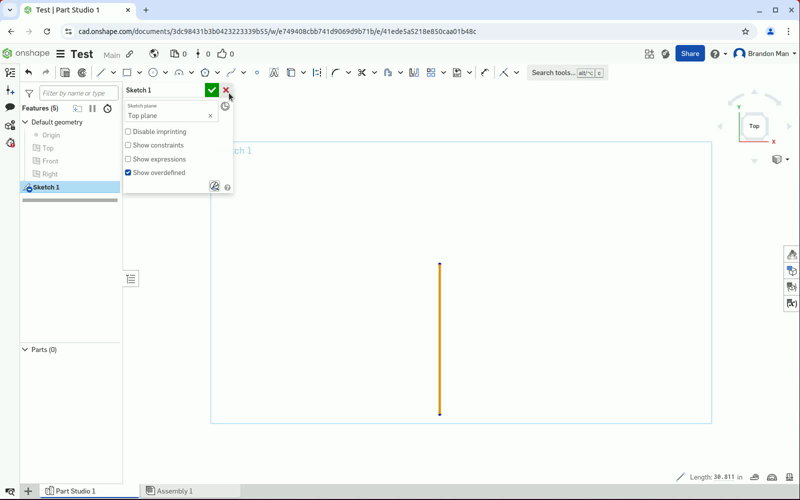
key(shift+h)
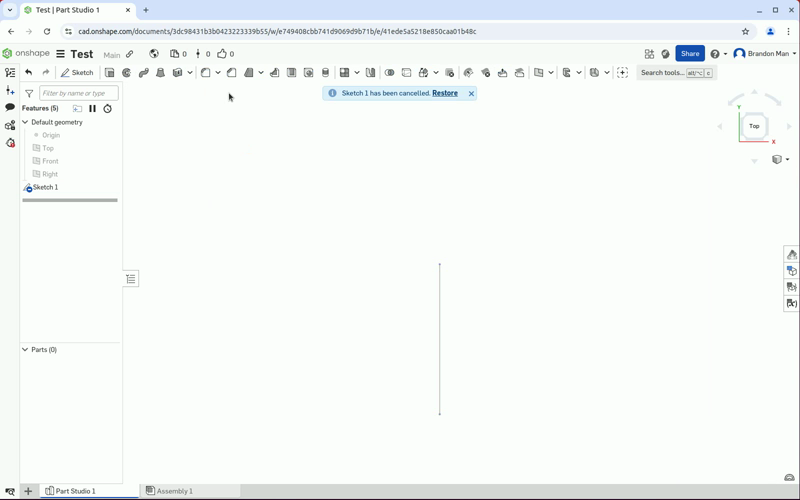
mouse_move(73, 352)
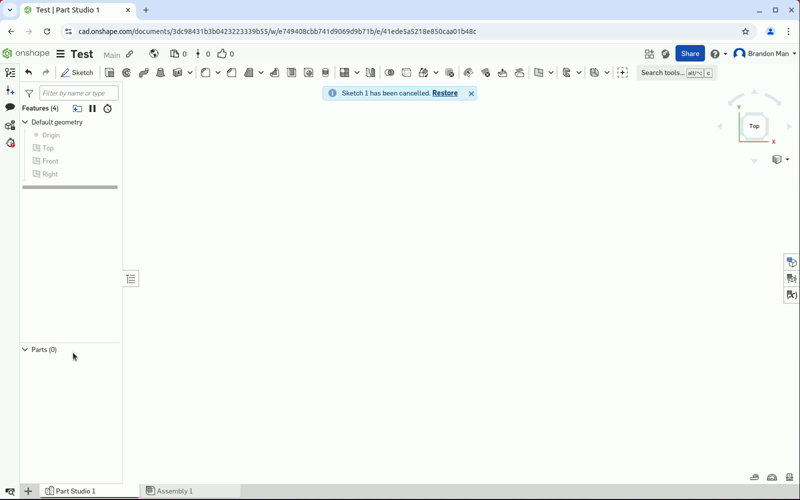
key(y)
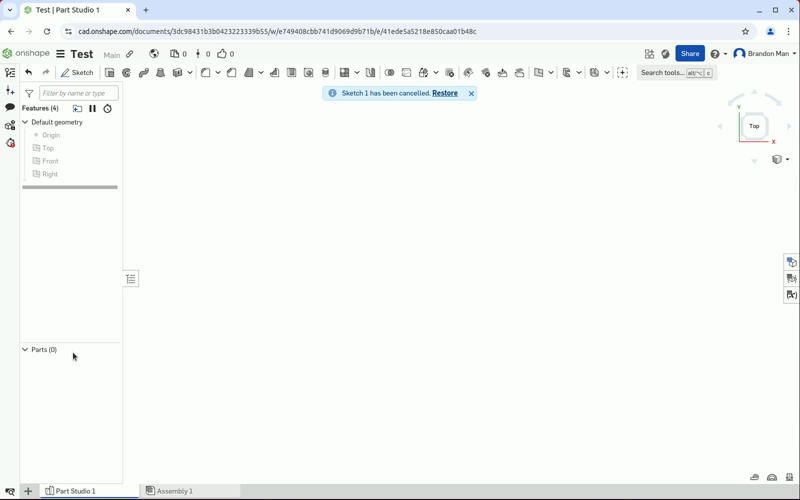
key(shift+p)
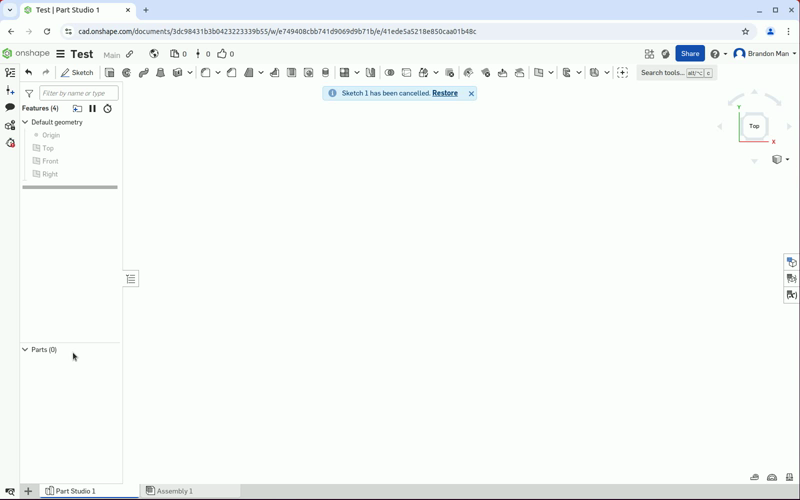
key(space)
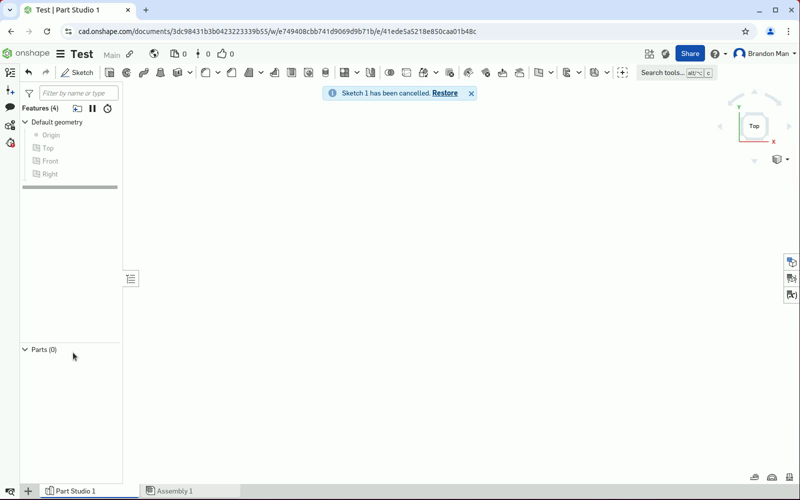
key_down(shift)
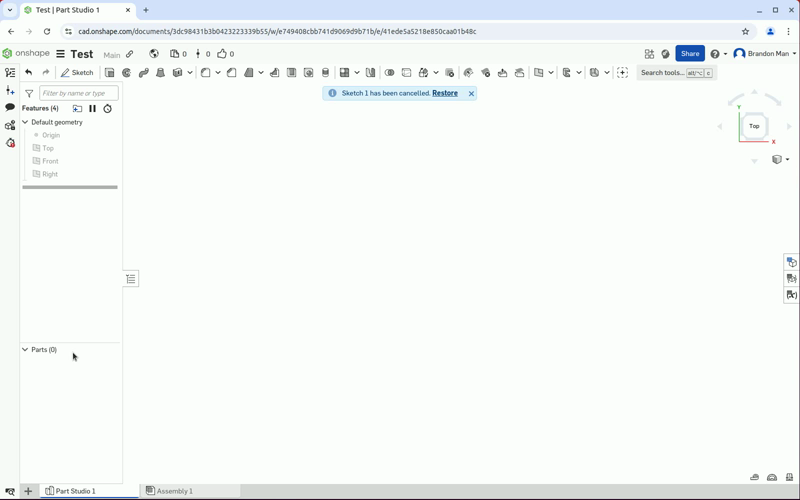
key(up)
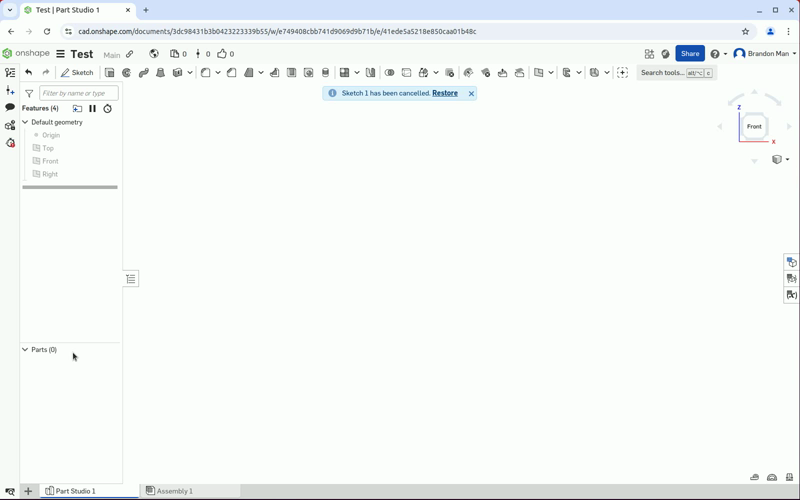
key_up(shift)
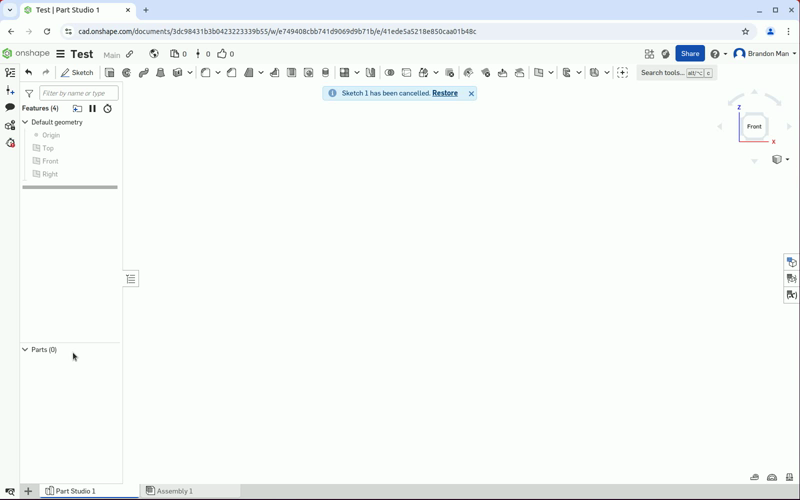
mouse_move(73, 352)
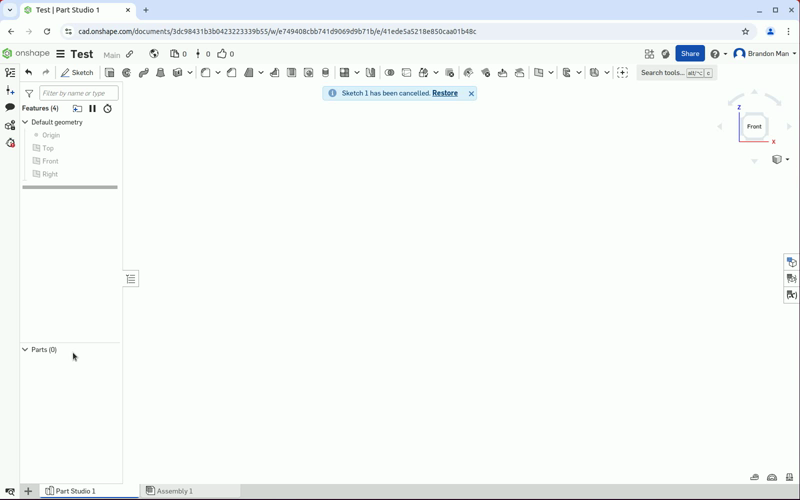
key(shift+y)
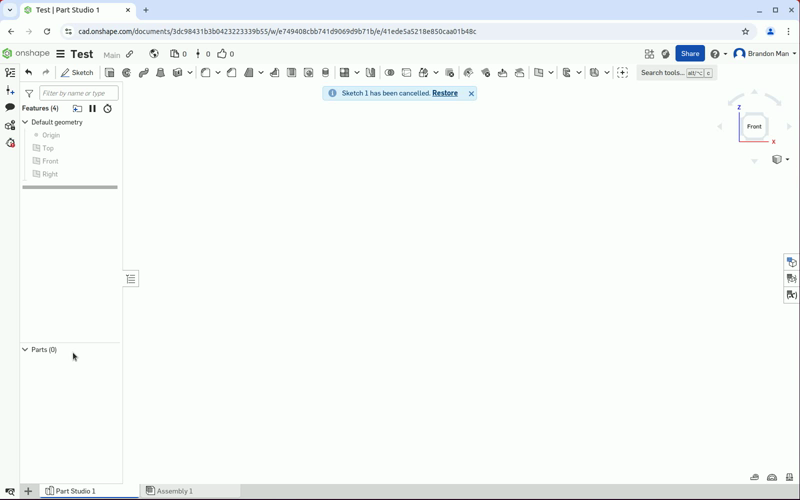
key(shift+s)
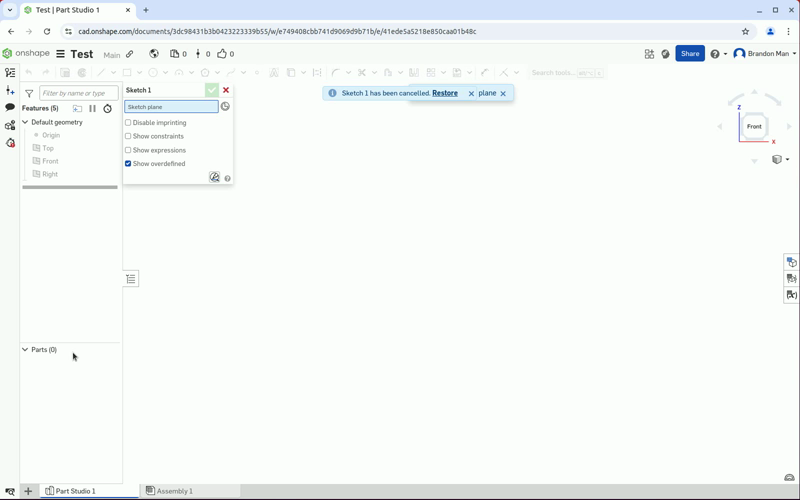
mouse_move(73, 163)
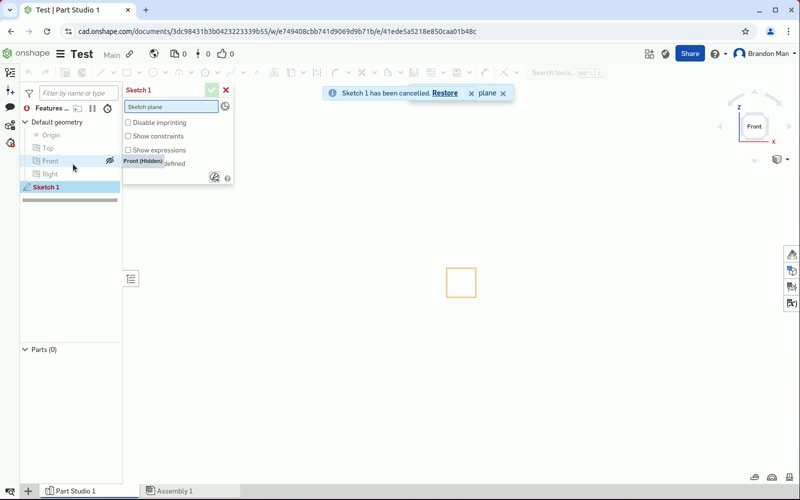
click(73, 163)
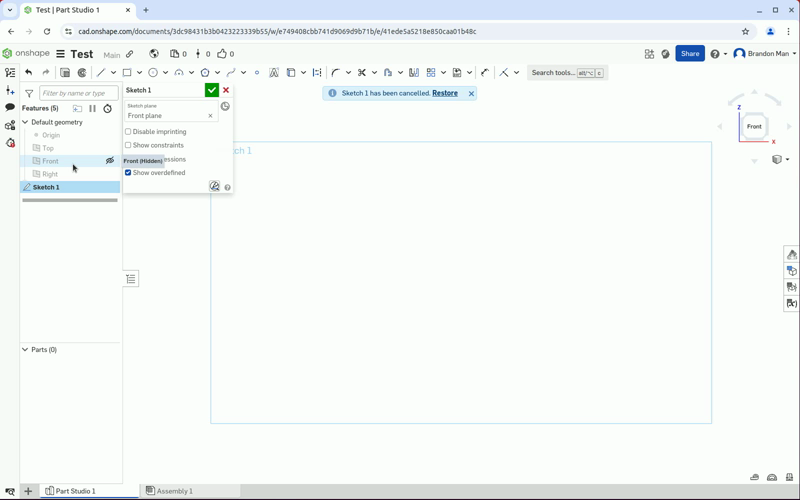
mouse_move(73, 352)
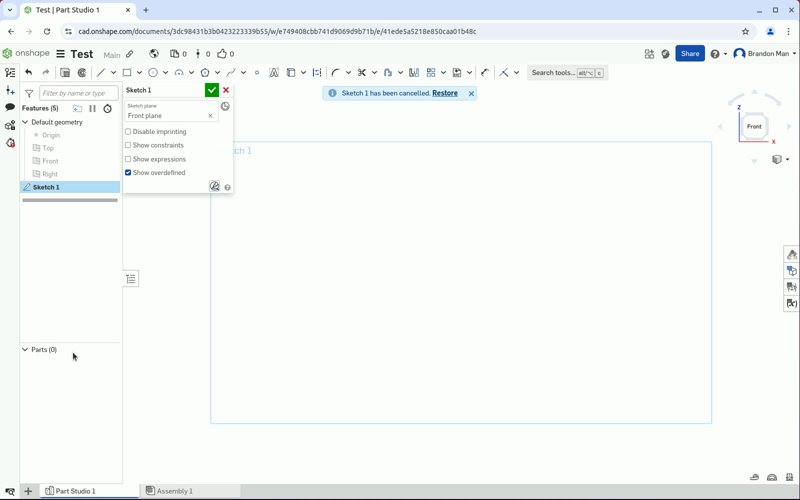
key(y)
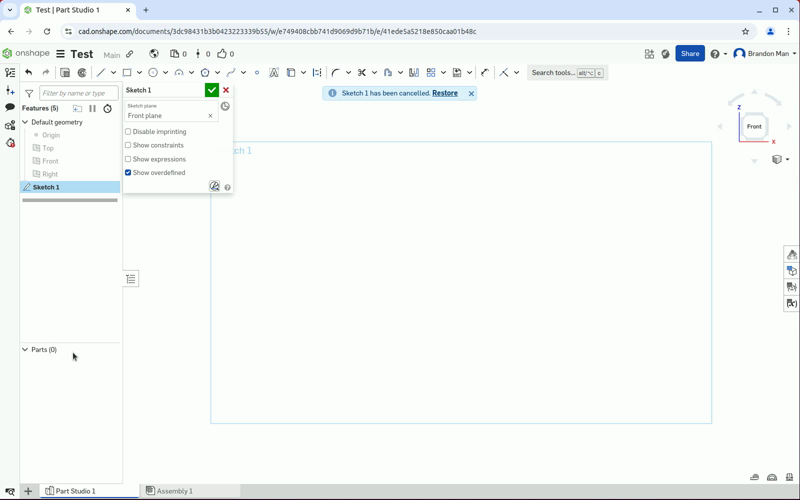
key(l)
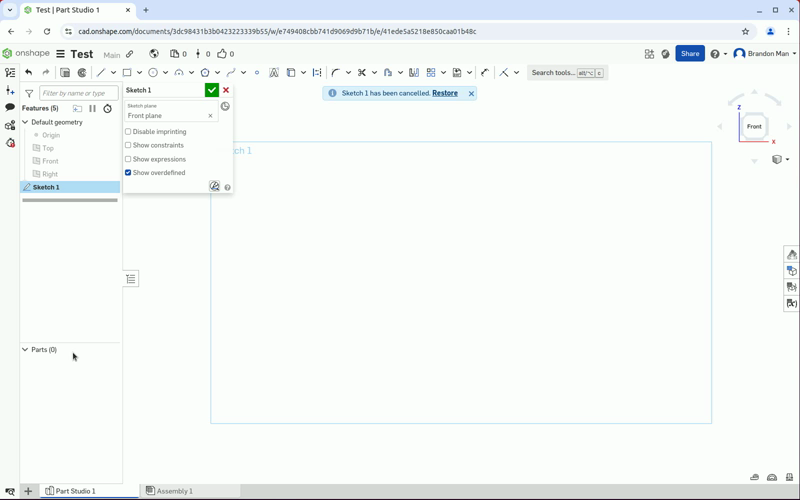
key_down(shift)
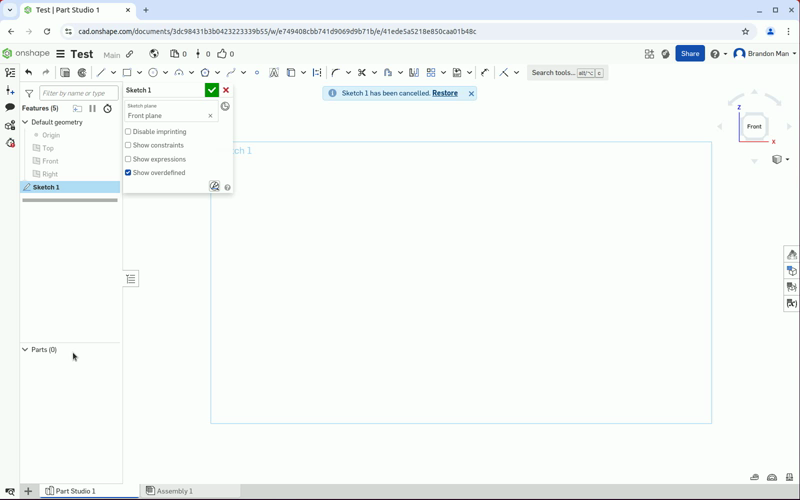
mouse_move(404, 312)
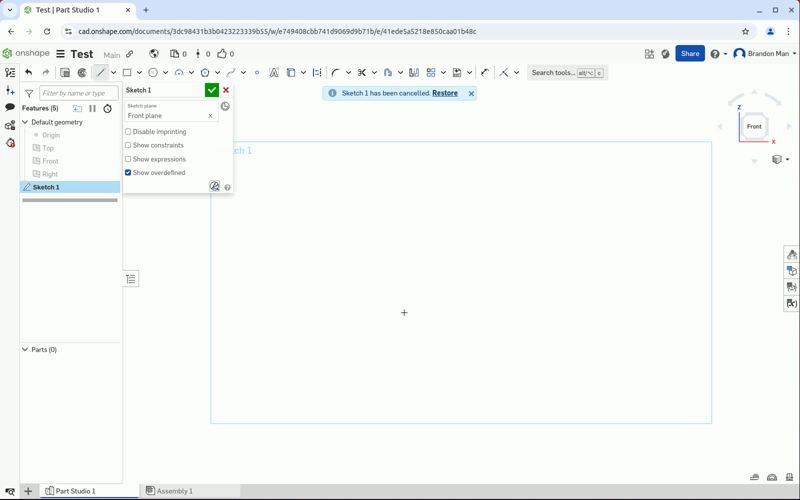
click(404, 312)
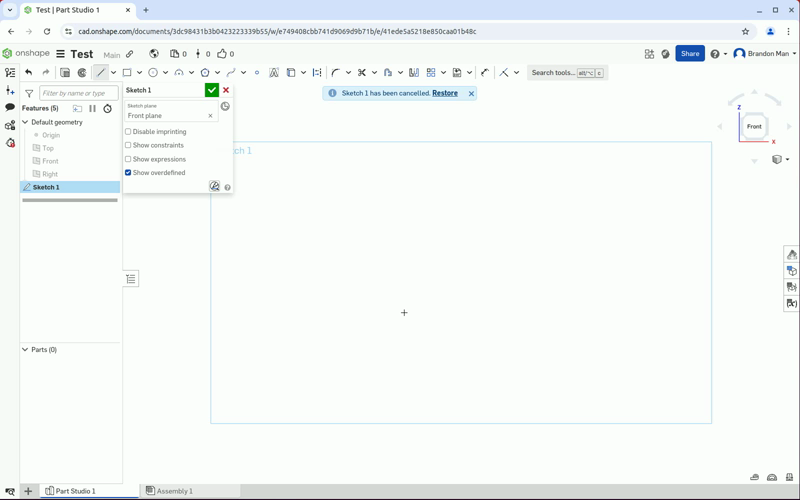
key_up(shift)
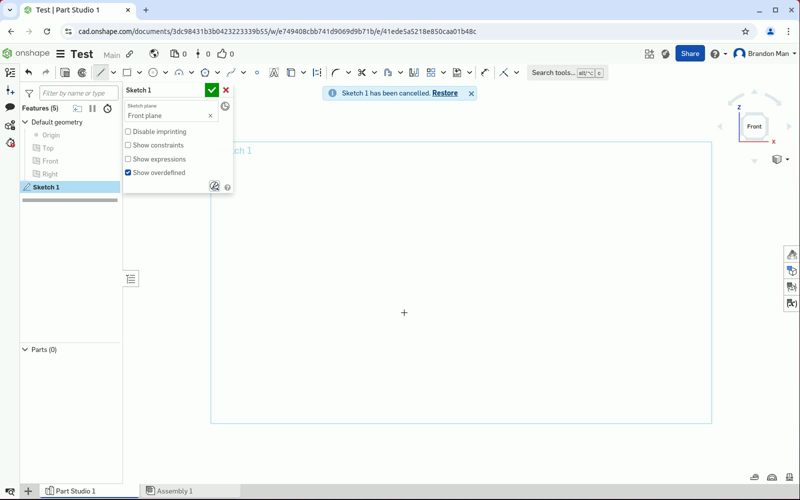
key_down(shift)
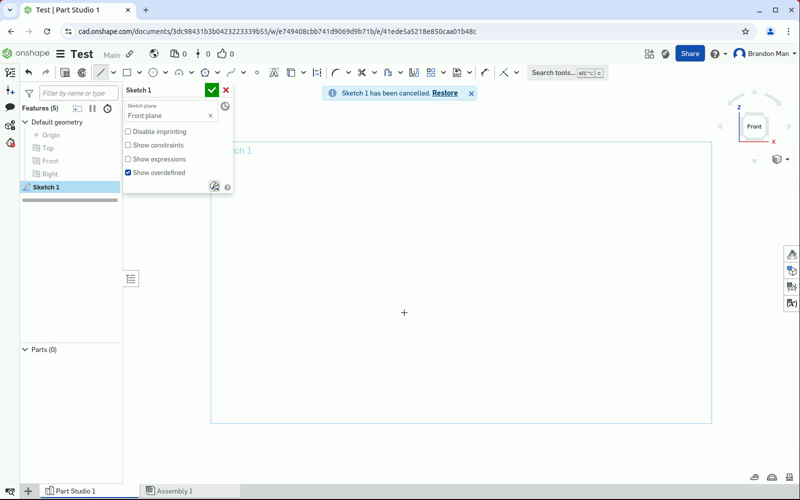
mouse_move(434, 312)
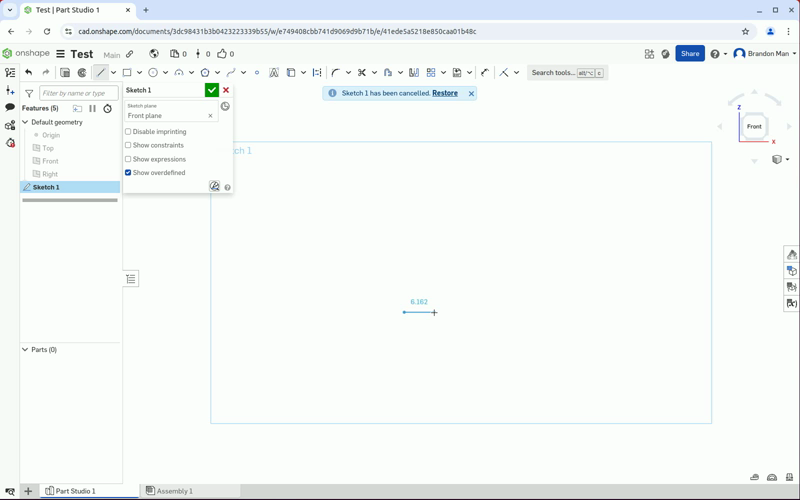
mouse_move(407, 312)
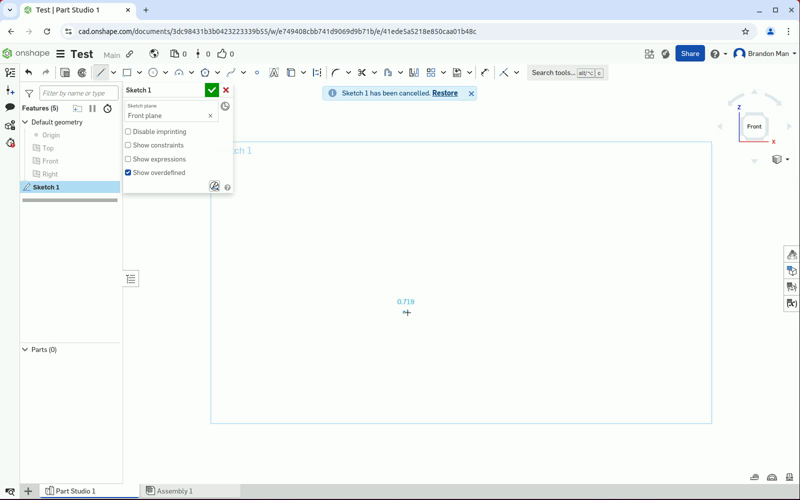
scroll(6)
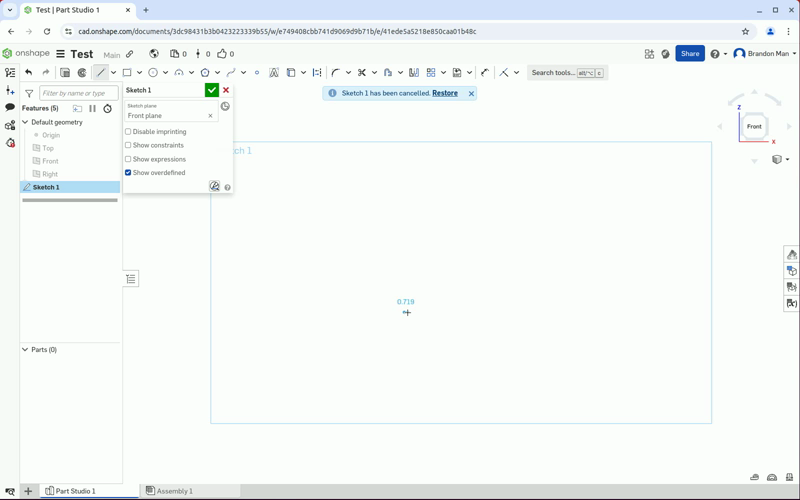
scroll(6)
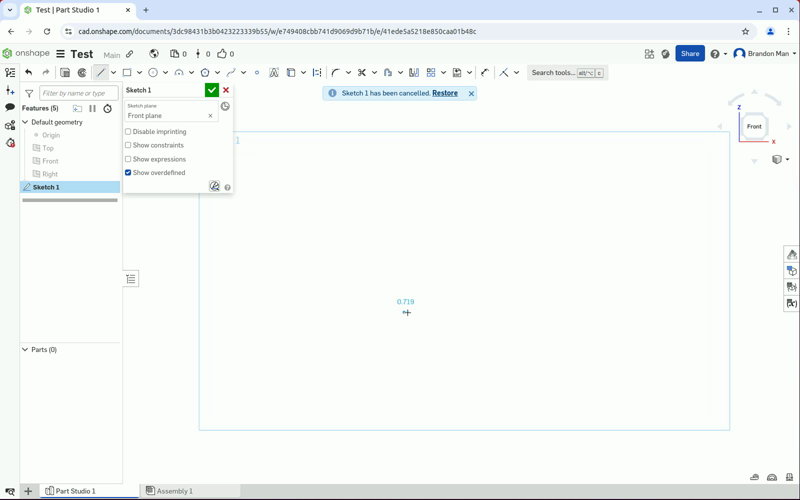
scroll(6)
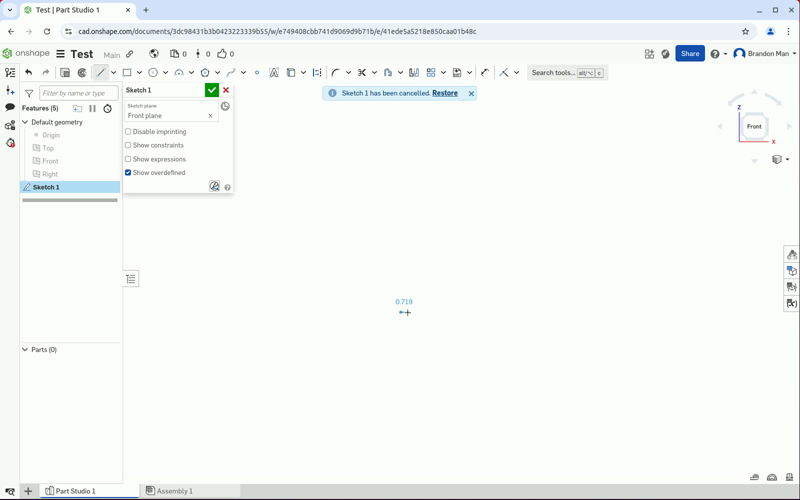
scroll(6)
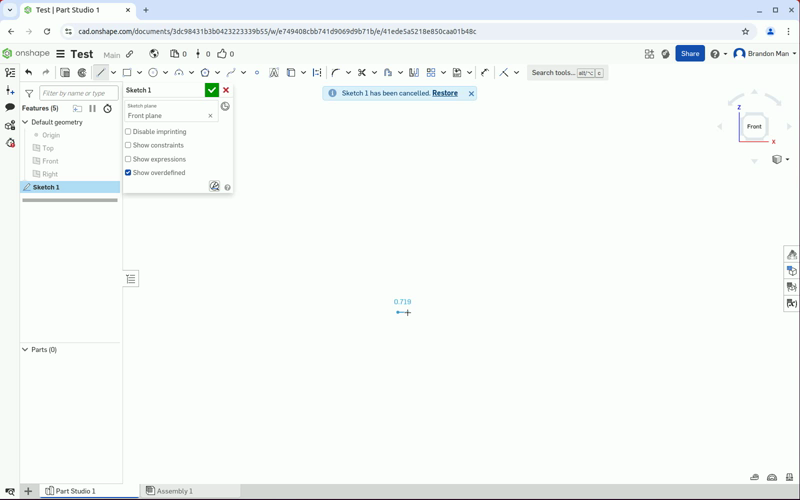
scroll(6)
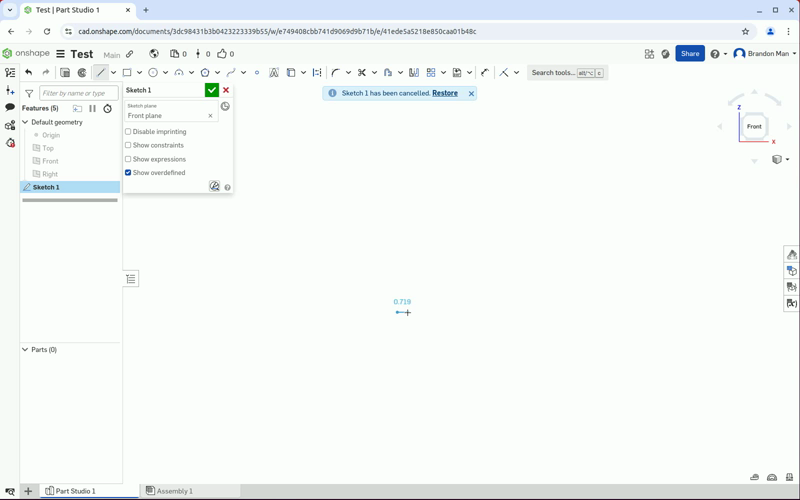
scroll(6)
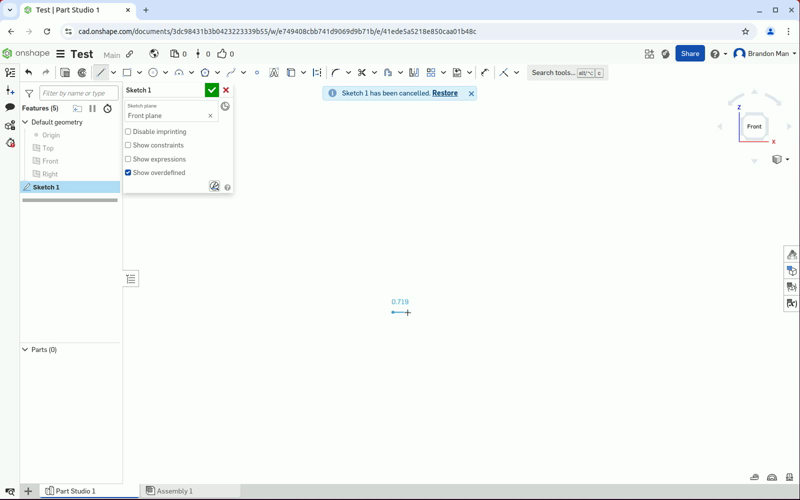
scroll(6)
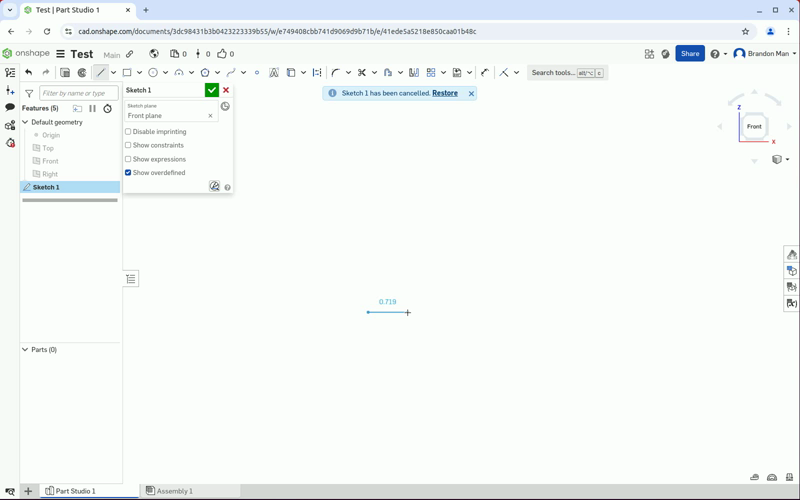
click(407, 312)
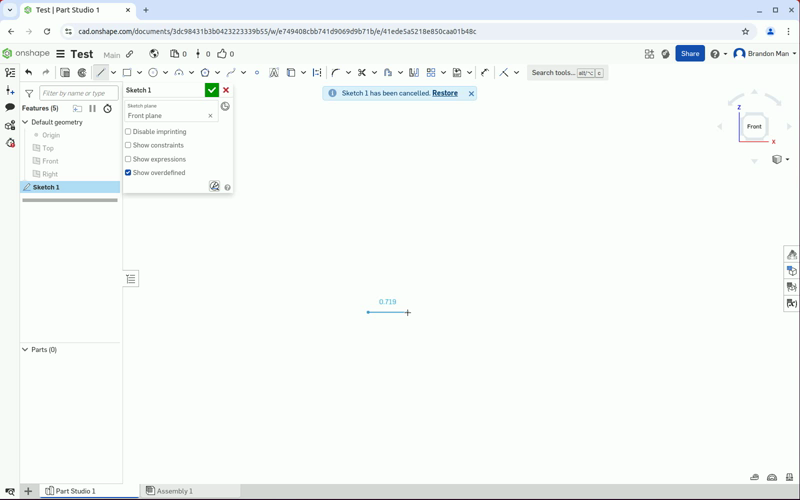
scroll(-6)
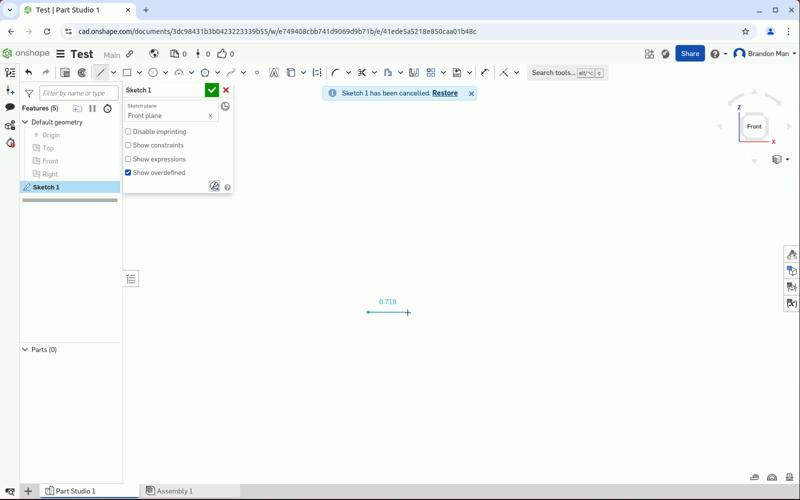
scroll(-6)
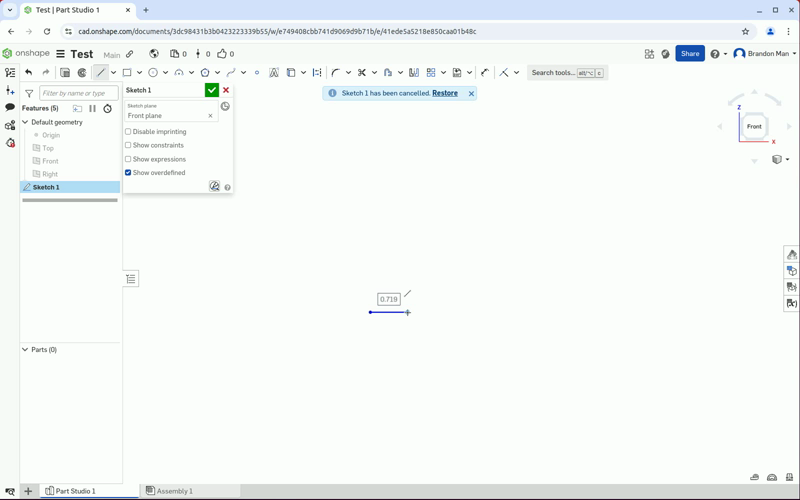
scroll(-6)
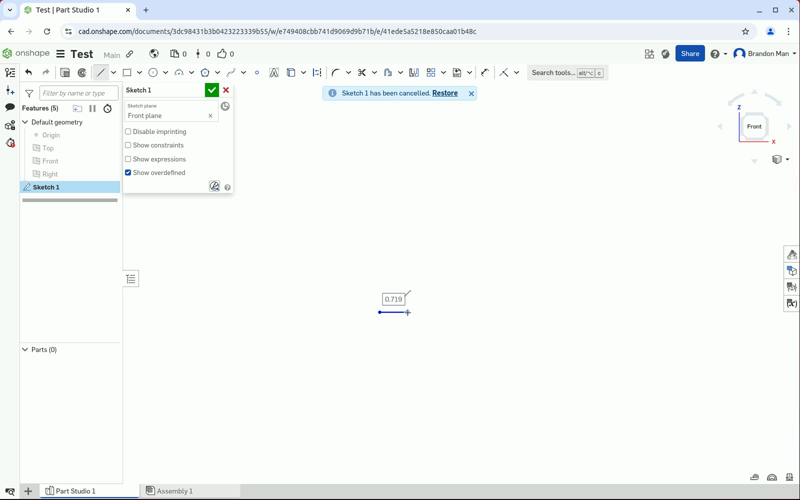
scroll(-6)
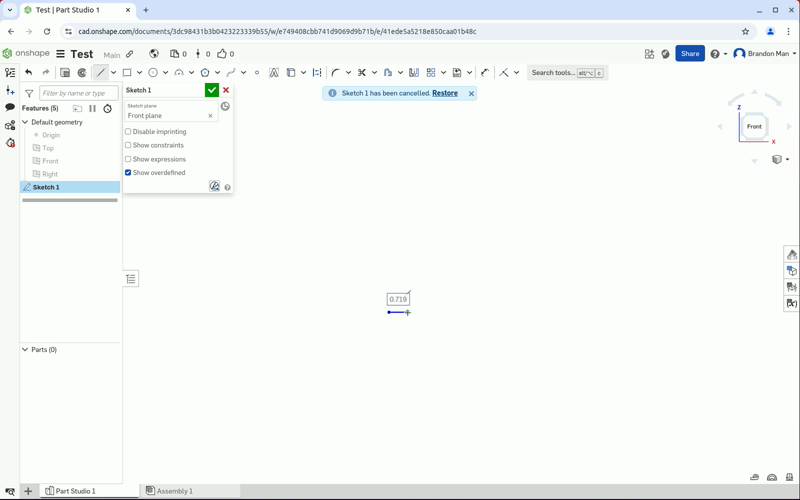
scroll(-6)
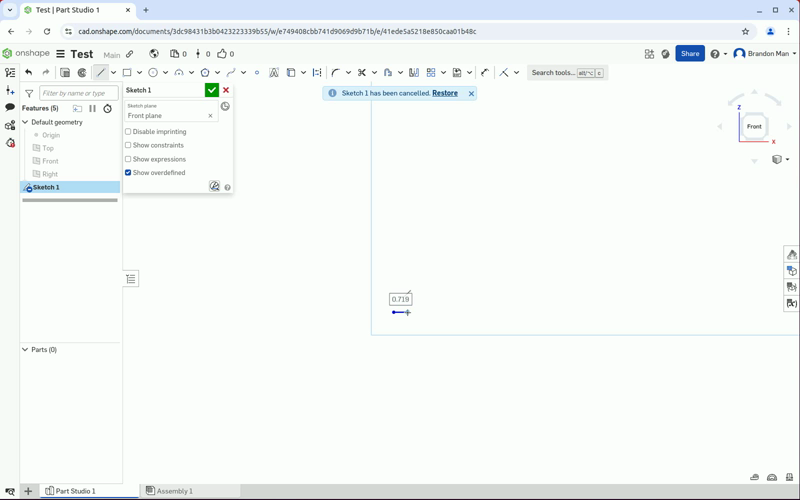
scroll(-6)
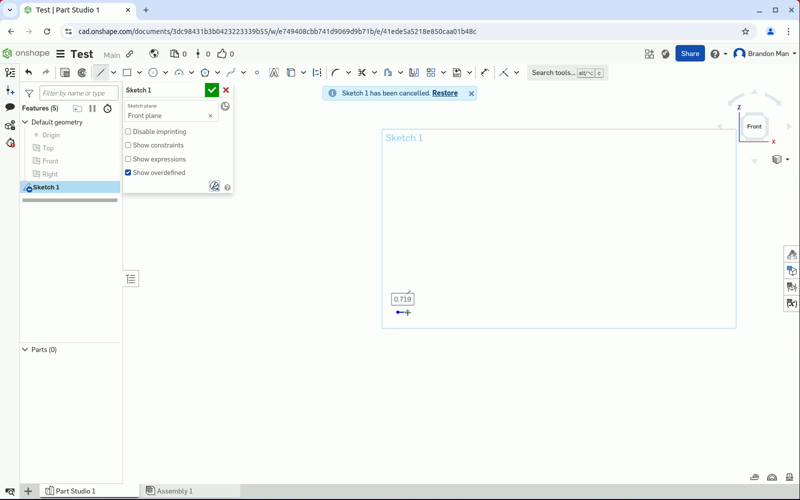
scroll(-6)
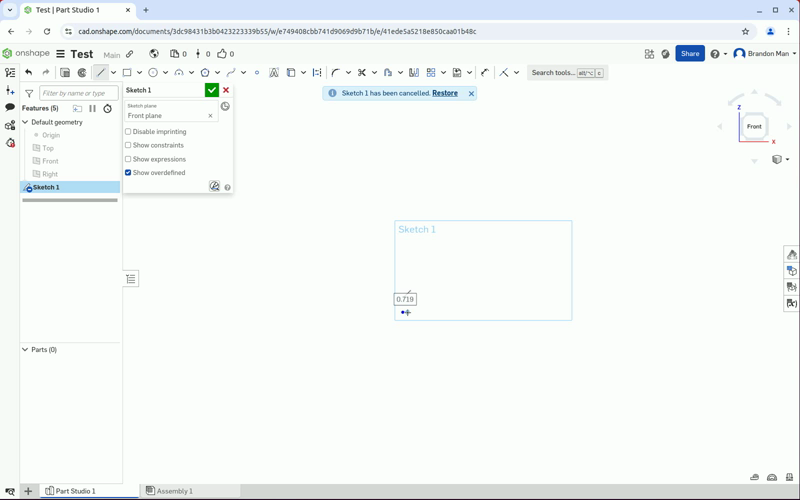
key_up(shift)
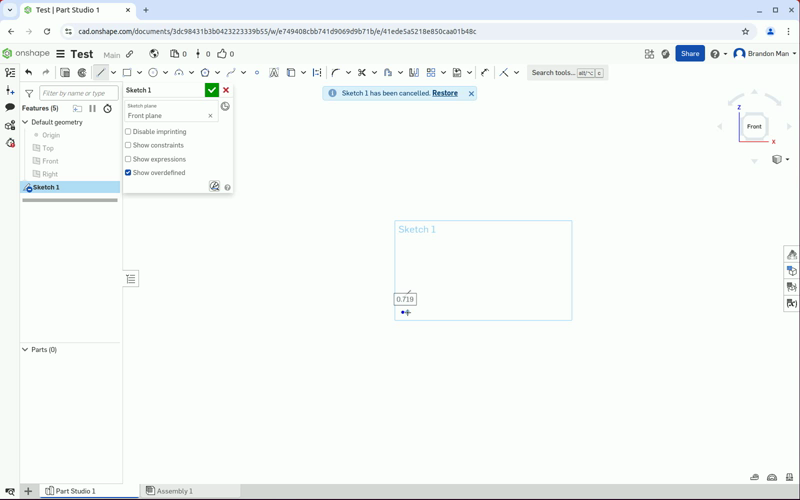
key_down(shift)
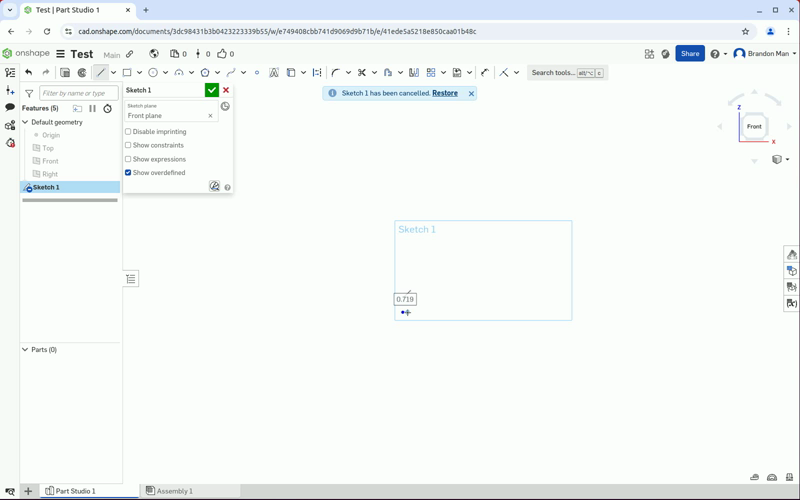
mouse_move(437, 312)
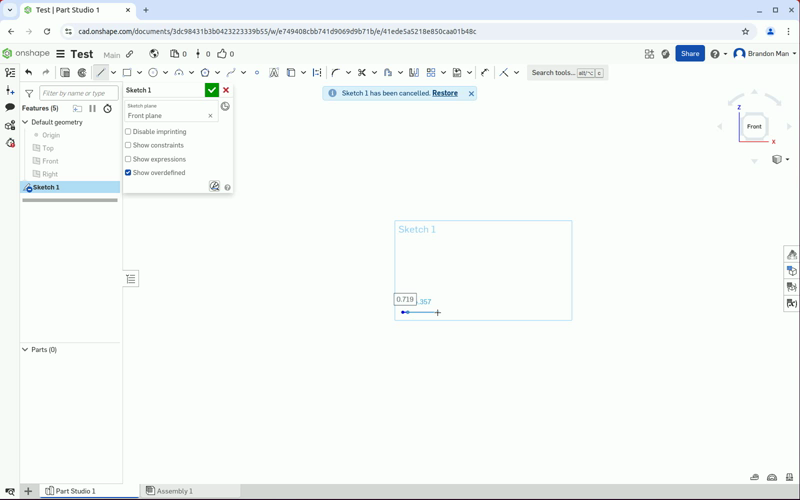
mouse_move(407, 261)
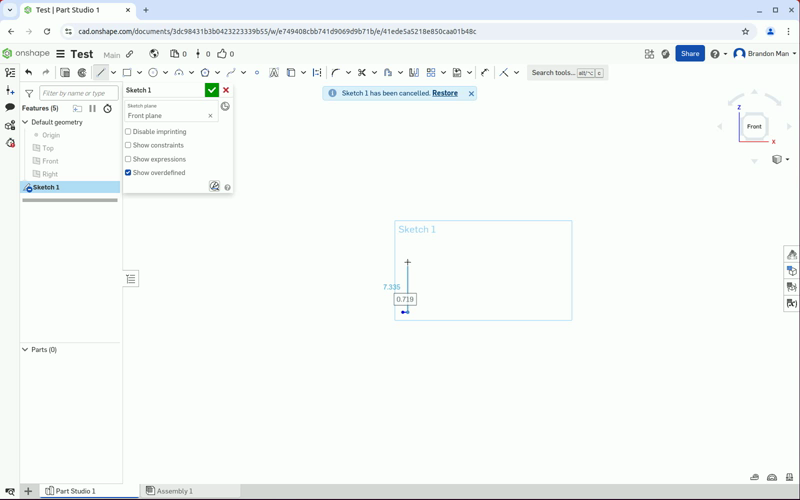
click(407, 261)
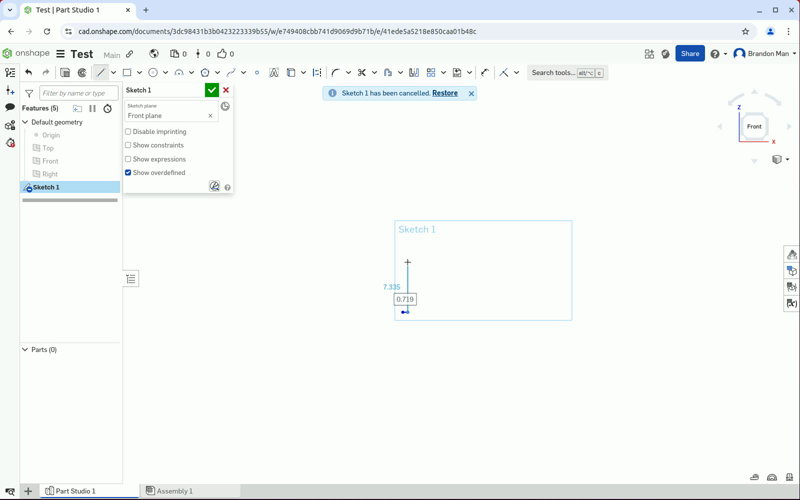
key_up(shift)
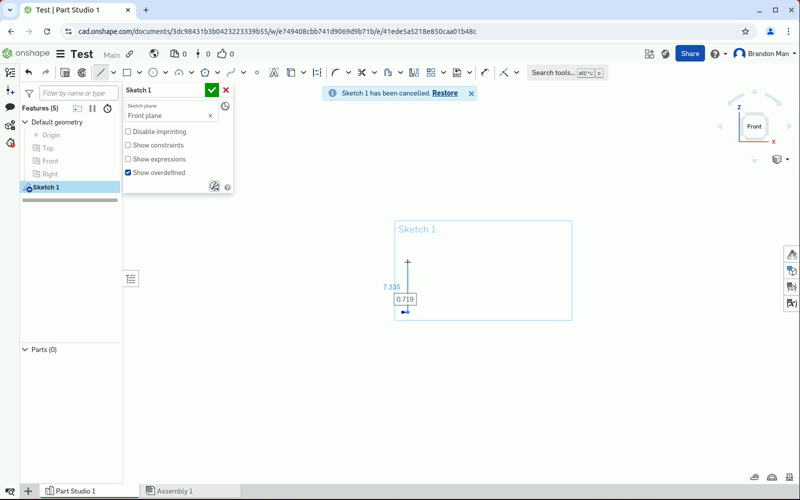
key(esc)
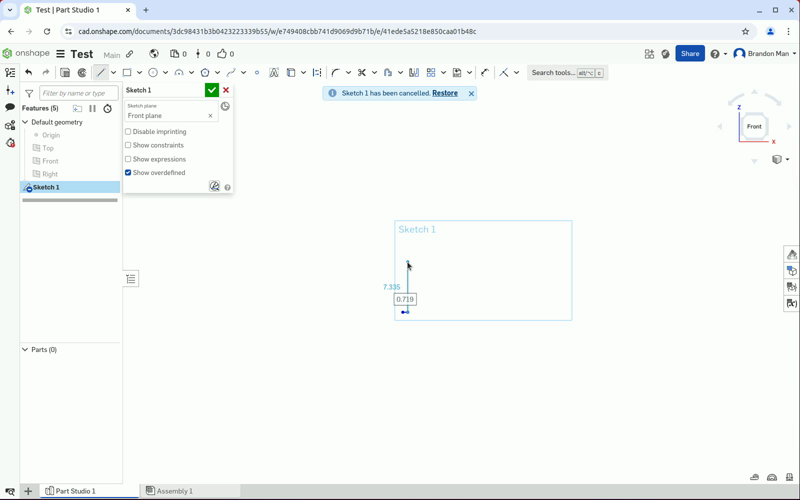
key(a)
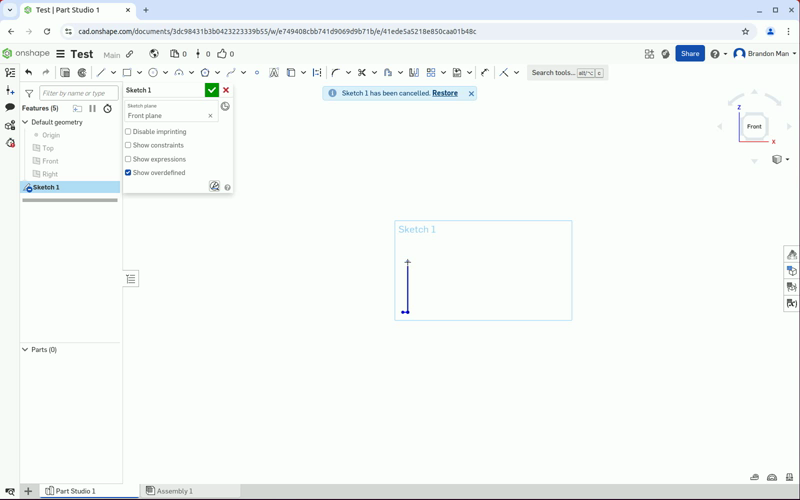
mouse_move(407, 261)
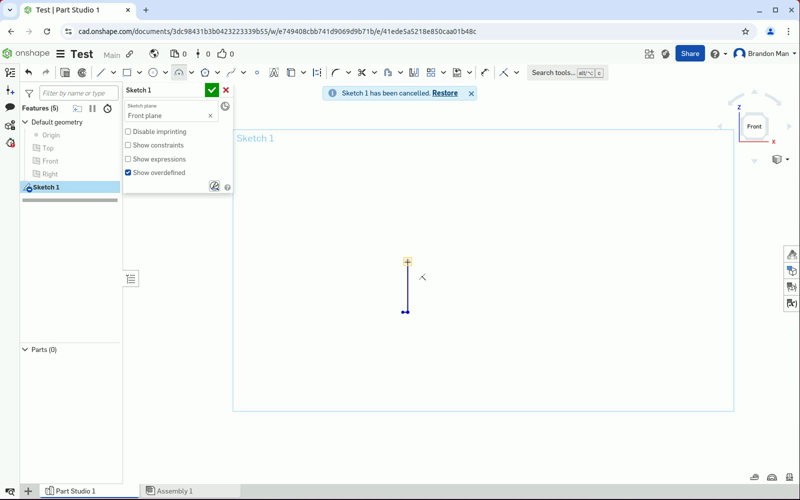
click(407, 261)
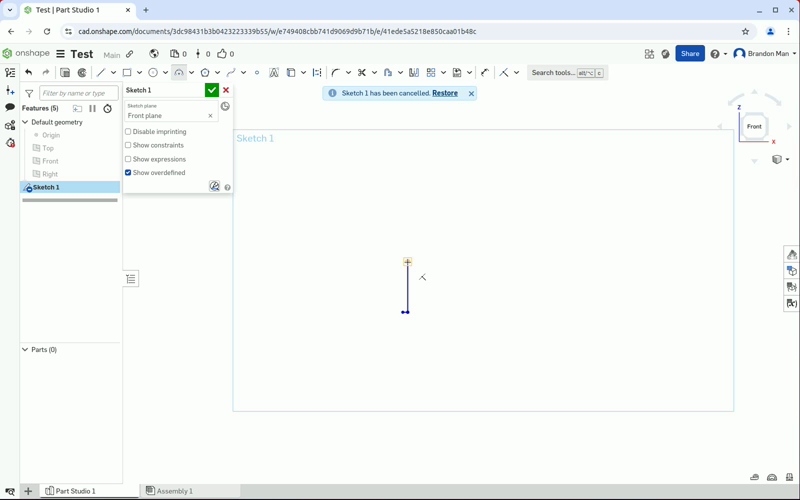
key_down(shift)
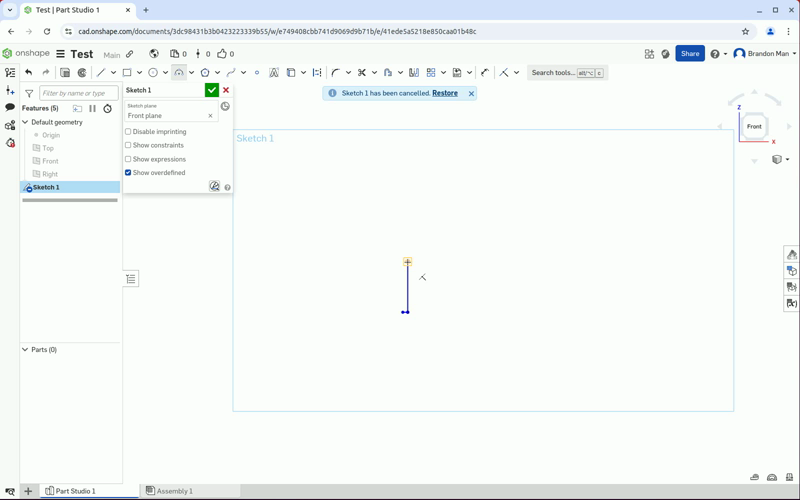
mouse_move(410, 258)
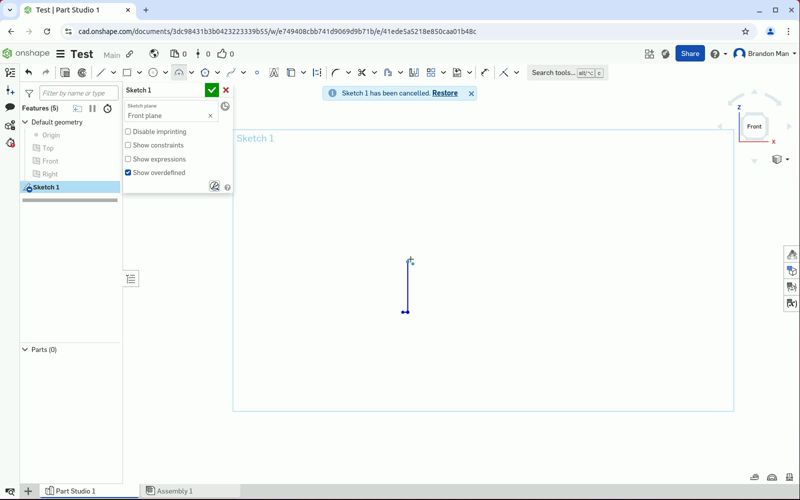
scroll(6)
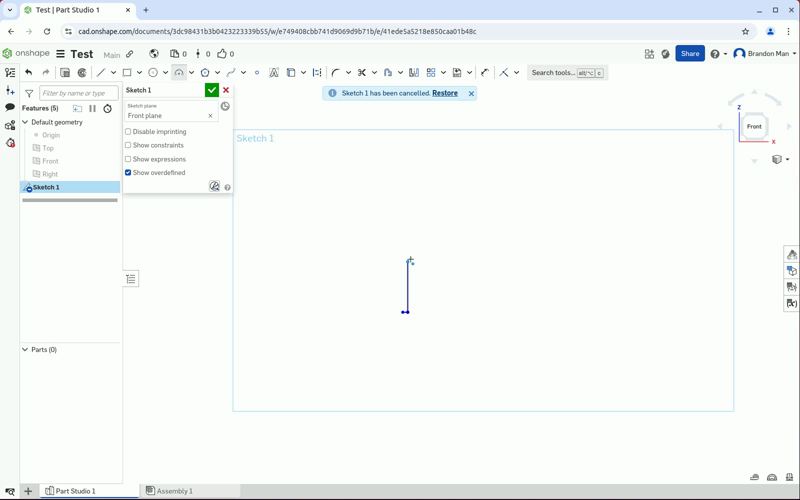
scroll(6)
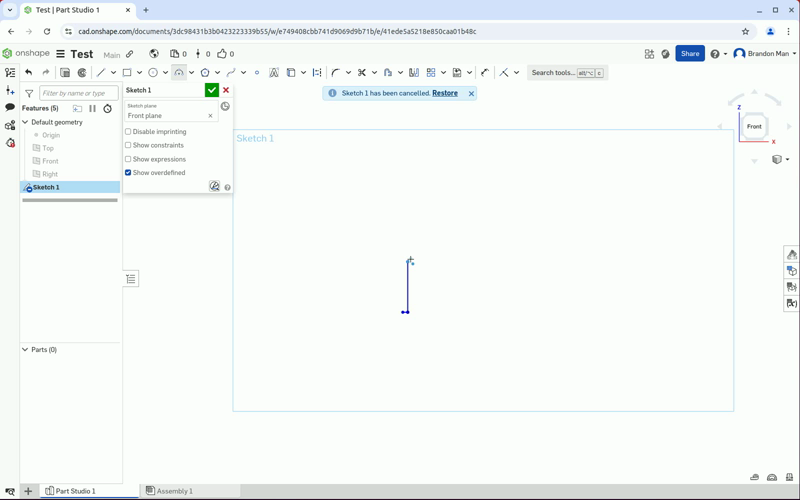
scroll(6)
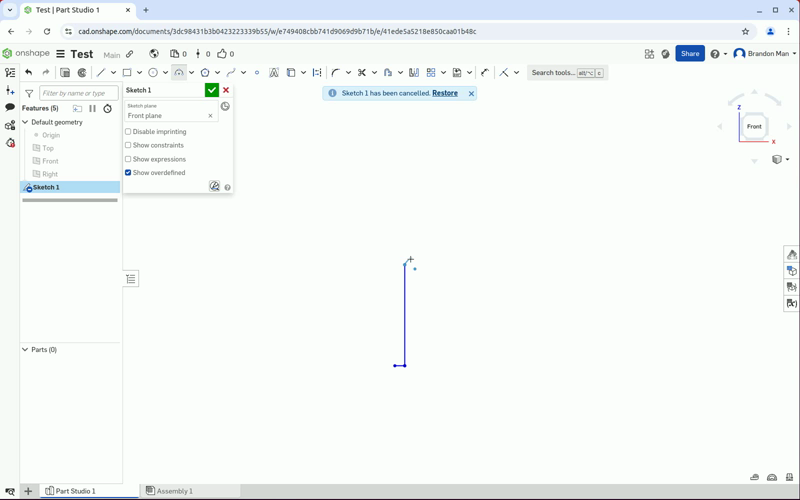
scroll(6)
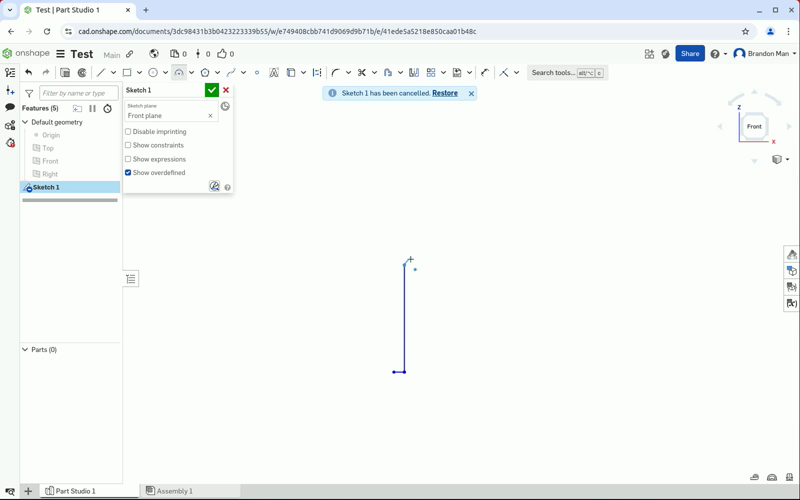
scroll(6)
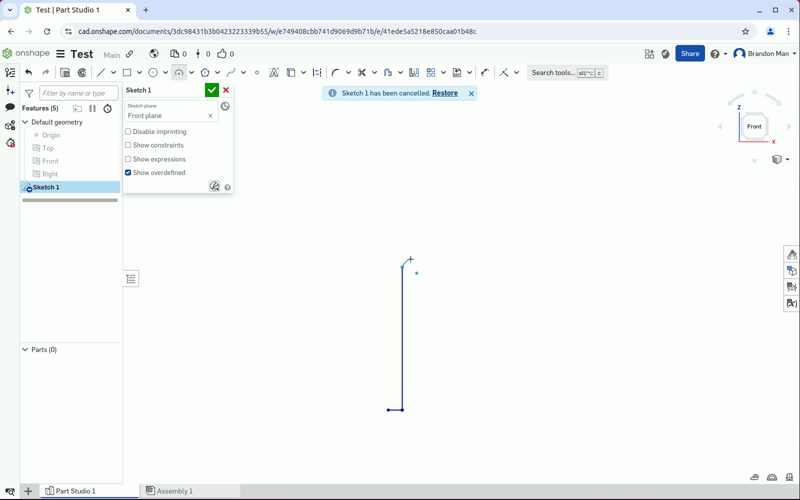
scroll(6)
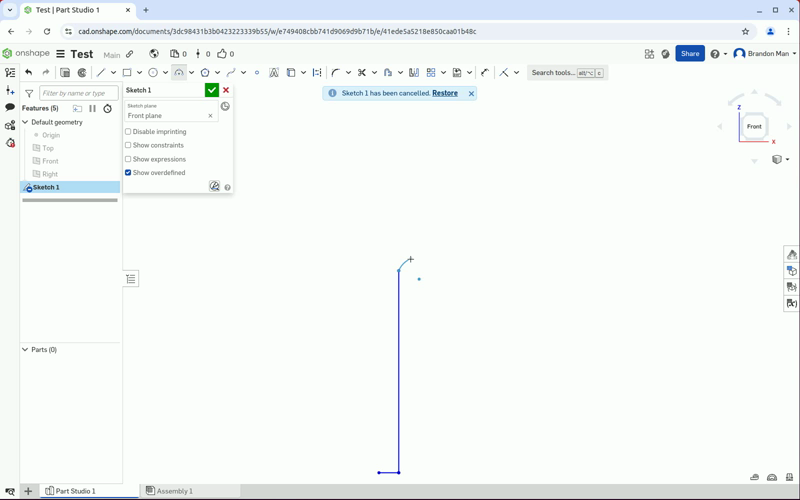
scroll(6)
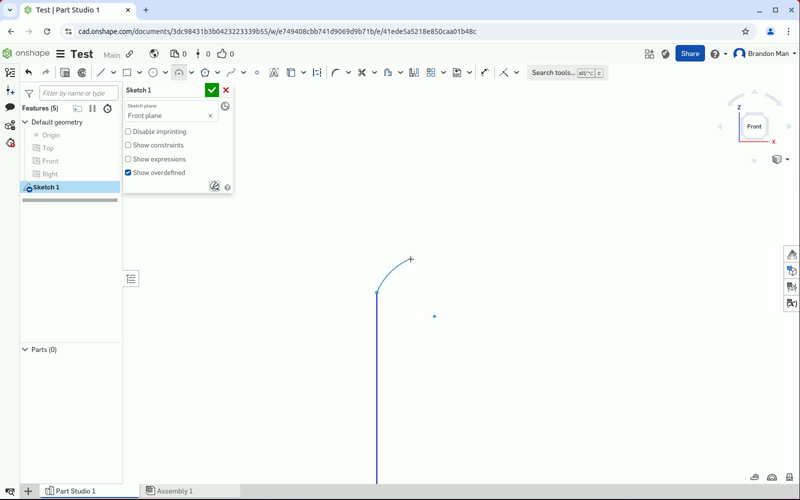
click(410, 258)
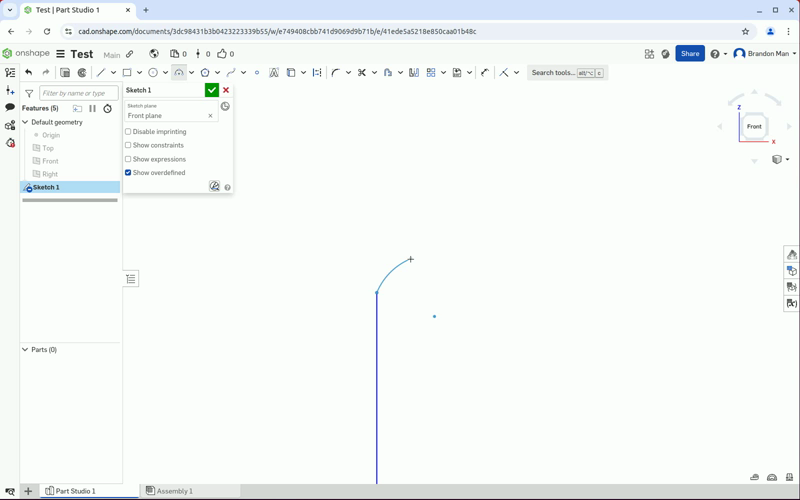
scroll(-6)
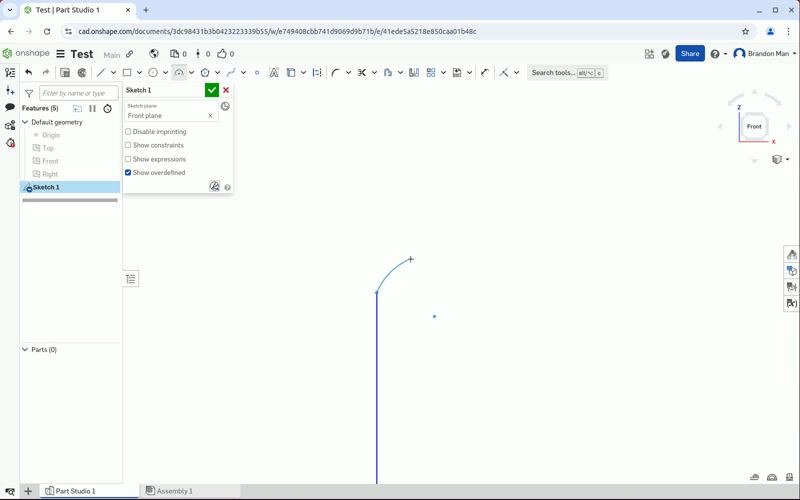
scroll(-6)
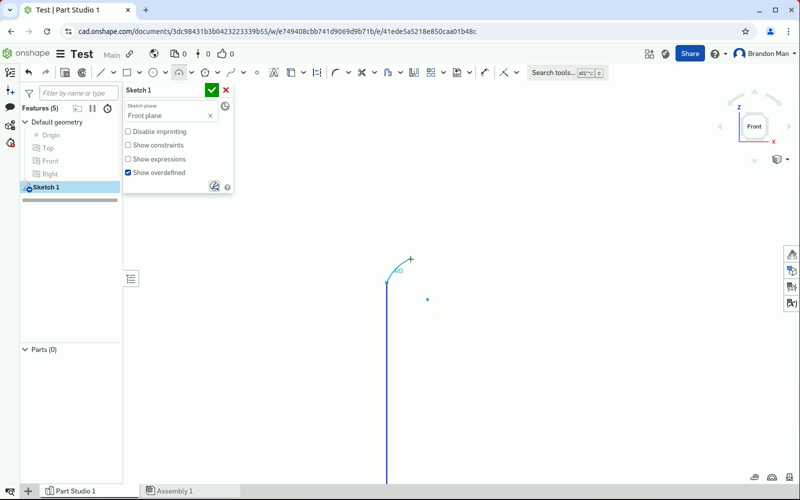
scroll(-6)
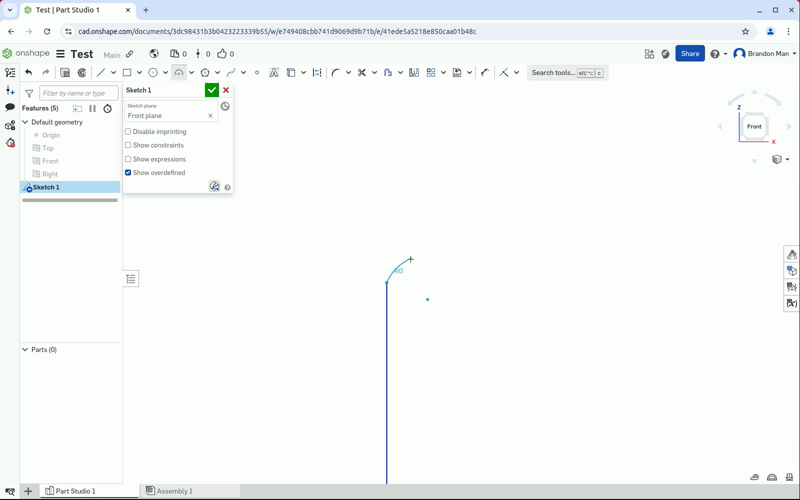
scroll(-6)
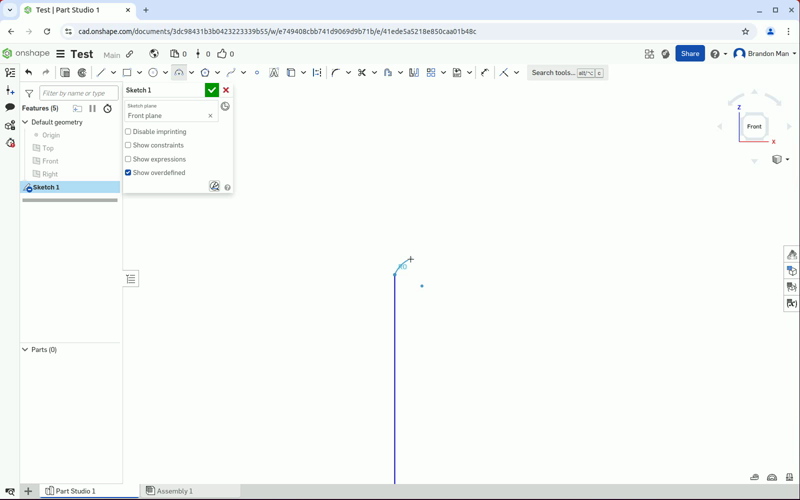
scroll(-6)
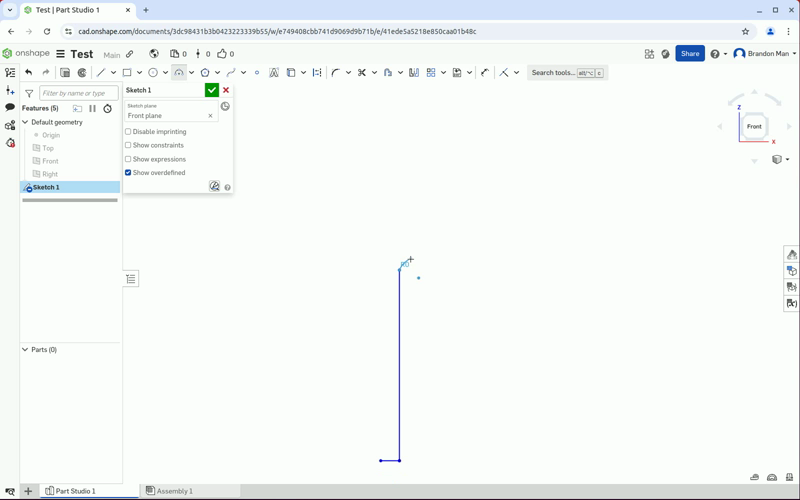
scroll(-6)
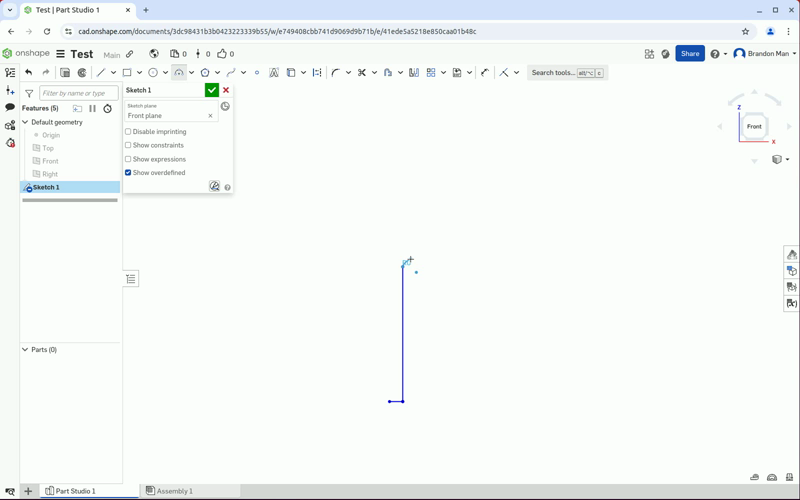
scroll(-6)
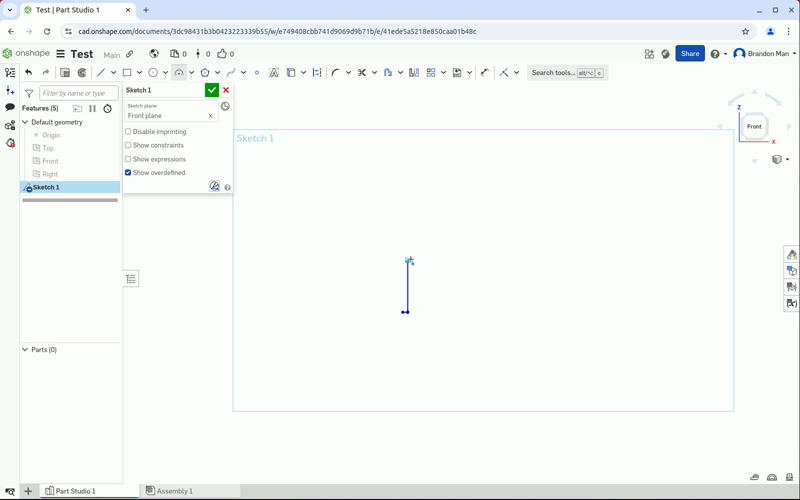
mouse_move(408, 259)
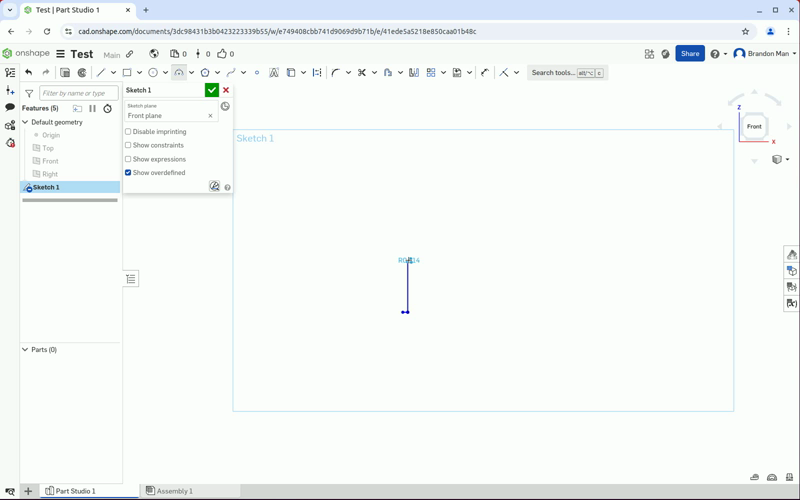
scroll(6)
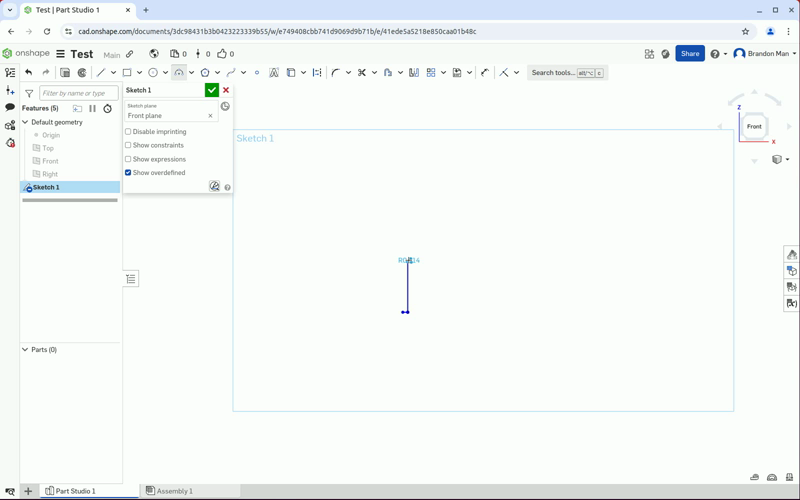
scroll(6)
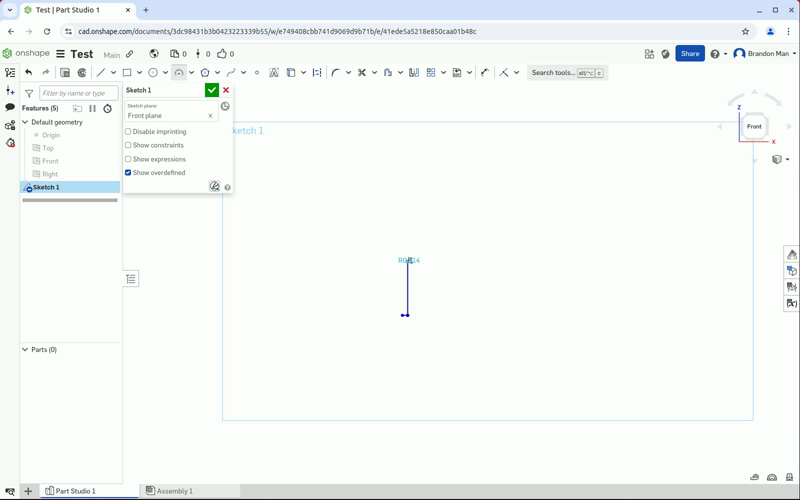
scroll(6)
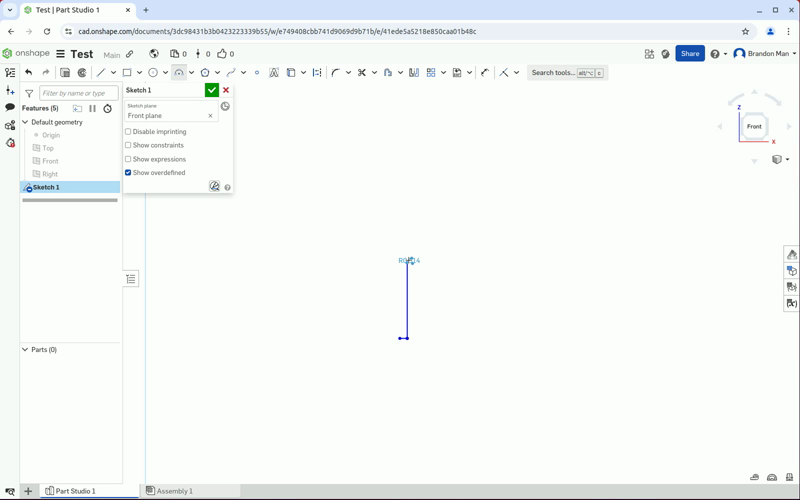
scroll(6)
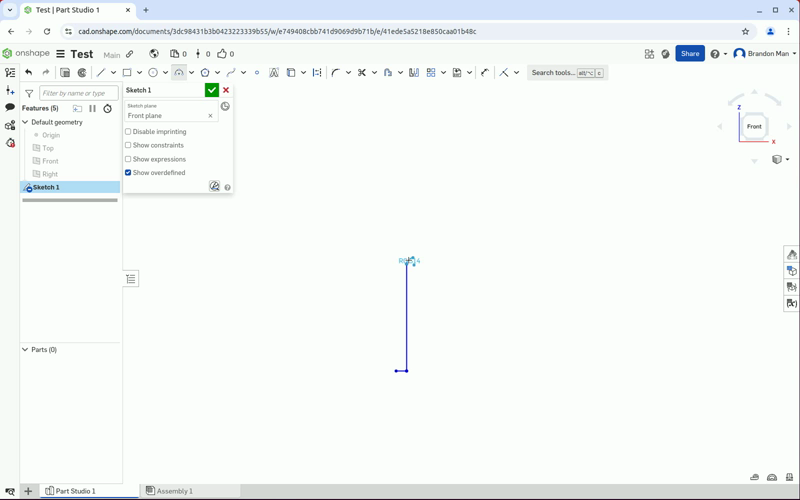
scroll(6)
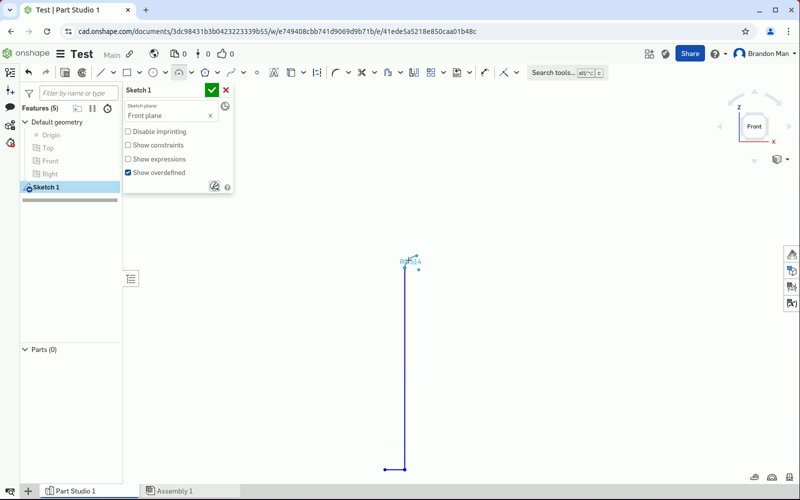
scroll(6)
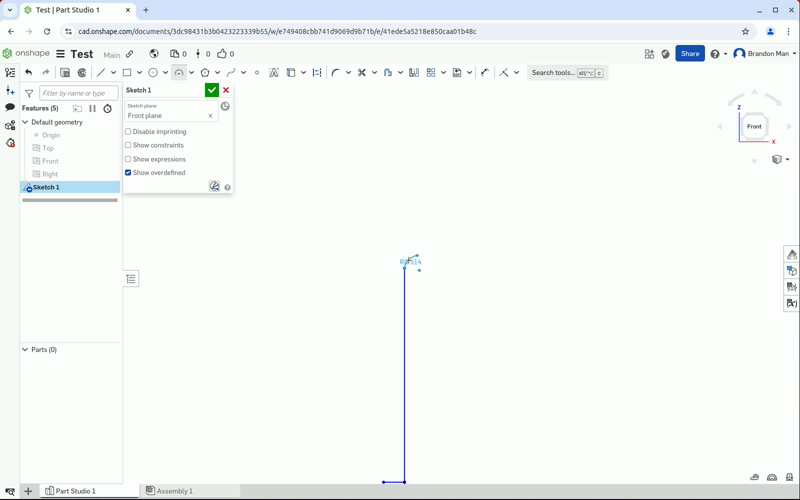
scroll(6)
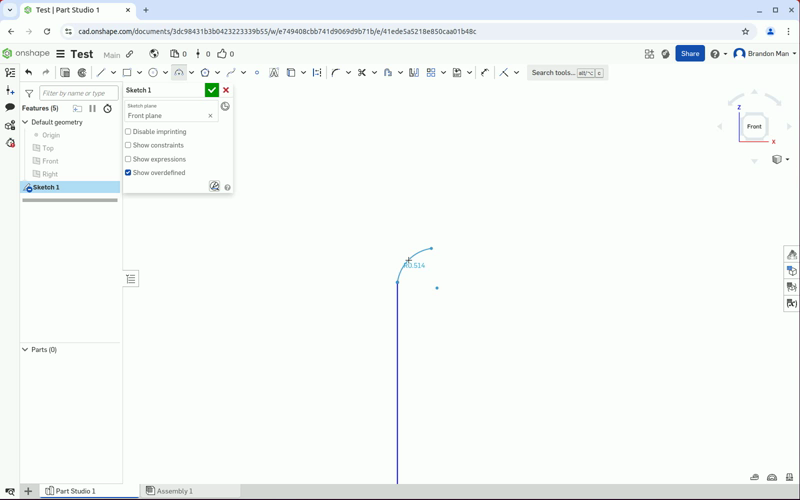
click(408, 259)
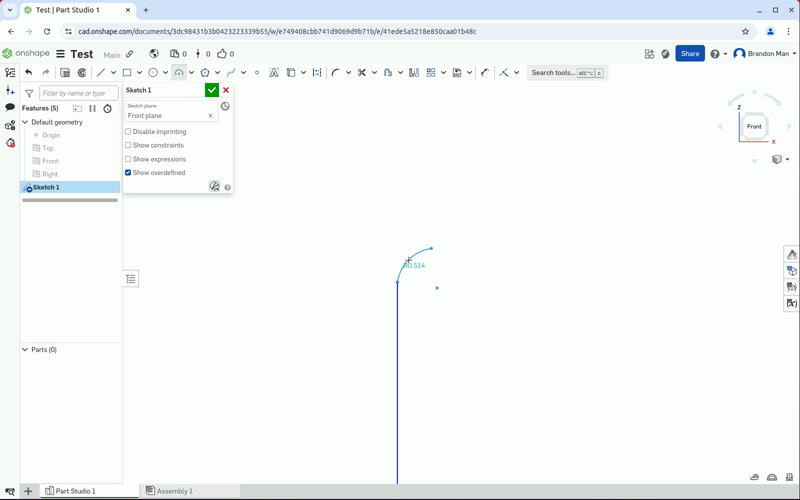
scroll(-6)
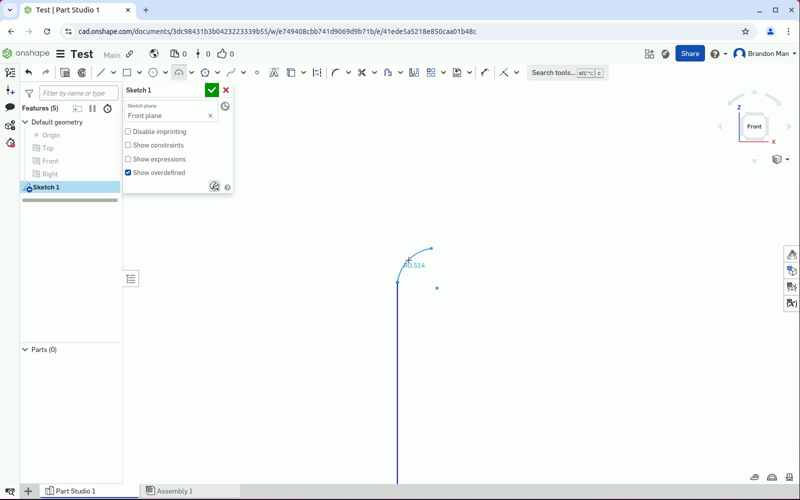
scroll(-6)
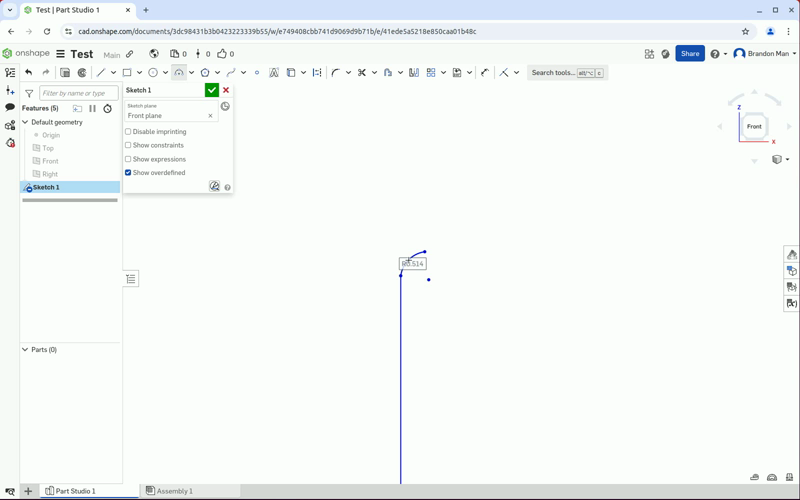
scroll(-6)
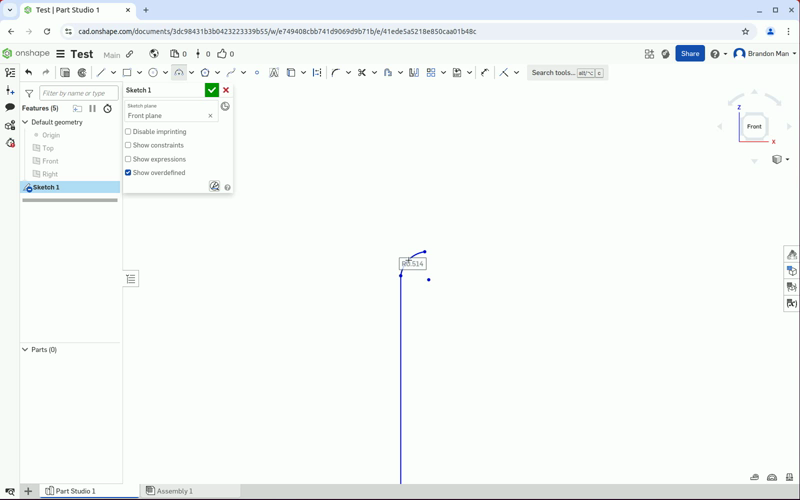
scroll(-6)
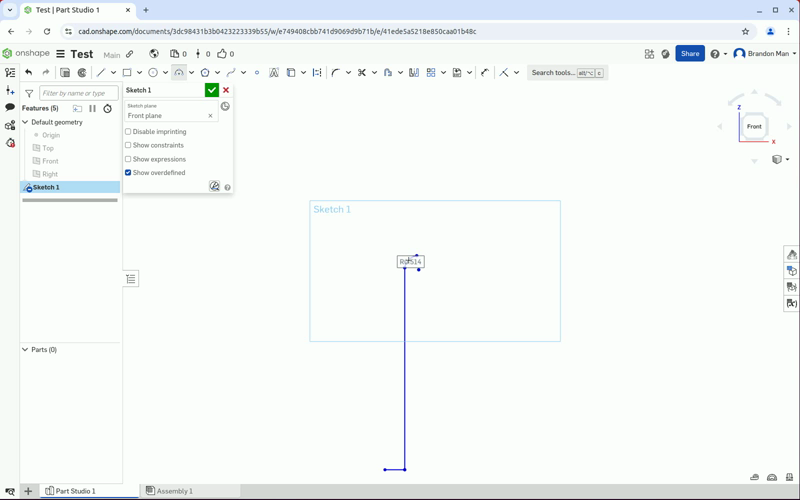
scroll(-6)
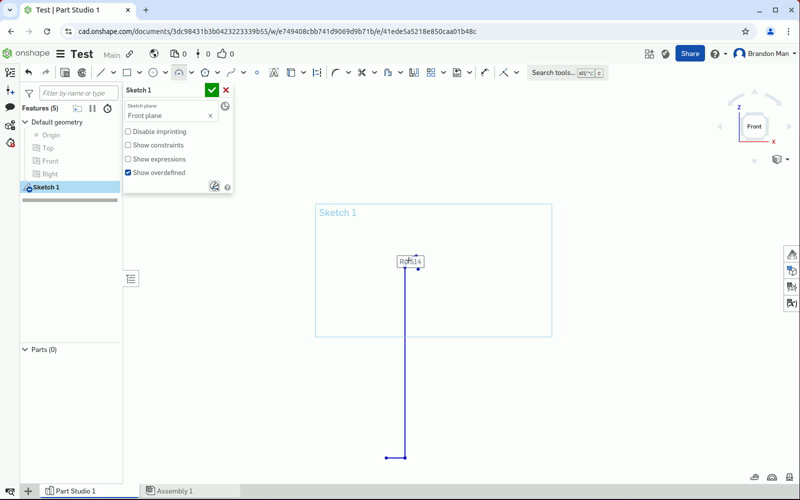
scroll(-6)
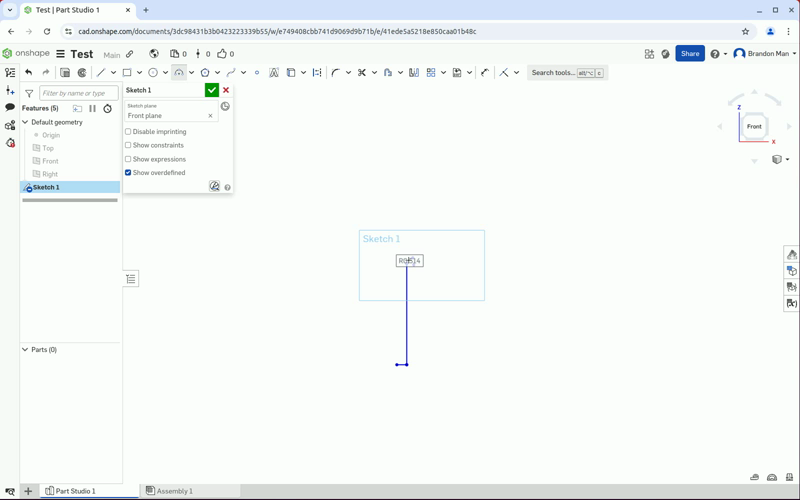
scroll(-6)
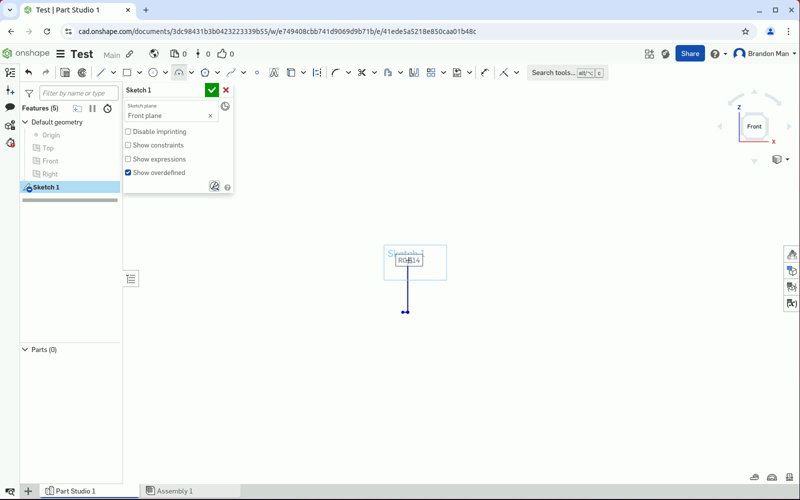
key_up(shift)
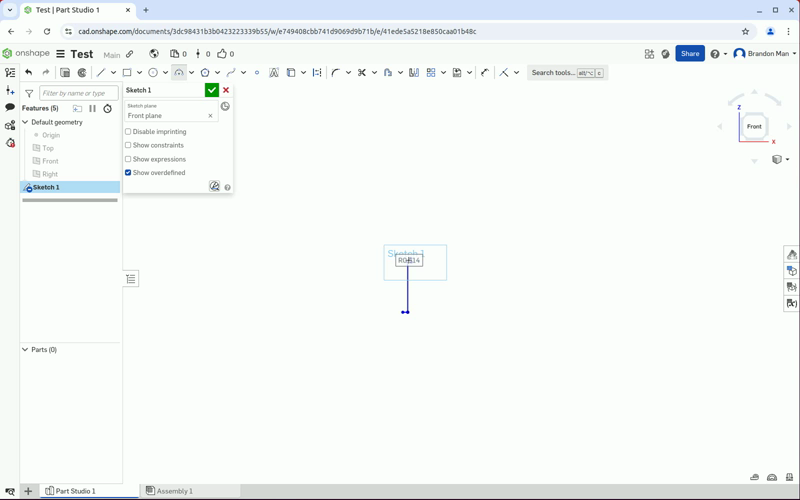
key(esc)
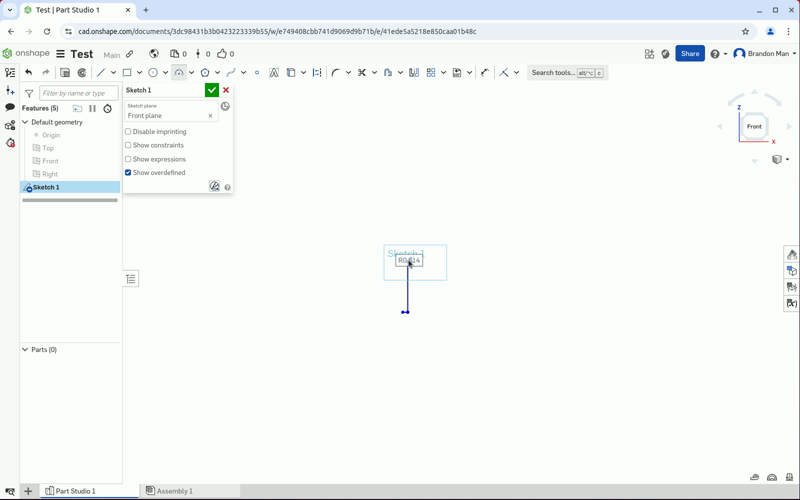
key(l)
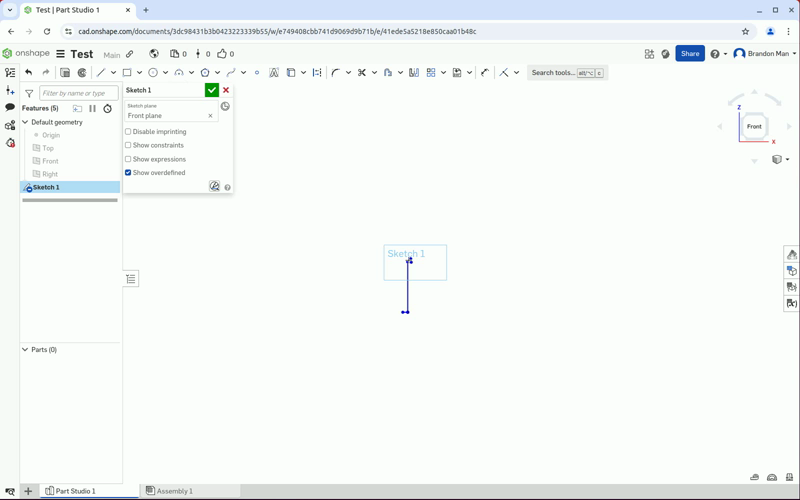
mouse_move(410, 258)
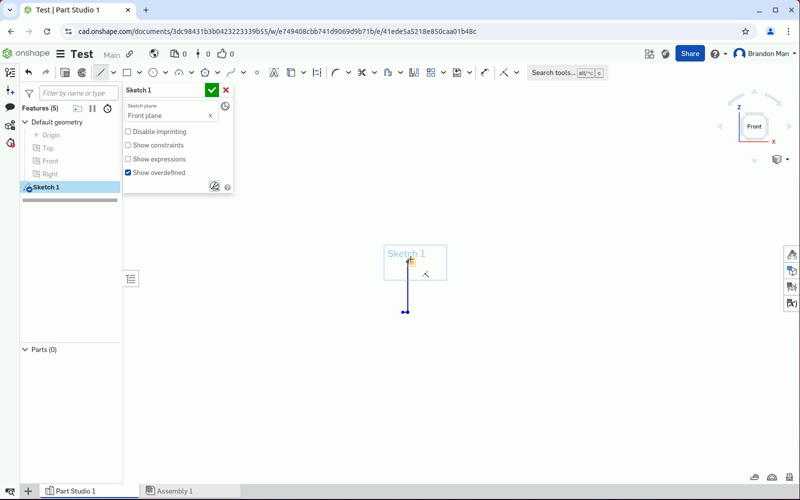
scroll(6)
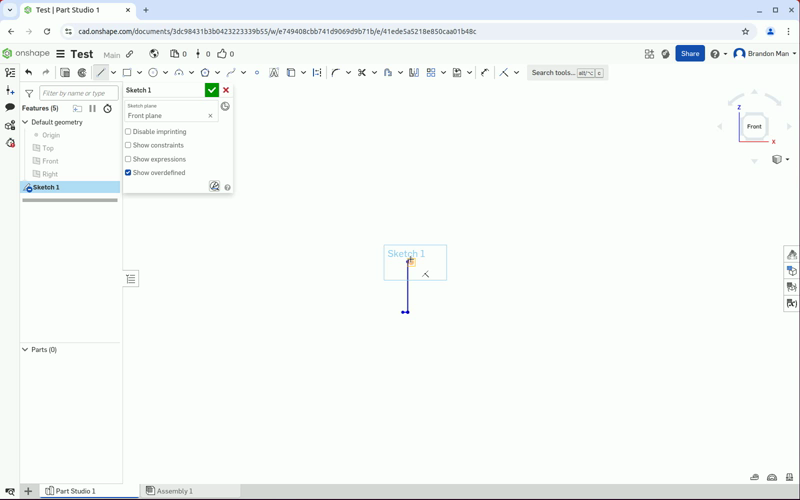
scroll(6)
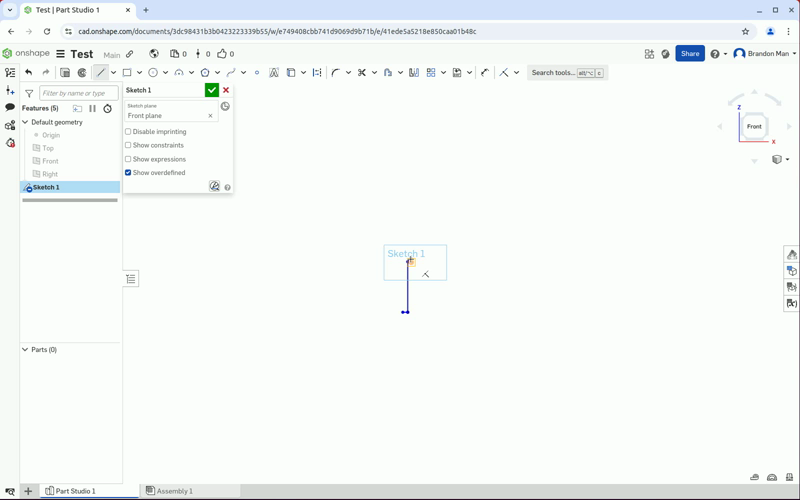
scroll(6)
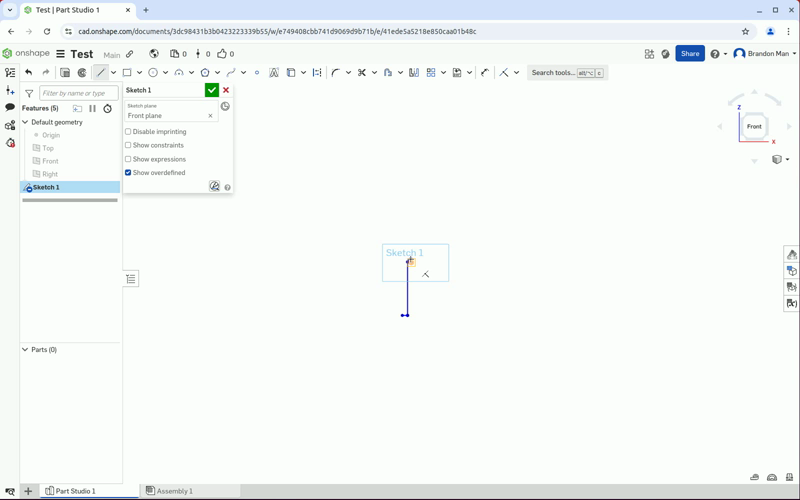
scroll(6)
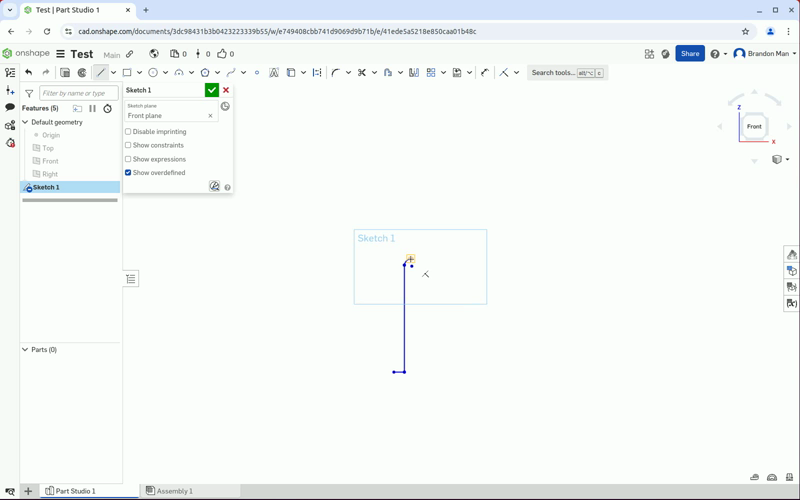
scroll(6)
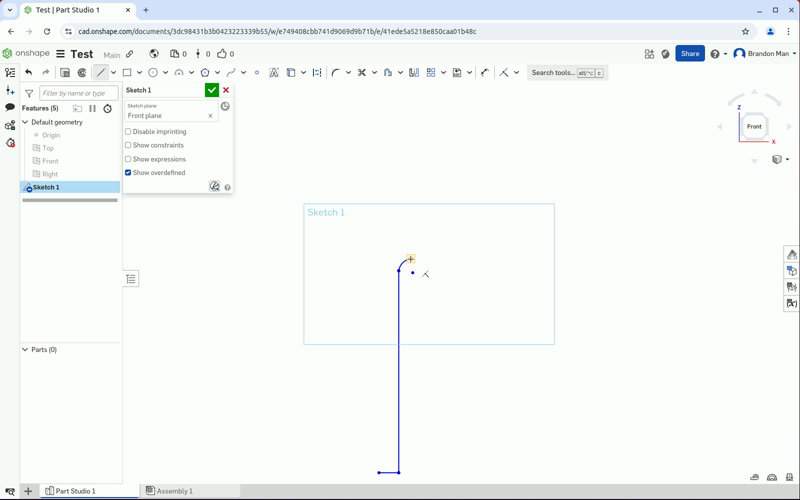
scroll(6)
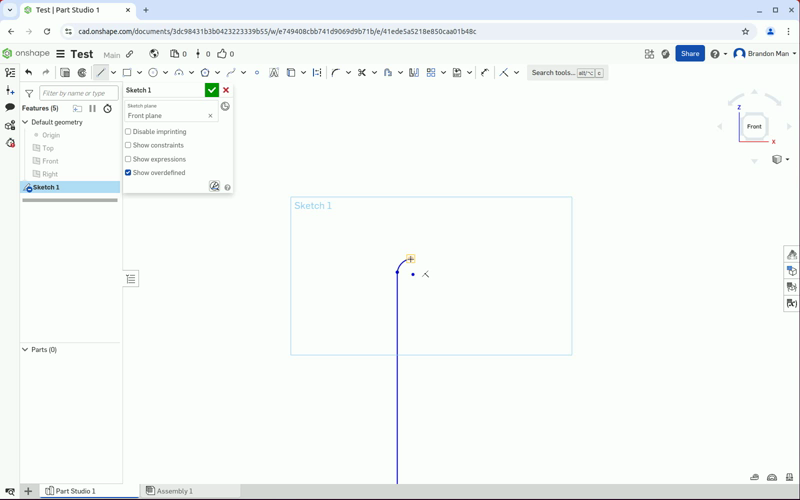
scroll(6)
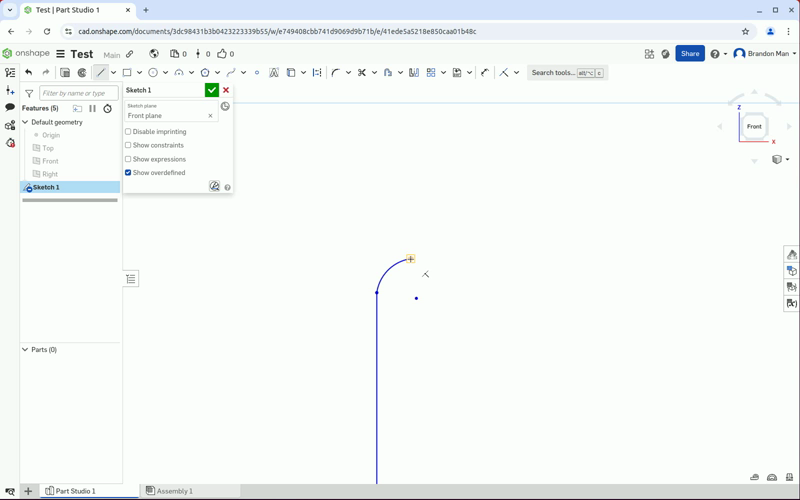
click(410, 258)
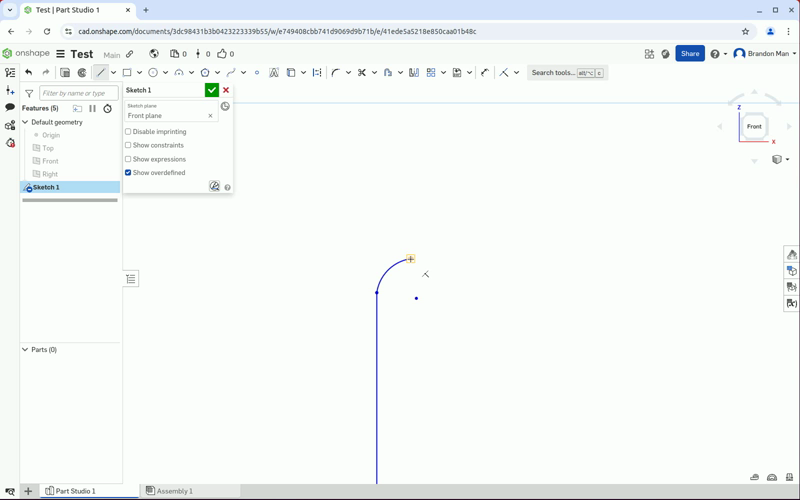
scroll(-6)
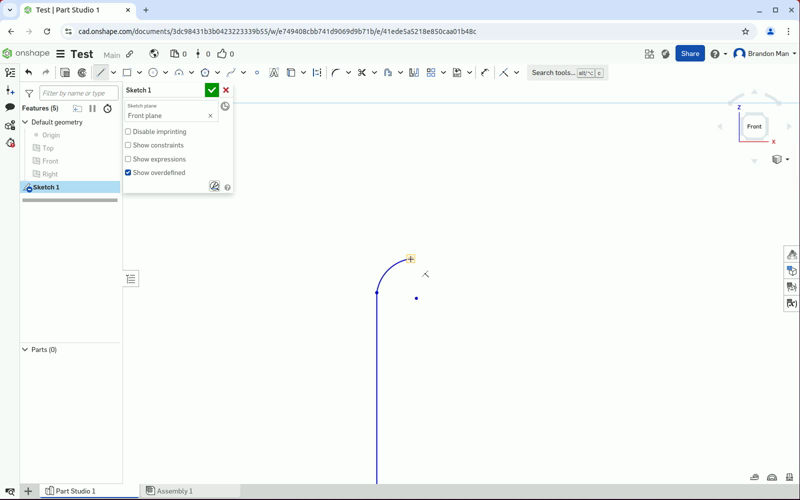
scroll(-6)
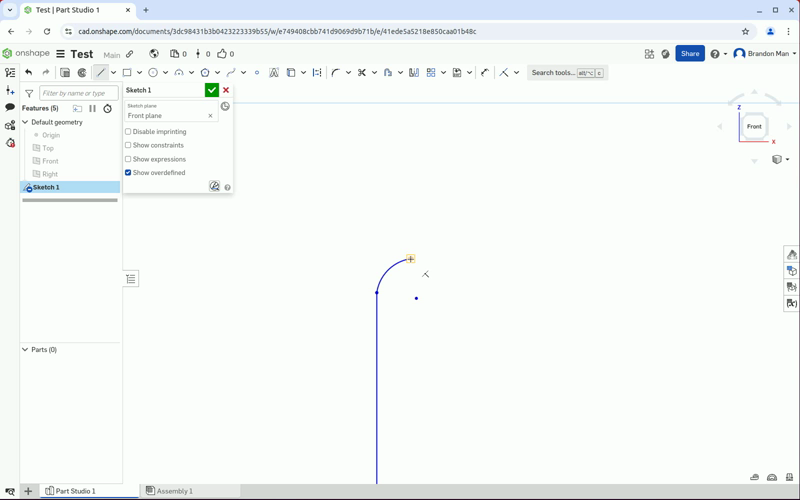
scroll(-6)
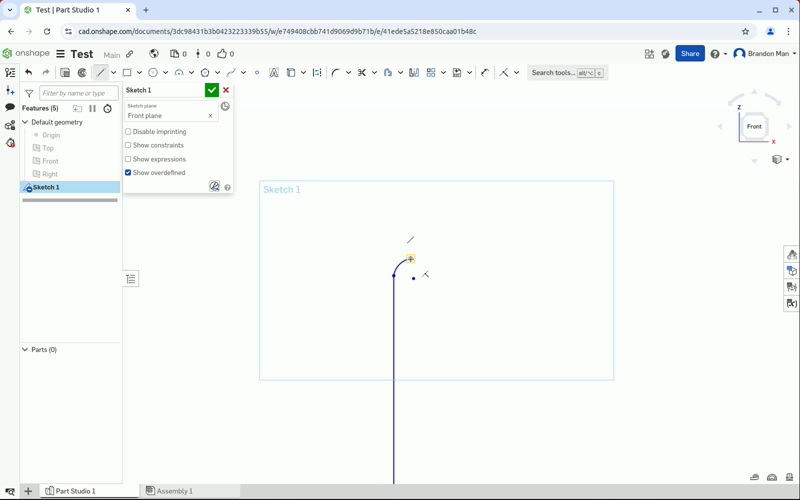
scroll(-6)
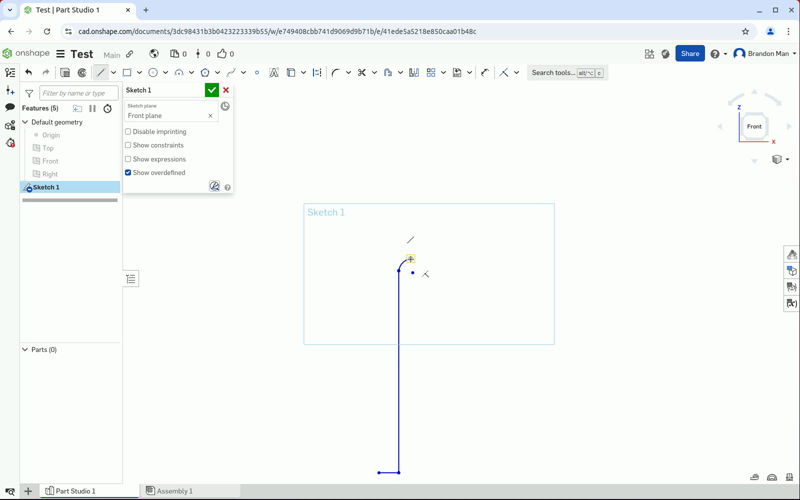
scroll(-6)
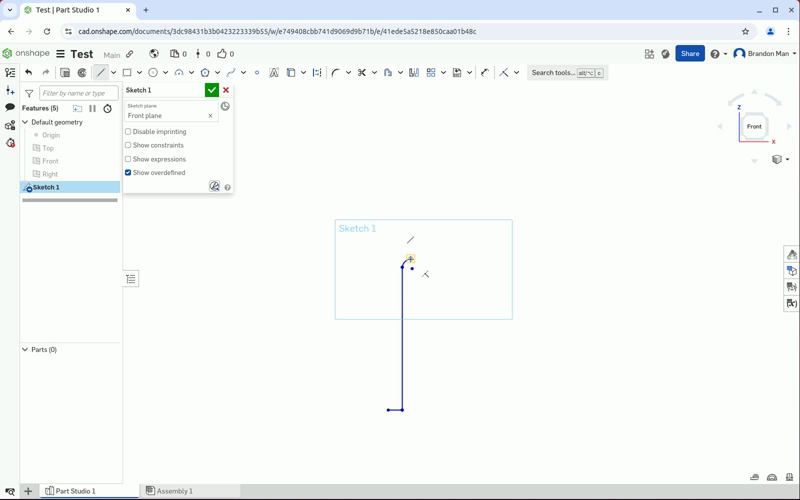
scroll(-6)
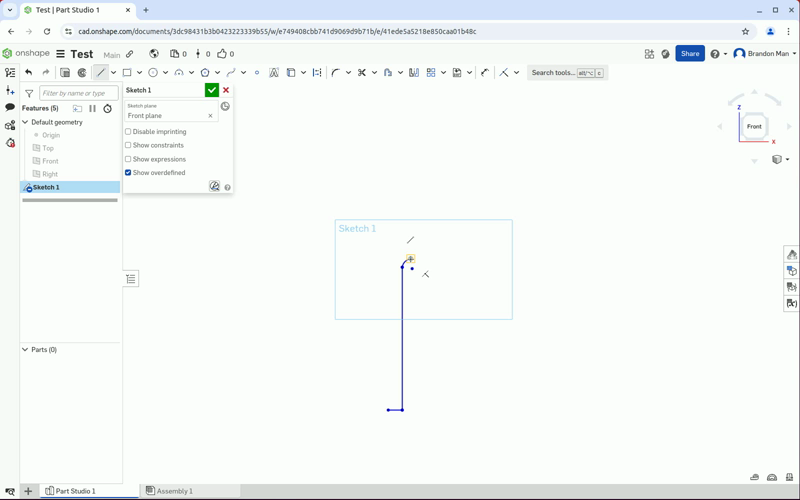
scroll(-6)
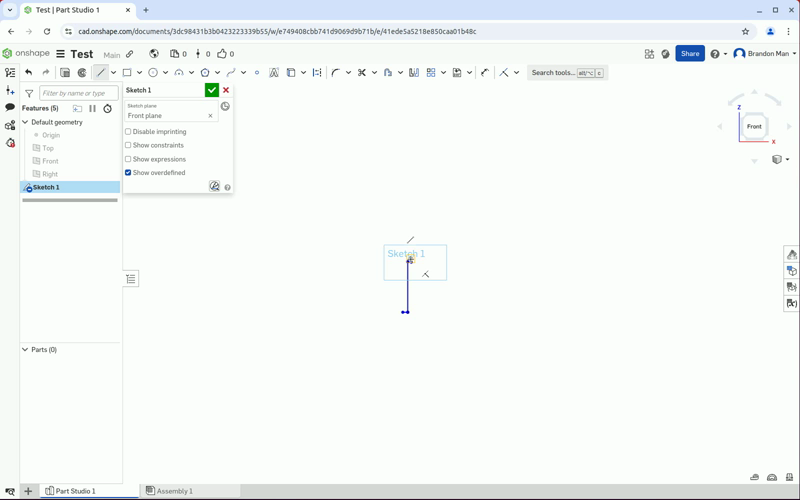
key_down(shift)
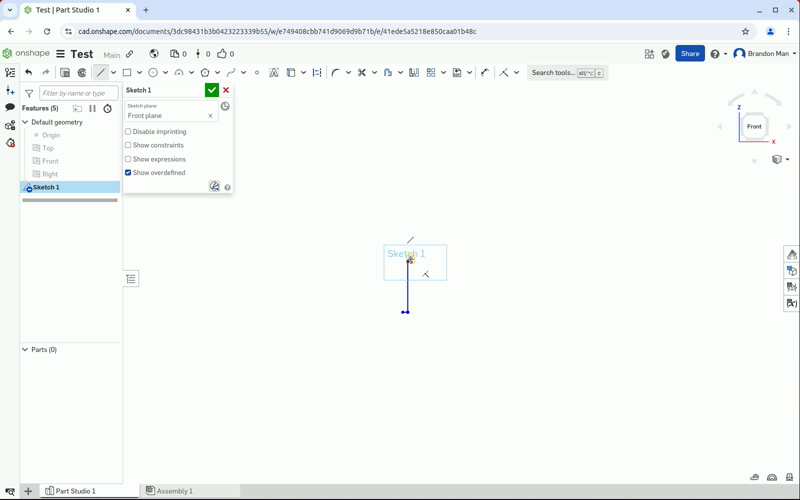
mouse_move(440, 258)
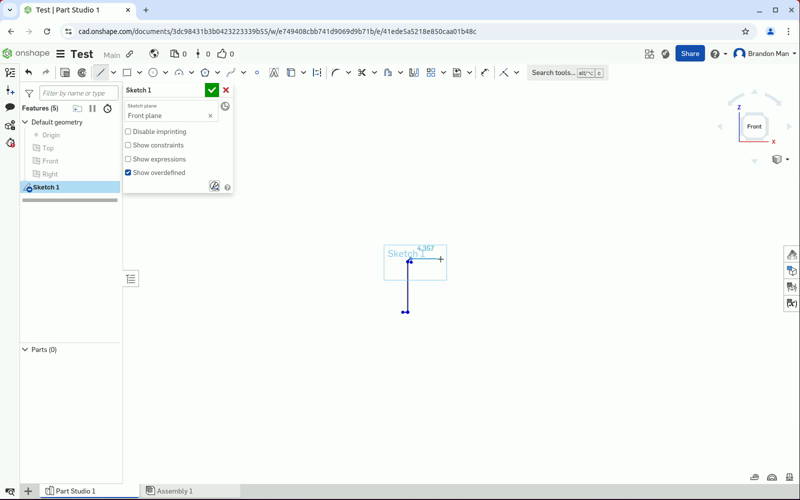
mouse_move(461, 258)
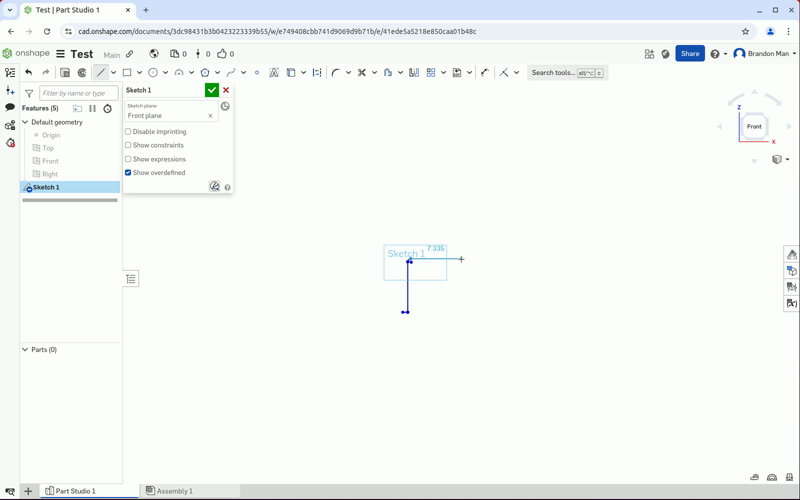
click(461, 258)
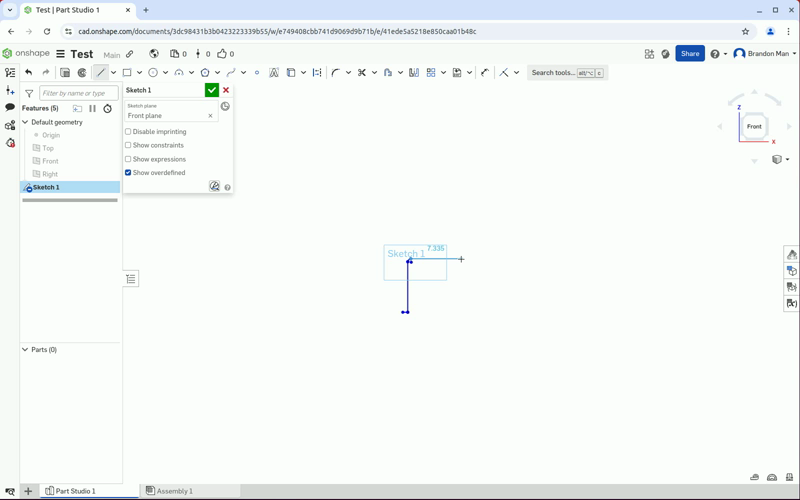
key_up(shift)
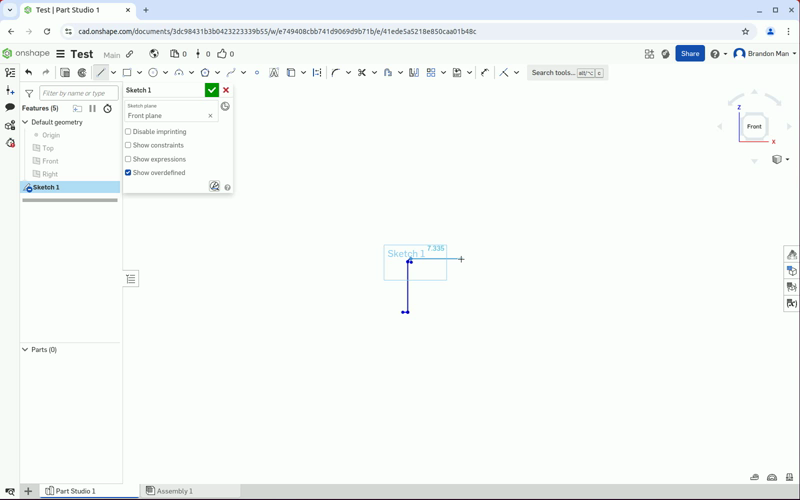
key_down(shift)
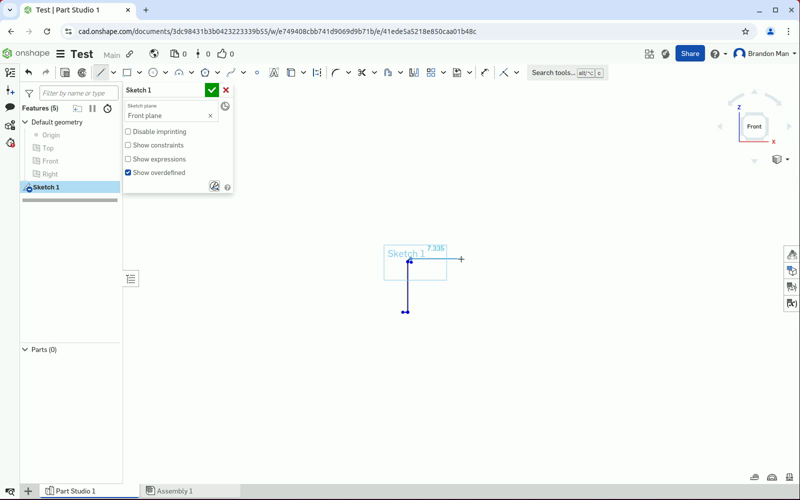
mouse_move(491, 258)
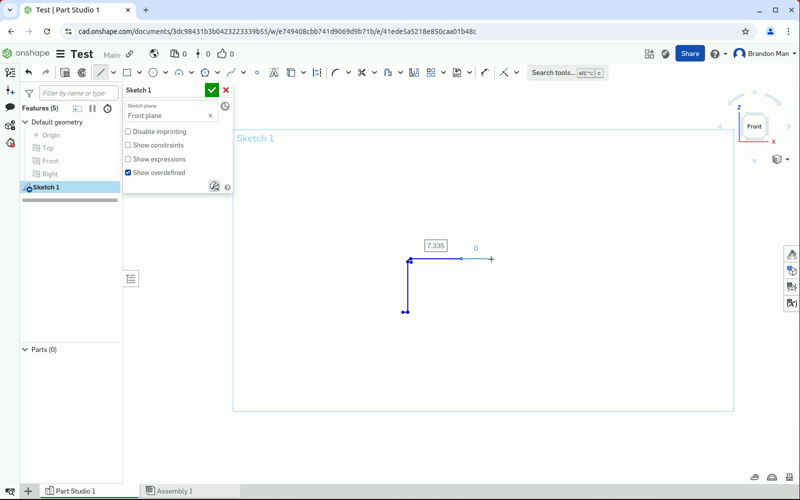
mouse_move(461, 255)
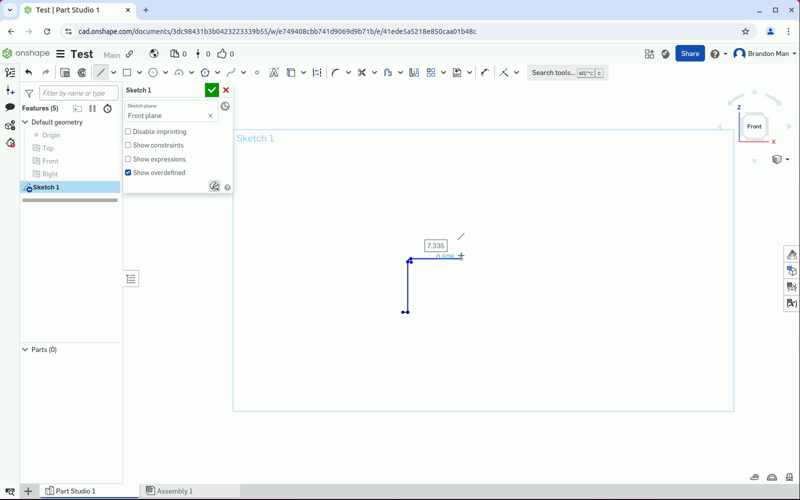
scroll(6)
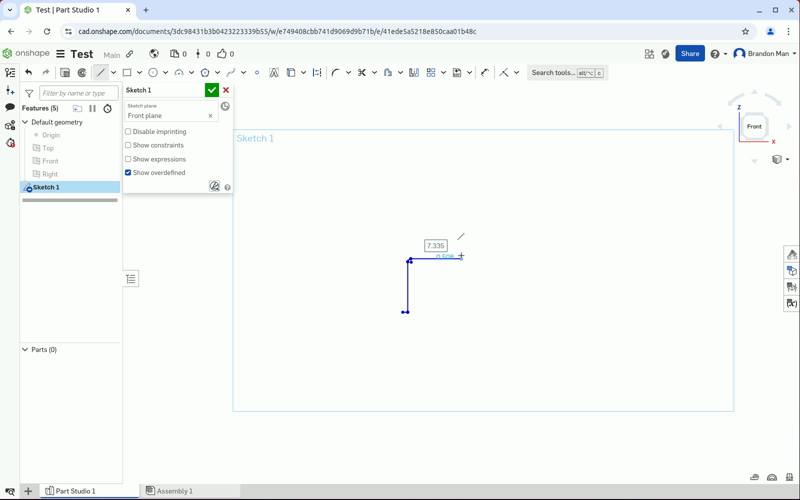
scroll(6)
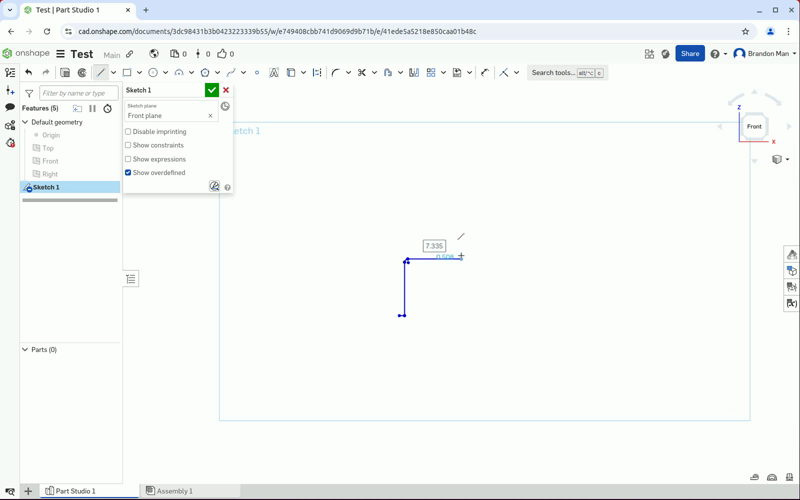
scroll(6)
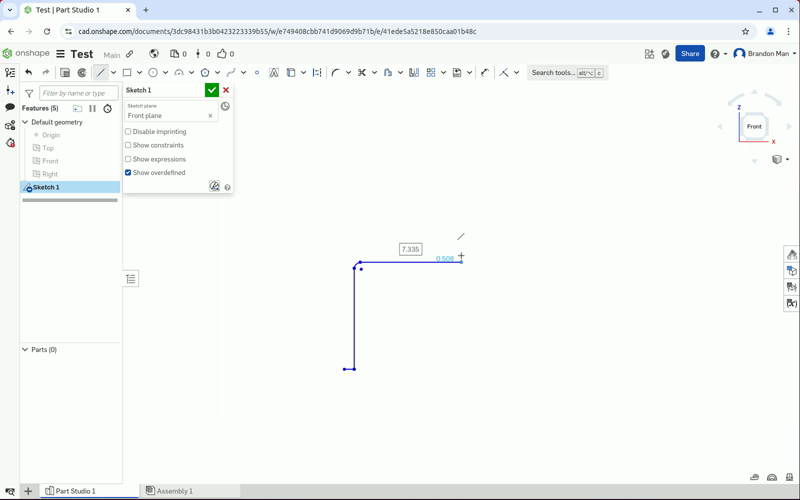
scroll(6)
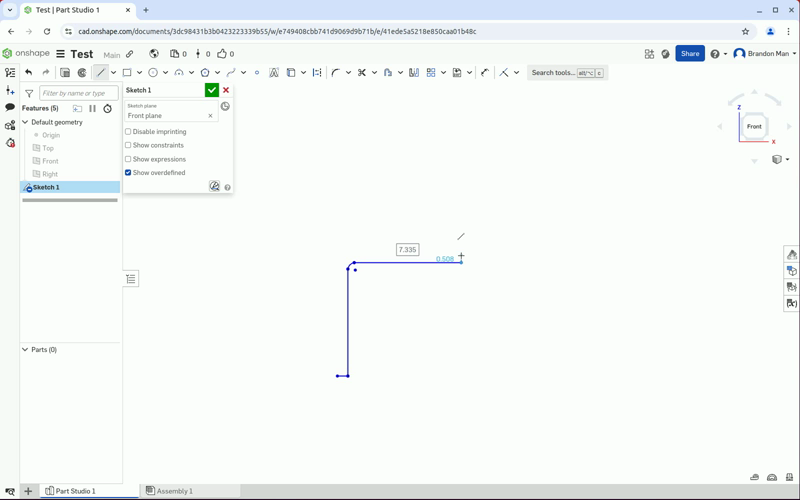
scroll(6)
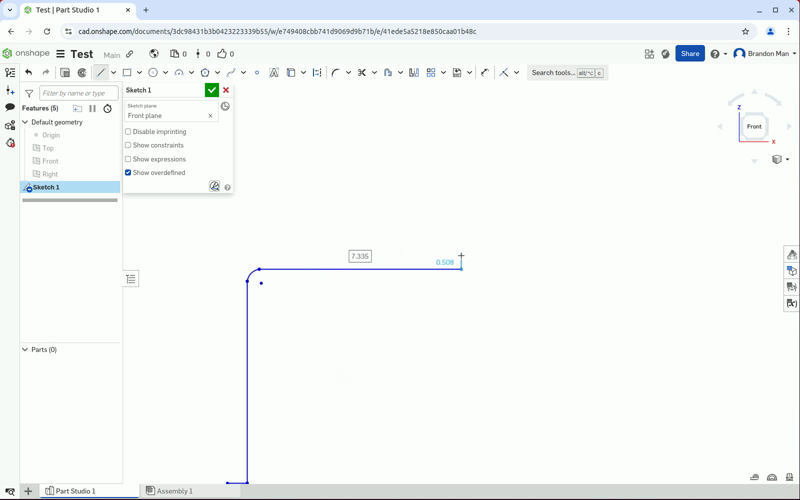
scroll(6)
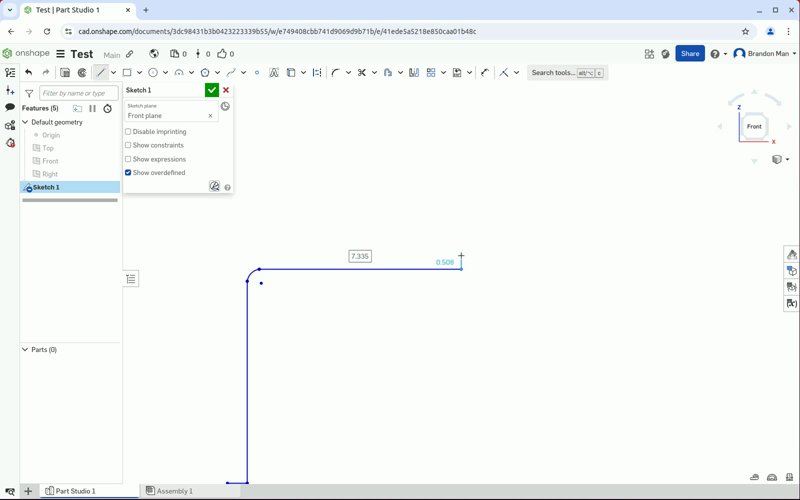
scroll(6)
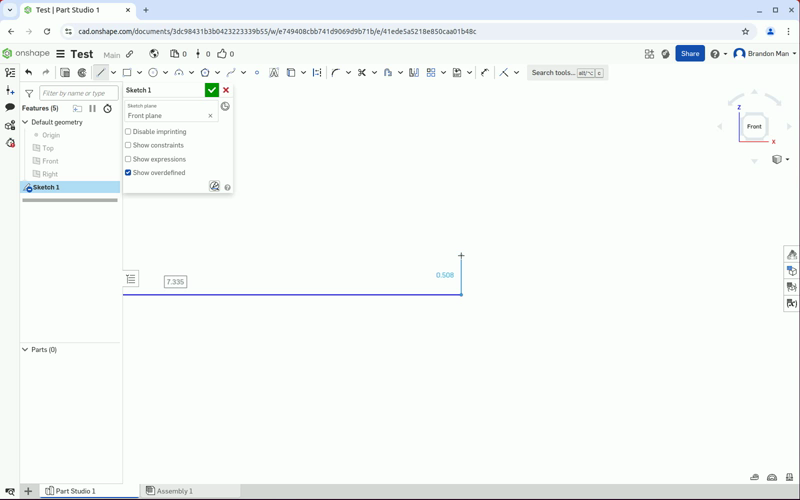
click(461, 255)
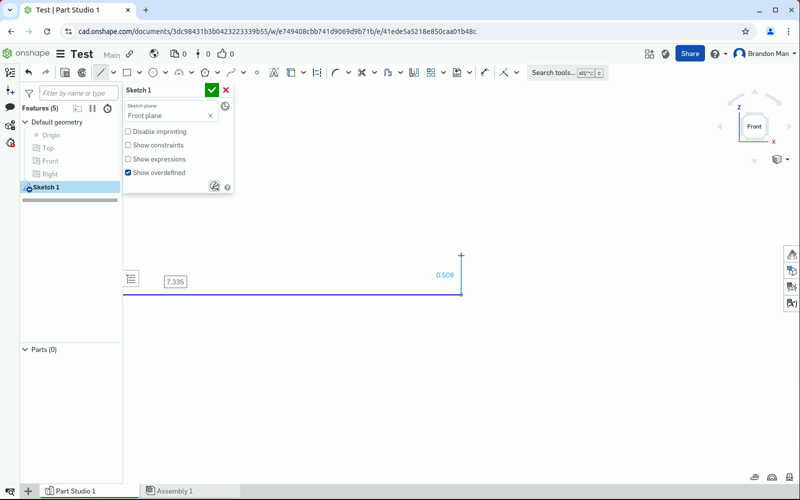
scroll(-6)
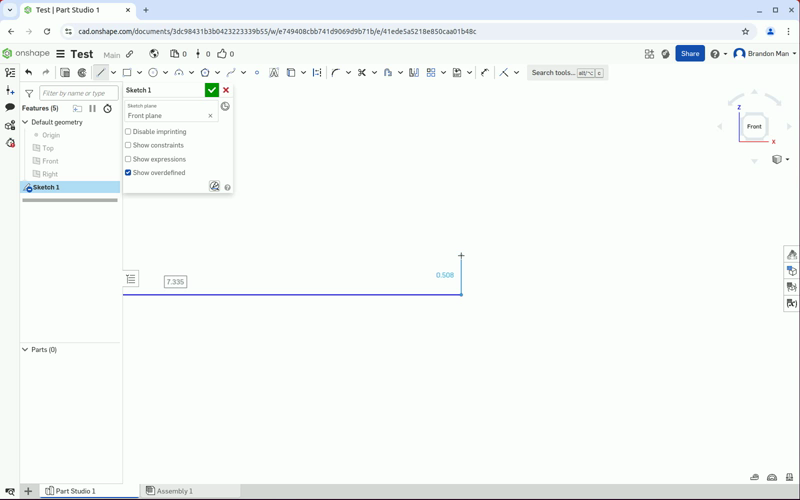
scroll(-6)
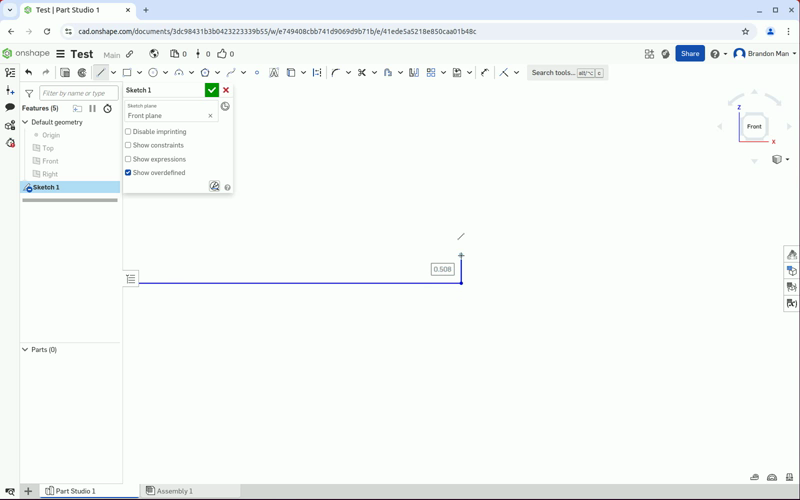
scroll(-6)
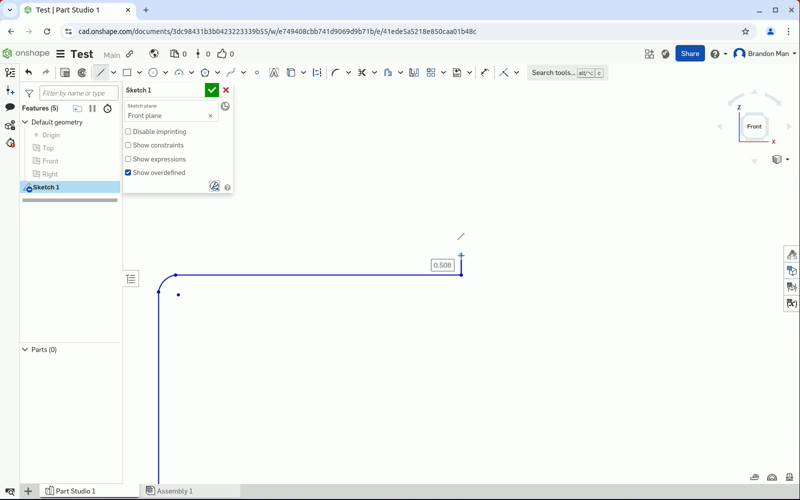
scroll(-6)
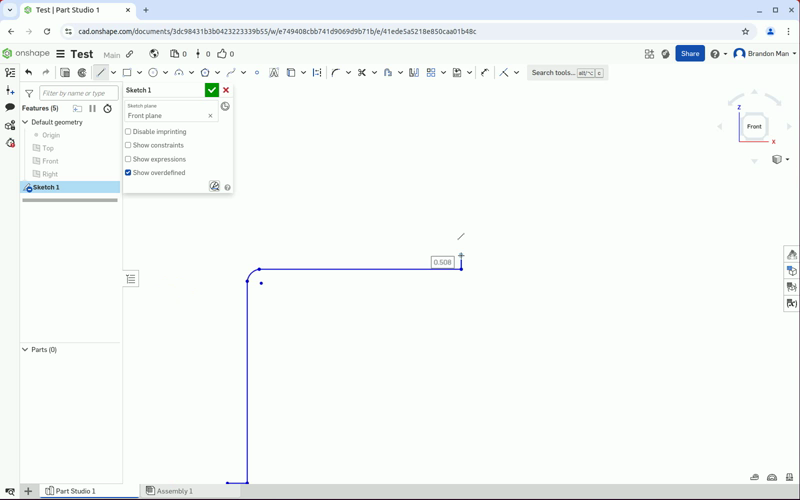
scroll(-6)
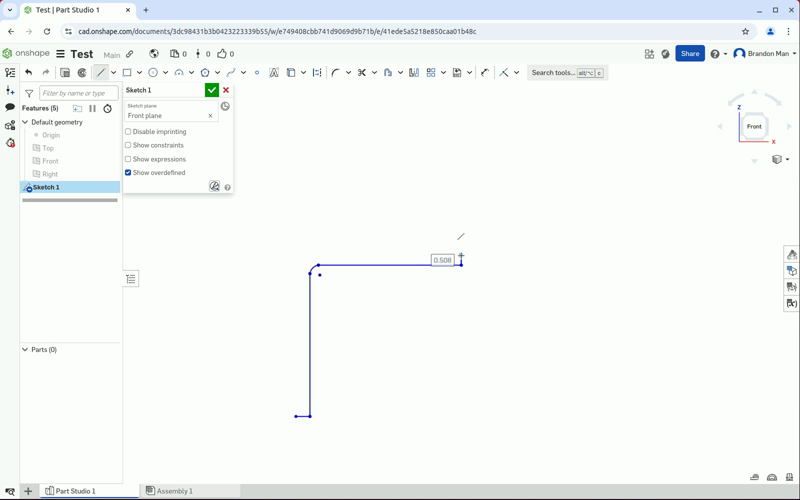
scroll(-6)
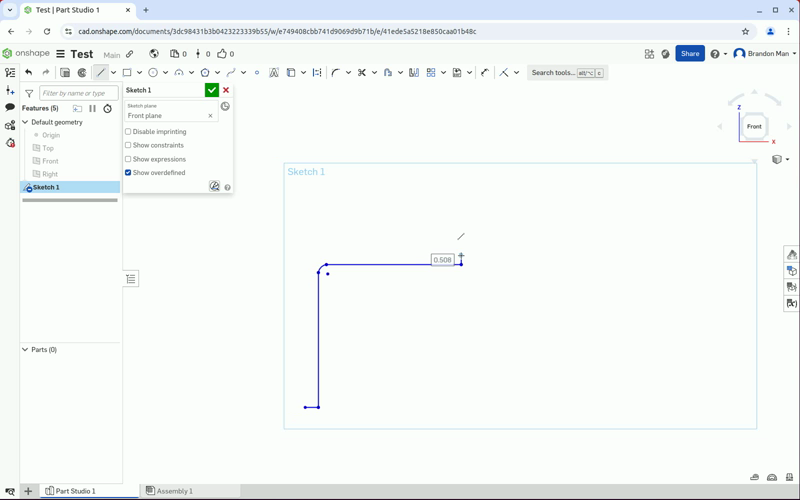
scroll(-6)
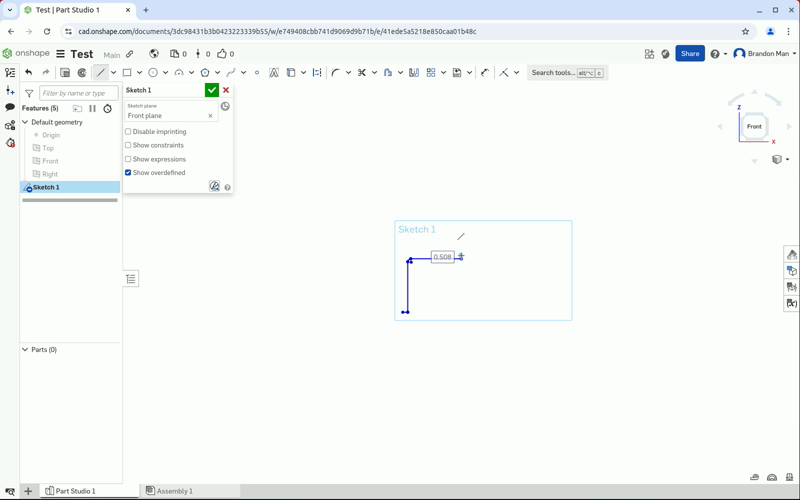
key_up(shift)
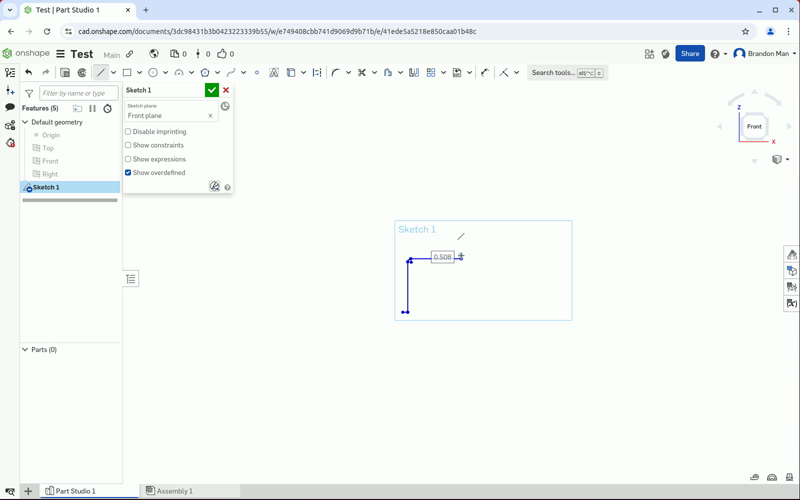
key_down(shift)
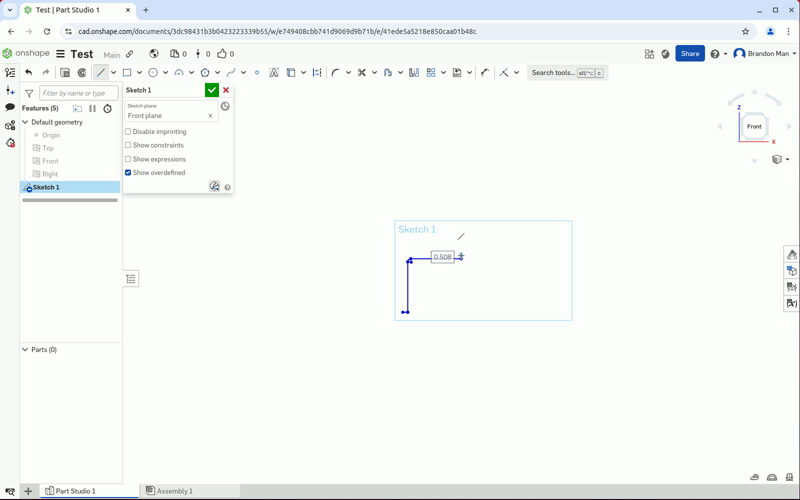
mouse_move(491, 255)
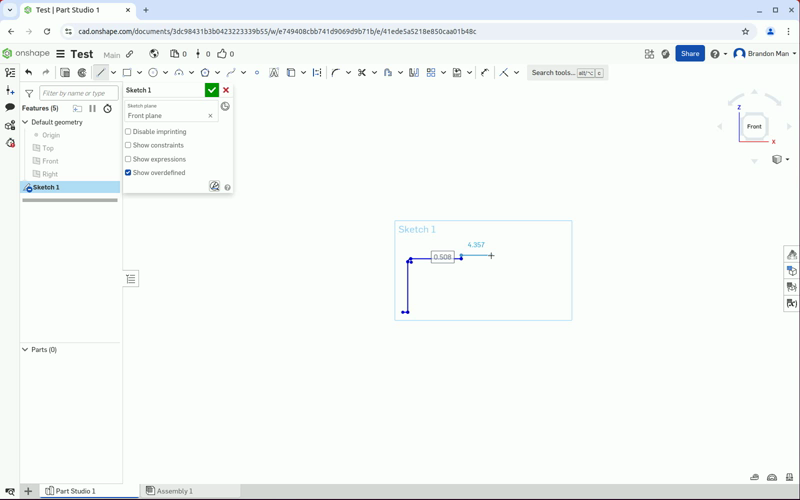
mouse_move(410, 255)
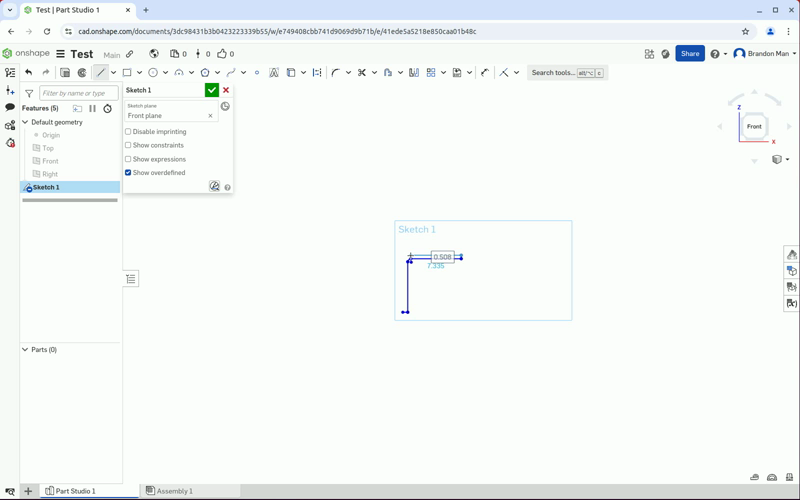
scroll(6)
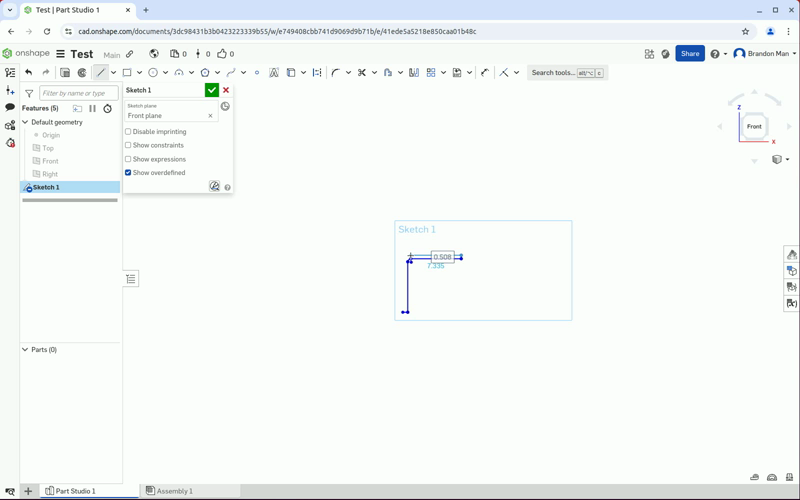
scroll(6)
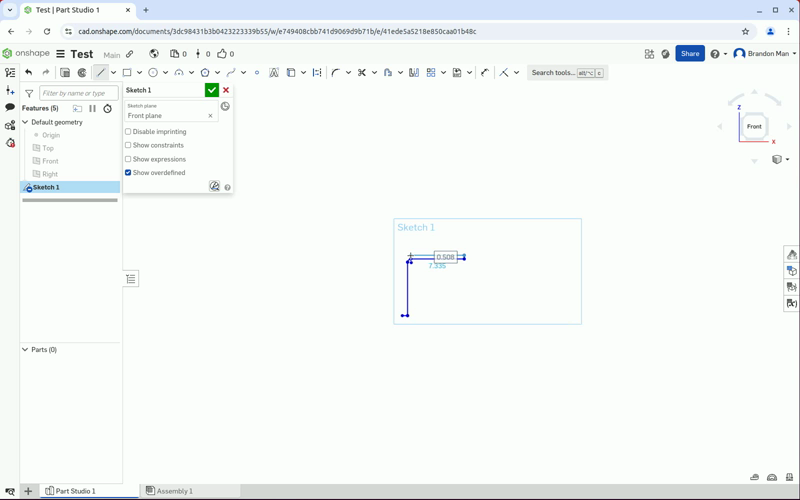
scroll(6)
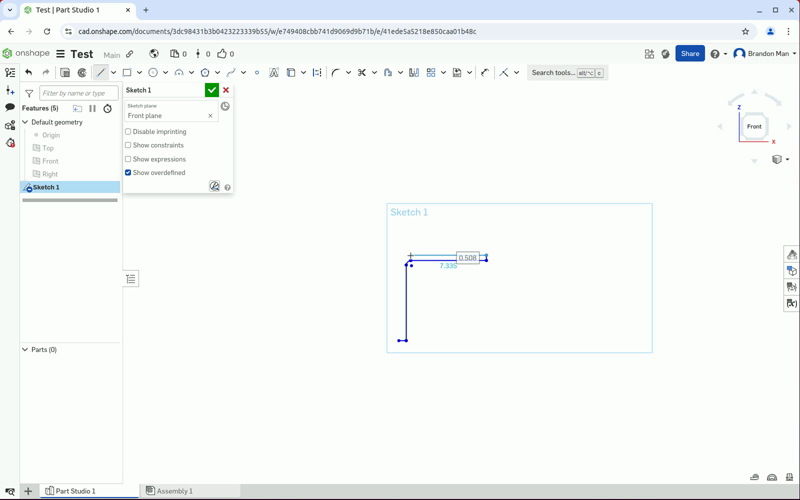
scroll(6)
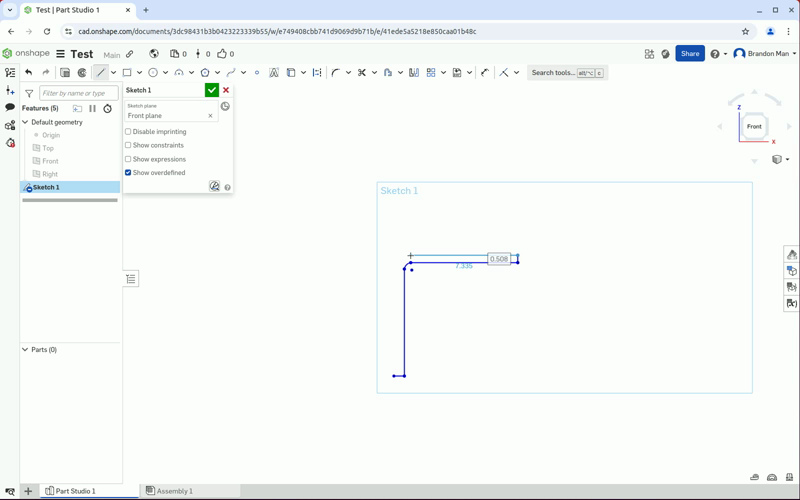
scroll(6)
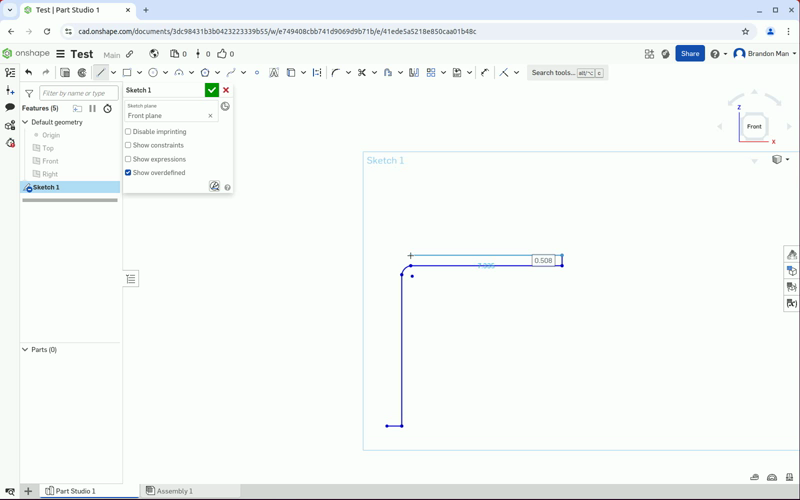
scroll(6)
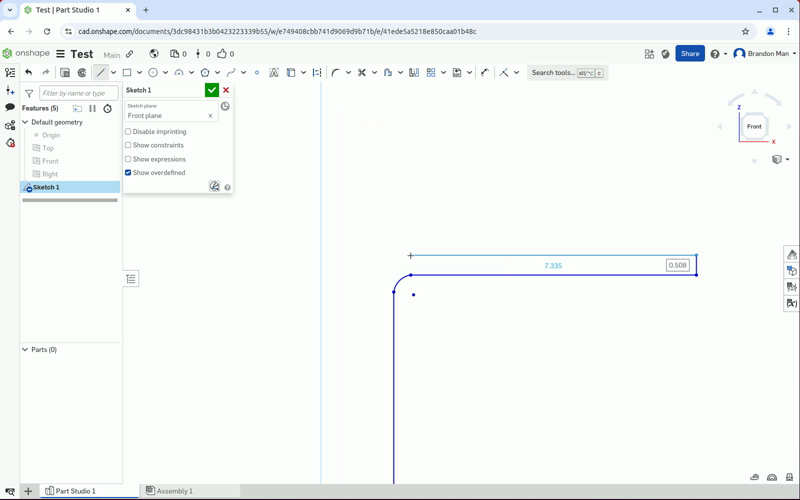
scroll(6)
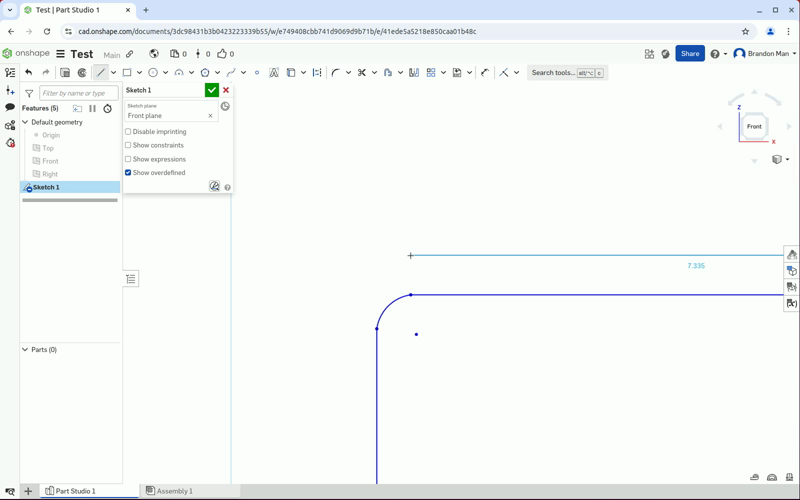
click(410, 255)
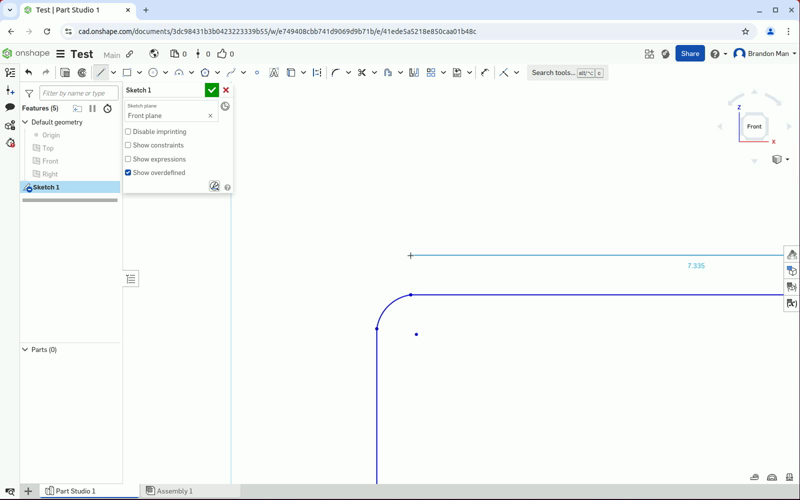
scroll(-6)
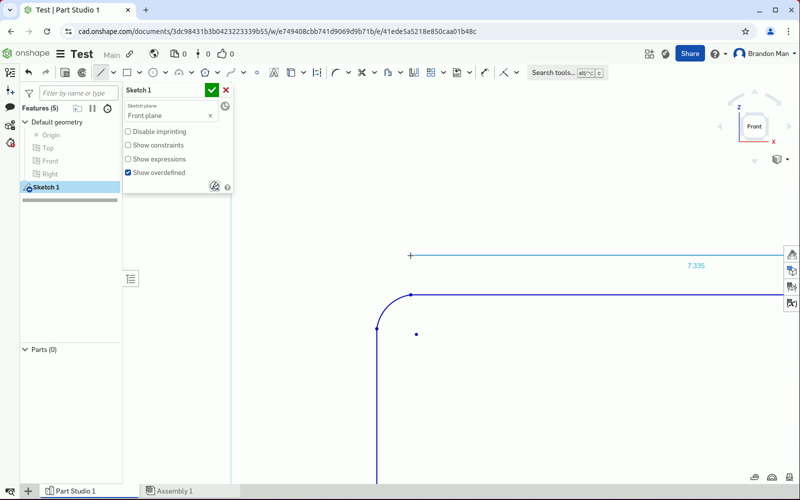
scroll(-6)
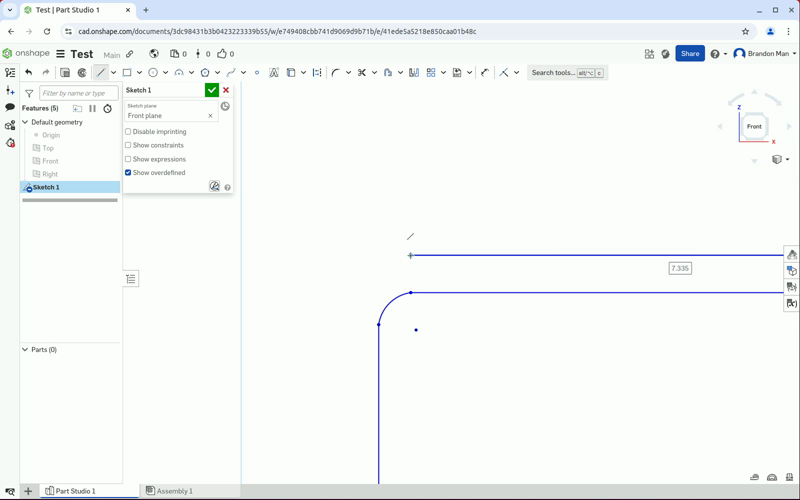
scroll(-6)
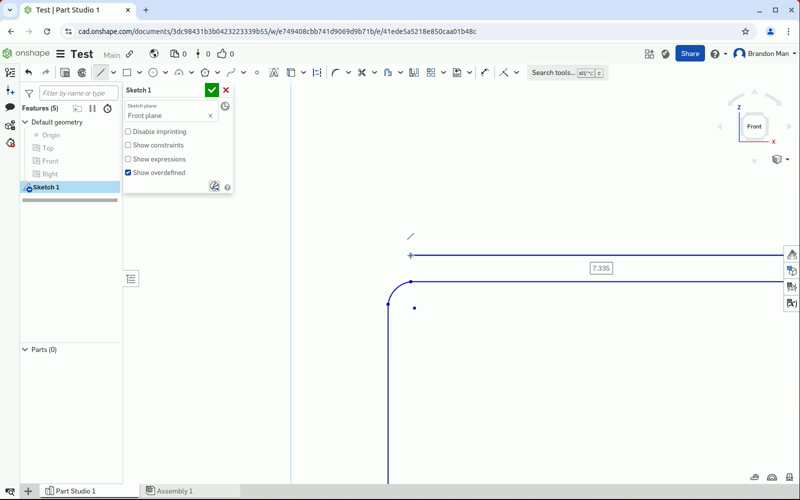
scroll(-6)
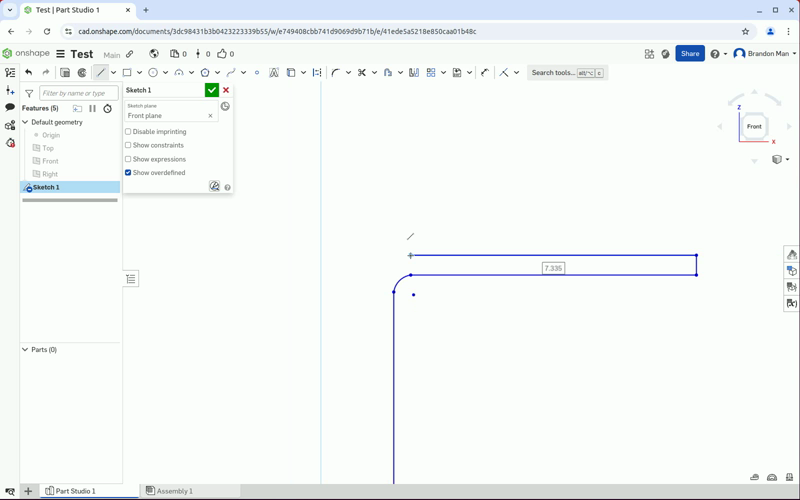
scroll(-6)
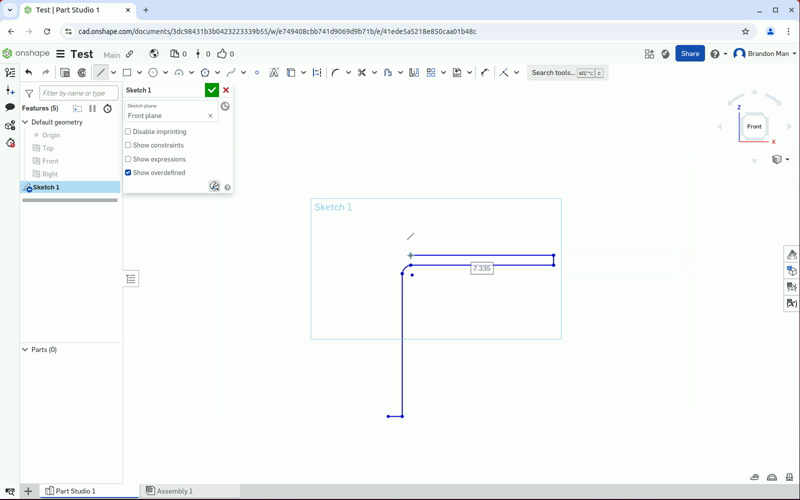
scroll(-6)
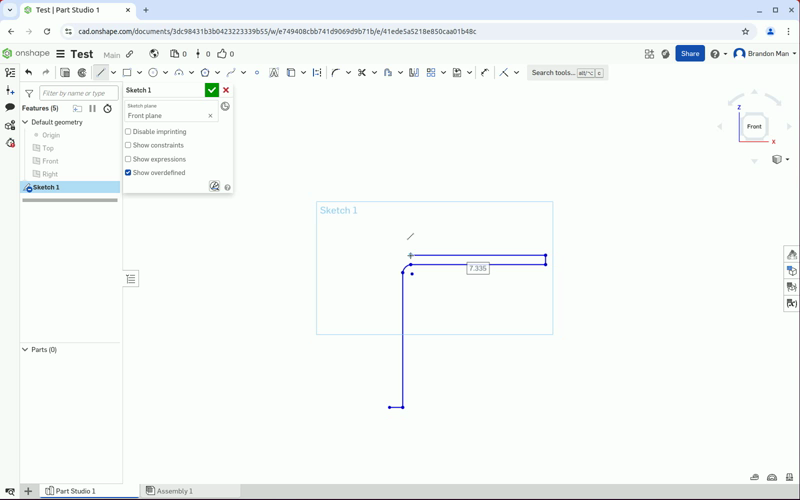
scroll(-6)
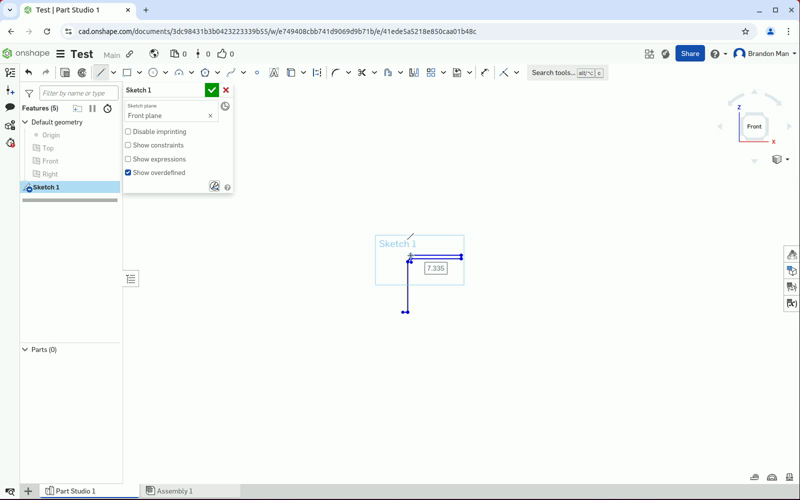
key_up(shift)
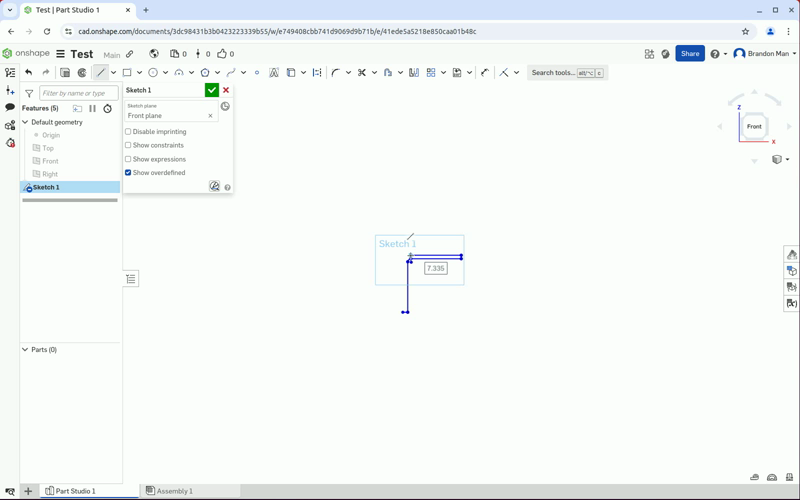
key(esc)
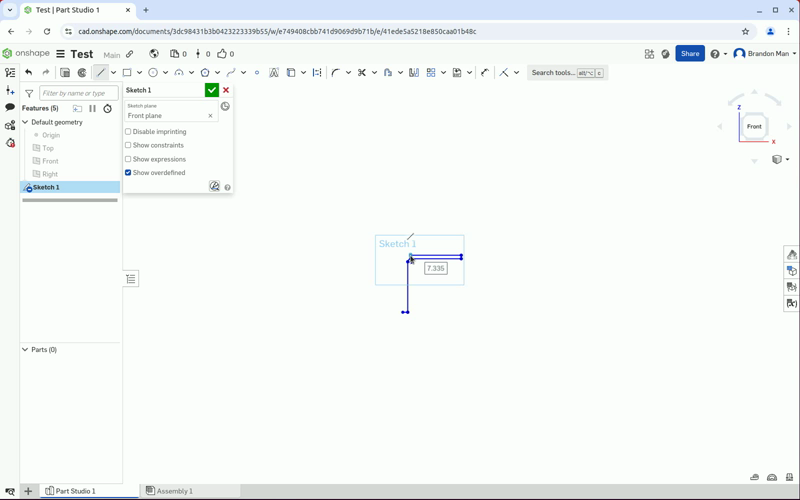
key(a)
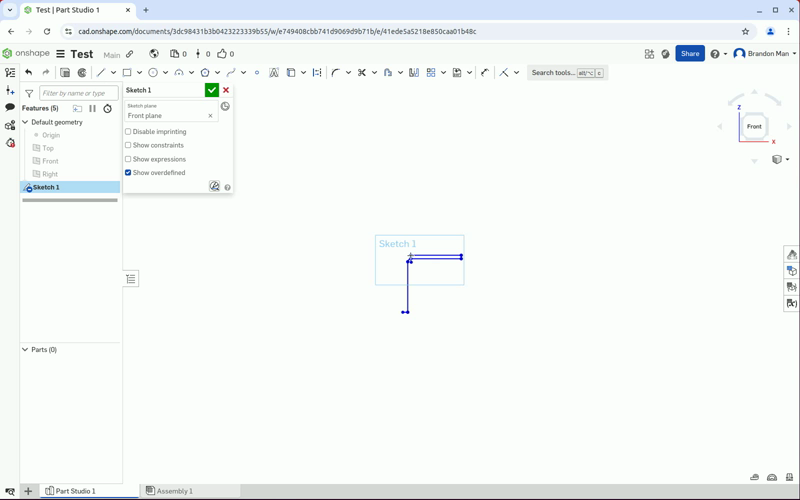
mouse_move(410, 255)
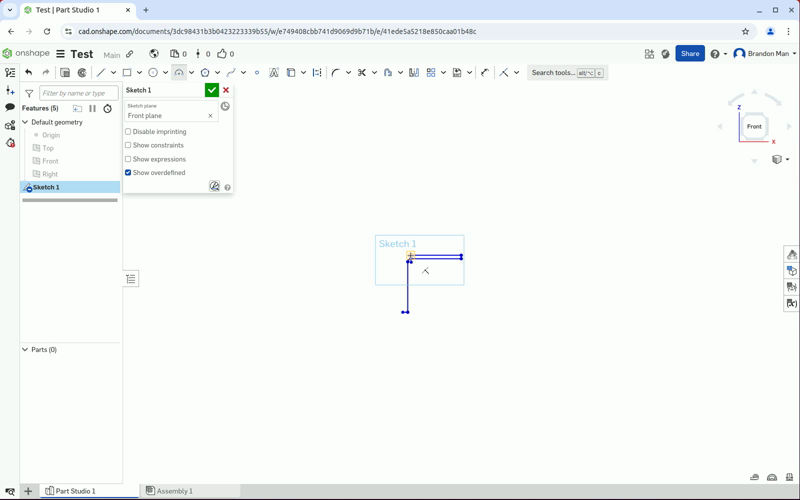
scroll(6)
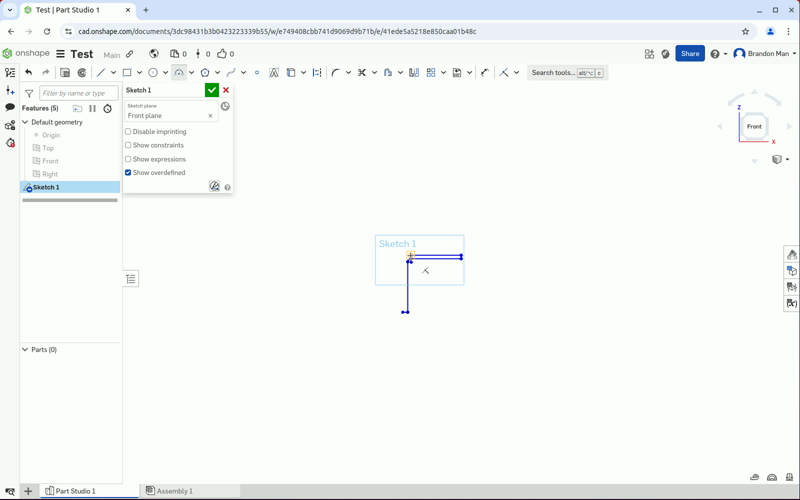
scroll(6)
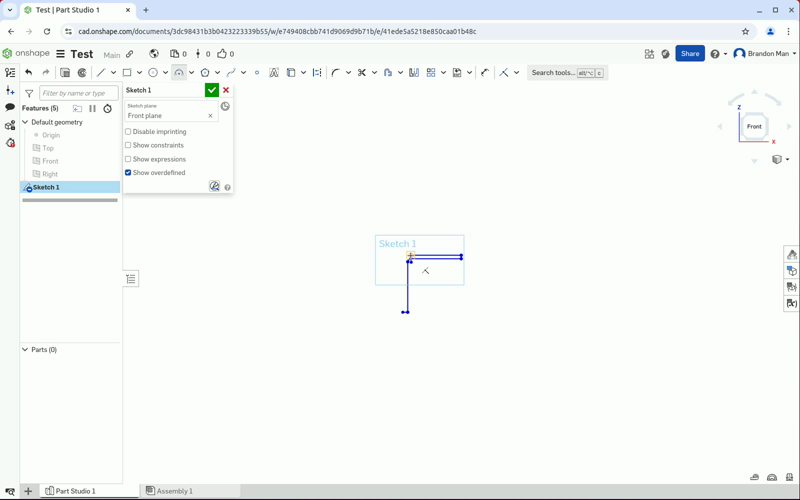
scroll(6)
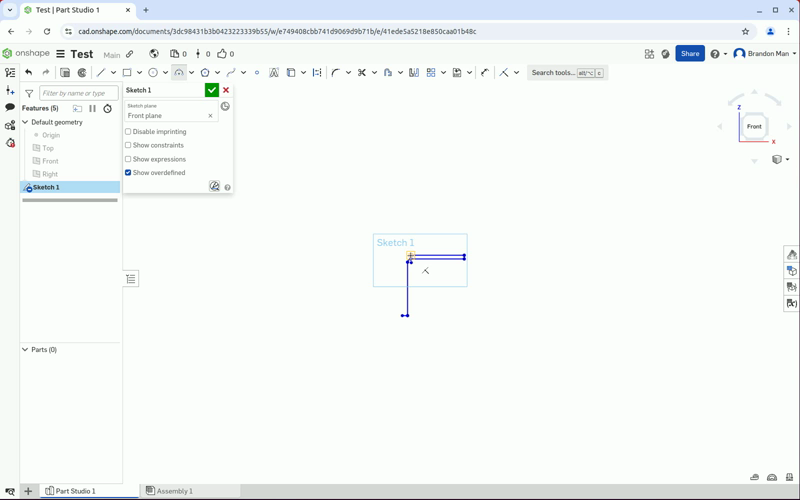
scroll(6)
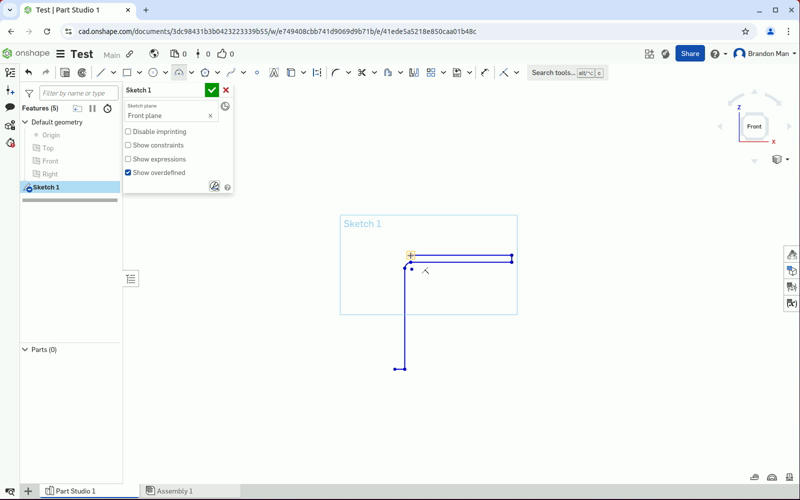
scroll(6)
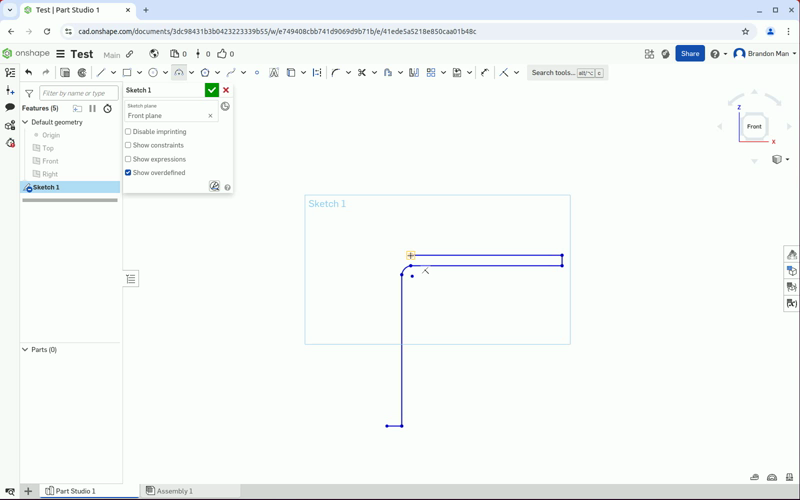
scroll(6)
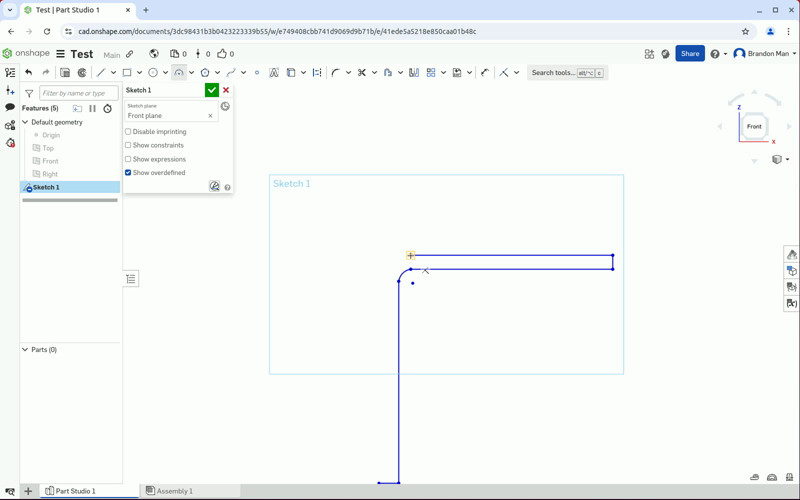
scroll(6)
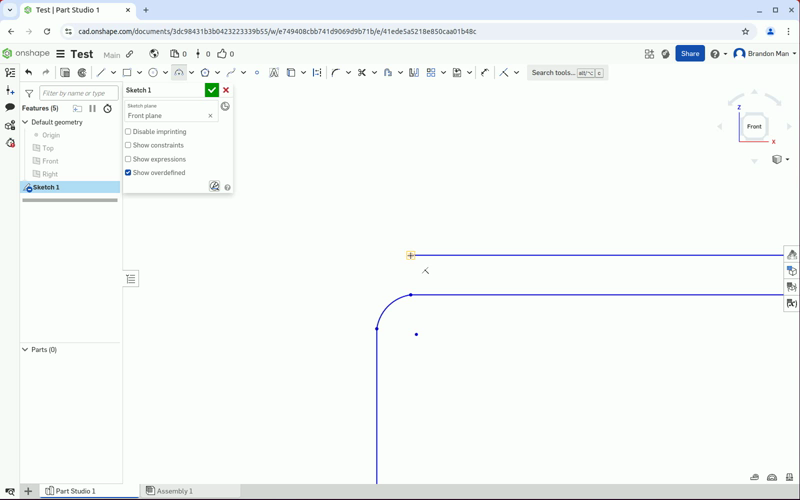
click(410, 255)
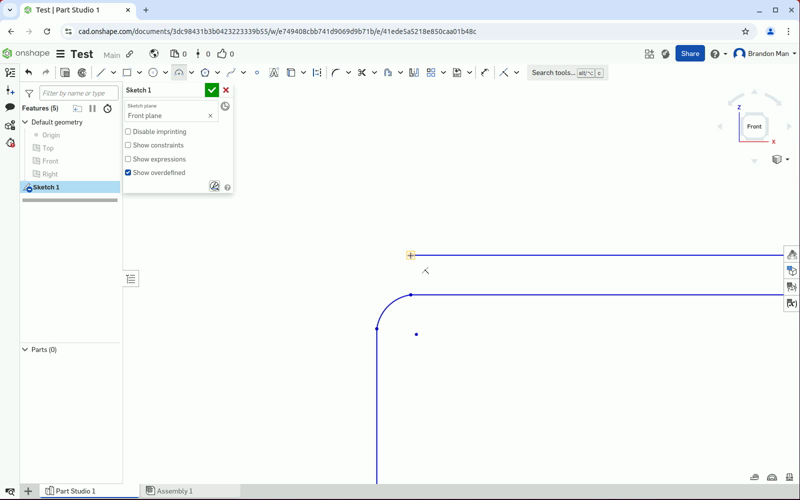
scroll(-6)
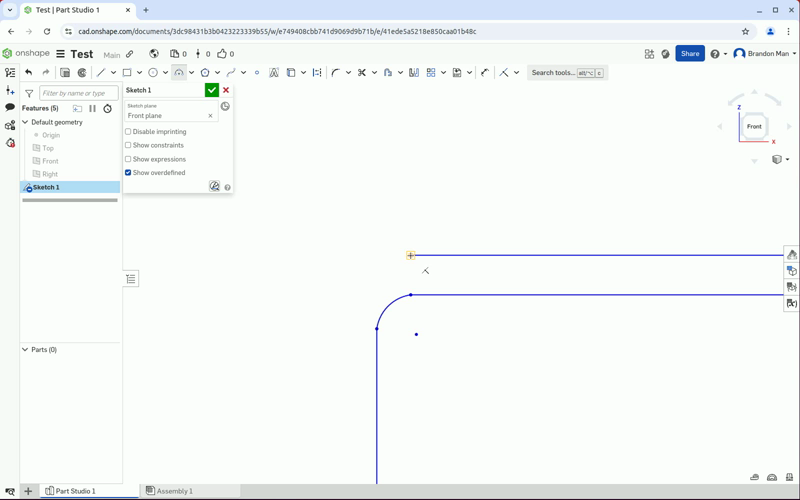
scroll(-6)
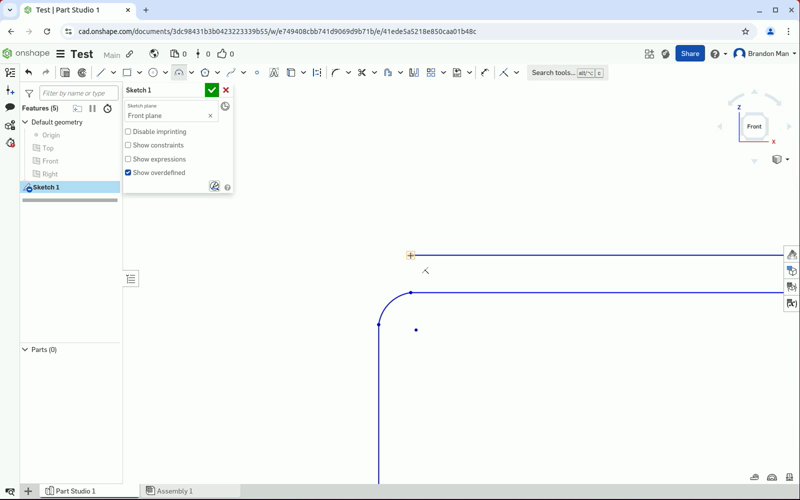
scroll(-6)
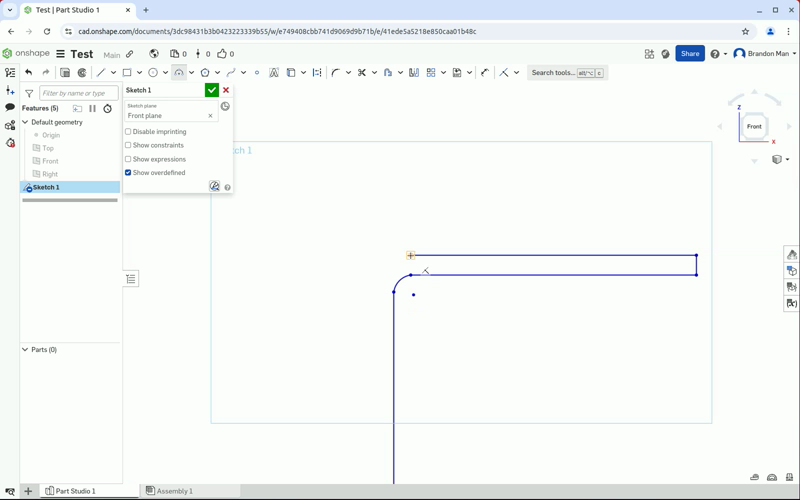
scroll(-6)
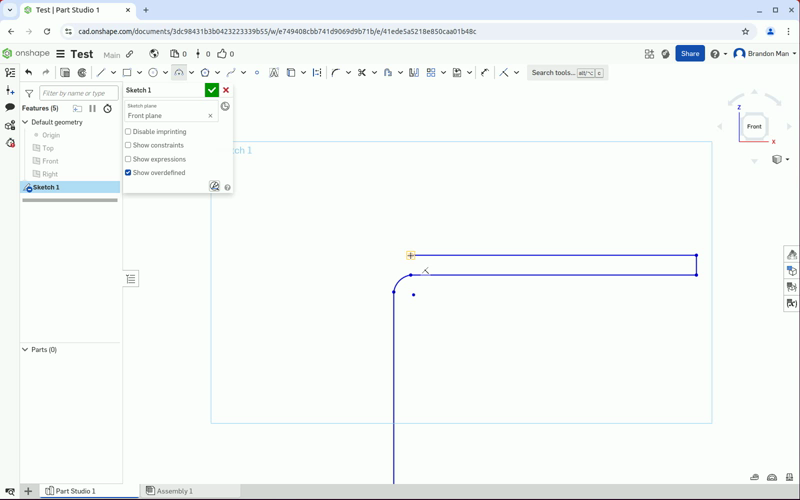
scroll(-6)
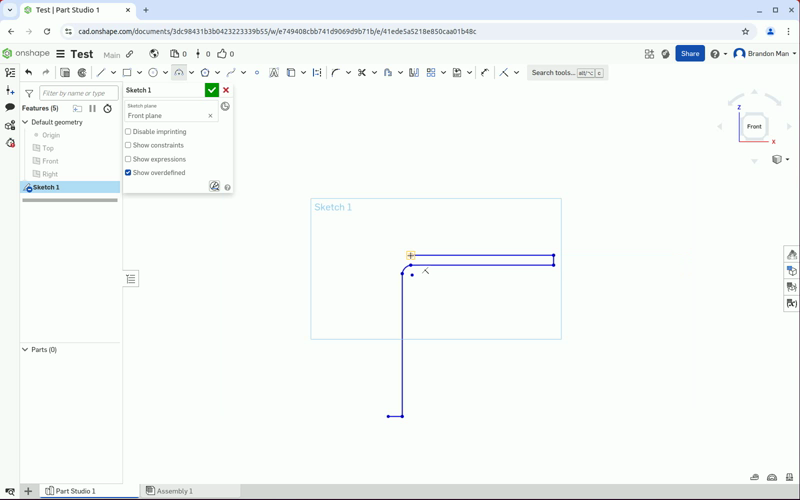
scroll(-6)
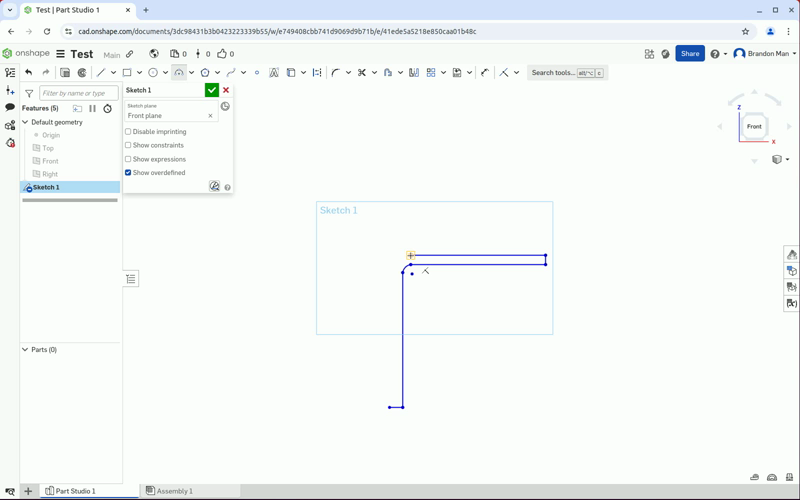
scroll(-6)
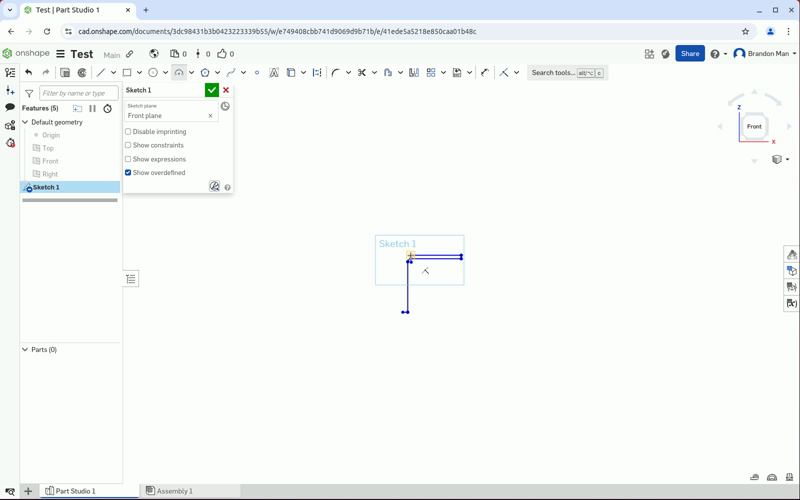
key_down(shift)
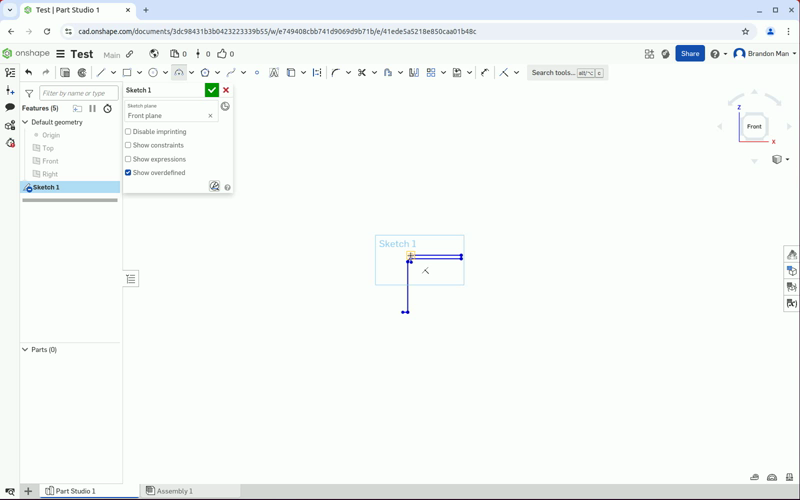
mouse_move(404, 261)
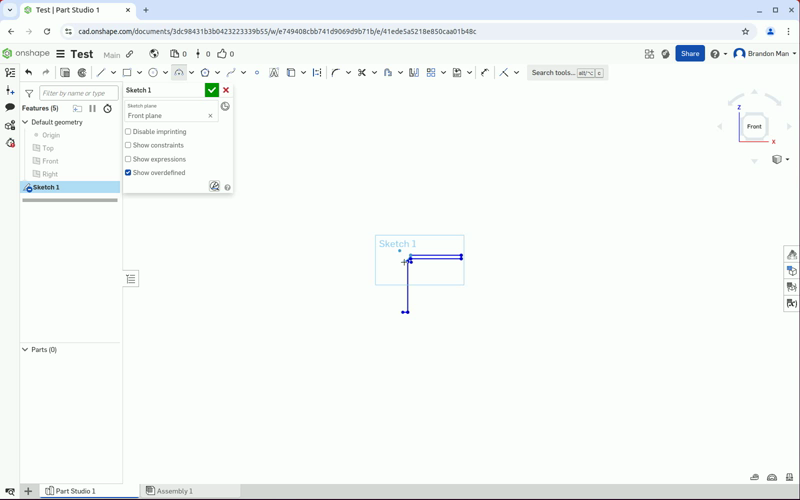
scroll(6)
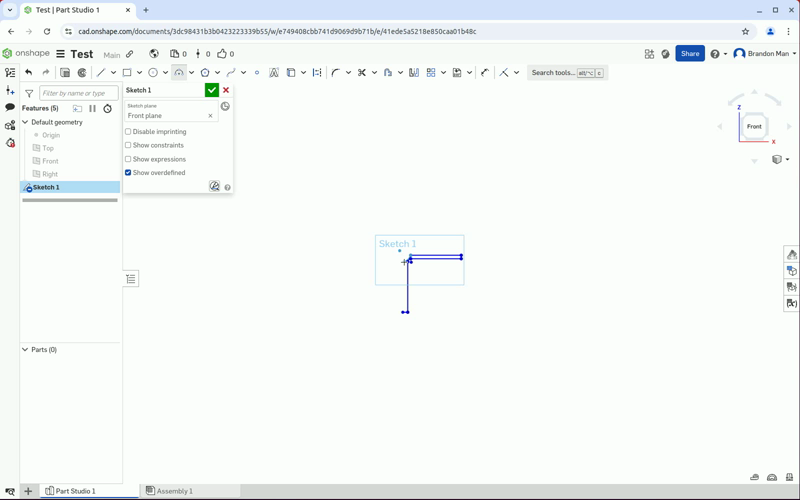
scroll(6)
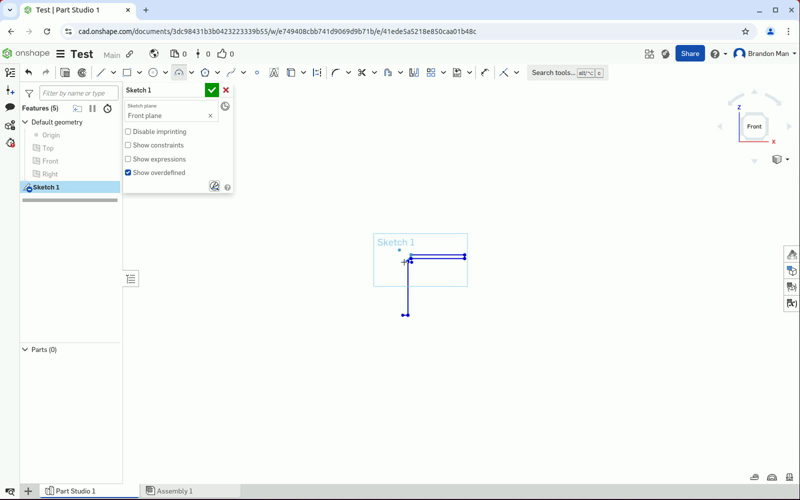
scroll(6)
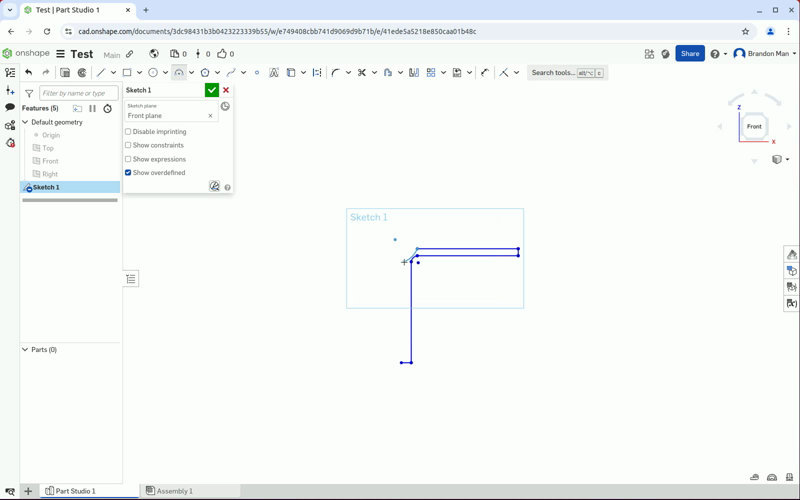
scroll(6)
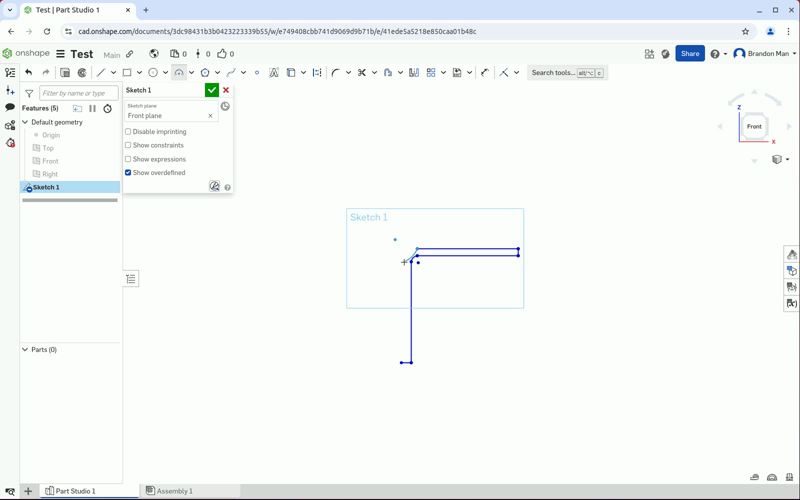
scroll(6)
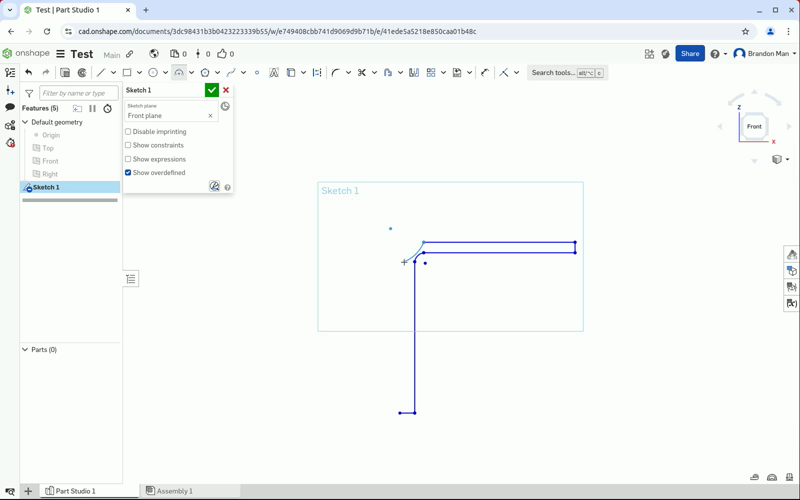
scroll(6)
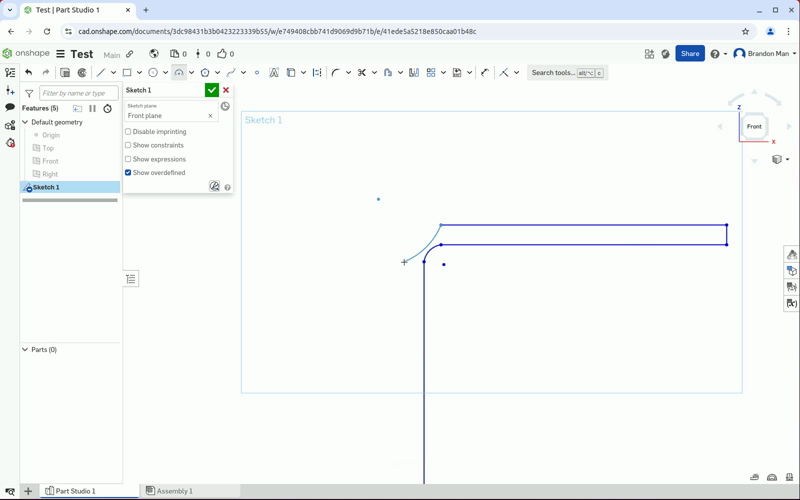
scroll(6)
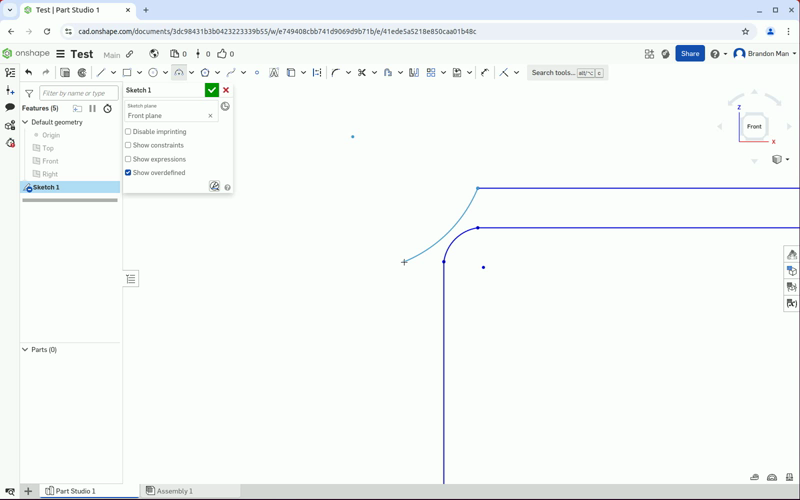
click(404, 261)
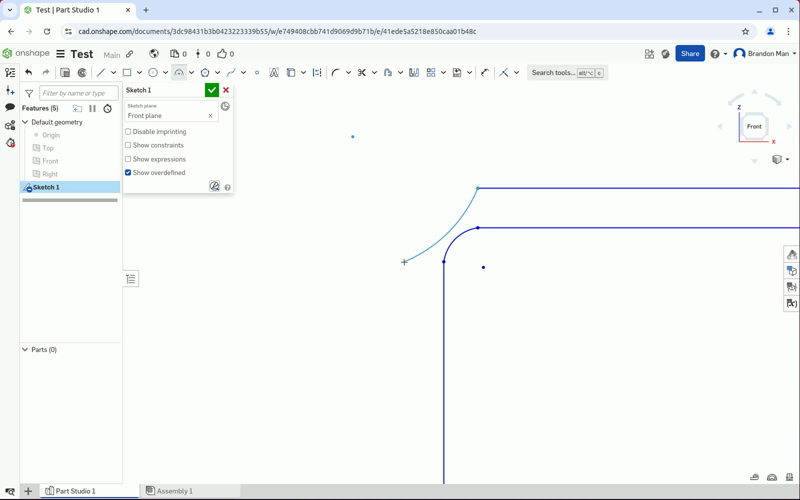
scroll(-6)
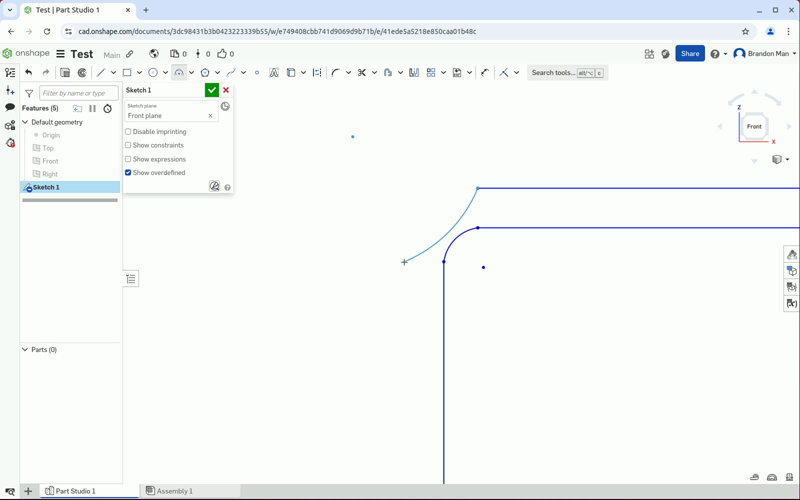
scroll(-6)
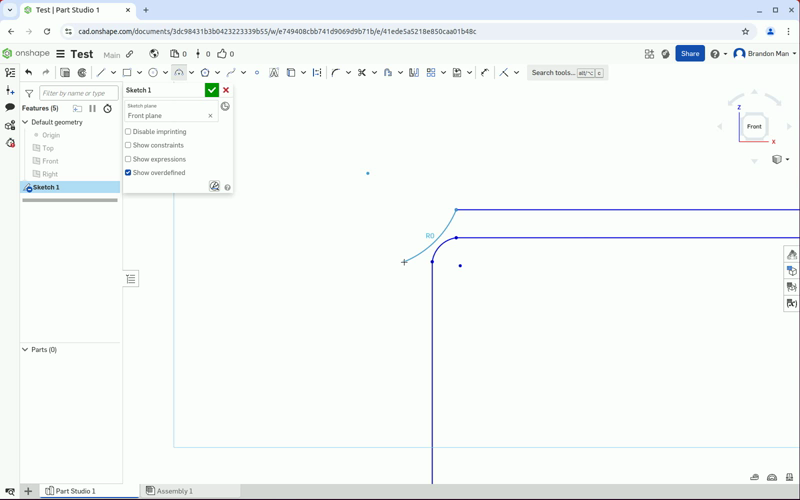
scroll(-6)
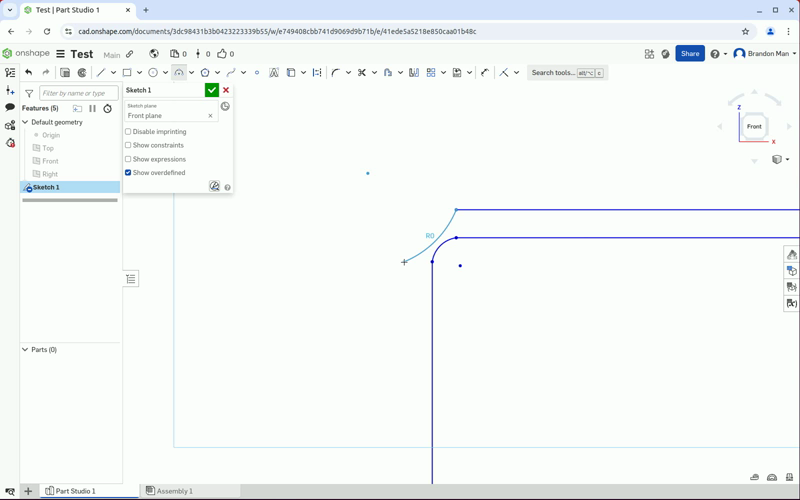
scroll(-6)
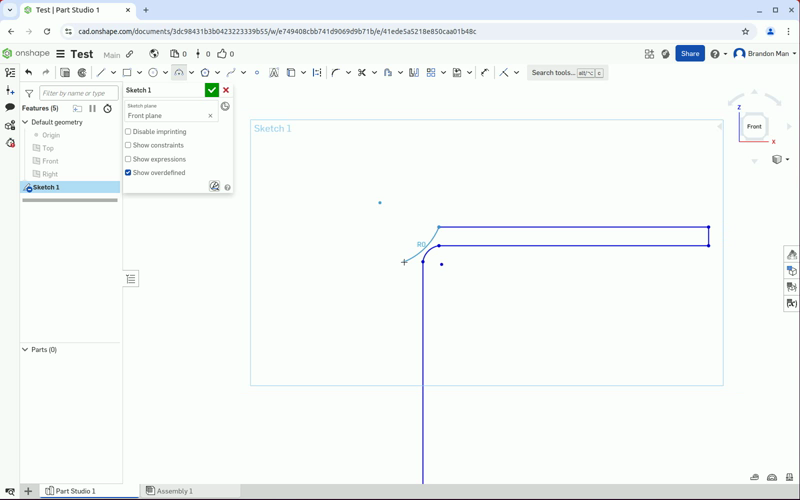
scroll(-6)
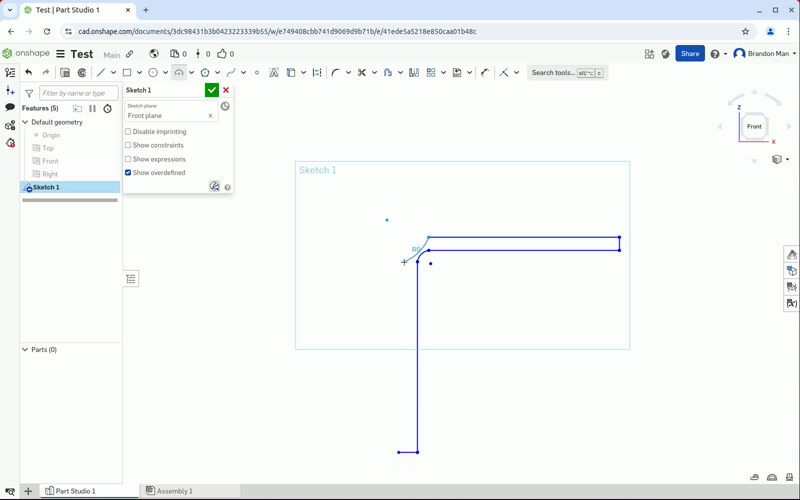
scroll(-6)
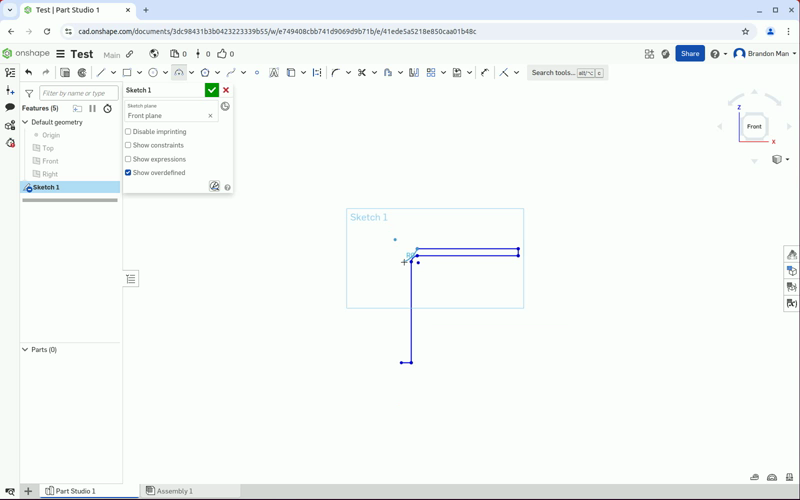
scroll(-6)
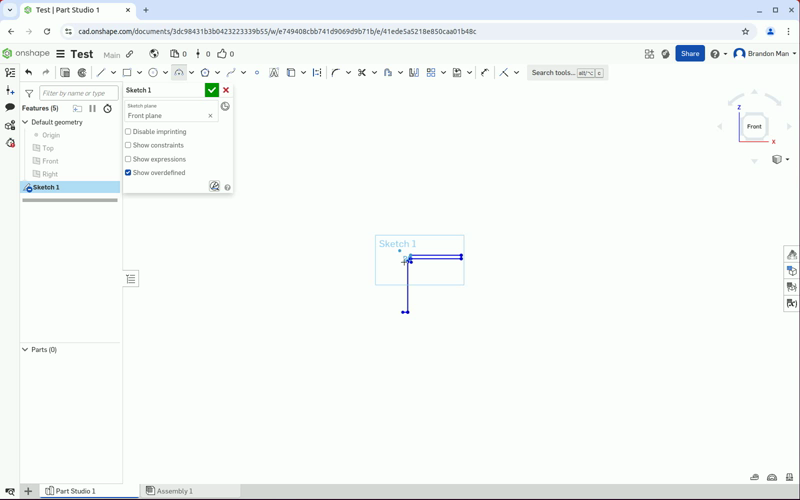
mouse_move(406, 257)
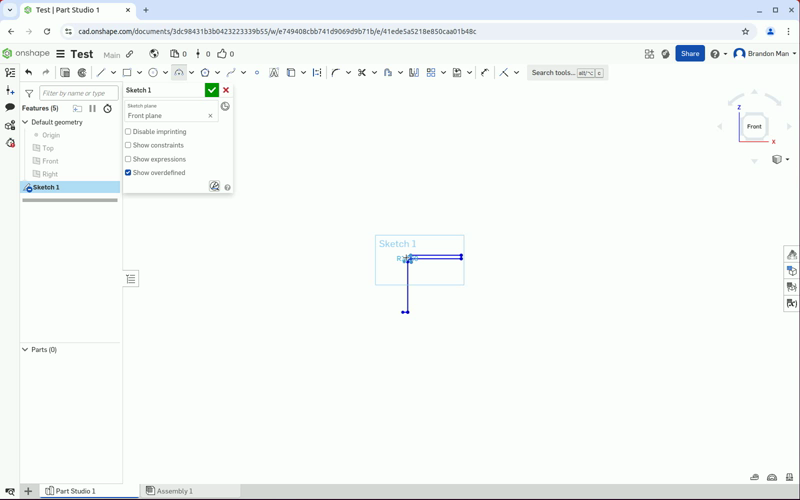
scroll(6)
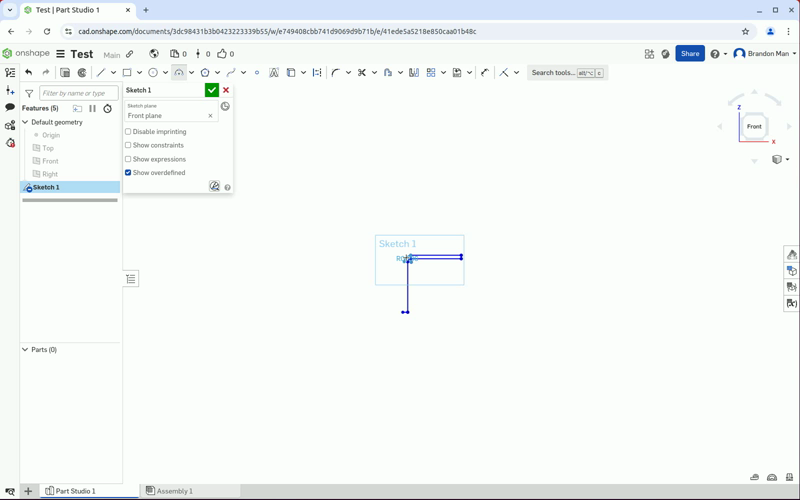
scroll(6)
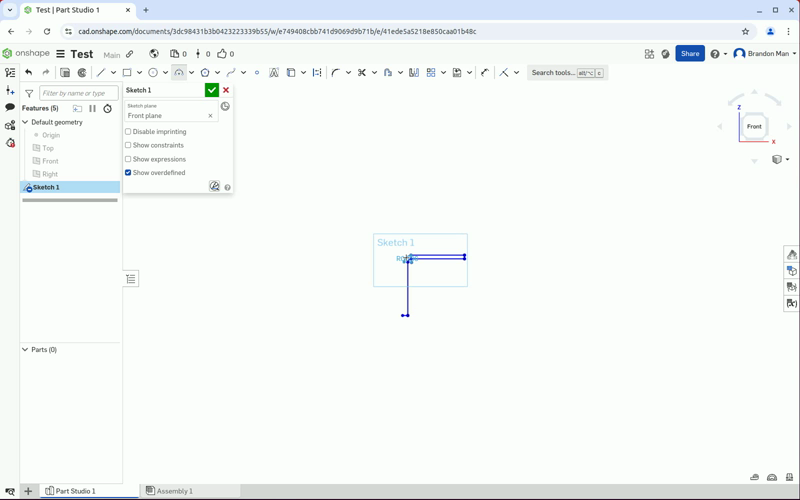
scroll(6)
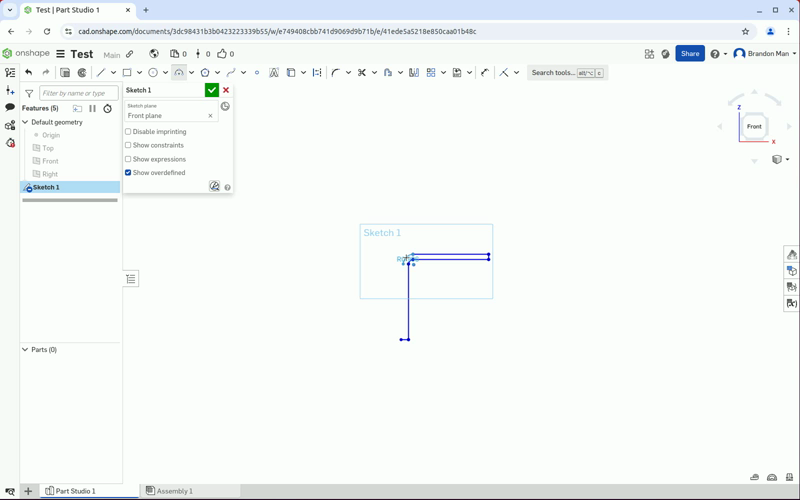
scroll(6)
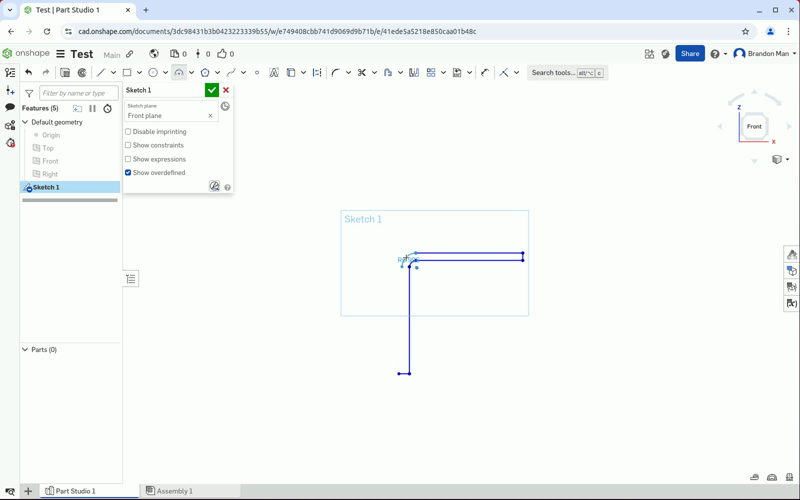
scroll(6)
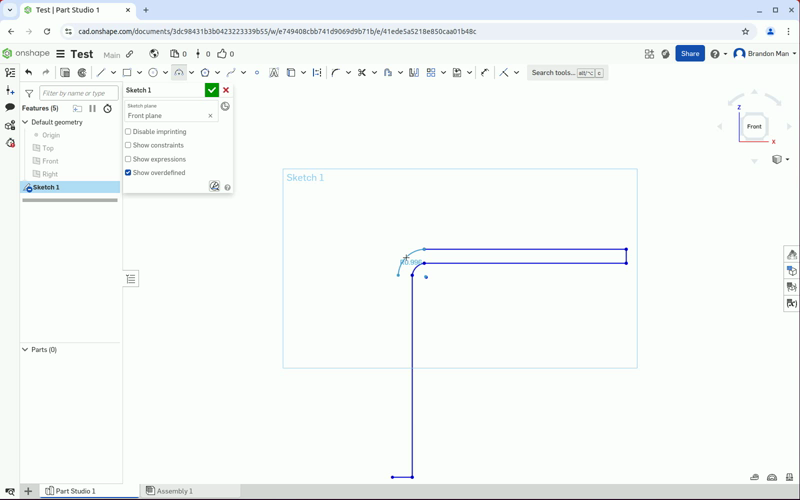
scroll(6)
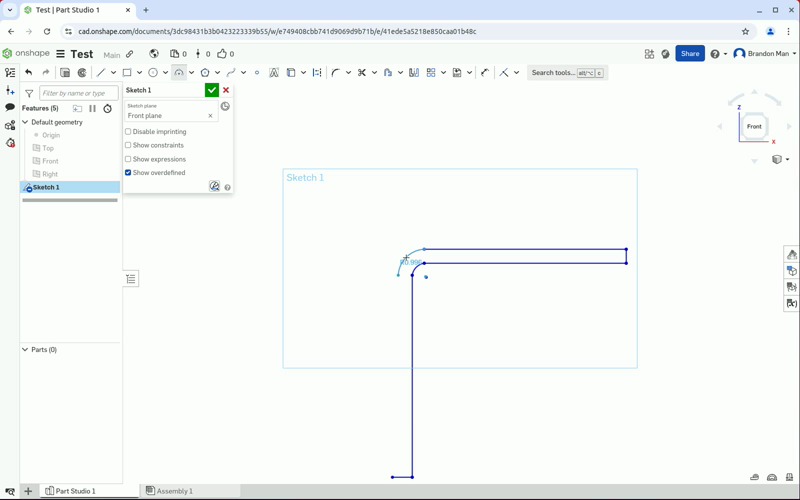
scroll(6)
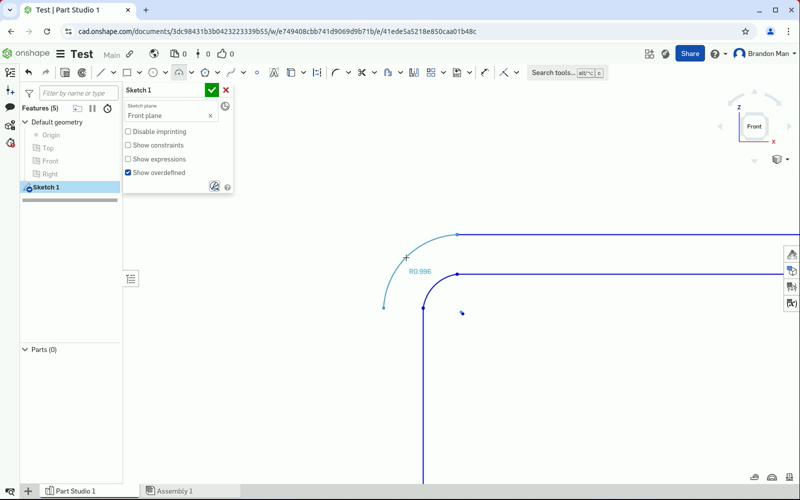
click(406, 257)
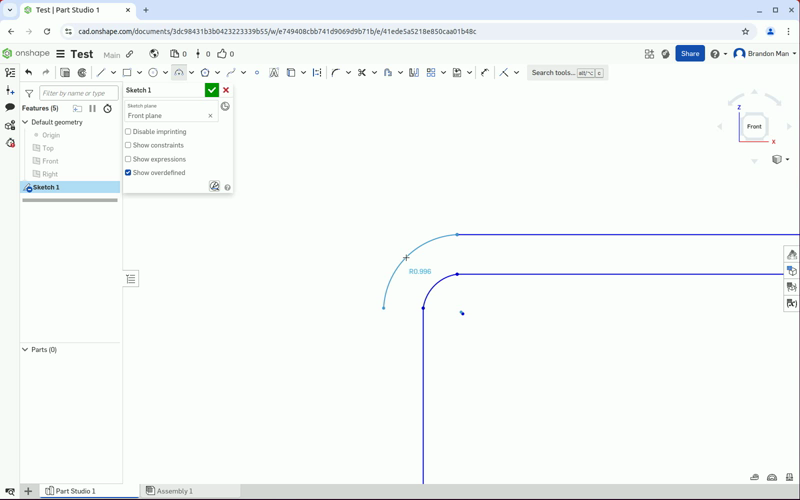
scroll(-6)
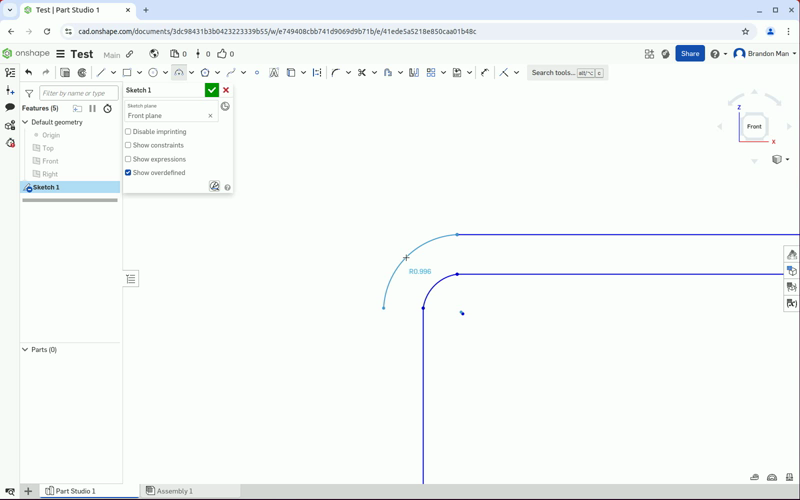
scroll(-6)
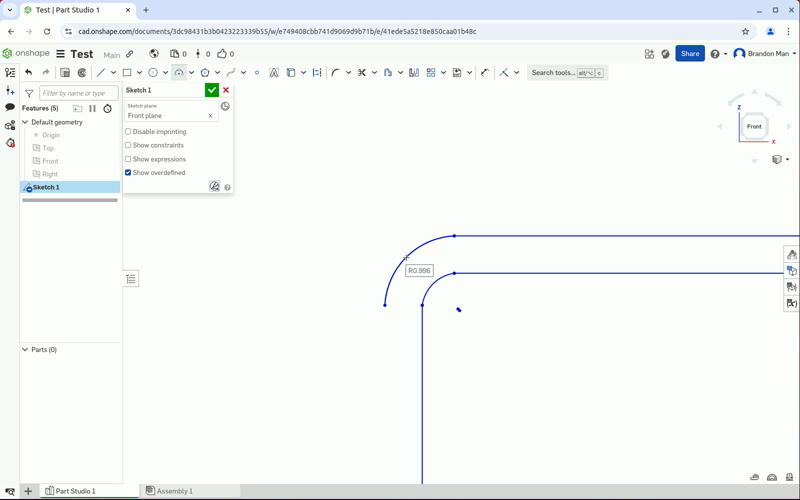
scroll(-6)
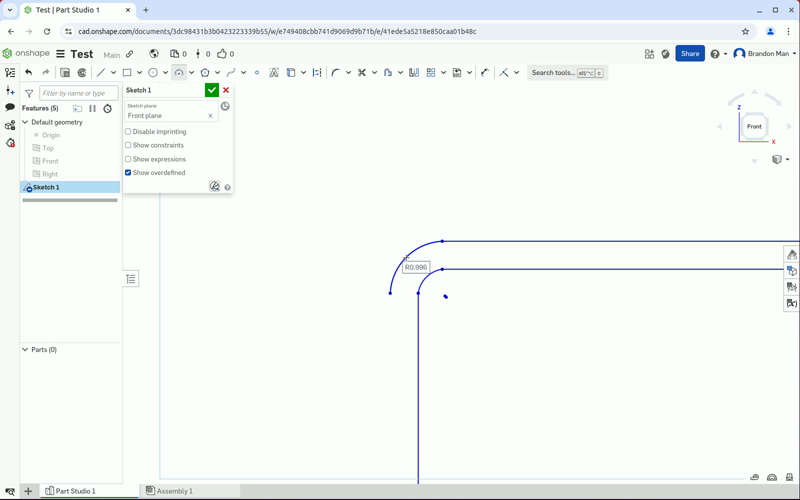
scroll(-6)
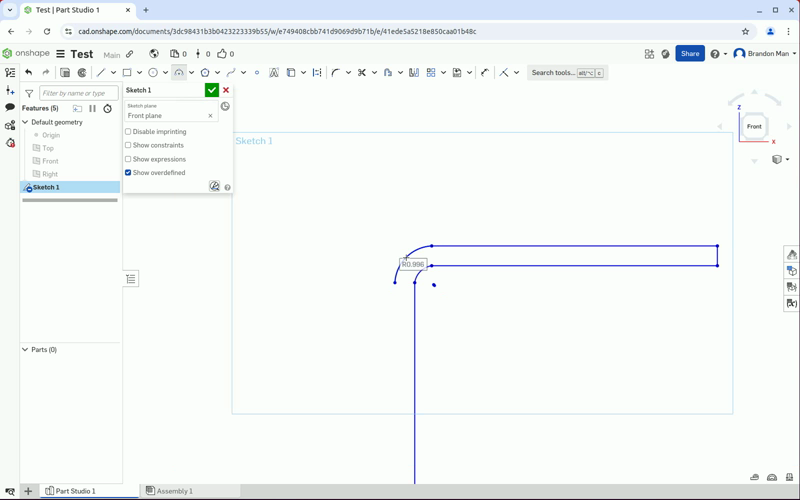
scroll(-6)
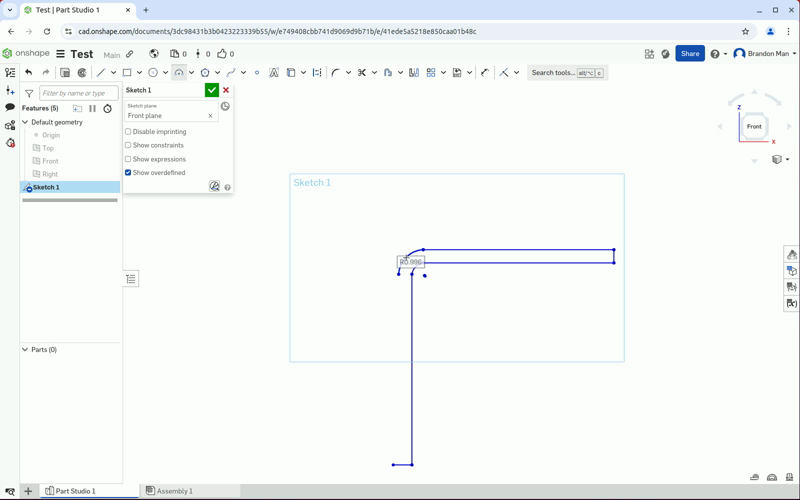
scroll(-6)
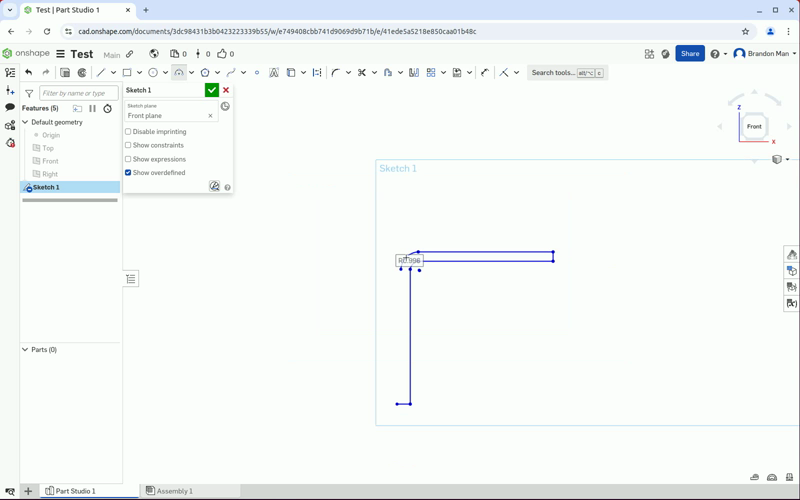
scroll(-6)
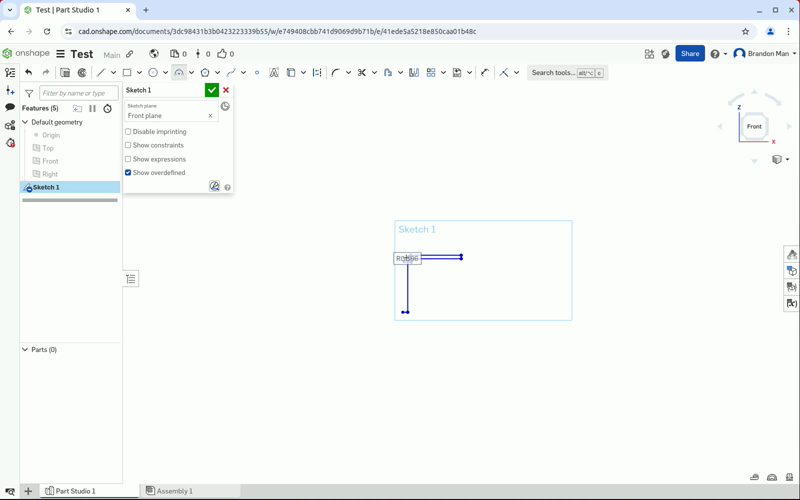
key_up(shift)
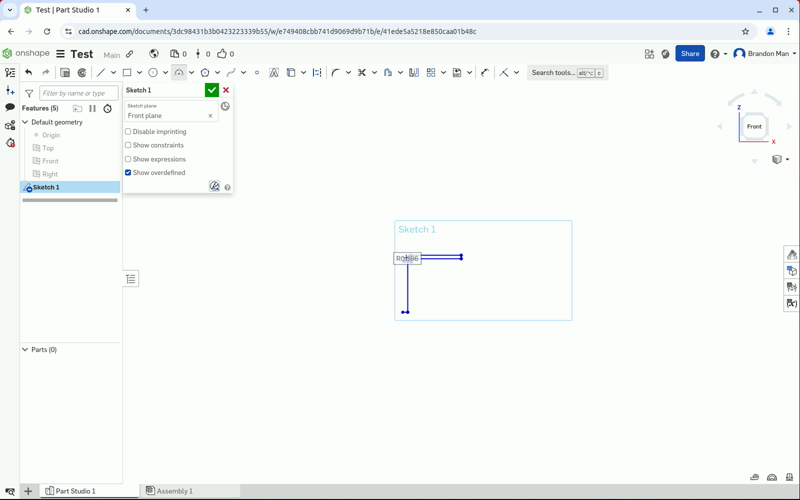
key(esc)
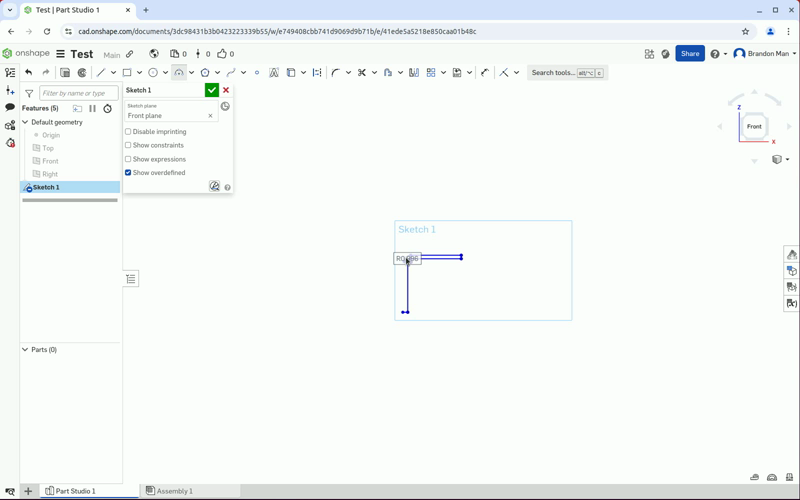
key(l)
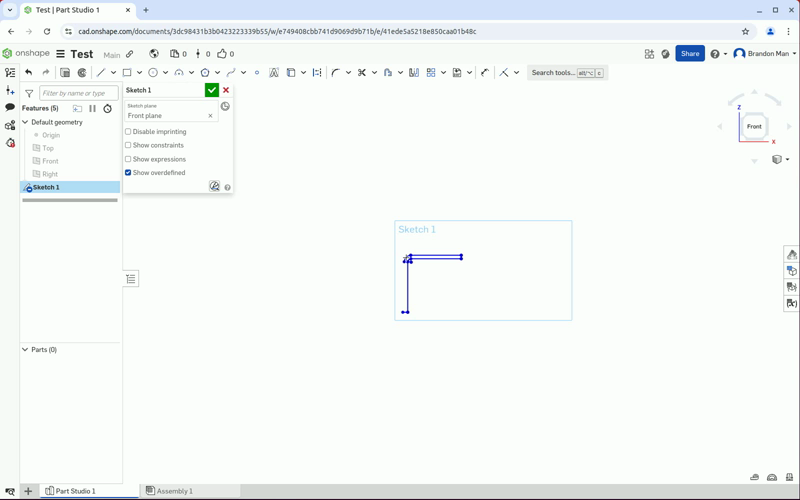
mouse_move(404, 261)
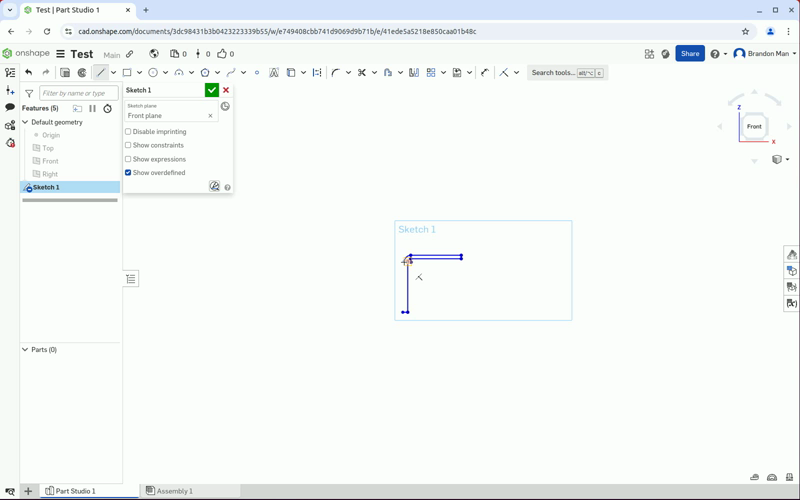
scroll(6)
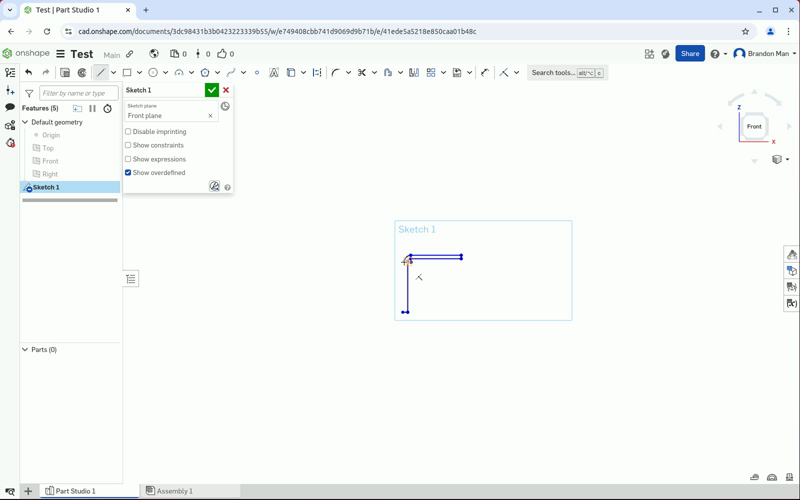
scroll(6)
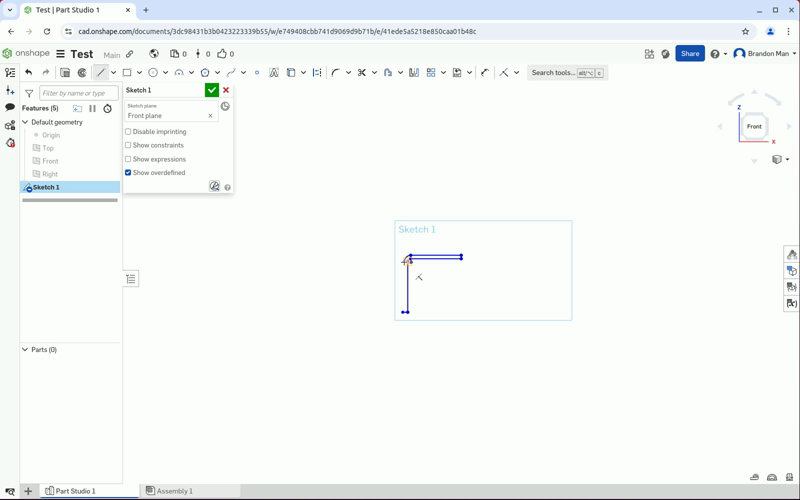
scroll(6)
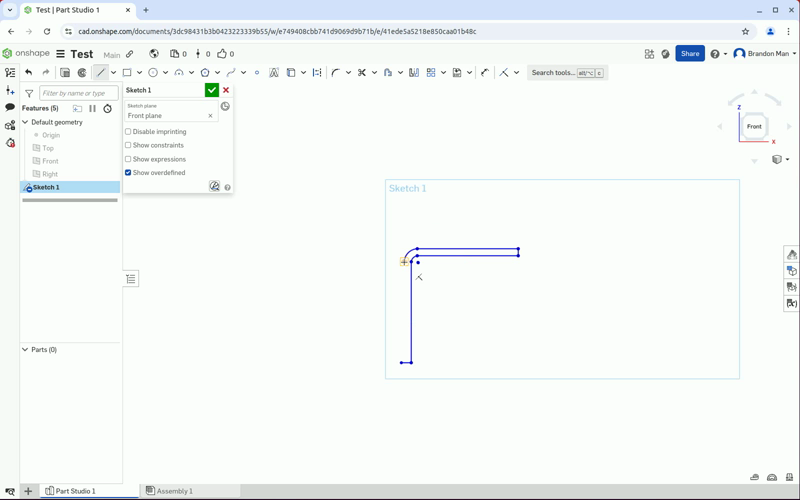
scroll(6)
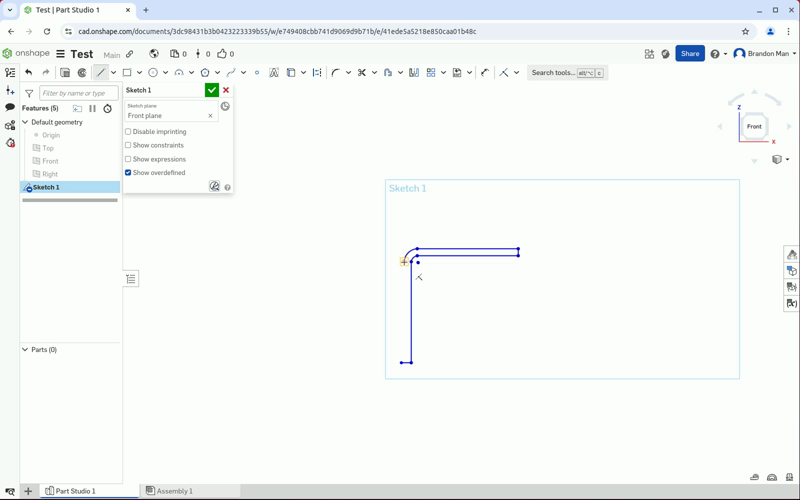
scroll(6)
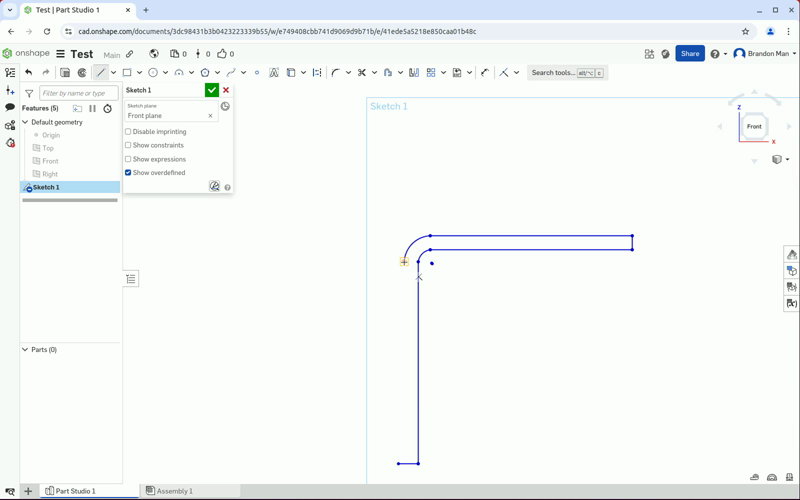
scroll(6)
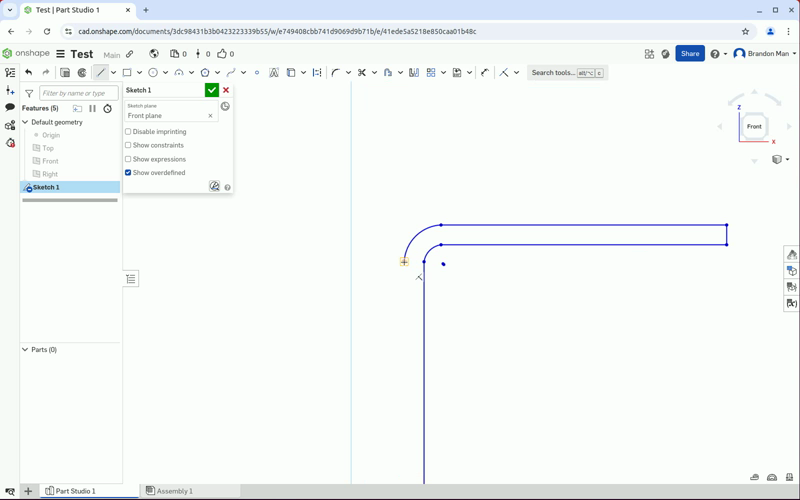
scroll(6)
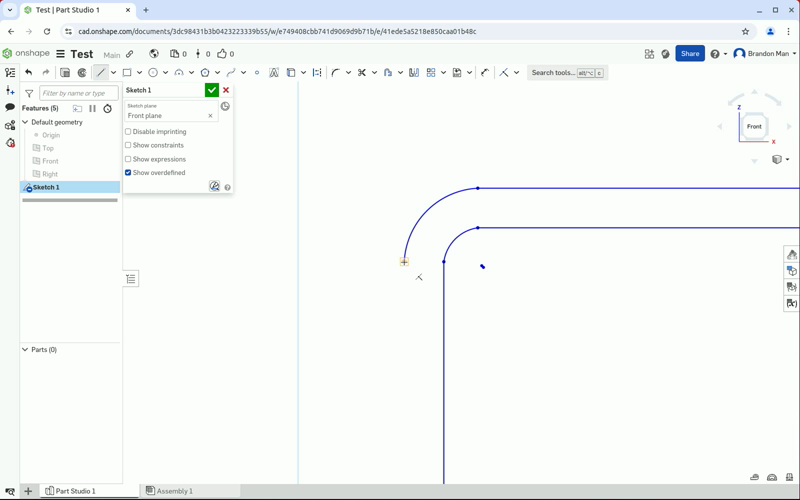
click(404, 261)
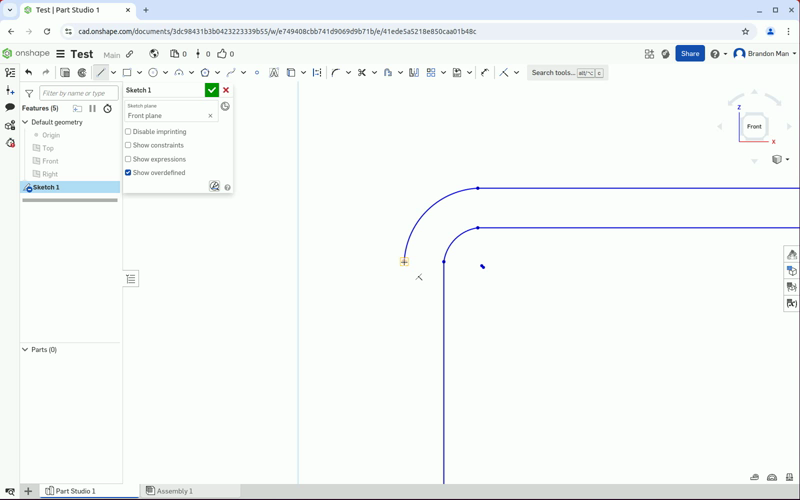
scroll(-6)
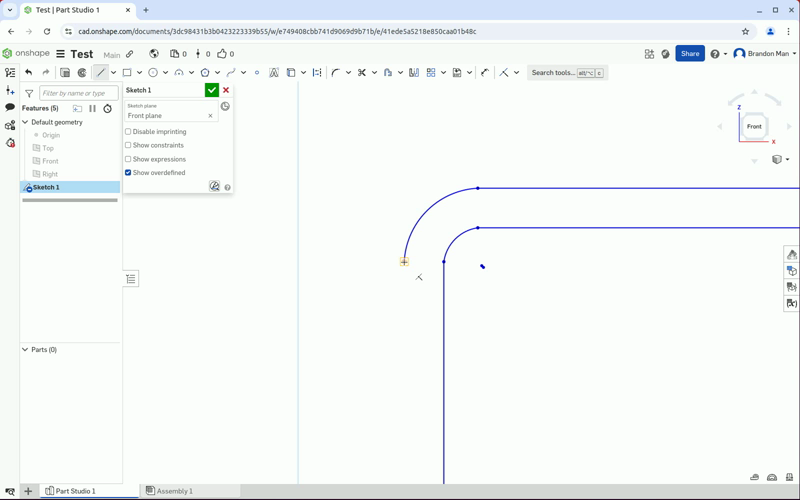
scroll(-6)
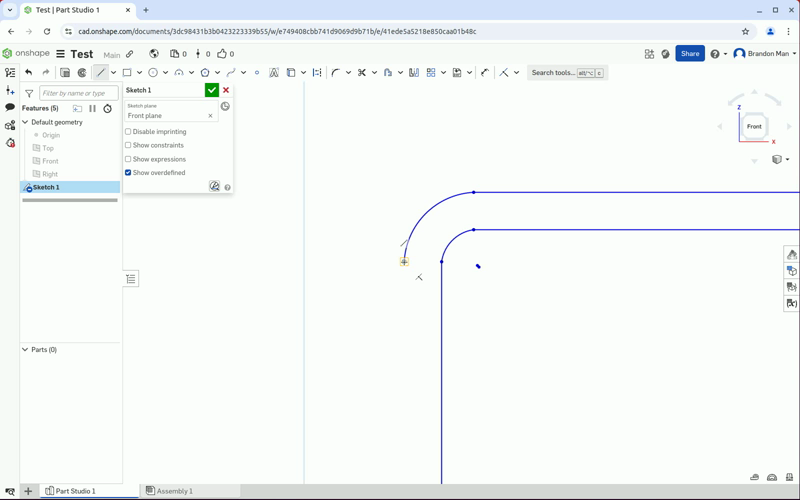
scroll(-6)
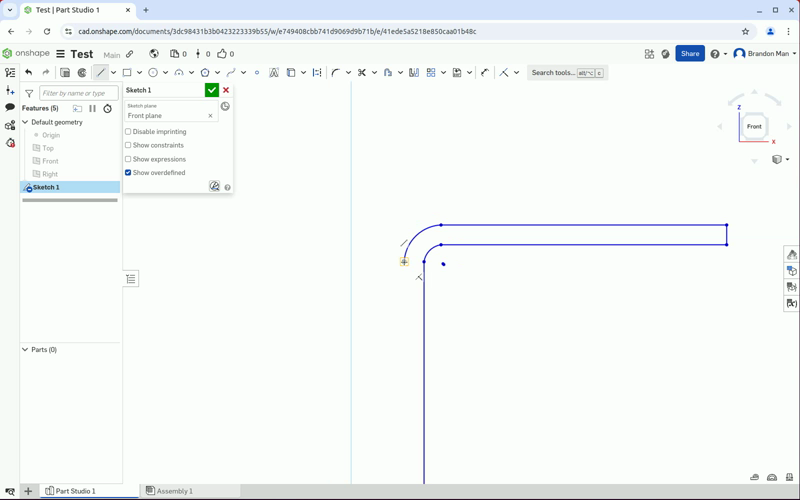
scroll(-6)
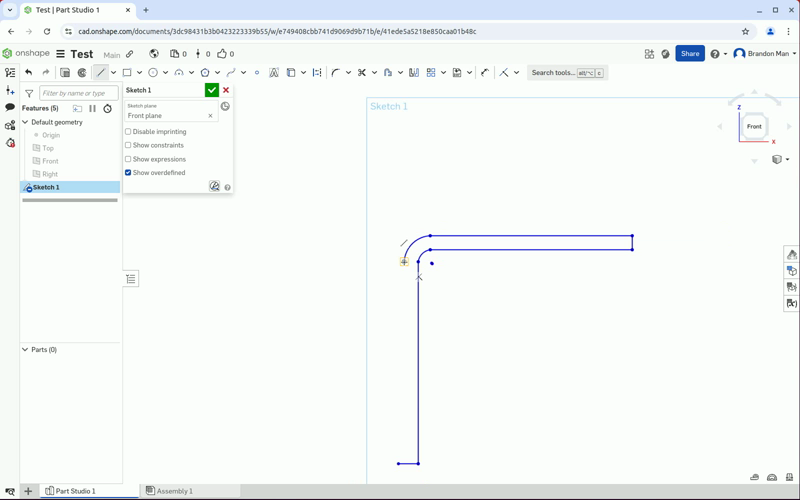
scroll(-6)
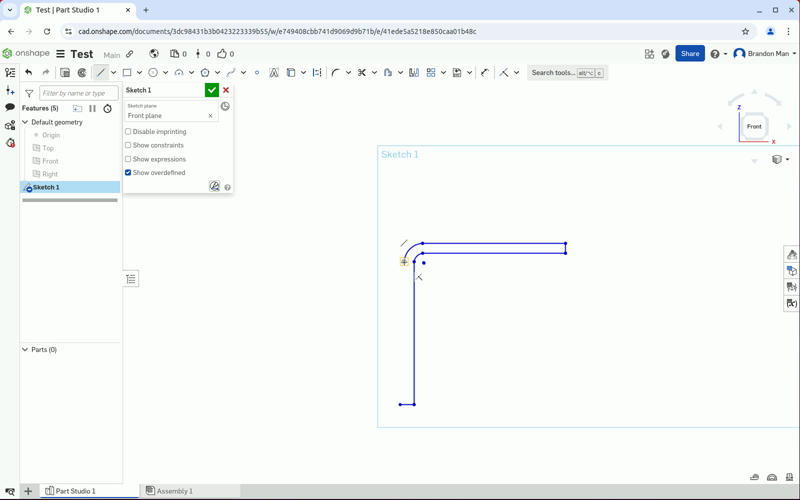
scroll(-6)
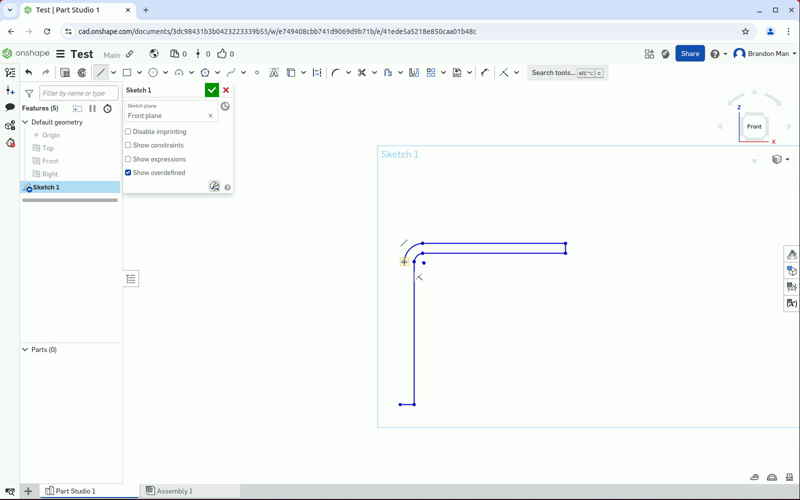
scroll(-6)
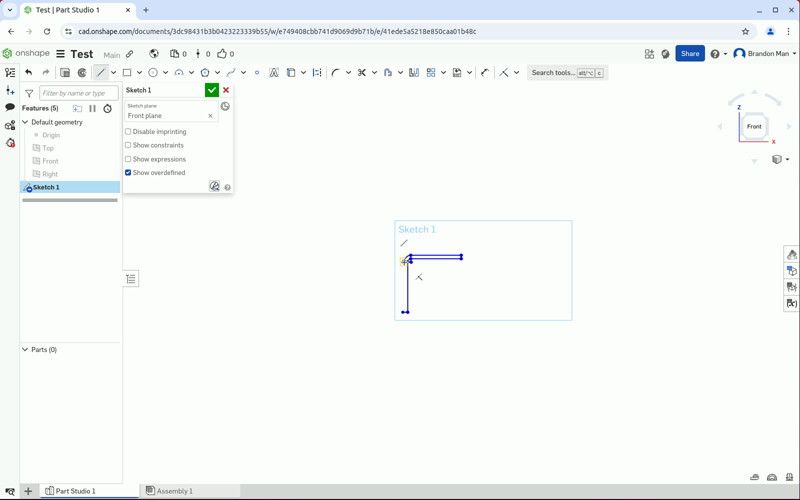
mouse_move(434, 261)
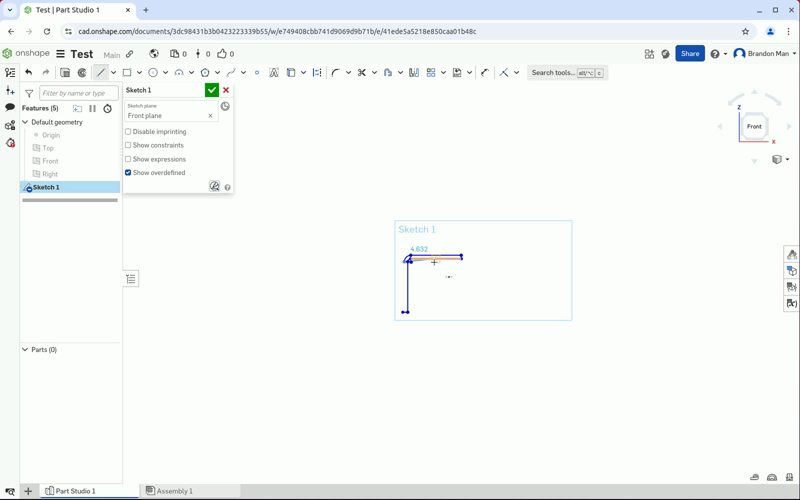
key_down(shift)
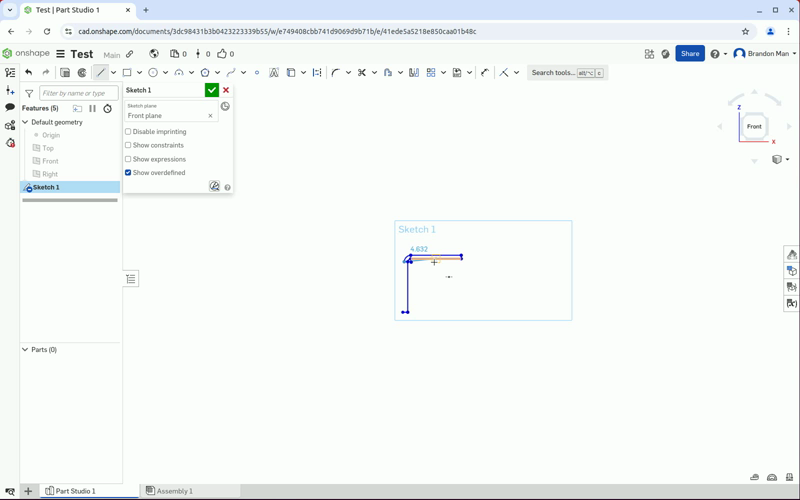
mouse_move(404, 312)
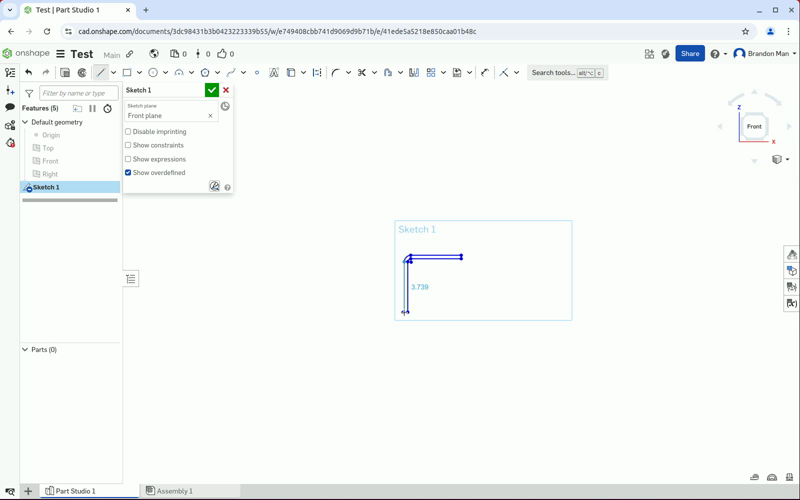
scroll(6)
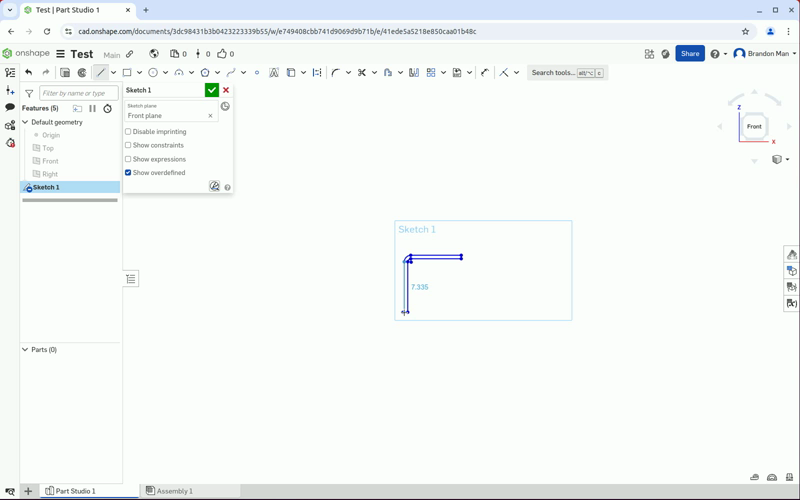
scroll(6)
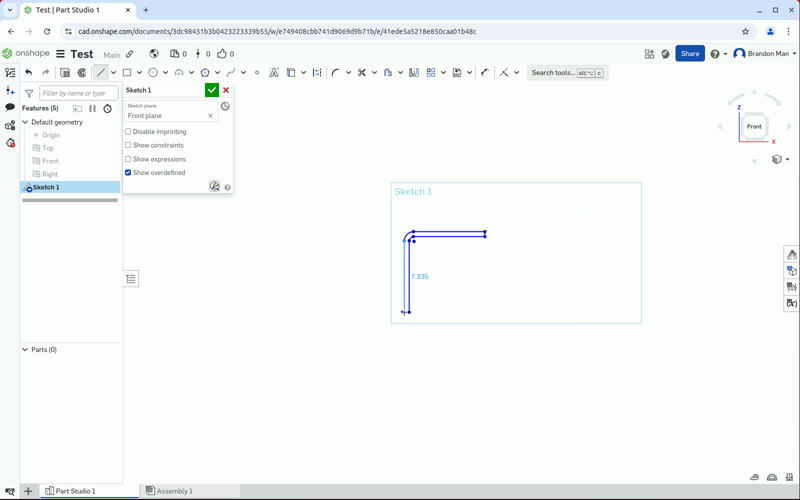
scroll(6)
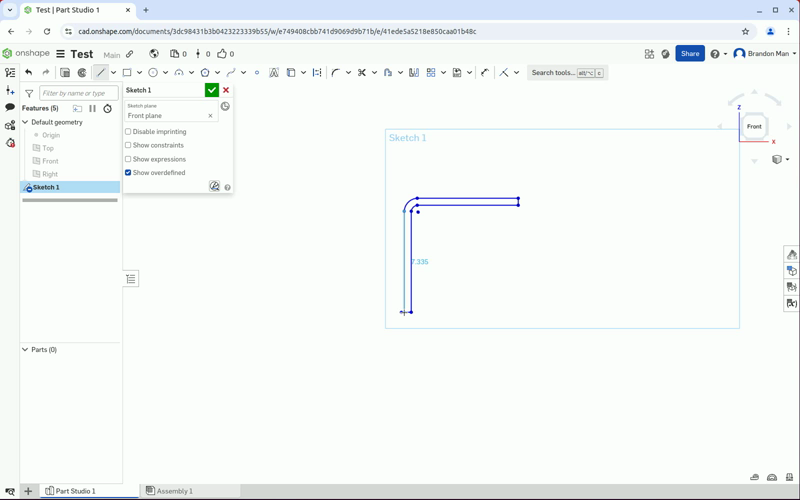
scroll(6)
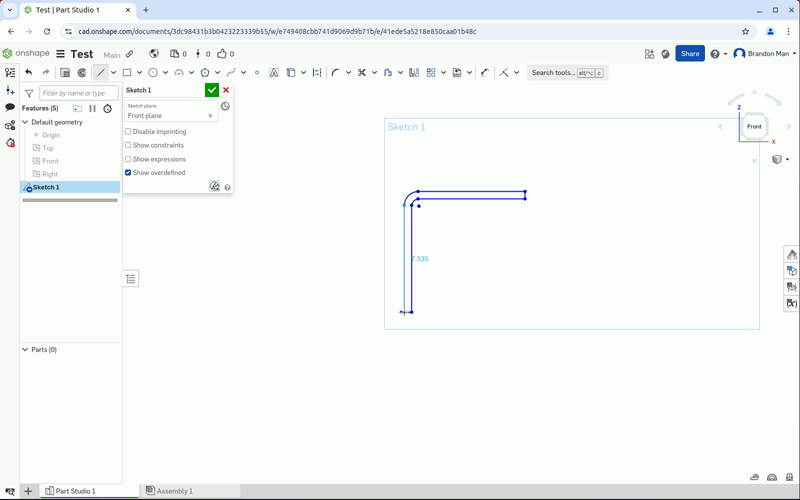
scroll(6)
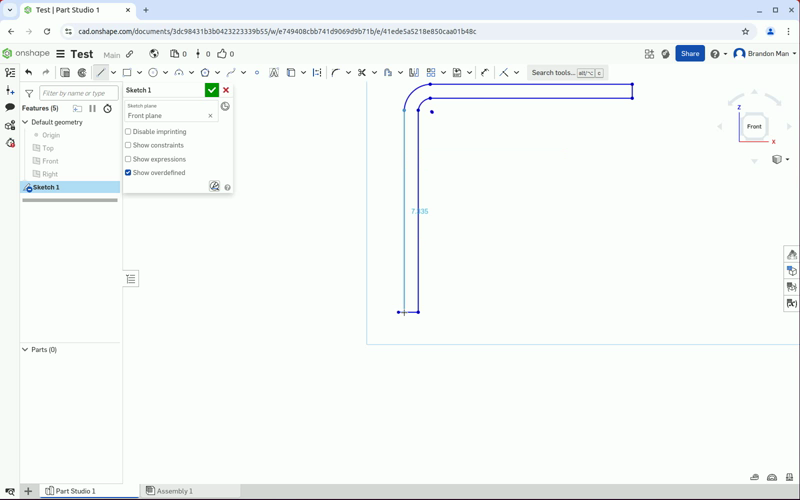
scroll(6)
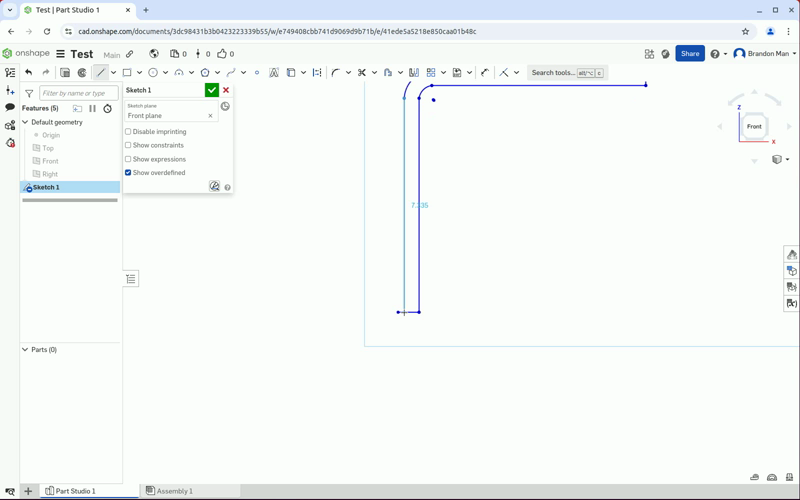
scroll(6)
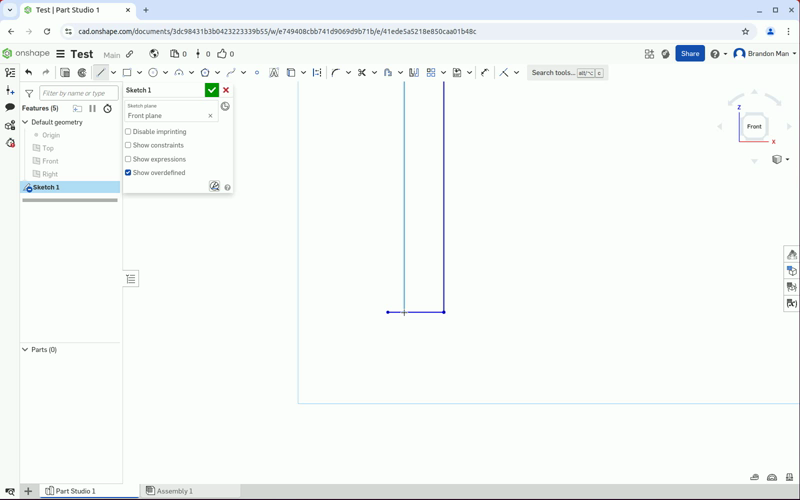
key_up(shift)
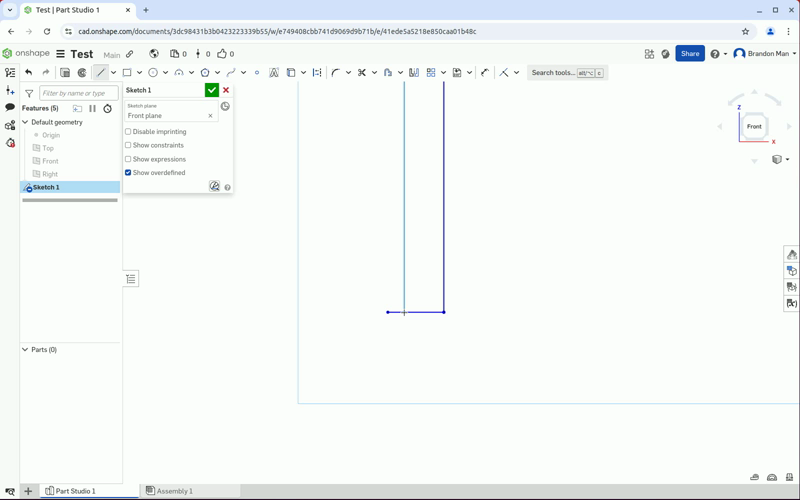
click(404, 312)
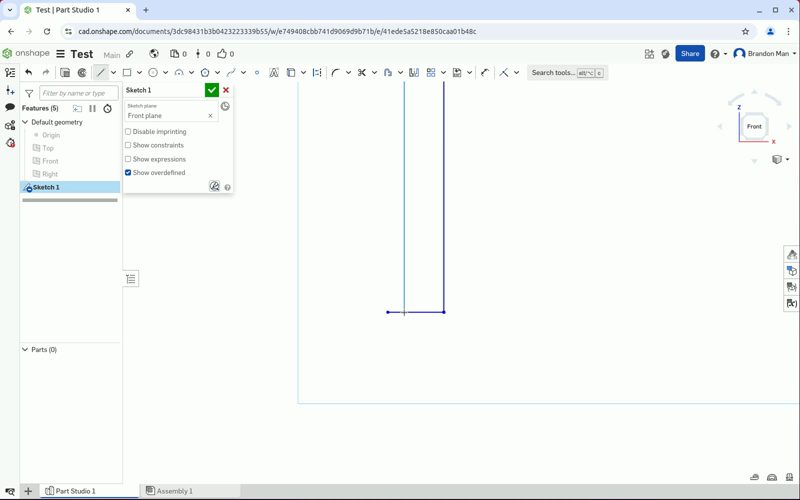
scroll(-6)
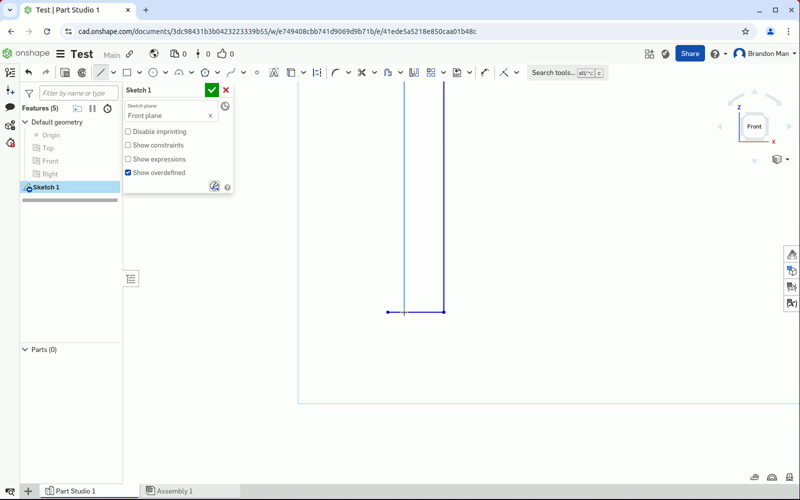
scroll(-6)
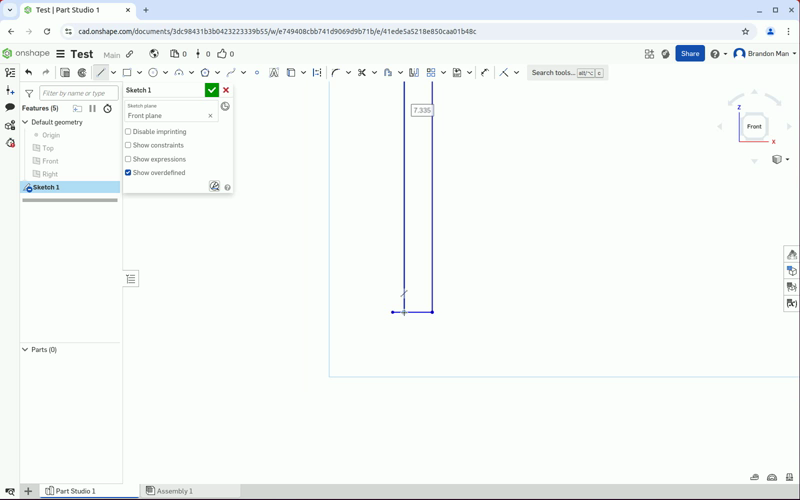
scroll(-6)
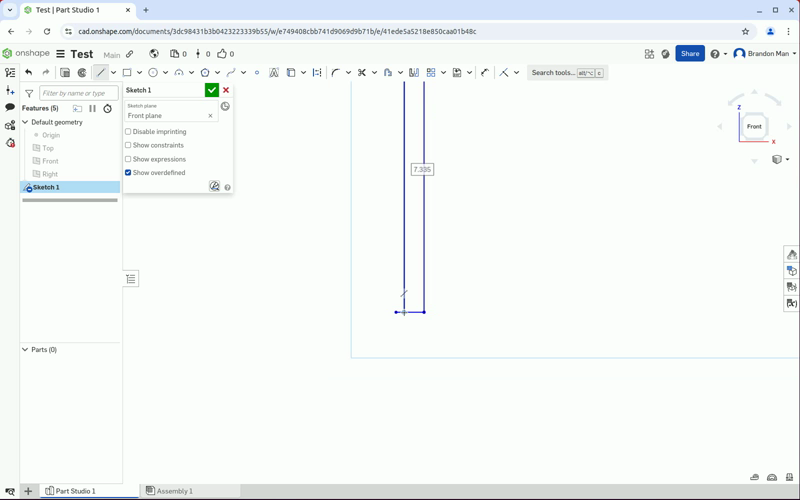
scroll(-6)
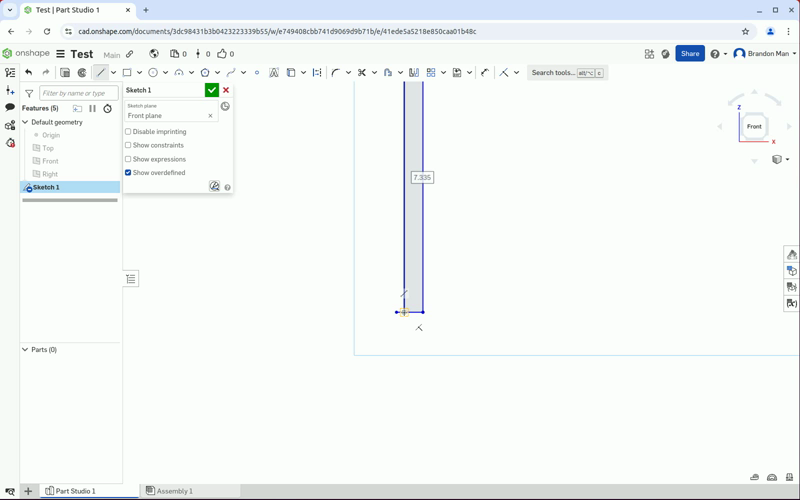
scroll(-6)
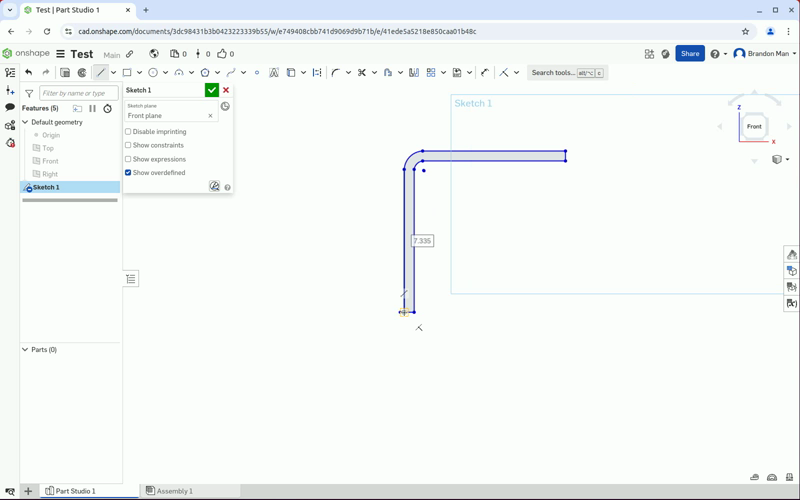
scroll(-6)
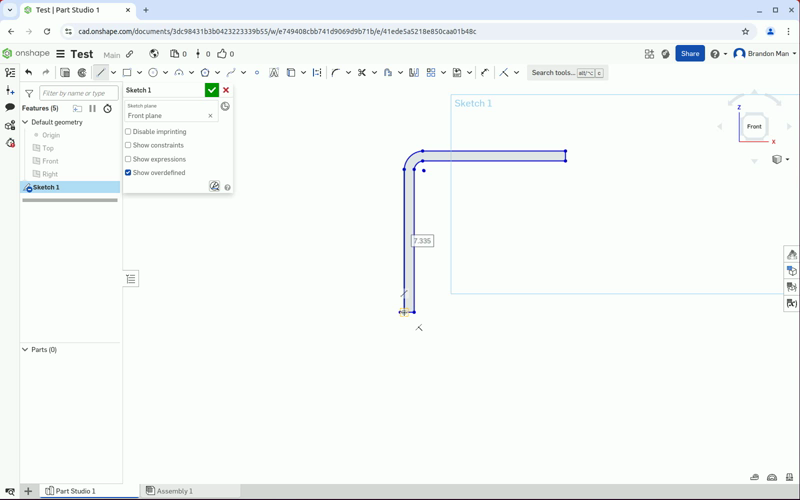
scroll(-6)
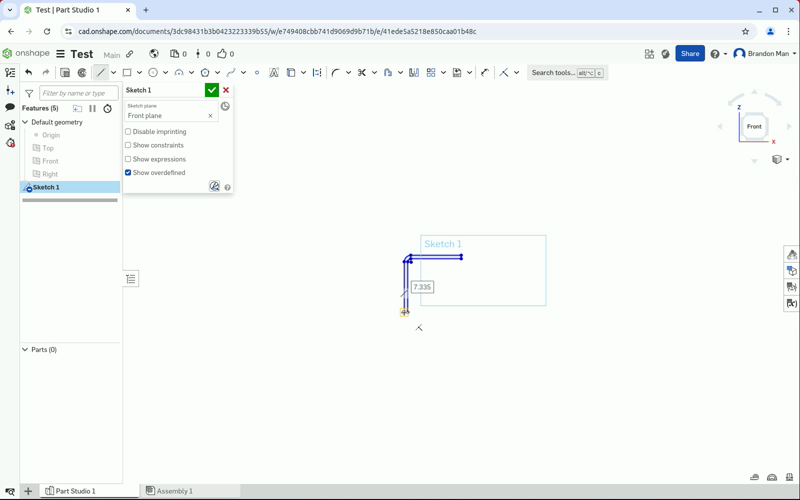
key(esc)
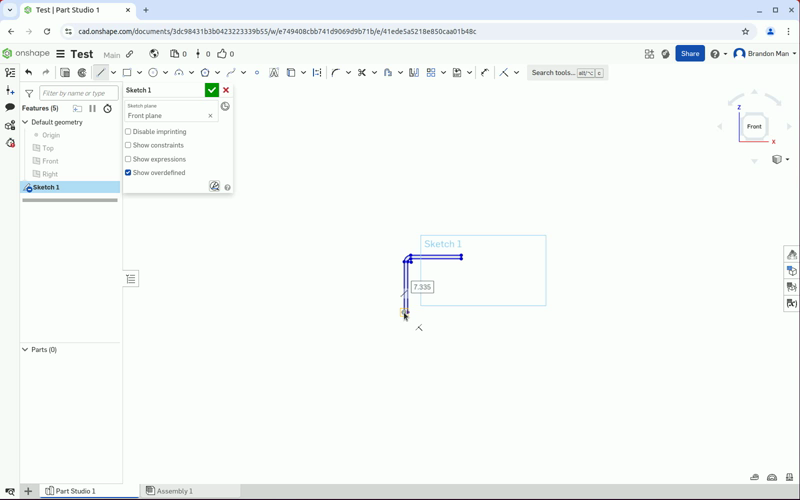
mouse_move(406, 275)
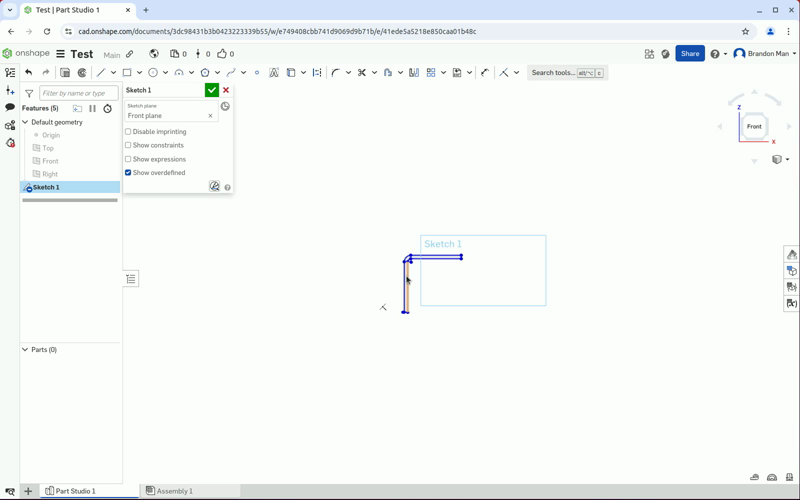
scroll(6)
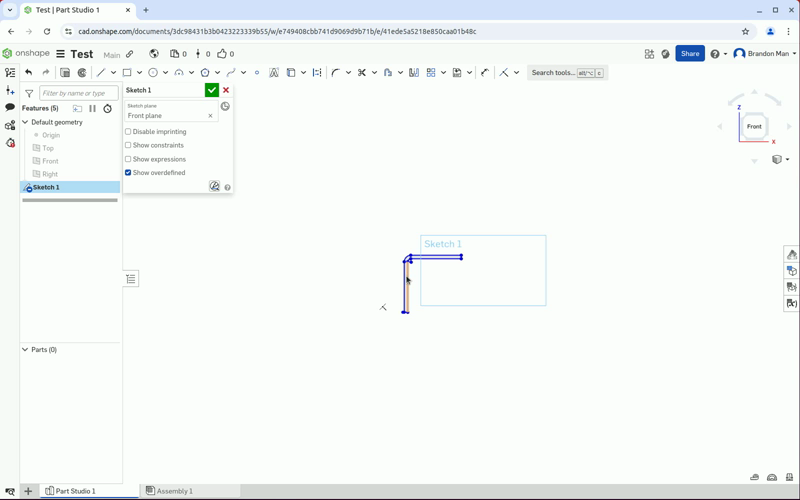
scroll(6)
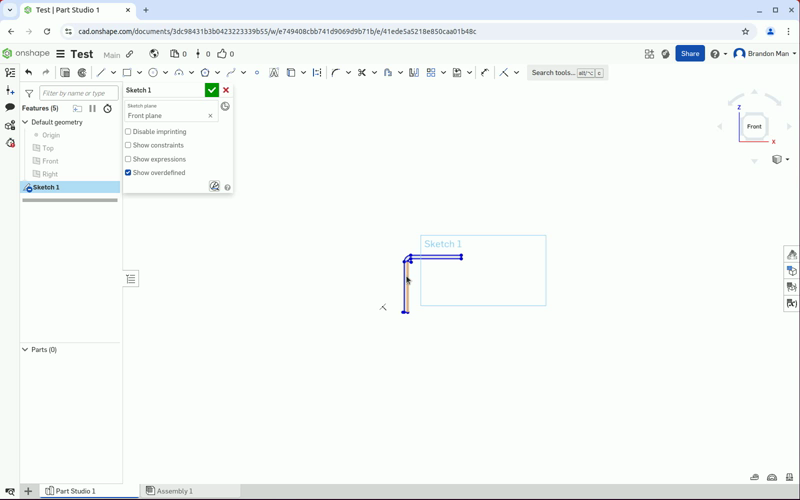
scroll(6)
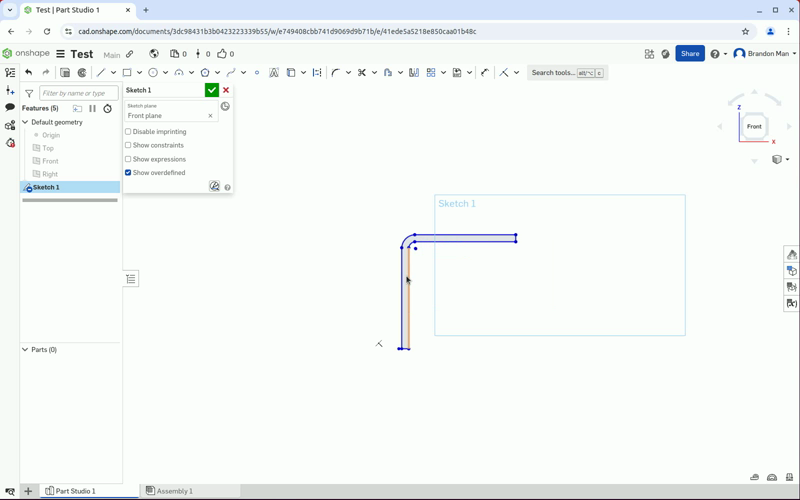
scroll(6)
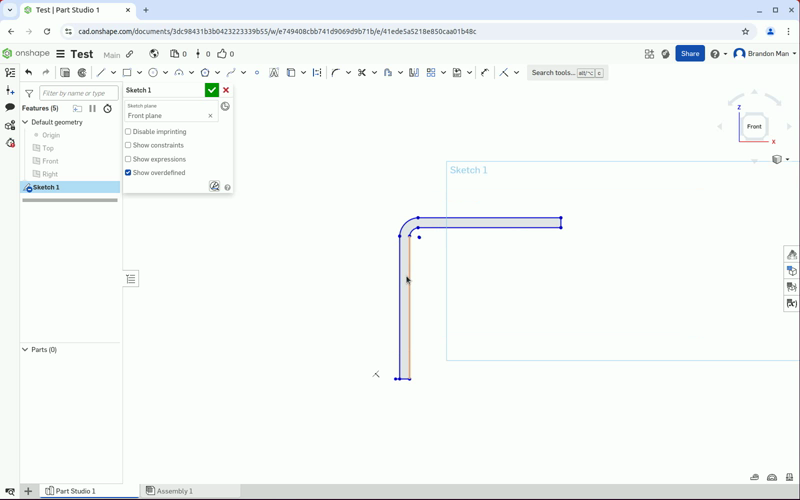
scroll(6)
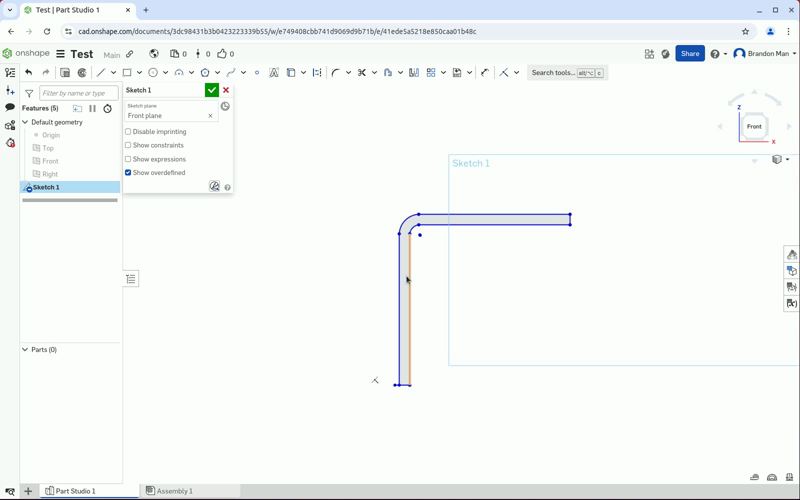
scroll(6)
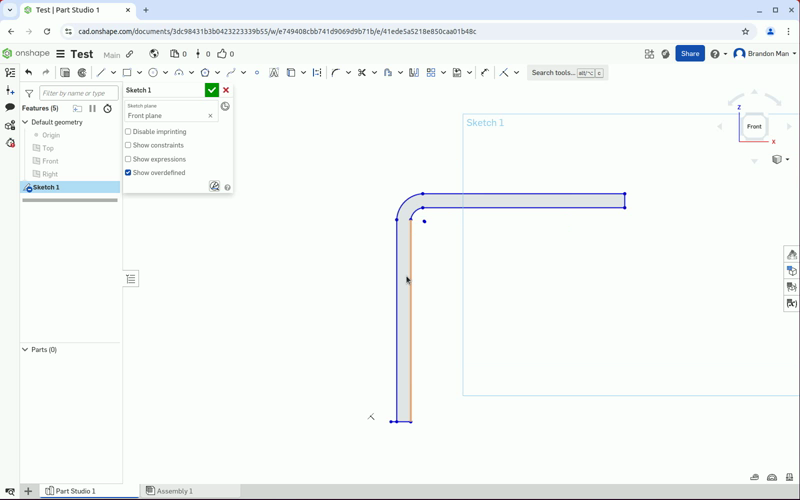
scroll(6)
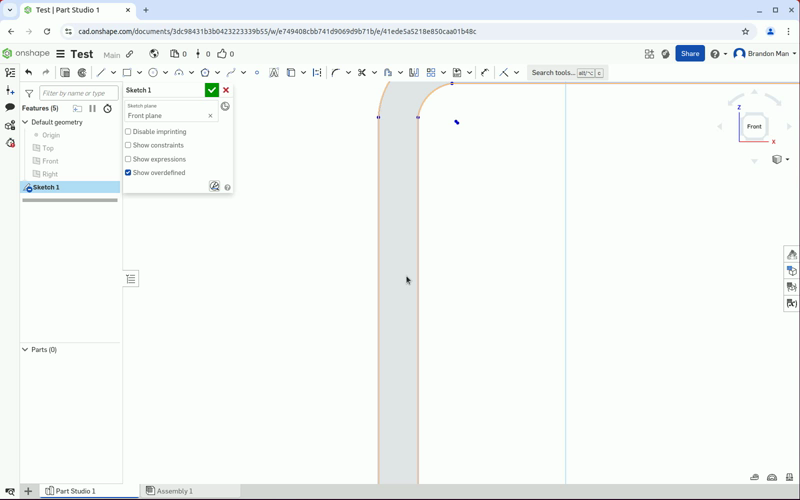
click(406, 275)
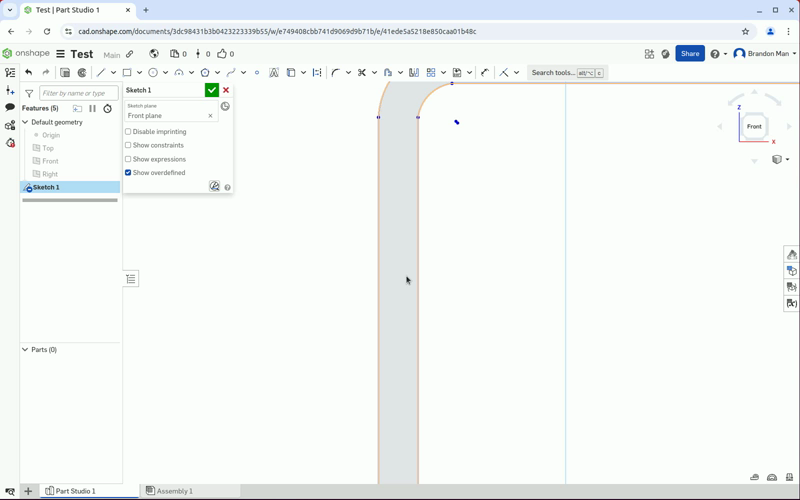
scroll(-6)
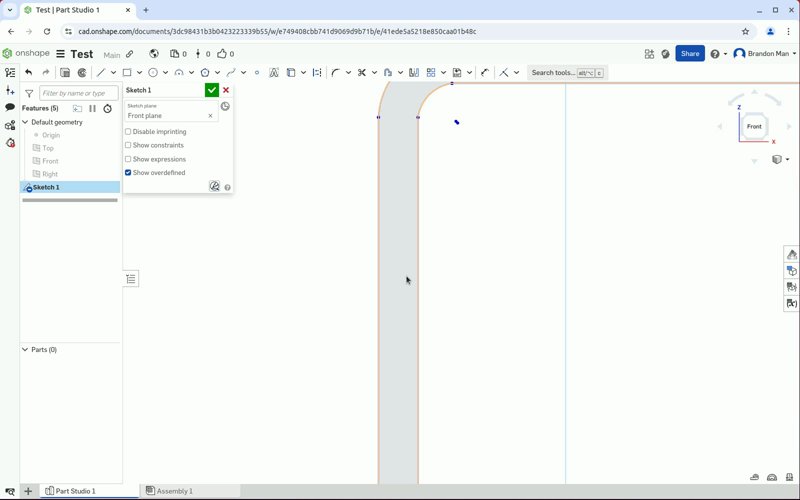
scroll(-6)
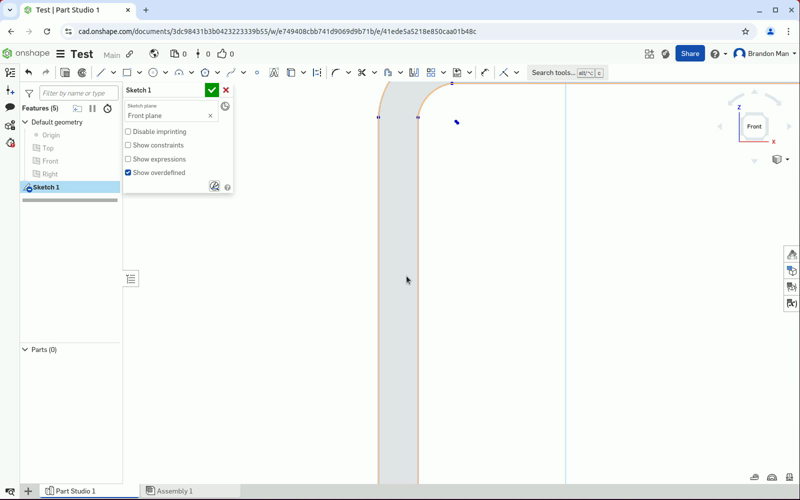
scroll(-6)
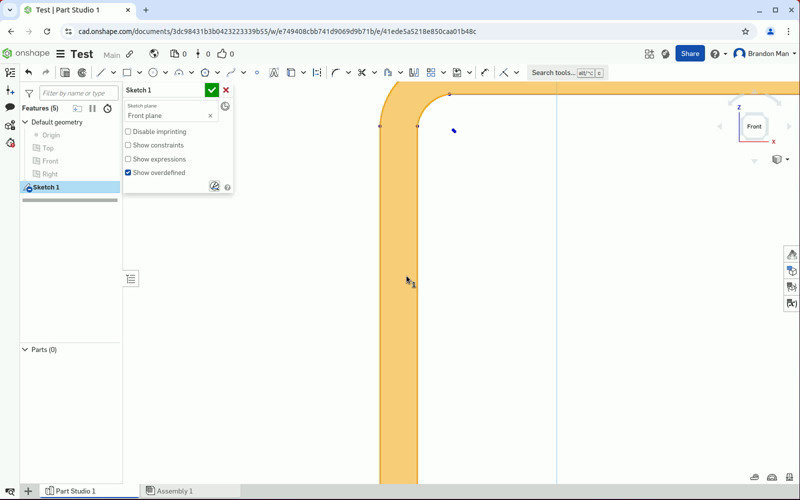
scroll(-6)
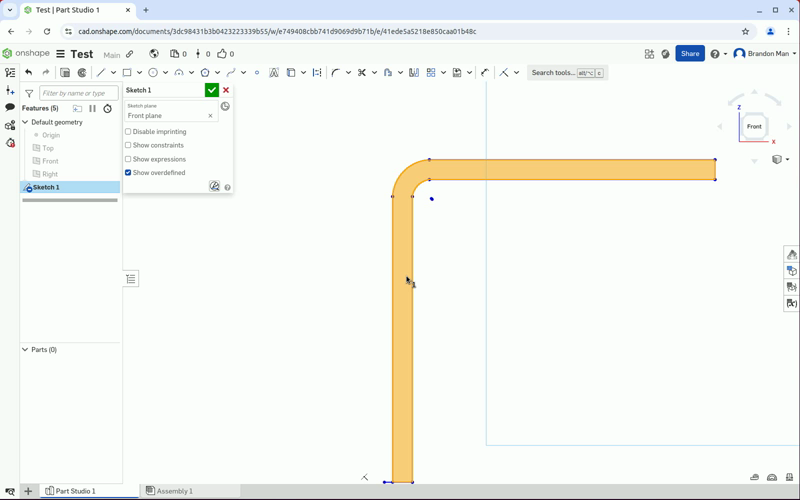
scroll(-6)
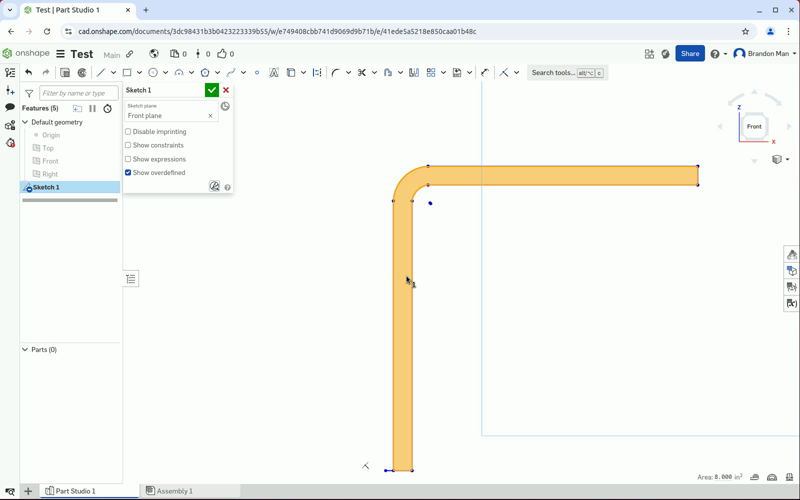
scroll(-6)
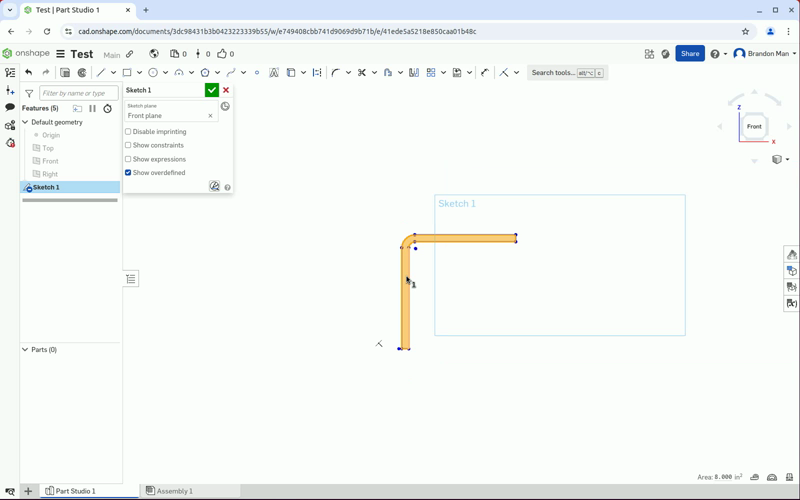
scroll(-6)
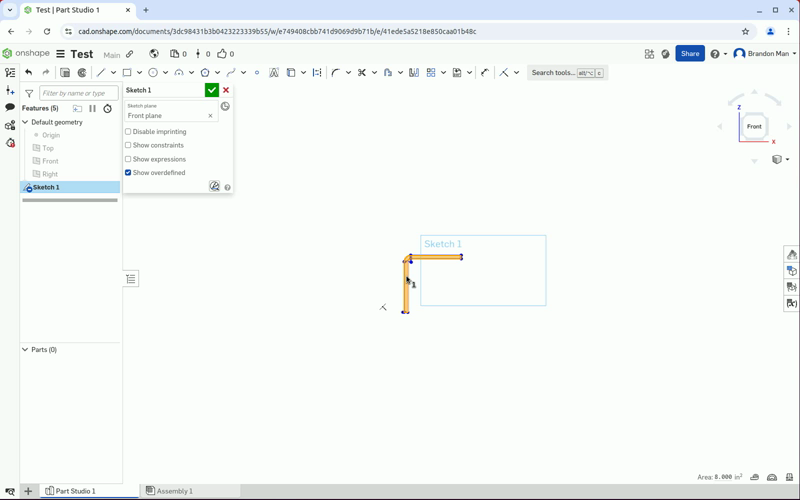
mouse_move(73, 352)
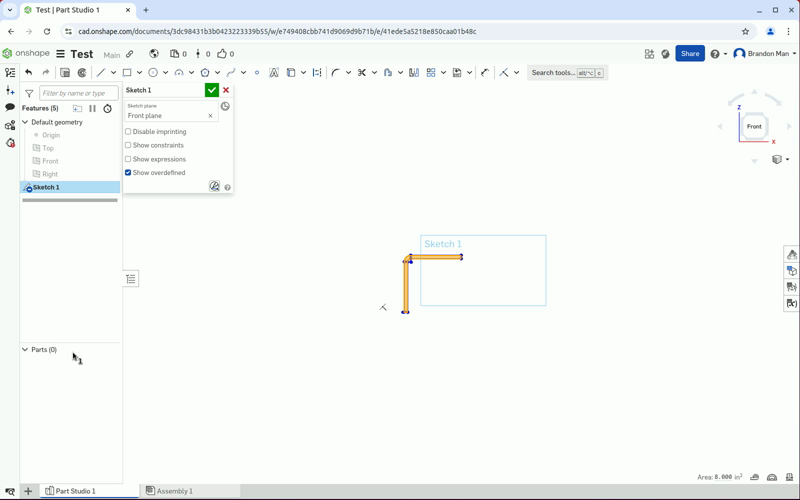
key(shift+y)
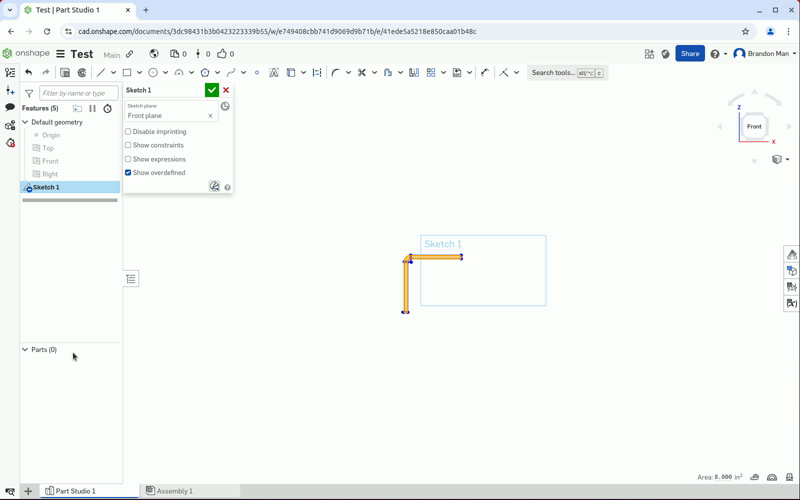
key(shift+e)
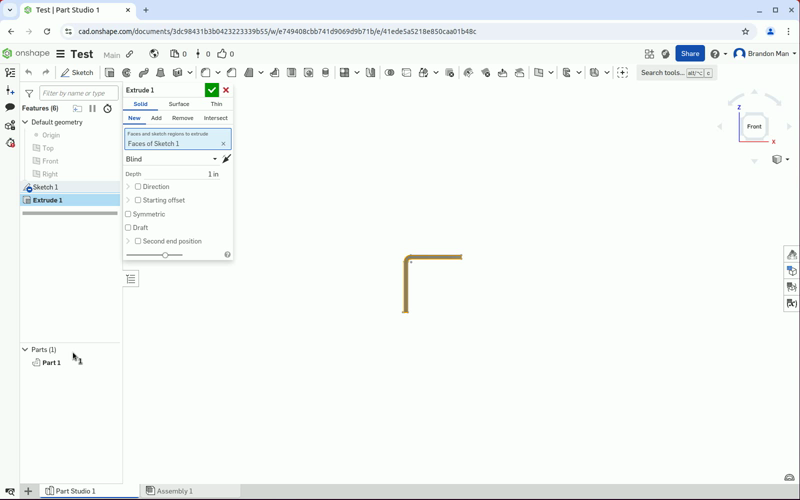
mouse_move(143, 106)
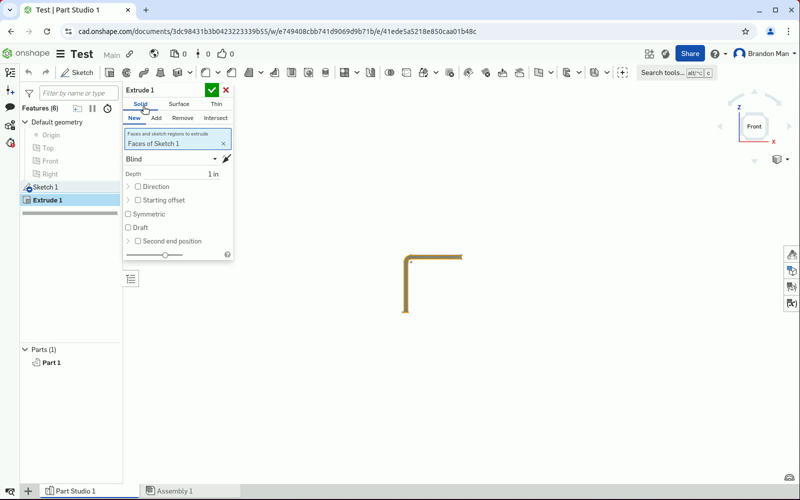
click(143, 106)
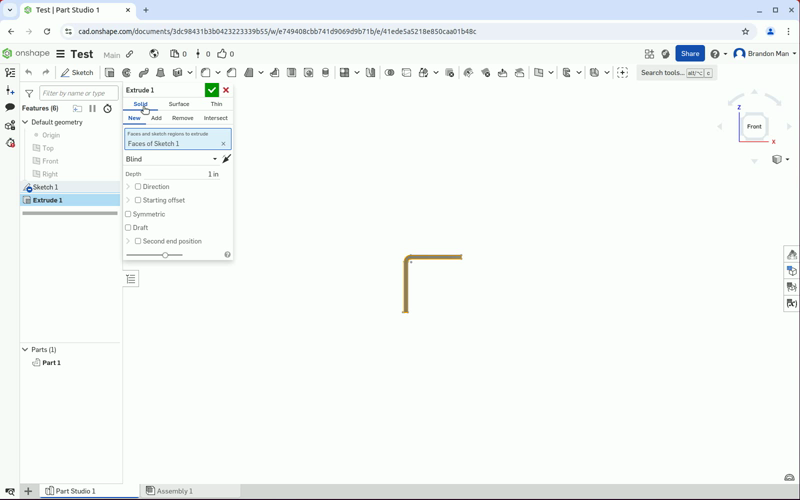
mouse_move(137, 120)
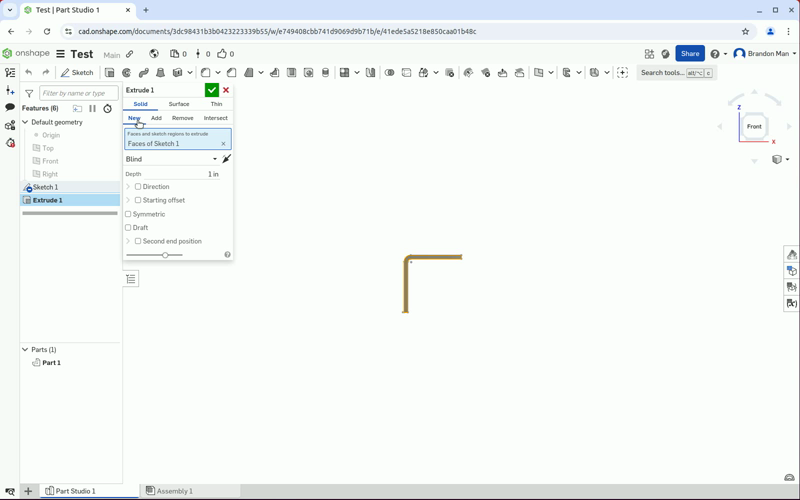
click(137, 120)
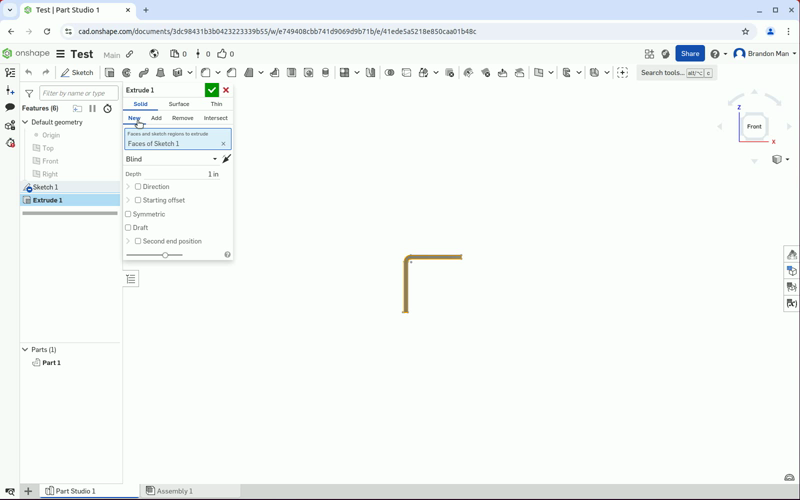
key(tab, 4)
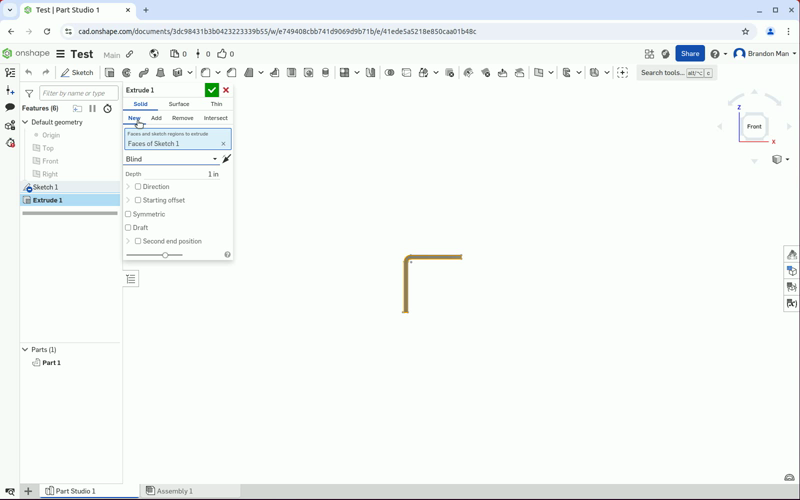
text(23.108)
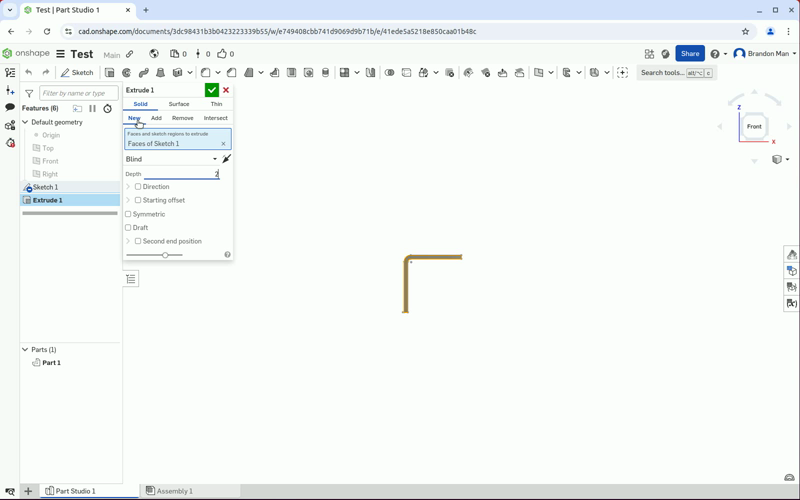
key(enter)
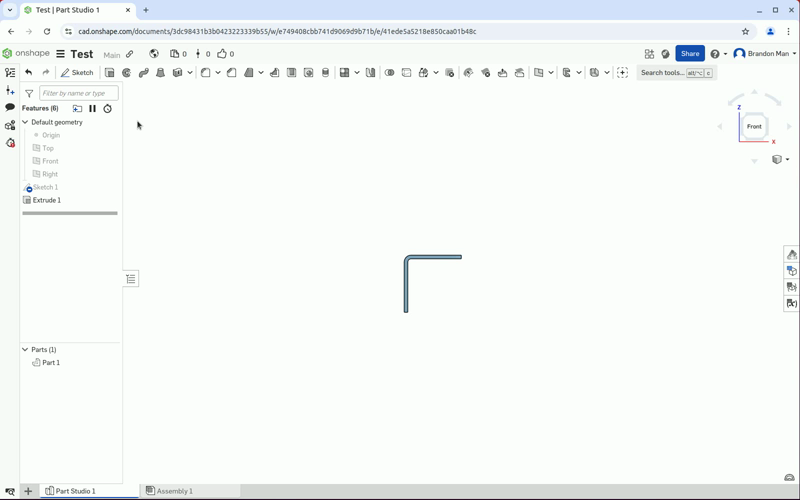
key(shift+h)
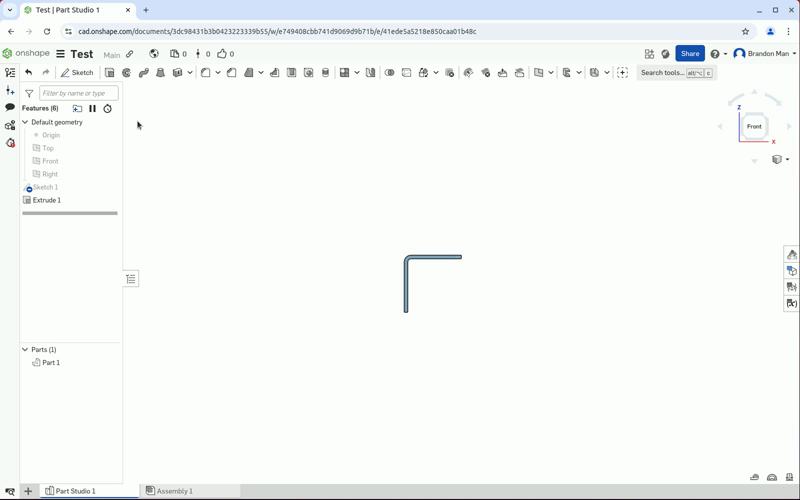
key(shift+h)
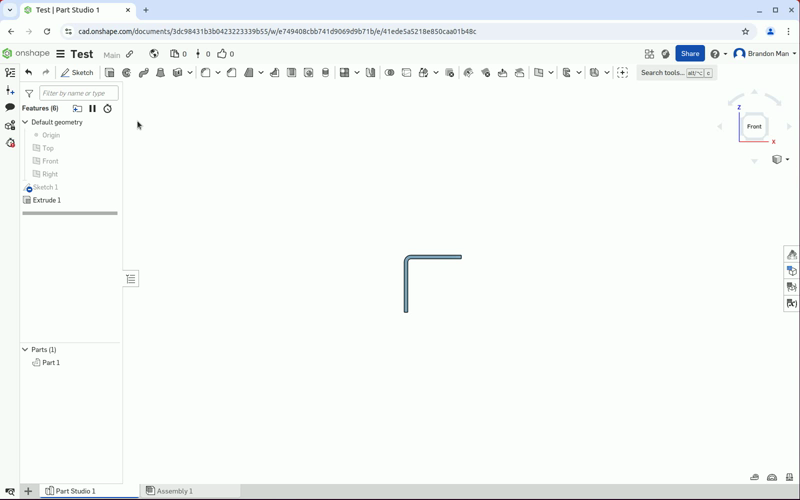
mouse_move(73, 189)
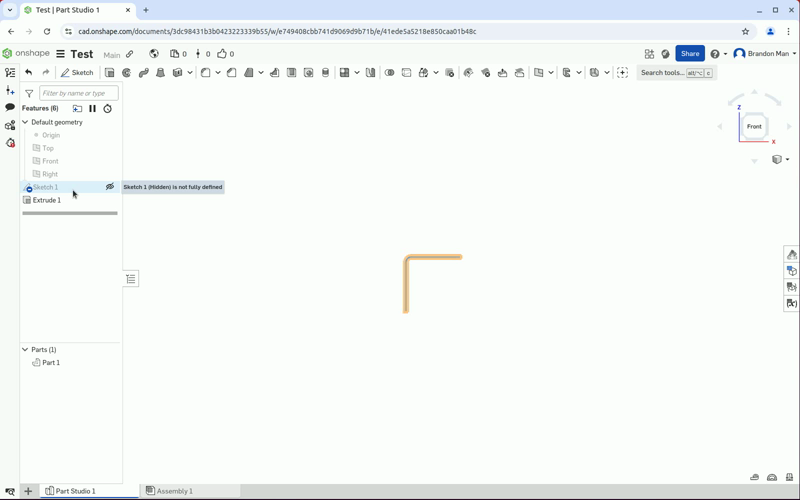
click(73, 189)
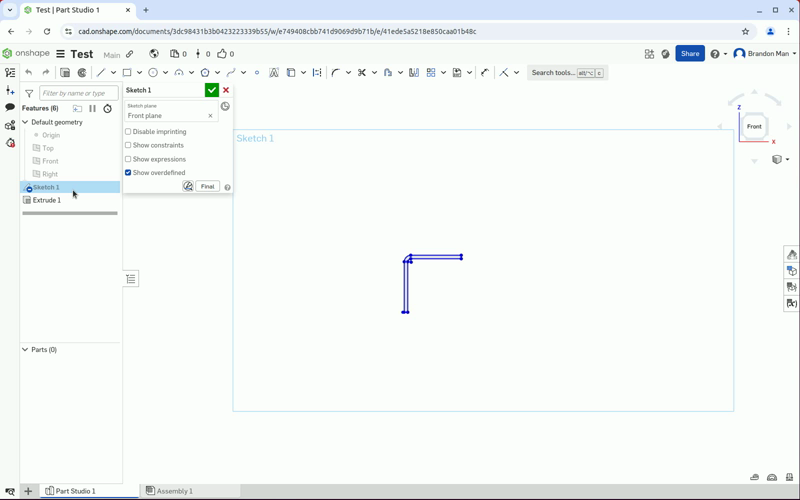
mouse_move(229, 92)
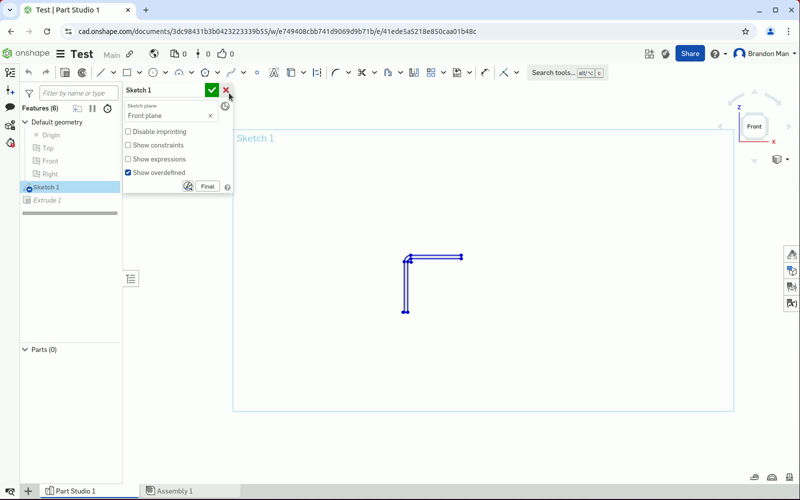
click(229, 92)
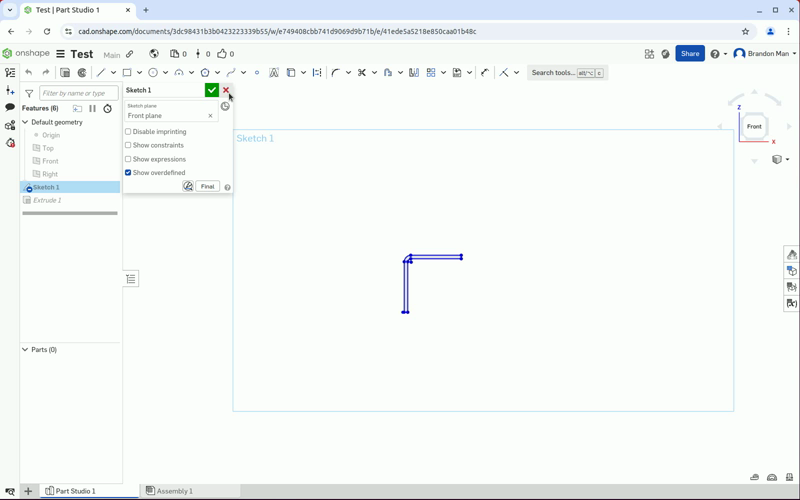
key(shift+s)
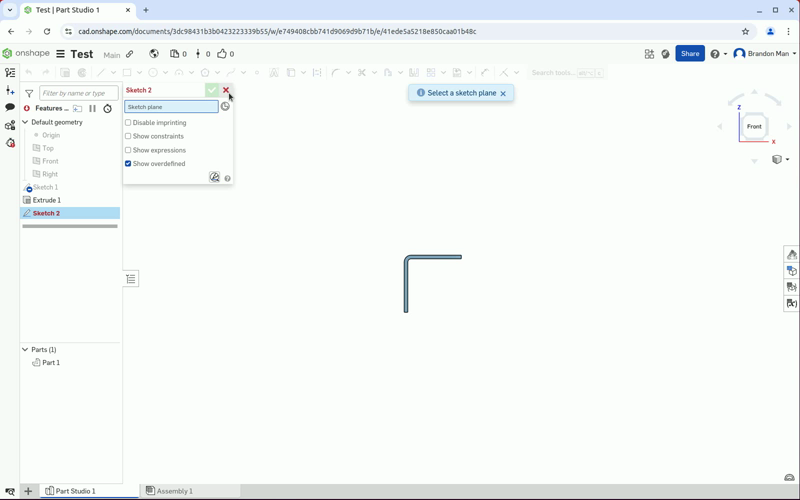
mouse_move(73, 163)
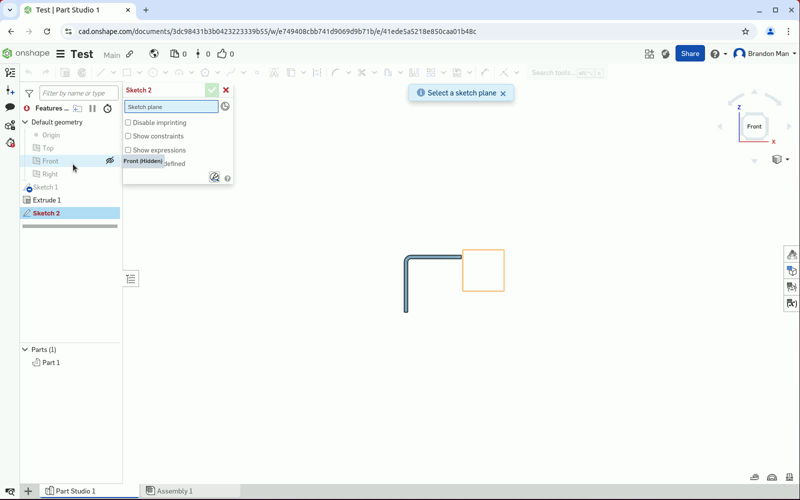
click(73, 163)
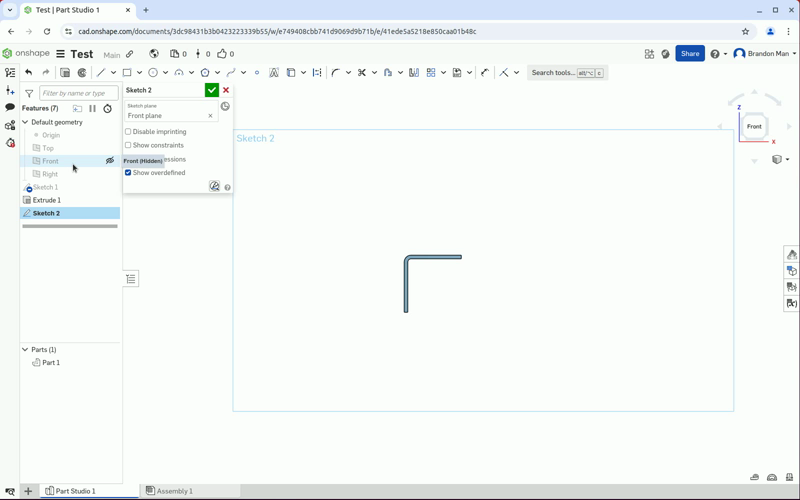
mouse_move(73, 352)
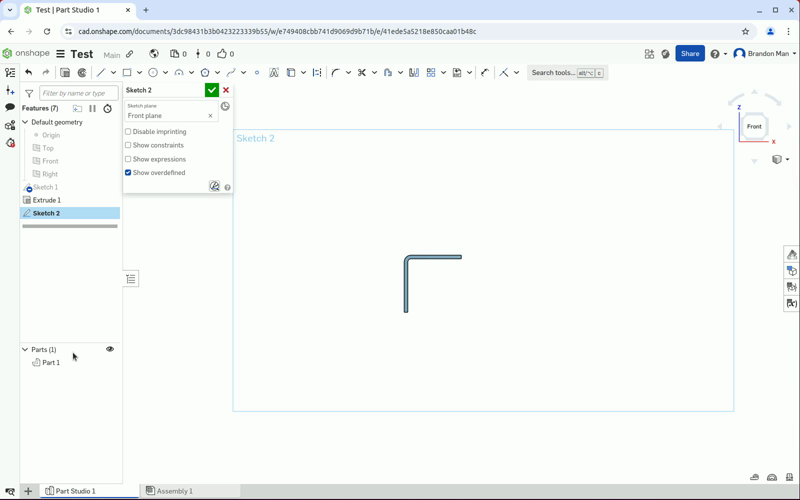
key(y)
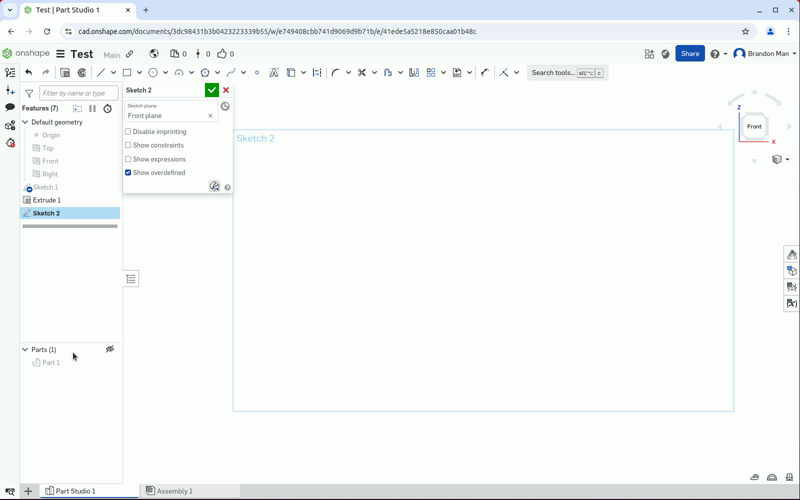
key(l)
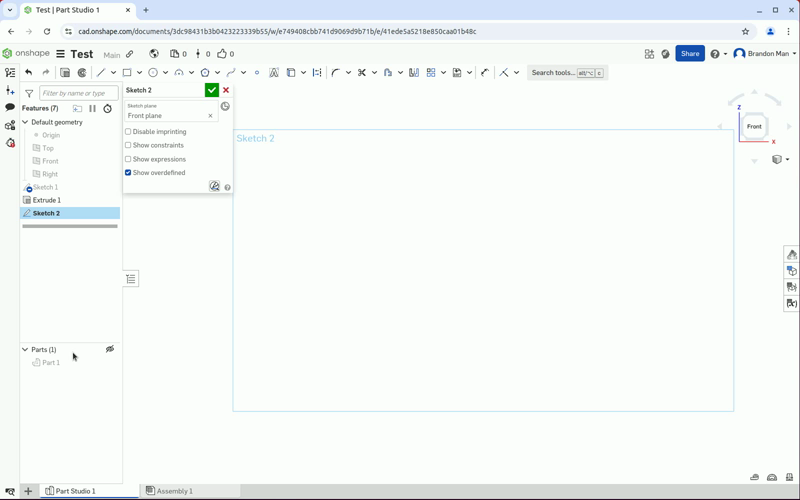
key_down(shift)
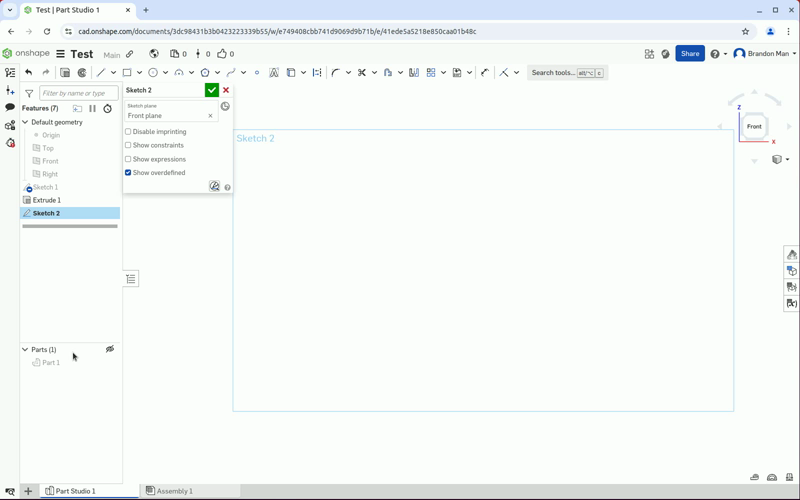
mouse_move(460, 259)
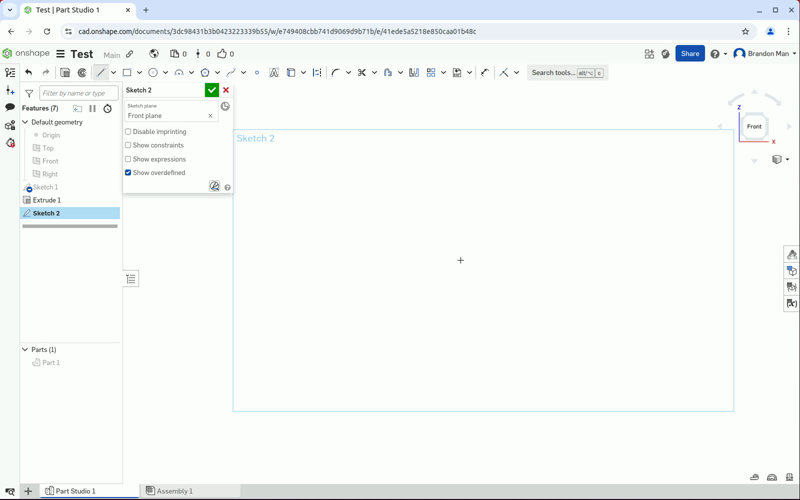
click(460, 259)
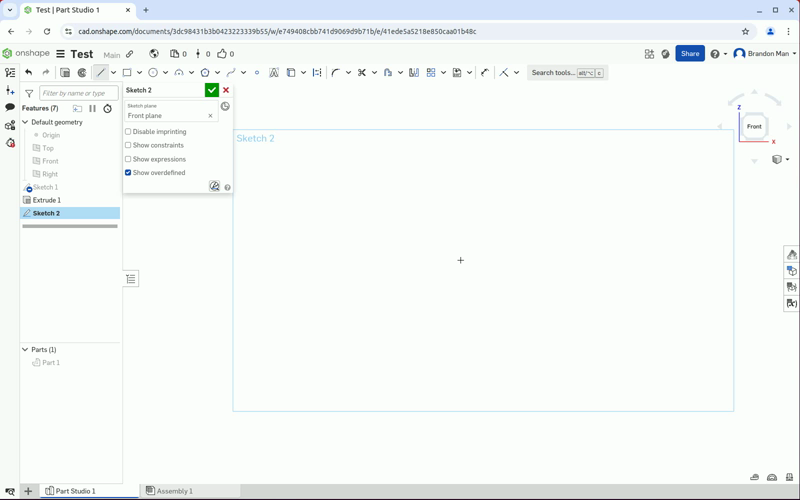
key_up(shift)
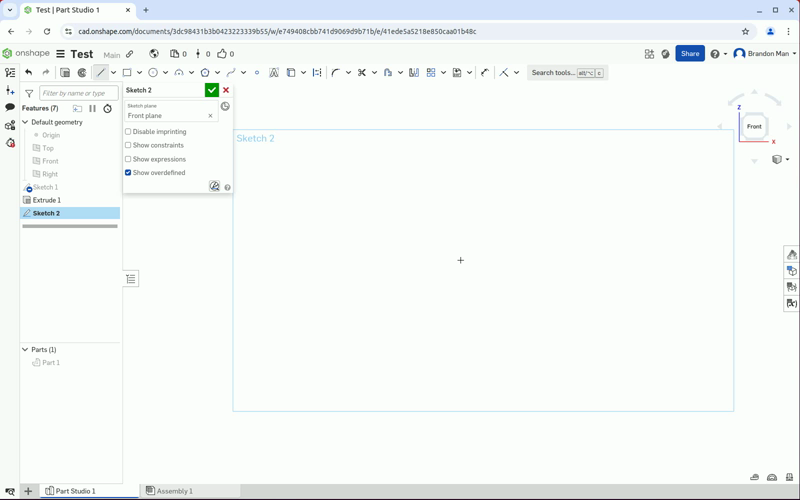
key_down(shift)
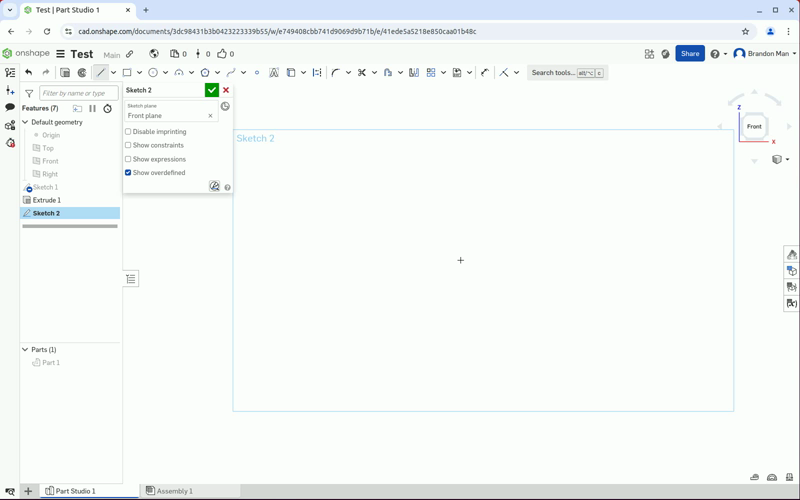
mouse_move(490, 259)
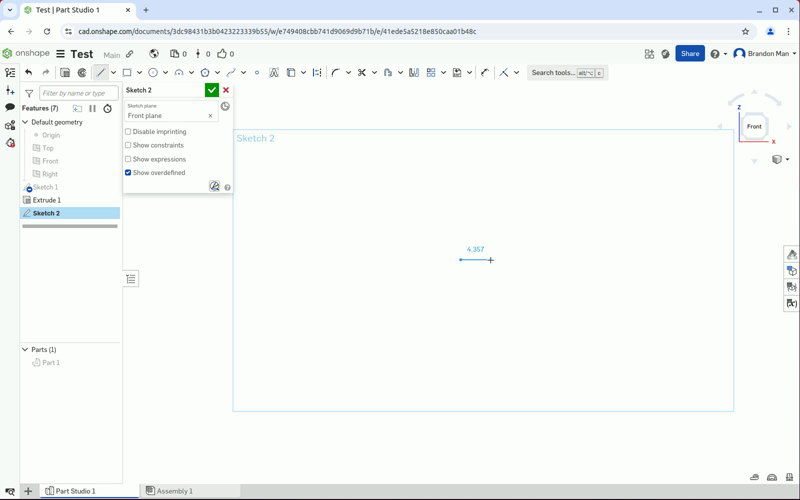
mouse_move(510, 259)
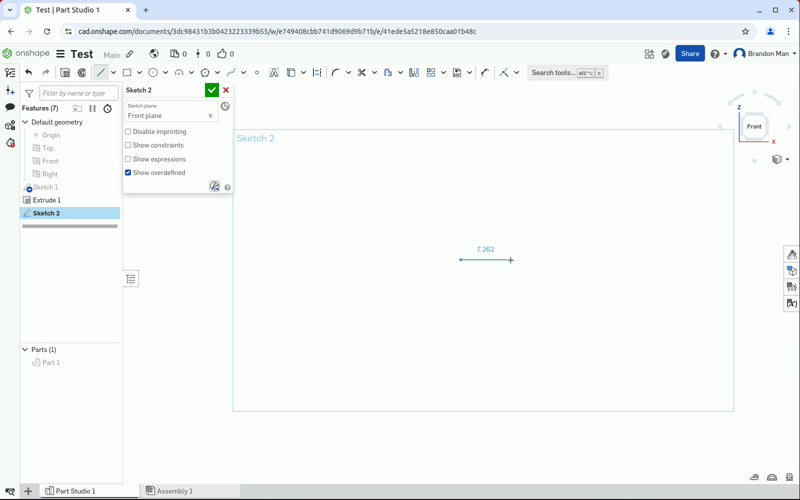
click(510, 259)
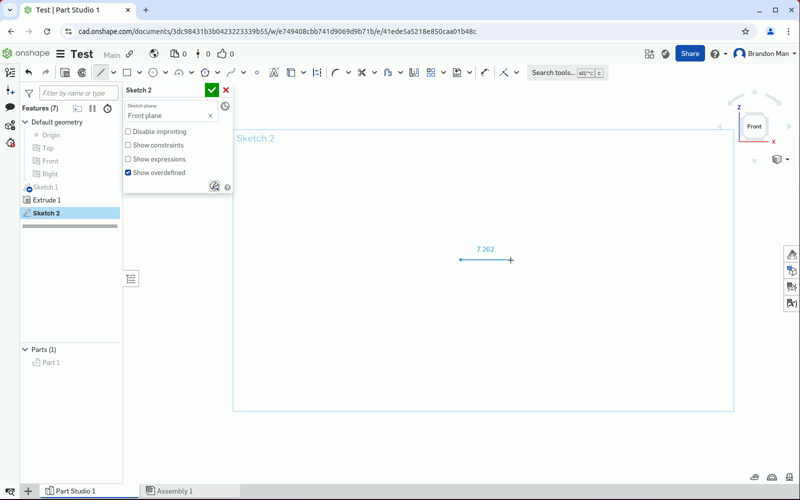
key_up(shift)
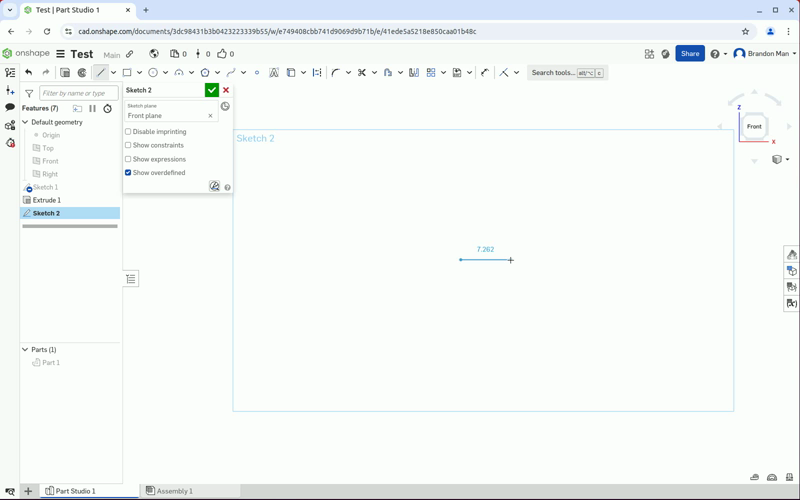
key(esc)
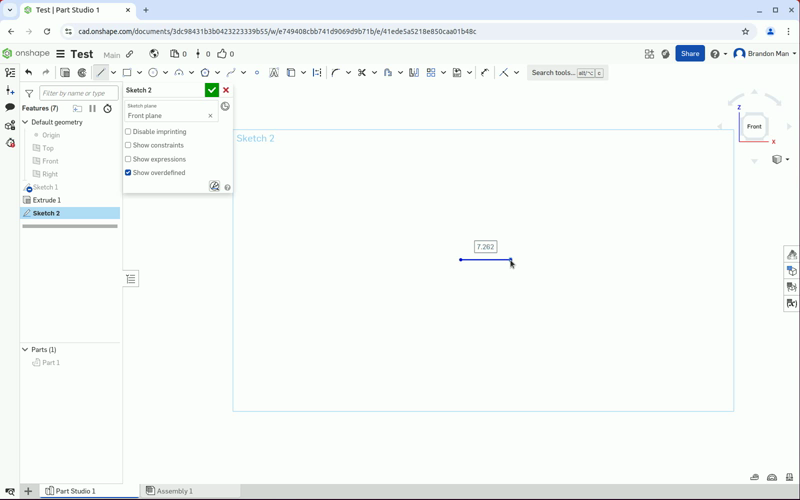
key(a)
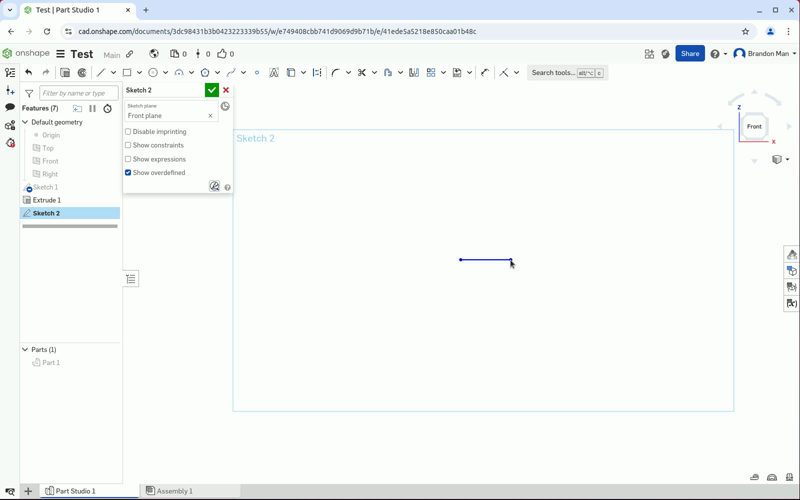
mouse_move(510, 259)
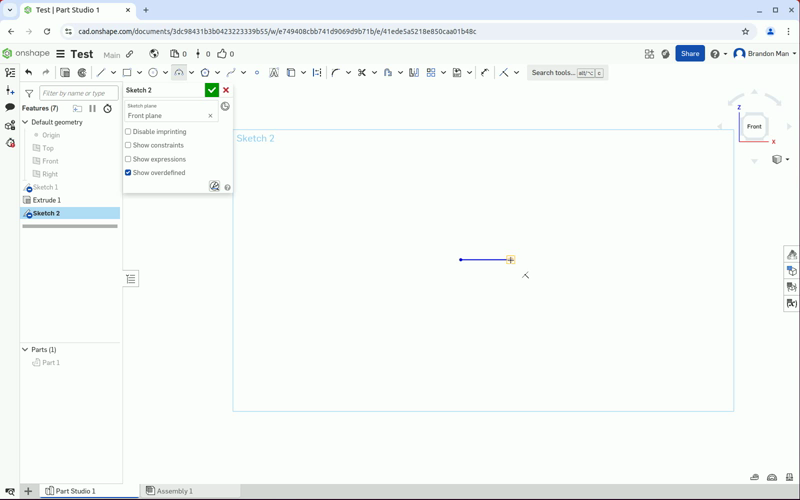
click(510, 259)
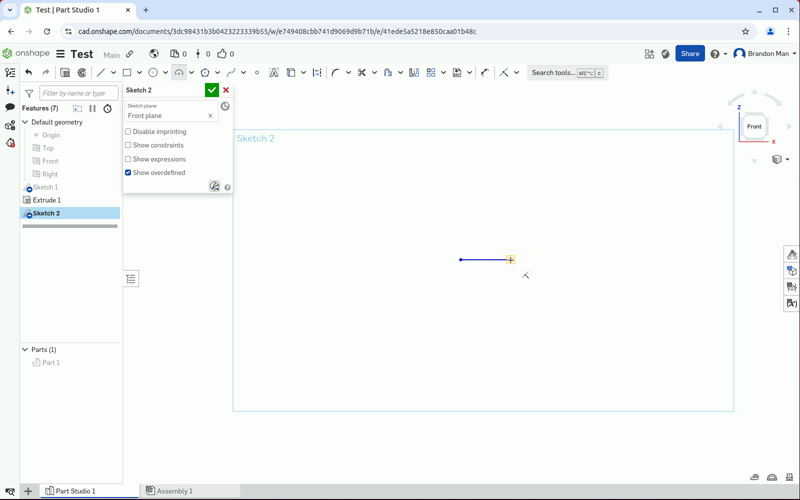
key_down(shift)
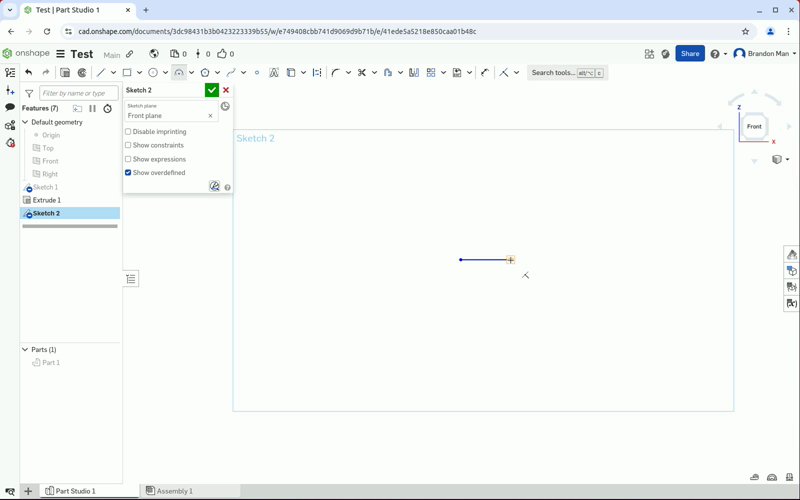
mouse_move(513, 263)
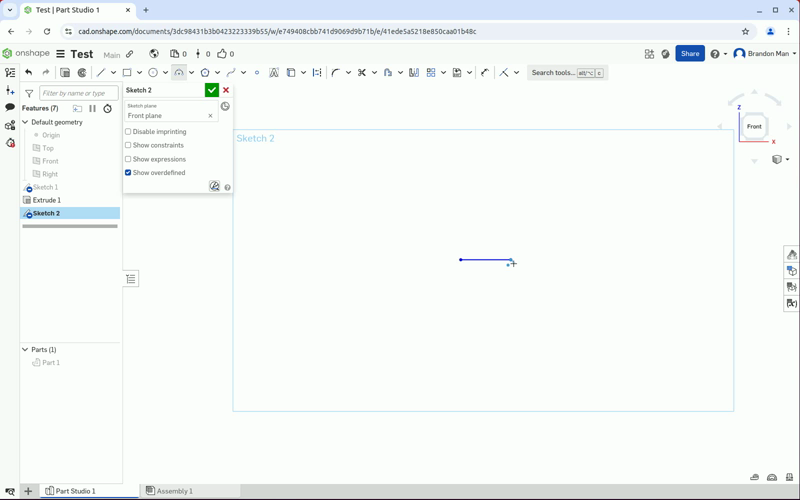
scroll(6)
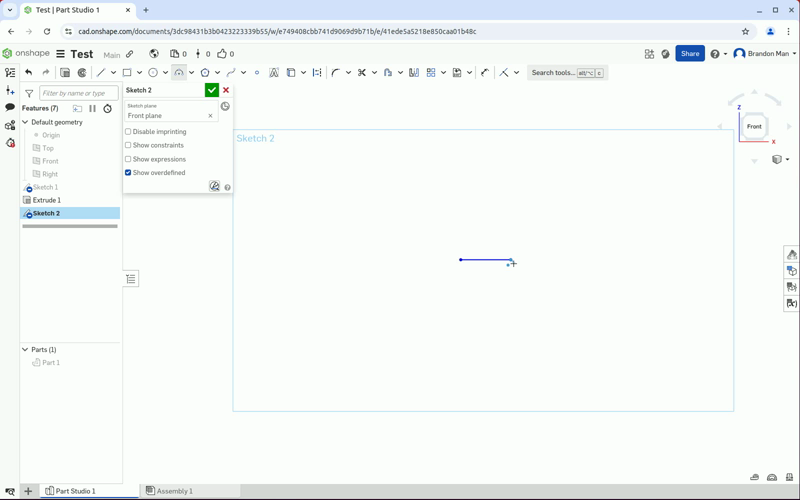
scroll(6)
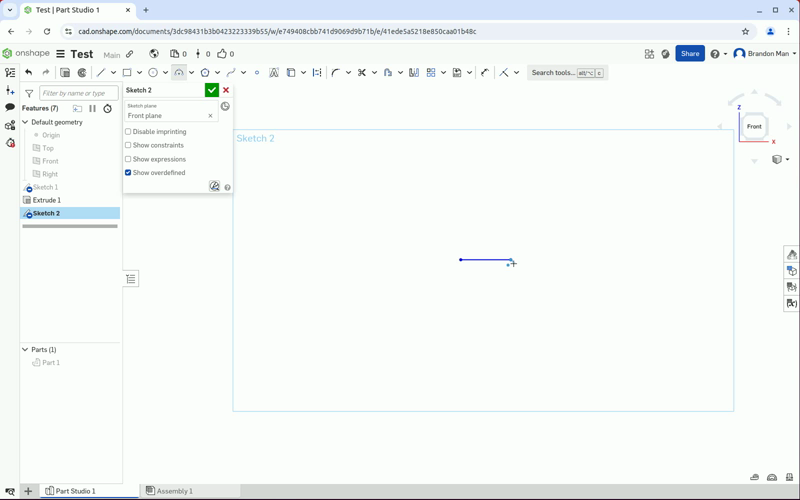
scroll(6)
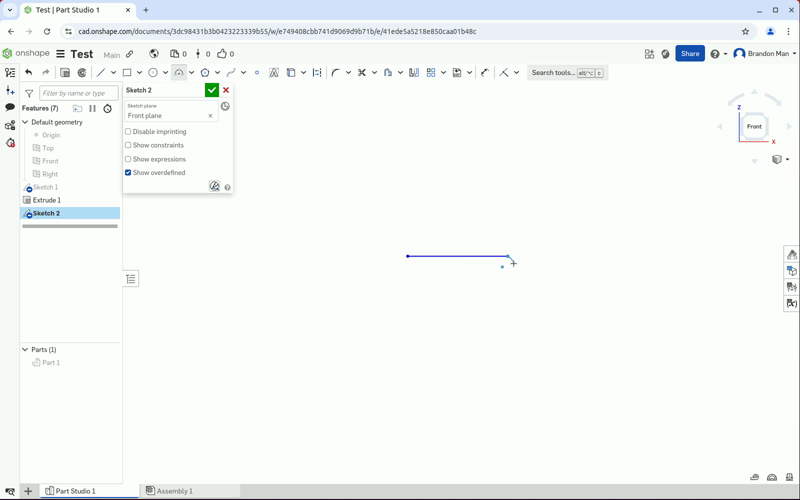
scroll(6)
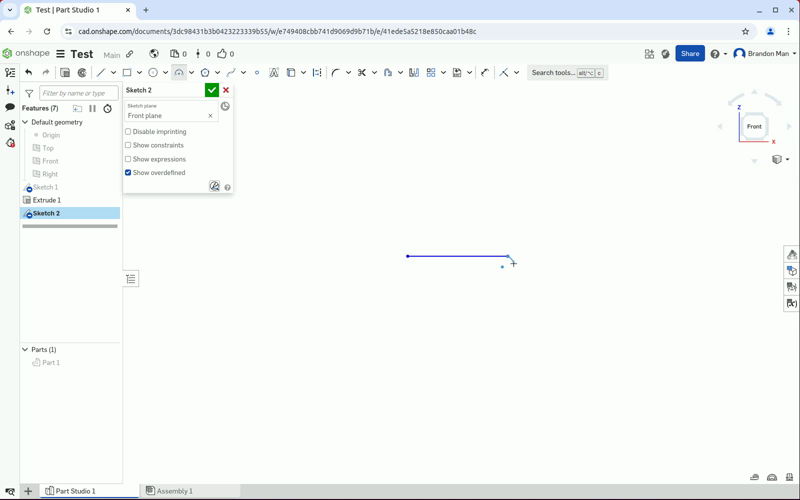
scroll(6)
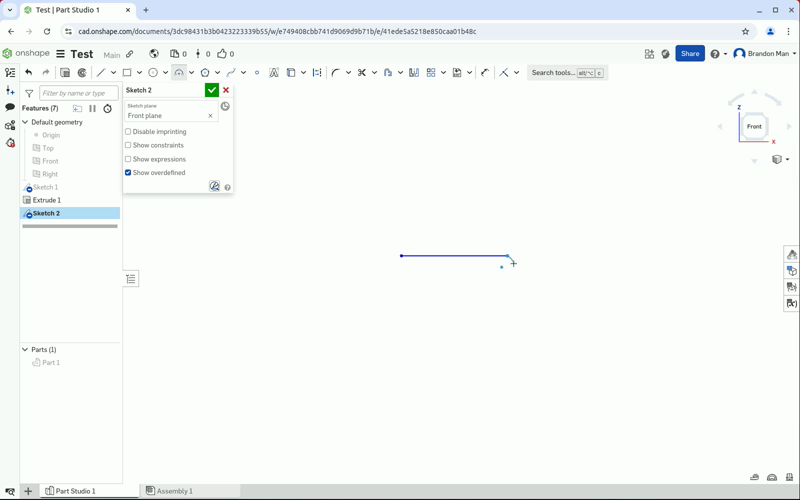
scroll(6)
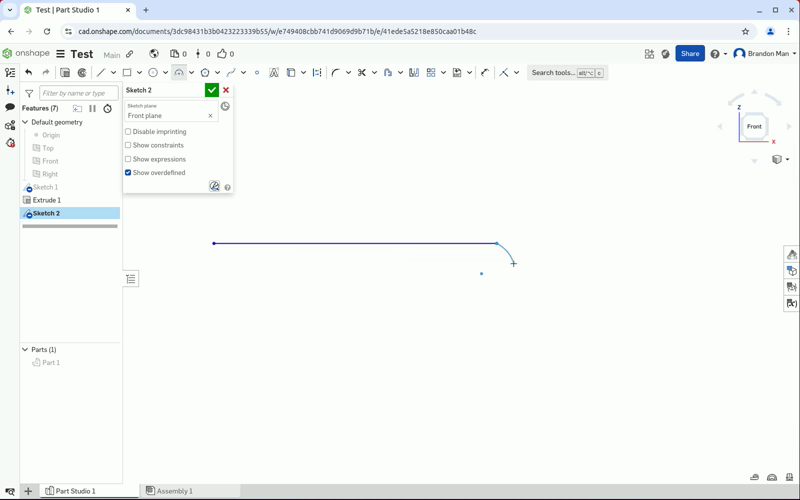
scroll(6)
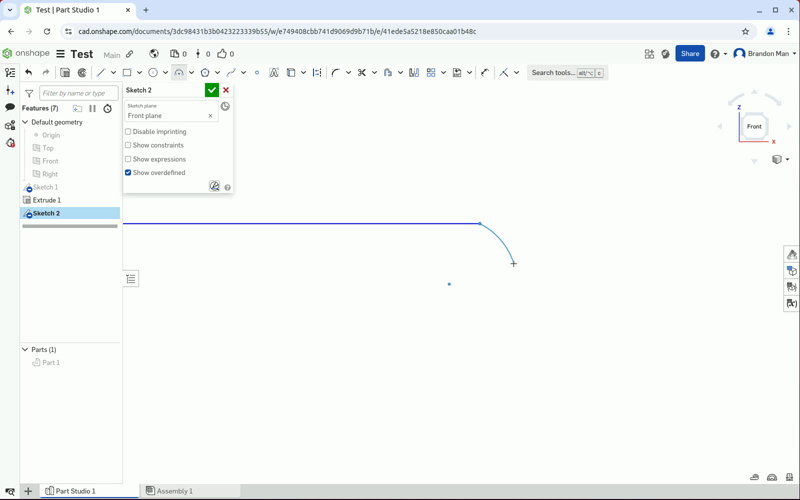
click(513, 263)
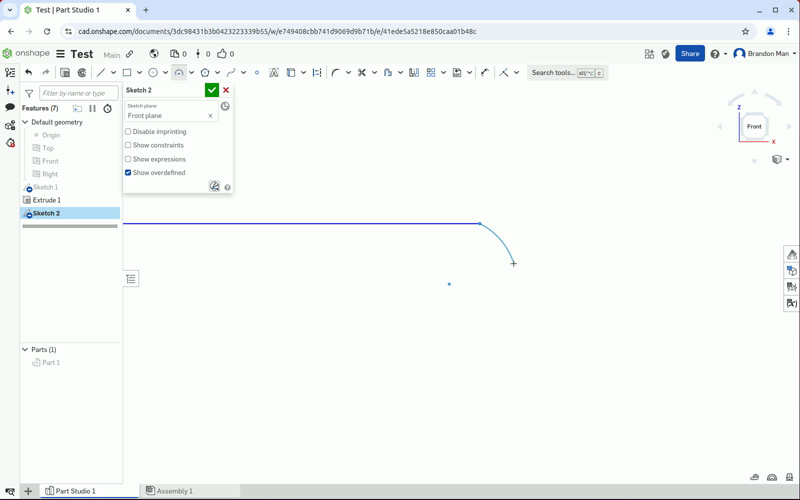
scroll(-6)
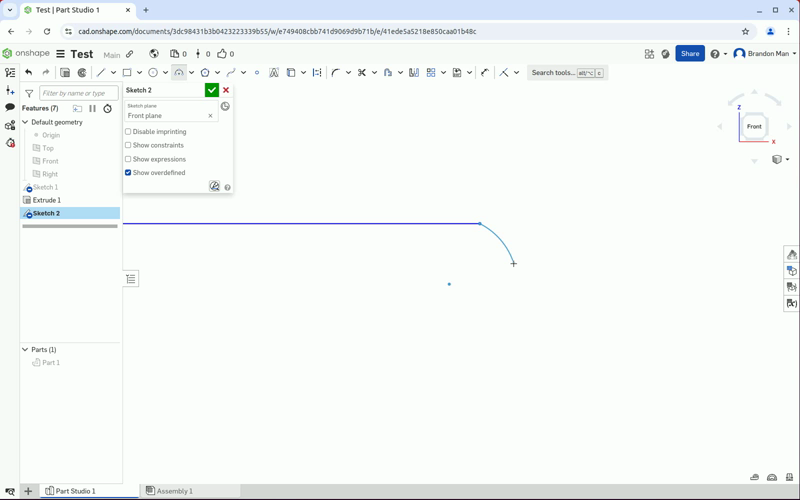
scroll(-6)
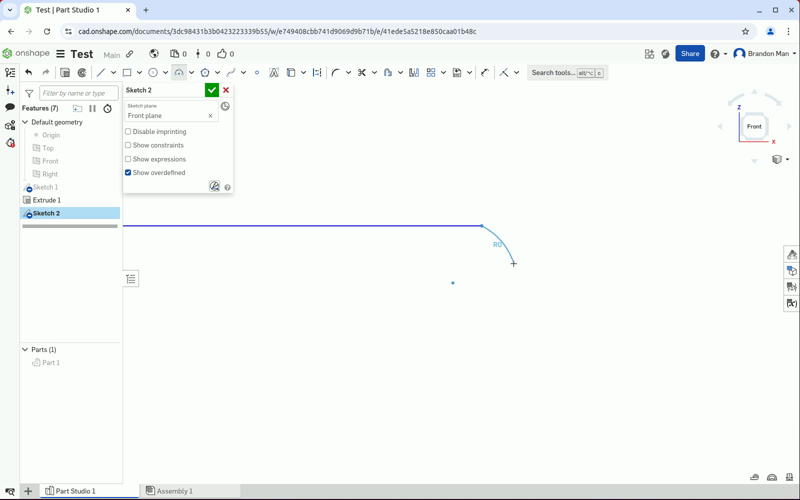
scroll(-6)
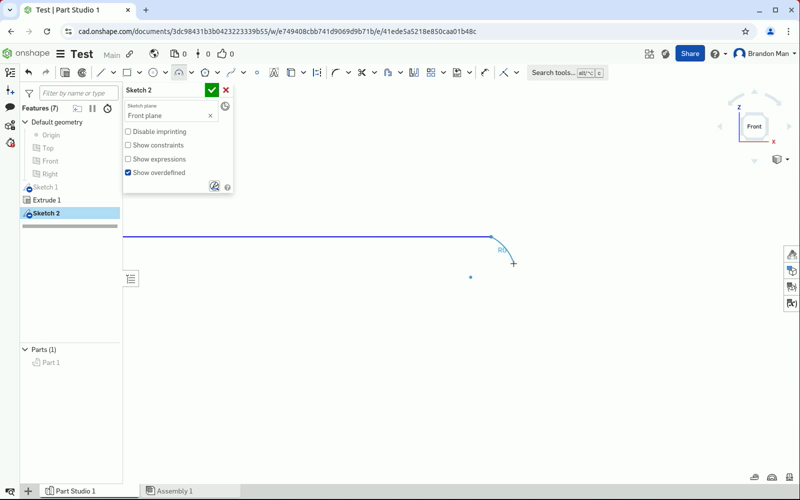
scroll(-6)
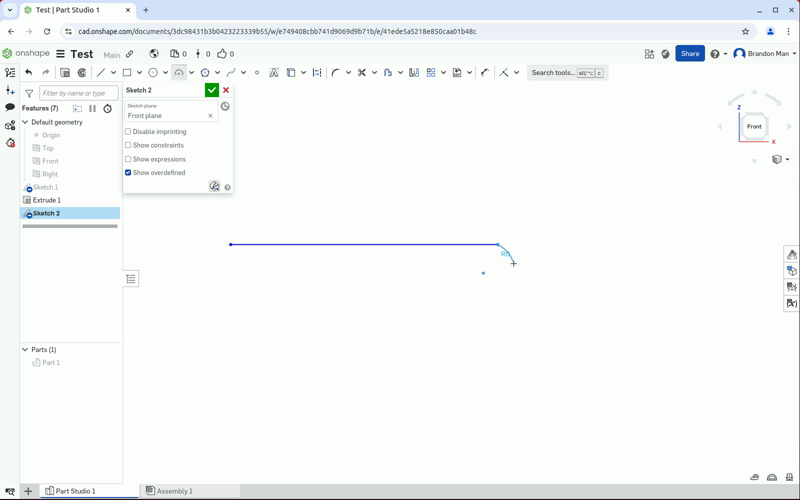
scroll(-6)
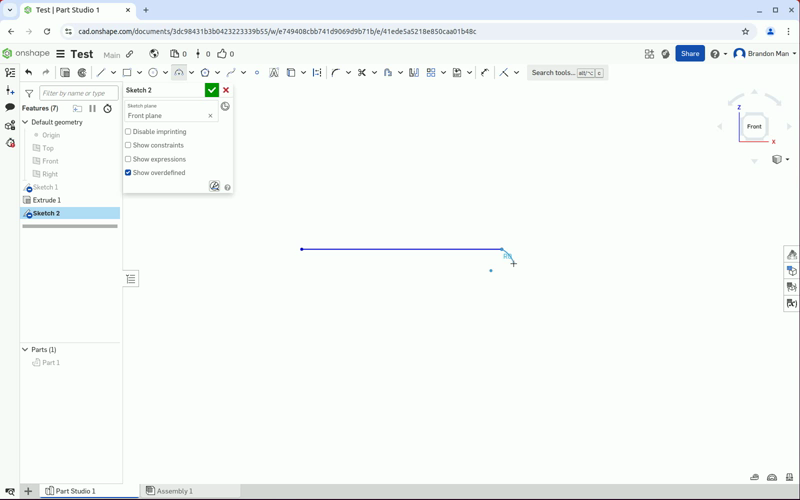
scroll(-6)
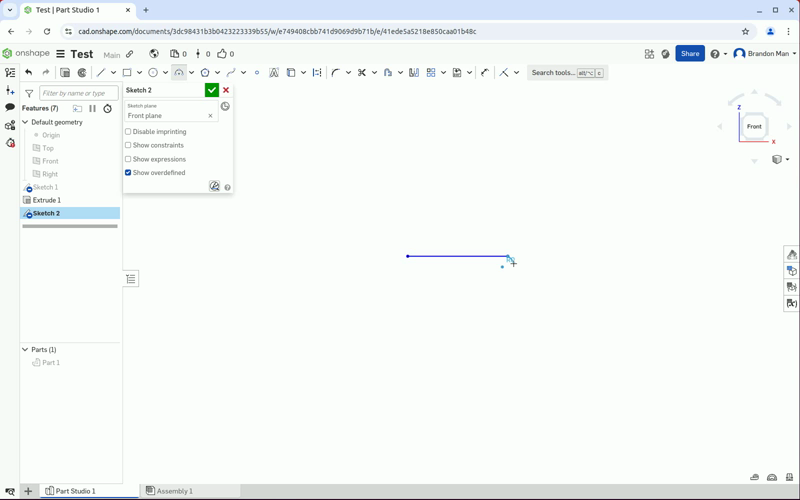
scroll(-6)
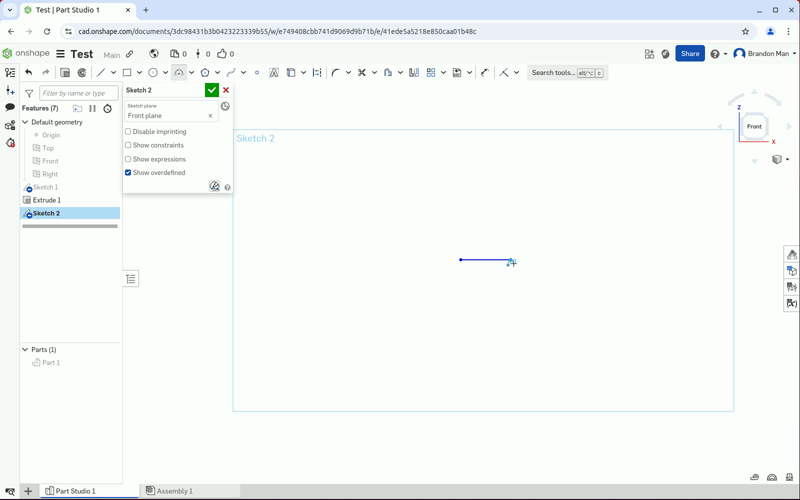
mouse_move(513, 260)
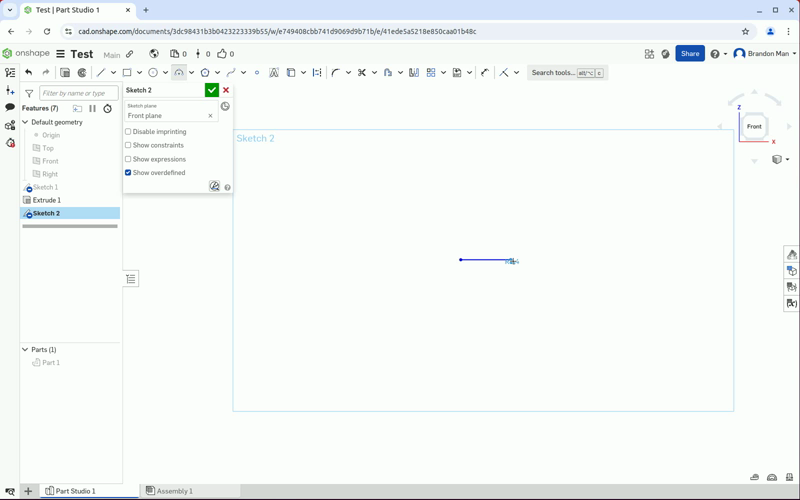
scroll(6)
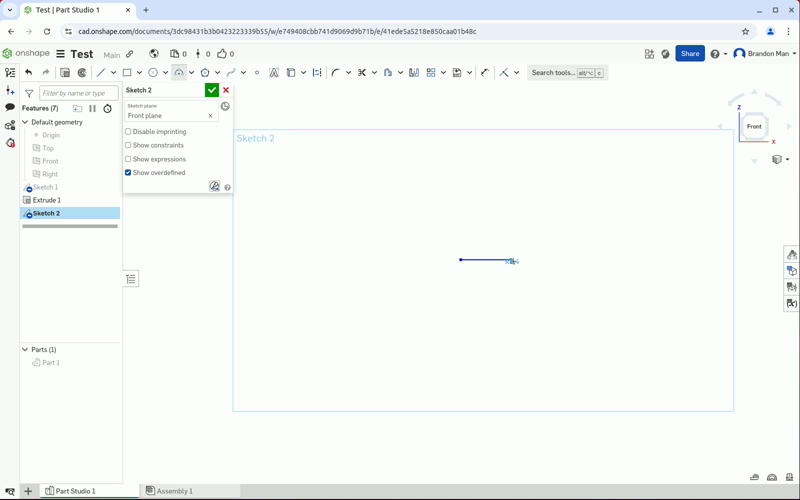
scroll(6)
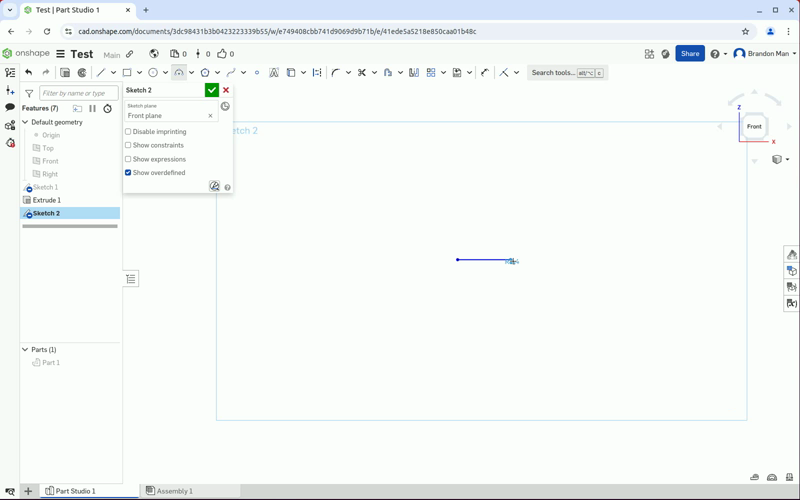
scroll(6)
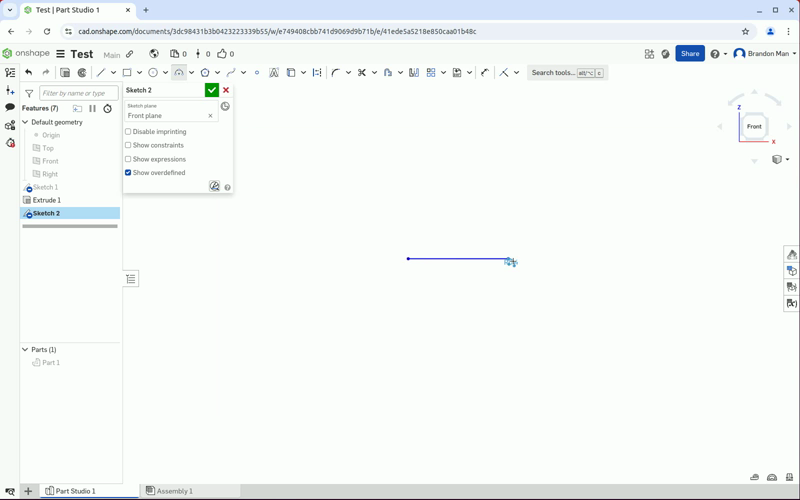
scroll(6)
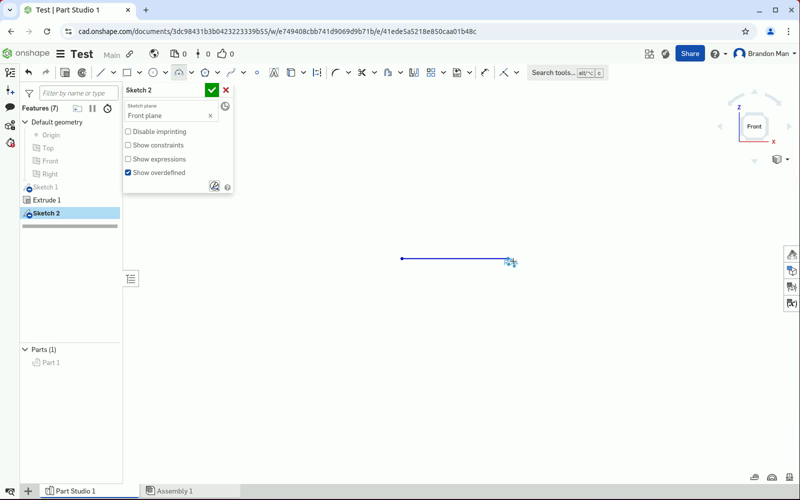
scroll(6)
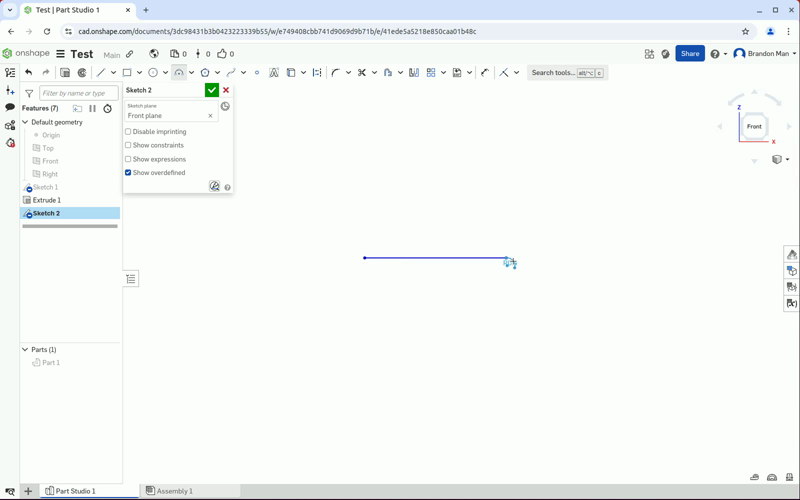
scroll(6)
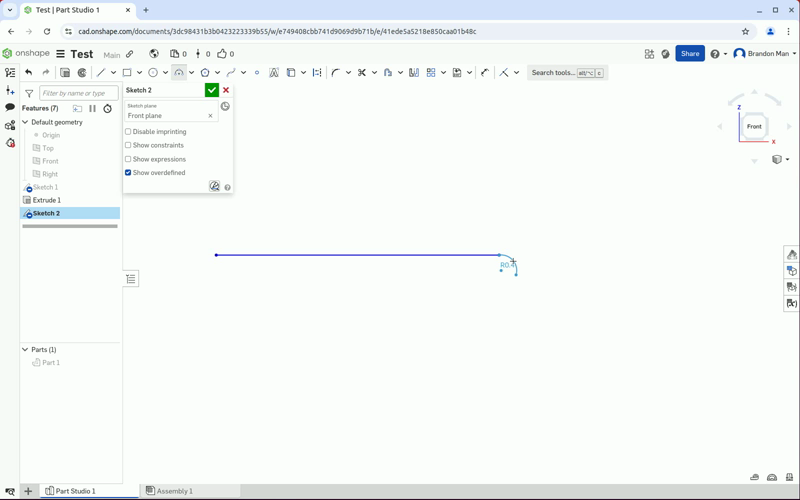
scroll(6)
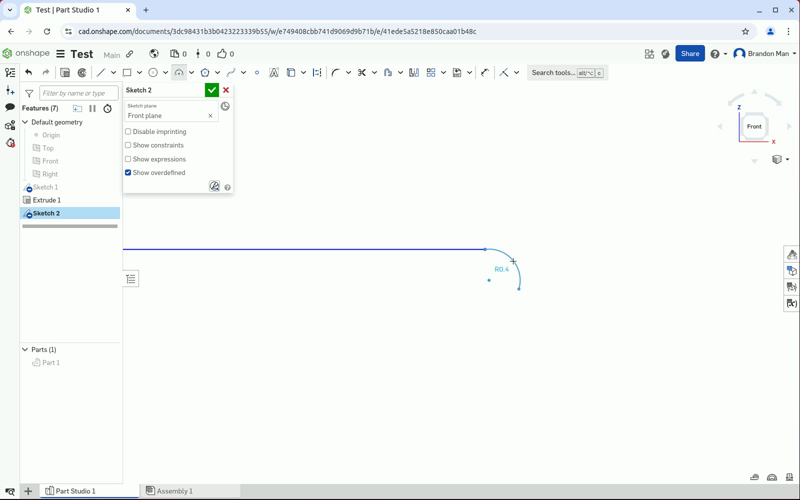
click(513, 260)
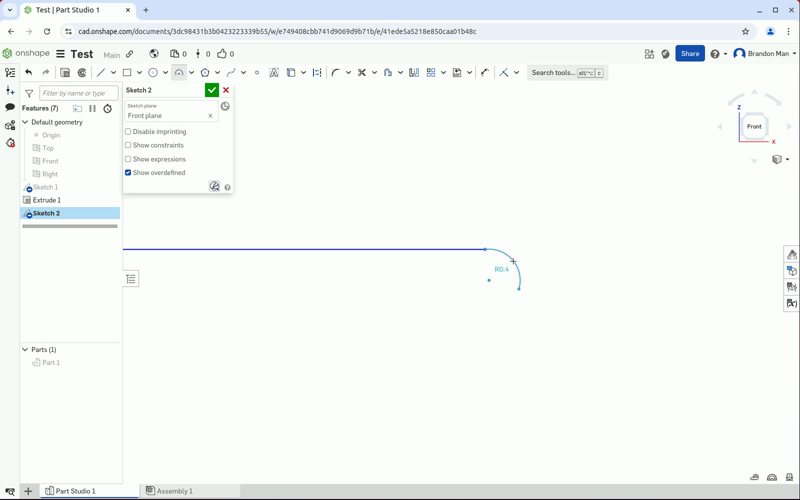
scroll(-6)
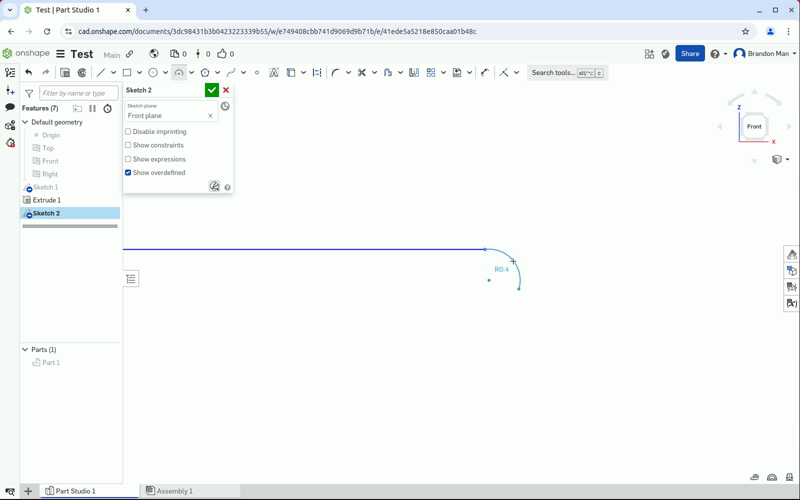
scroll(-6)
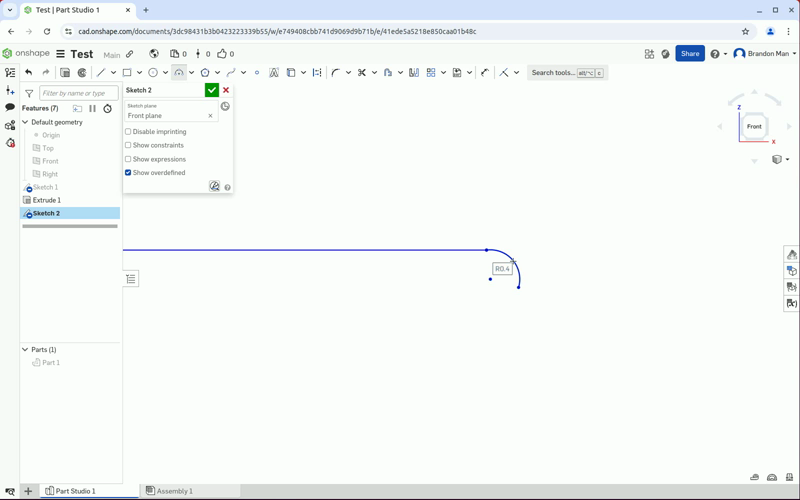
scroll(-6)
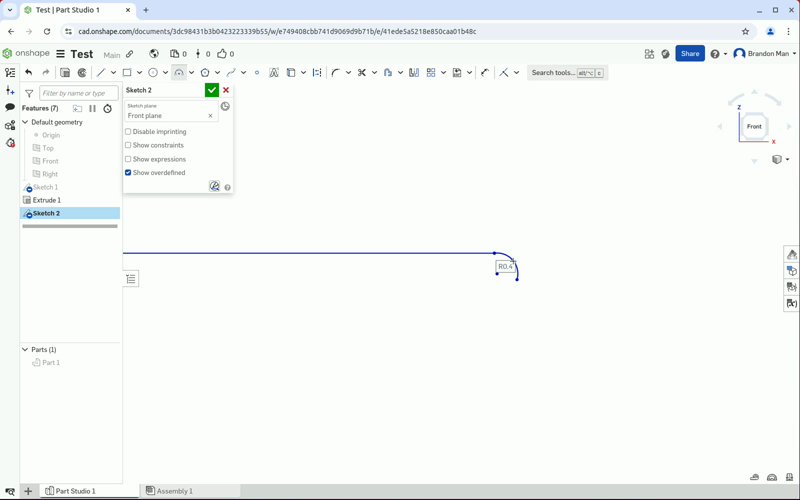
scroll(-6)
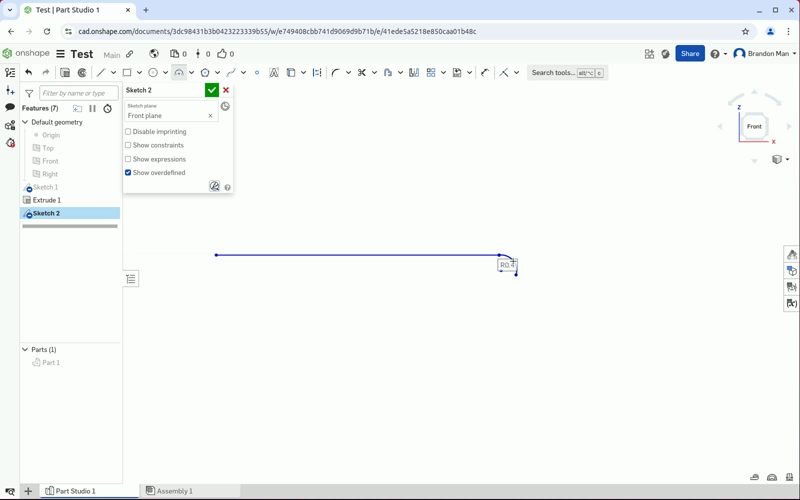
scroll(-6)
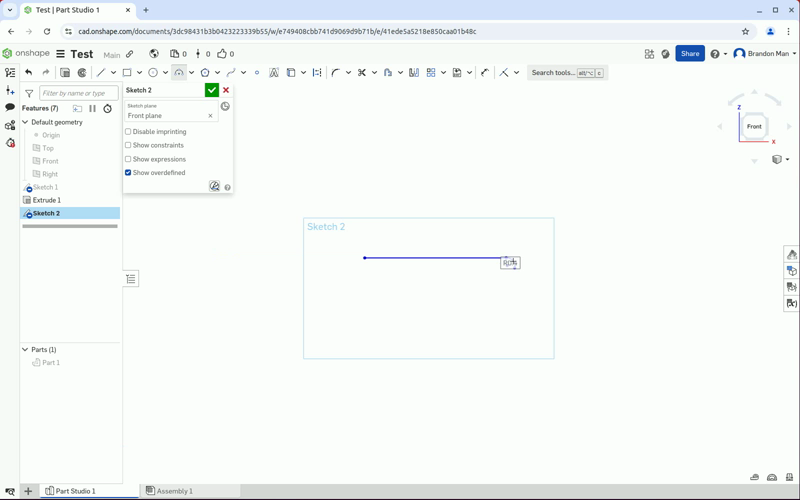
scroll(-6)
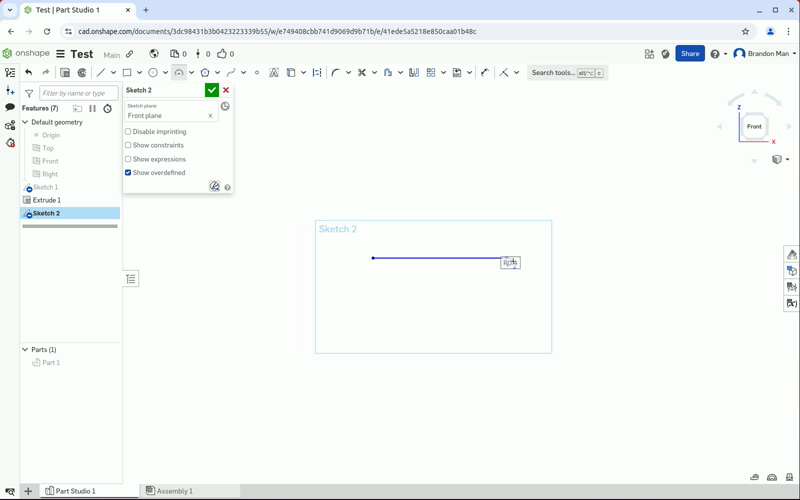
scroll(-6)
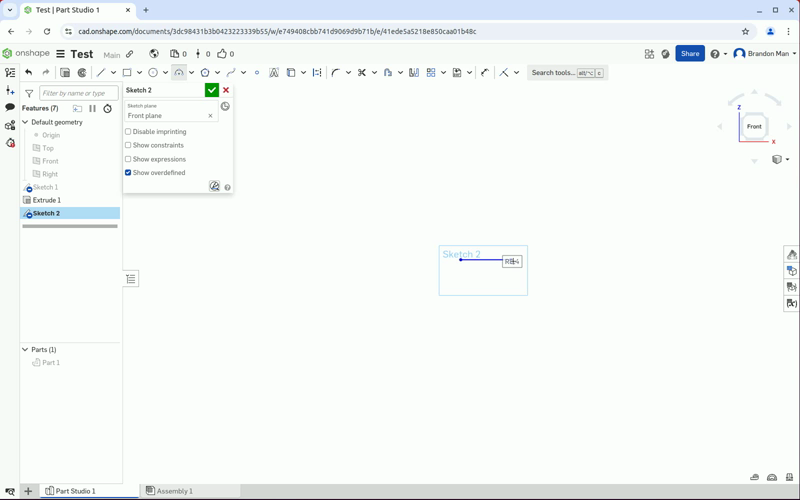
key_up(shift)
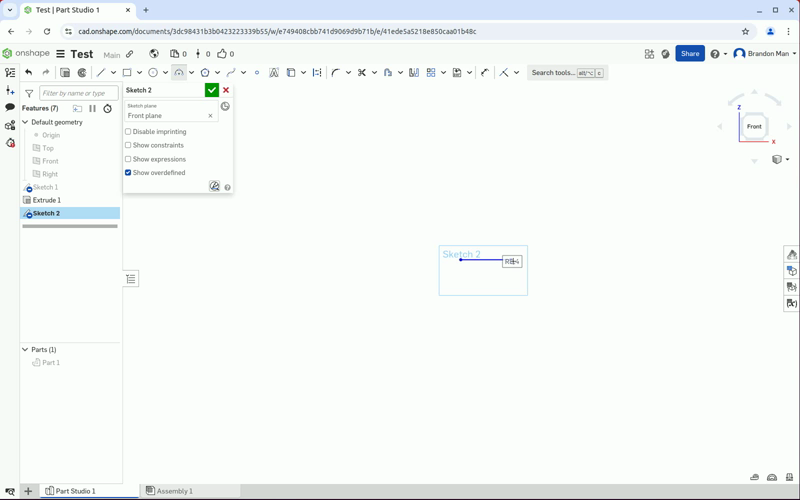
key(esc)
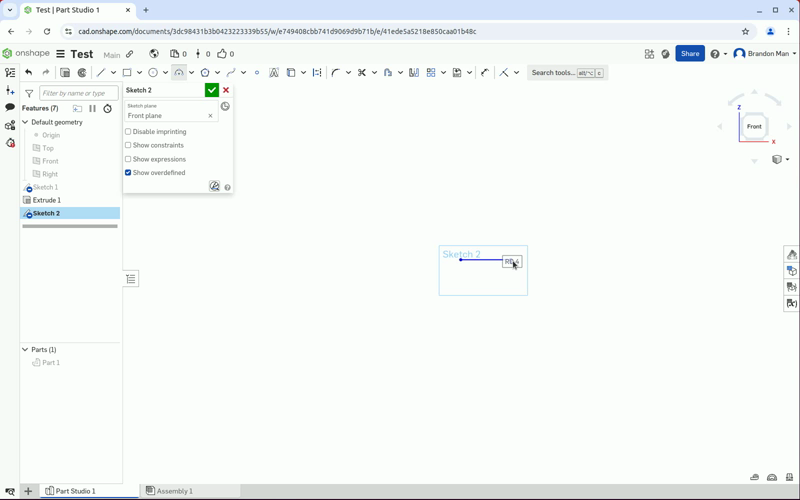
key(l)
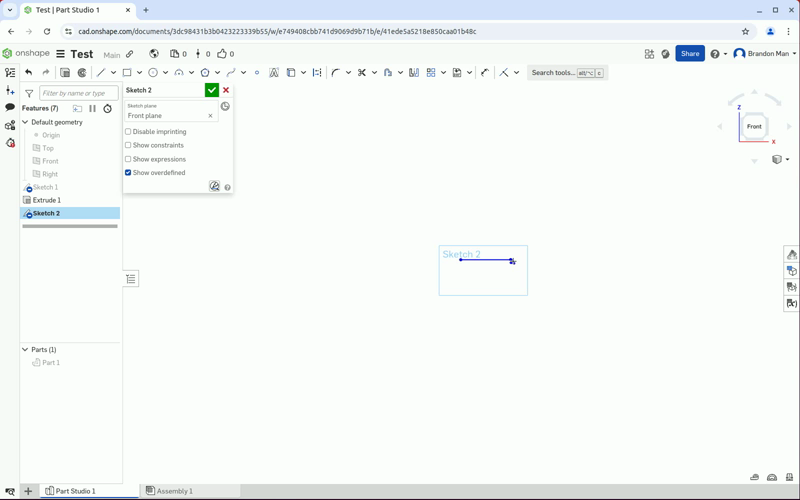
mouse_move(513, 263)
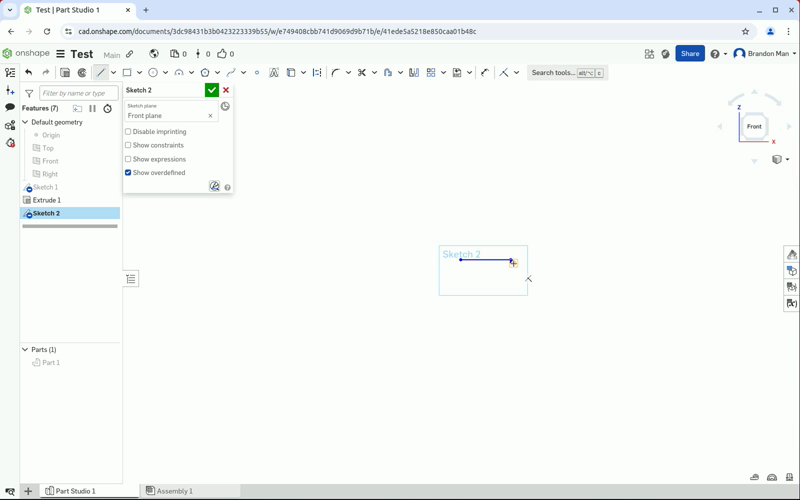
scroll(6)
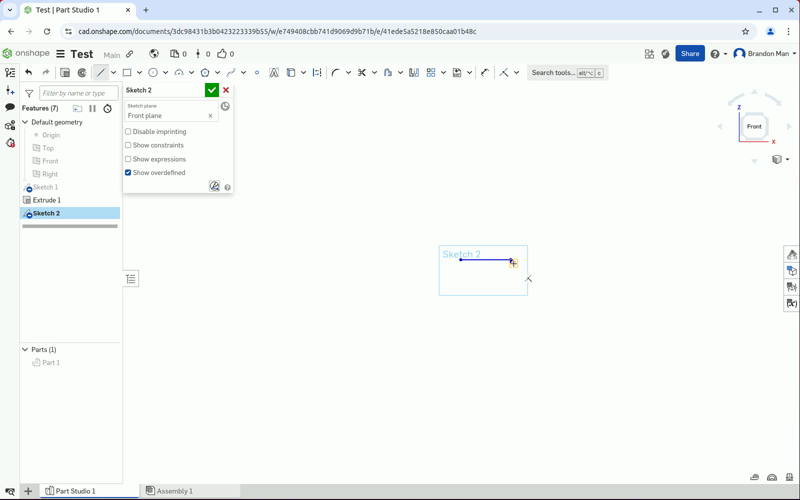
scroll(6)
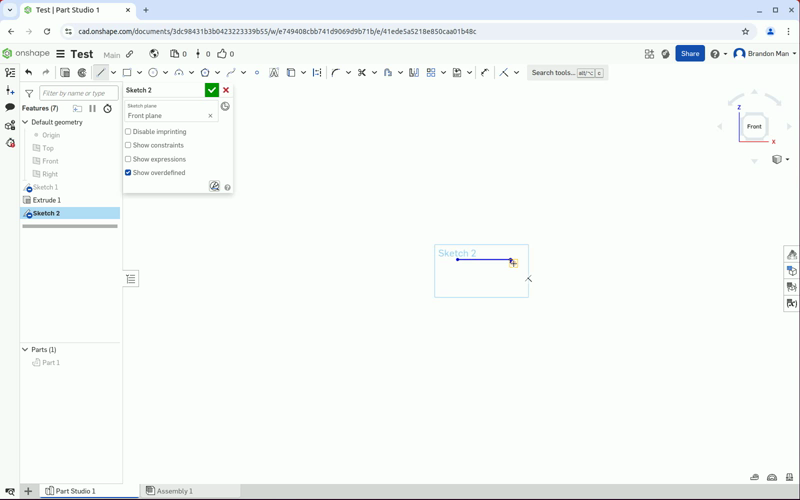
scroll(6)
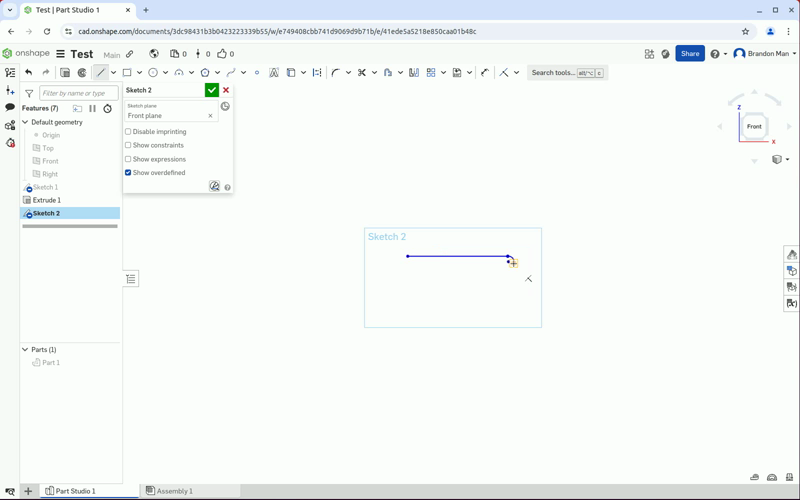
scroll(6)
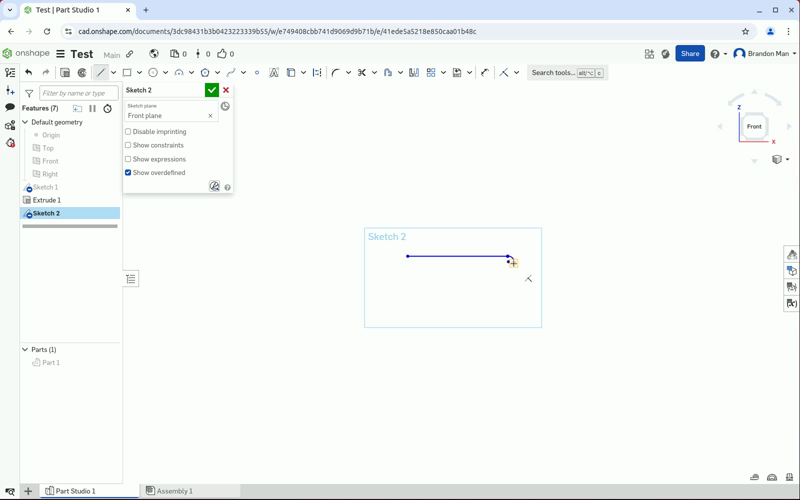
scroll(6)
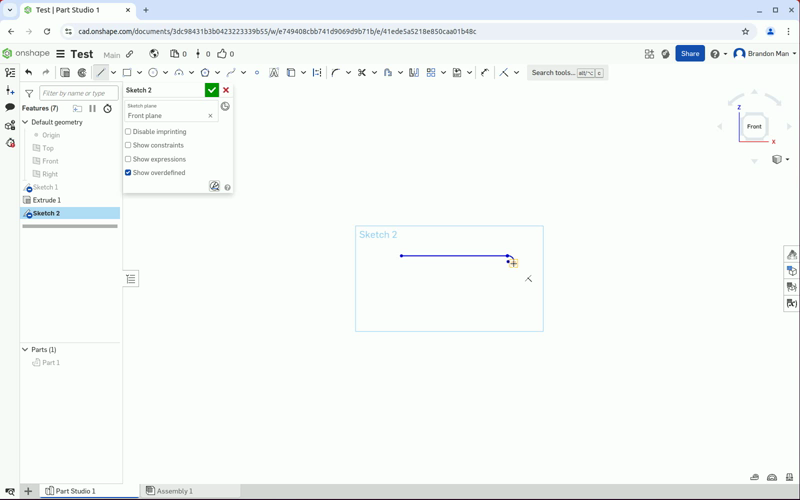
scroll(6)
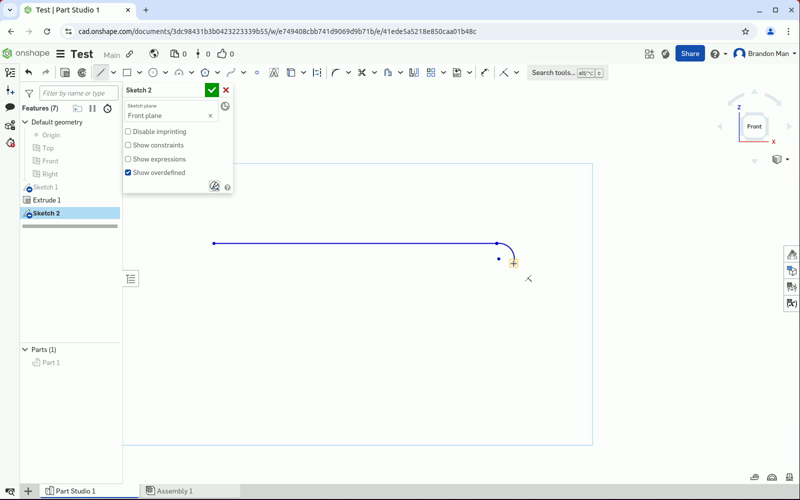
scroll(6)
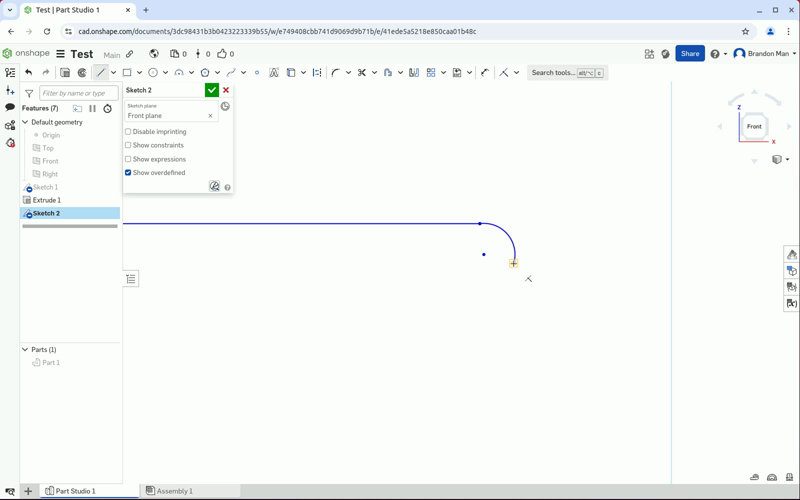
click(513, 263)
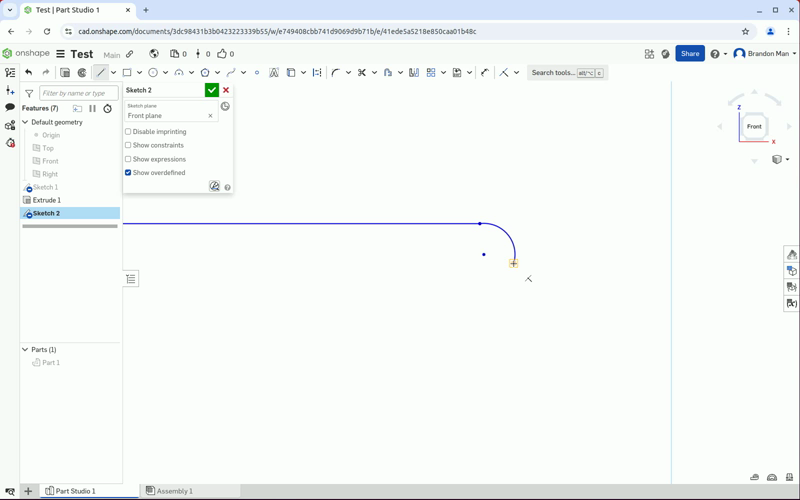
scroll(-6)
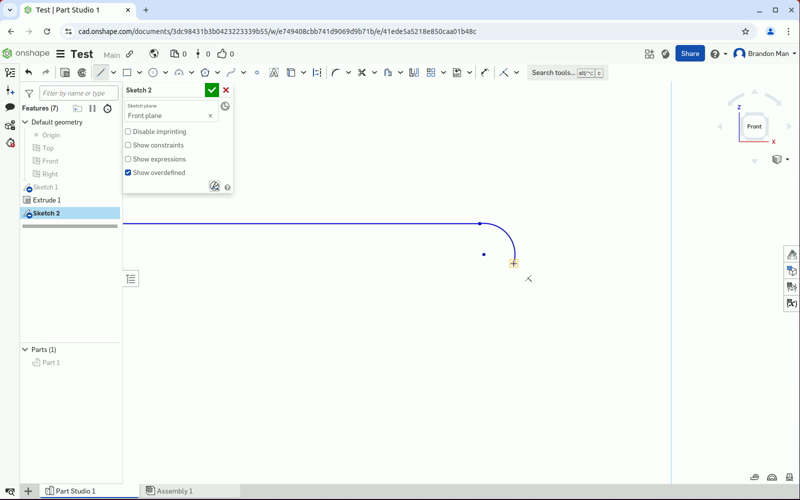
scroll(-6)
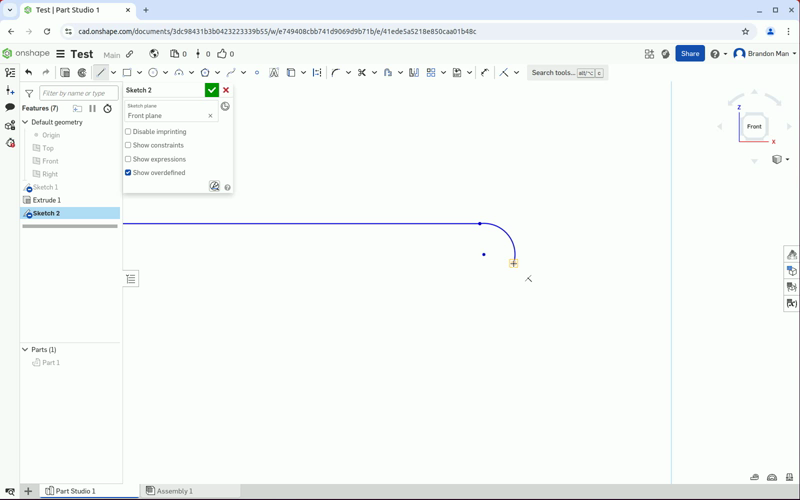
scroll(-6)
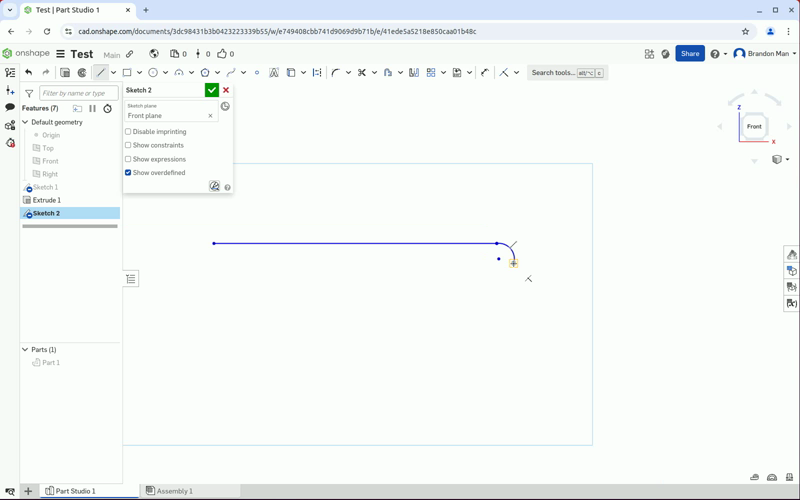
scroll(-6)
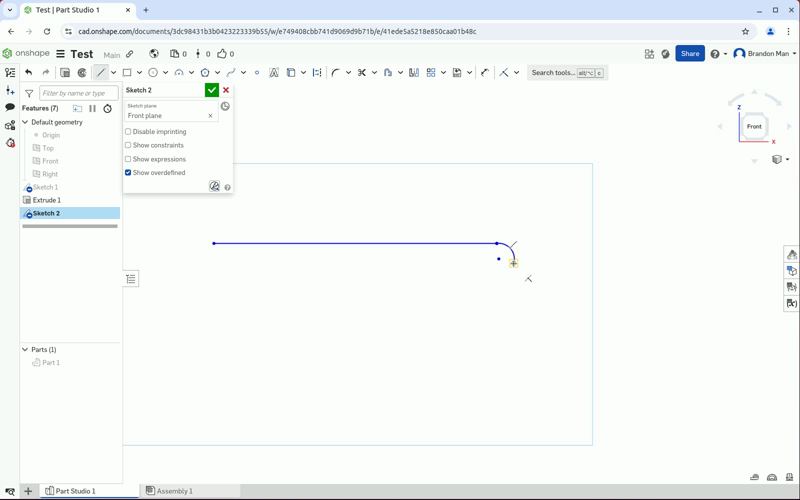
scroll(-6)
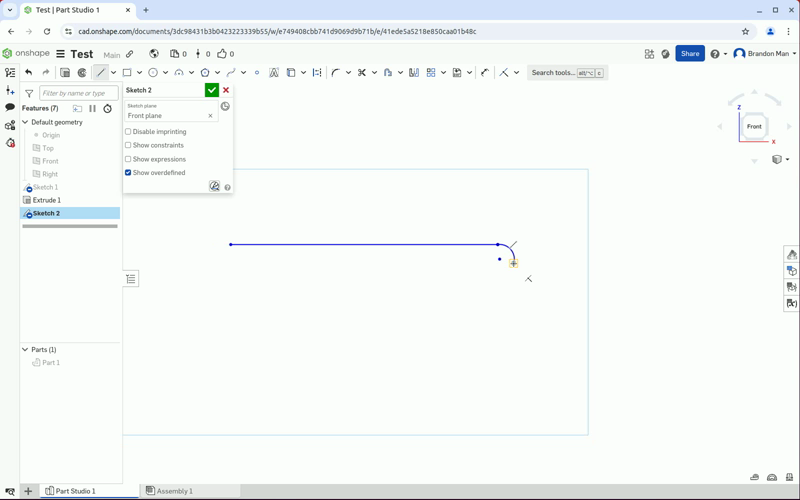
scroll(-6)
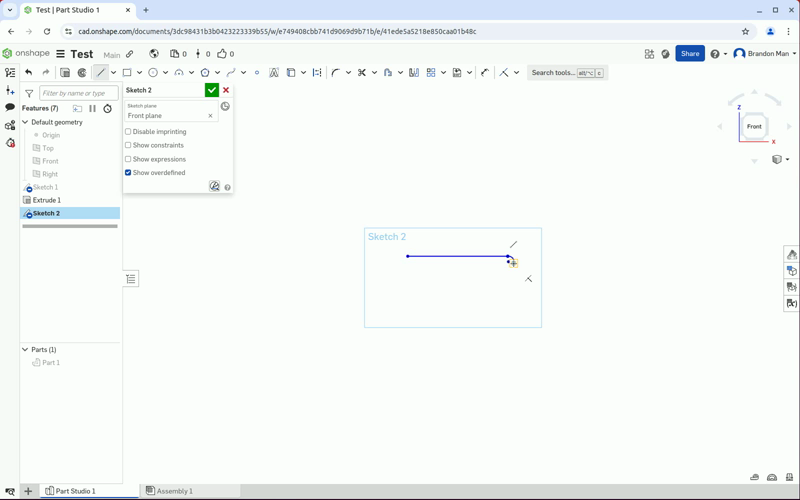
scroll(-6)
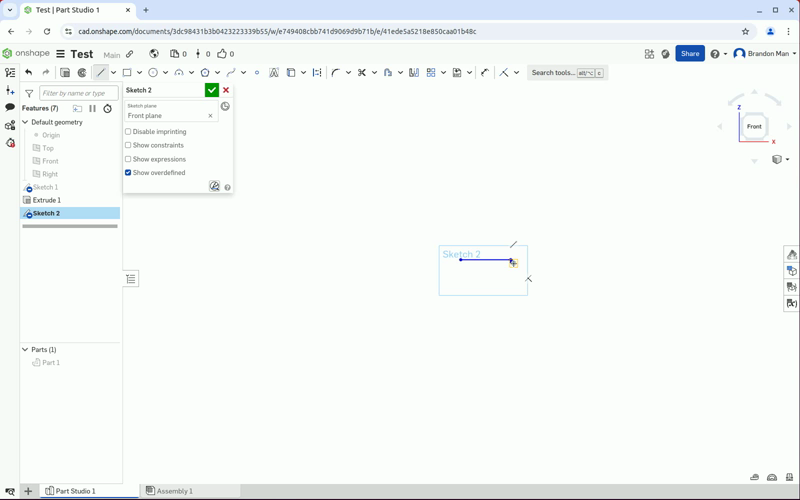
key_down(shift)
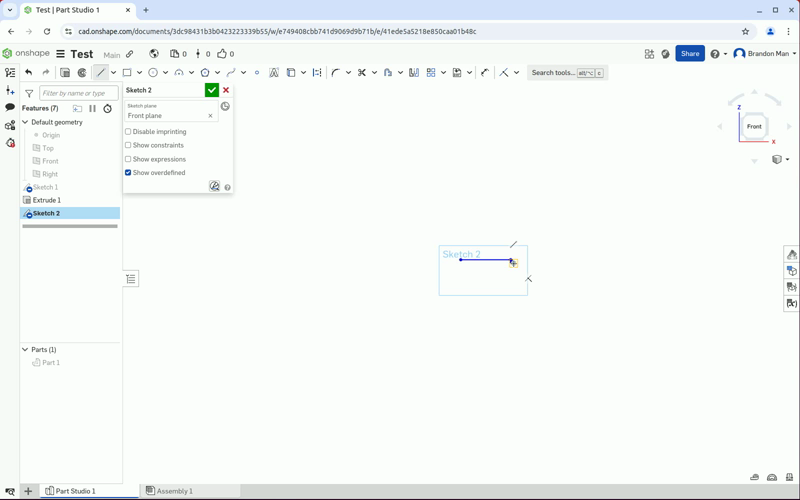
mouse_move(543, 263)
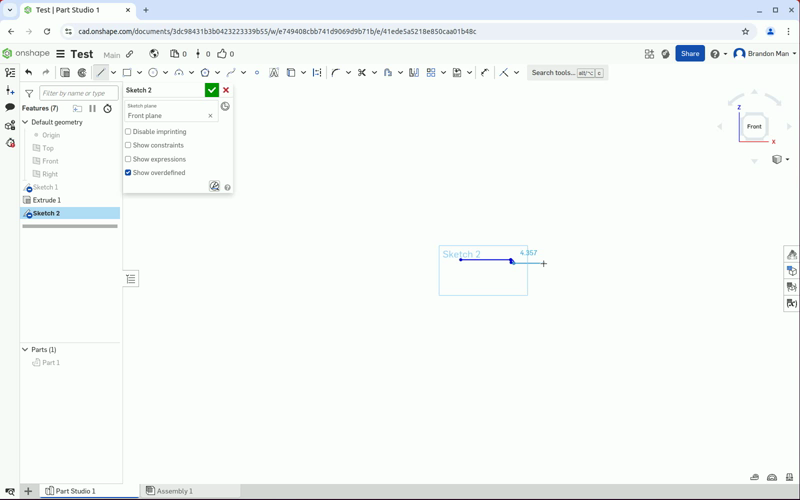
mouse_move(513, 312)
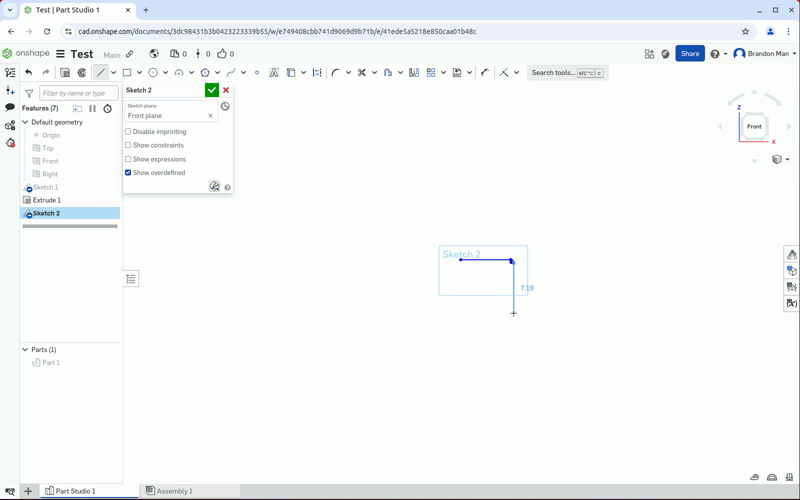
click(513, 312)
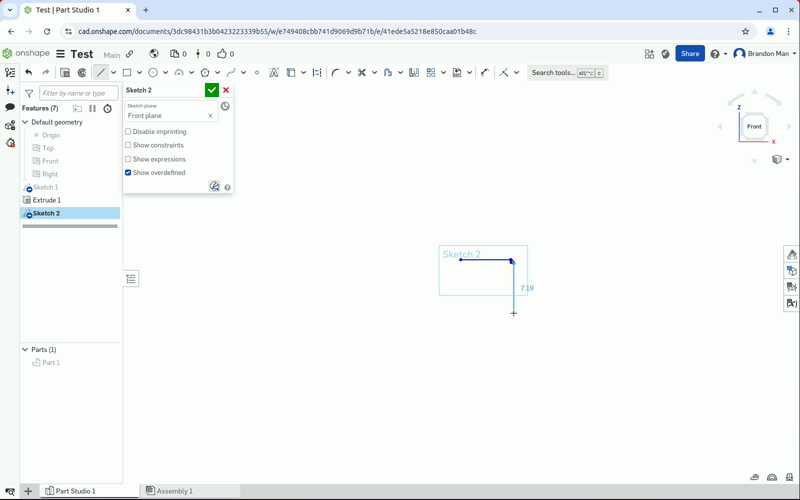
key_up(shift)
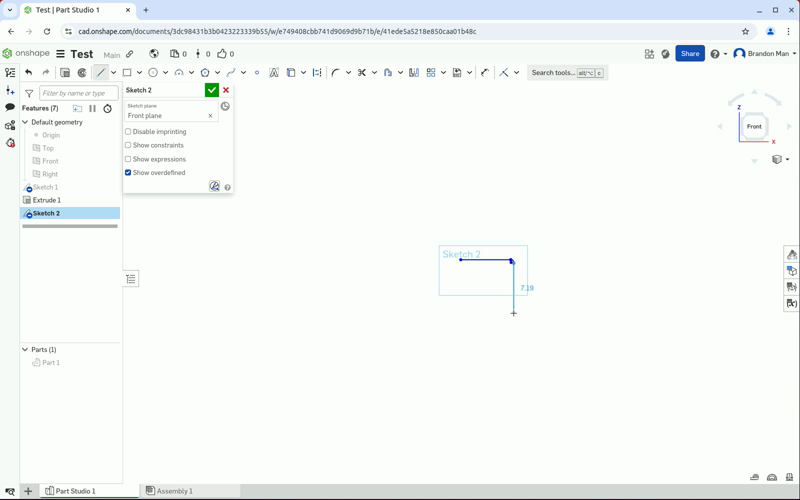
key_down(shift)
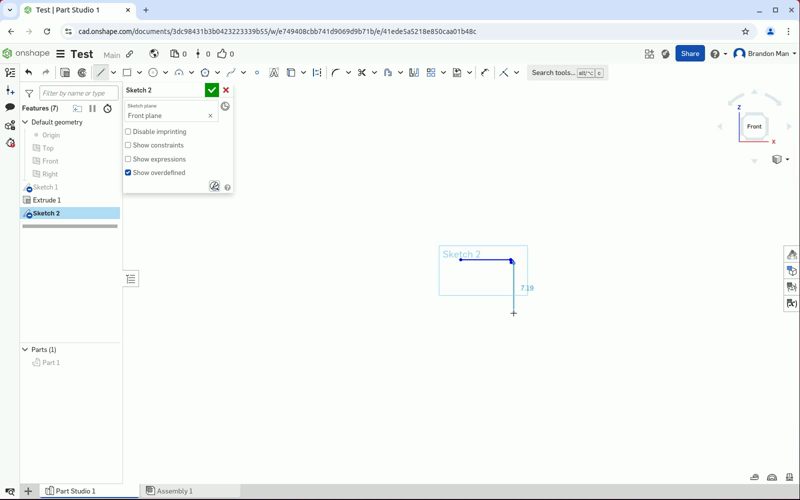
mouse_move(543, 312)
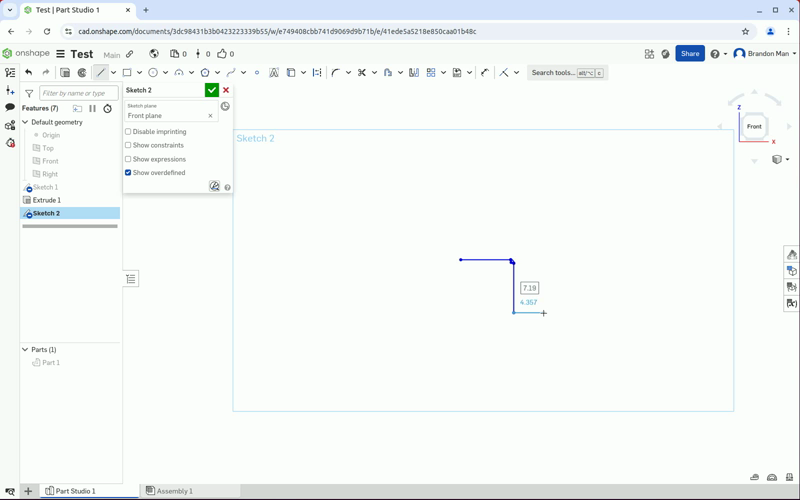
mouse_move(517, 312)
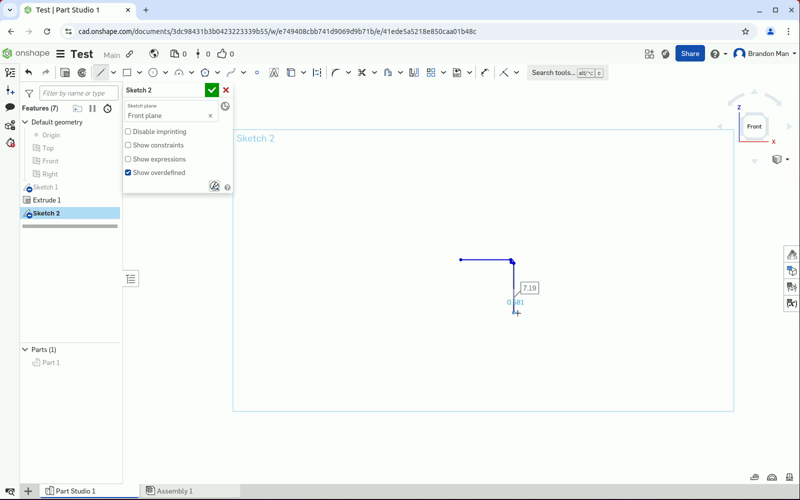
scroll(6)
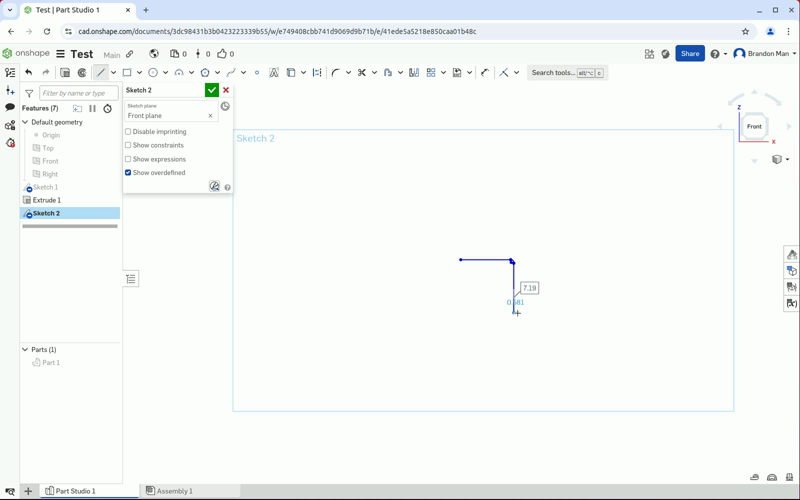
scroll(6)
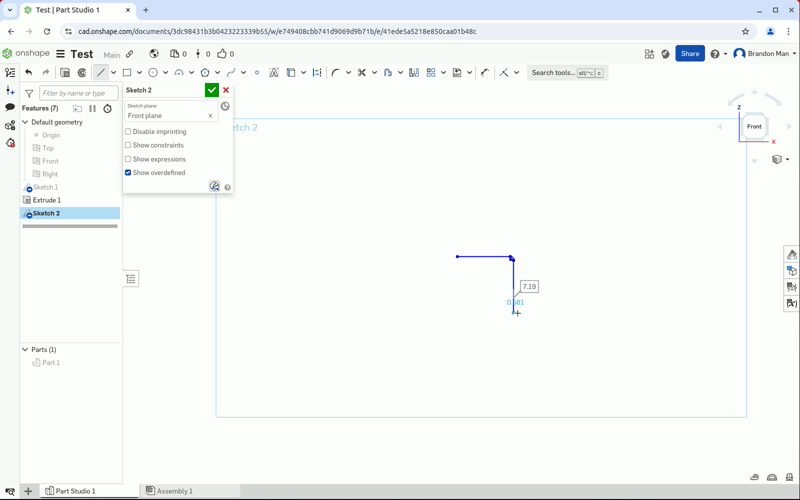
scroll(6)
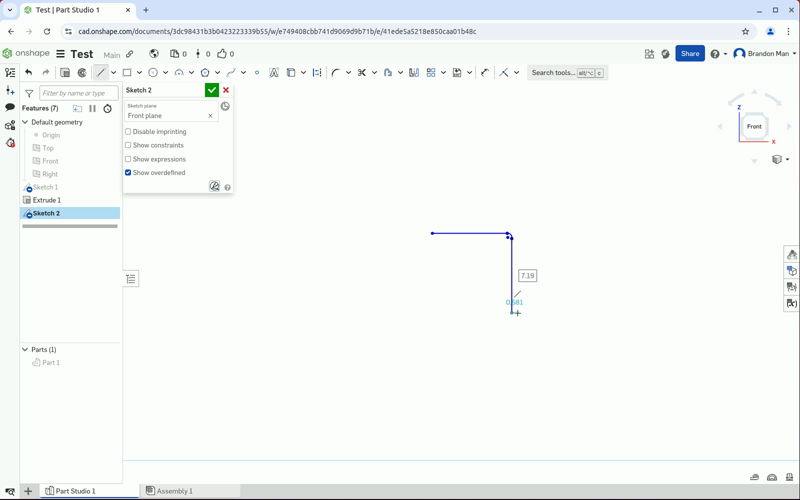
scroll(6)
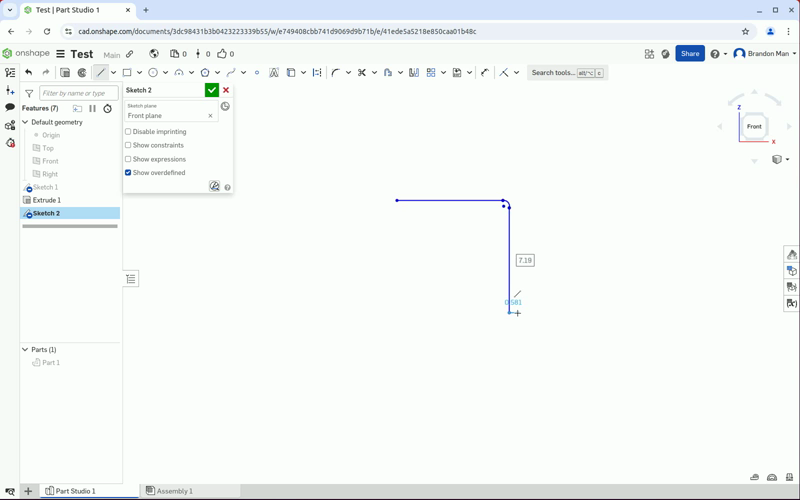
scroll(6)
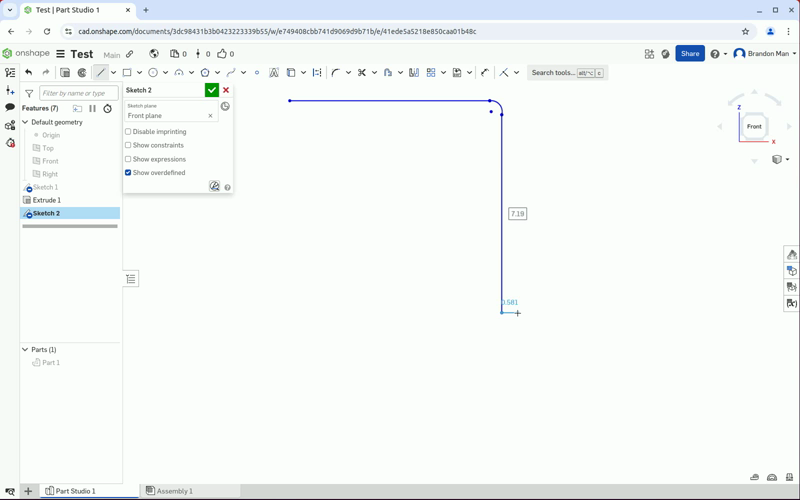
scroll(6)
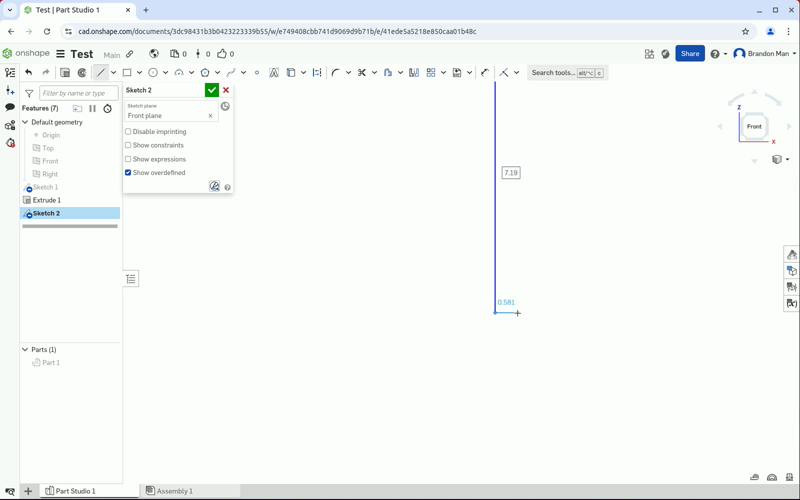
scroll(6)
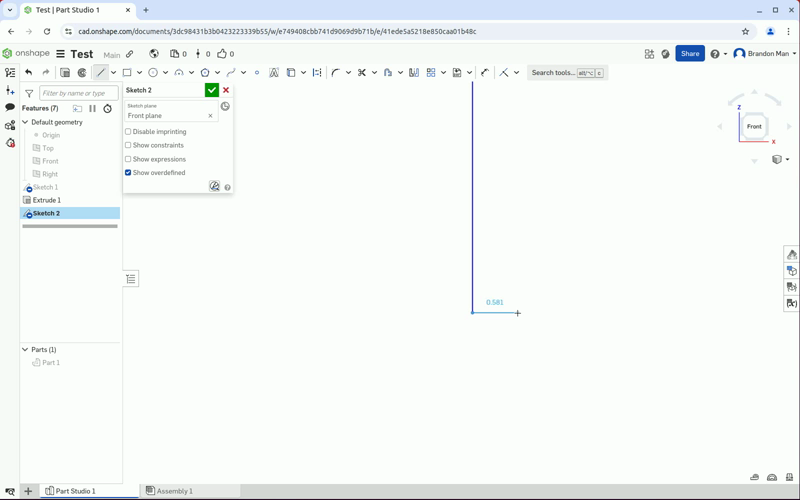
click(517, 312)
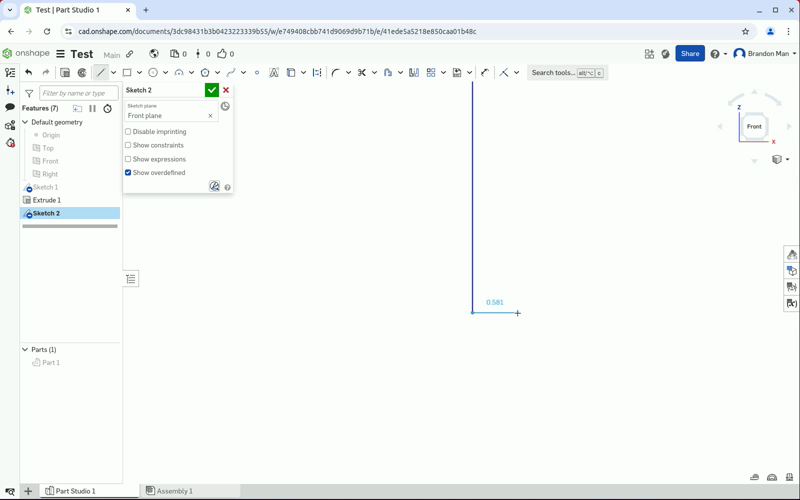
scroll(-6)
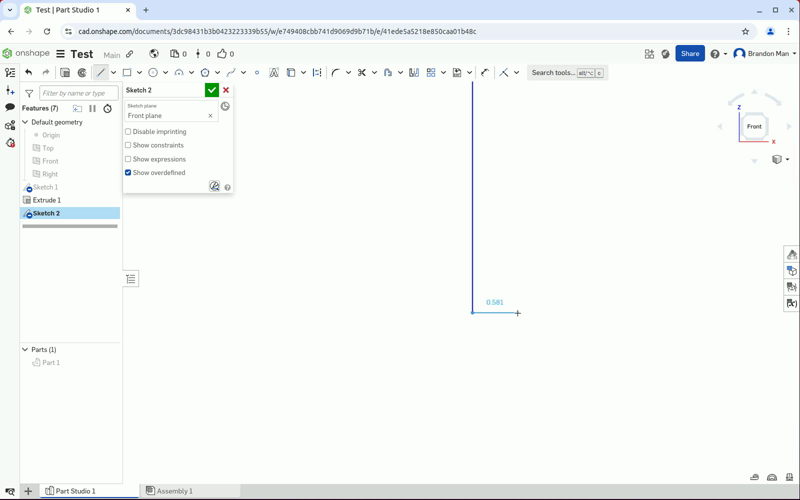
scroll(-6)
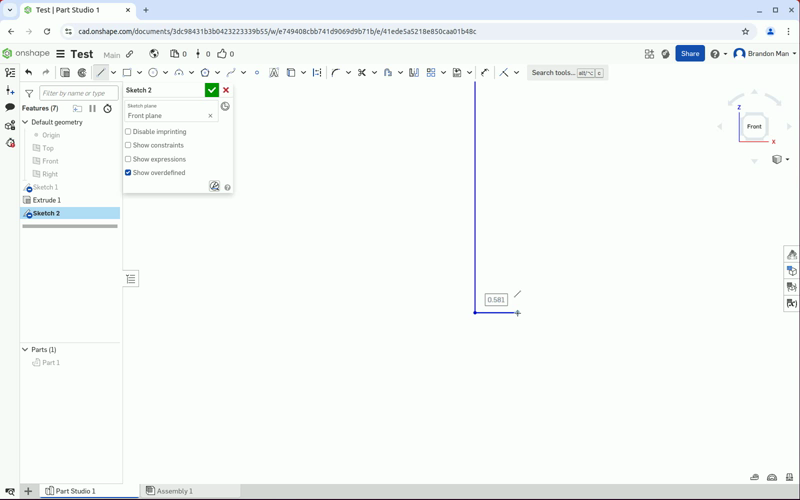
scroll(-6)
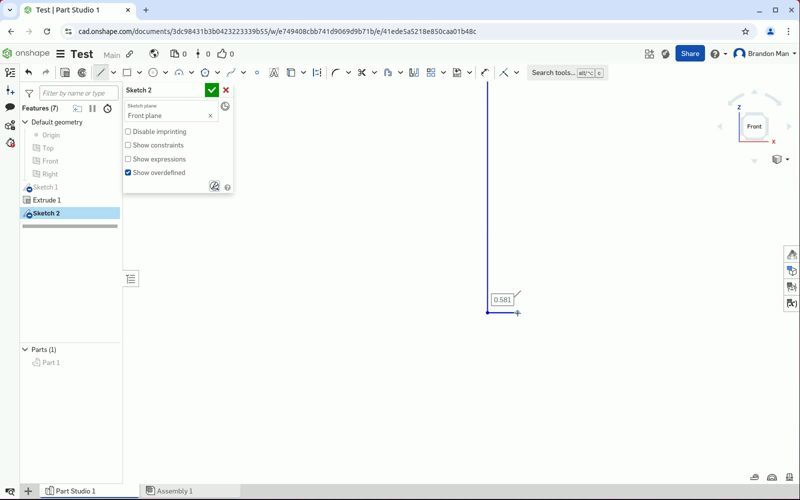
scroll(-6)
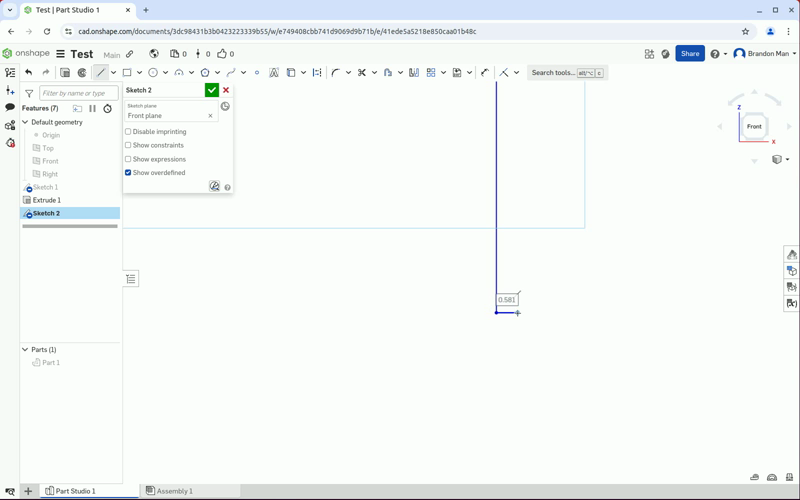
scroll(-6)
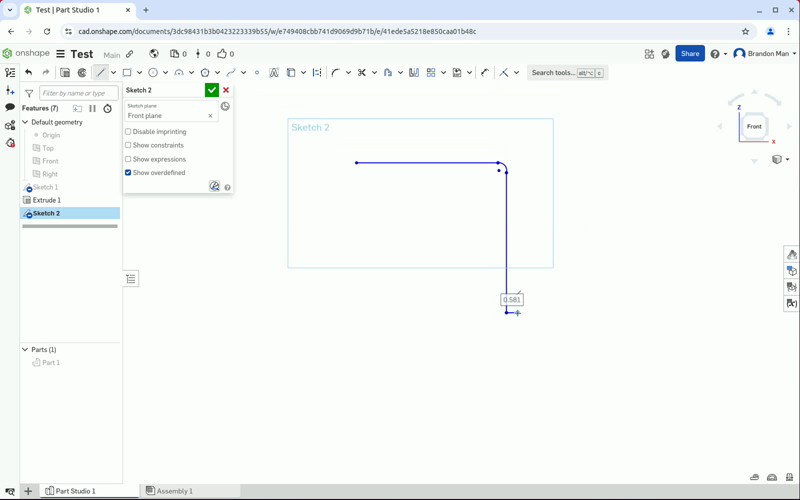
scroll(-6)
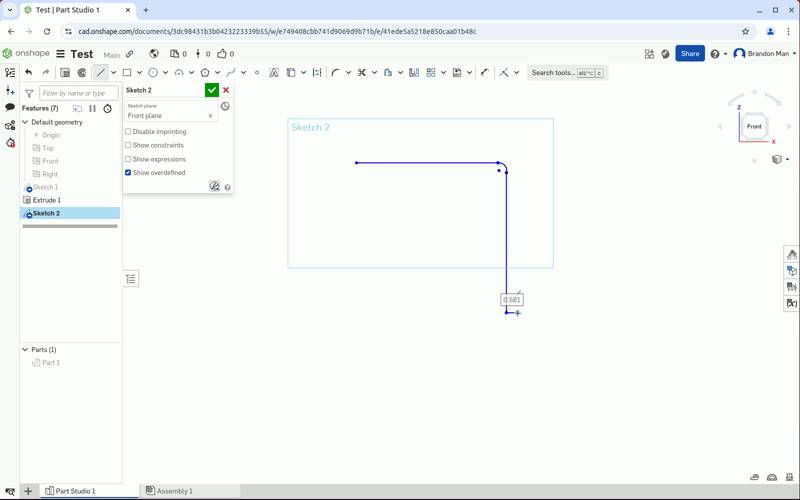
scroll(-6)
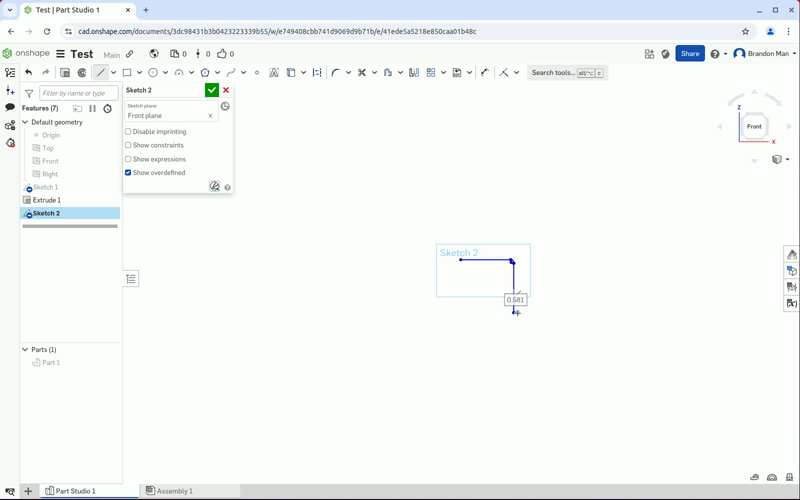
key_up(shift)
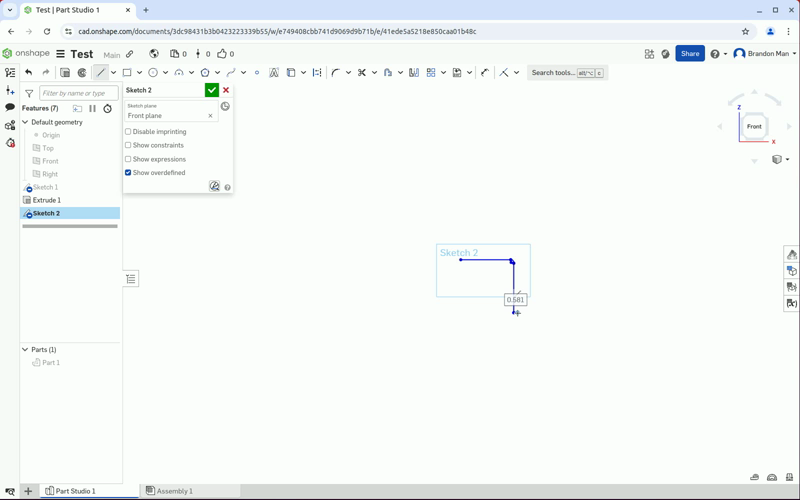
key_down(shift)
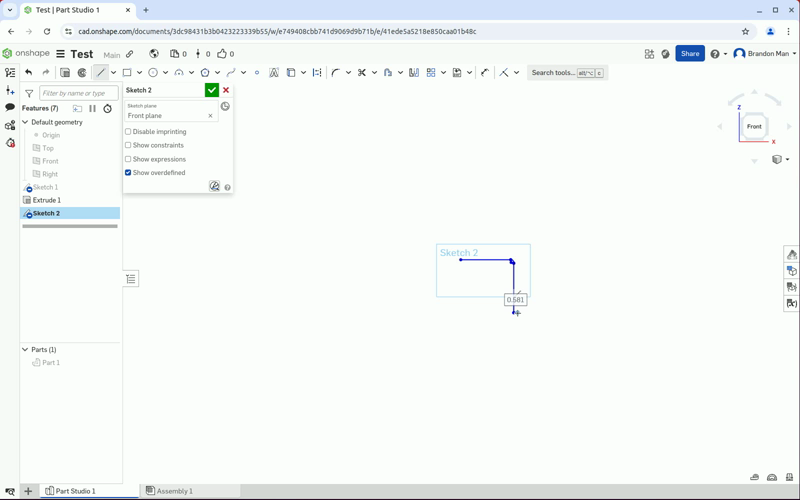
mouse_move(547, 312)
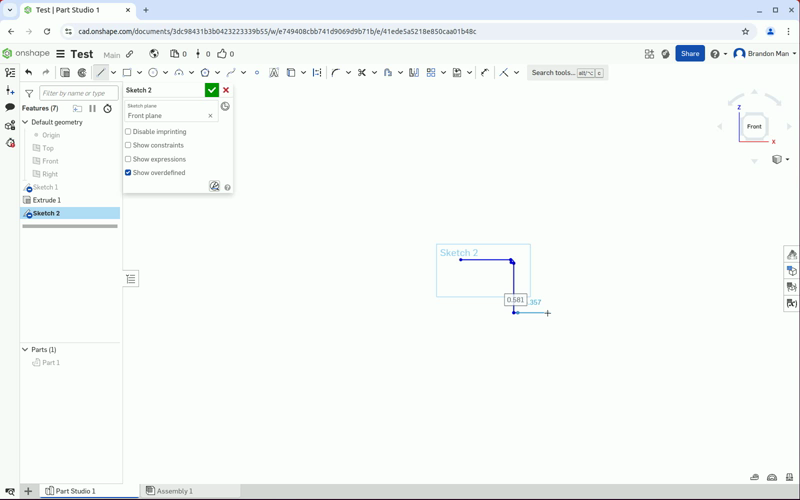
mouse_move(517, 263)
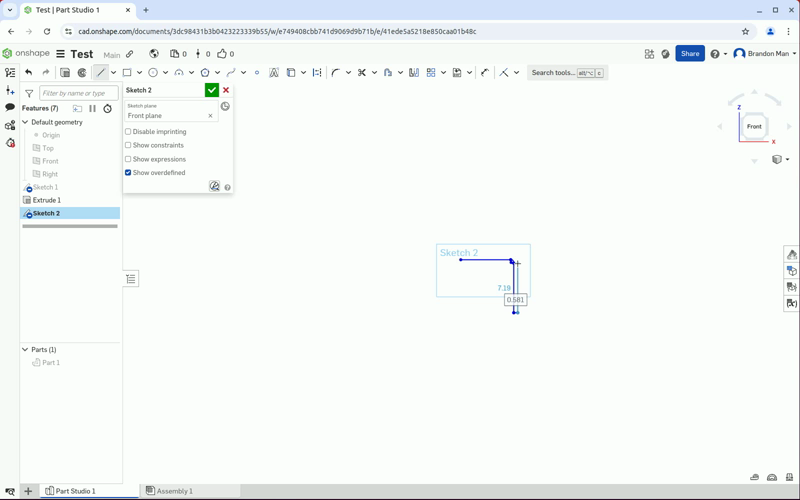
scroll(6)
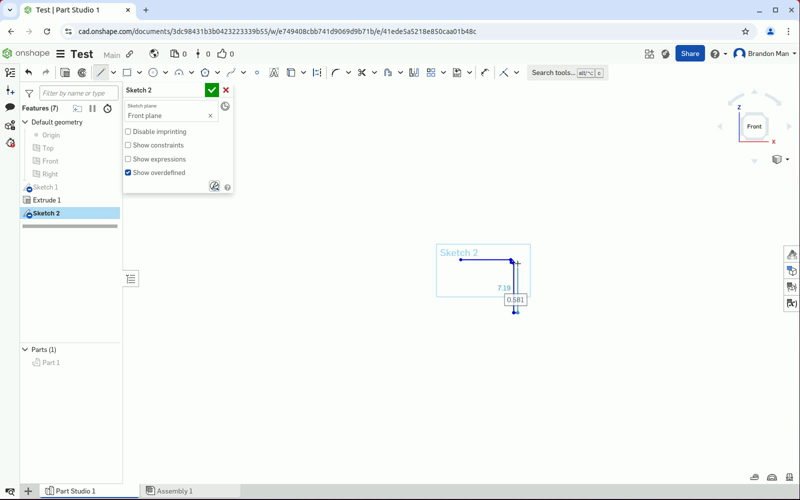
scroll(6)
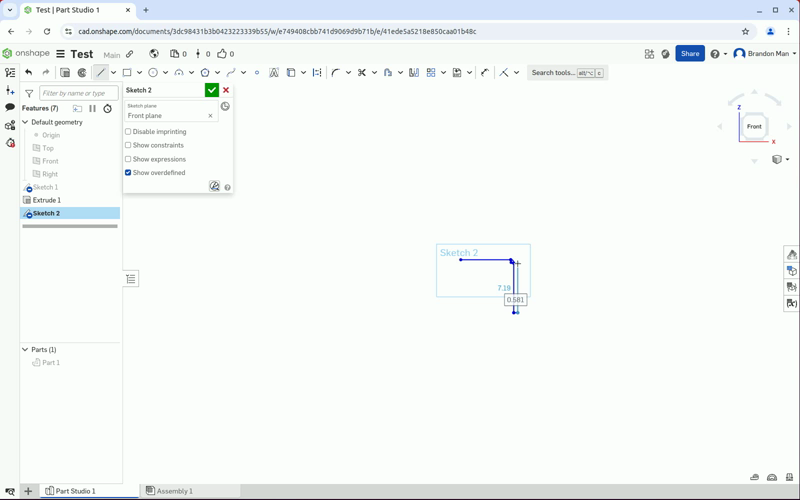
scroll(6)
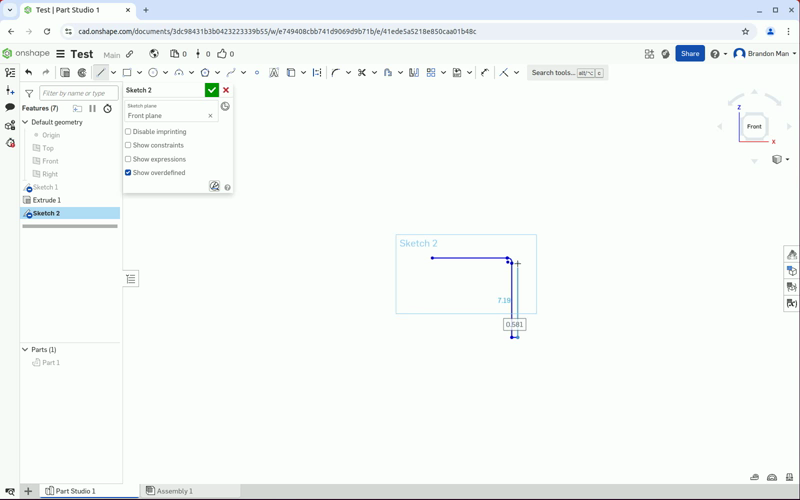
scroll(6)
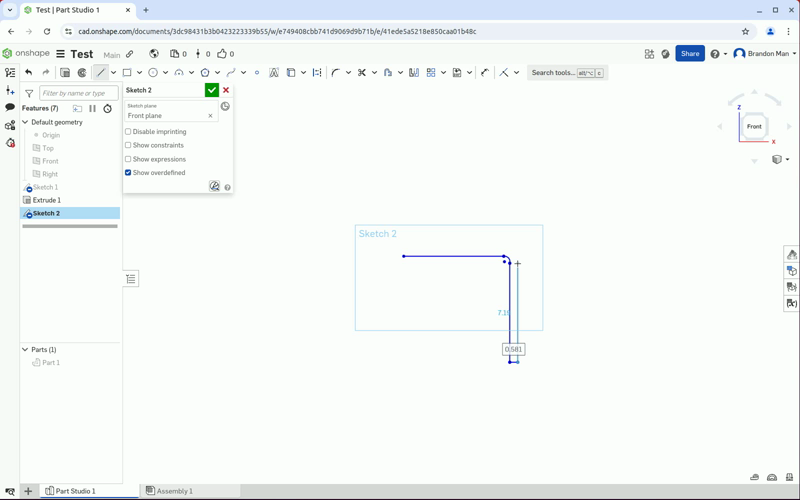
scroll(6)
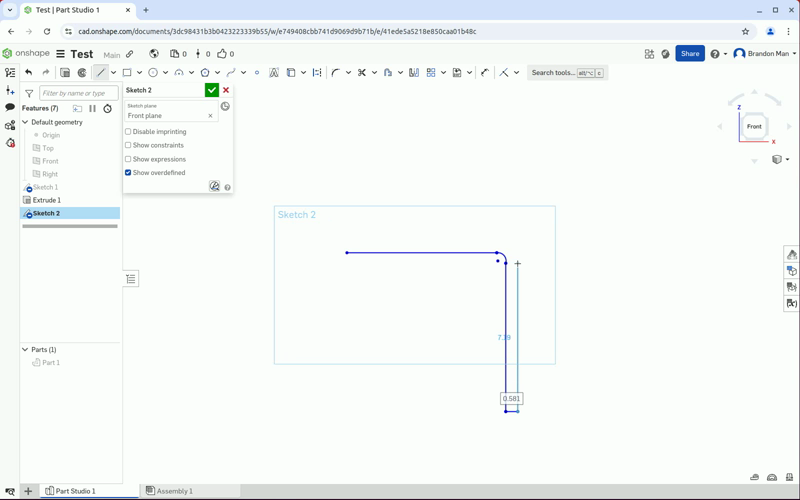
scroll(6)
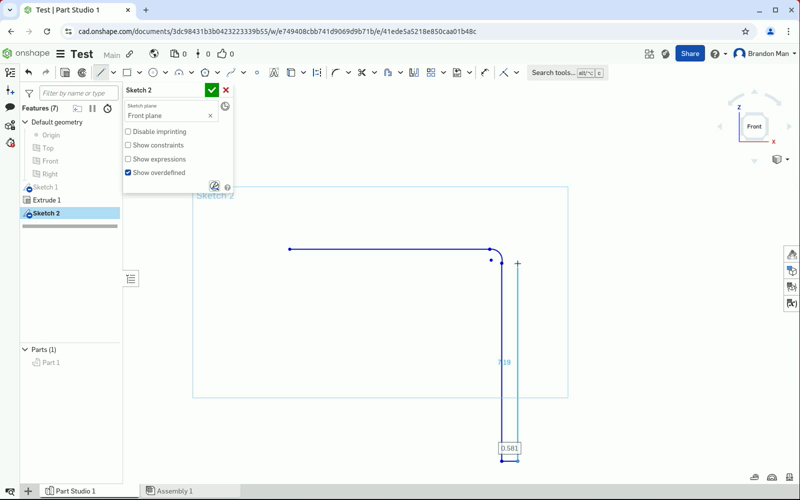
scroll(6)
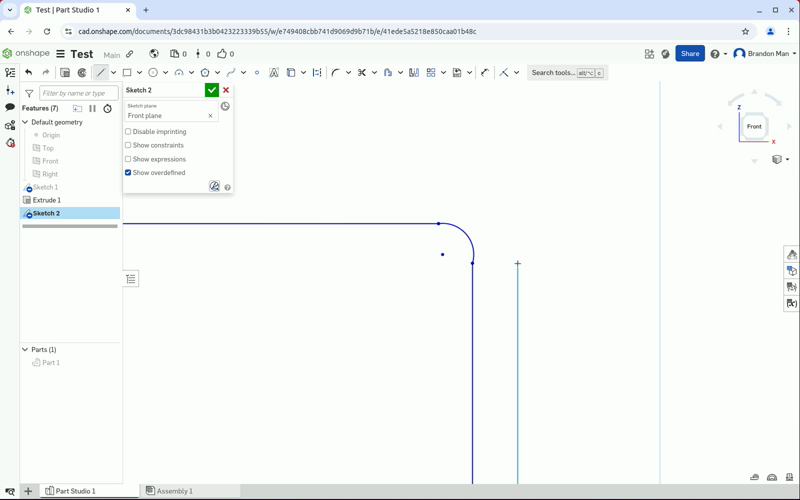
click(517, 263)
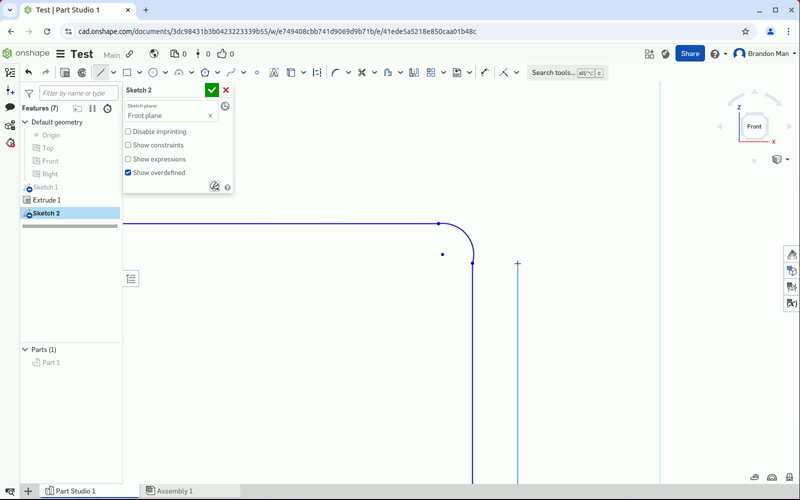
scroll(-6)
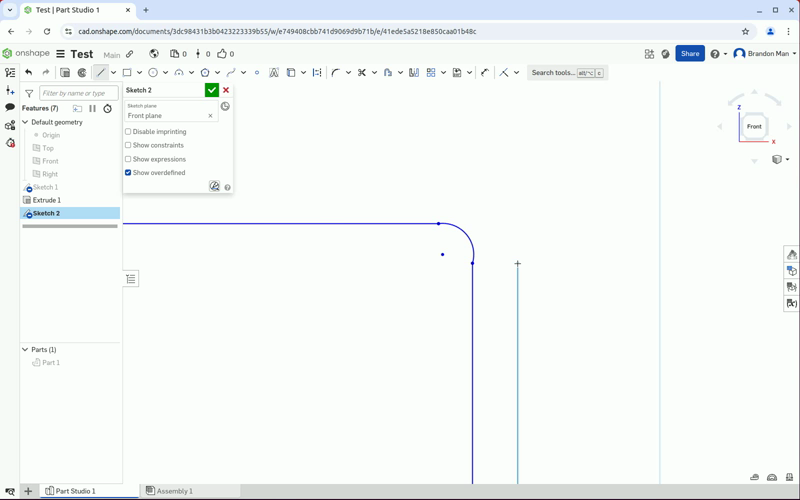
scroll(-6)
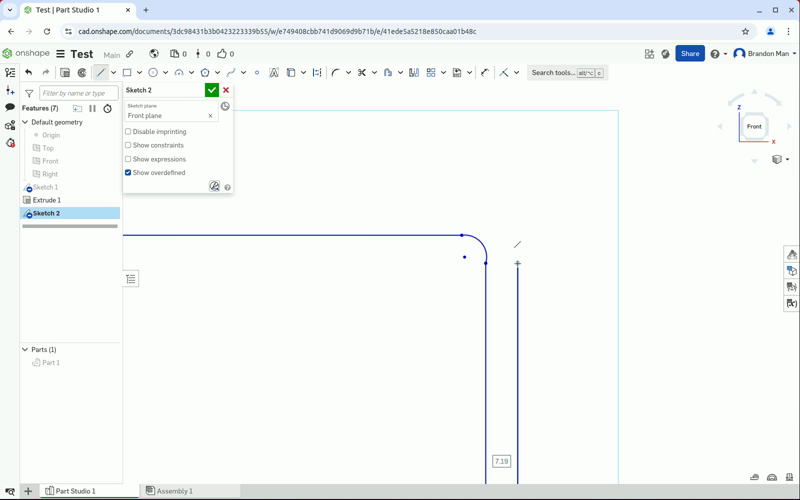
scroll(-6)
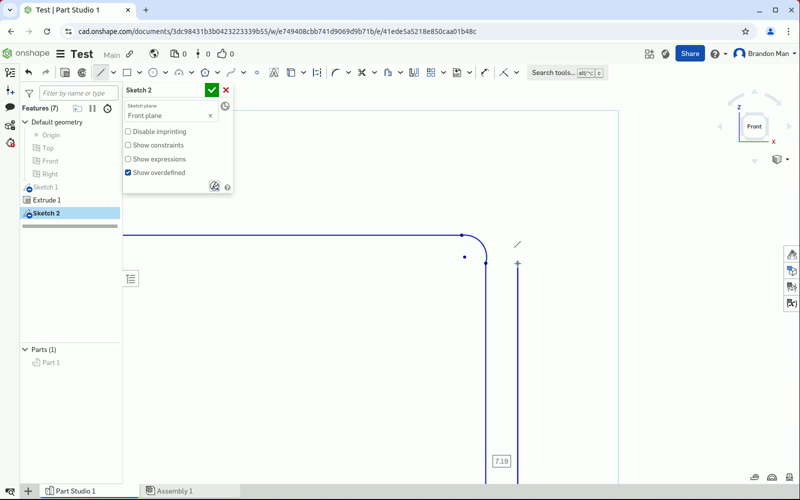
scroll(-6)
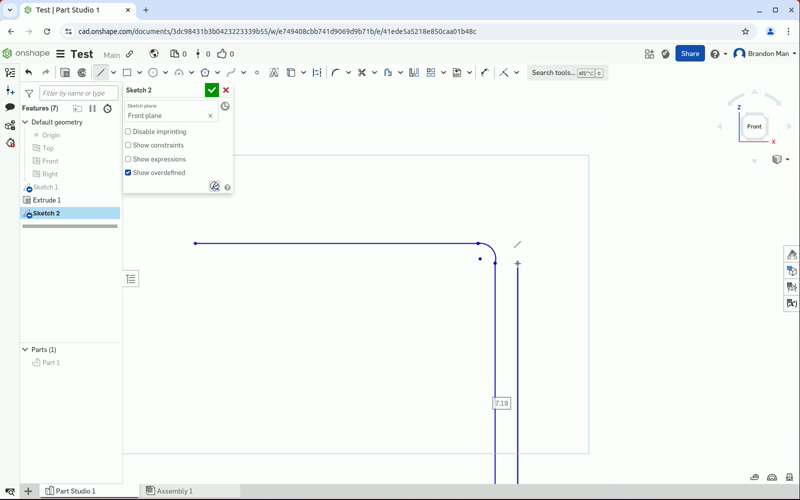
scroll(-6)
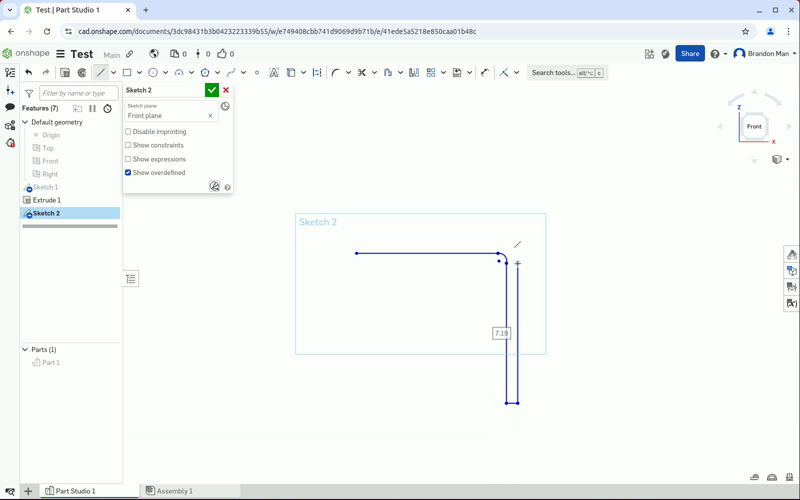
scroll(-6)
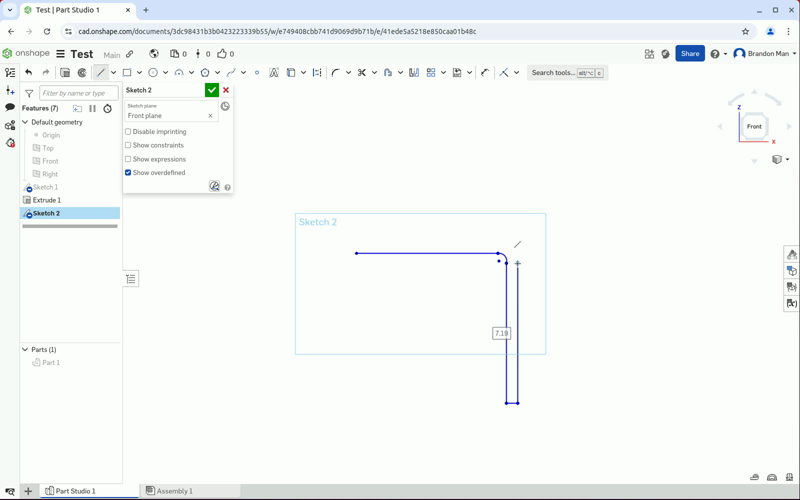
scroll(-6)
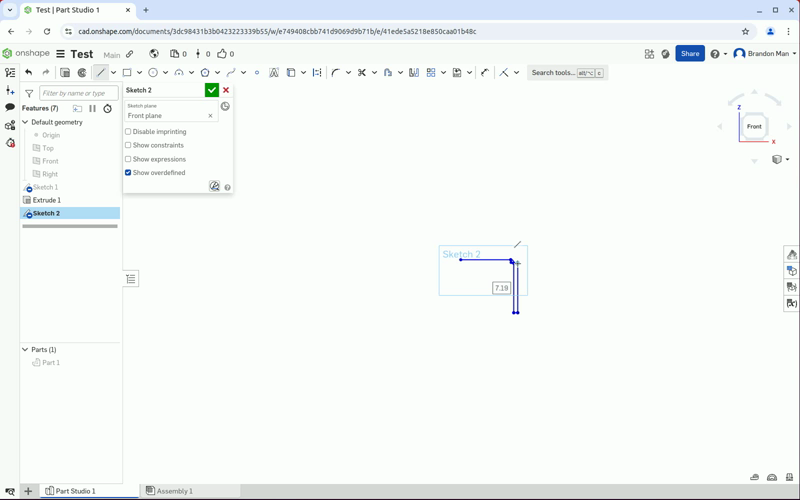
key_up(shift)
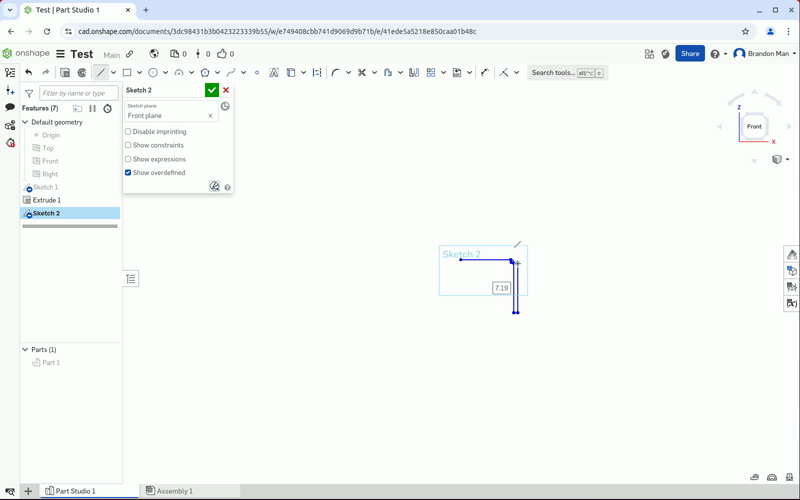
key(esc)
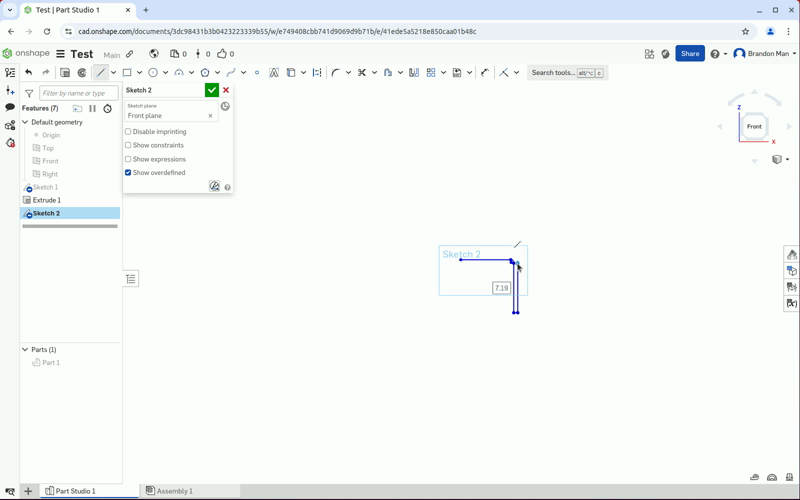
key(a)
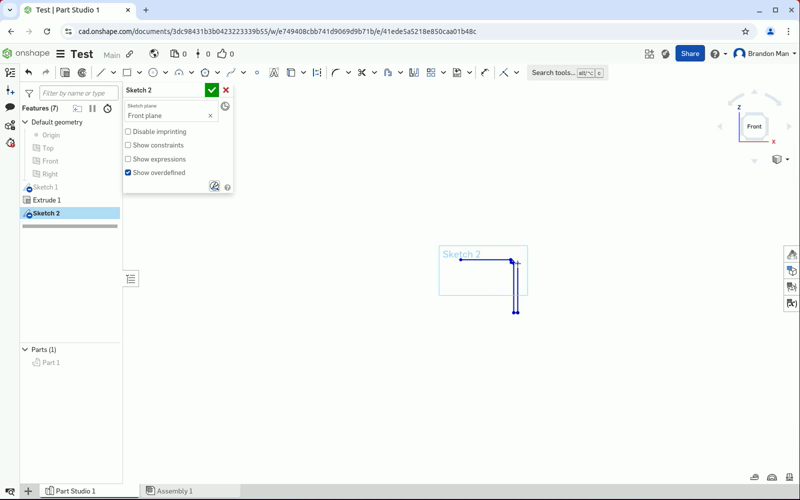
mouse_move(517, 263)
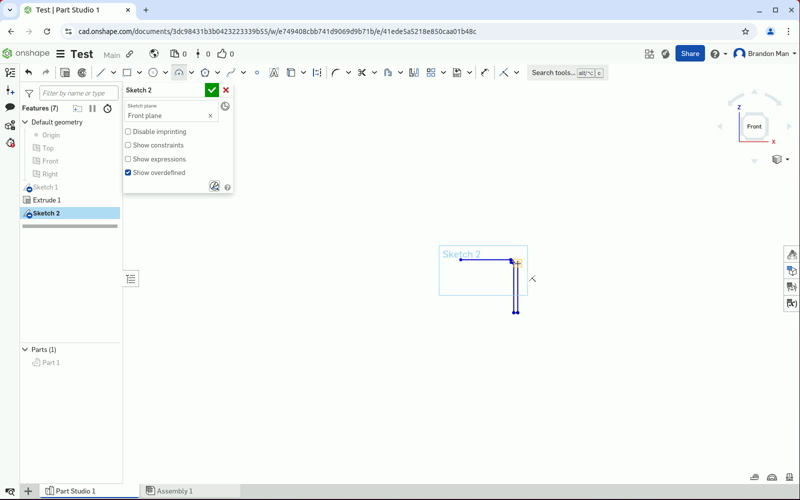
scroll(6)
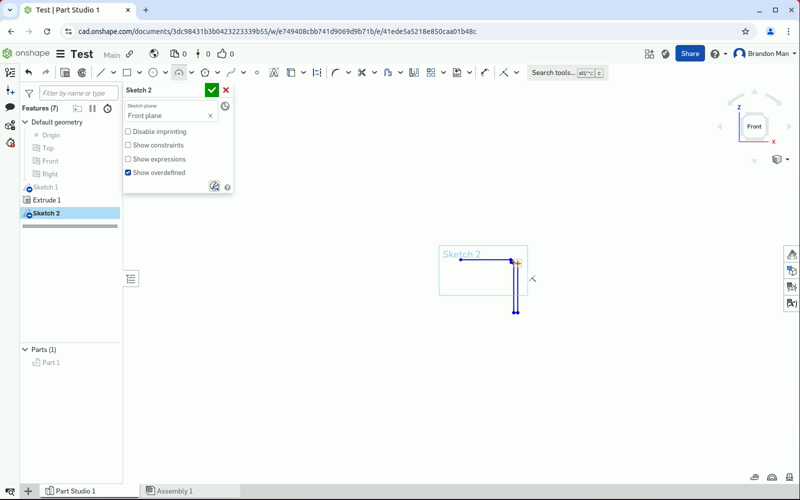
scroll(6)
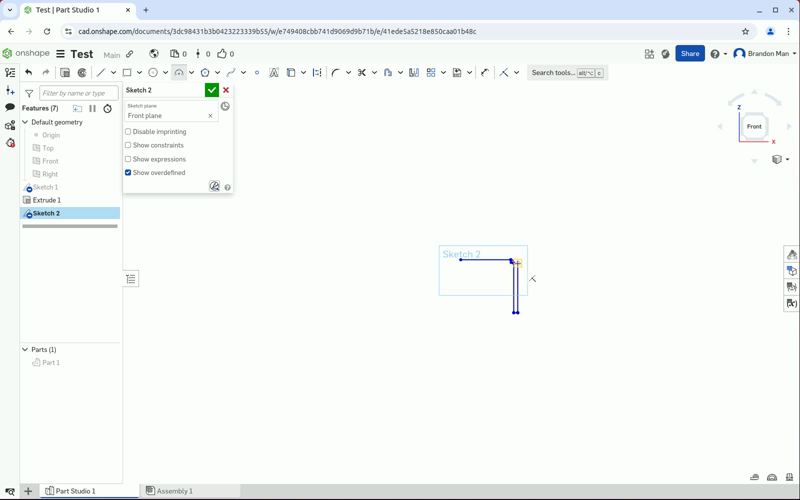
scroll(6)
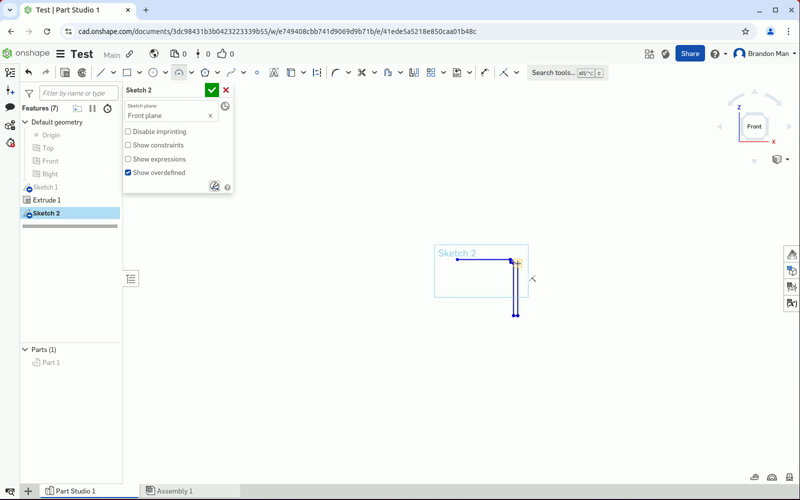
scroll(6)
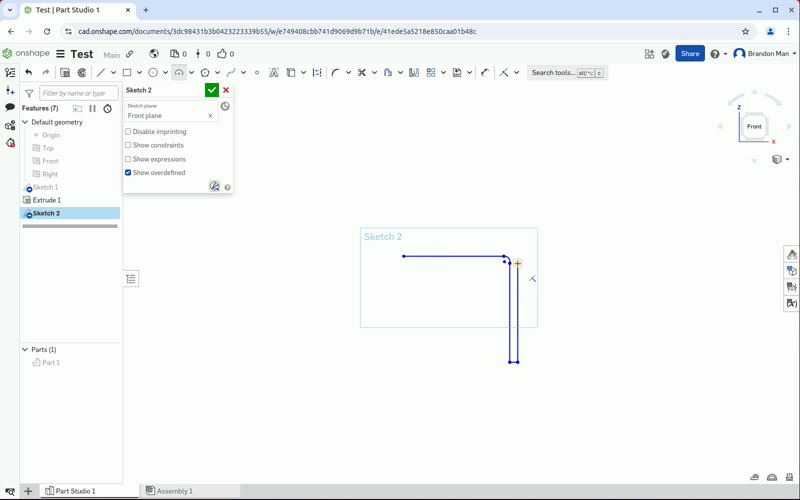
scroll(6)
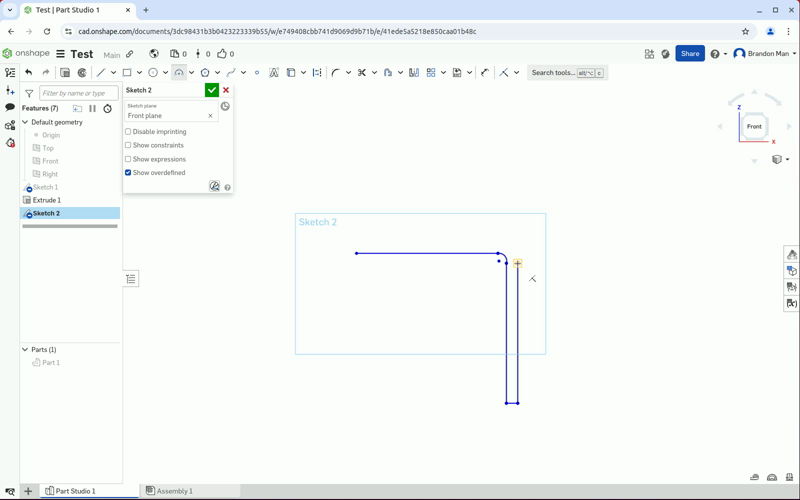
scroll(6)
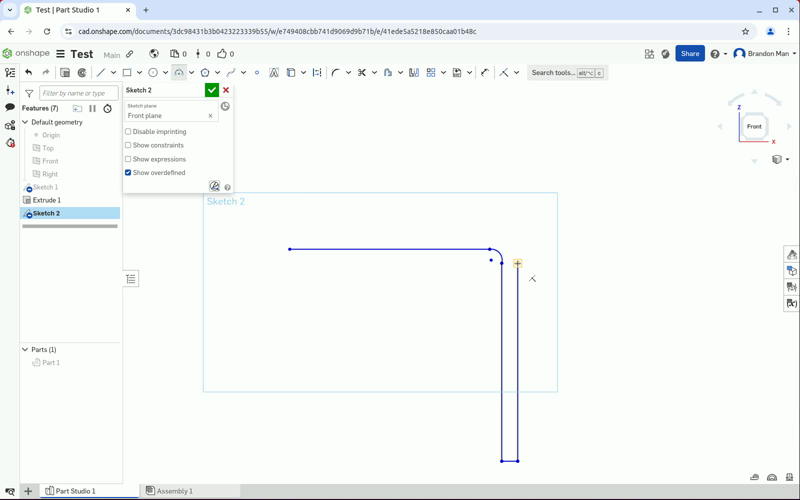
scroll(6)
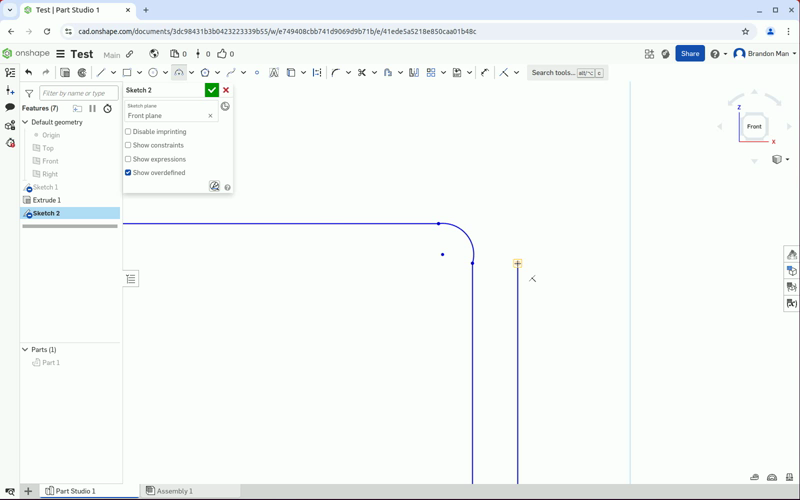
click(517, 263)
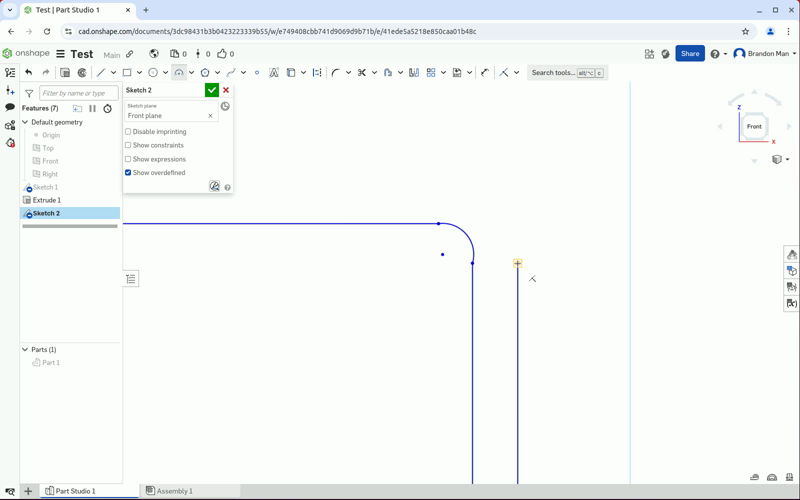
scroll(-6)
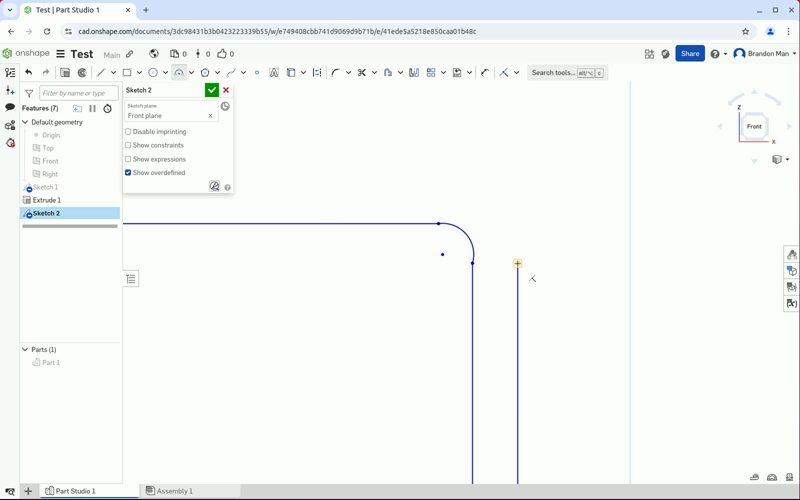
scroll(-6)
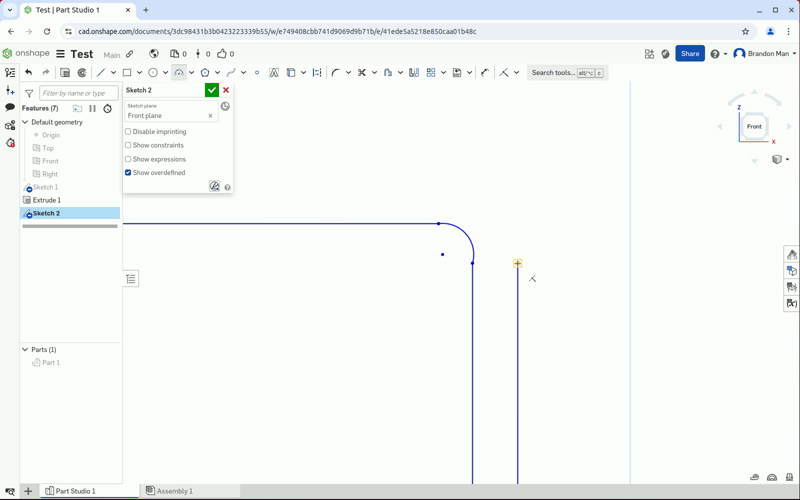
scroll(-6)
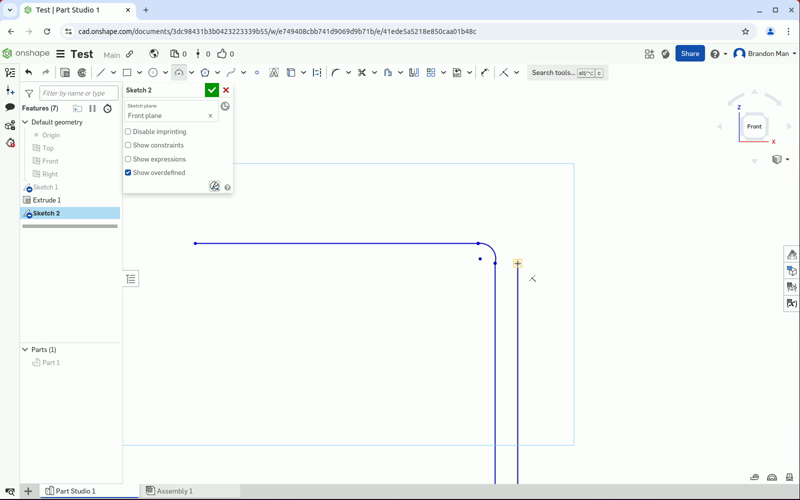
scroll(-6)
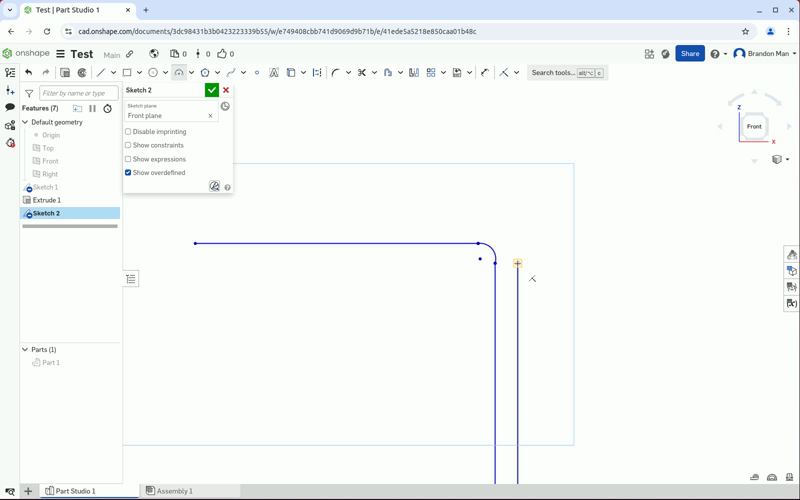
scroll(-6)
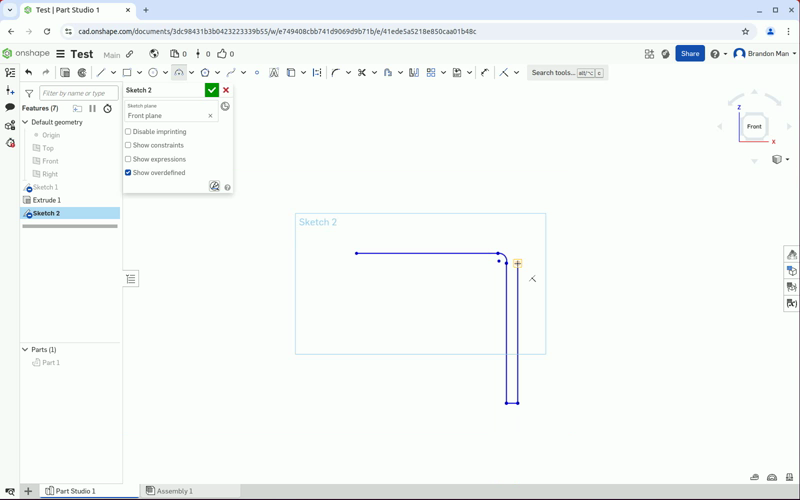
scroll(-6)
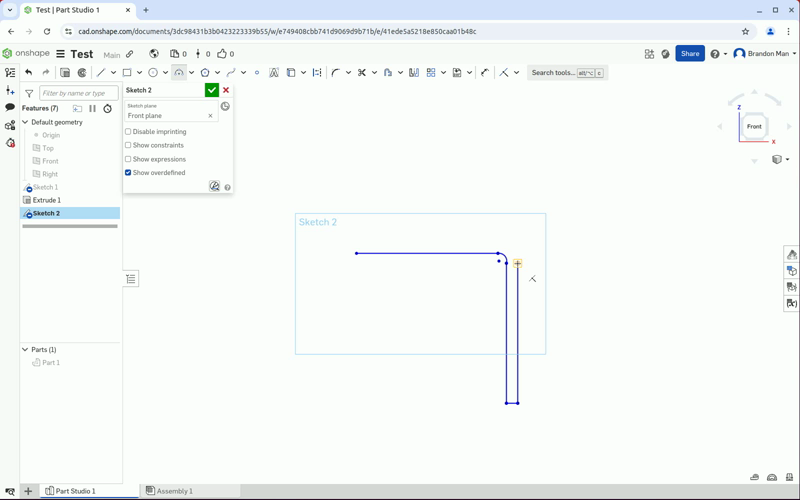
scroll(-6)
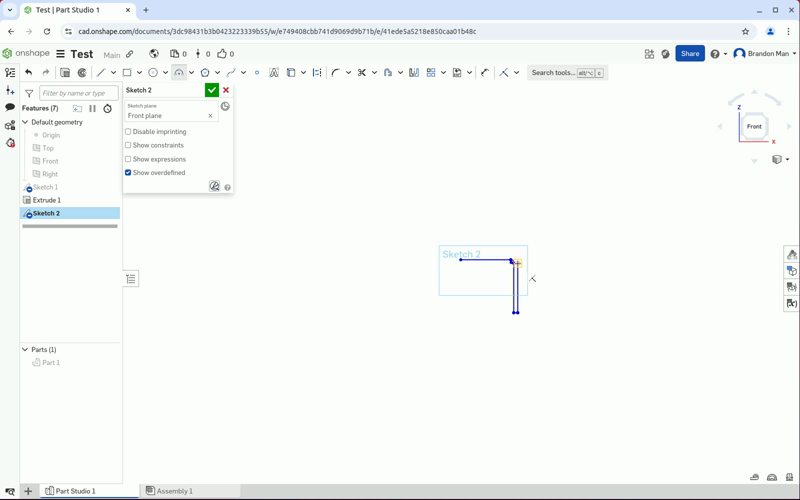
key_down(shift)
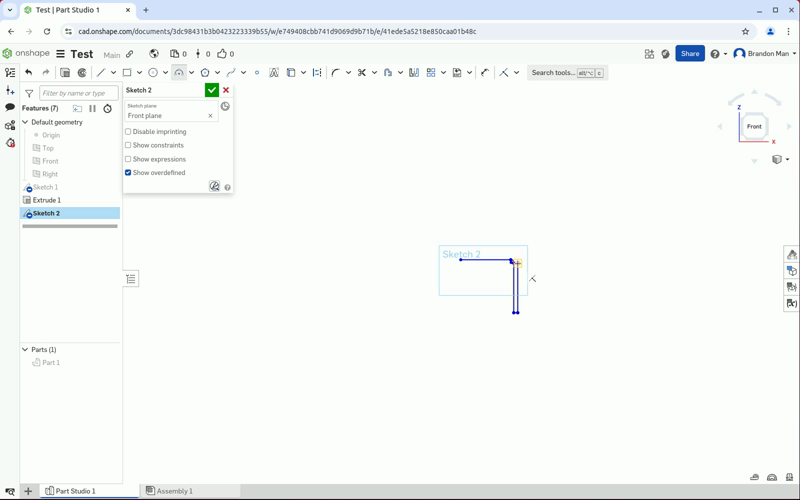
mouse_move(510, 255)
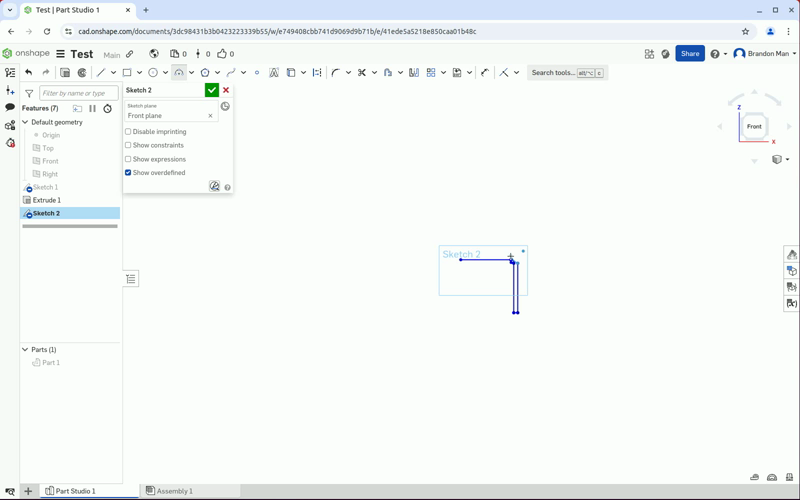
scroll(6)
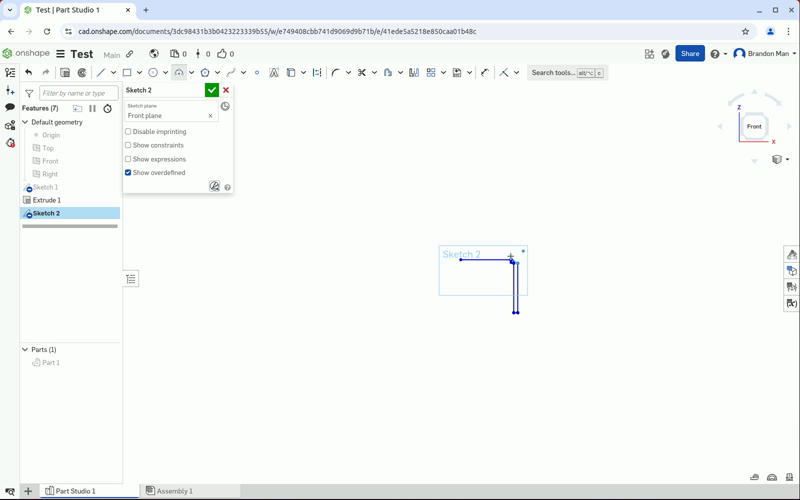
scroll(6)
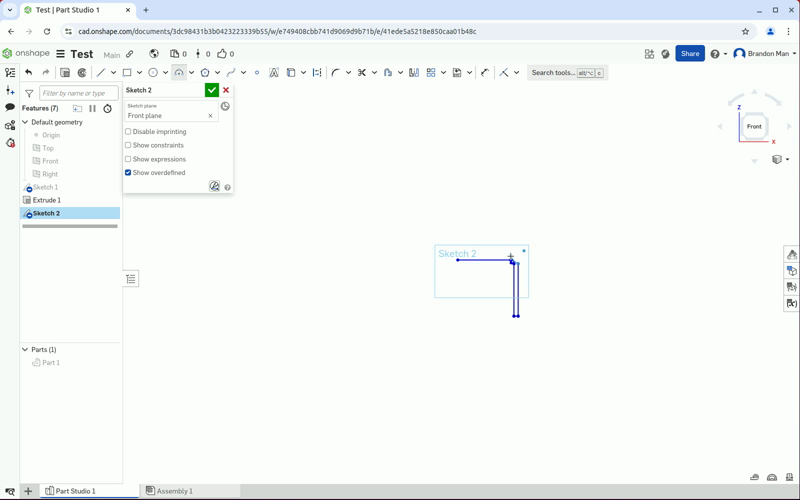
scroll(6)
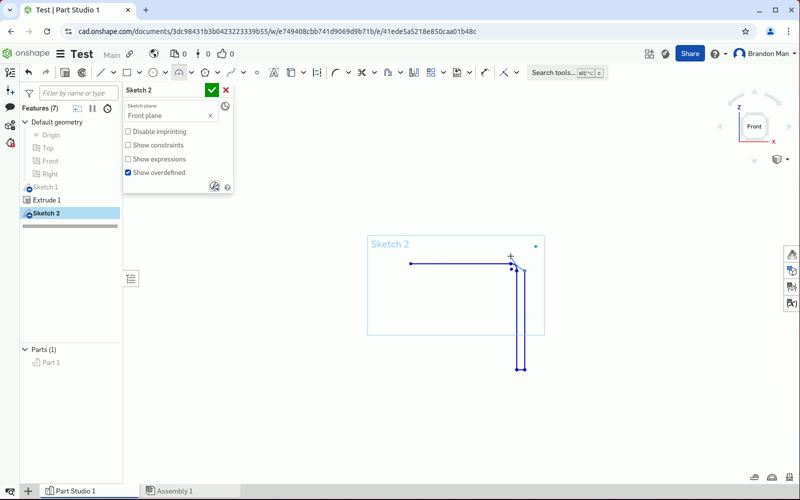
scroll(6)
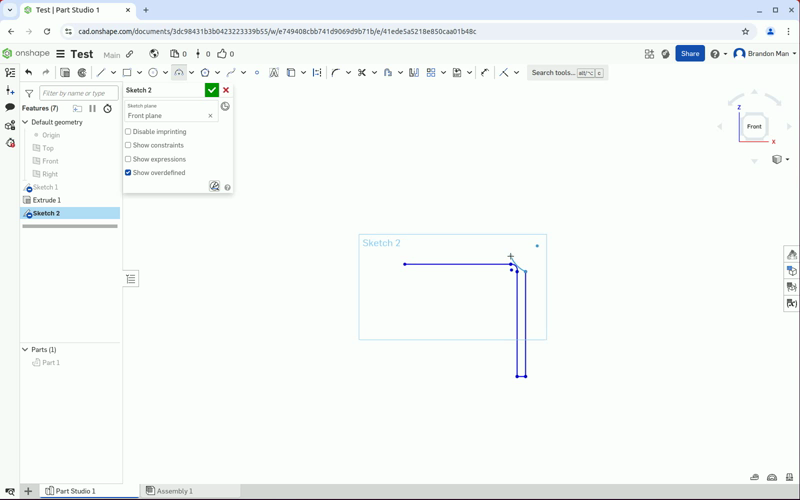
scroll(6)
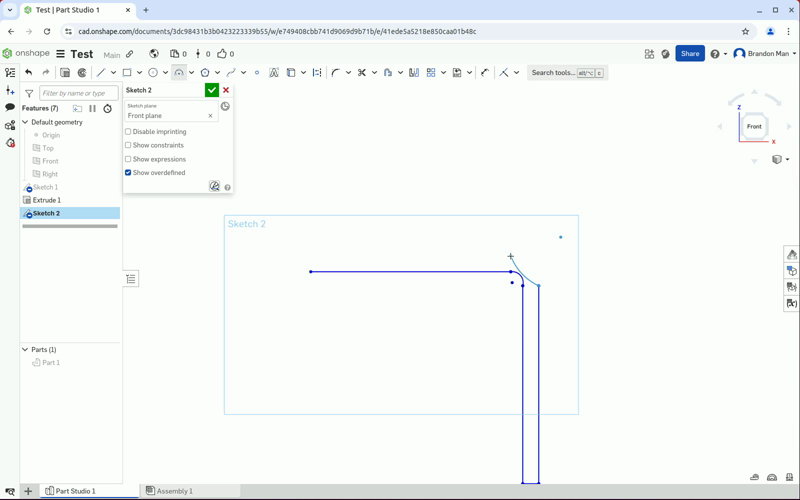
scroll(6)
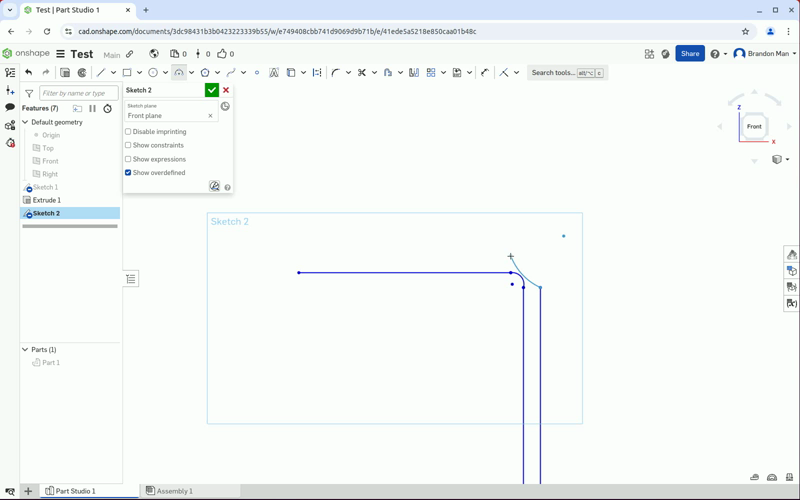
scroll(6)
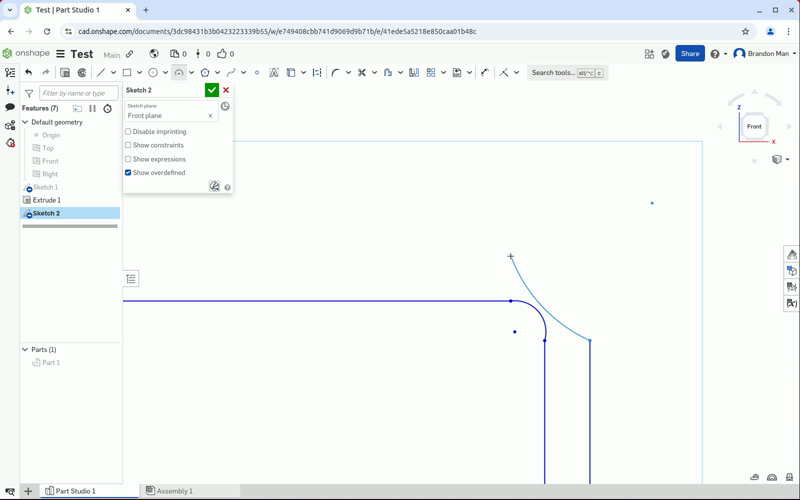
click(510, 255)
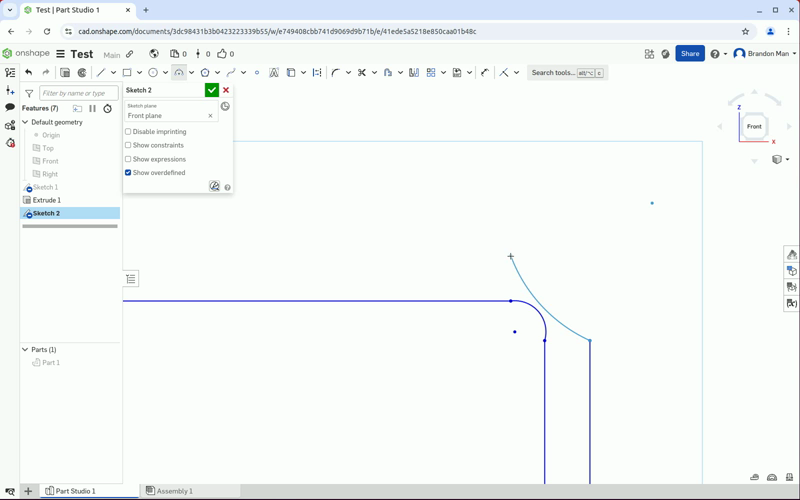
scroll(-6)
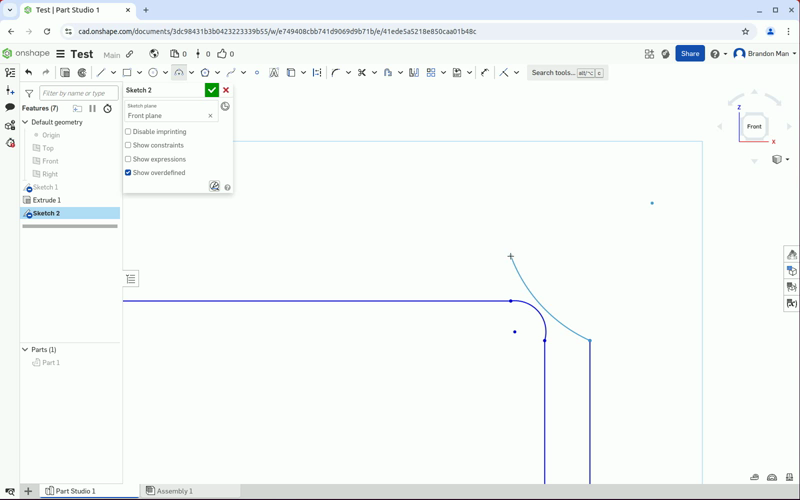
scroll(-6)
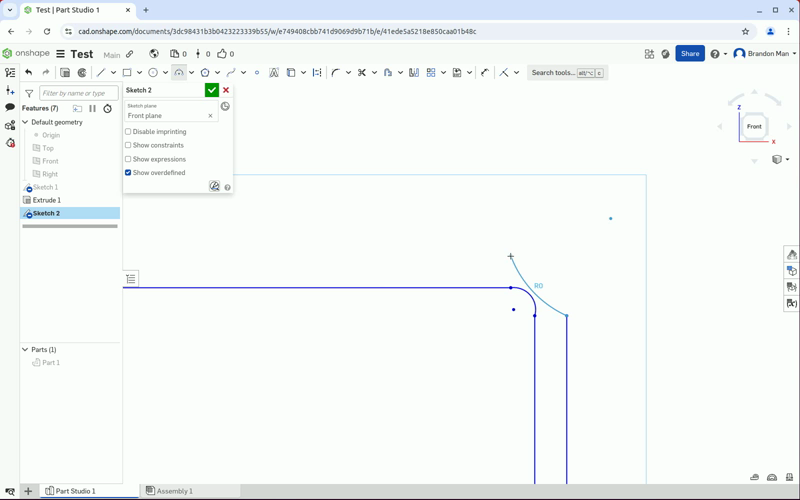
scroll(-6)
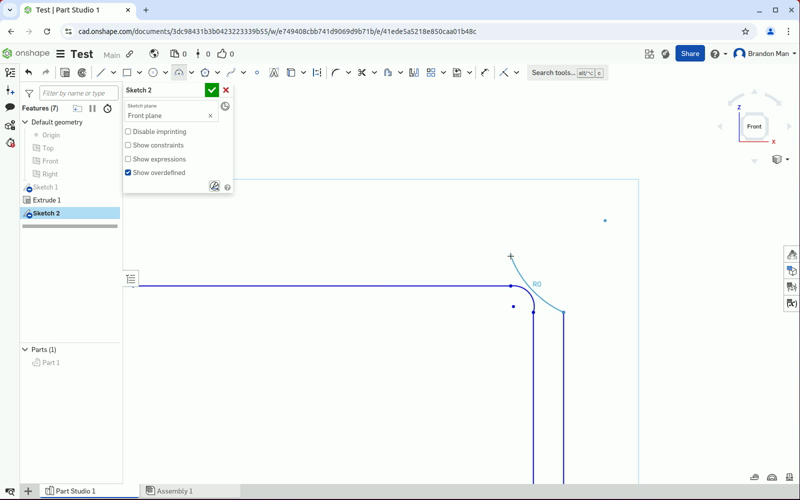
scroll(-6)
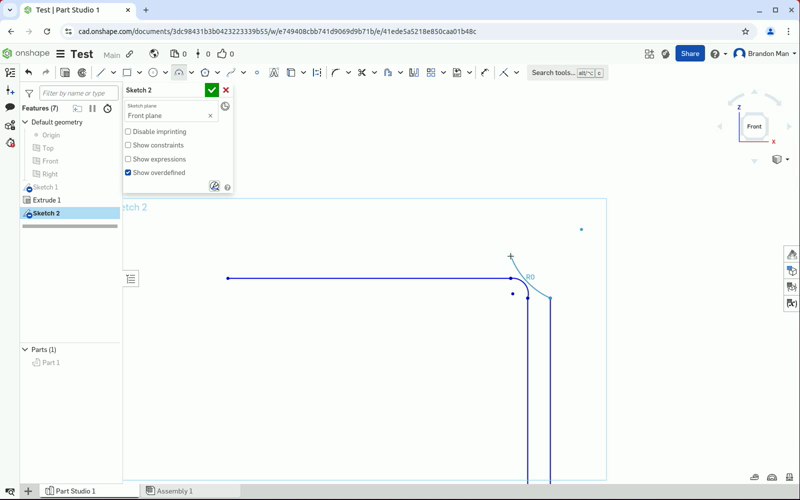
scroll(-6)
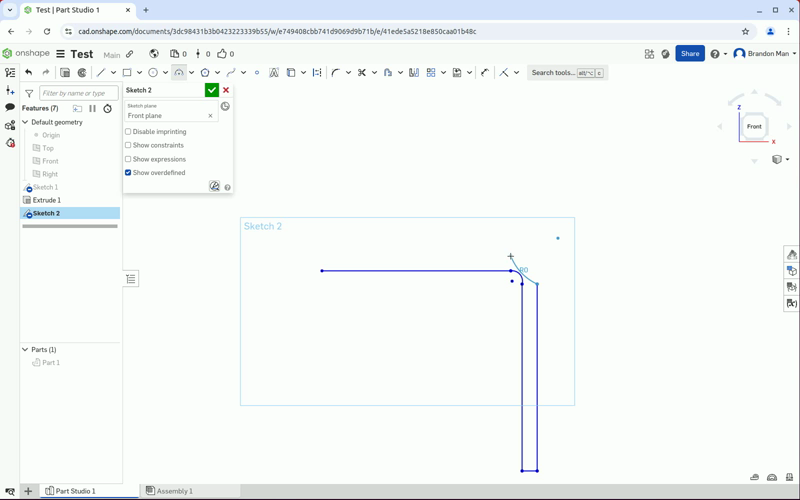
scroll(-6)
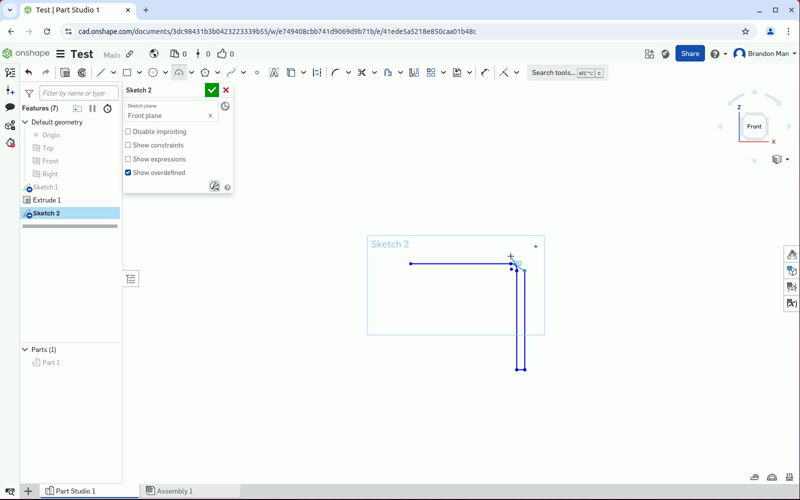
scroll(-6)
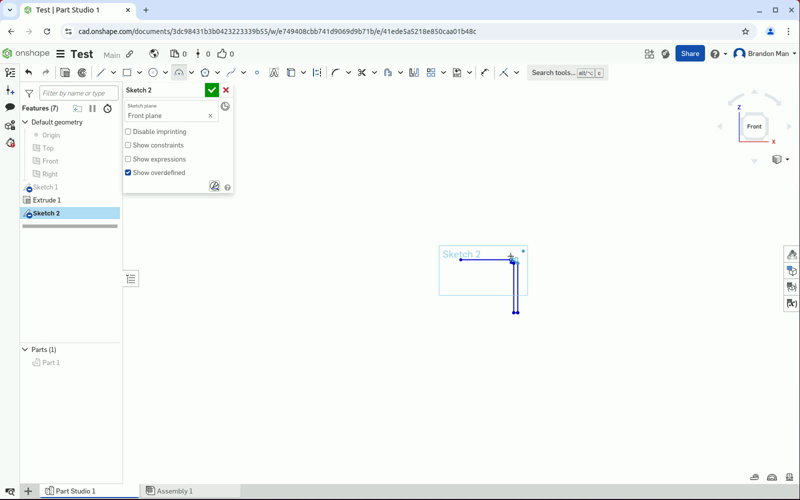
mouse_move(515, 258)
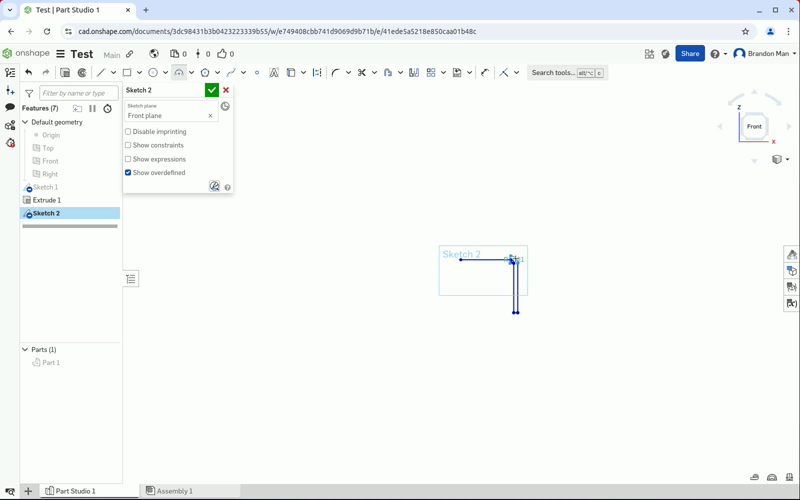
scroll(6)
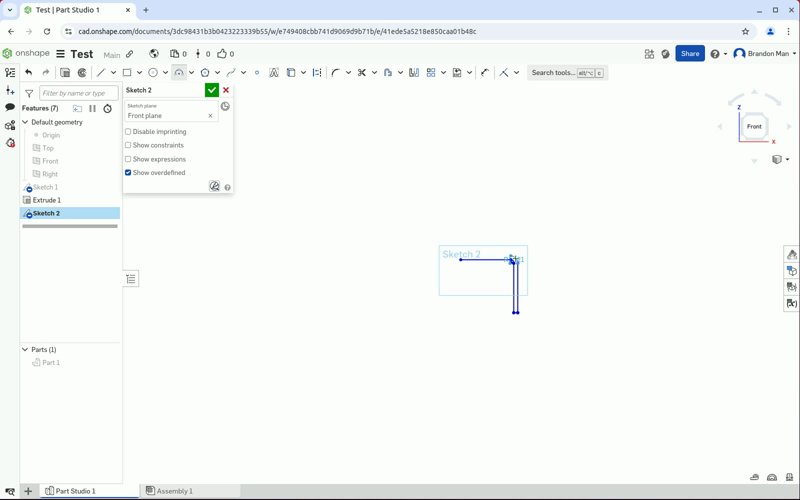
scroll(6)
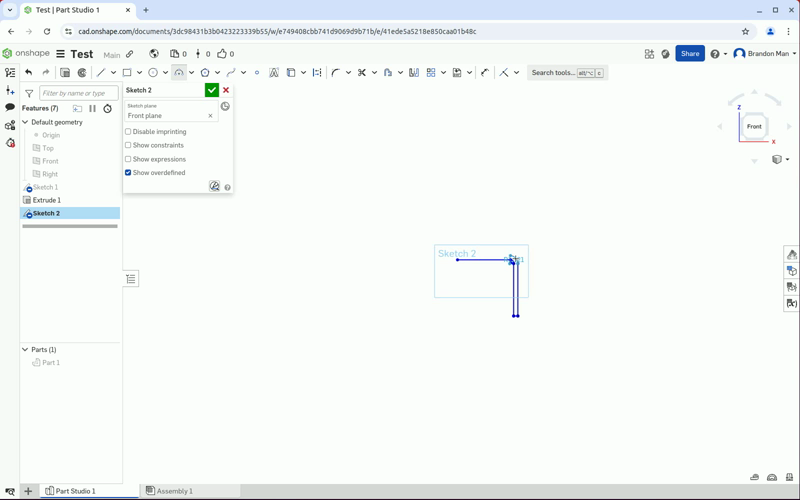
scroll(6)
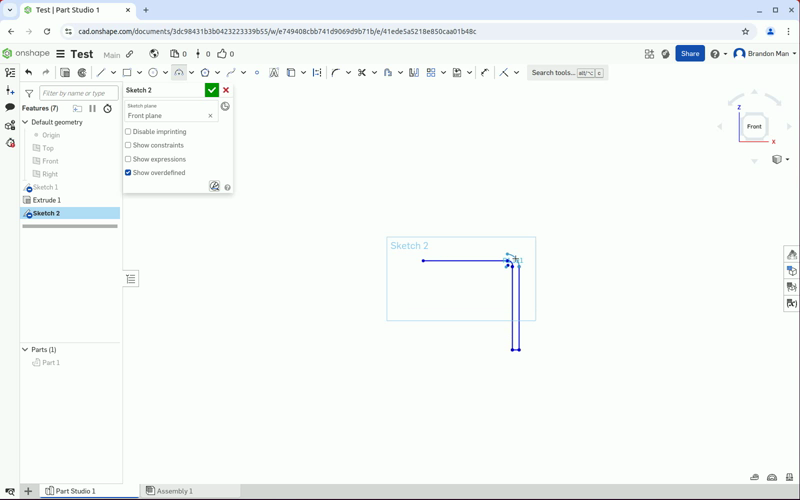
scroll(6)
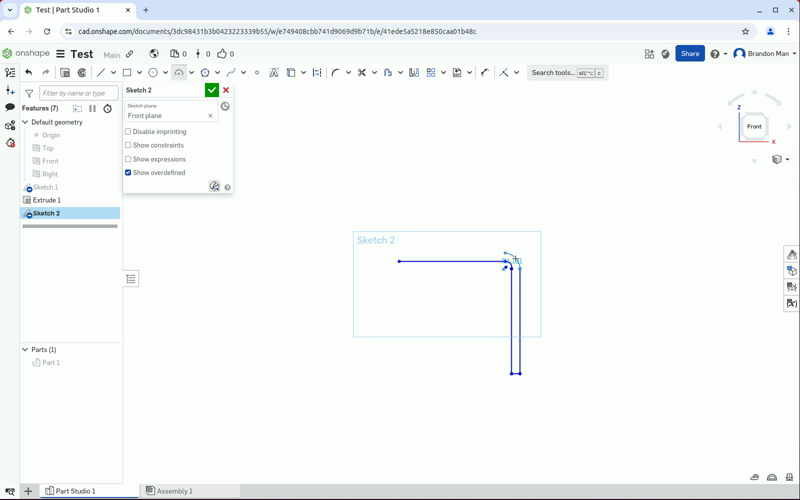
scroll(6)
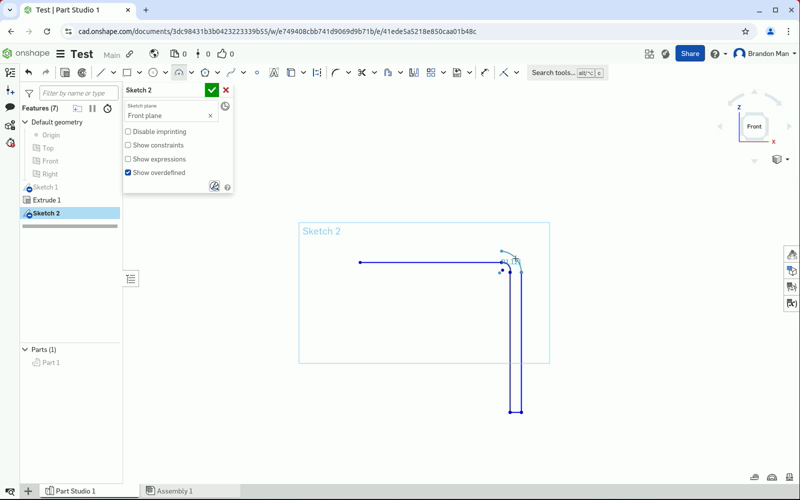
scroll(6)
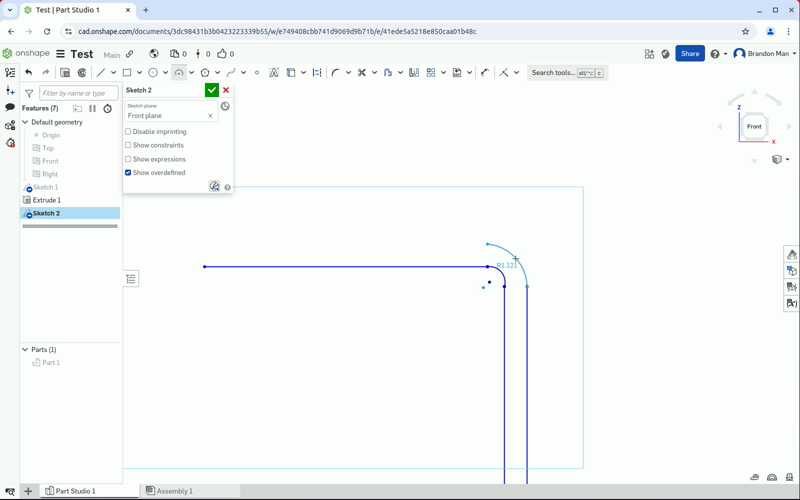
scroll(6)
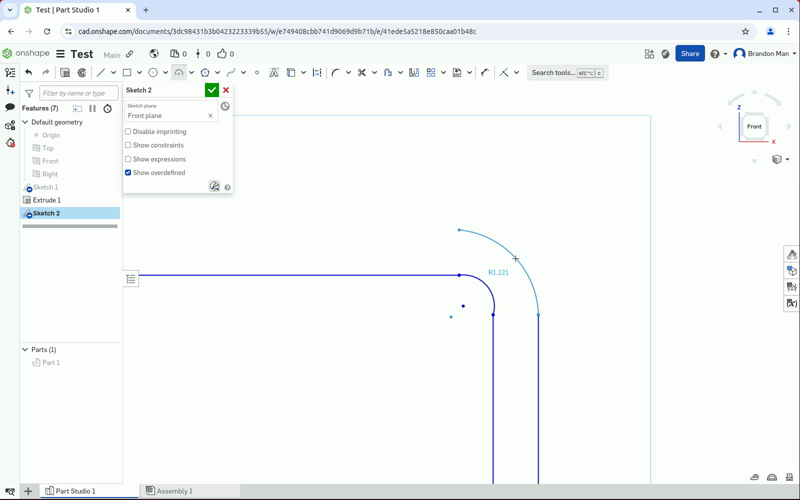
click(515, 258)
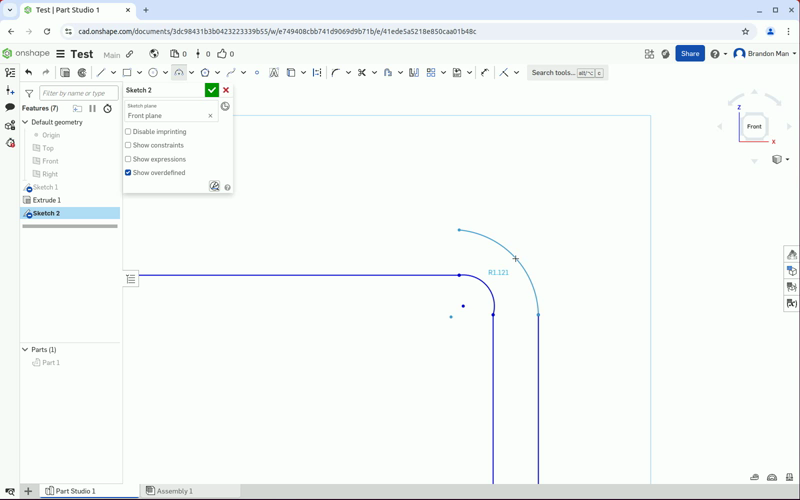
scroll(-6)
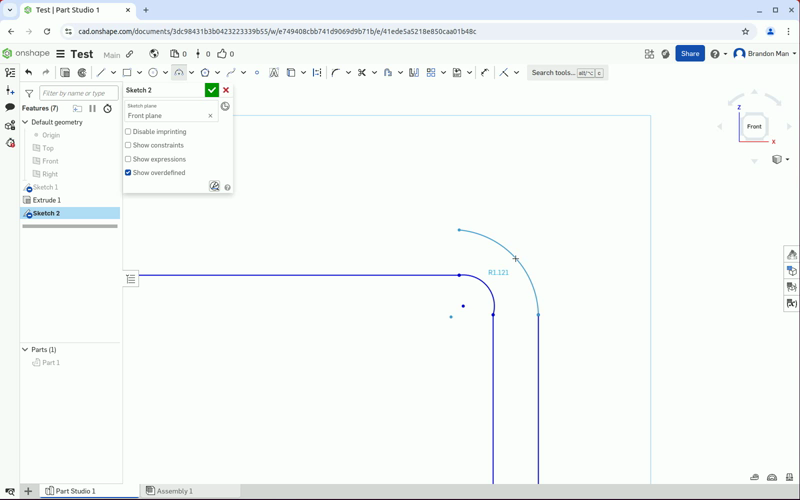
scroll(-6)
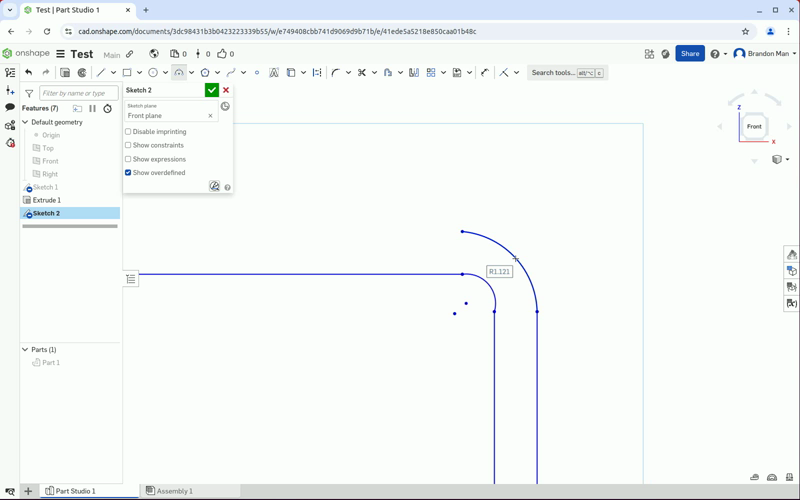
scroll(-6)
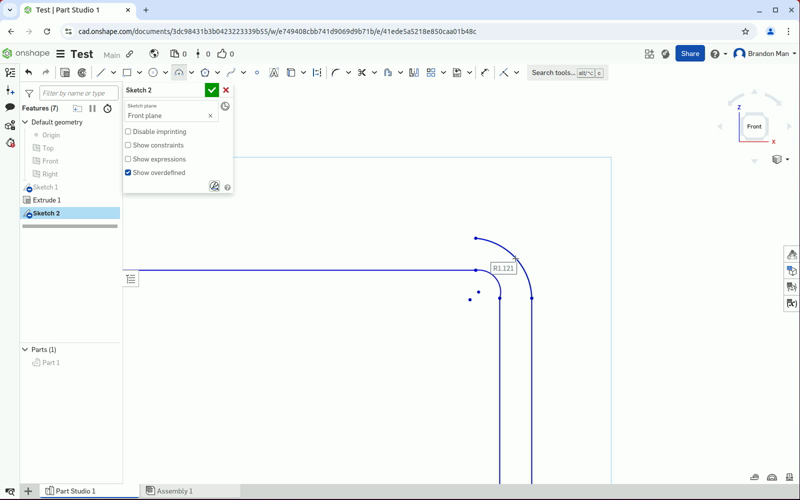
scroll(-6)
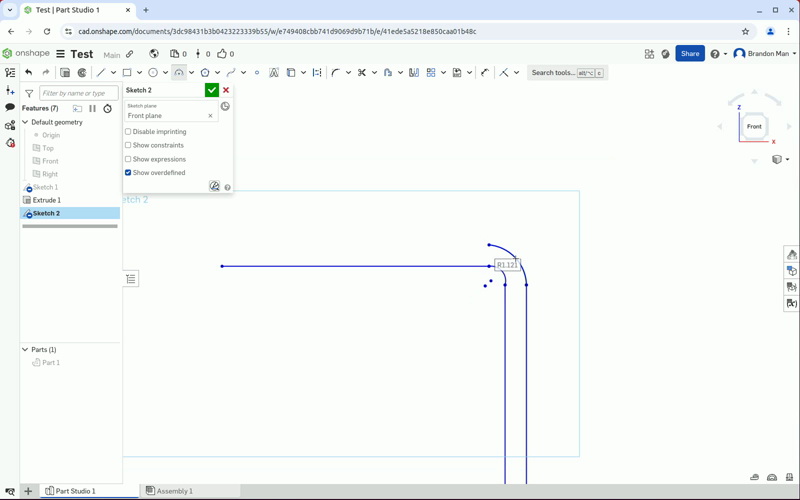
scroll(-6)
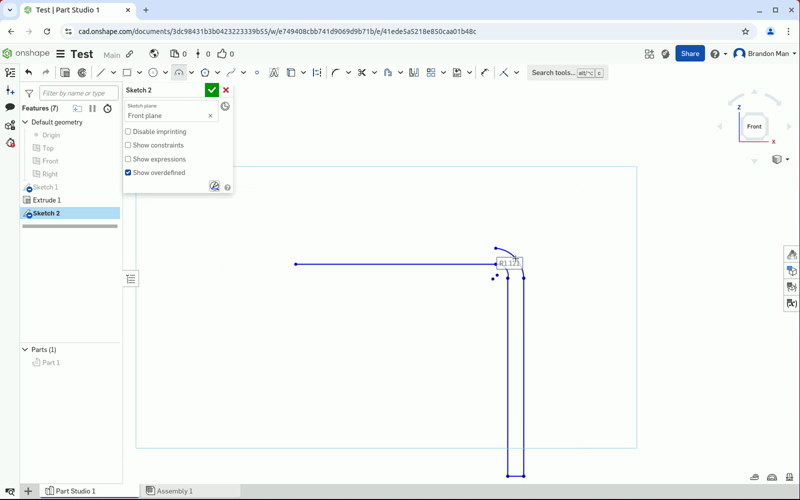
scroll(-6)
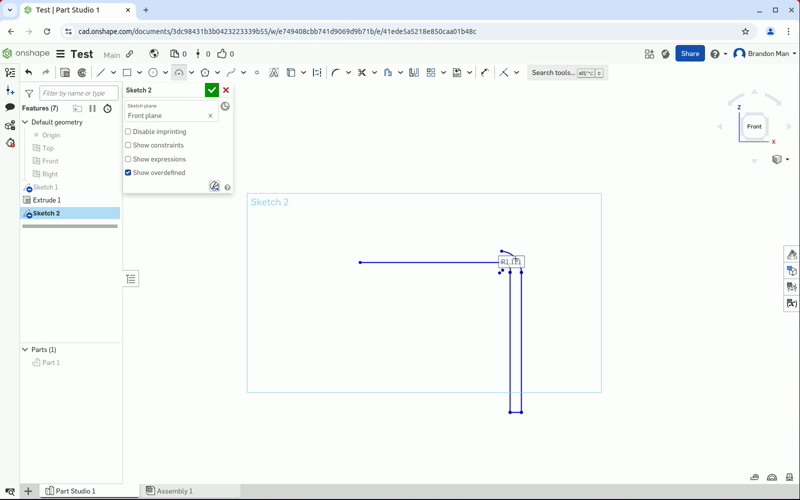
scroll(-6)
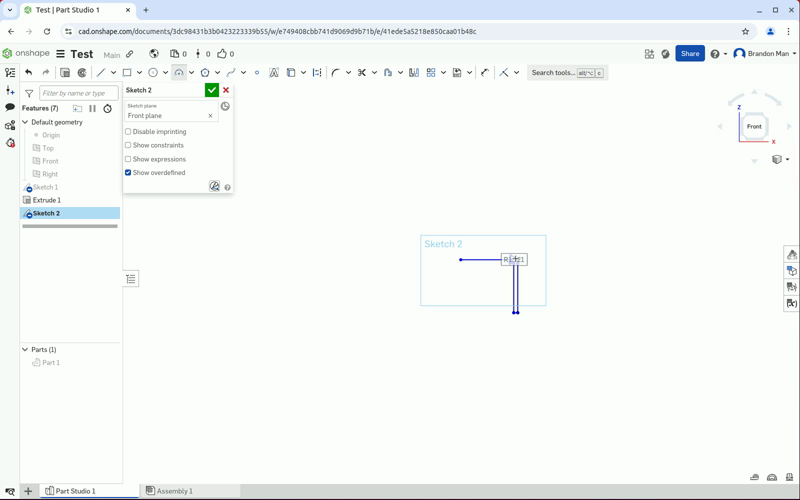
key_up(shift)
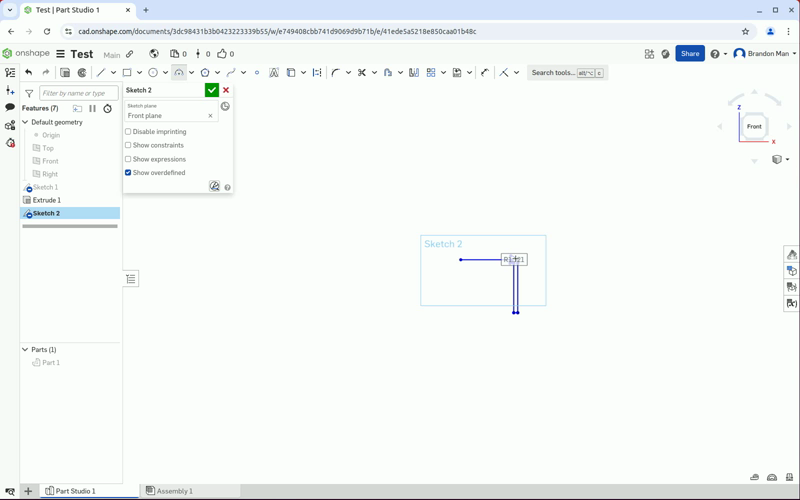
key(esc)
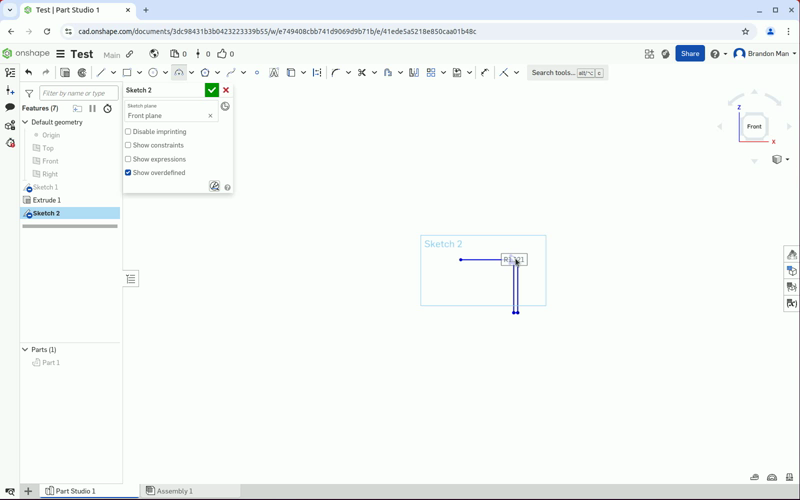
key(l)
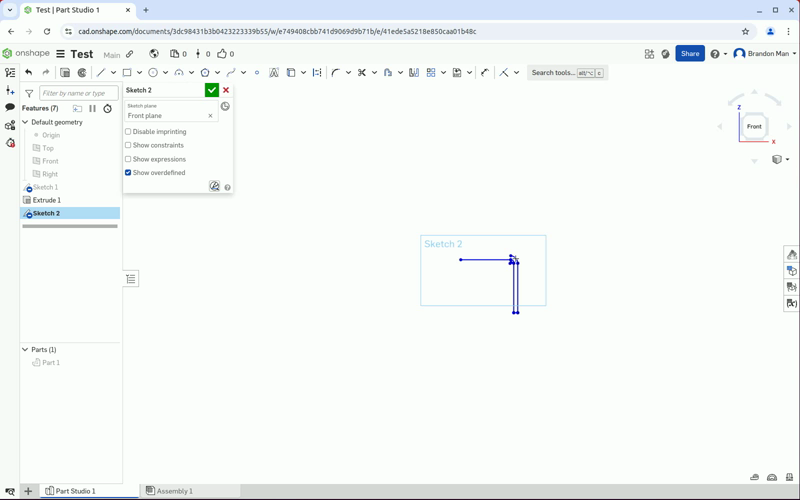
mouse_move(510, 255)
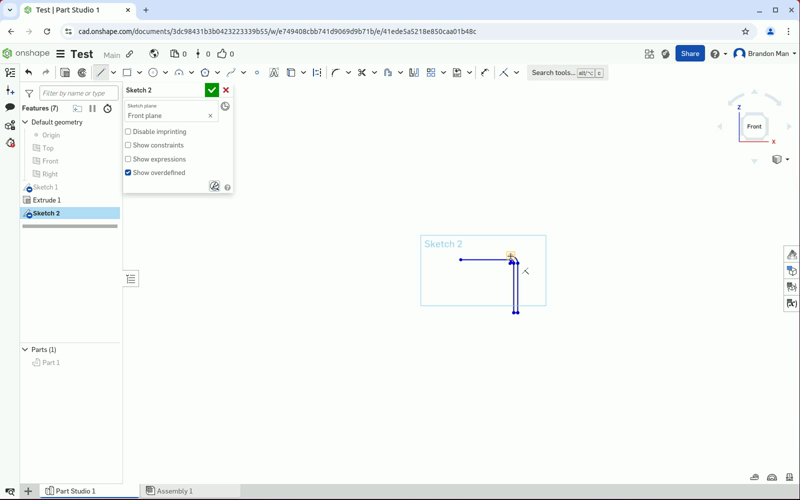
scroll(6)
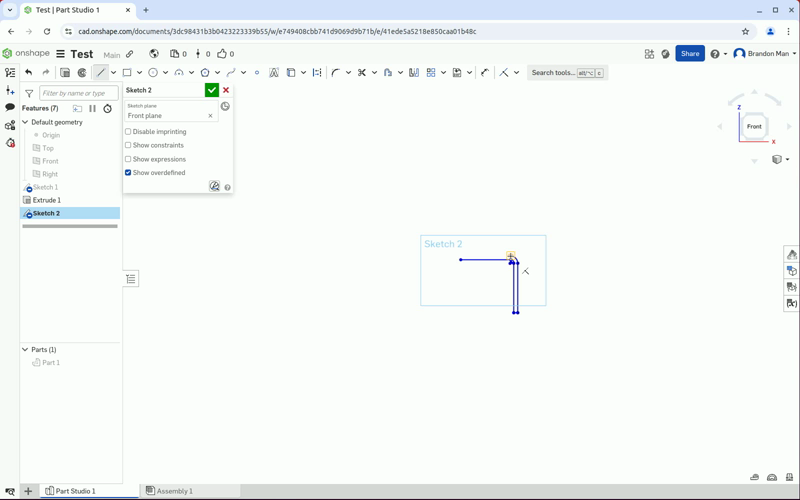
scroll(6)
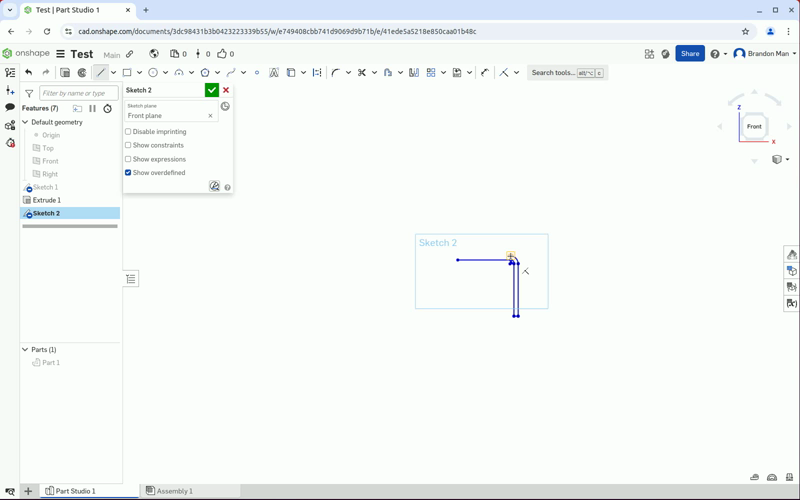
scroll(6)
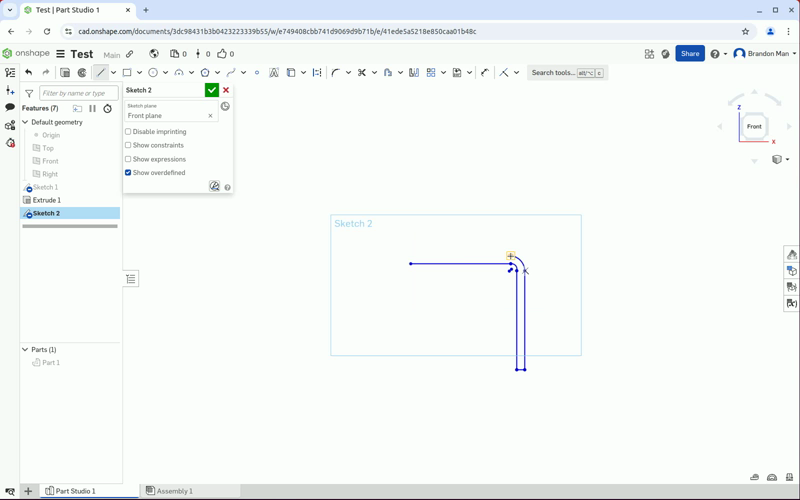
scroll(6)
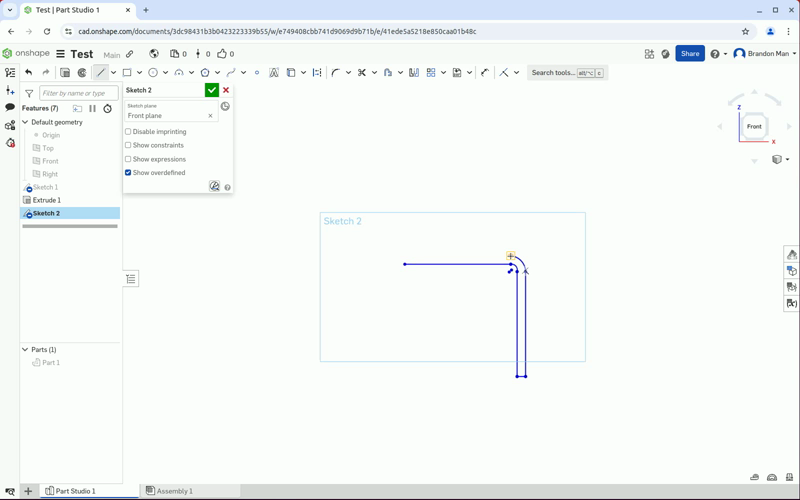
scroll(6)
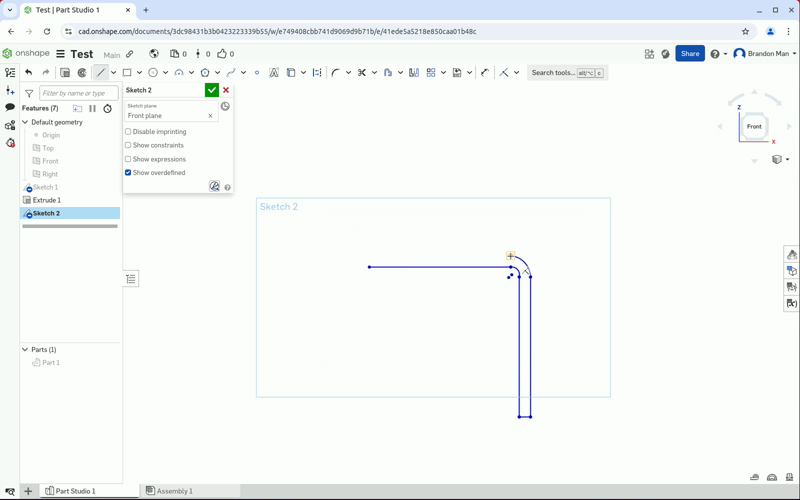
scroll(6)
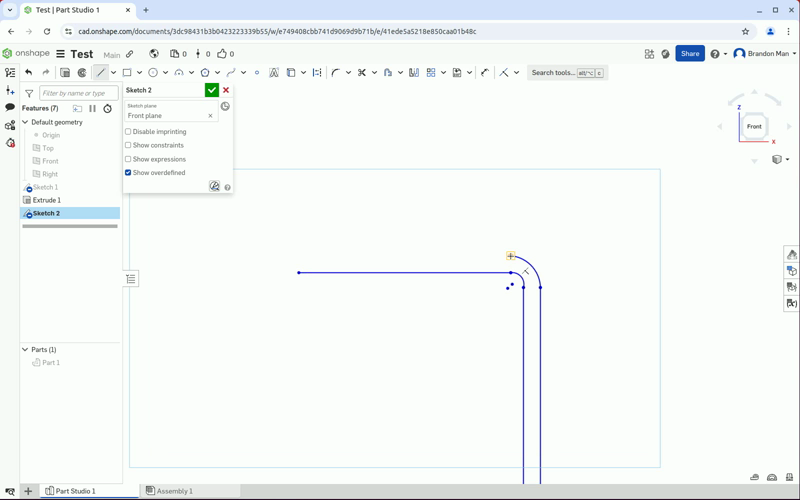
scroll(6)
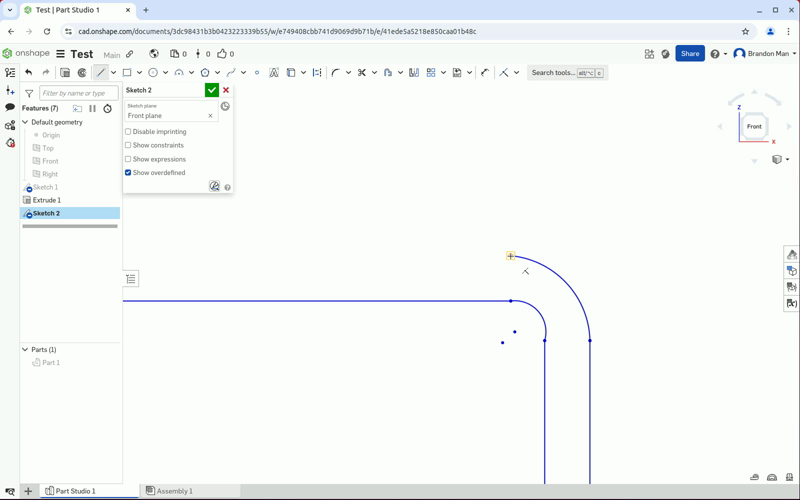
click(510, 255)
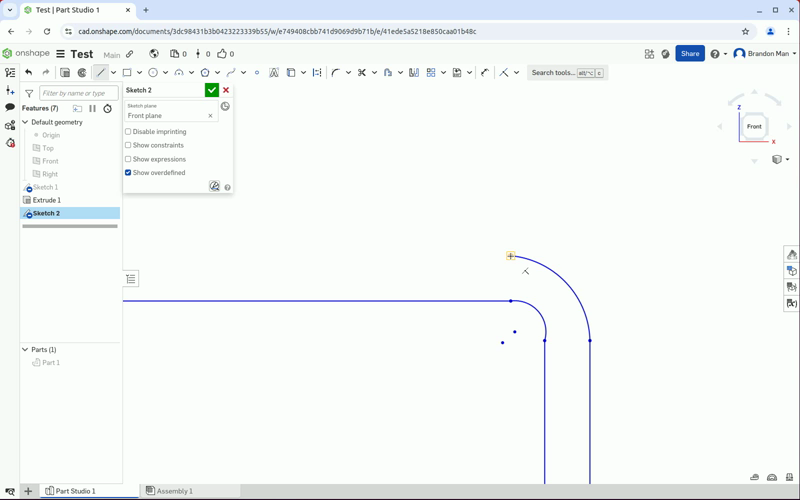
scroll(-6)
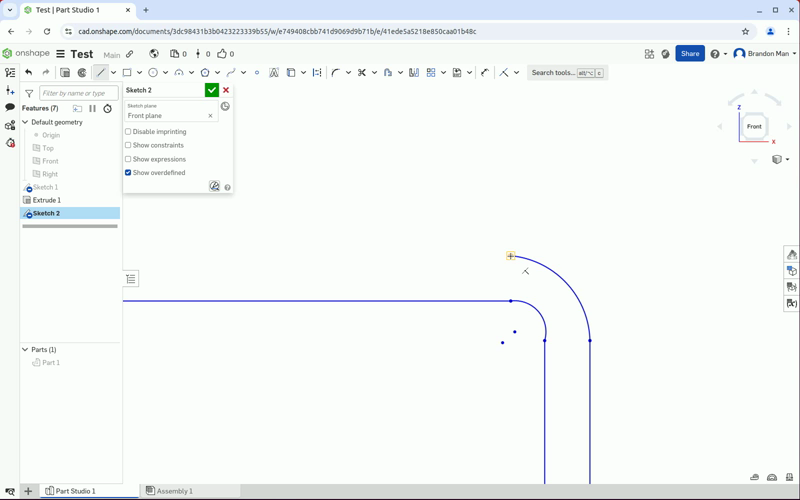
scroll(-6)
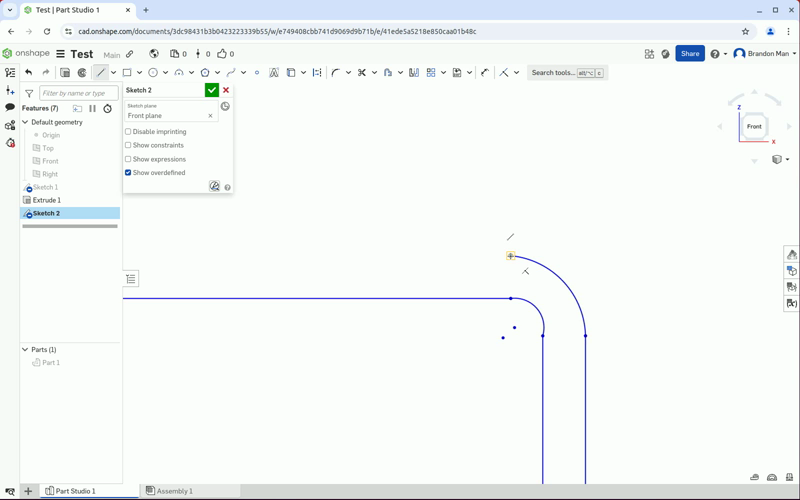
scroll(-6)
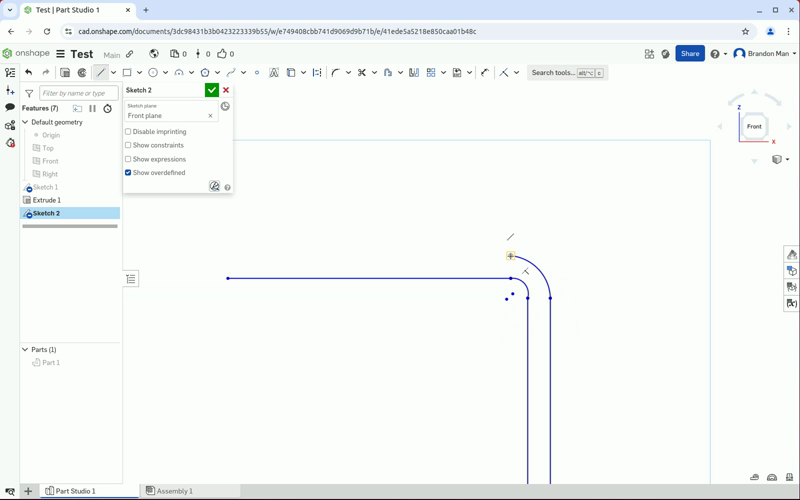
scroll(-6)
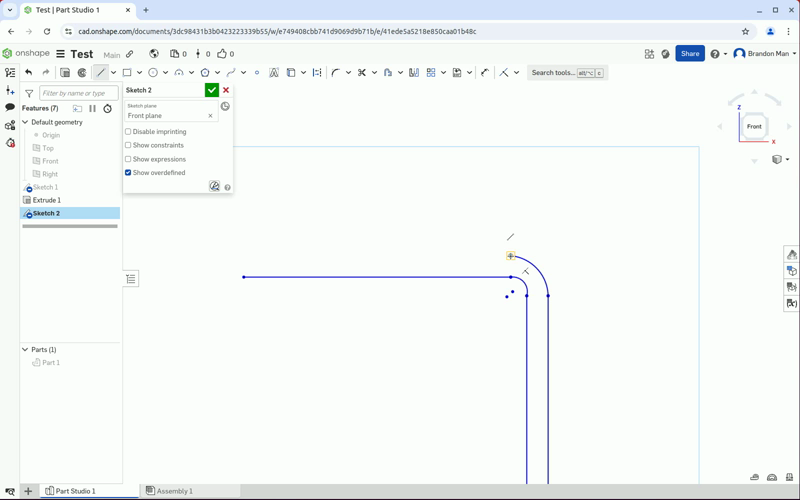
scroll(-6)
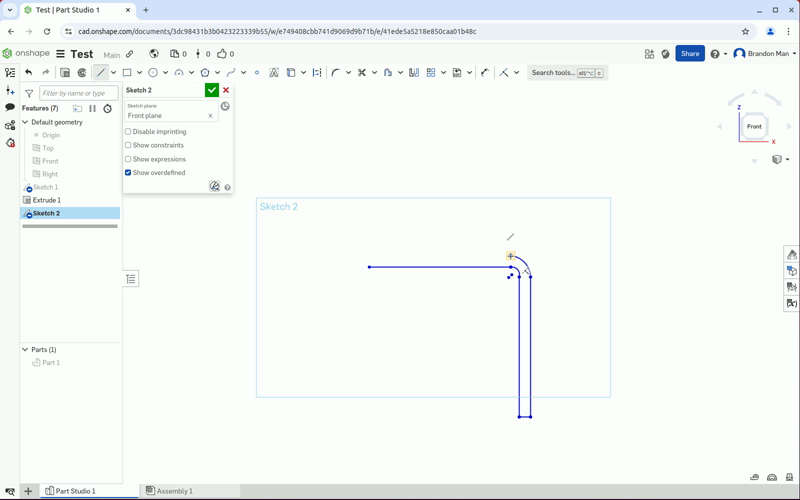
scroll(-6)
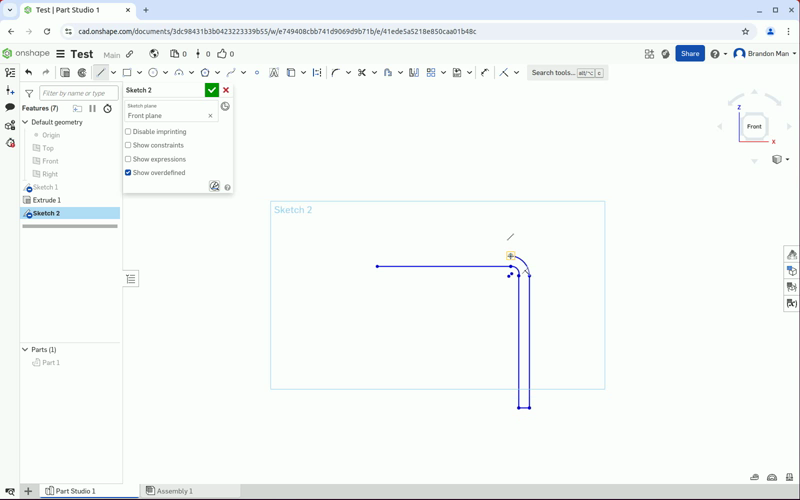
scroll(-6)
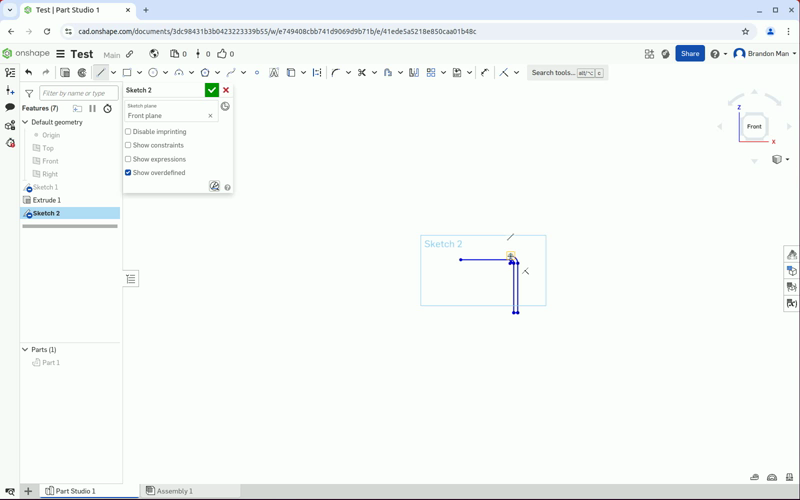
key_down(shift)
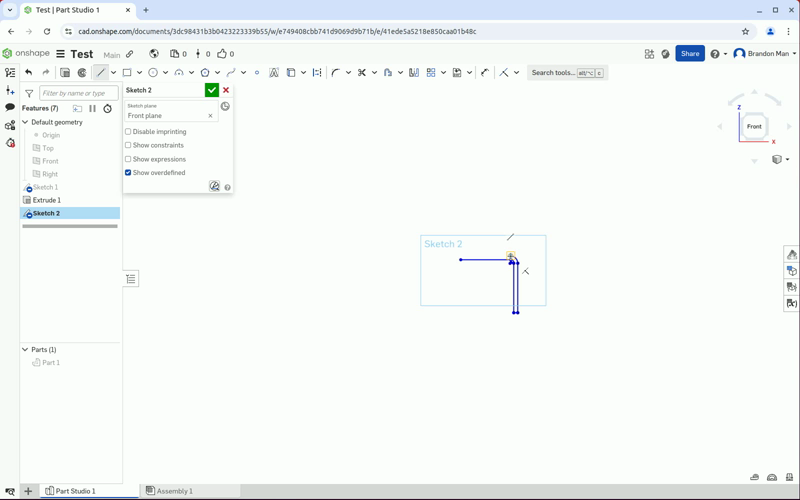
mouse_move(540, 255)
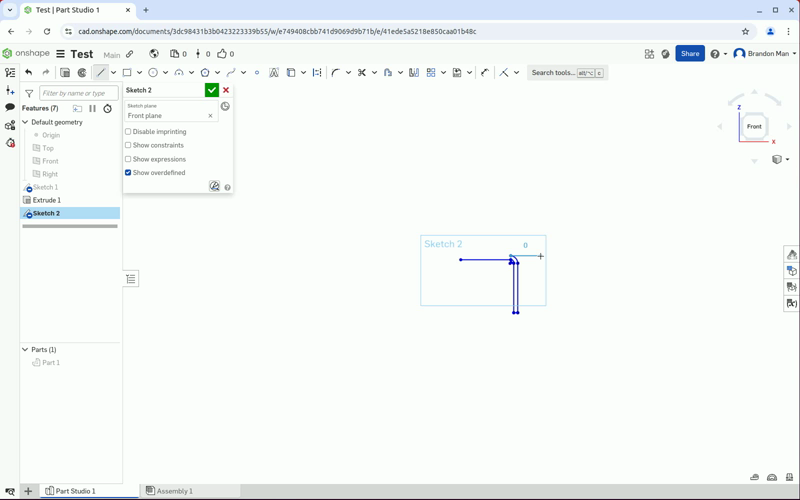
mouse_move(460, 255)
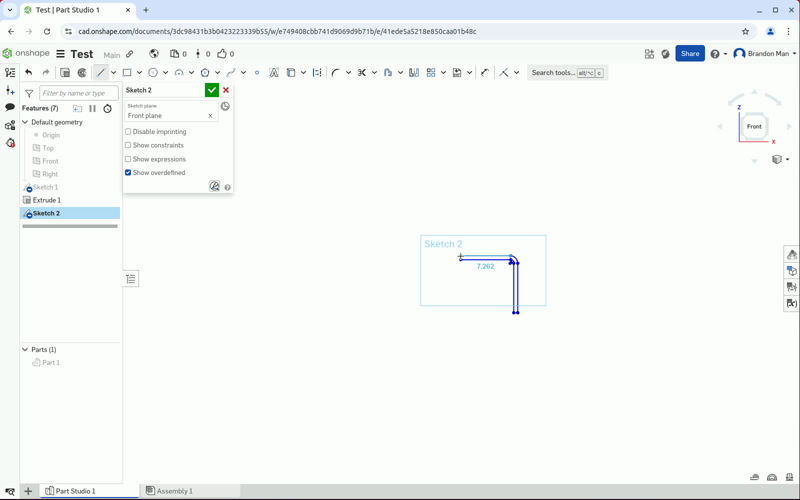
scroll(6)
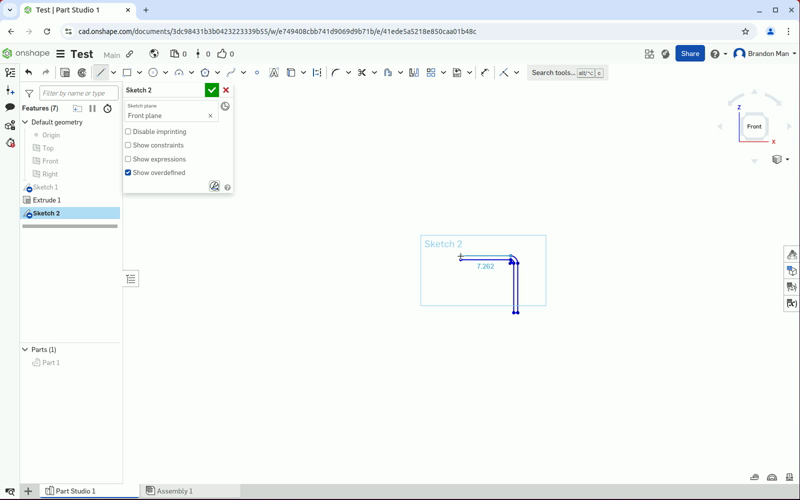
scroll(6)
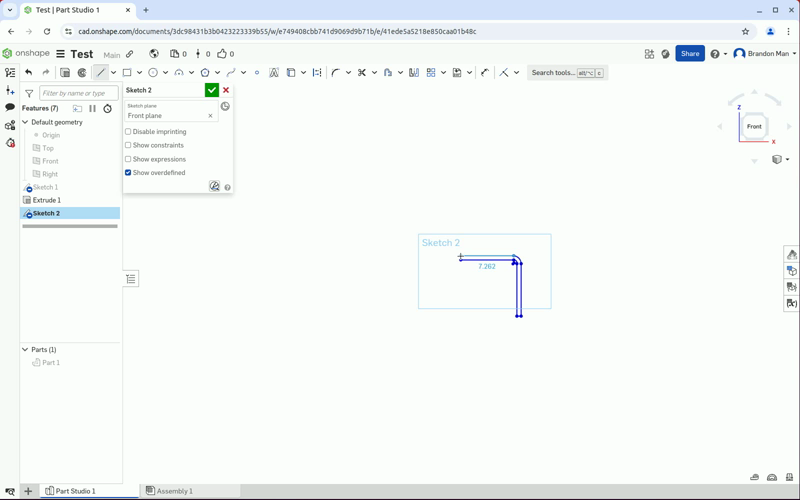
scroll(6)
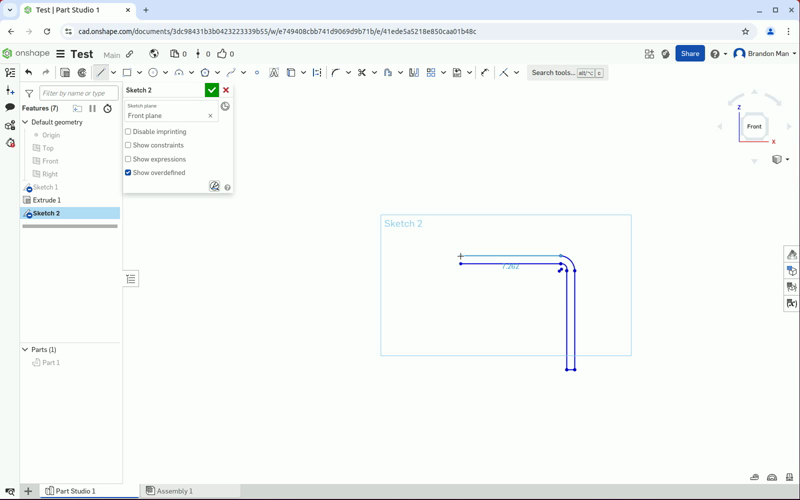
scroll(6)
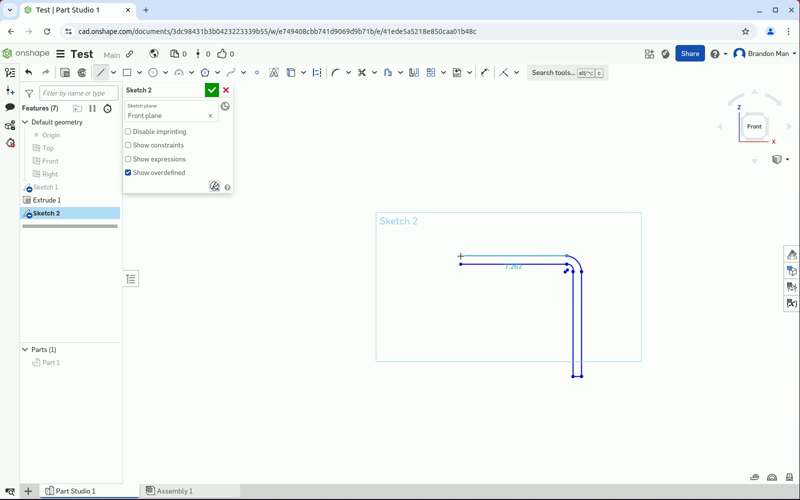
scroll(6)
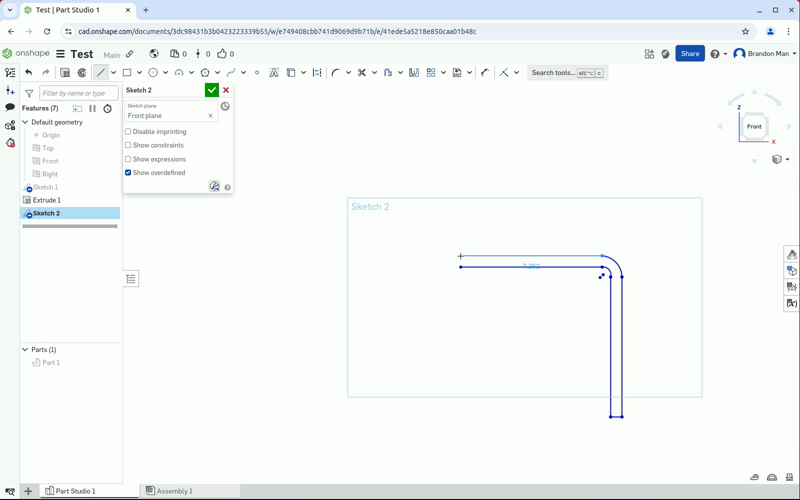
scroll(6)
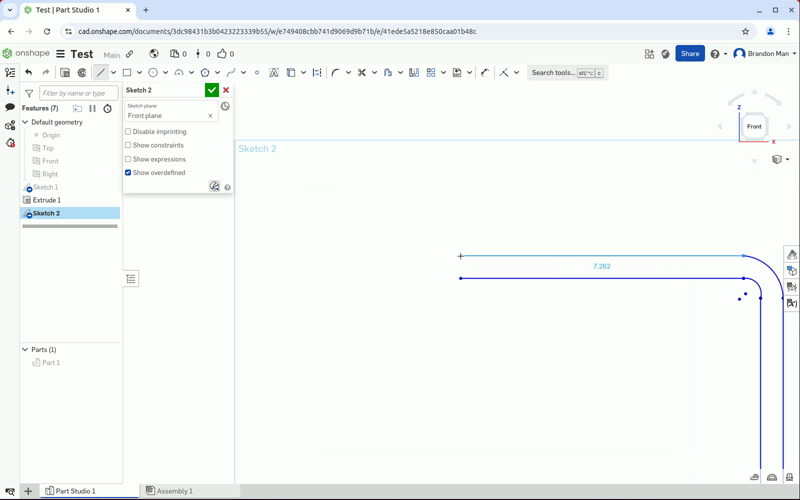
scroll(6)
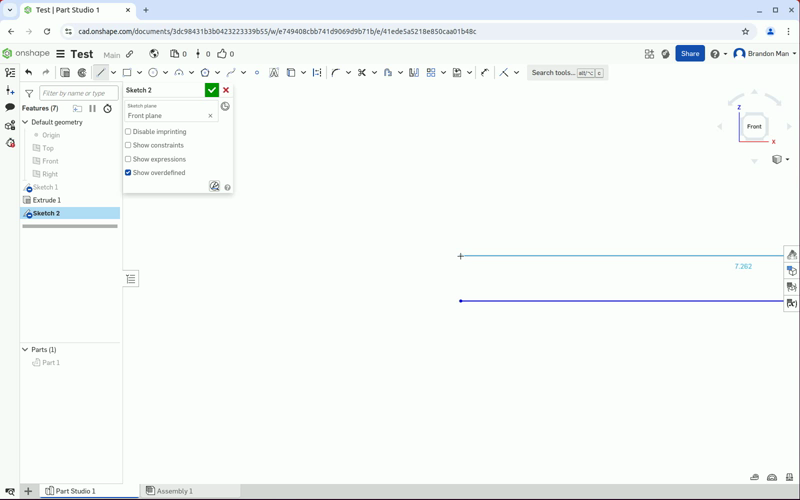
click(460, 255)
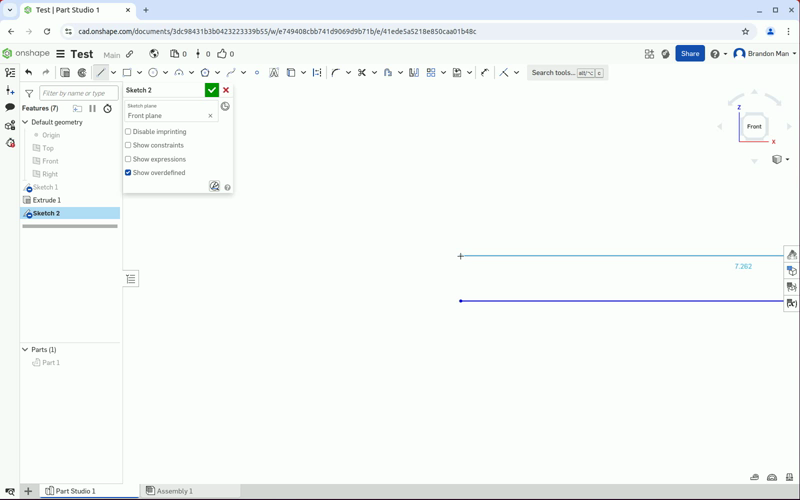
scroll(-6)
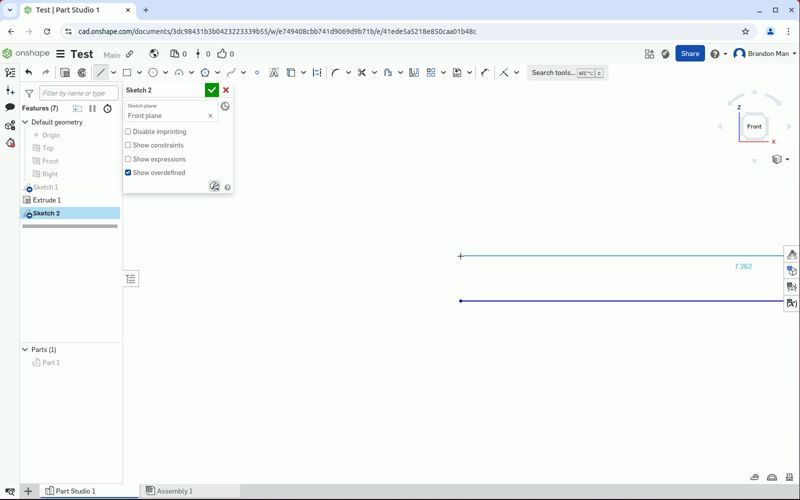
scroll(-6)
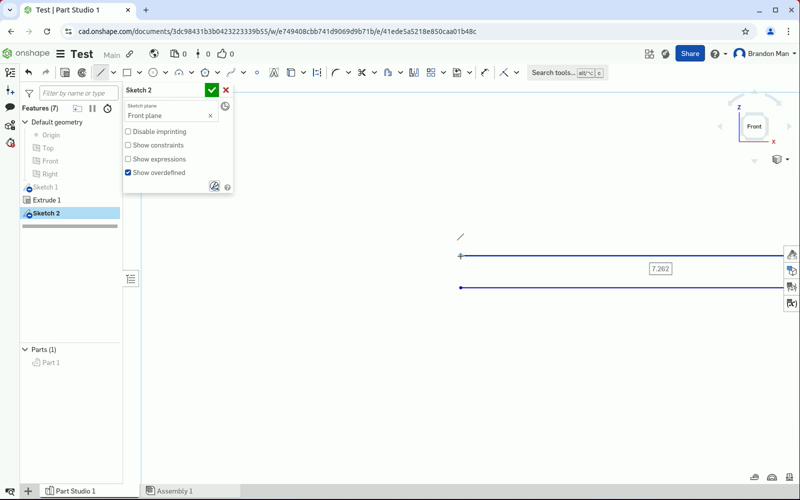
scroll(-6)
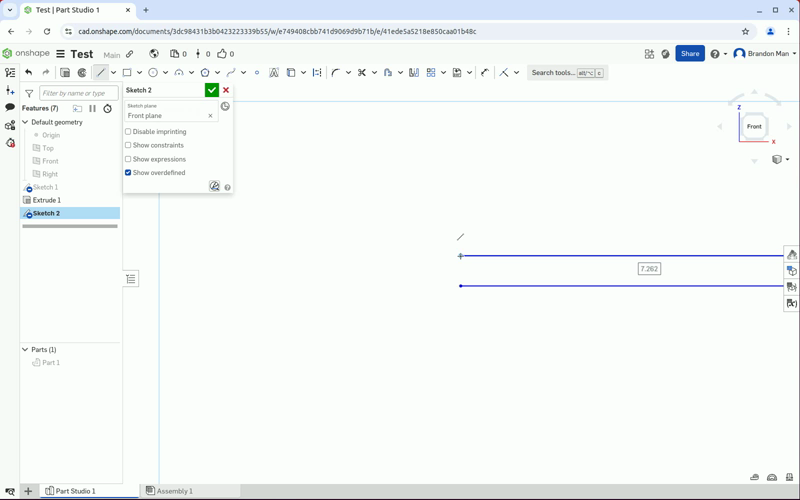
scroll(-6)
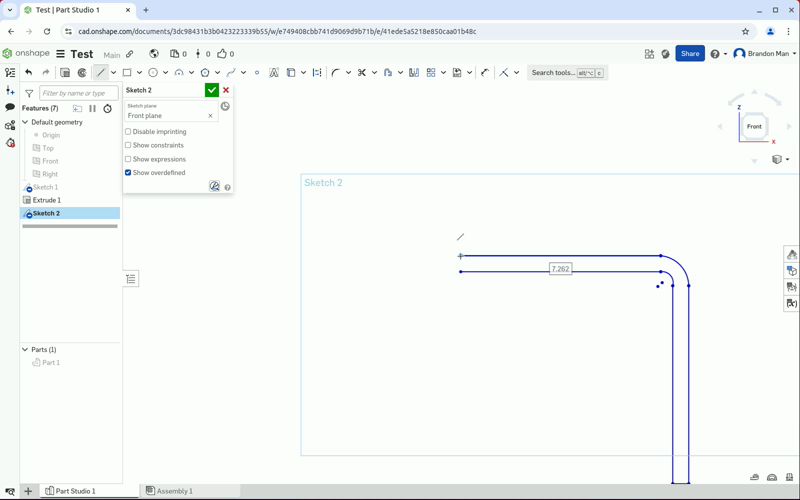
scroll(-6)
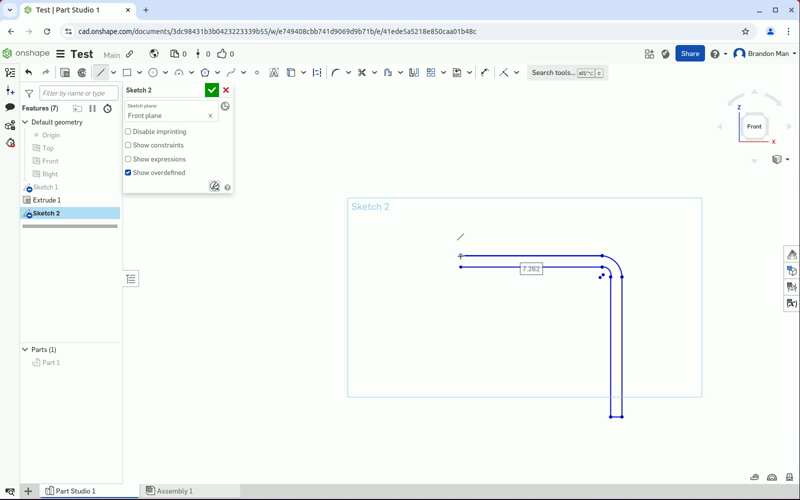
scroll(-6)
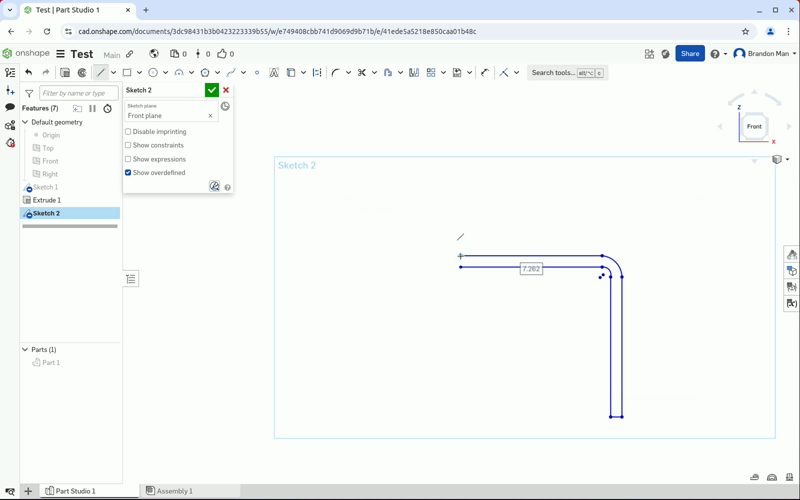
scroll(-6)
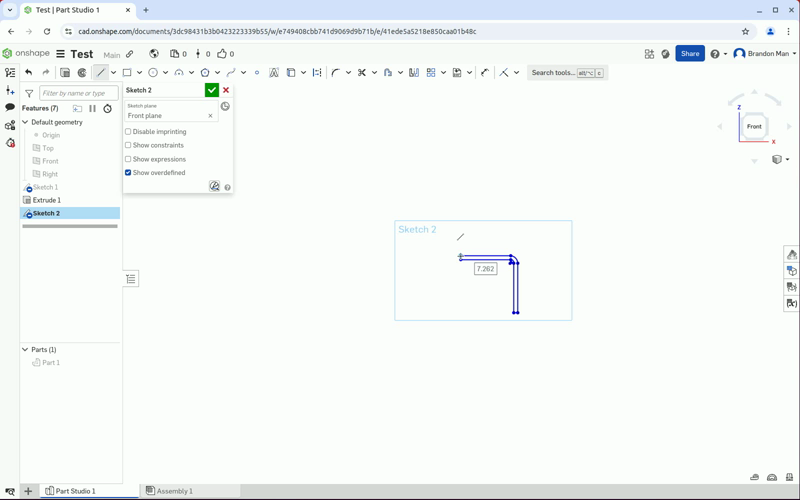
key_up(shift)
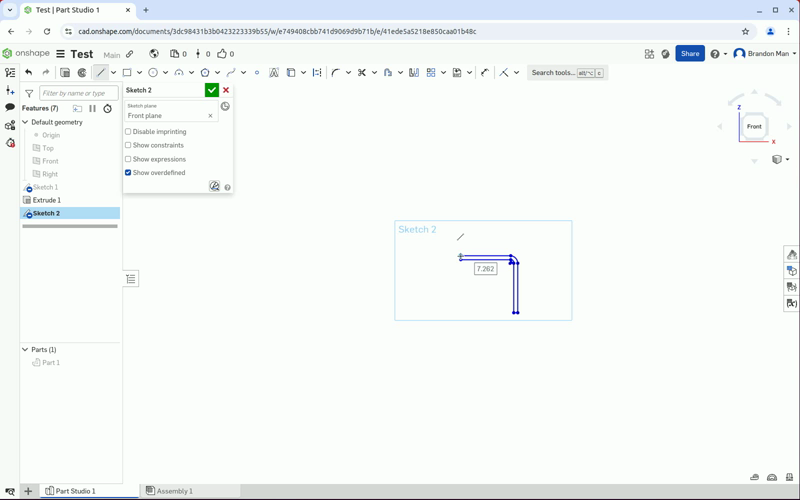
mouse_move(490, 255)
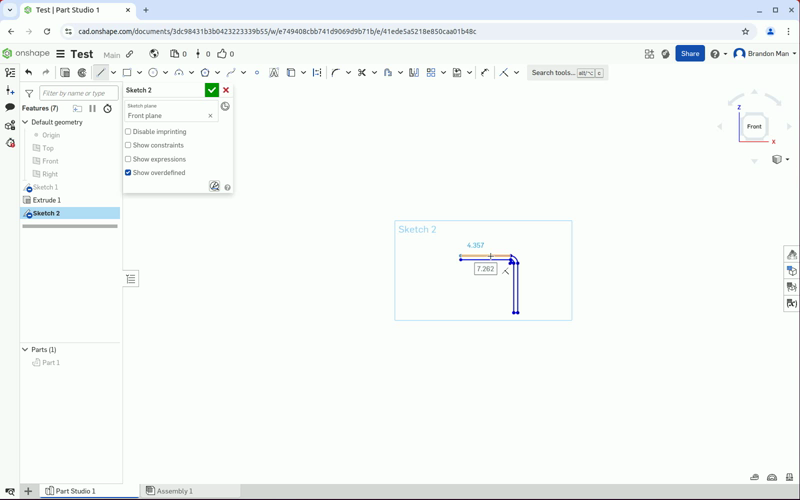
key_down(shift)
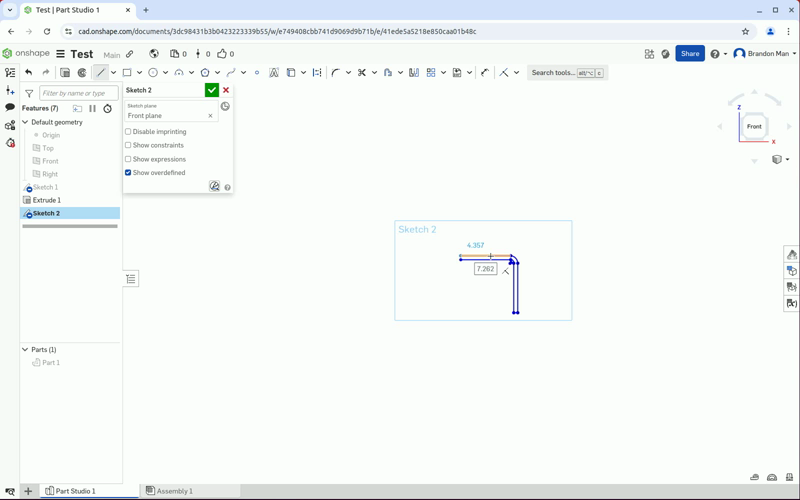
mouse_move(460, 259)
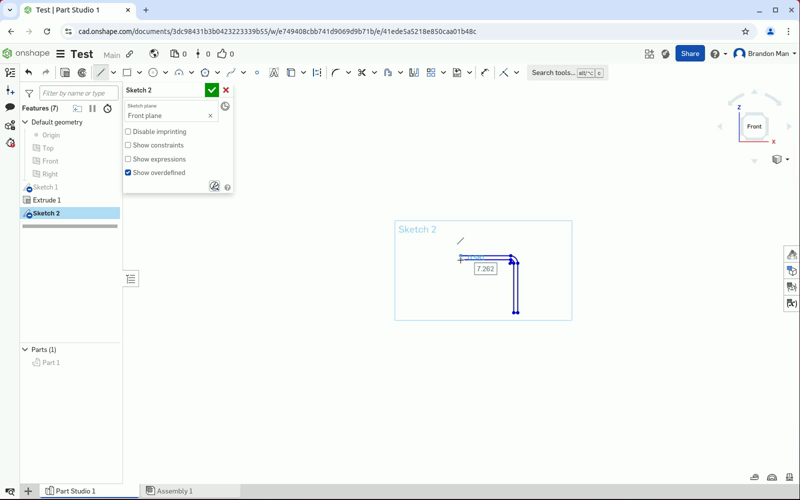
scroll(6)
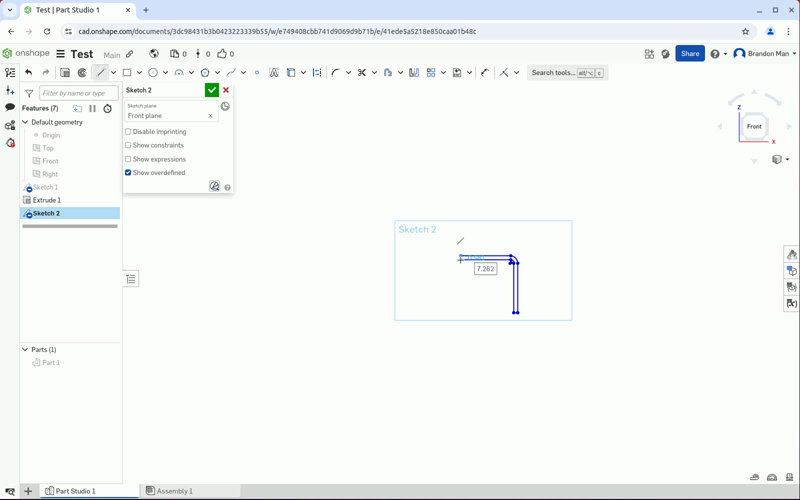
scroll(6)
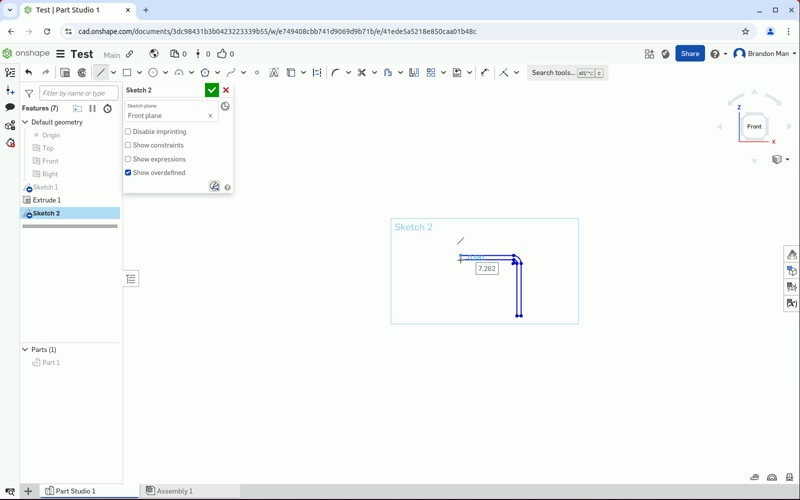
scroll(6)
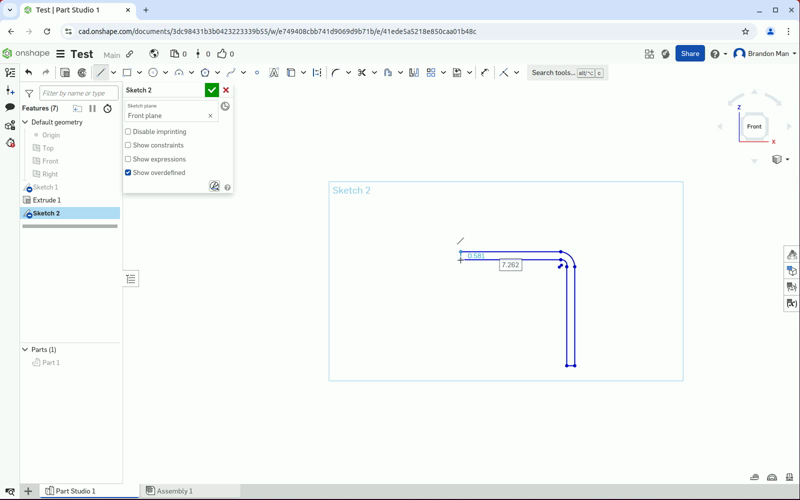
scroll(6)
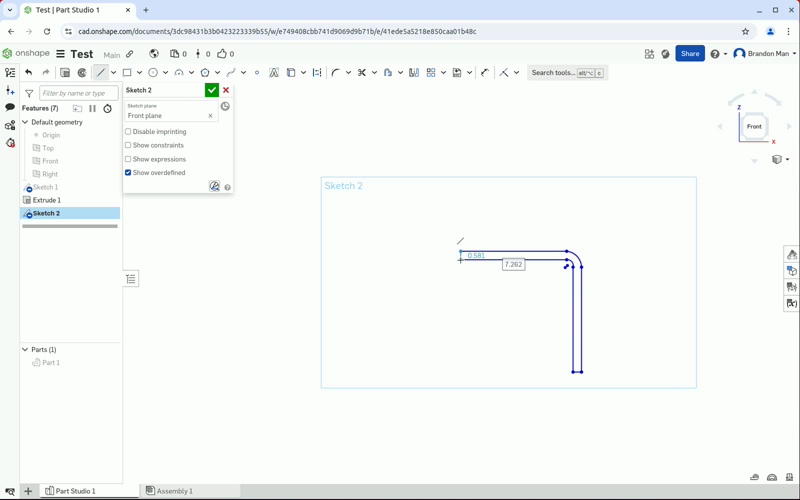
scroll(6)
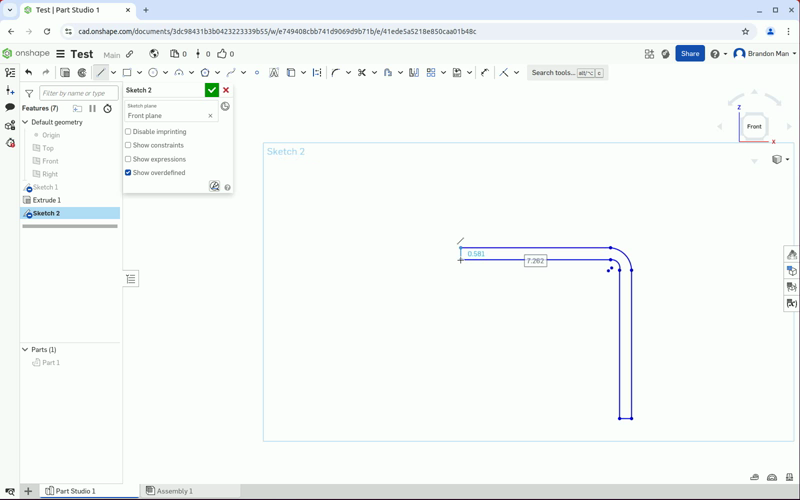
scroll(6)
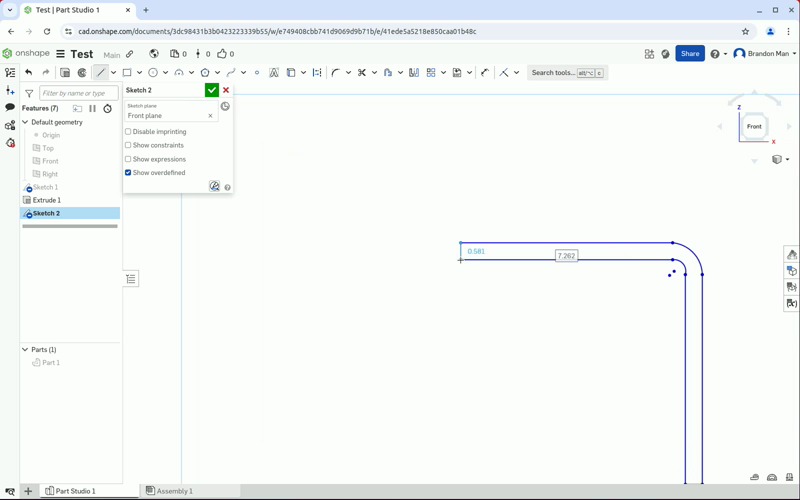
scroll(6)
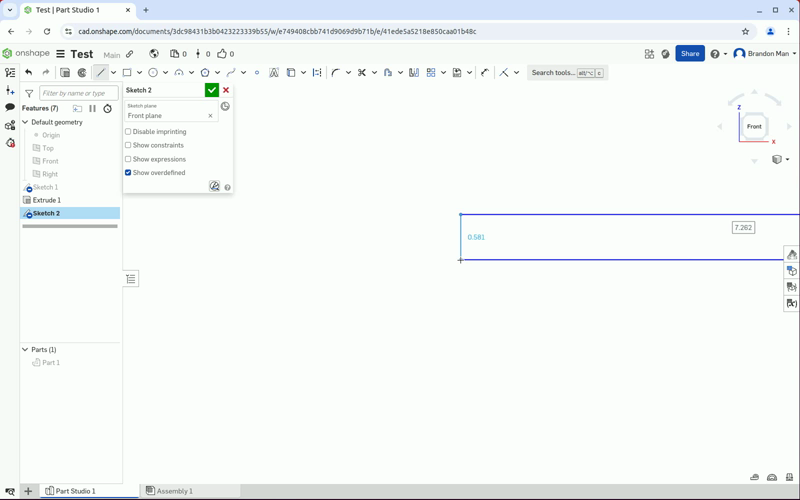
key_up(shift)
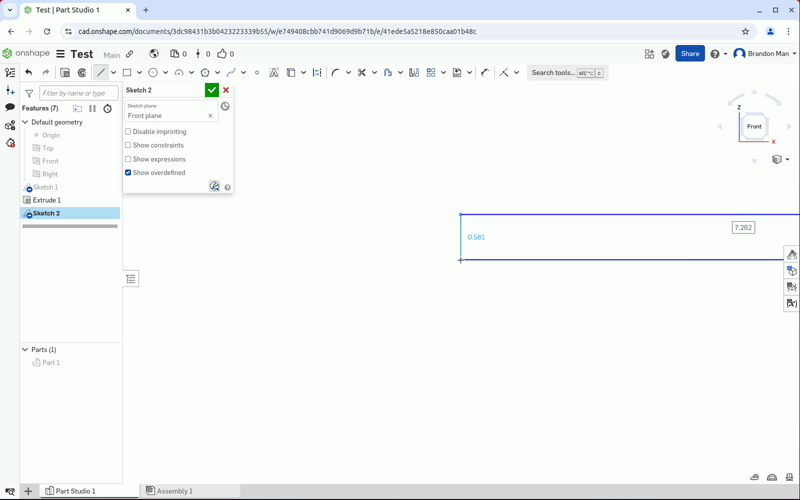
click(460, 259)
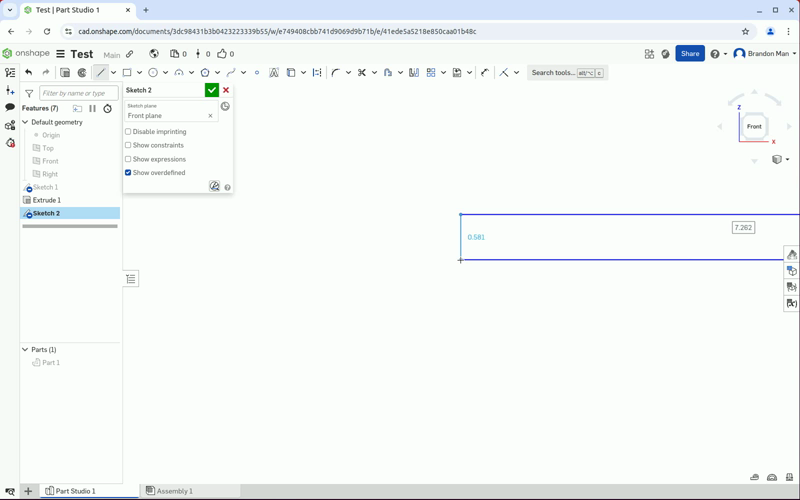
scroll(-6)
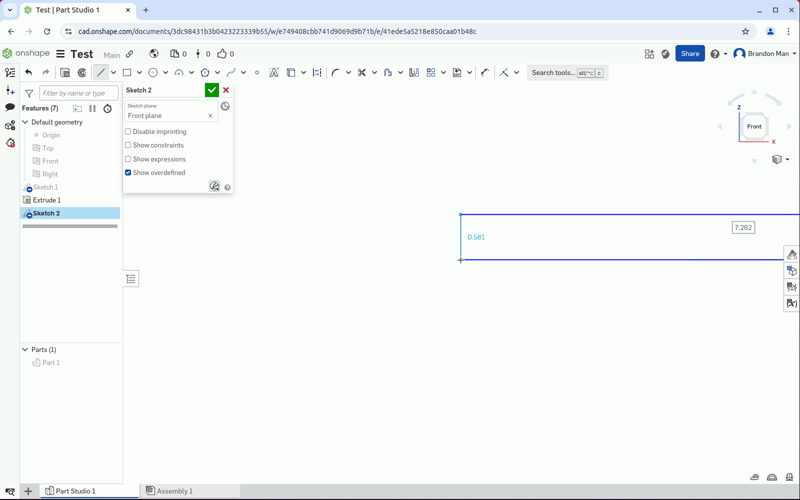
scroll(-6)
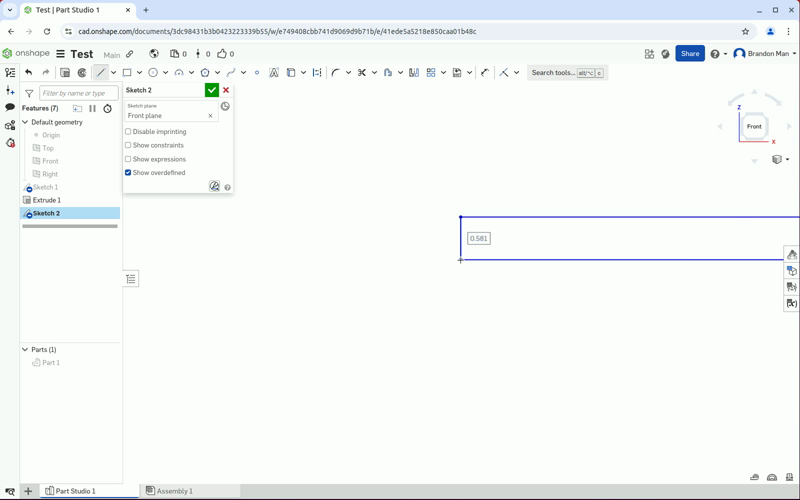
scroll(-6)
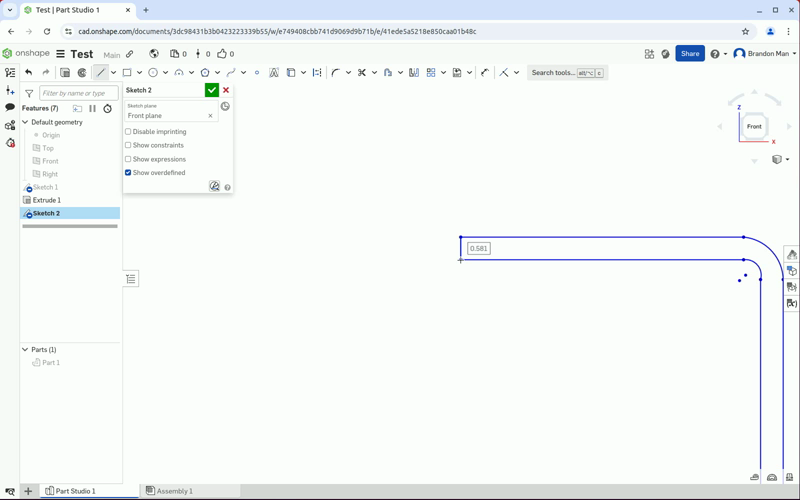
scroll(-6)
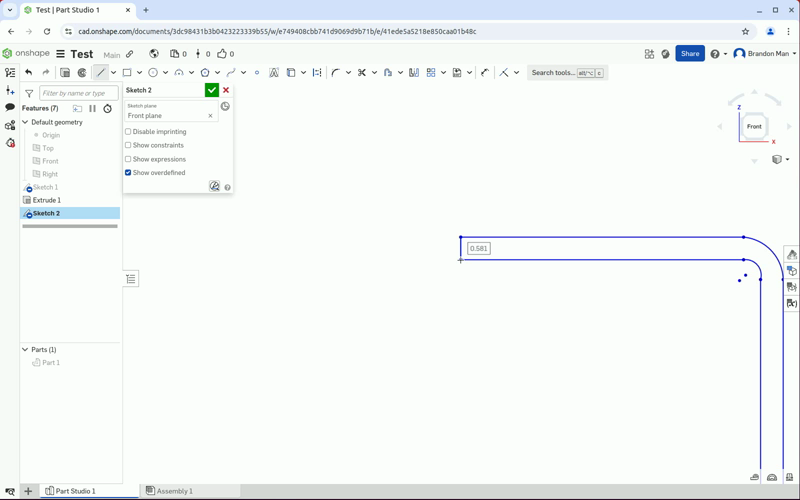
scroll(-6)
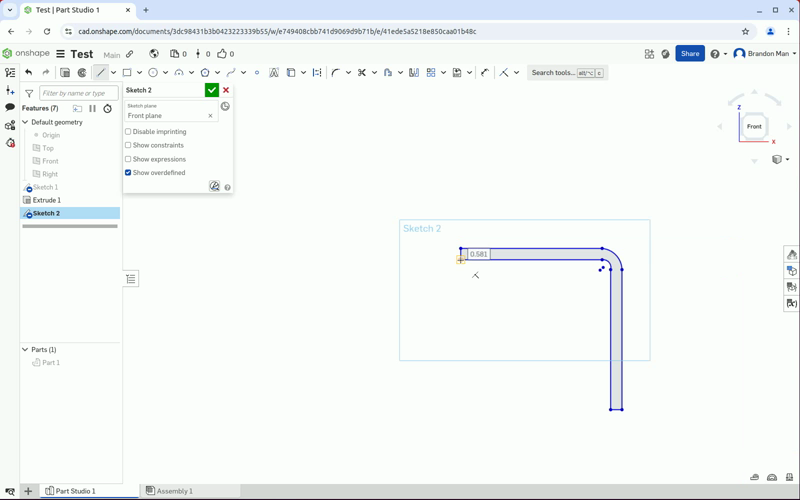
scroll(-6)
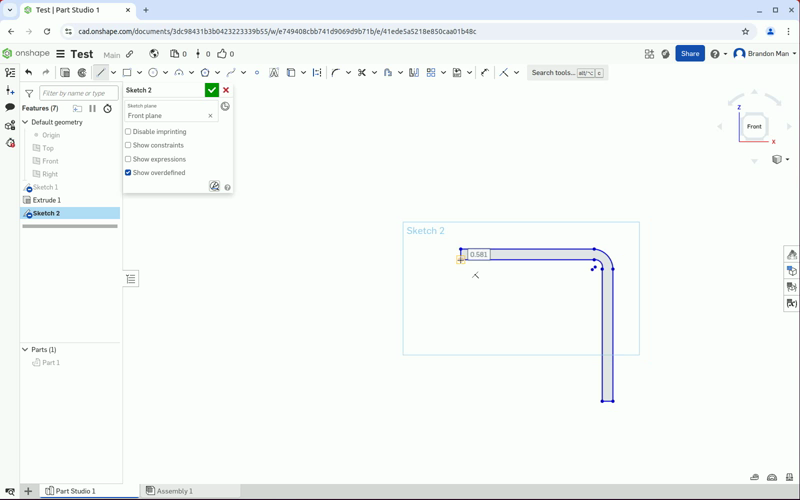
scroll(-6)
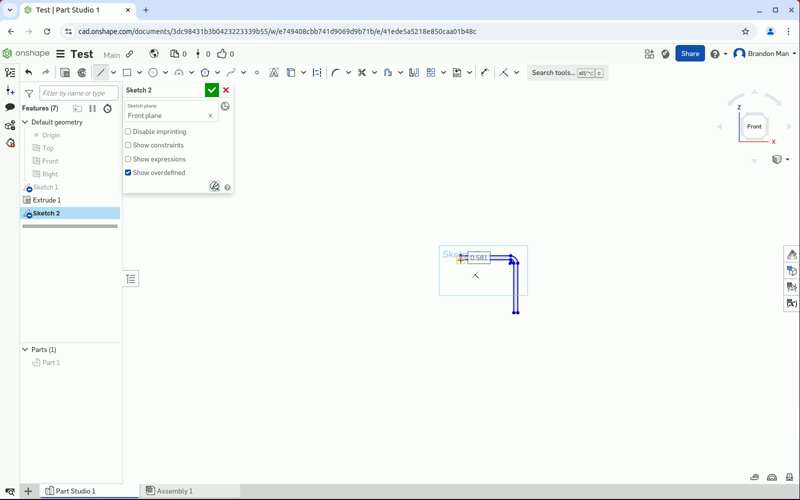
key(esc)
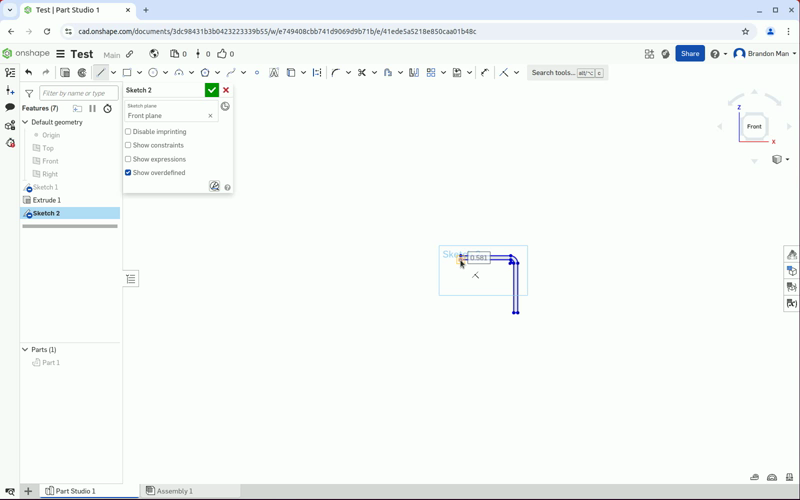
mouse_move(515, 300)
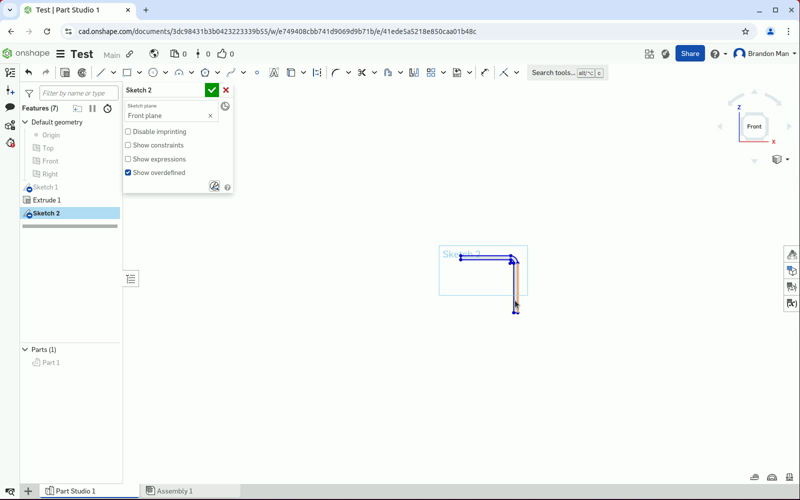
scroll(6)
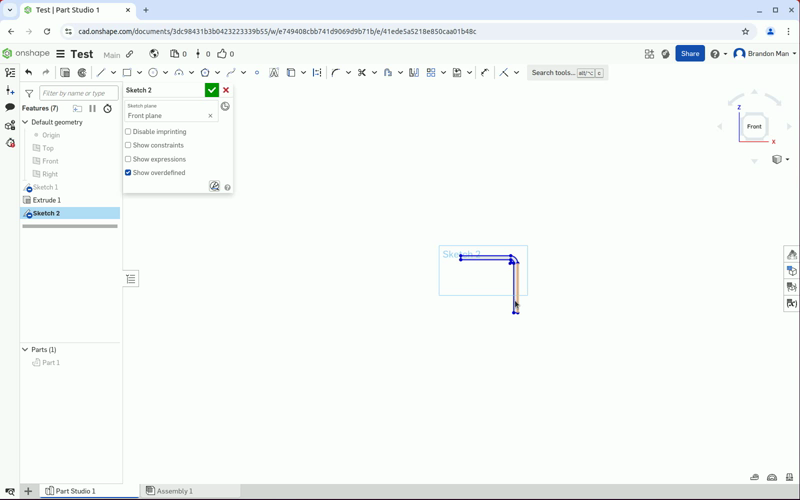
scroll(6)
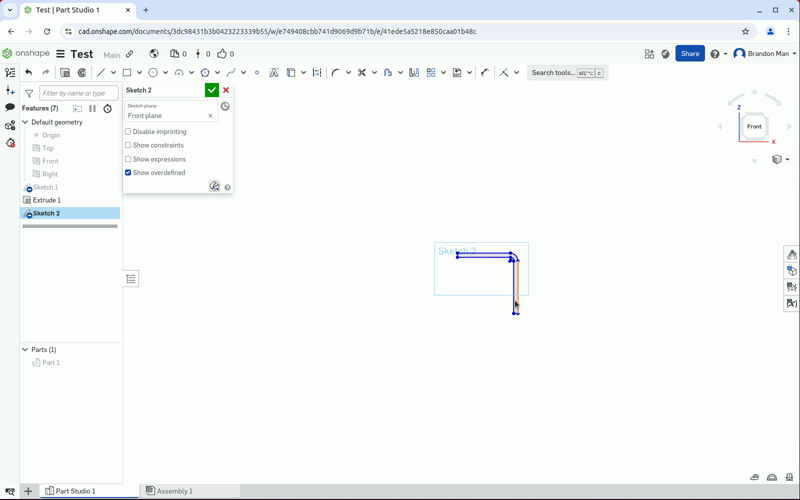
scroll(6)
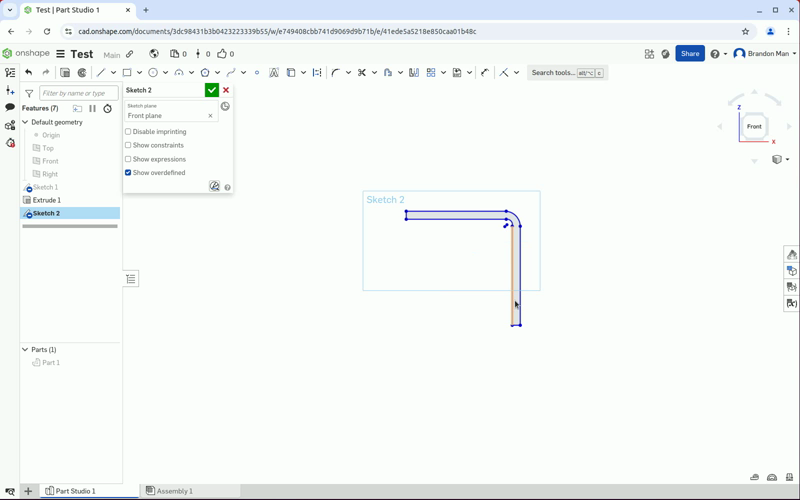
scroll(6)
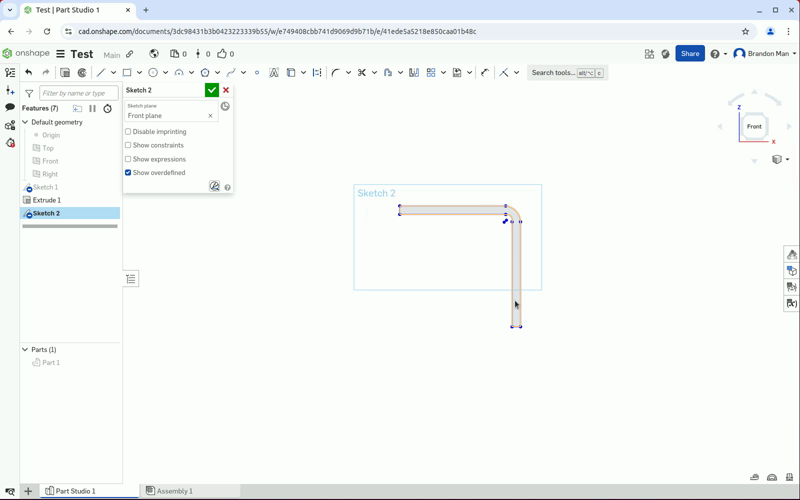
scroll(6)
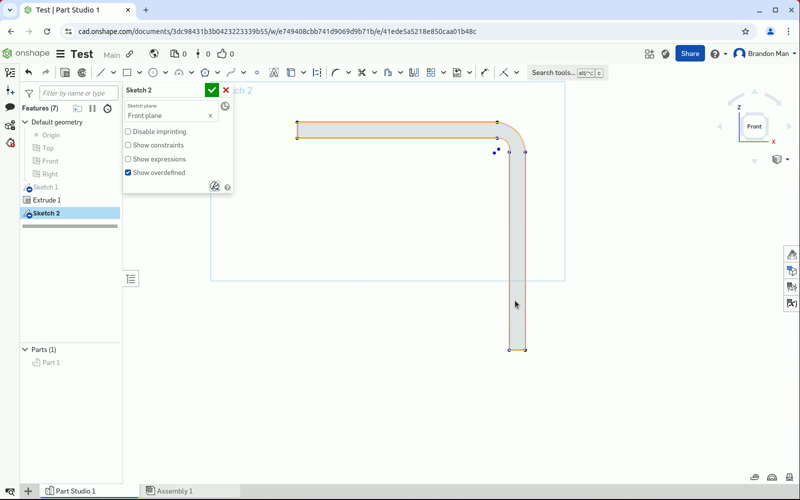
scroll(6)
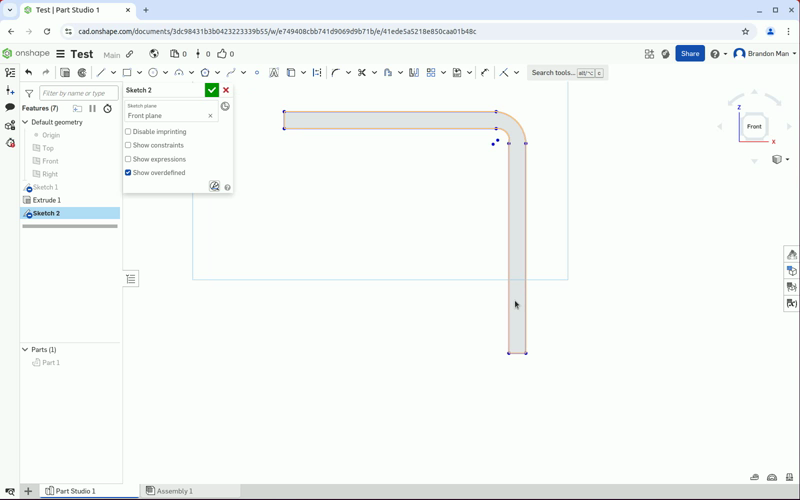
scroll(6)
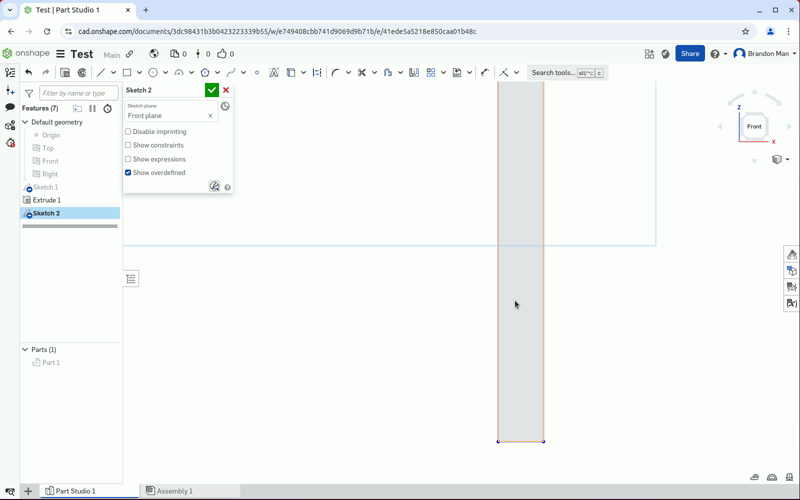
click(515, 300)
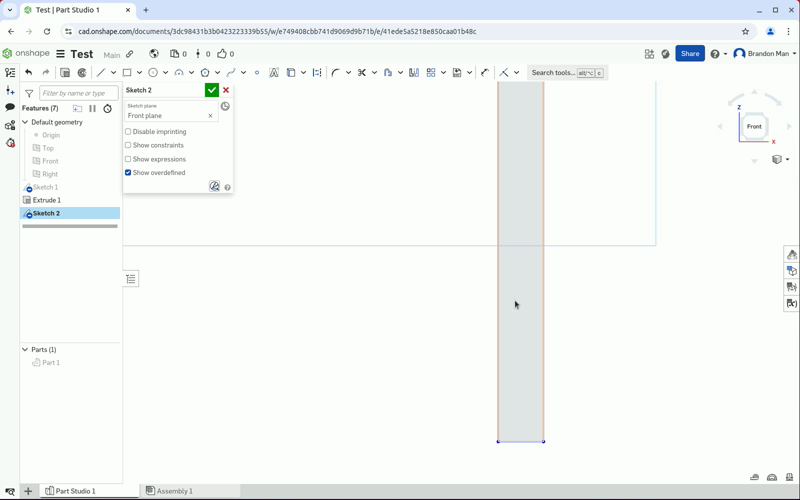
scroll(-6)
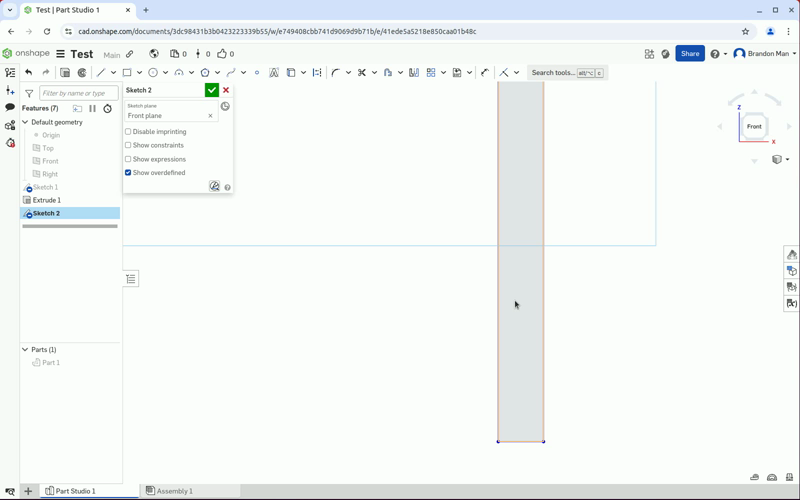
scroll(-6)
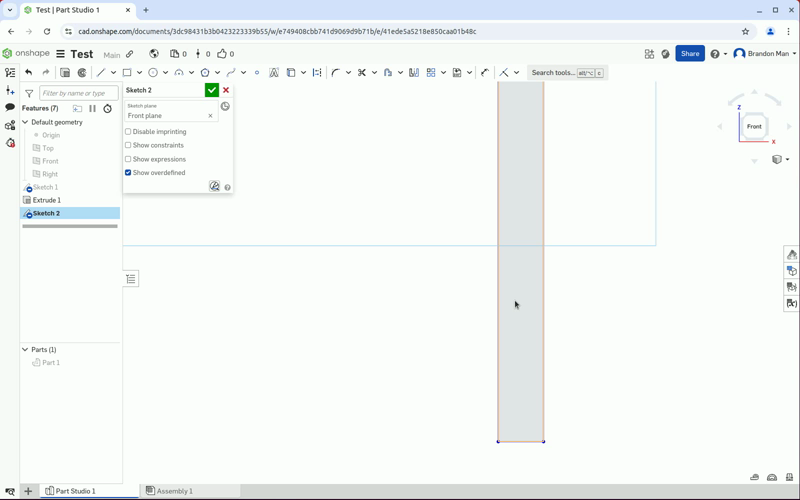
scroll(-6)
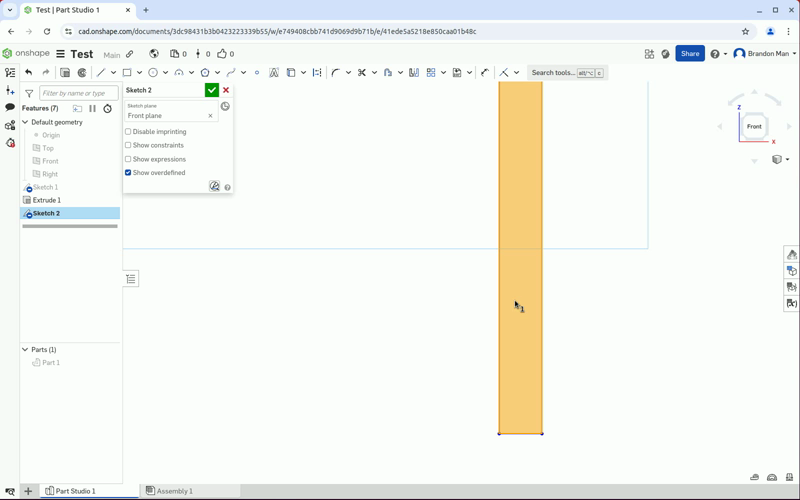
scroll(-6)
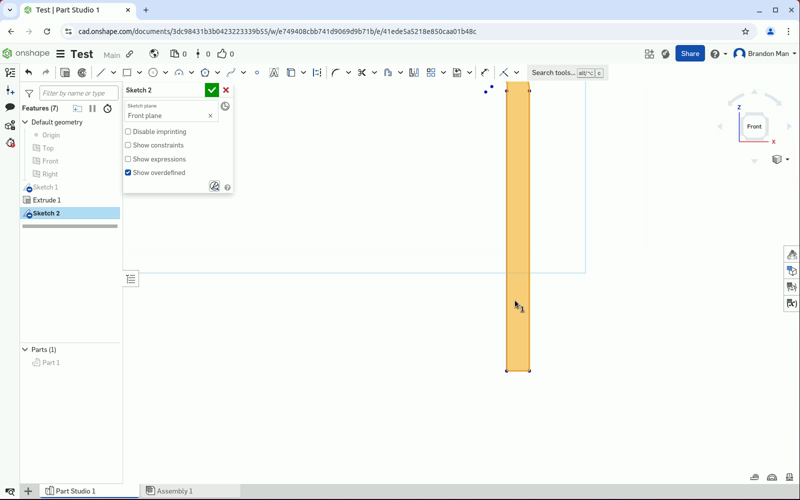
scroll(-6)
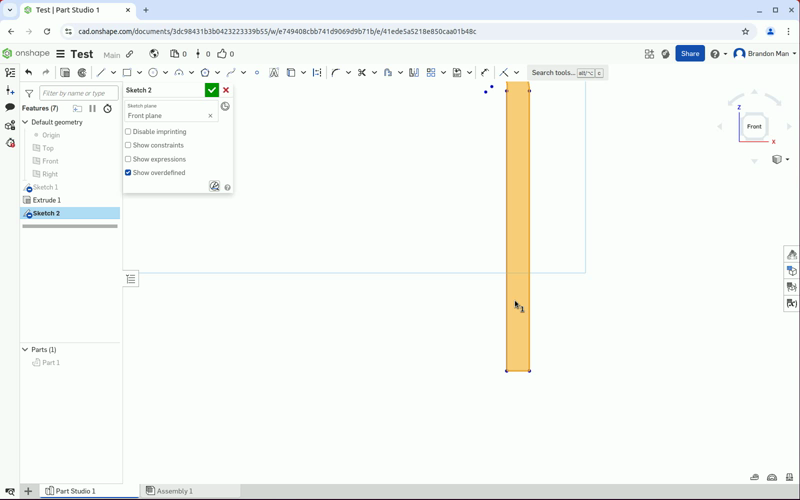
scroll(-6)
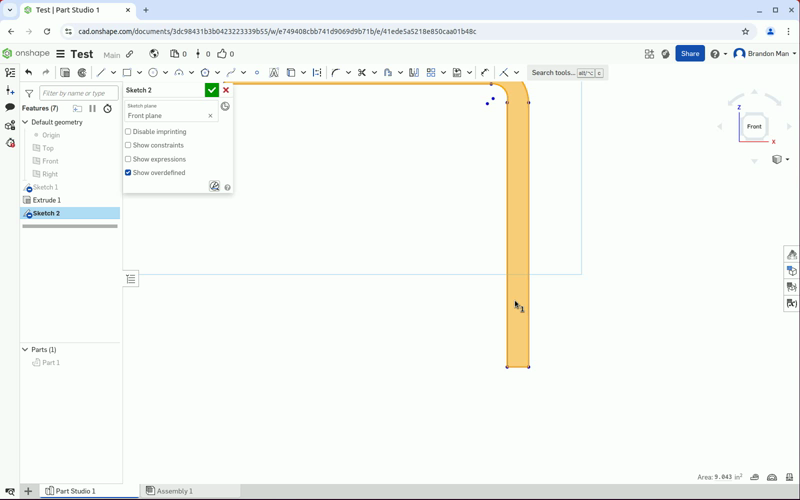
scroll(-6)
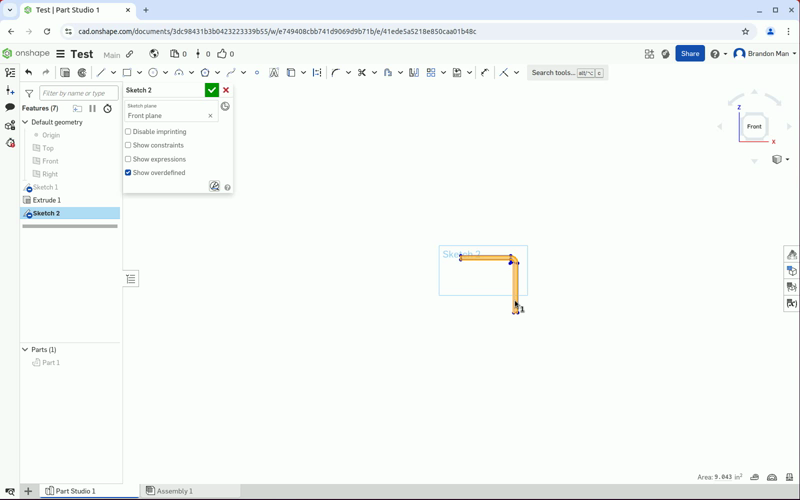
mouse_move(73, 352)
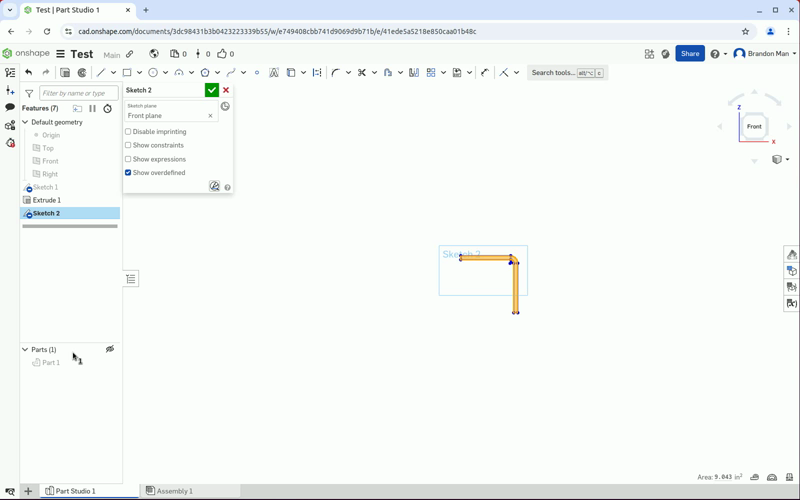
key(shift+y)
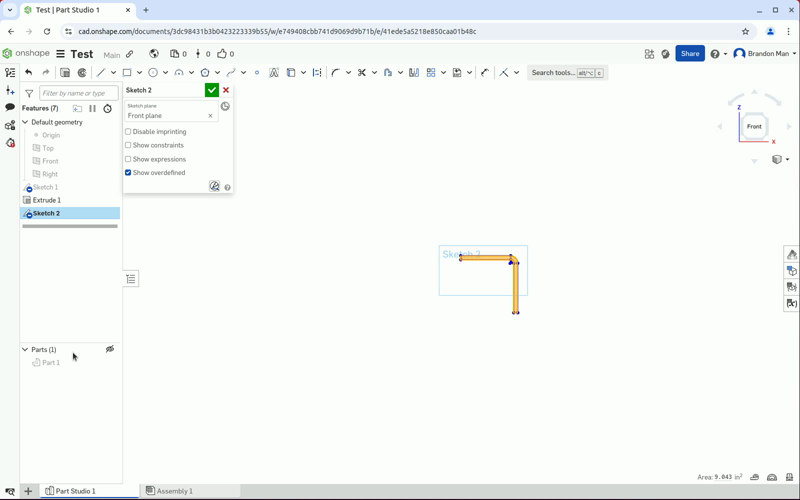
key(shift+e)
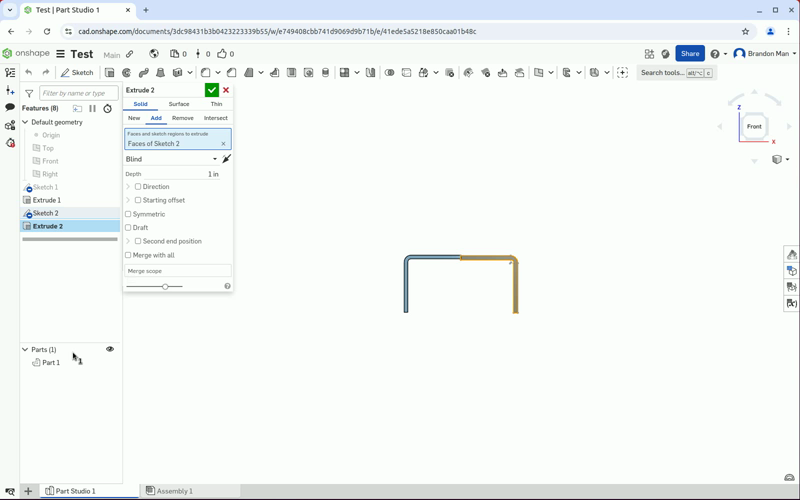
mouse_move(143, 106)
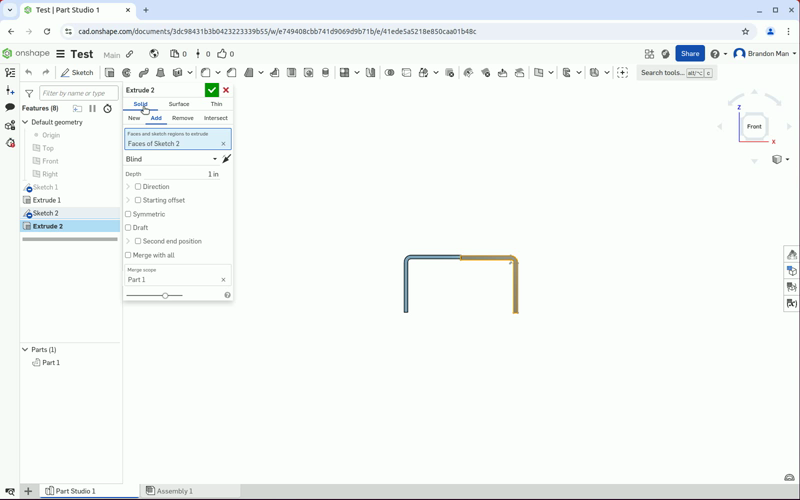
click(143, 106)
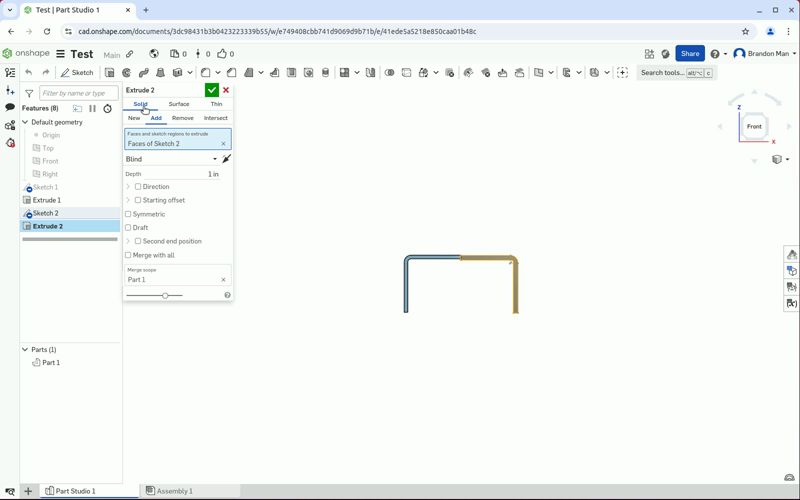
mouse_move(137, 120)
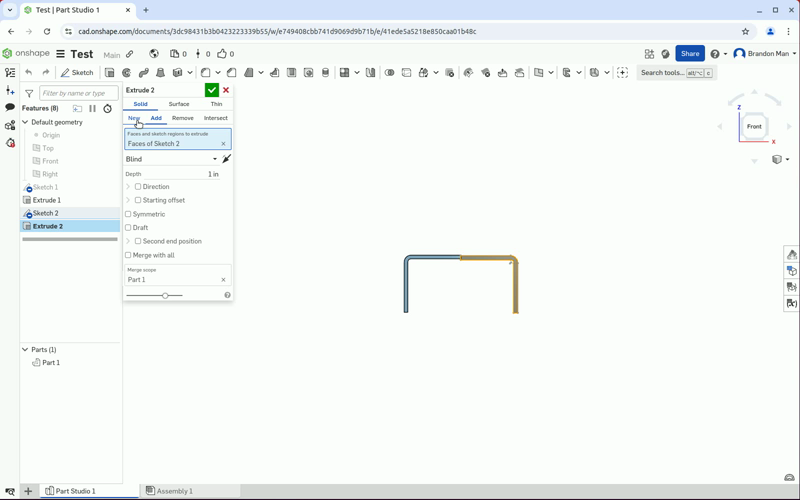
click(137, 120)
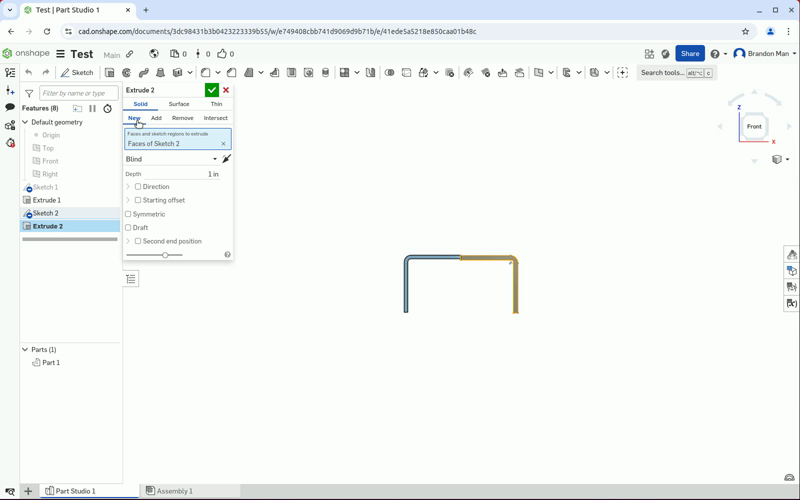
key(tab, 4)
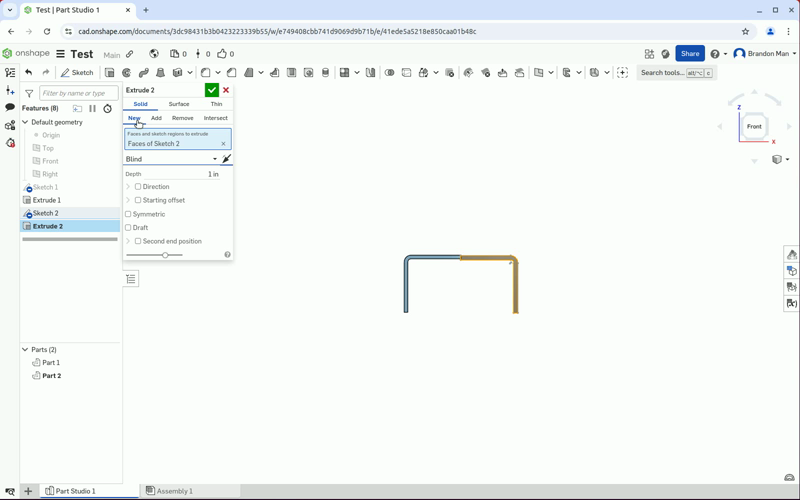
text(23.108)
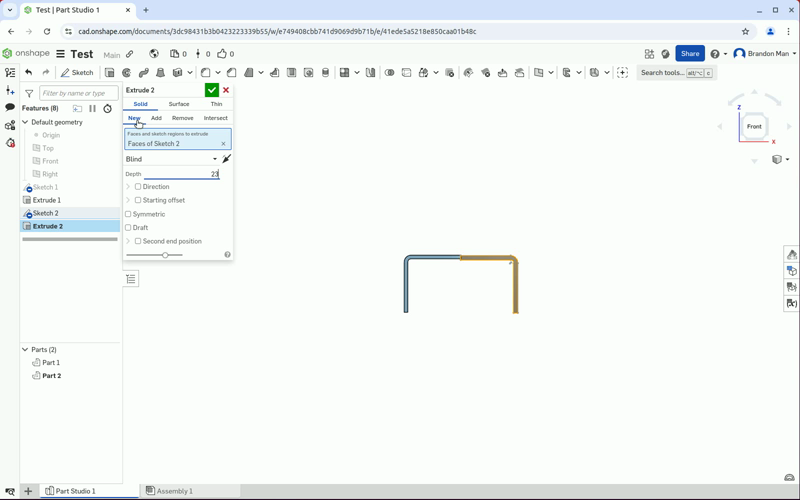
key(enter)
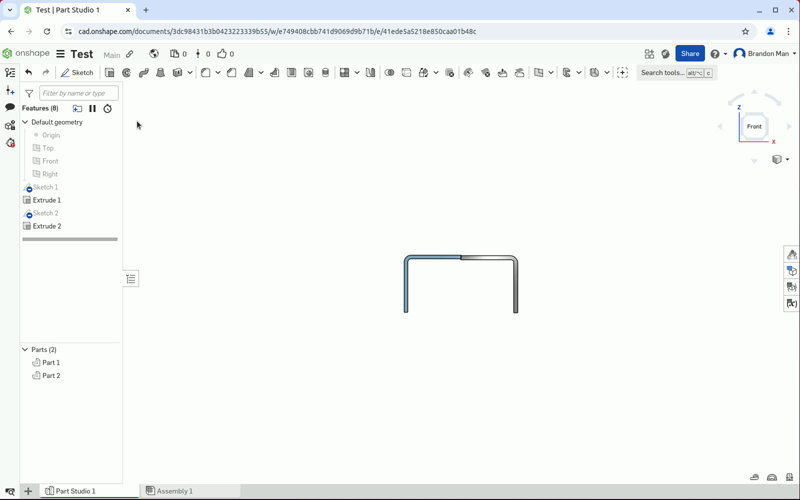
key(shift+h)
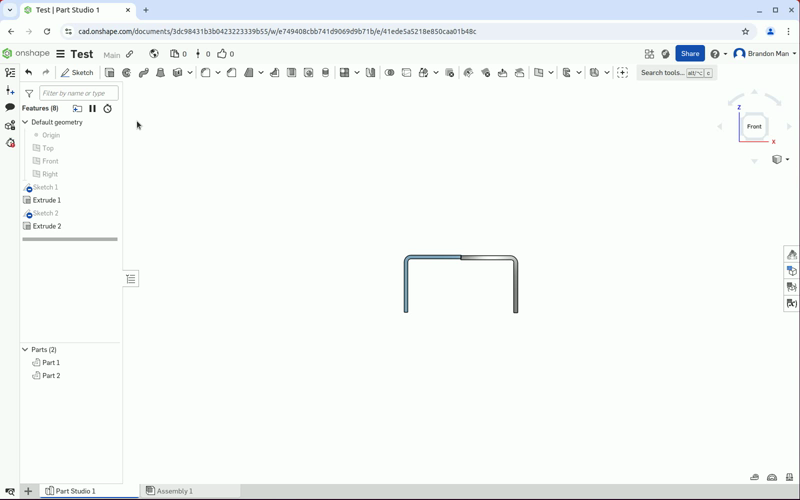
key(shift+h)
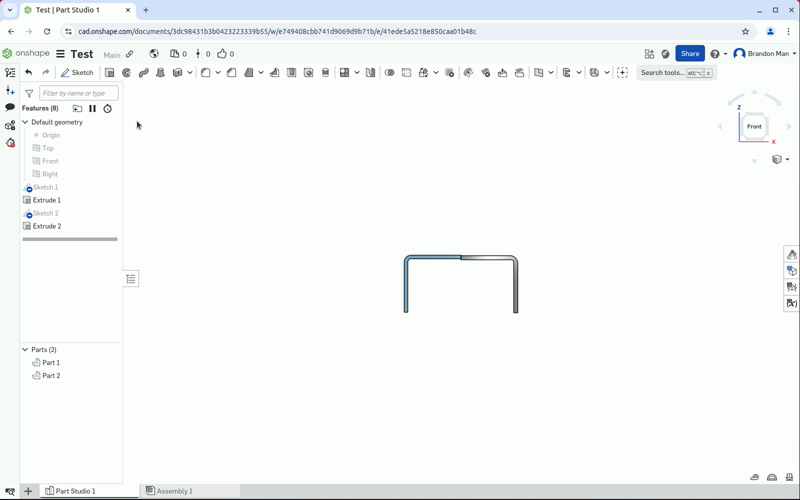
mouse_move(73, 189)
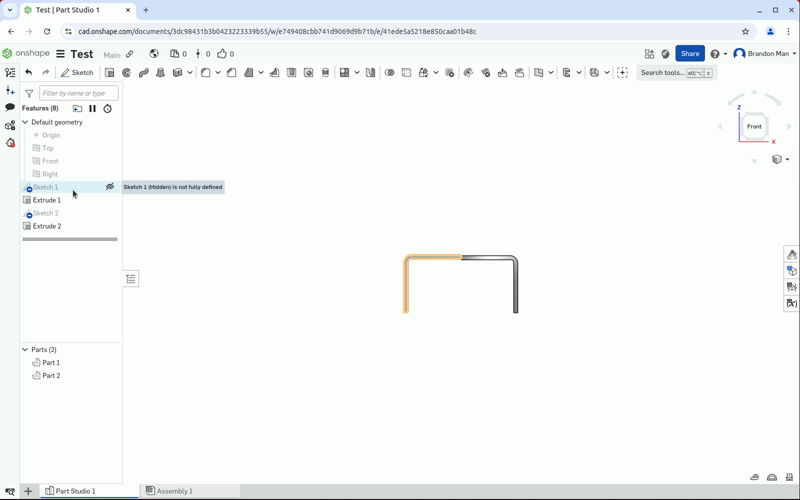
click(73, 189)
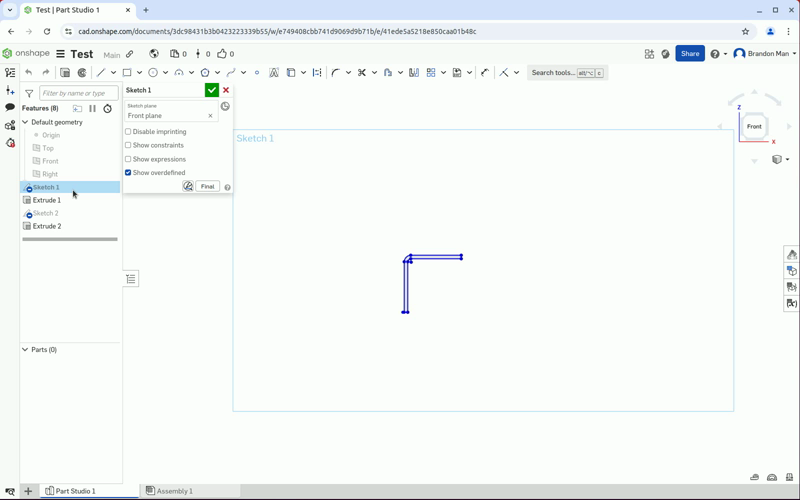
mouse_move(229, 92)
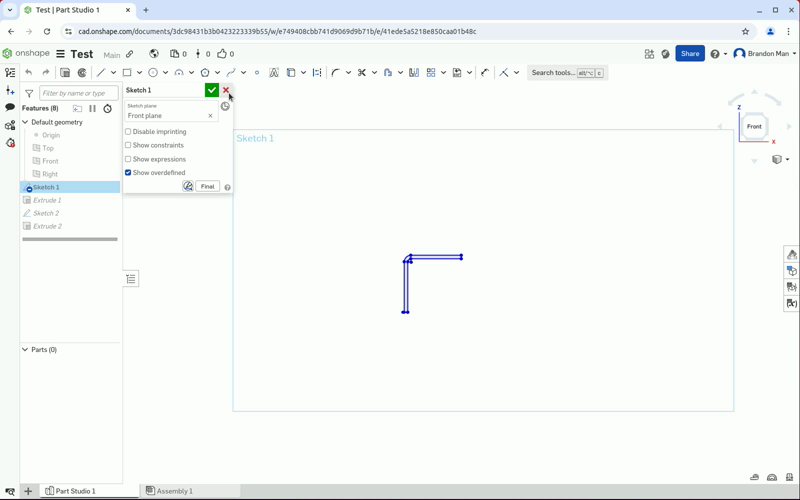
click(229, 92)
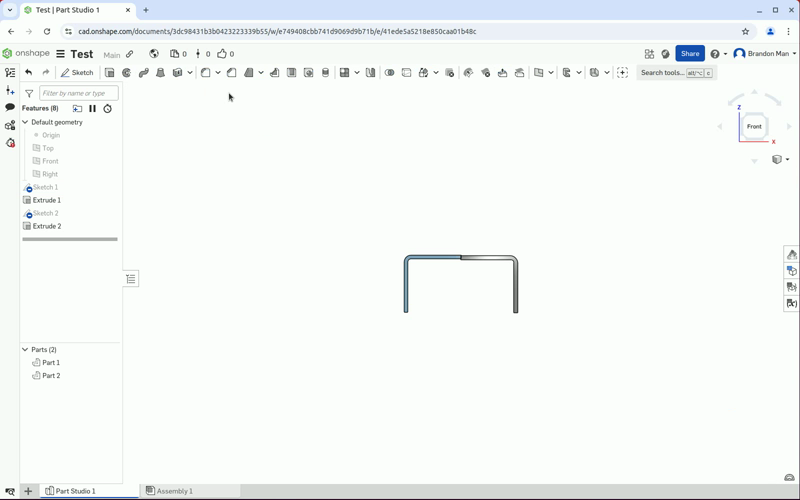
mouse_move(73, 352)
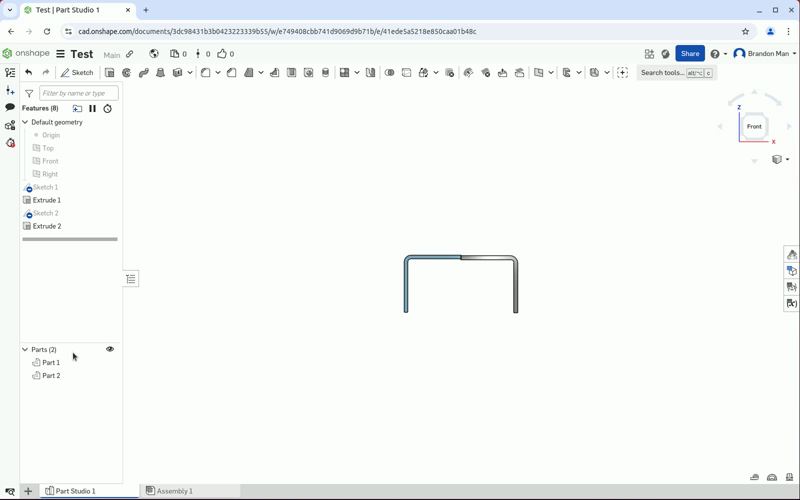
key(y)
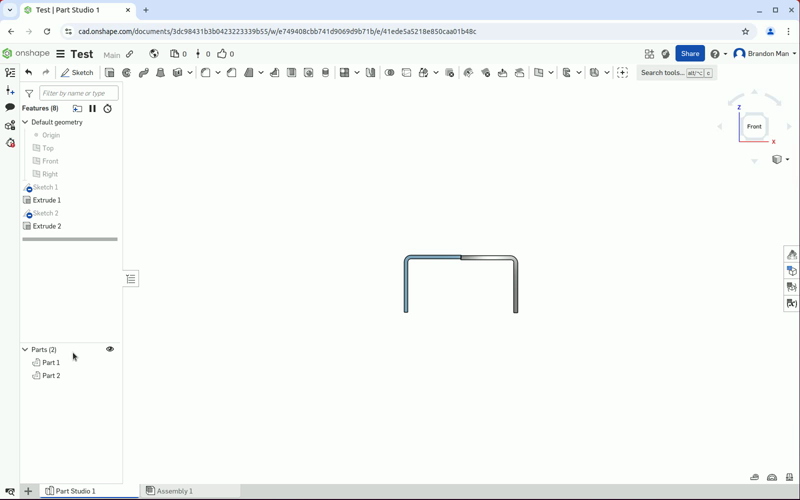
key(shift+p)
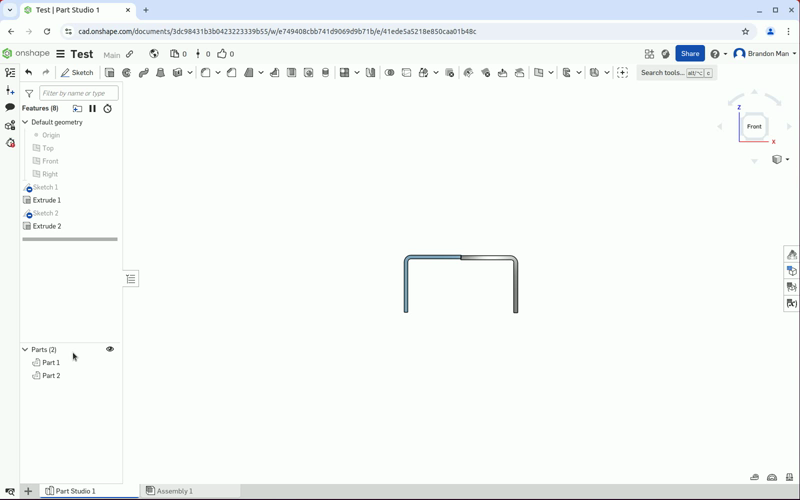
key(space)
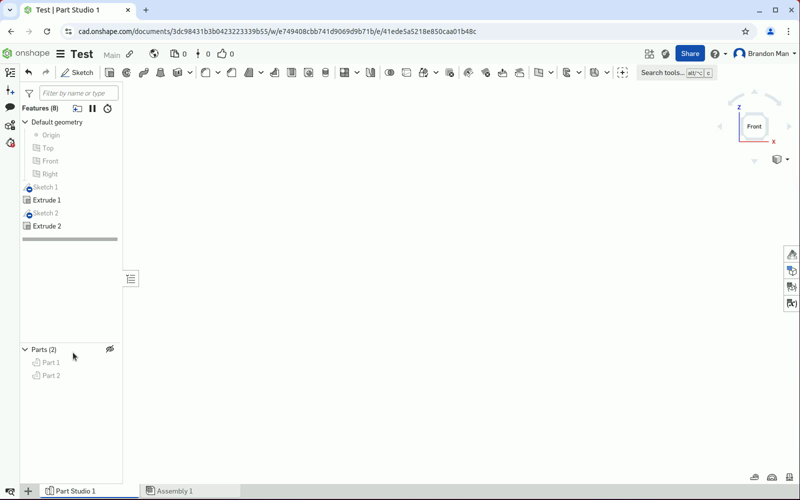
key_down(shift)
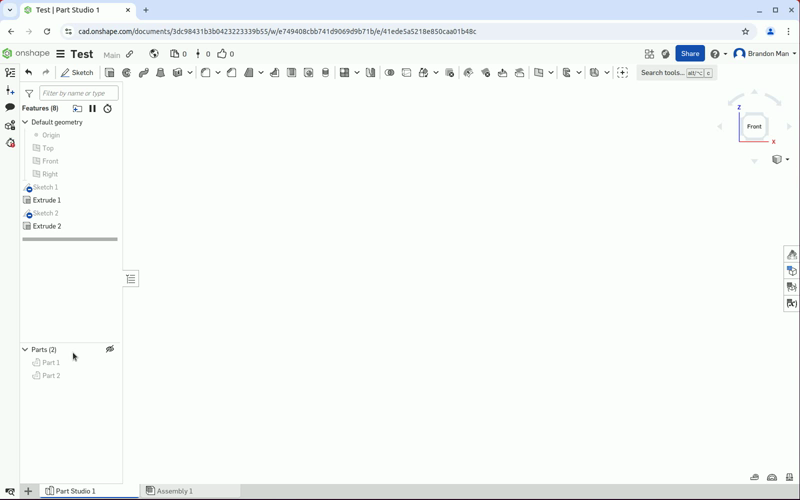
key(left)
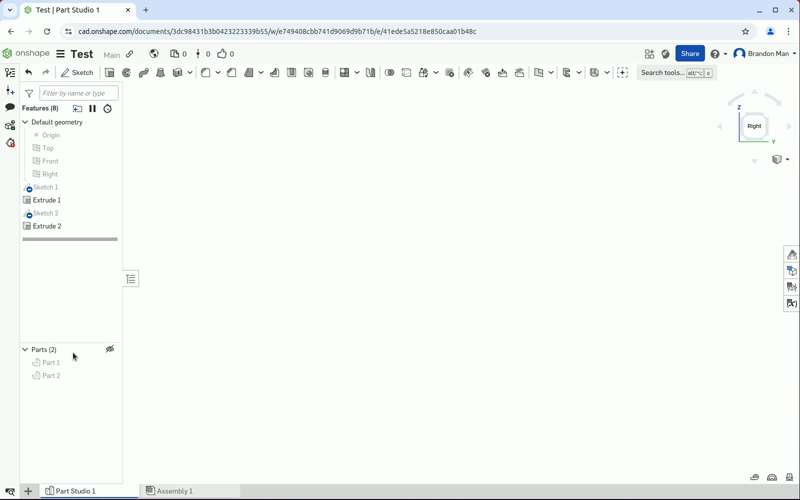
key_up(shift)
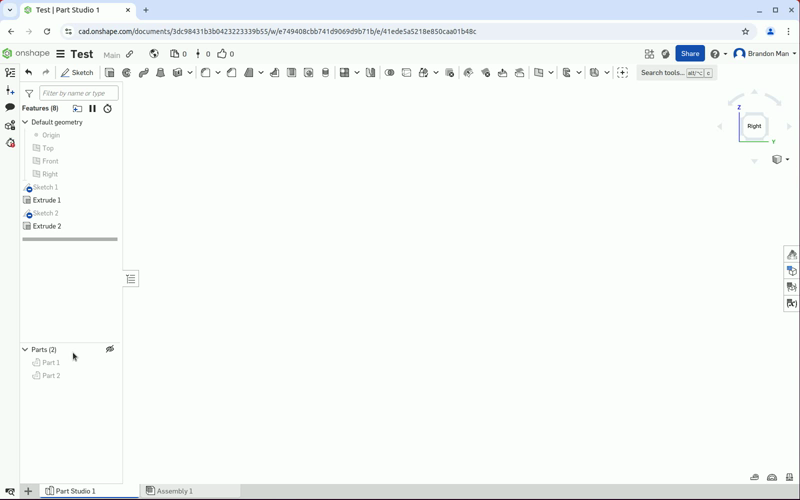
mouse_move(73, 352)
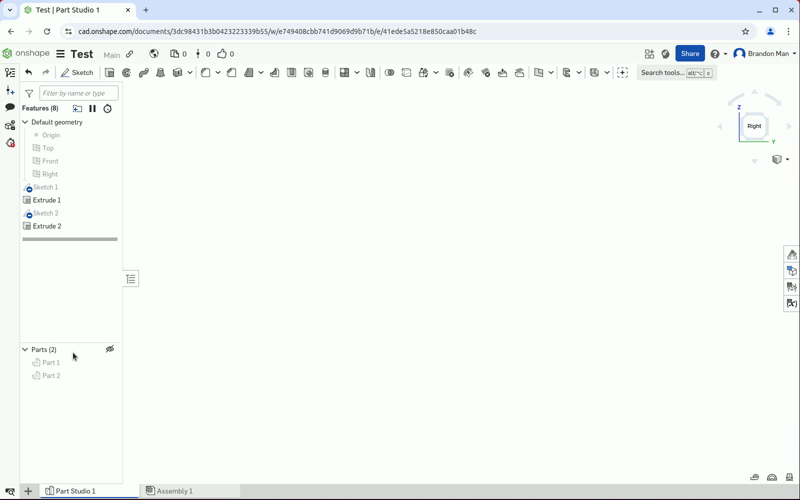
key(shift+y)
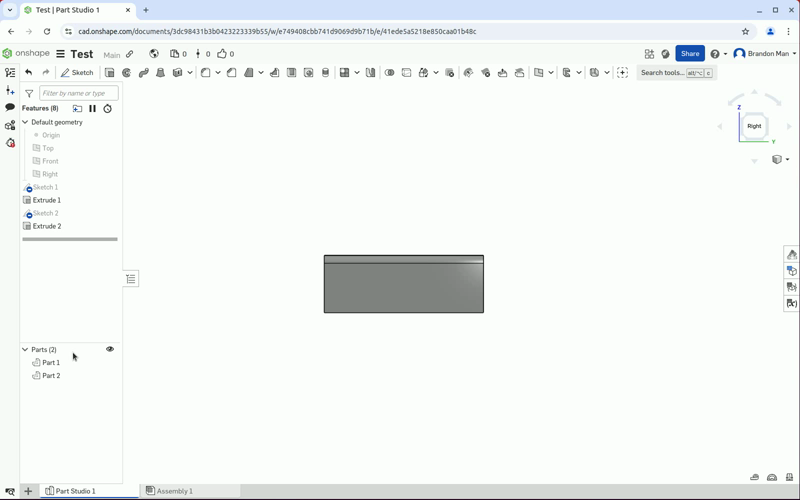
mouse_move(541, 75)
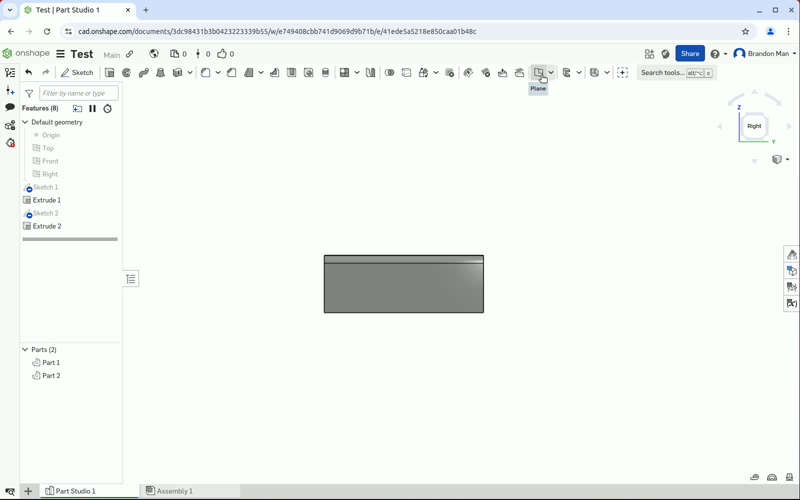
click(541, 75)
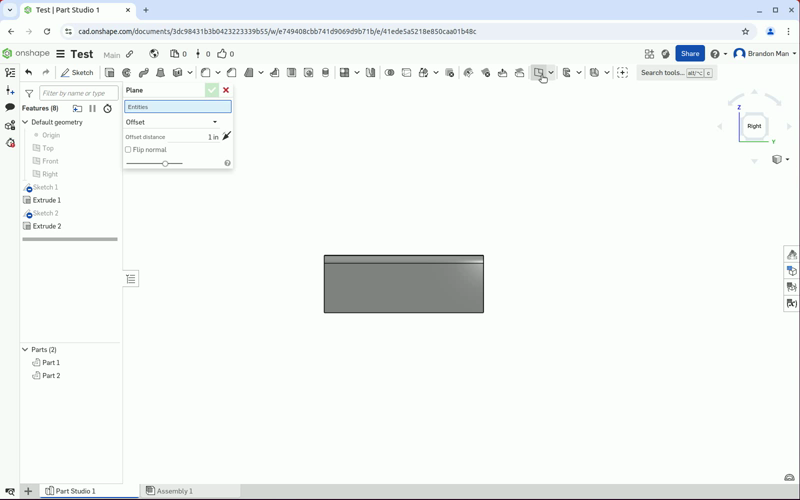
mouse_move(73, 176)
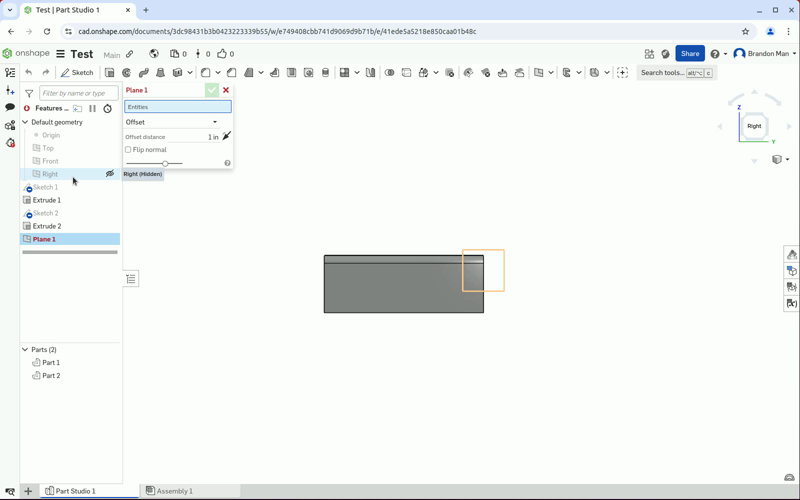
click(73, 176)
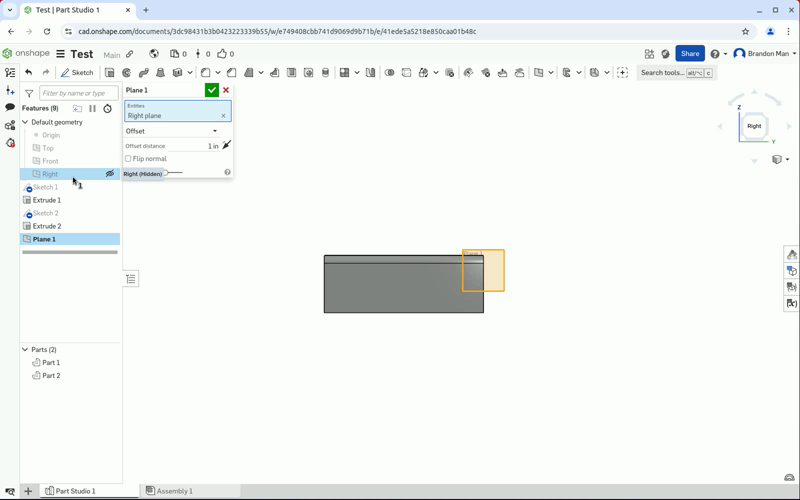
key(tab, 2)
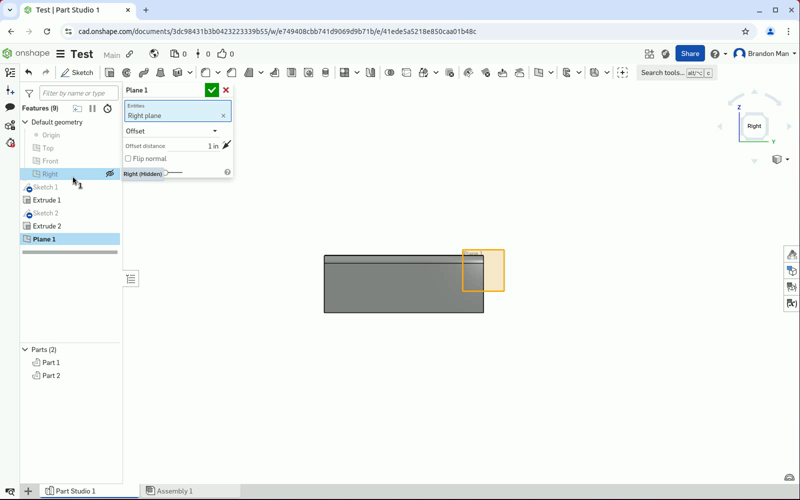
text(11.554)
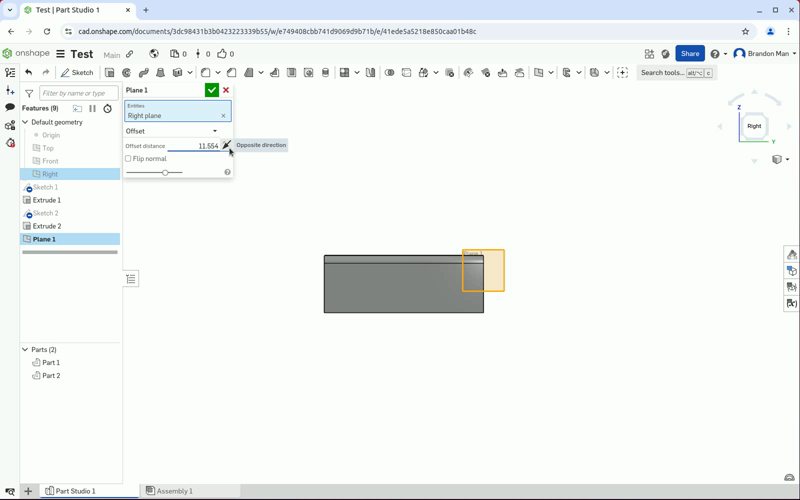
mouse_move(229, 147)
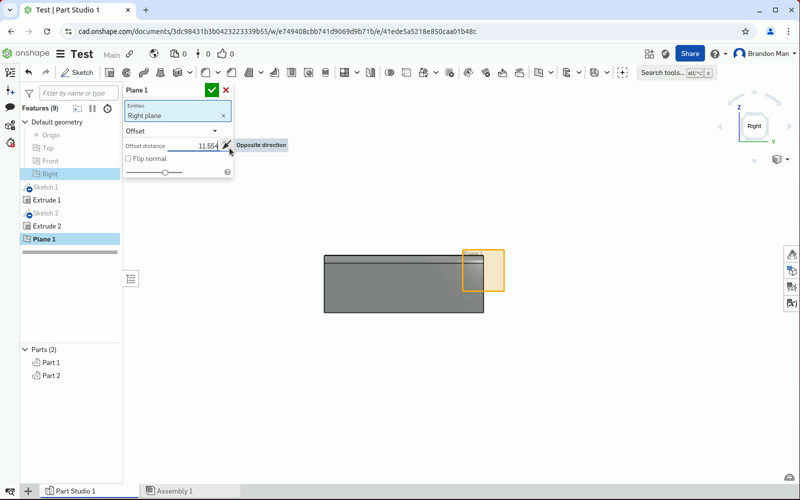
click(229, 147)
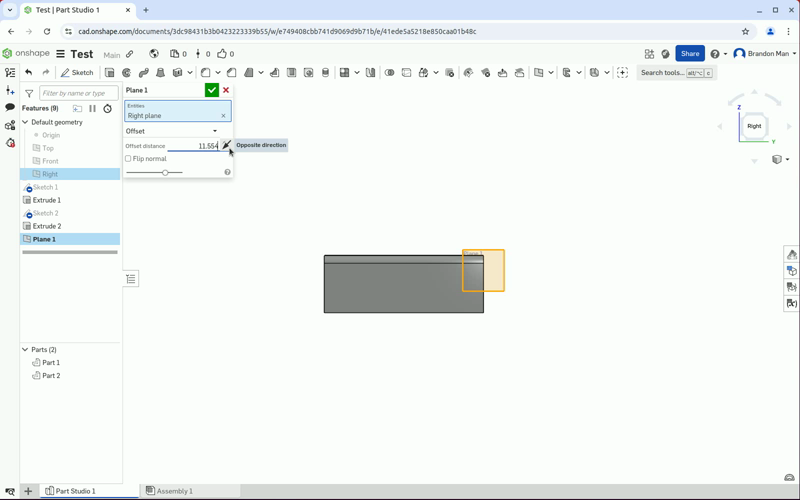
key(enter, 2)
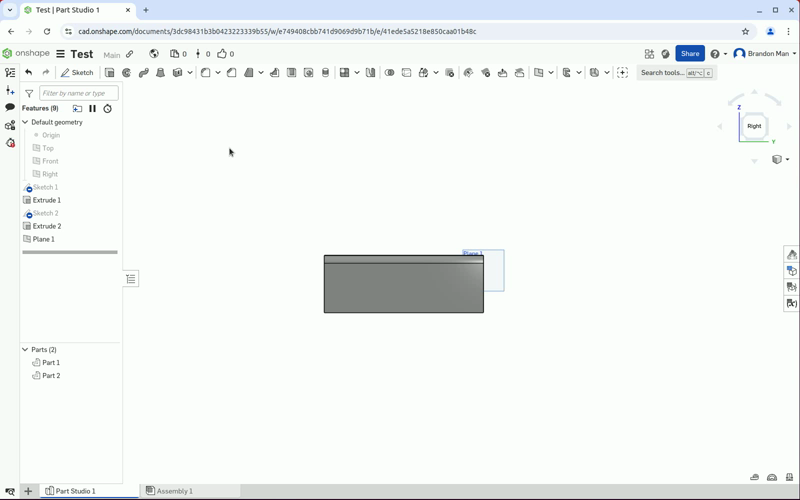
key(shift+s)
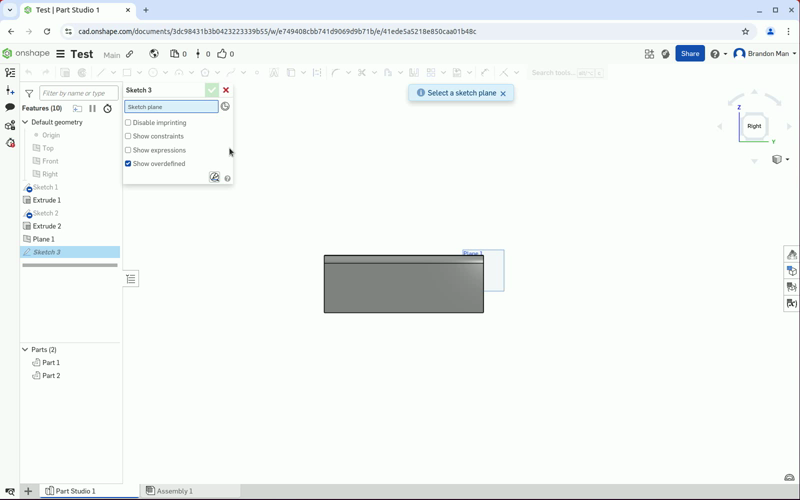
mouse_move(73, 241)
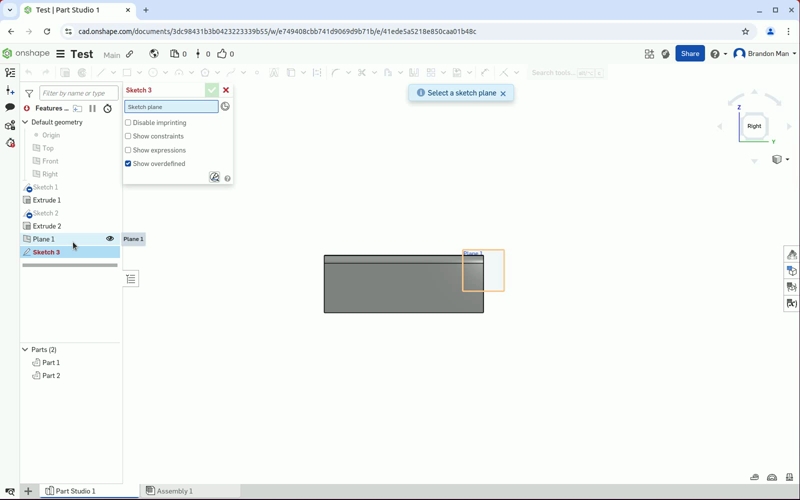
click(73, 241)
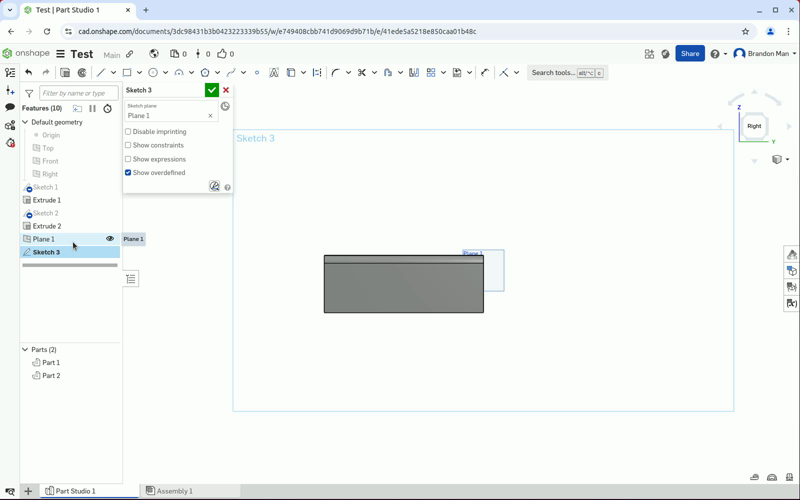
mouse_move(73, 352)
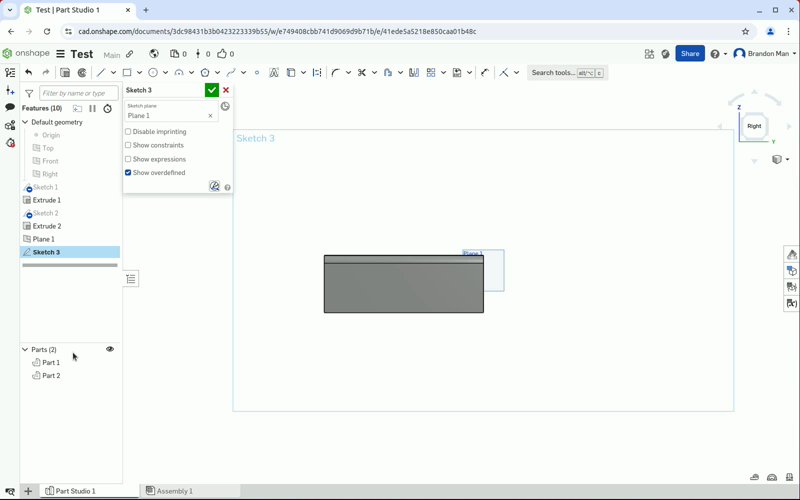
key(y)
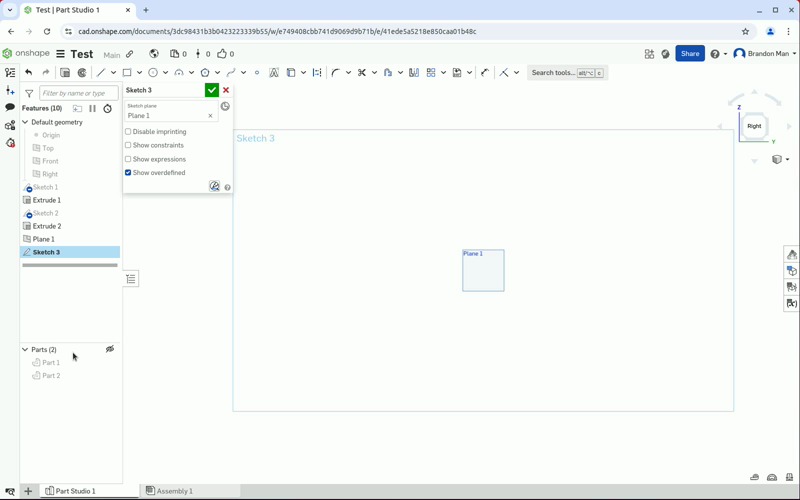
key(l)
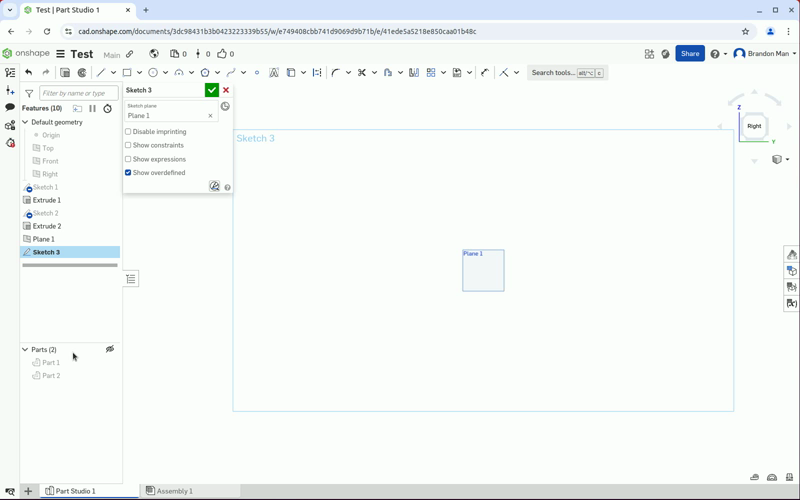
key_down(shift)
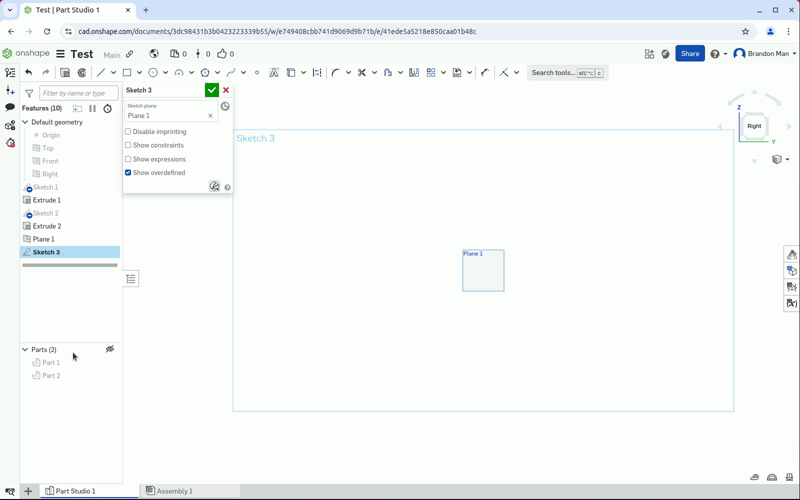
mouse_move(392, 312)
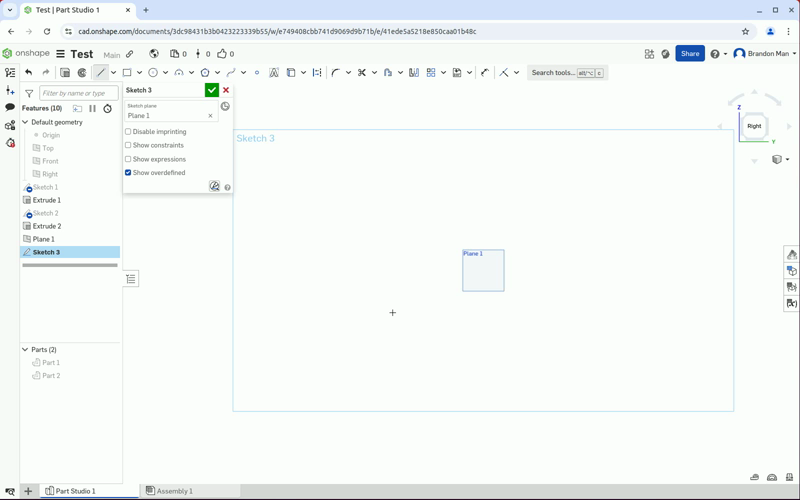
click(392, 312)
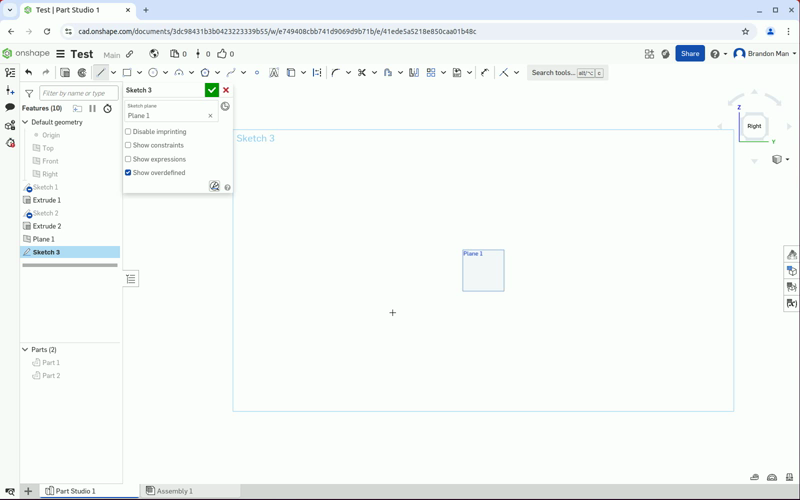
key_up(shift)
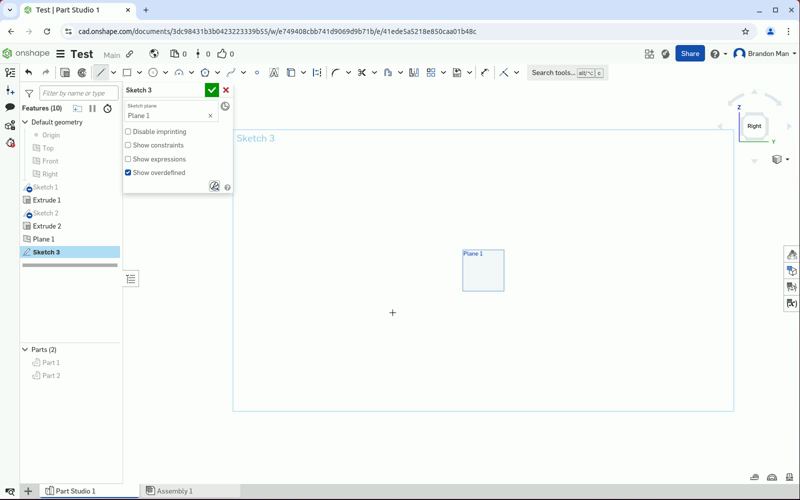
key_down(shift)
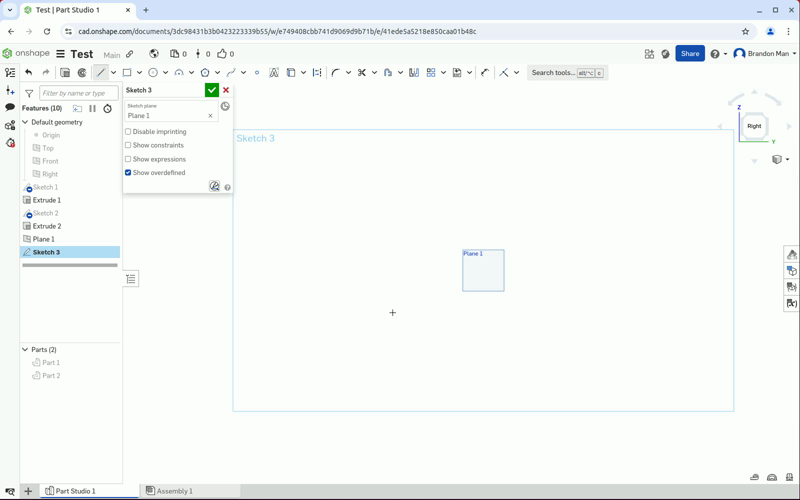
mouse_move(422, 312)
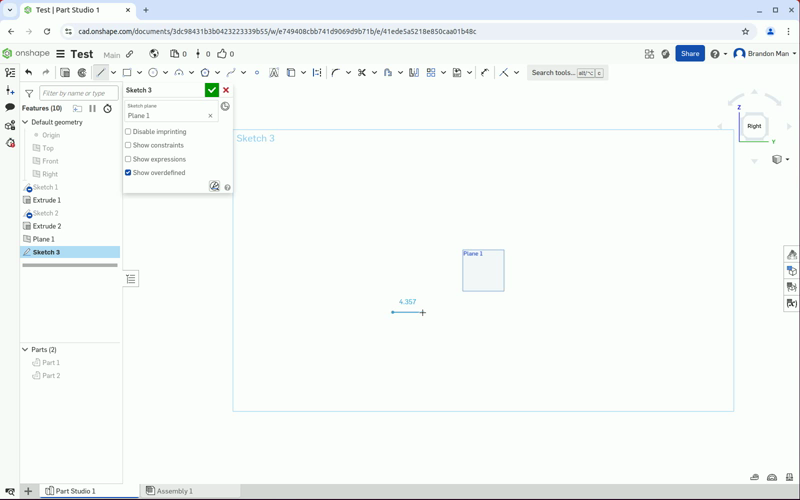
mouse_move(417, 312)
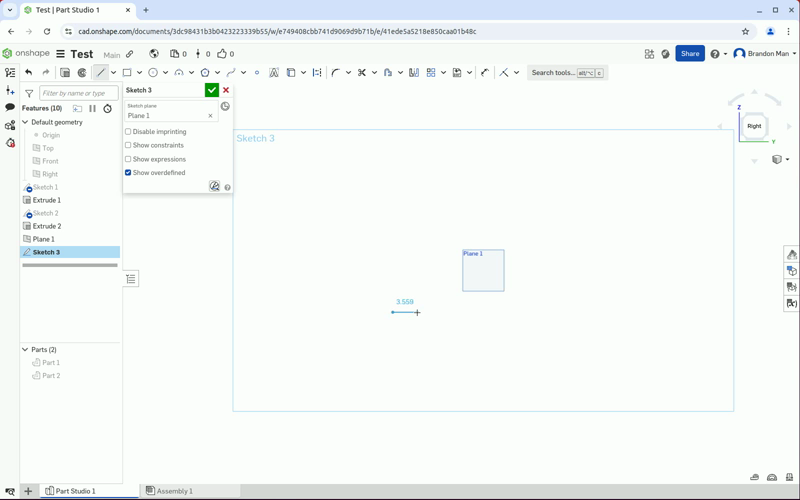
click(417, 312)
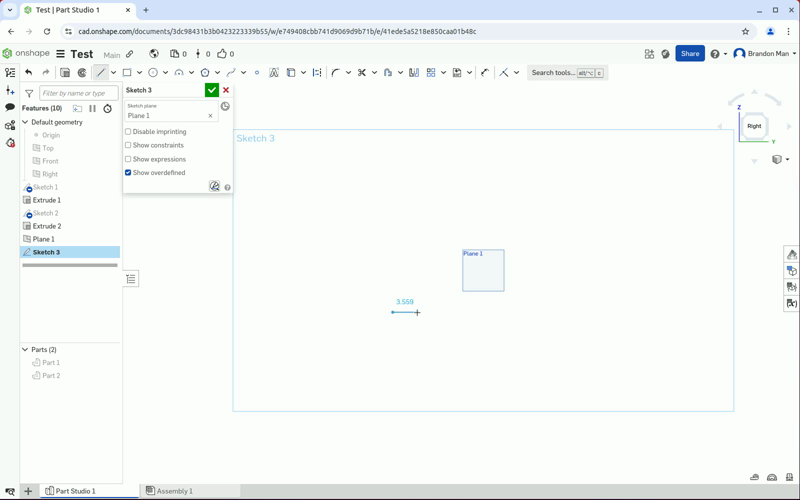
key_up(shift)
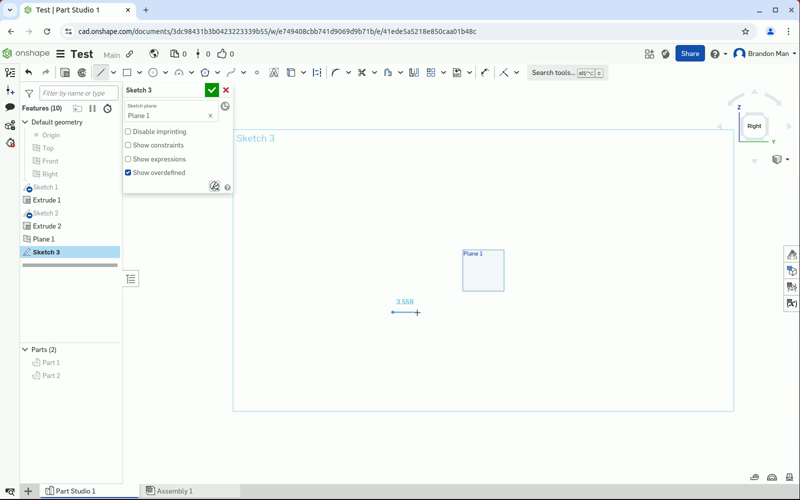
key(esc)
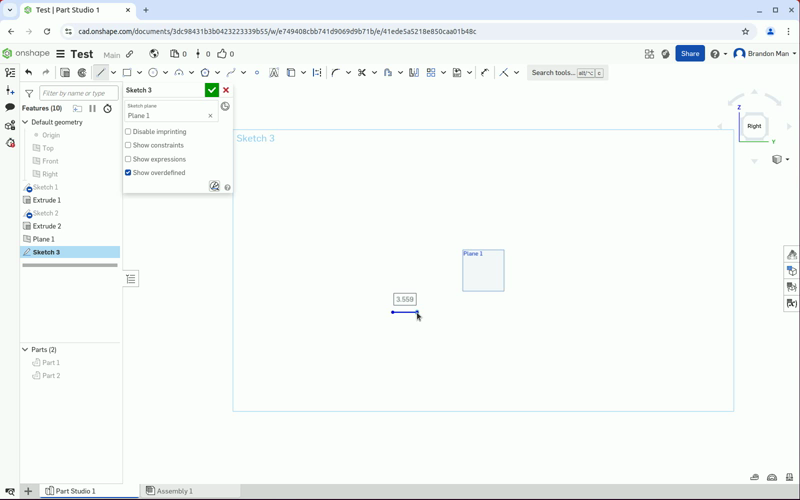
key(a)
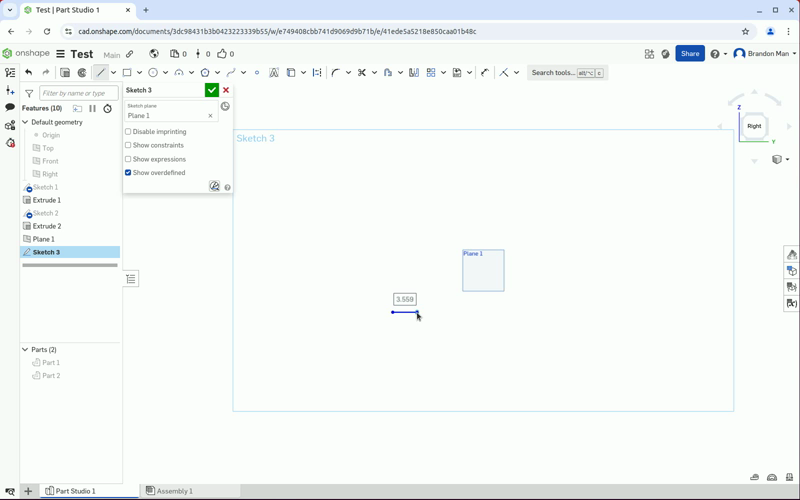
mouse_move(417, 312)
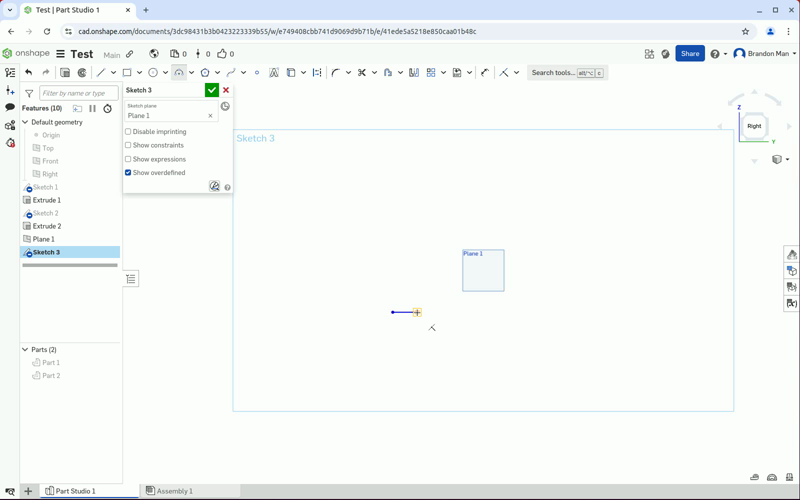
click(417, 312)
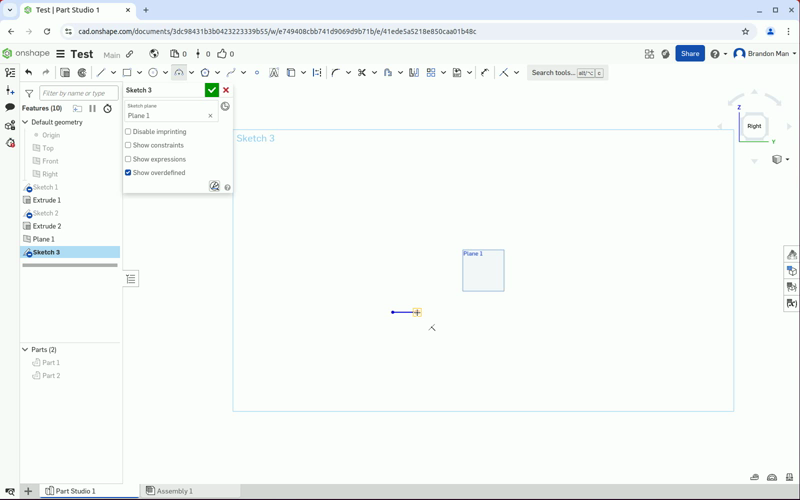
mouse_move(392, 312)
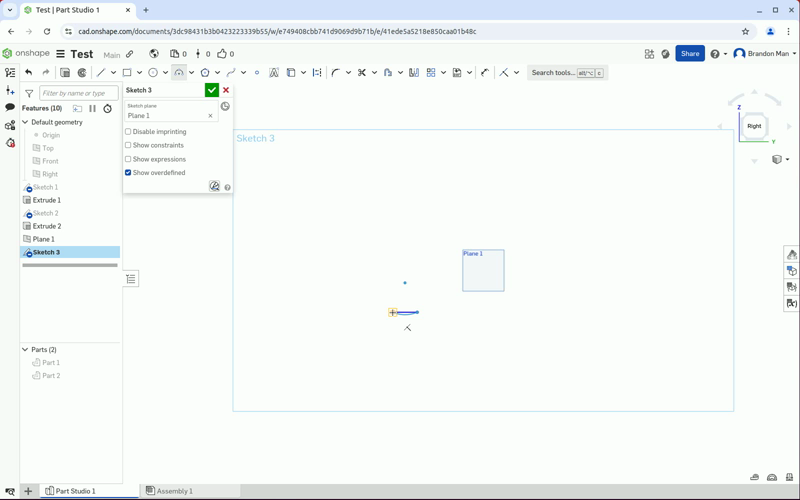
click(392, 312)
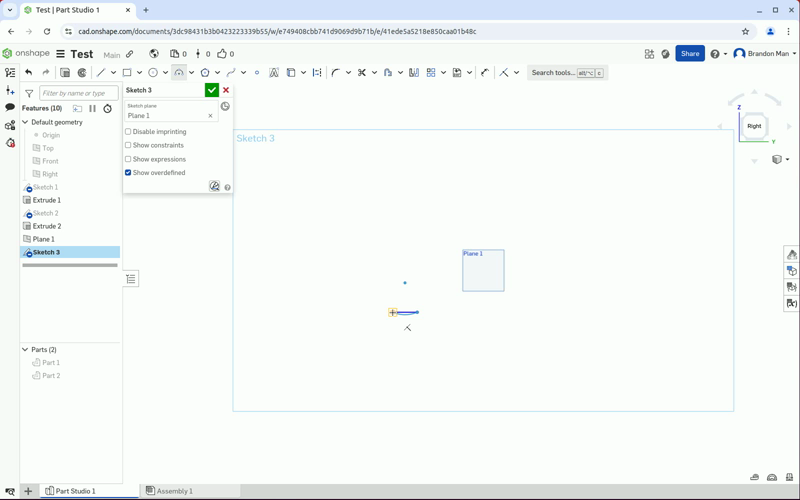
key_down(shift)
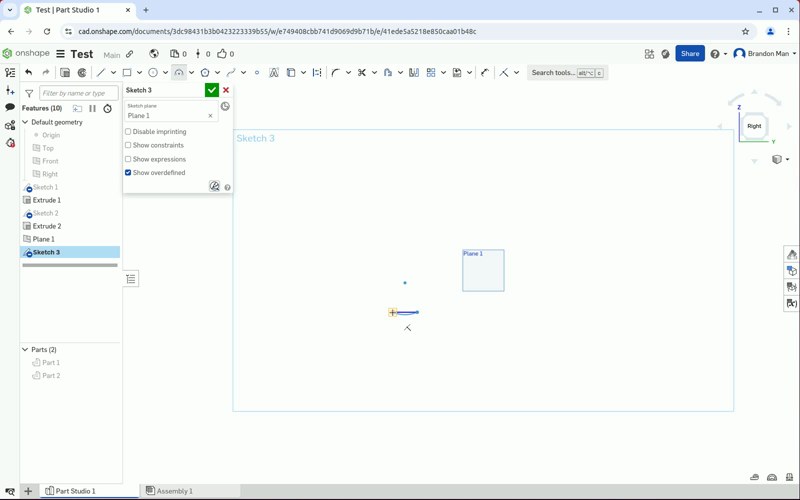
mouse_move(404, 300)
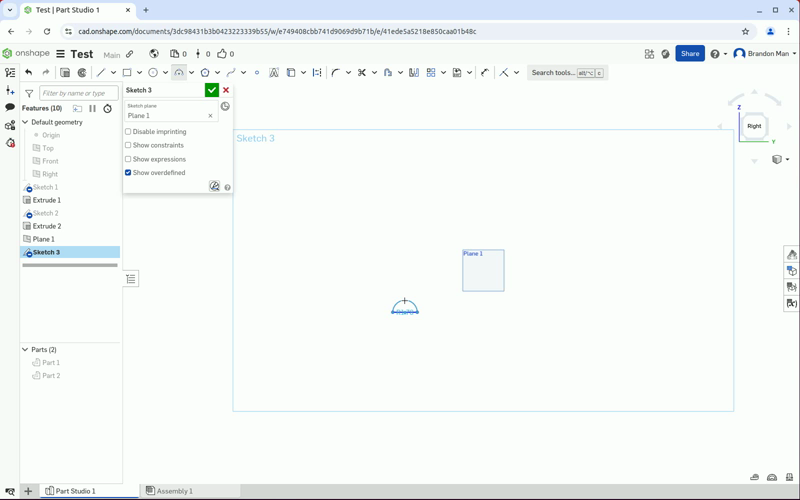
click(404, 300)
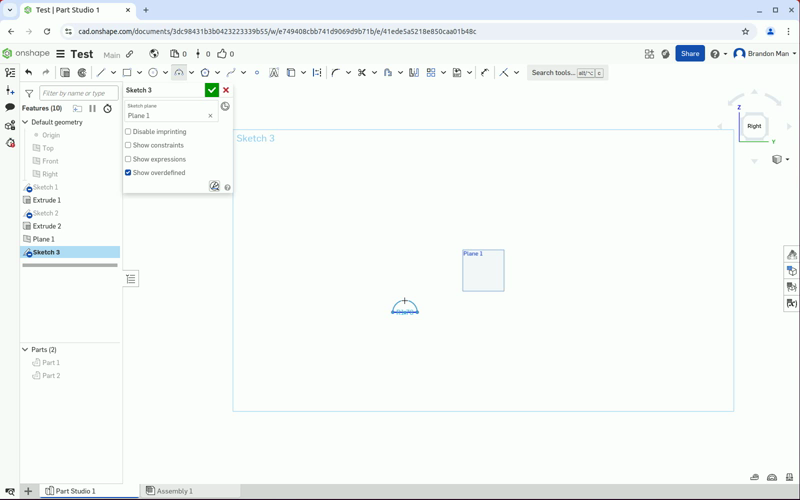
key_up(shift)
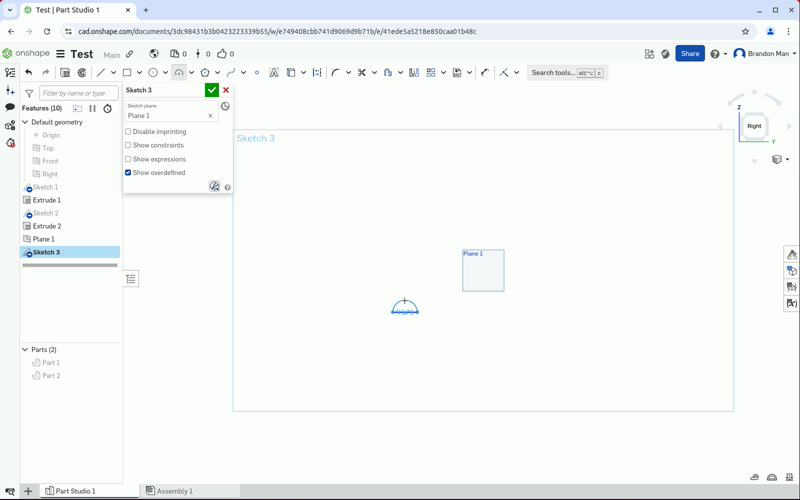
key(esc)
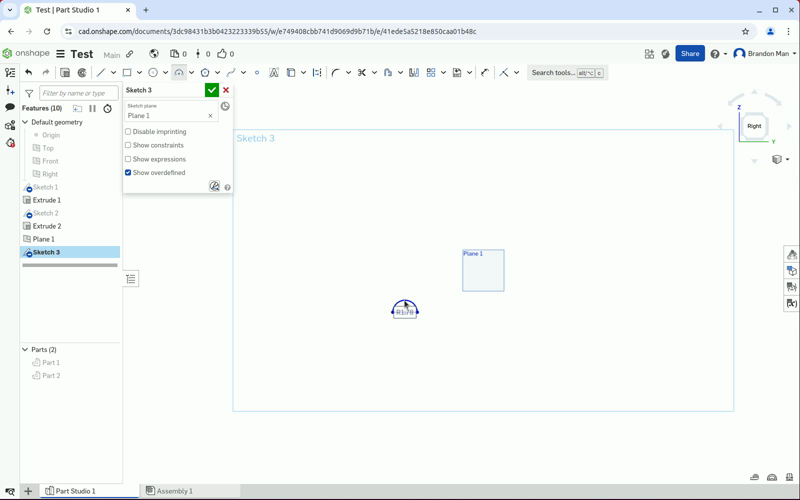
mouse_move(407, 308)
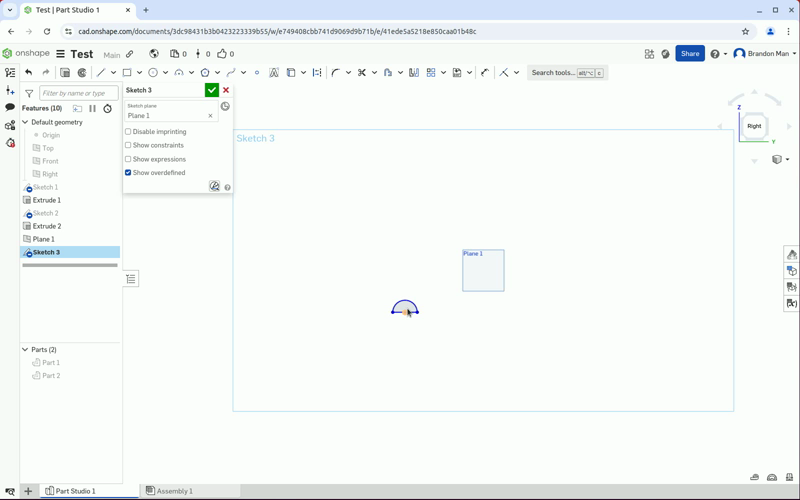
scroll(6)
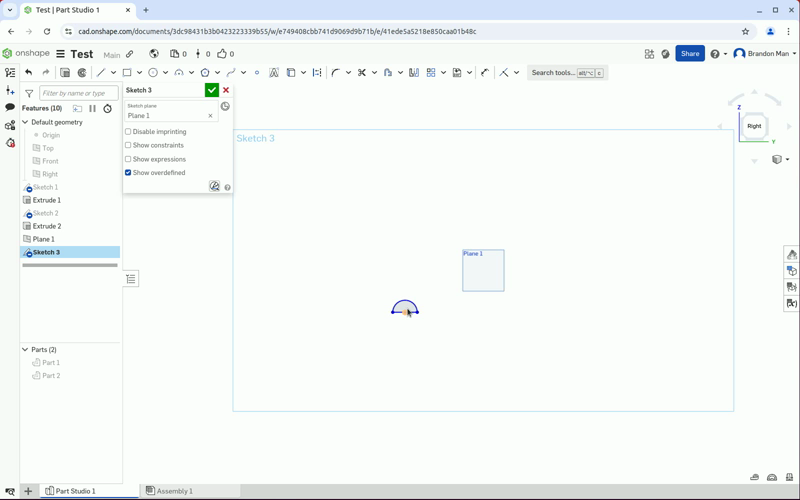
scroll(6)
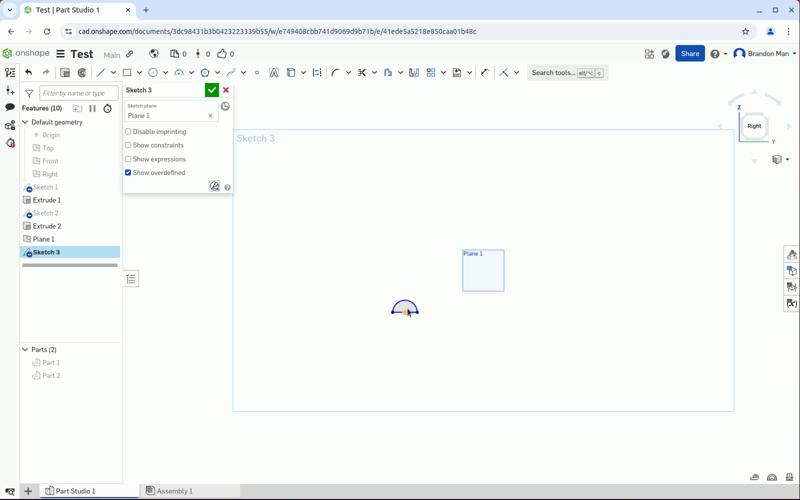
scroll(6)
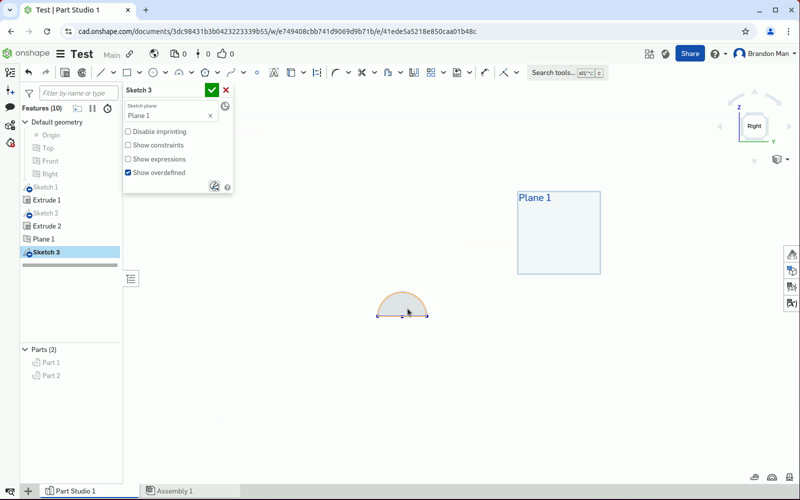
scroll(6)
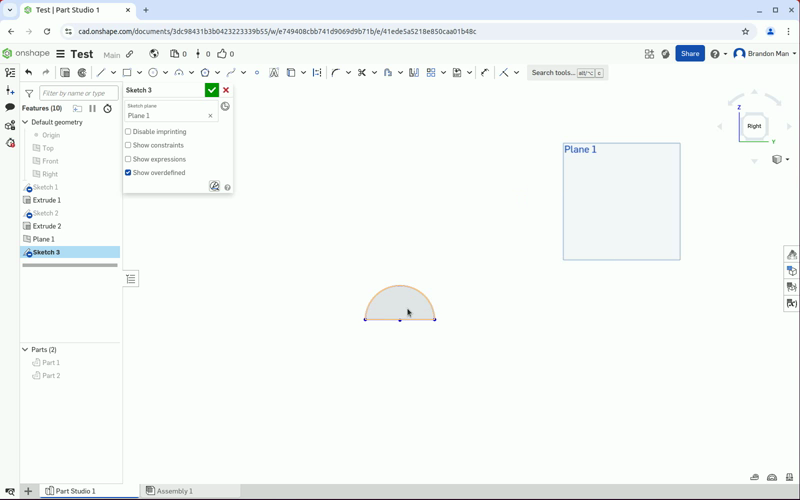
scroll(6)
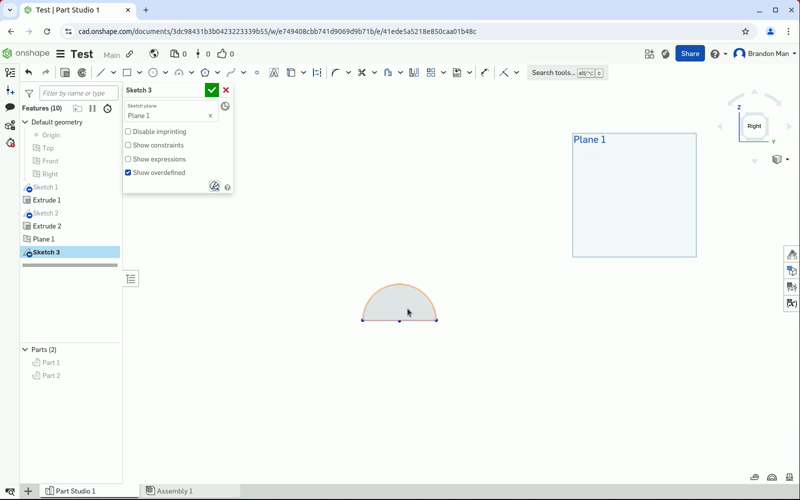
scroll(6)
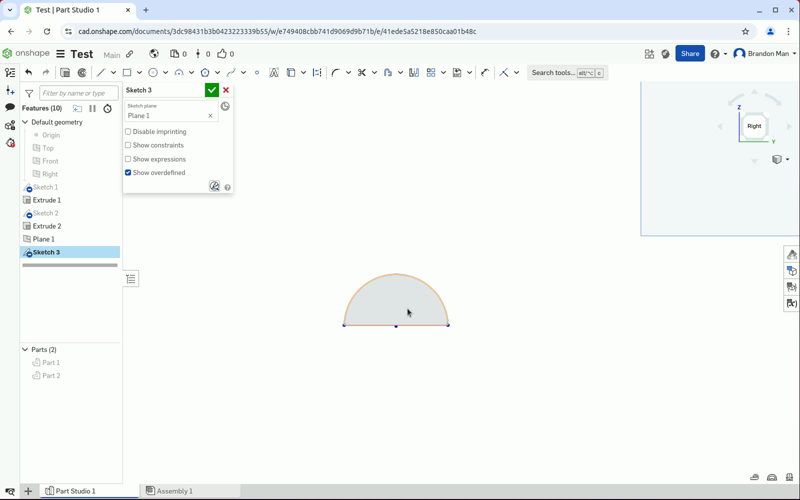
scroll(6)
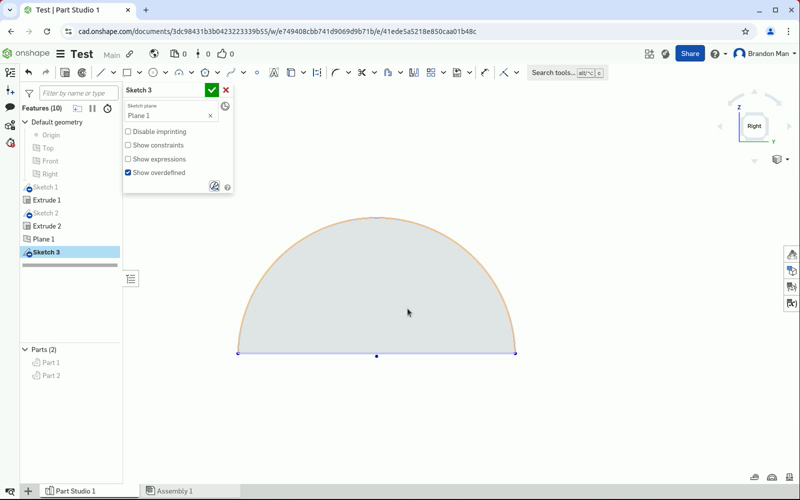
click(407, 308)
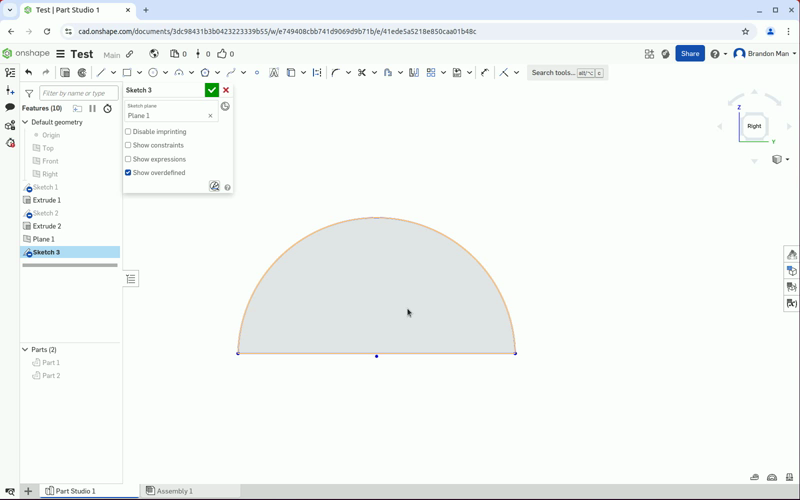
scroll(-6)
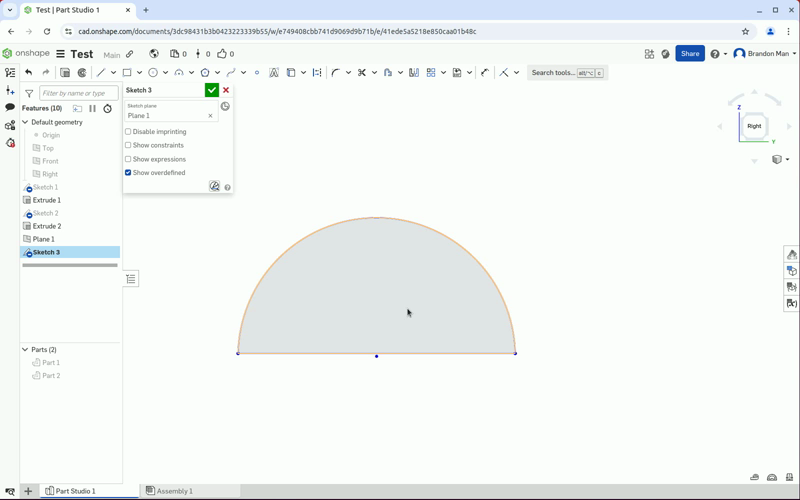
scroll(-6)
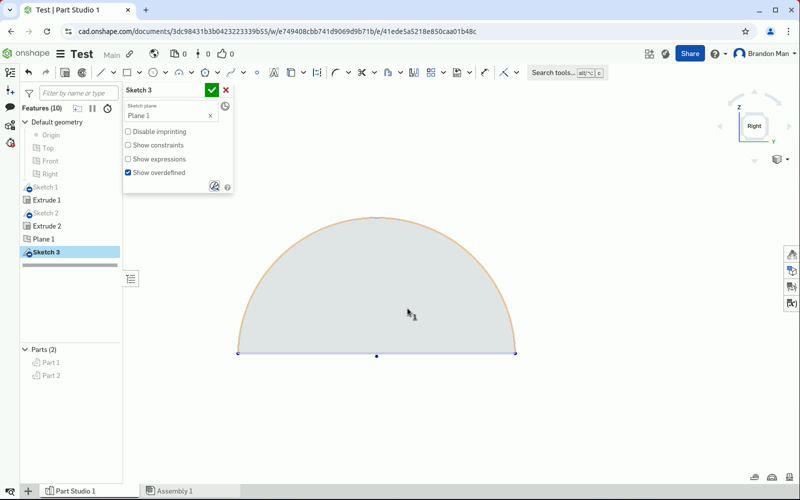
scroll(-6)
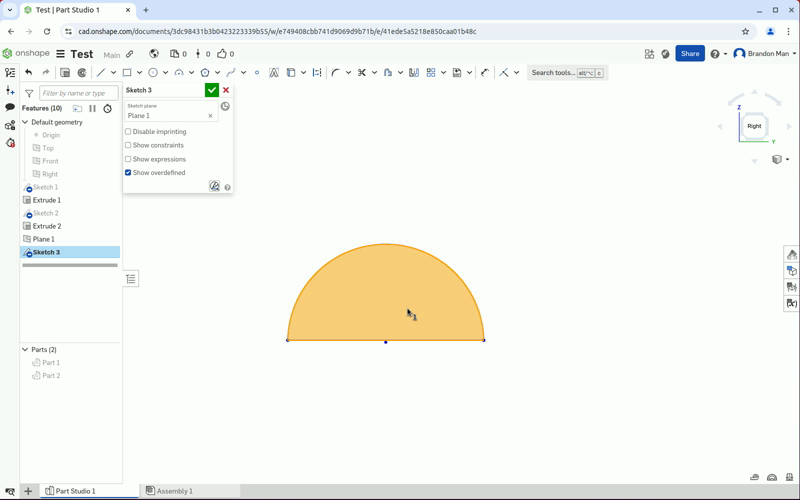
scroll(-6)
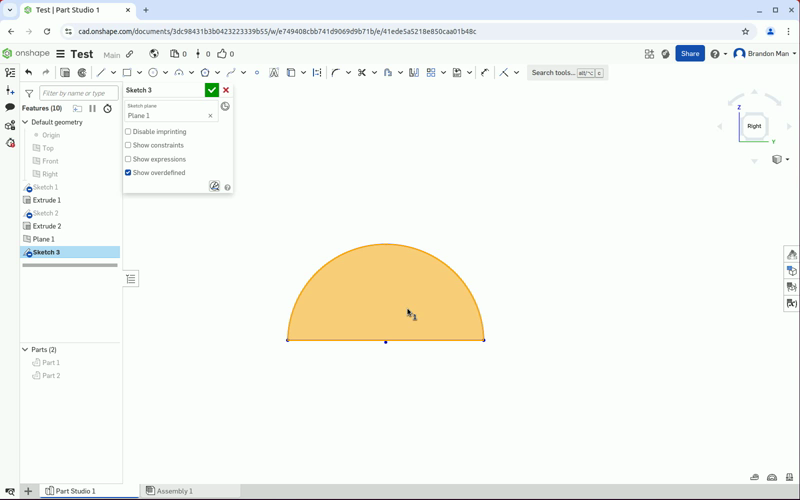
scroll(-6)
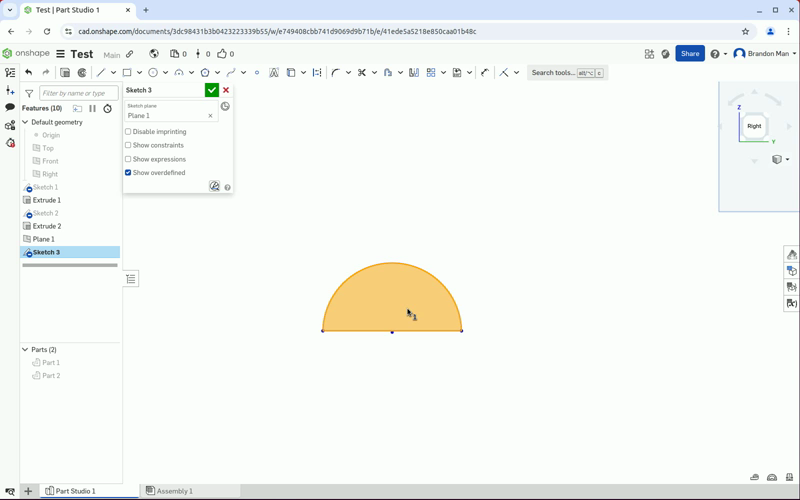
scroll(-6)
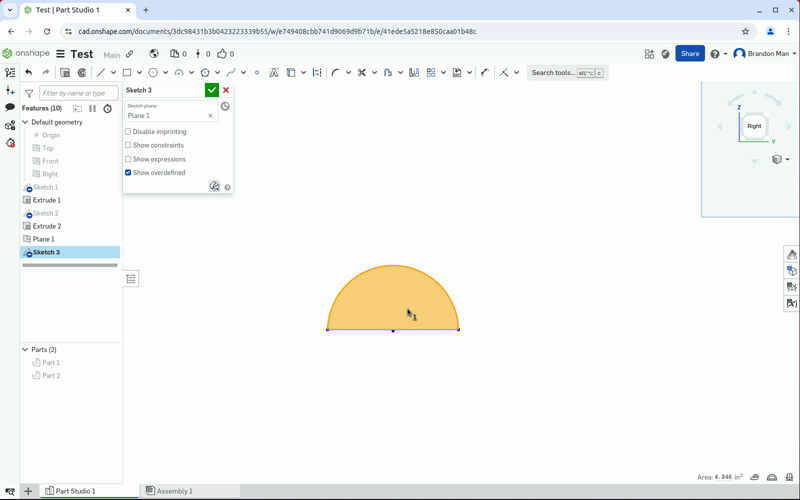
scroll(-6)
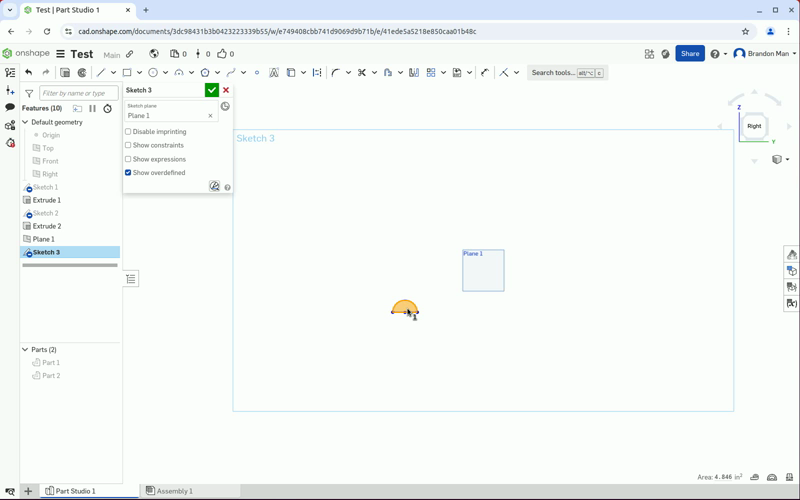
mouse_move(73, 352)
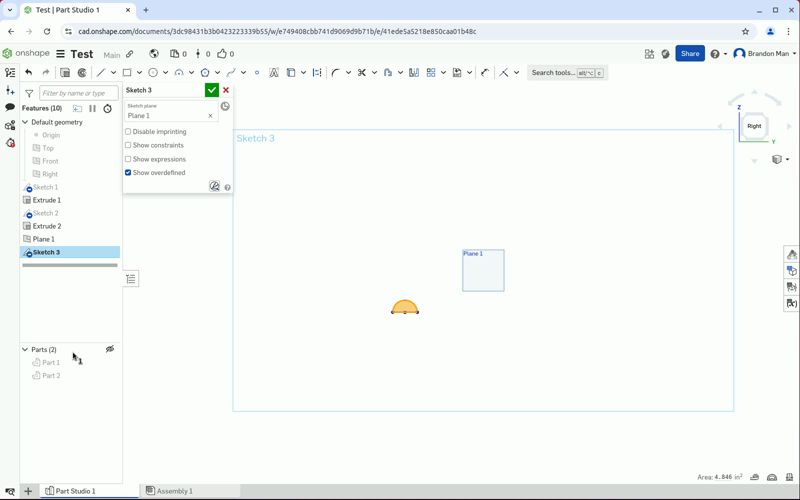
key(shift+y)
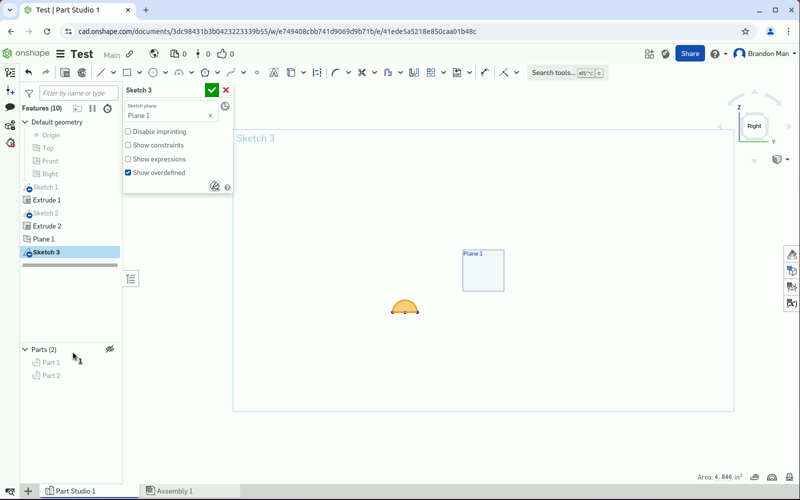
key(shift+e)
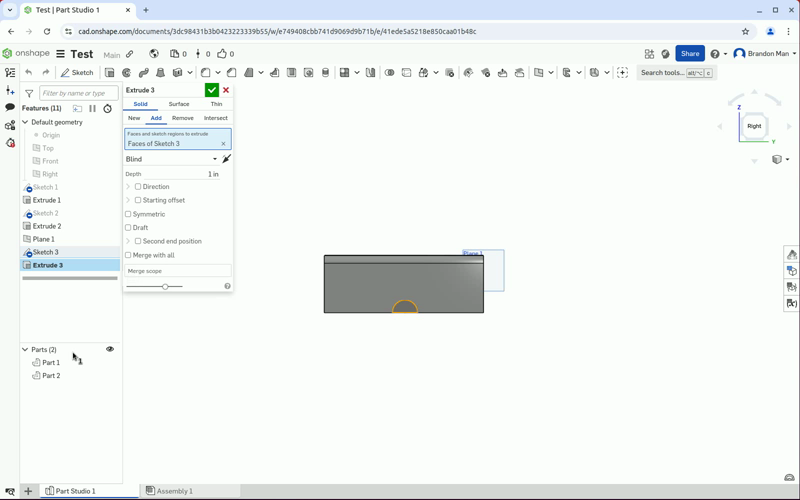
mouse_move(143, 106)
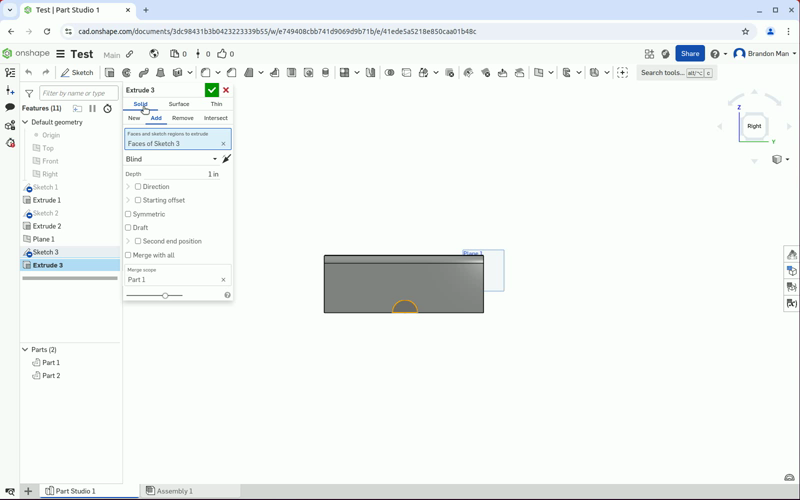
click(143, 106)
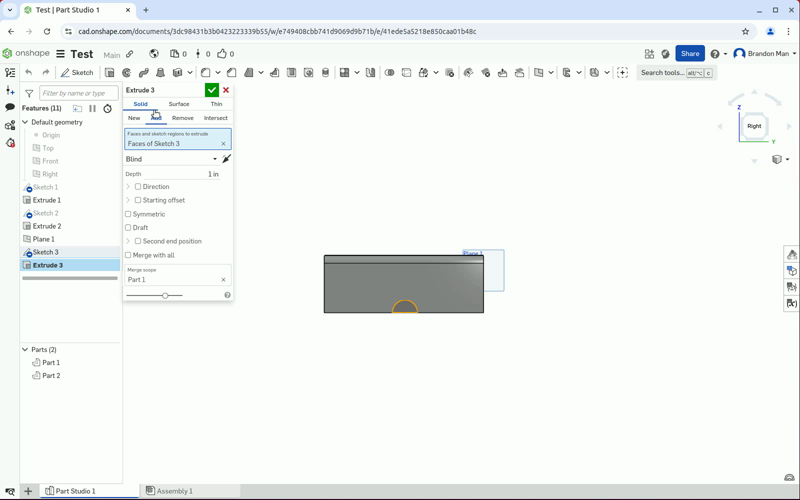
mouse_move(186, 120)
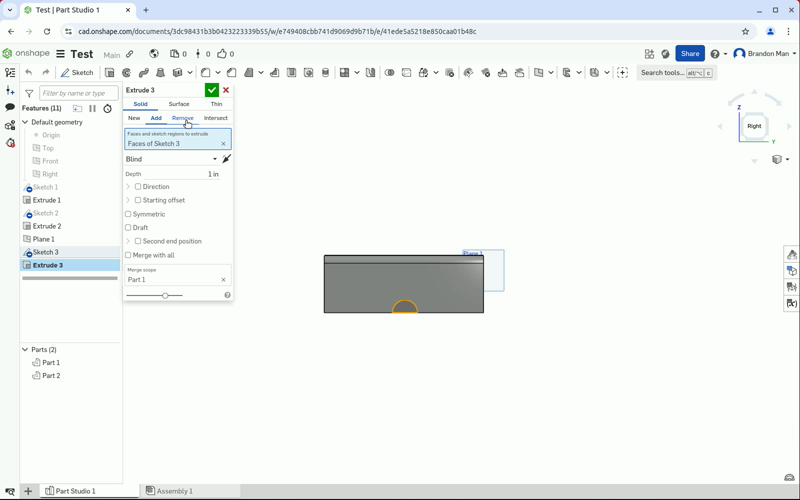
click(186, 120)
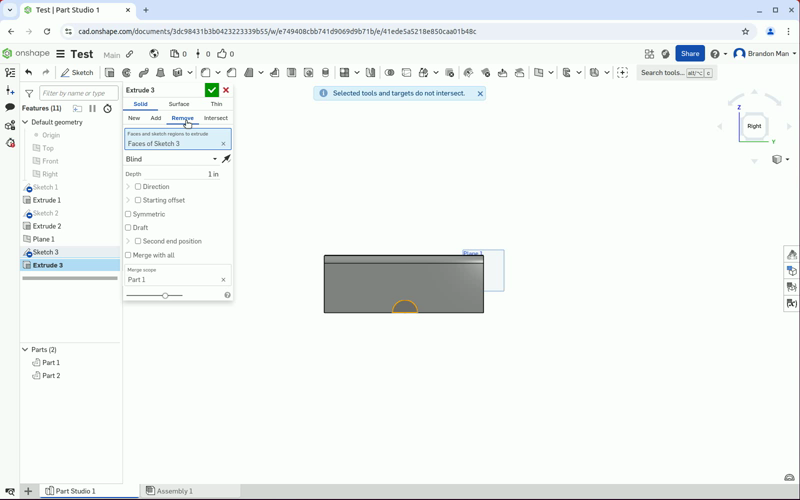
key(tab, 4)
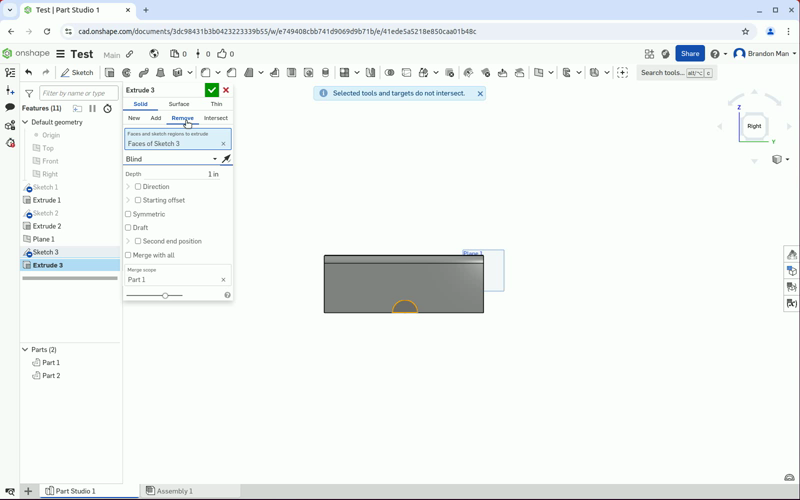
text(0.722)
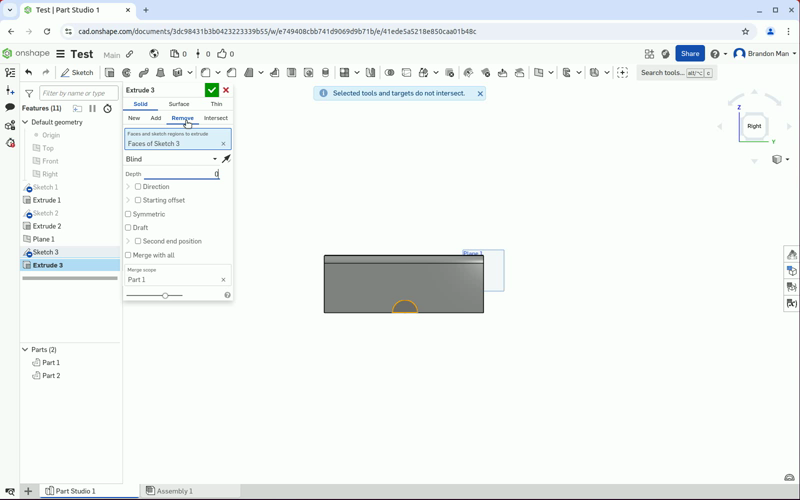
key(tab, 6)
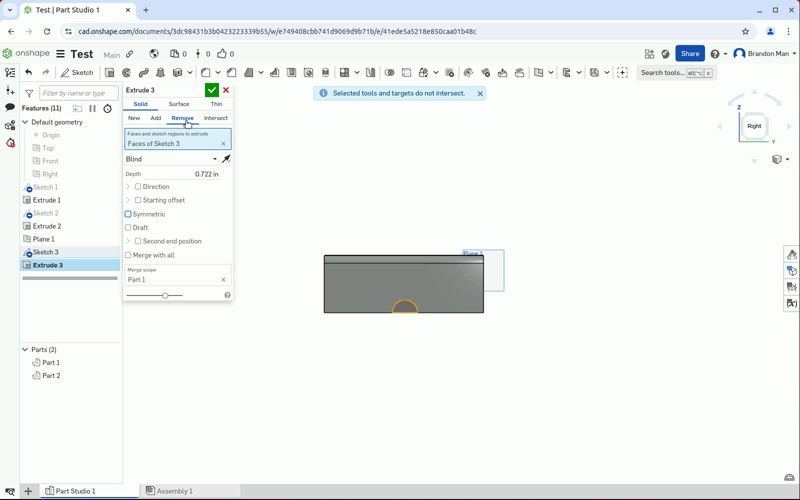
key(space)
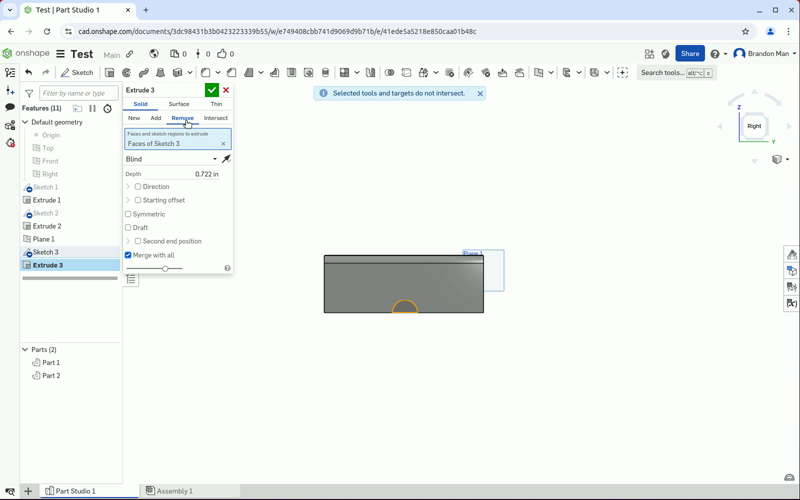
key(enter)
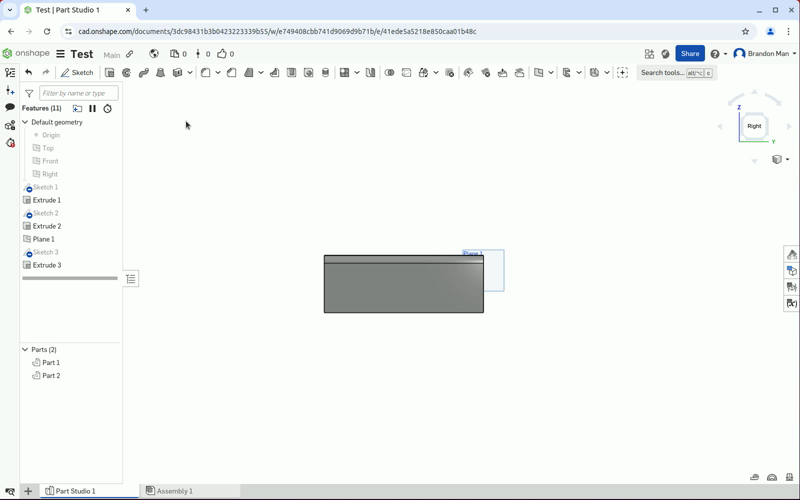
key(shift+h)
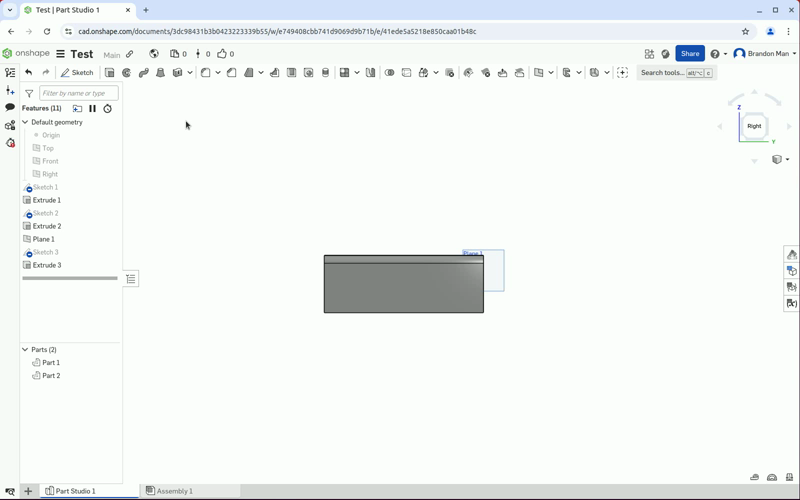
key(shift+h)
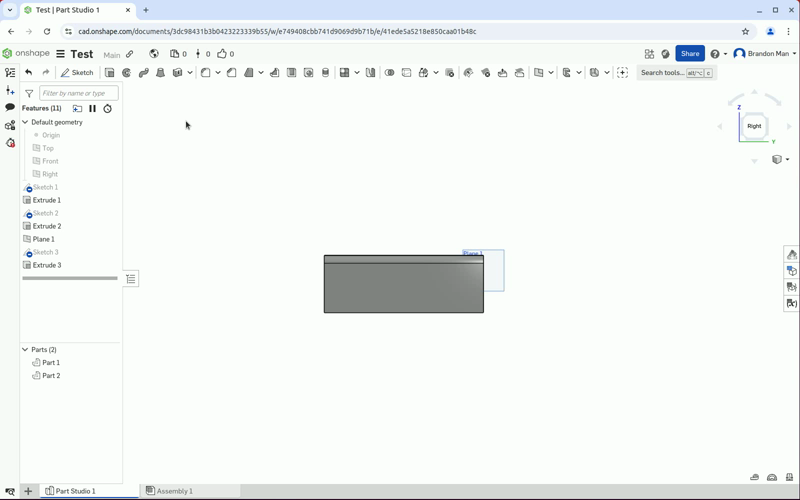
mouse_move(73, 189)
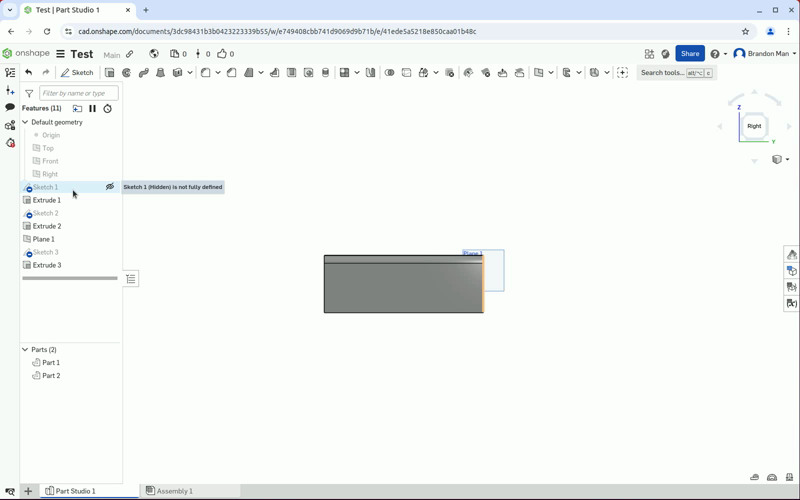
click(73, 189)
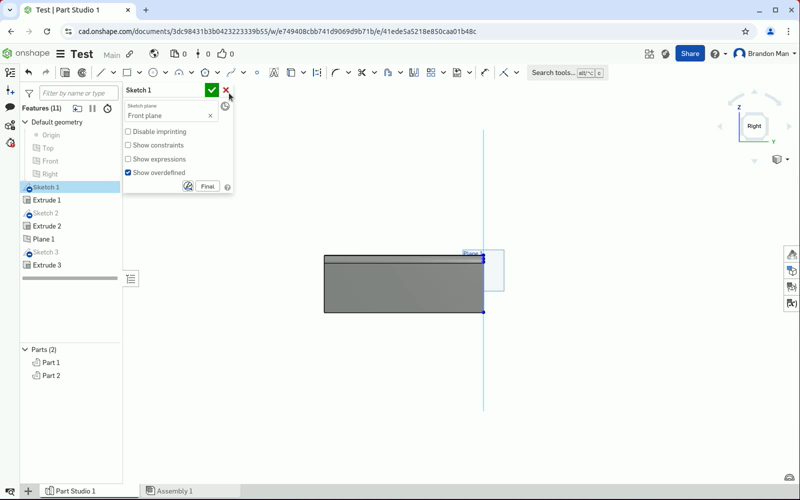
mouse_move(229, 92)
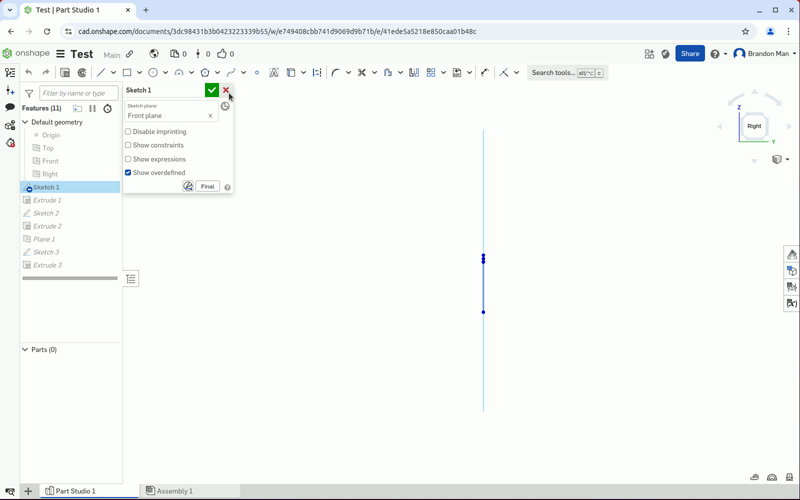
click(229, 92)
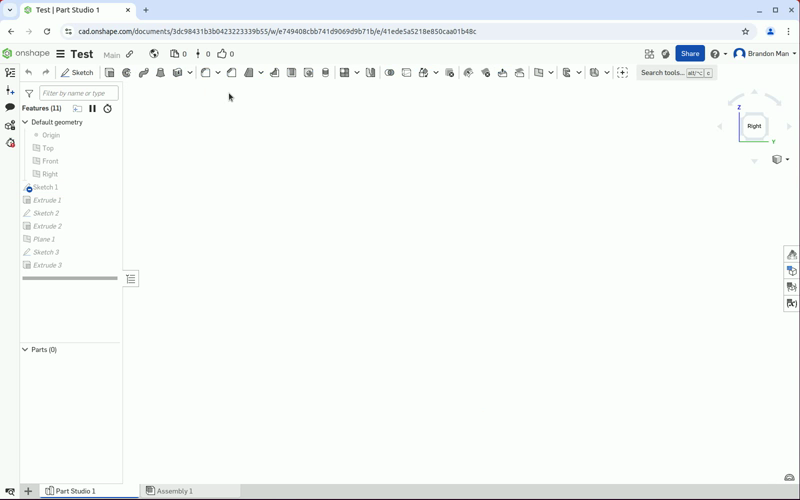
key(shift+s)
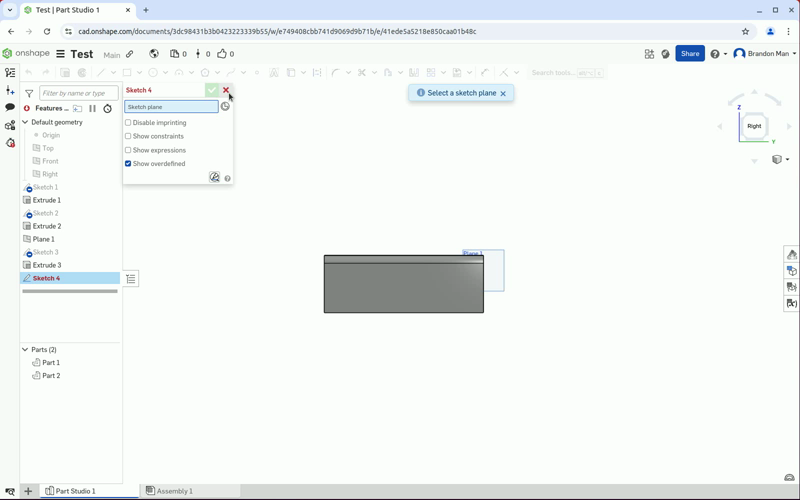
mouse_move(73, 241)
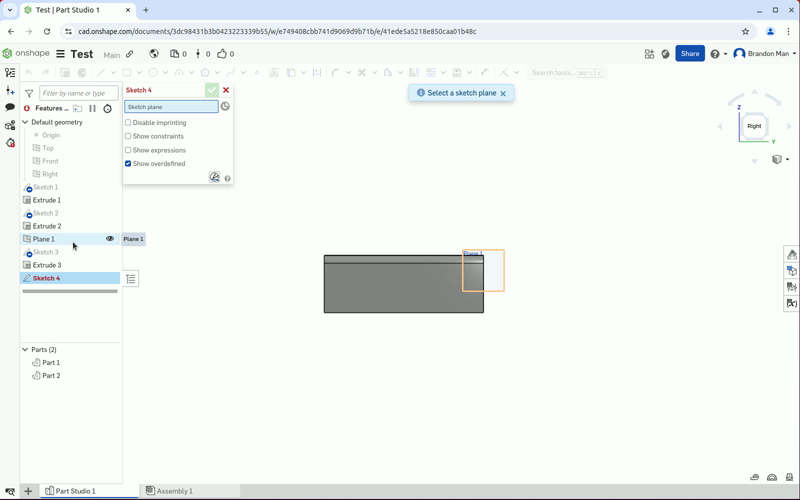
click(73, 241)
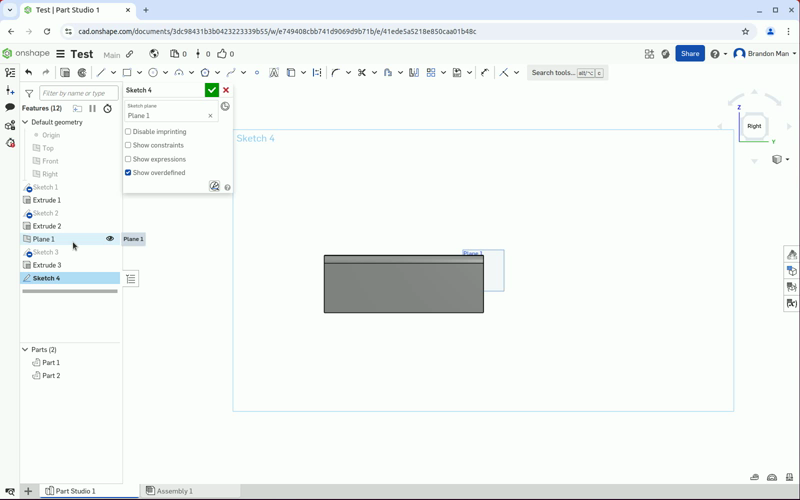
mouse_move(73, 352)
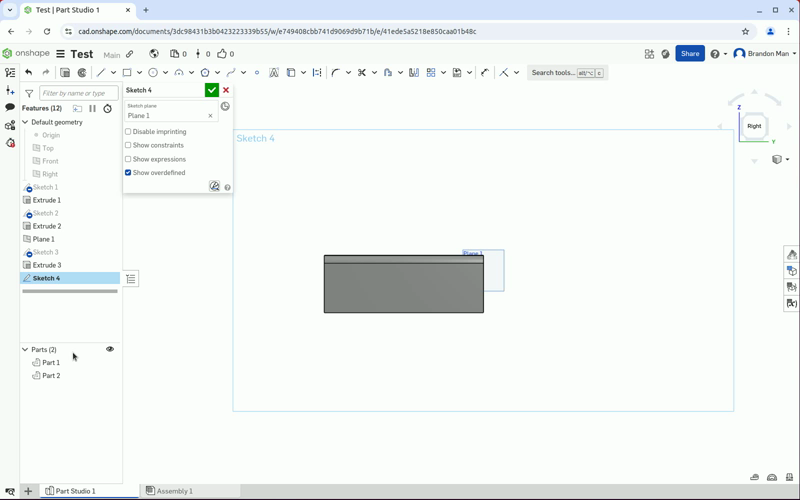
key(y)
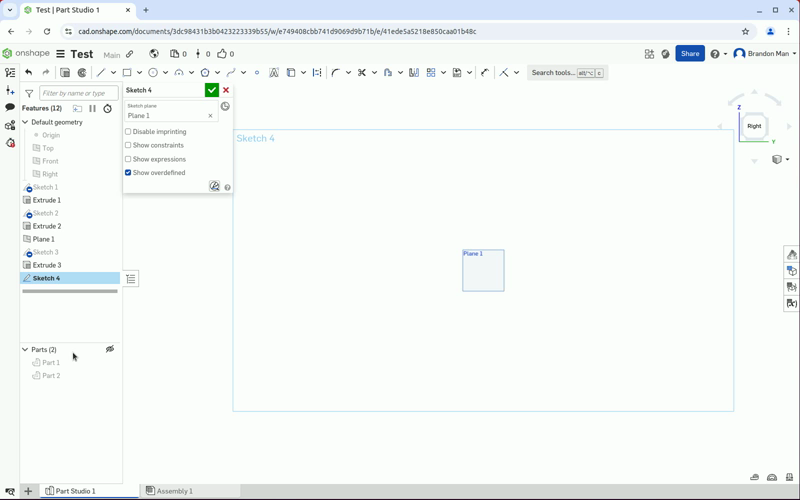
key(a)
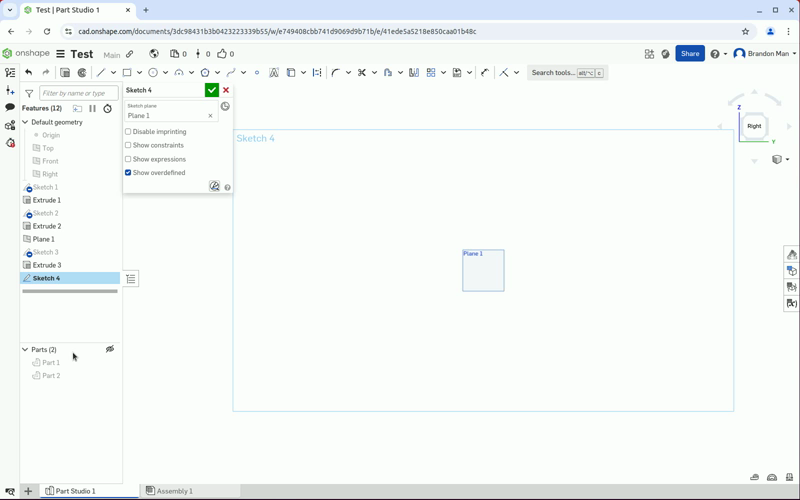
key_down(shift)
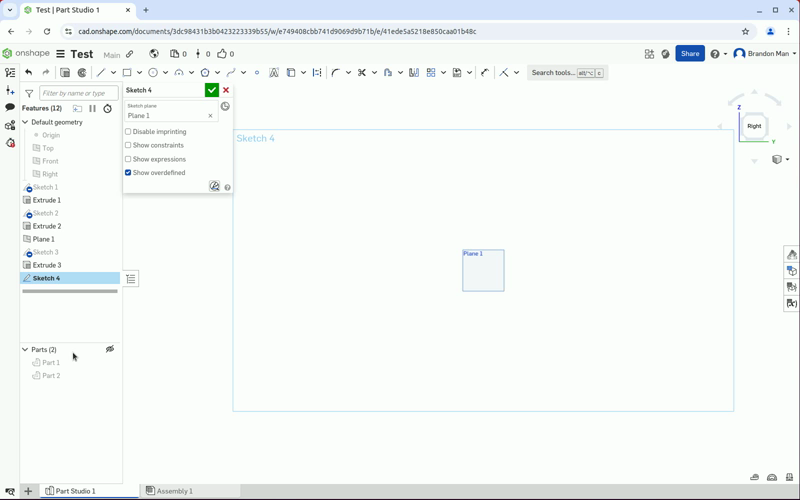
mouse_move(382, 328)
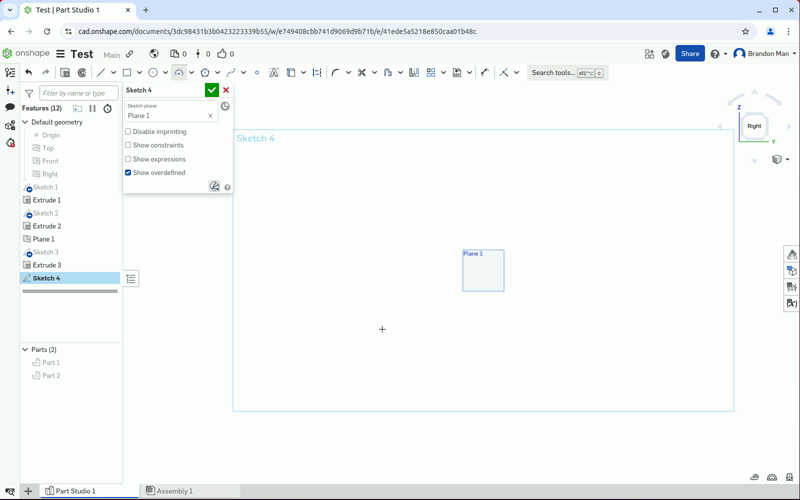
click(382, 328)
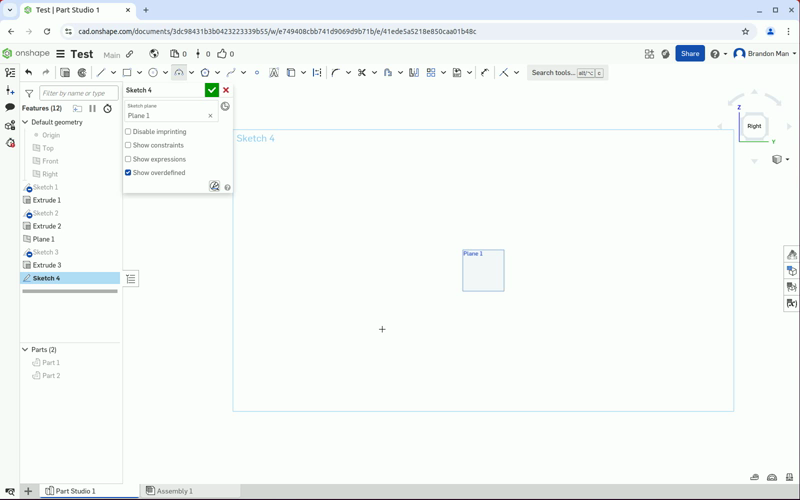
key_up(shift)
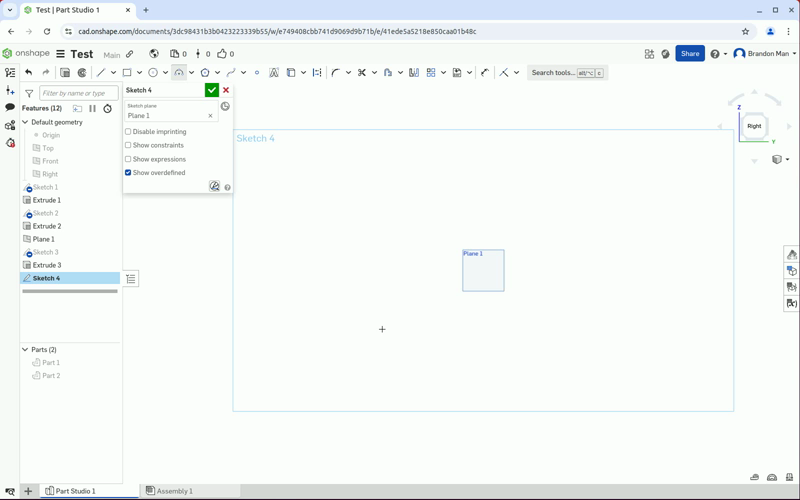
key_down(shift)
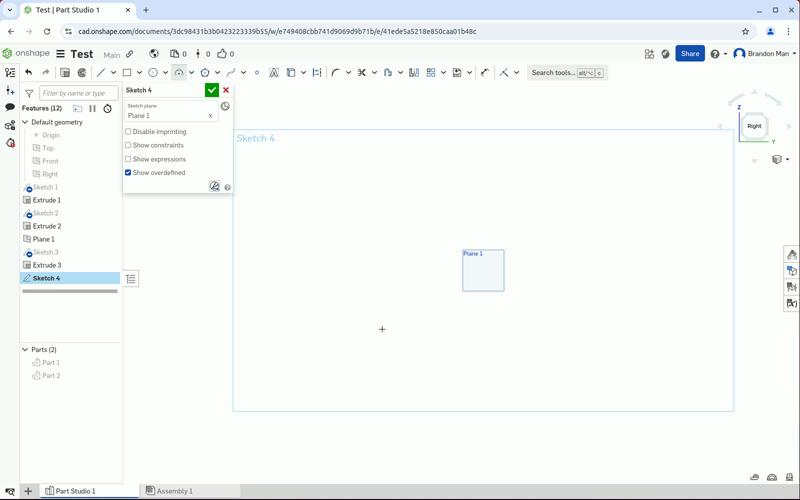
mouse_move(389, 335)
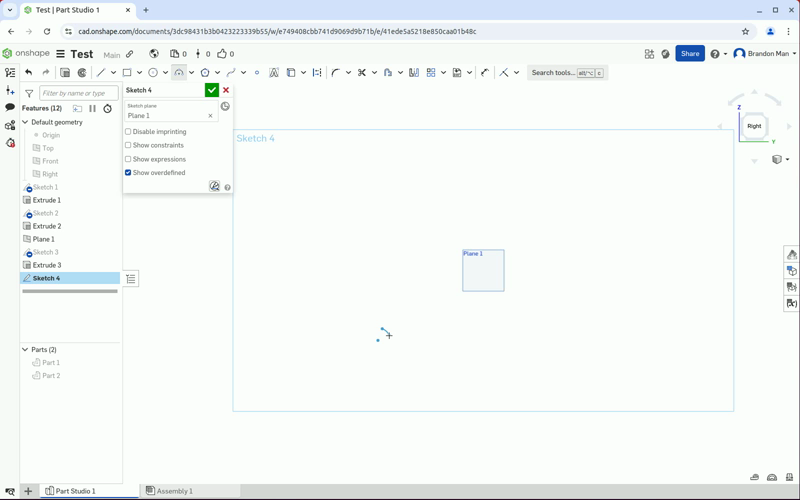
click(389, 335)
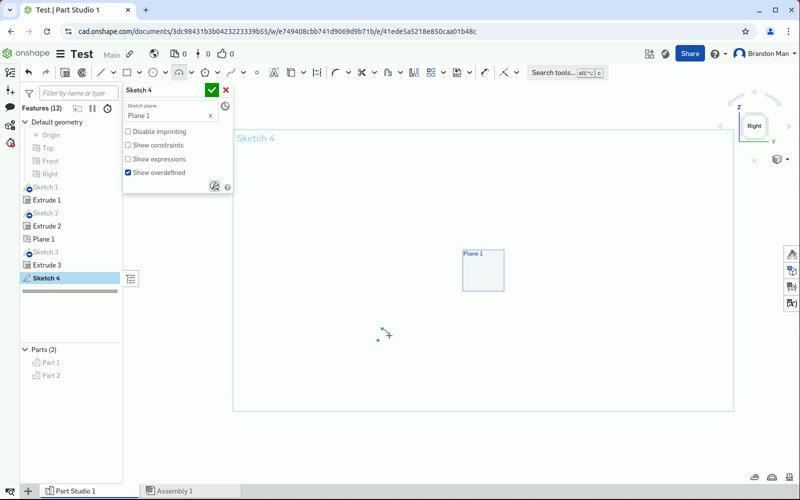
mouse_move(384, 333)
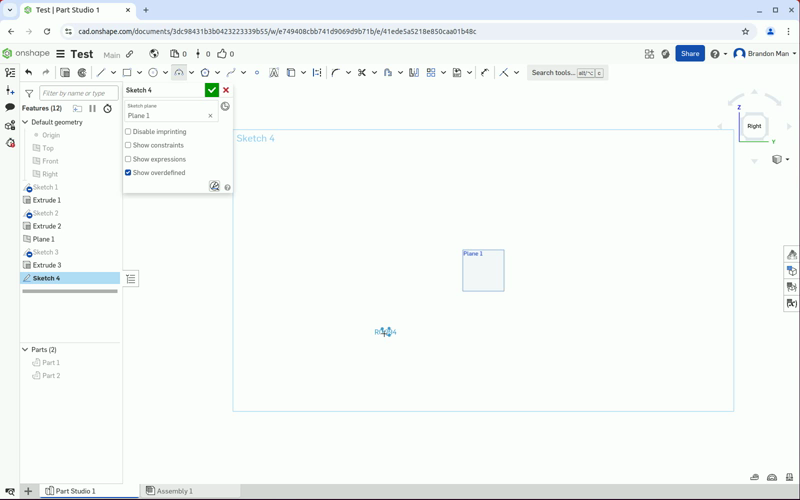
click(384, 333)
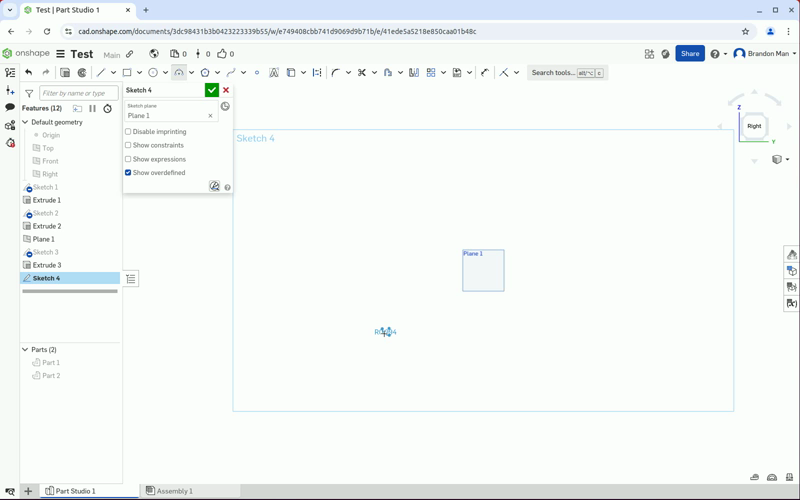
key_up(shift)
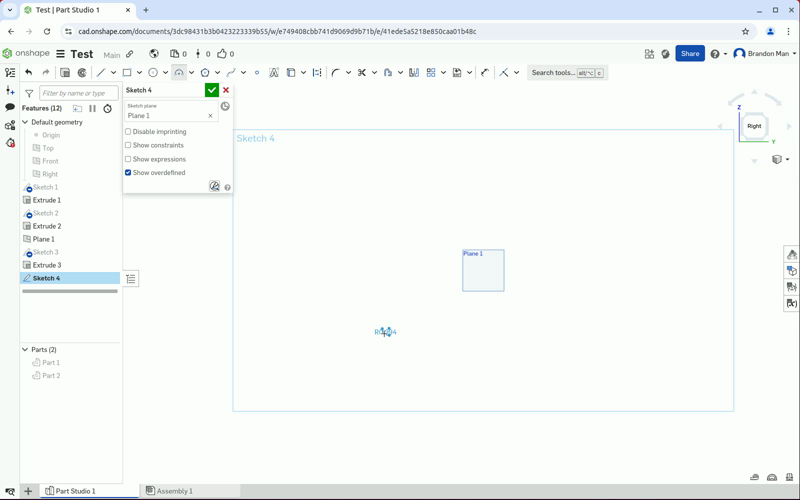
key(esc)
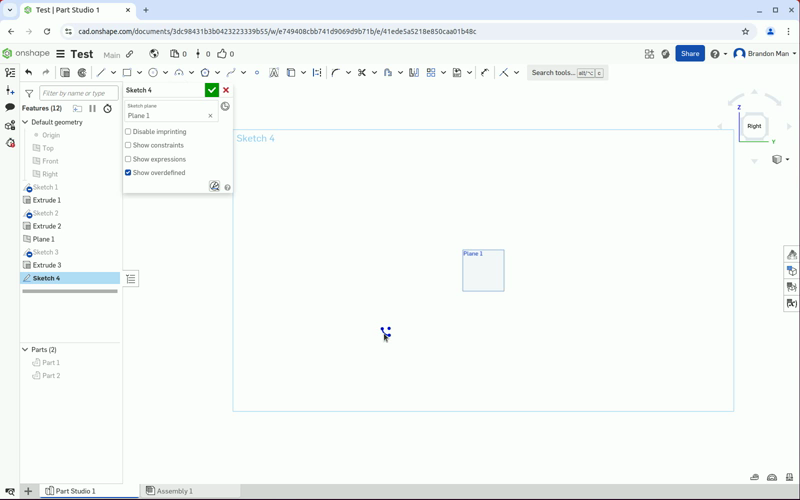
key(l)
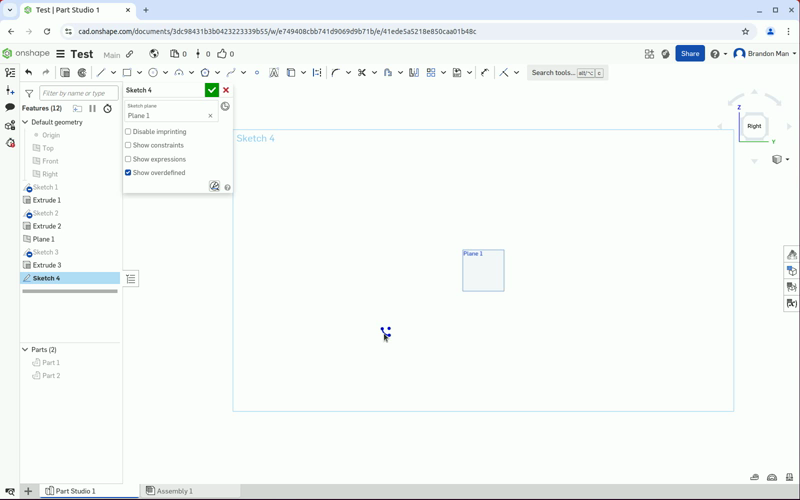
mouse_move(389, 335)
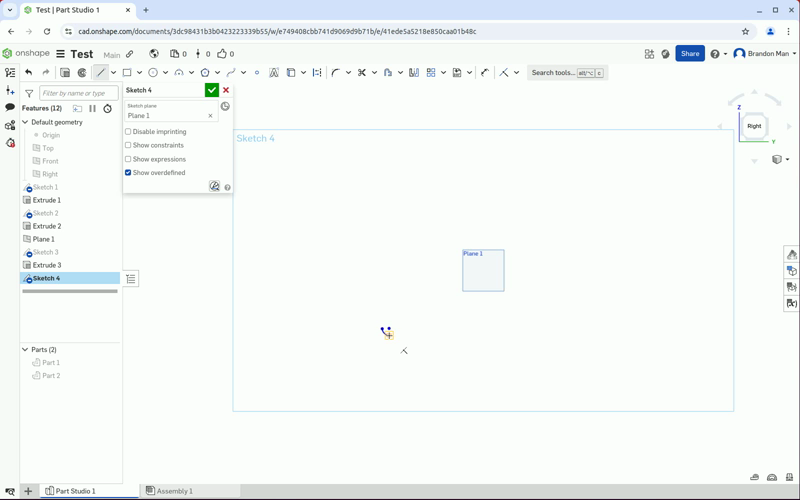
click(389, 335)
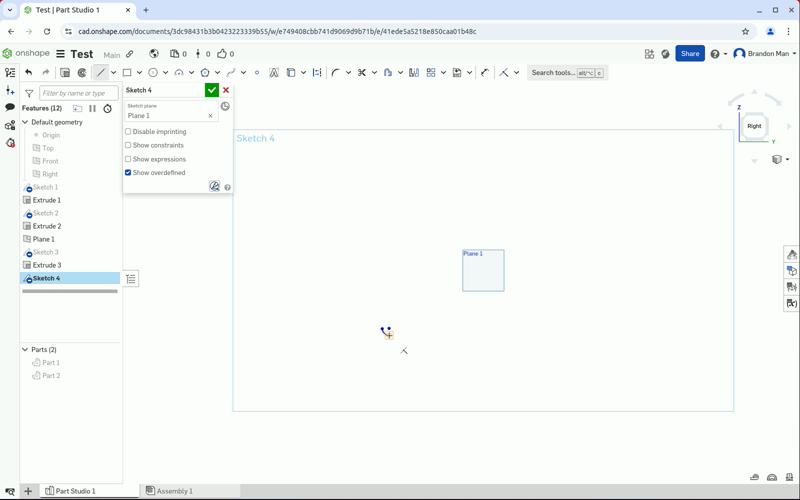
key_down(shift)
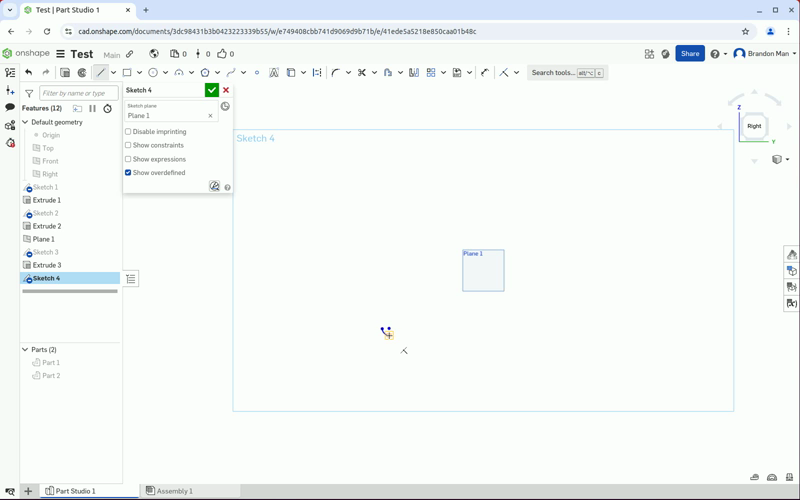
mouse_move(419, 335)
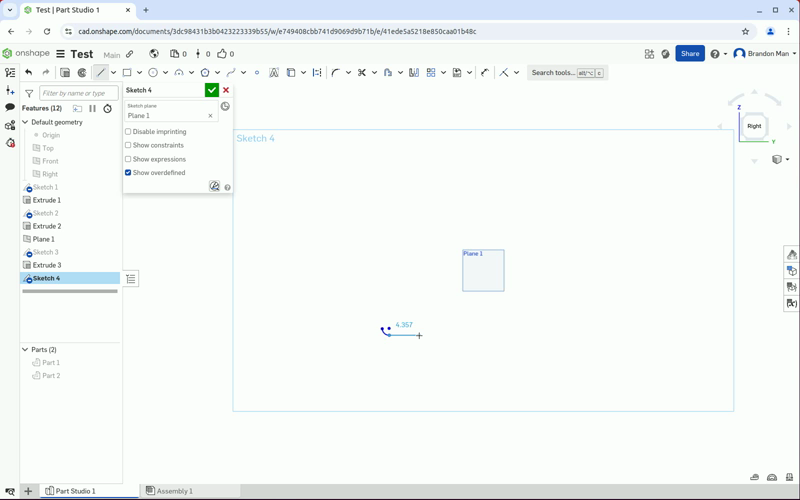
mouse_move(420, 335)
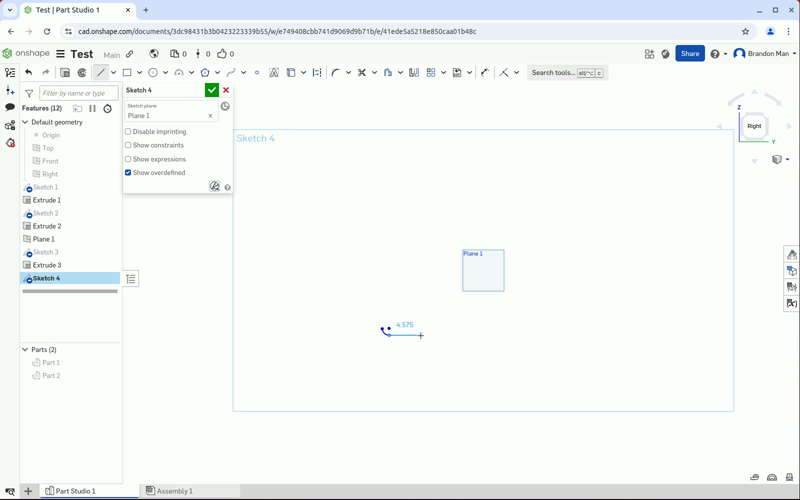
click(420, 335)
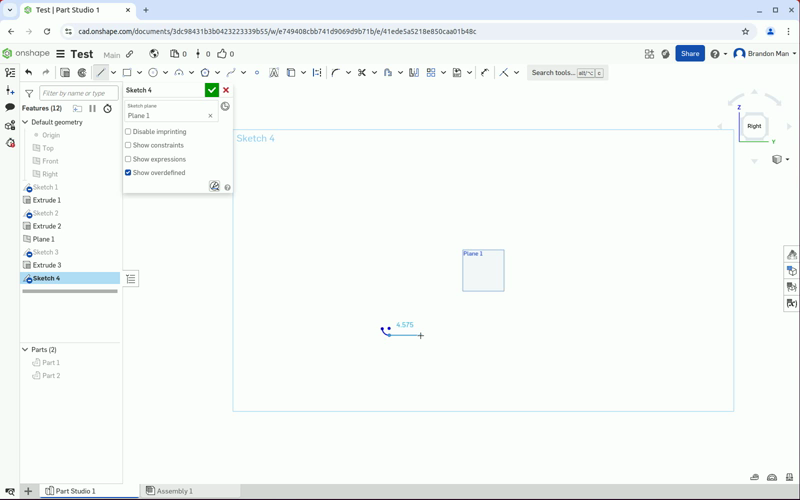
key_up(shift)
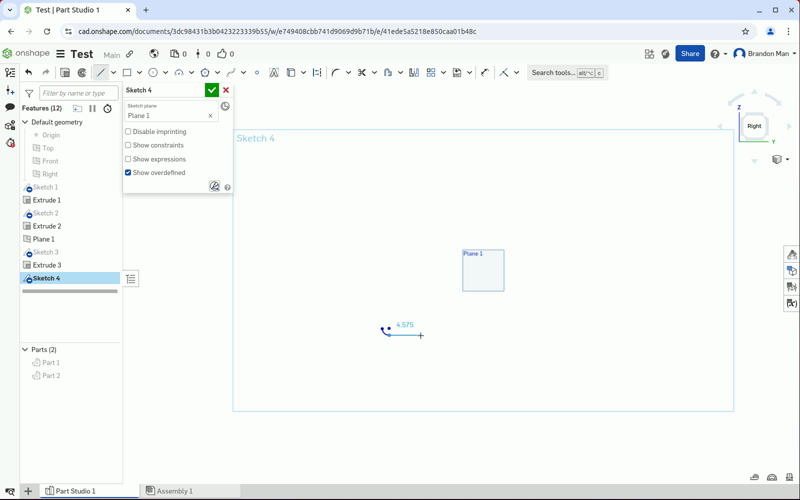
key(esc)
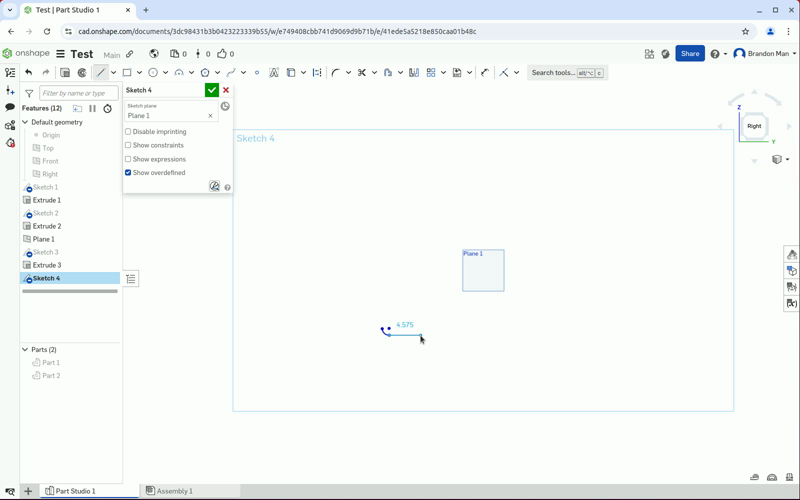
key(a)
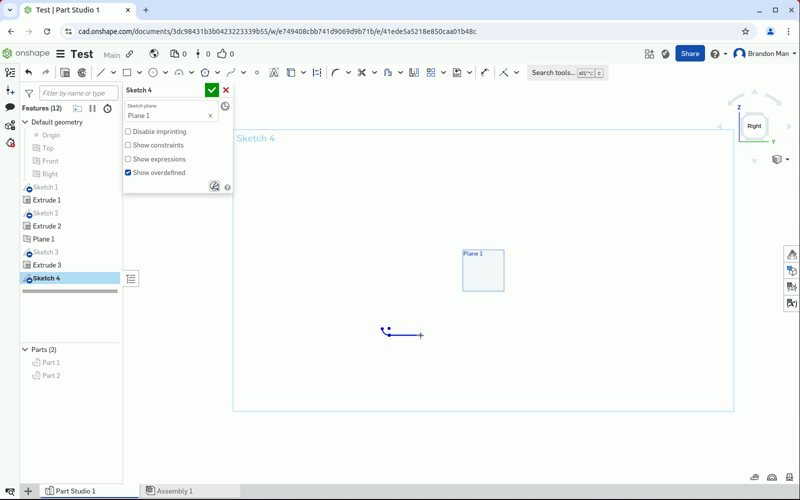
mouse_move(420, 335)
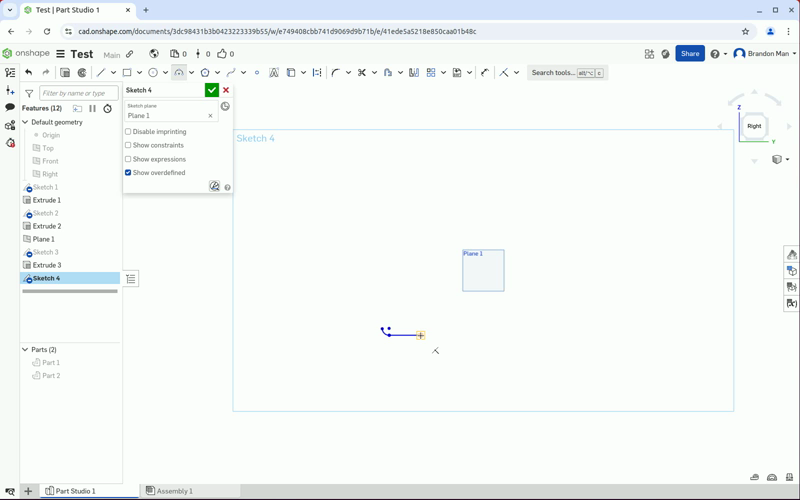
click(420, 335)
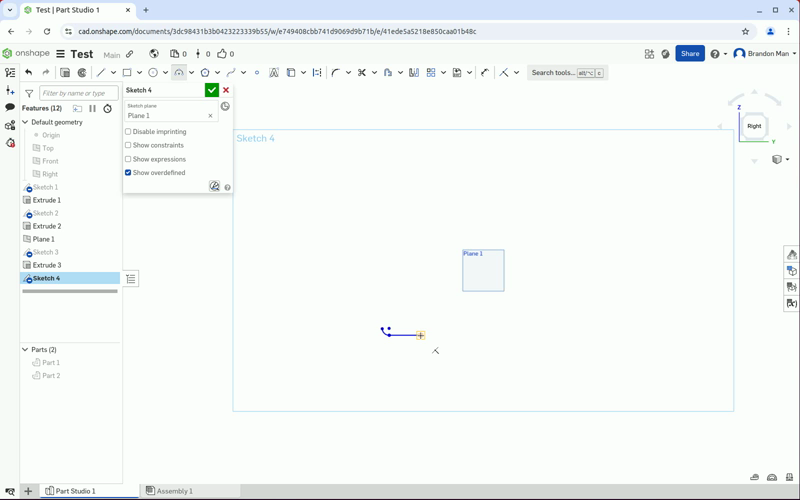
key_down(shift)
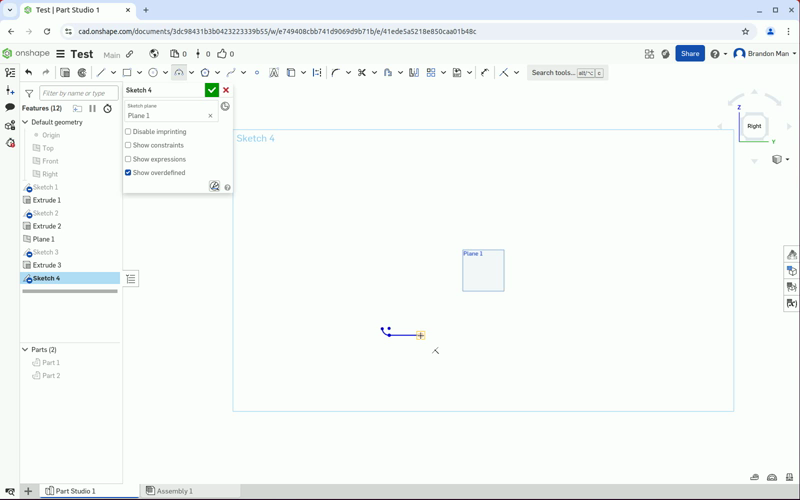
mouse_move(427, 328)
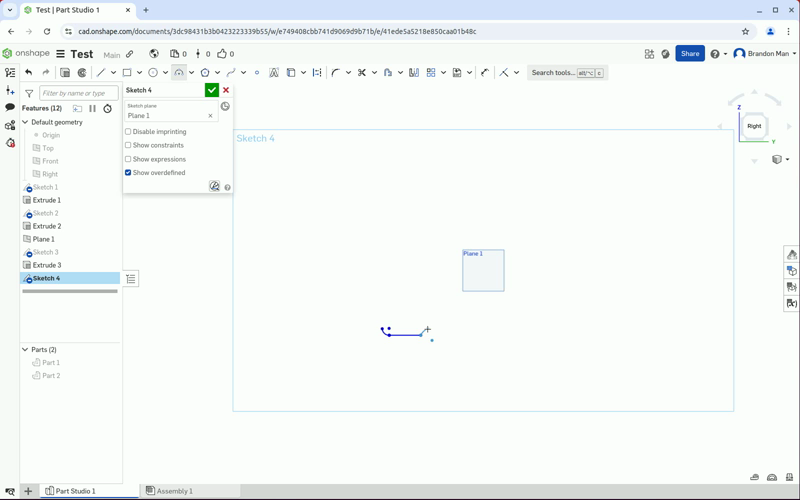
click(427, 328)
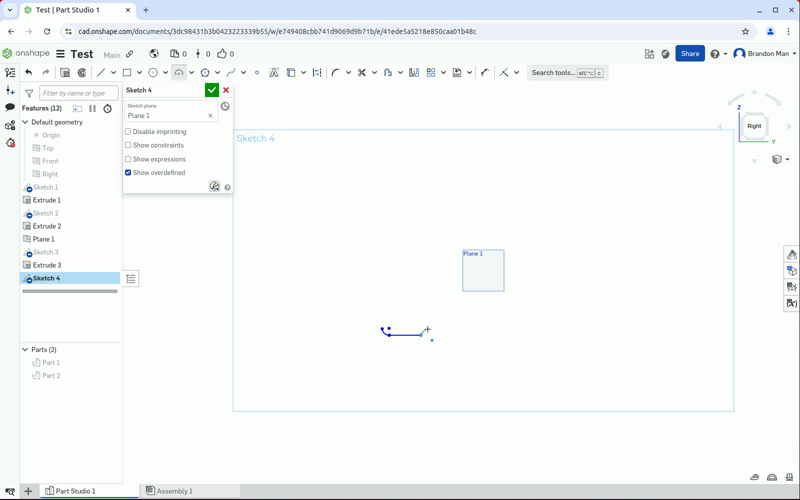
mouse_move(425, 333)
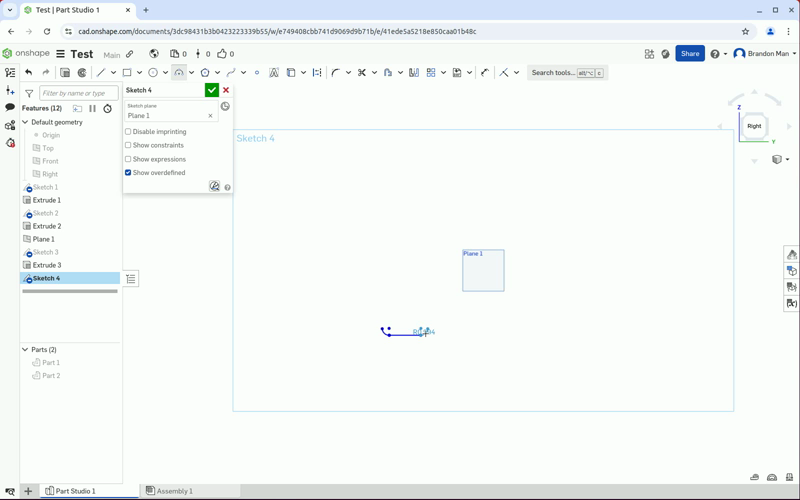
click(425, 333)
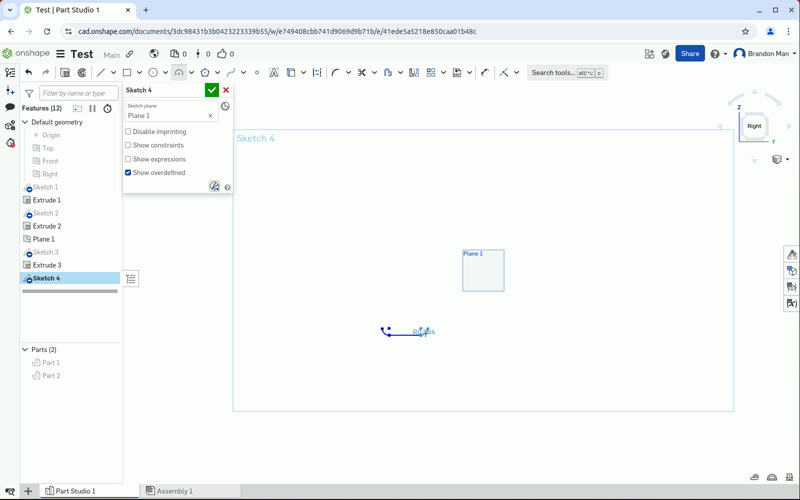
key_up(shift)
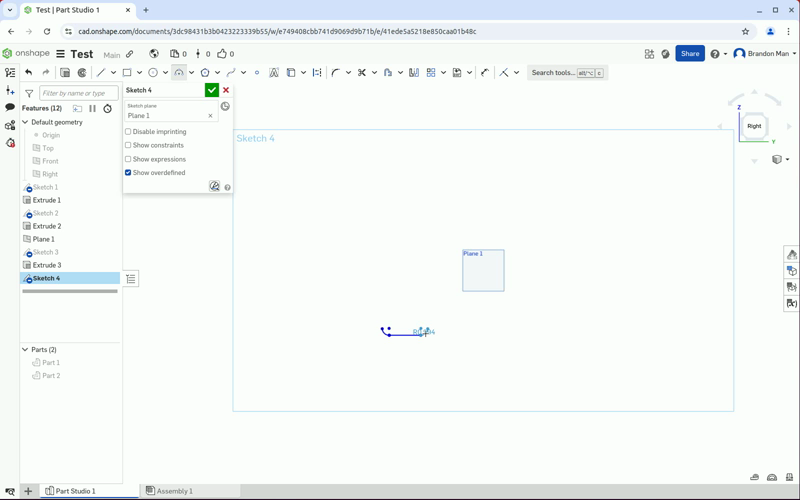
key(esc)
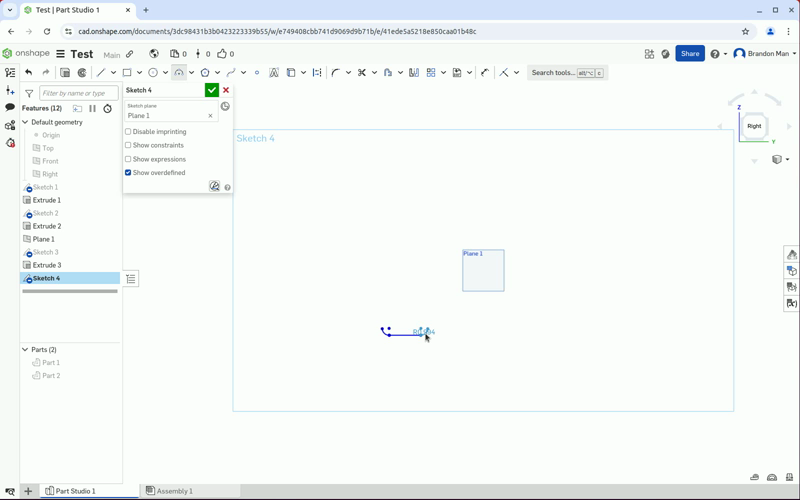
key(l)
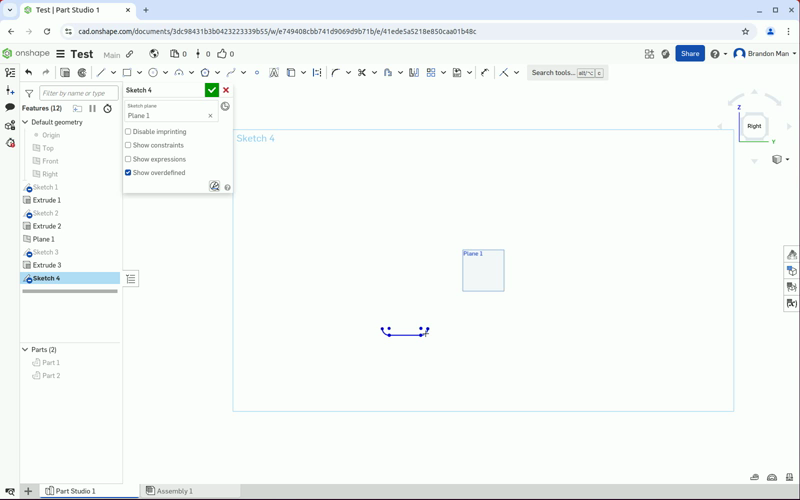
mouse_move(427, 328)
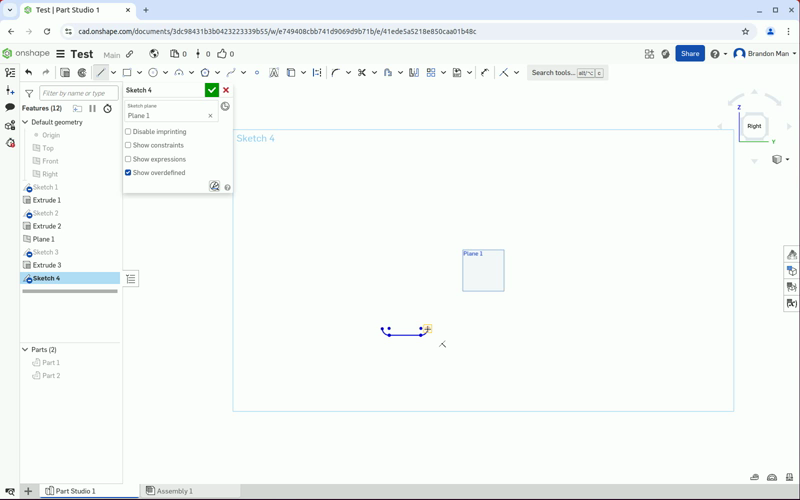
click(427, 328)
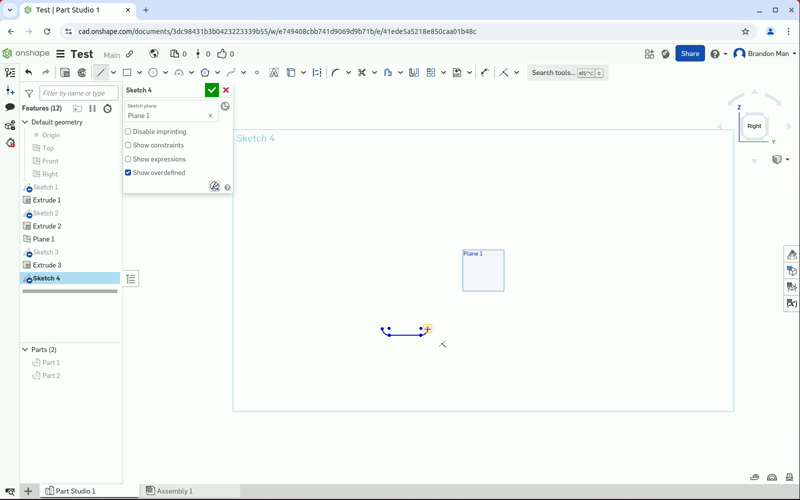
key_down(shift)
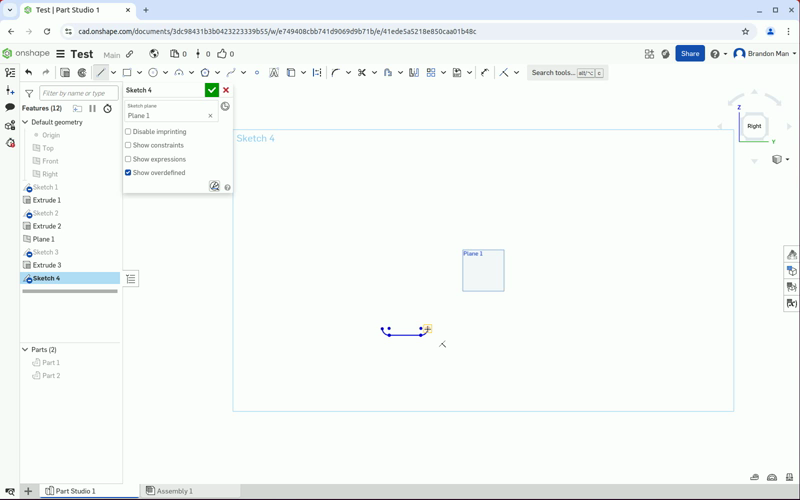
mouse_move(457, 328)
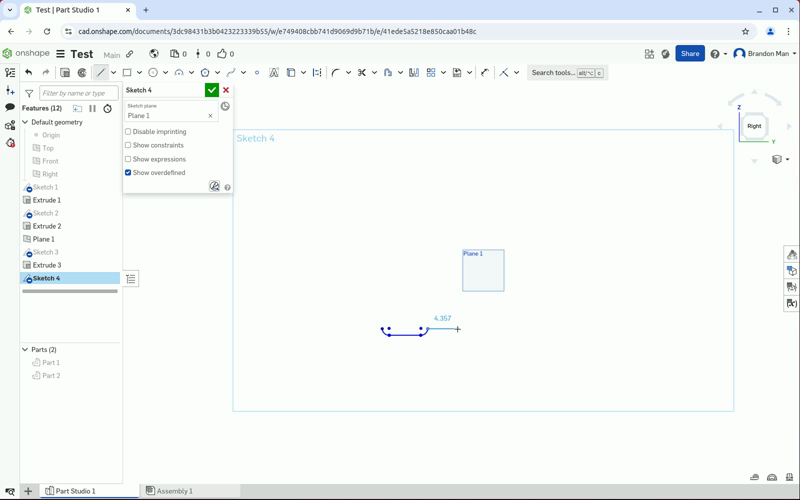
mouse_move(427, 312)
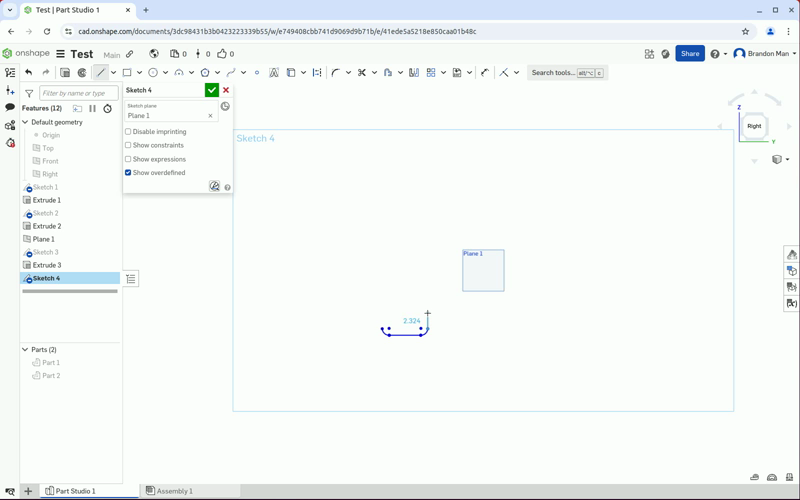
click(427, 312)
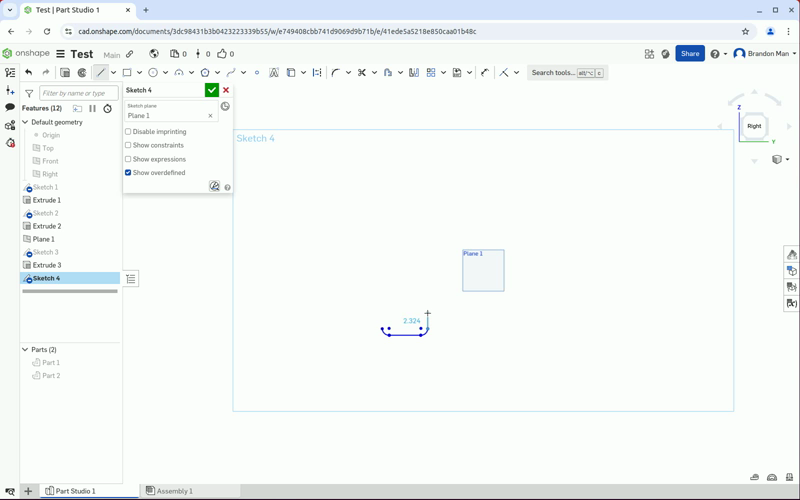
key_up(shift)
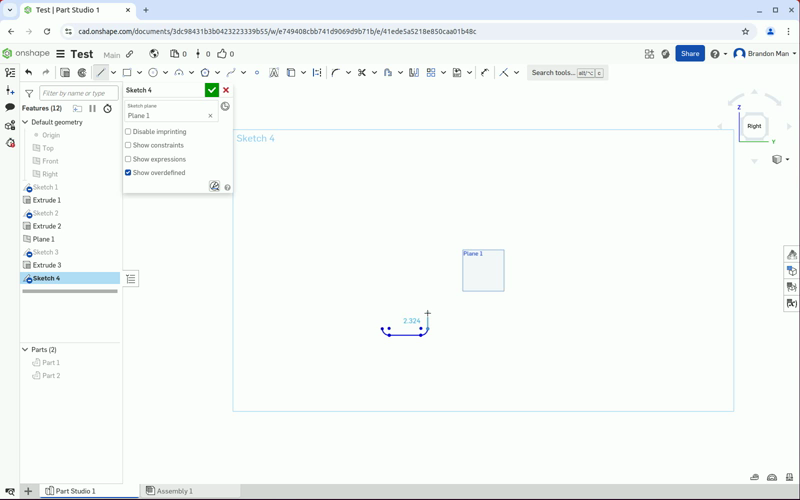
key_down(shift)
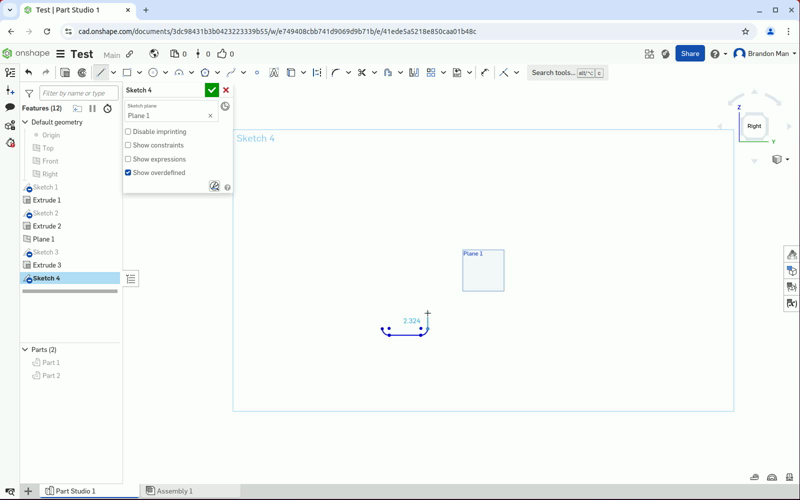
mouse_move(457, 312)
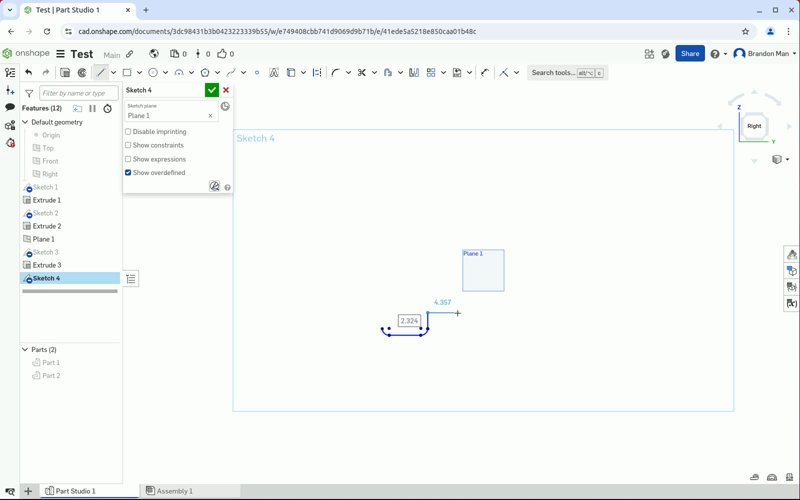
mouse_move(416, 312)
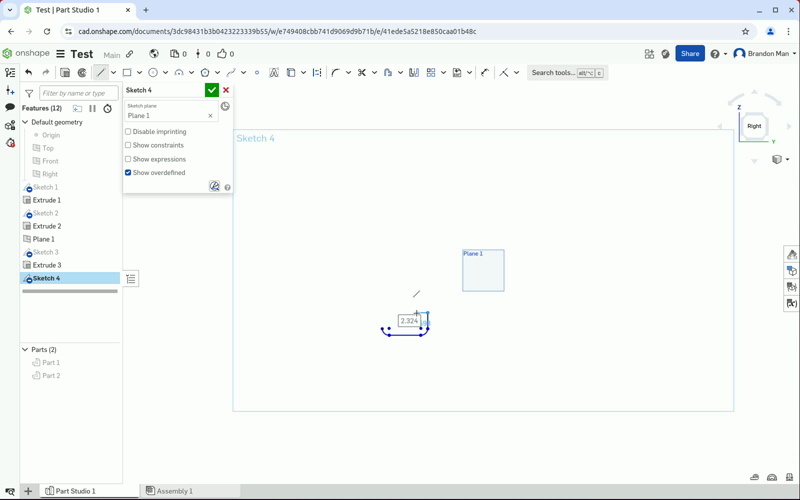
click(416, 312)
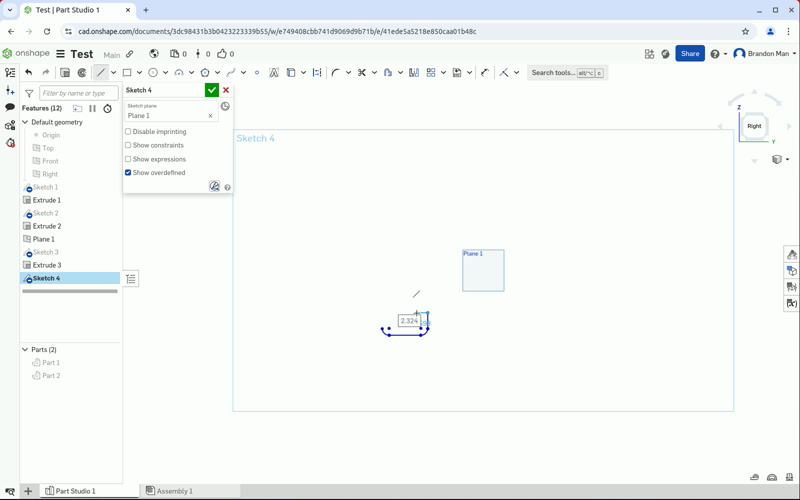
key_up(shift)
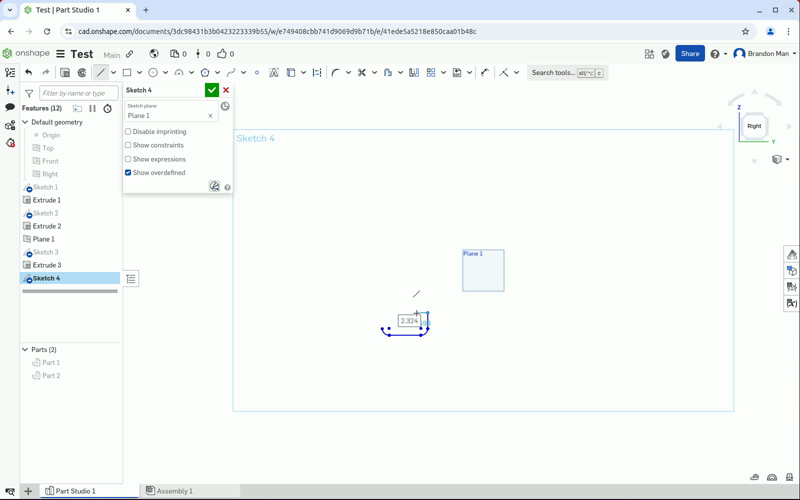
key(esc)
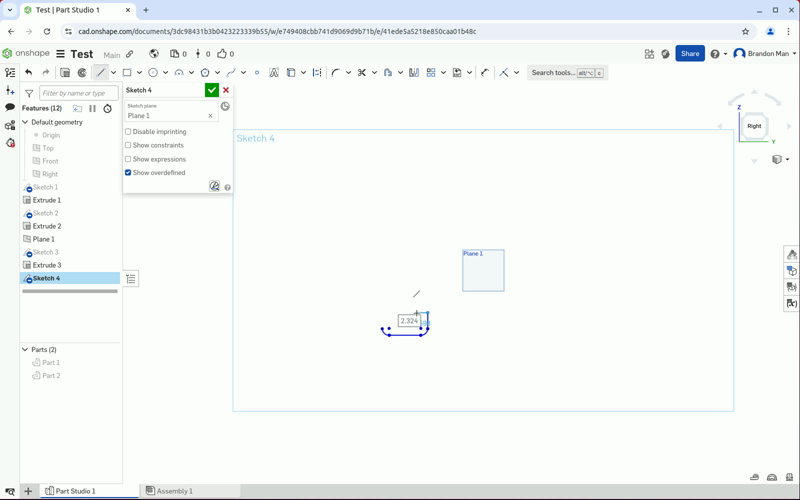
key(a)
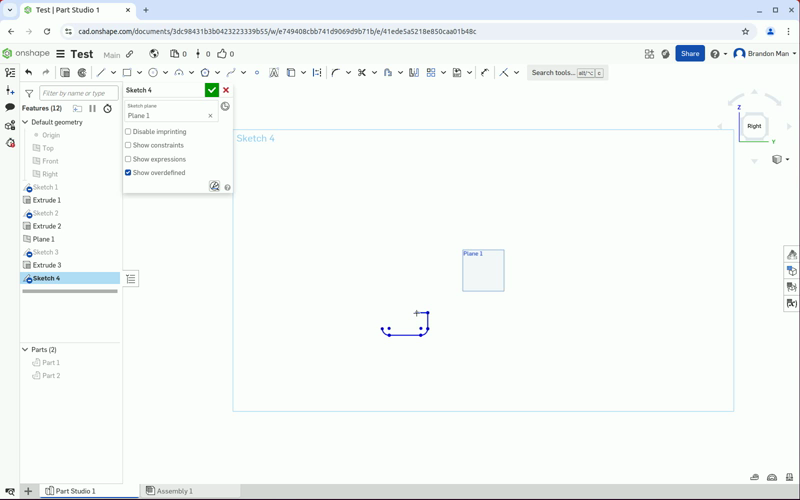
mouse_move(416, 312)
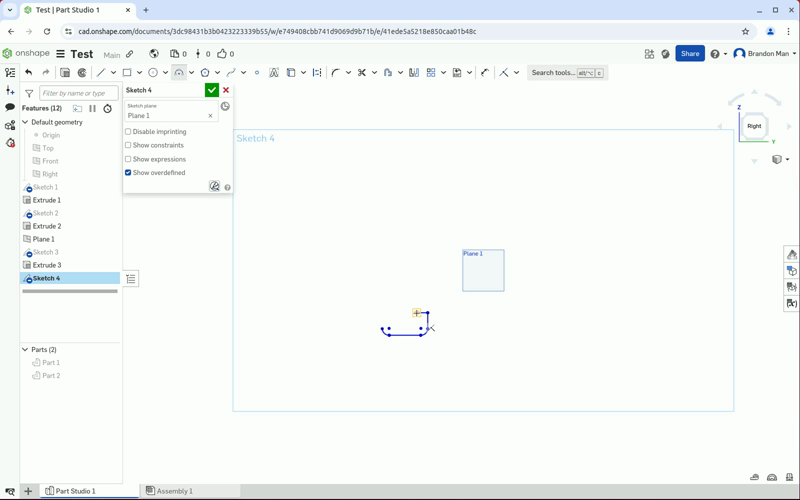
click(416, 312)
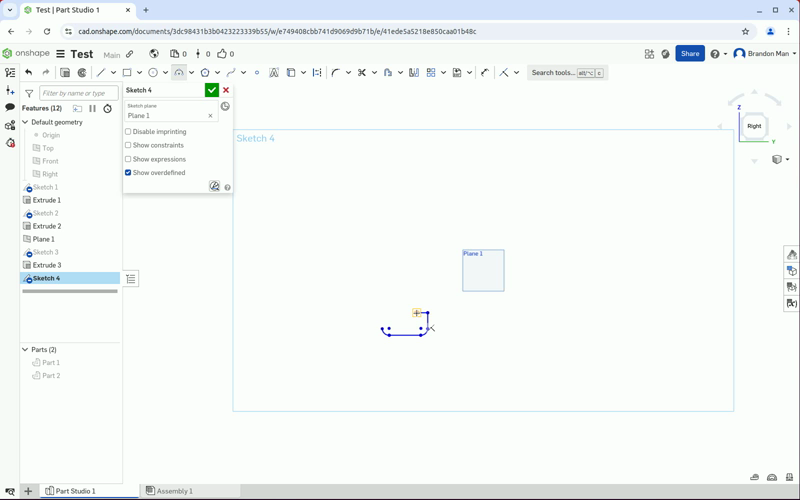
key_down(shift)
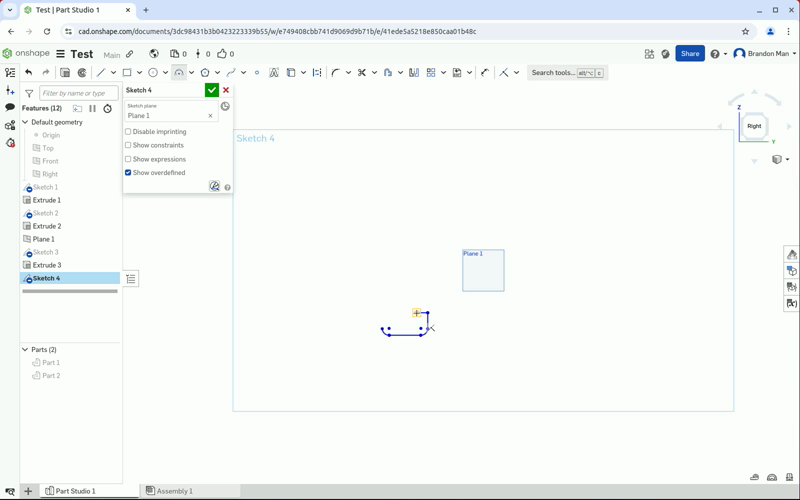
mouse_move(393, 312)
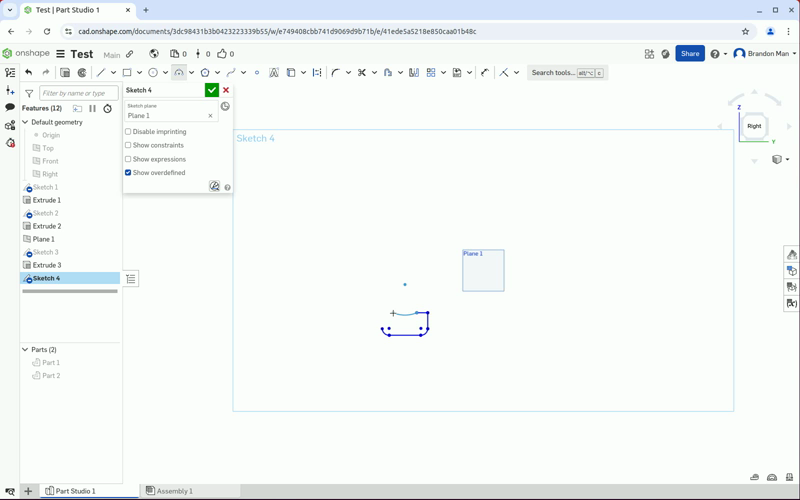
click(393, 312)
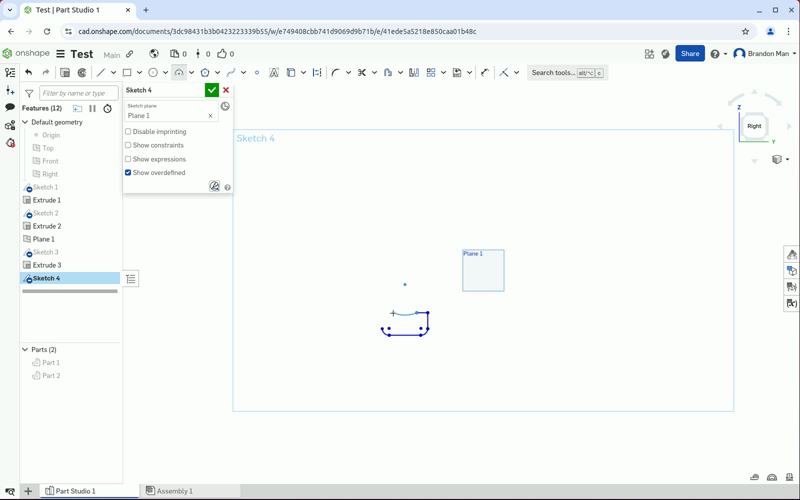
mouse_move(404, 324)
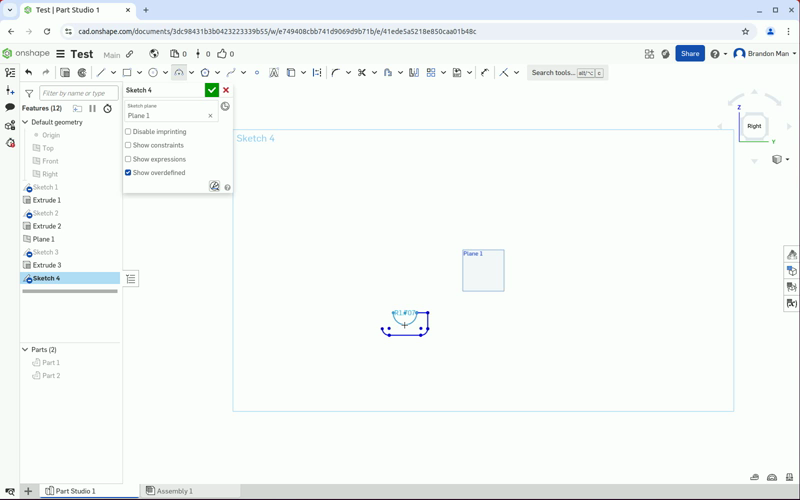
click(404, 324)
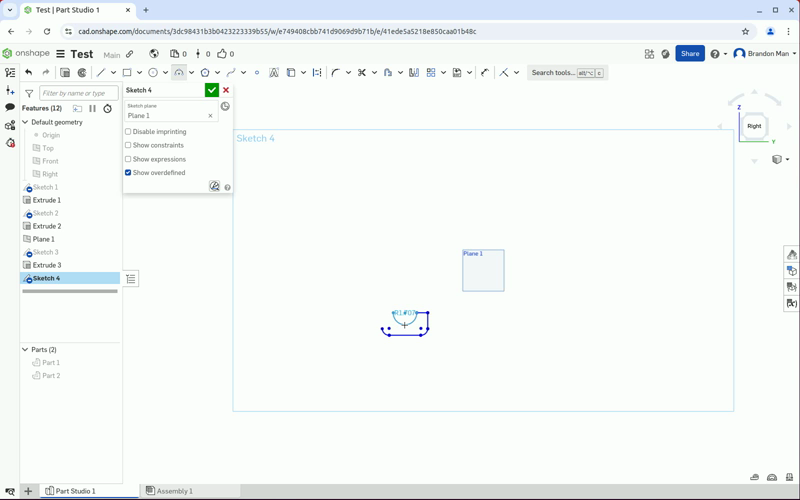
key_up(shift)
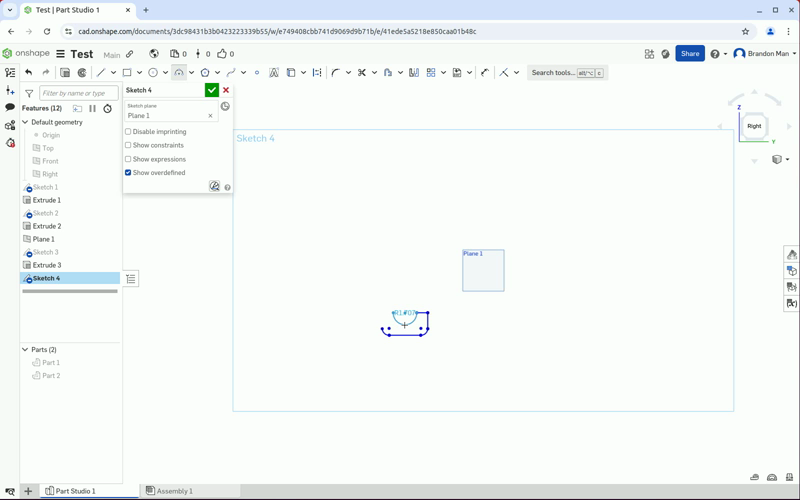
key(esc)
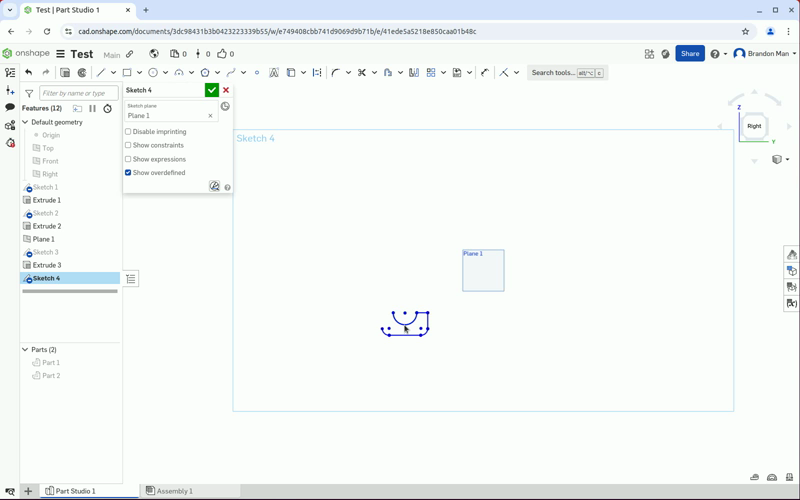
key(l)
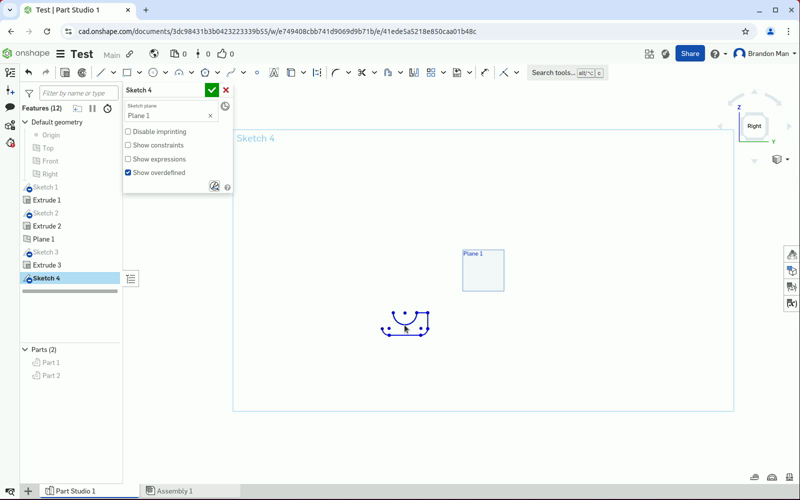
mouse_move(393, 312)
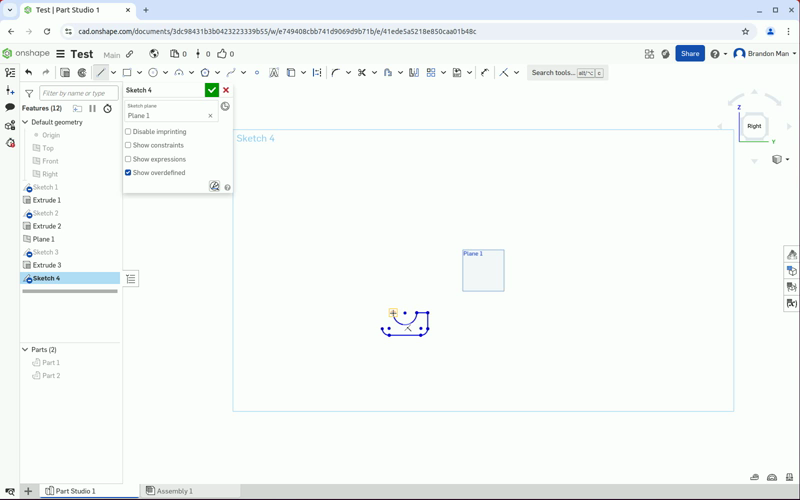
click(393, 312)
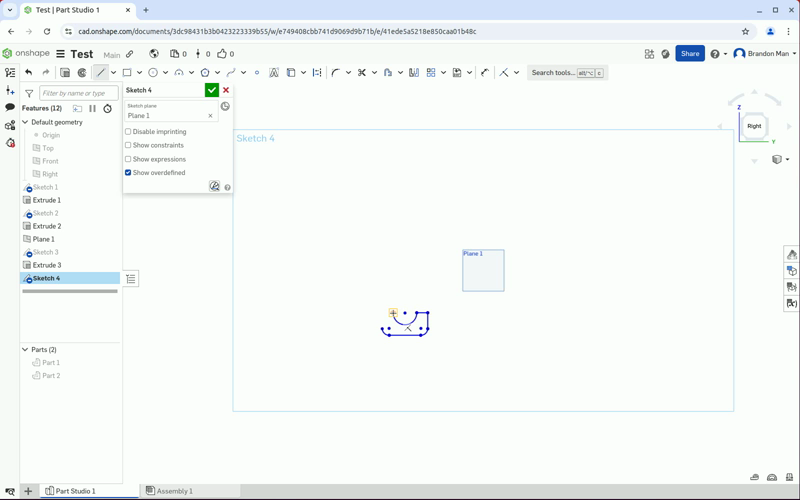
key_down(shift)
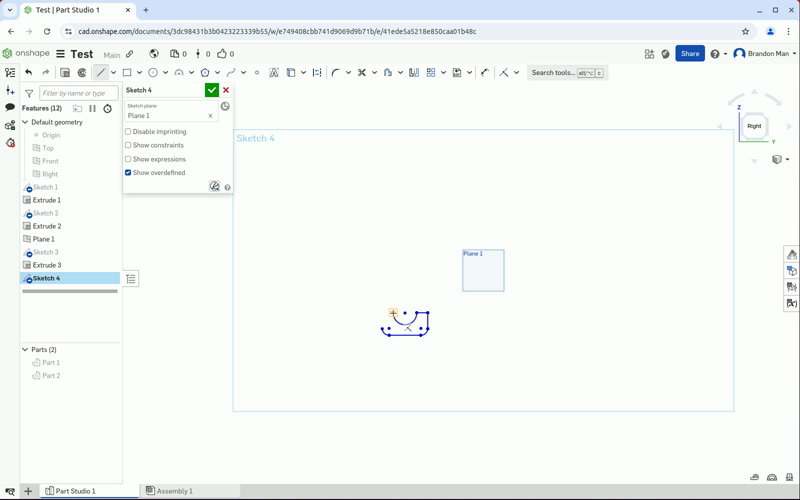
mouse_move(423, 312)
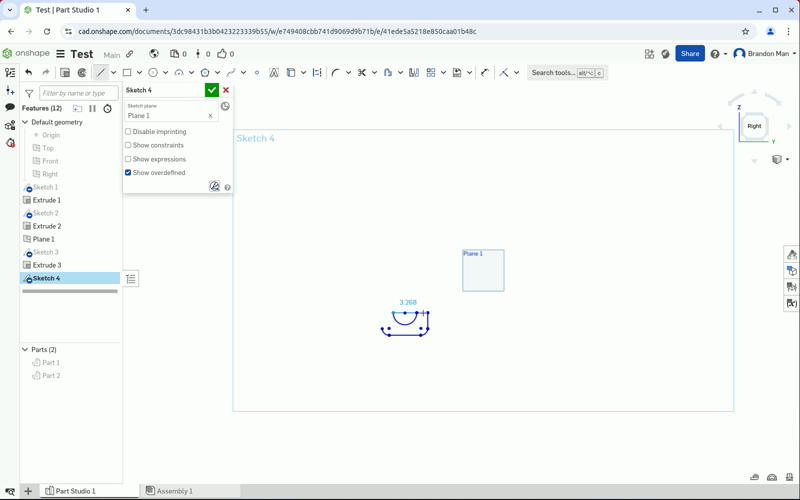
mouse_move(382, 312)
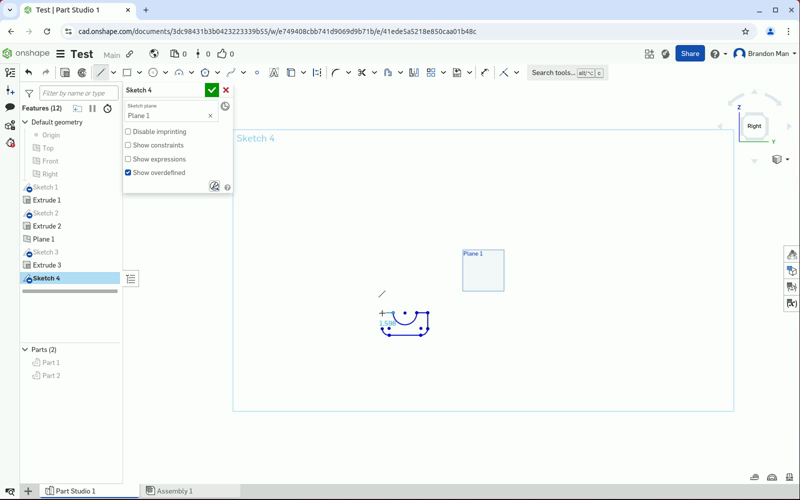
click(382, 312)
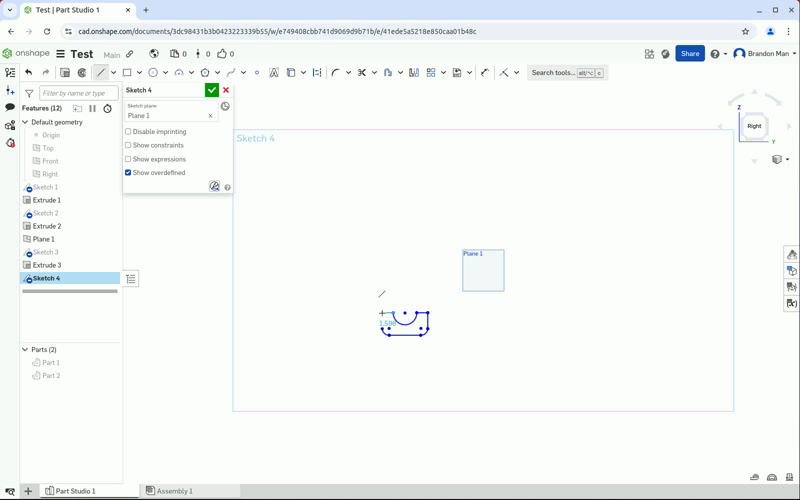
key_up(shift)
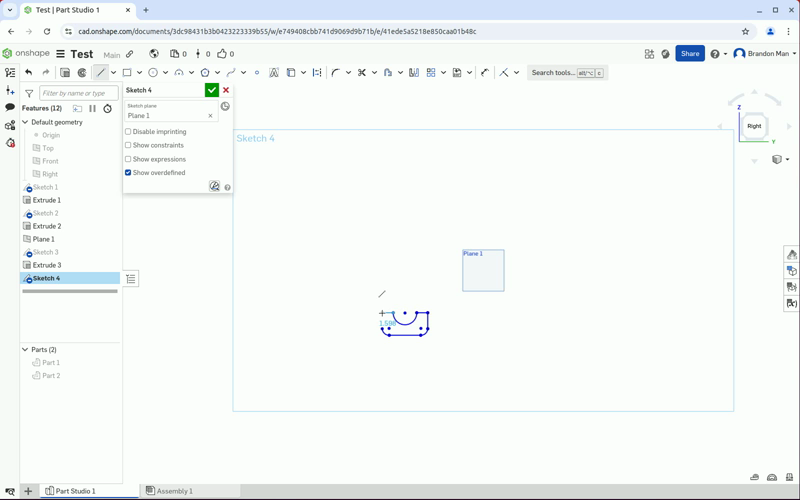
mouse_move(412, 312)
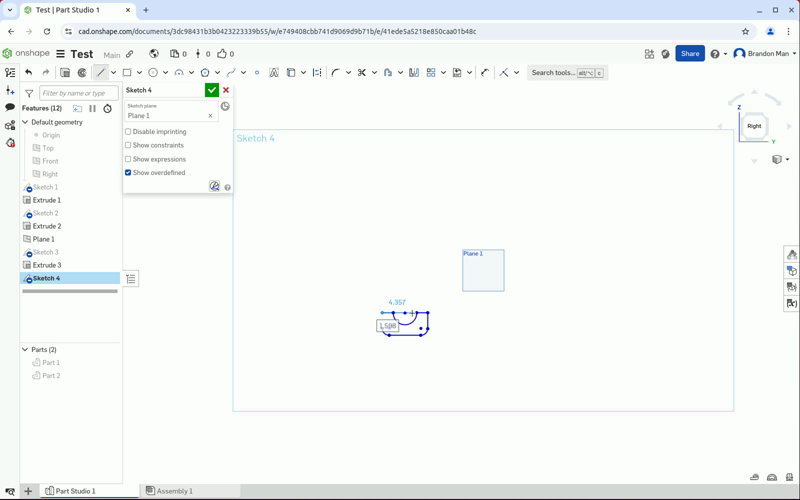
key_down(shift)
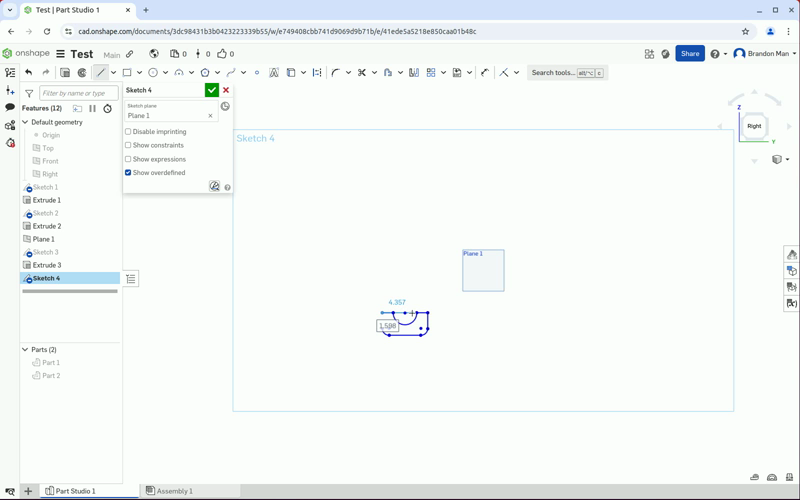
mouse_move(382, 328)
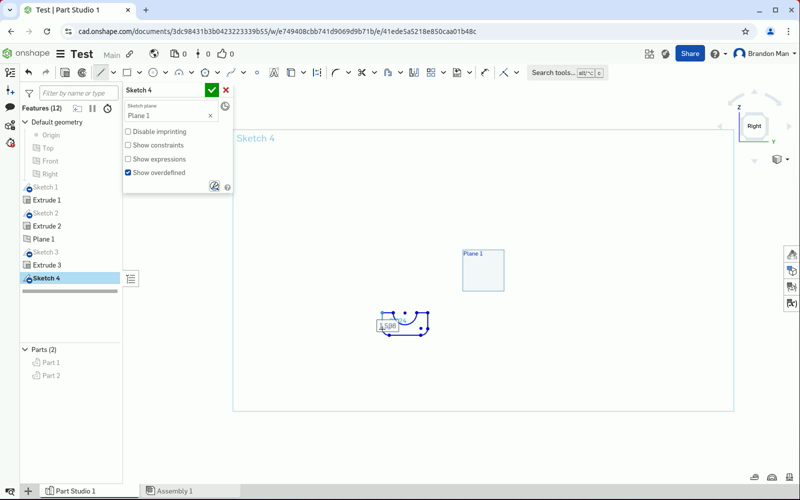
key_up(shift)
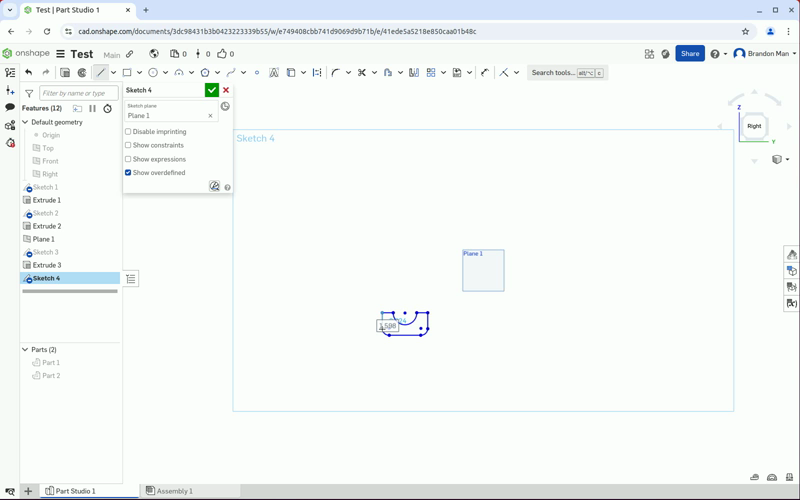
click(382, 328)
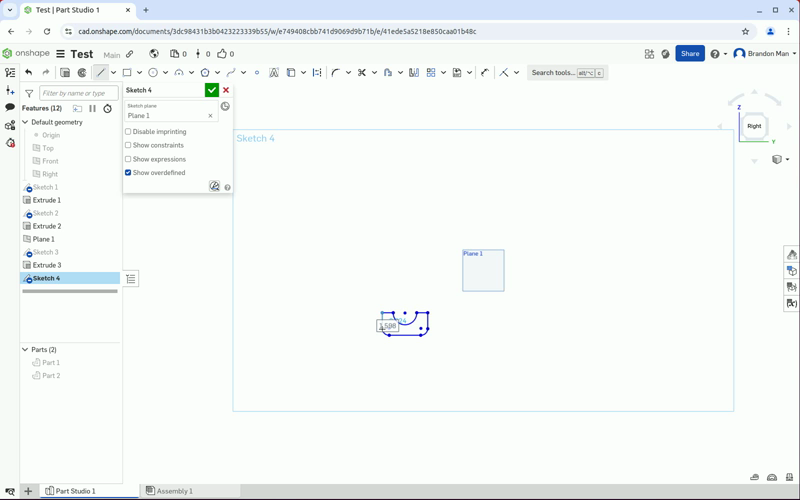
key(esc)
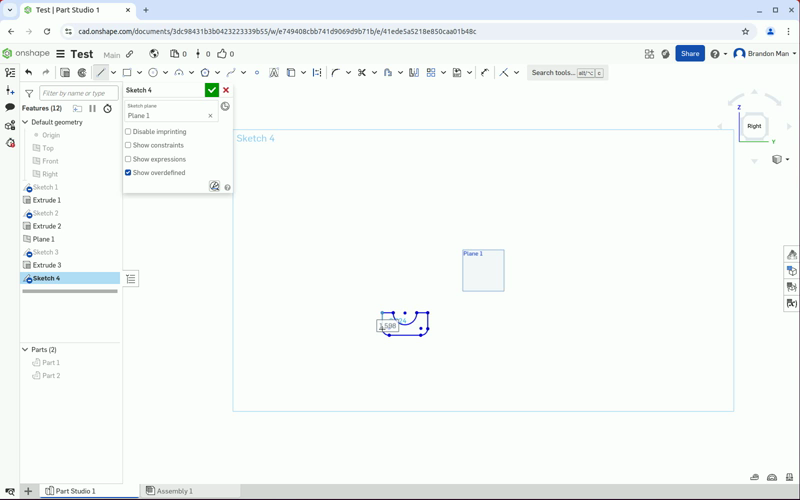
mouse_move(417, 331)
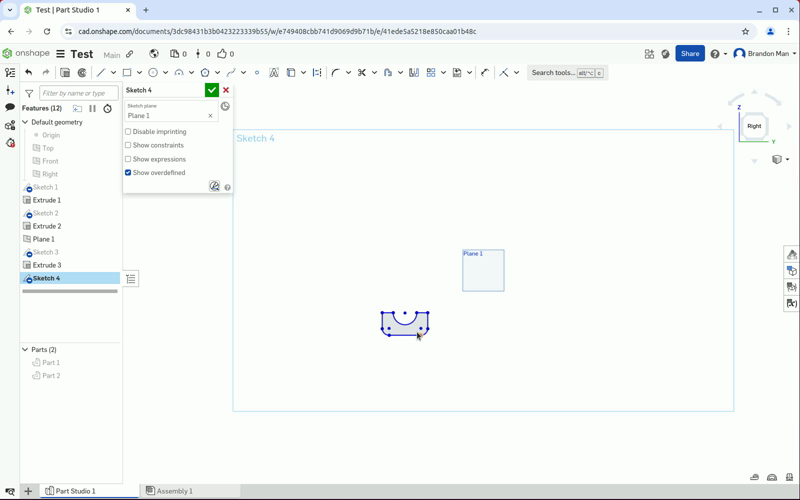
scroll(6)
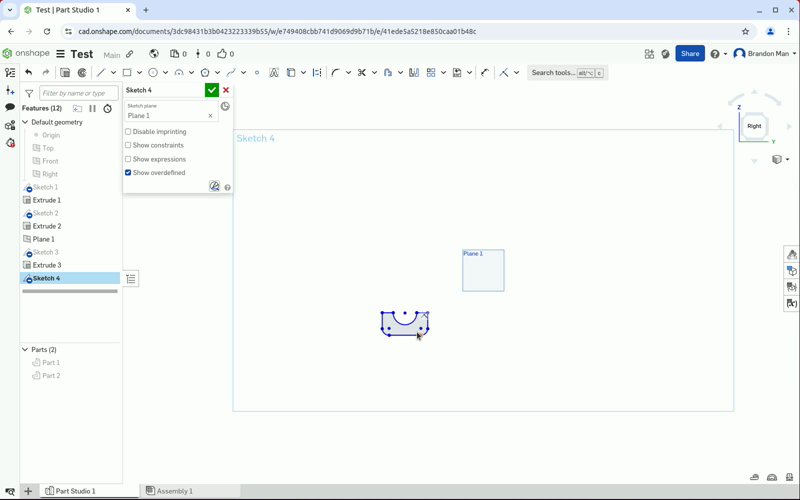
scroll(6)
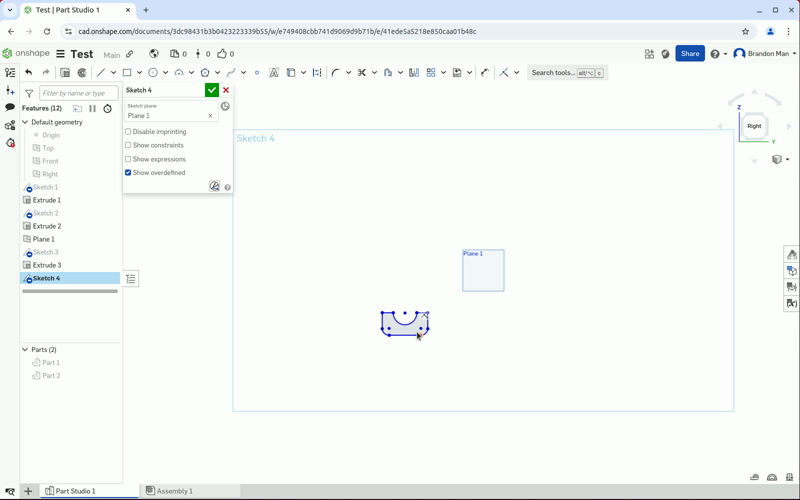
scroll(6)
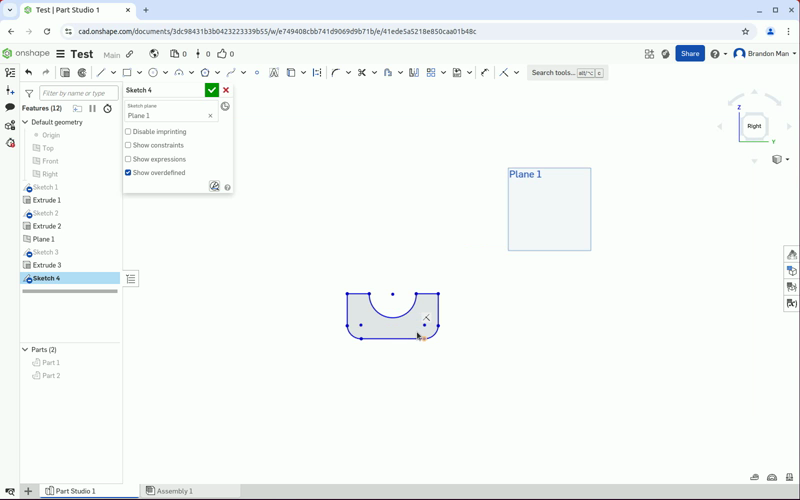
scroll(6)
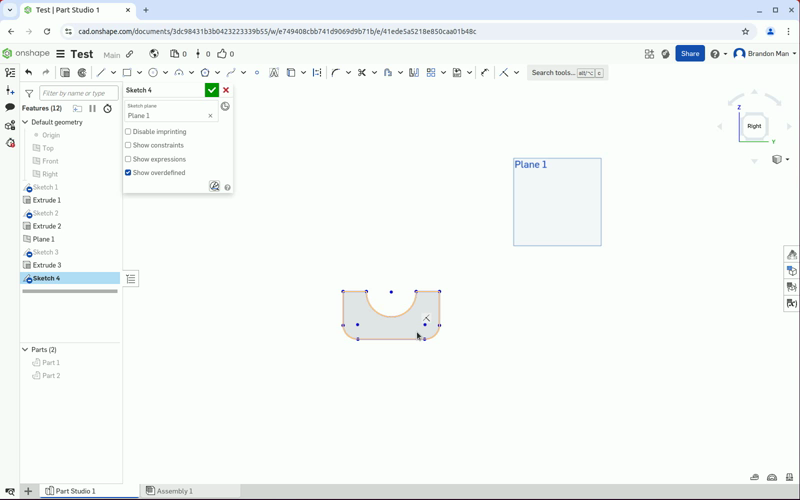
scroll(6)
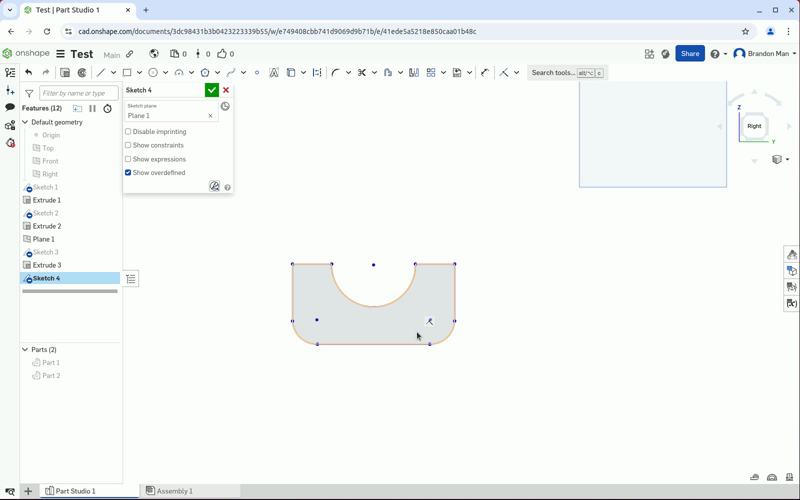
scroll(6)
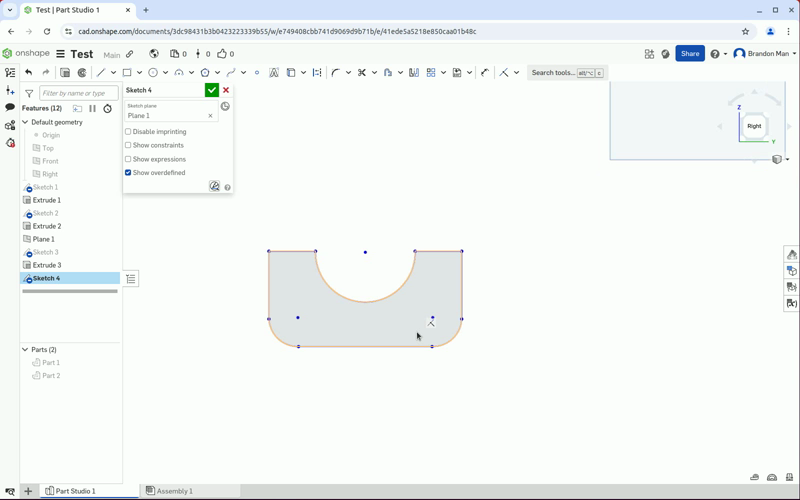
scroll(6)
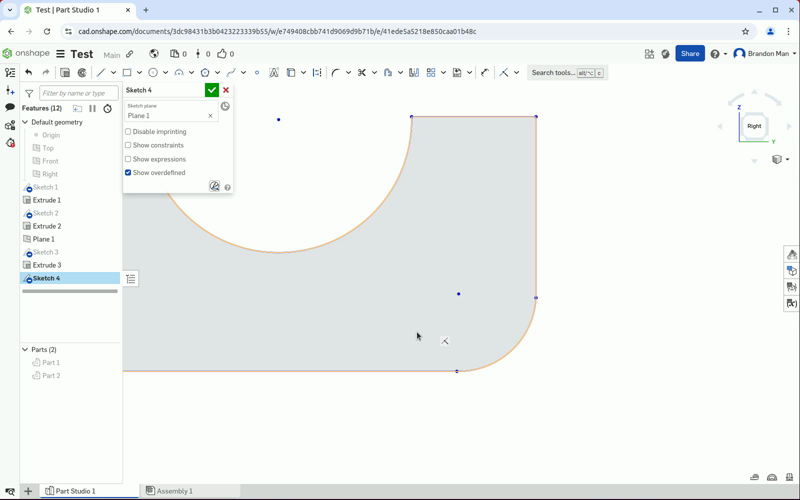
click(417, 331)
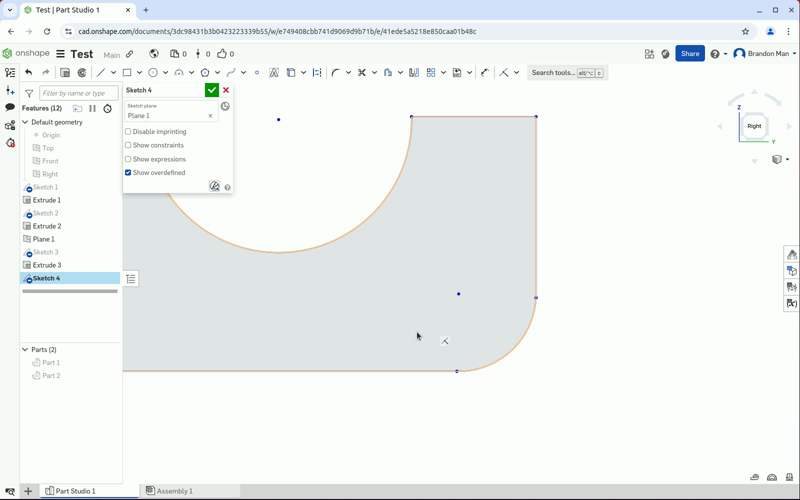
scroll(-6)
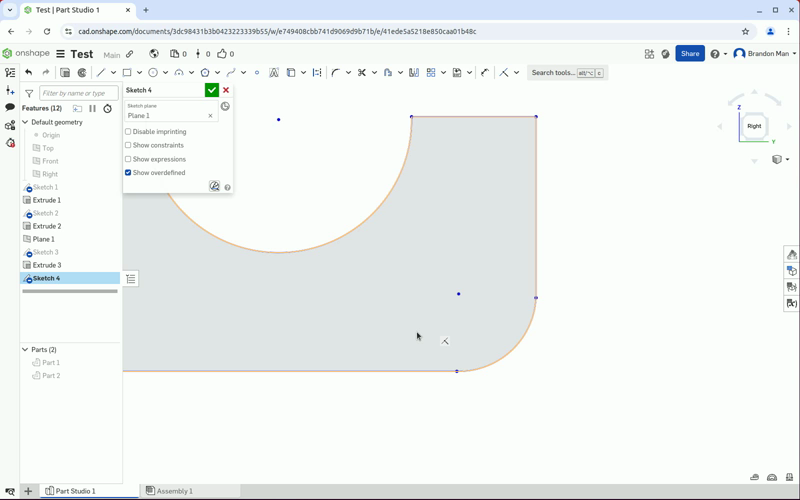
scroll(-6)
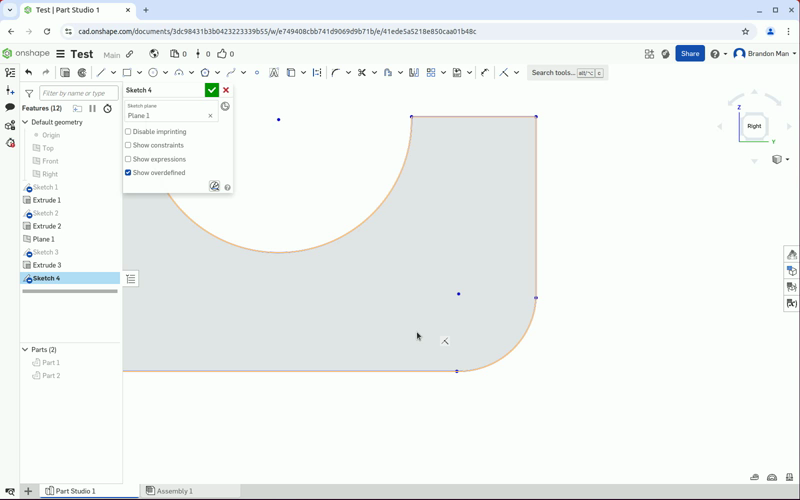
scroll(-6)
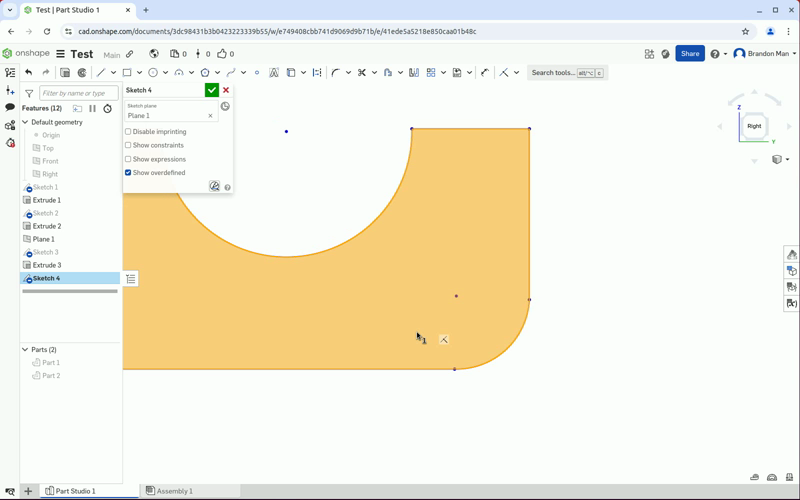
scroll(-6)
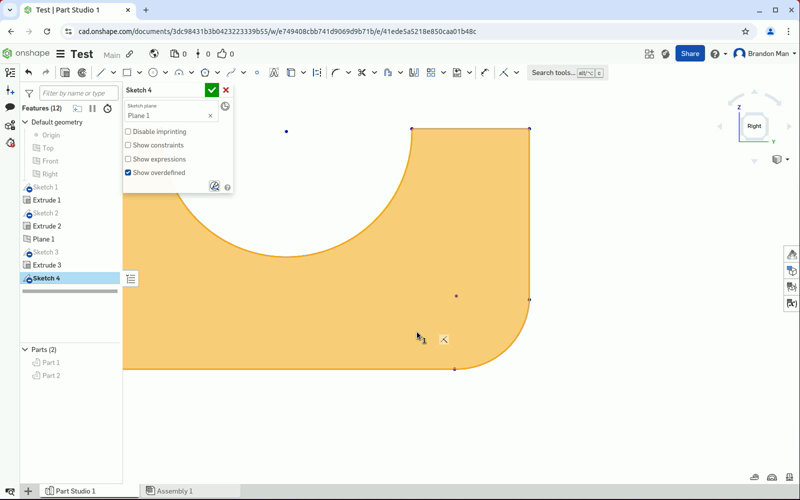
scroll(-6)
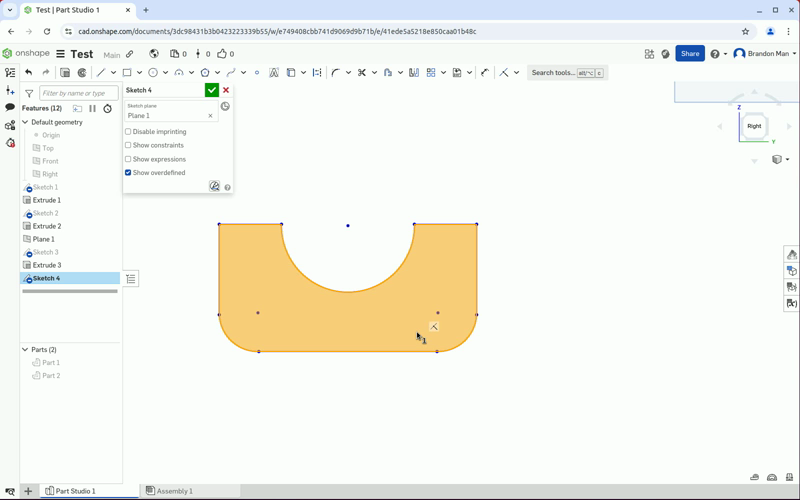
scroll(-6)
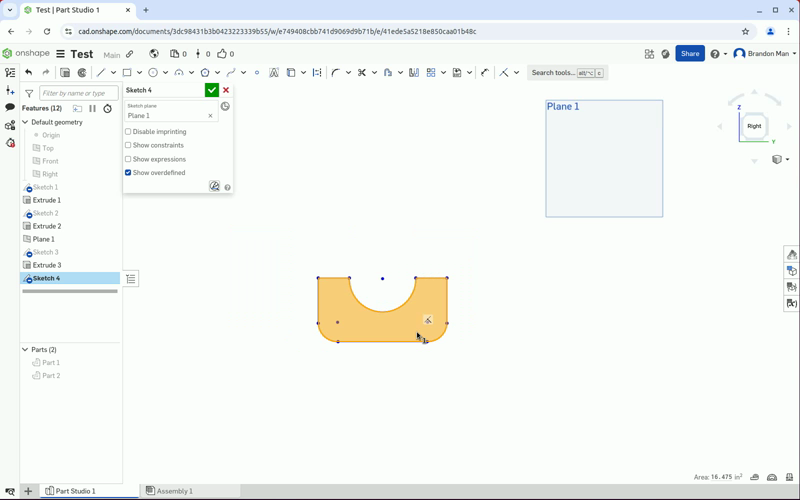
scroll(-6)
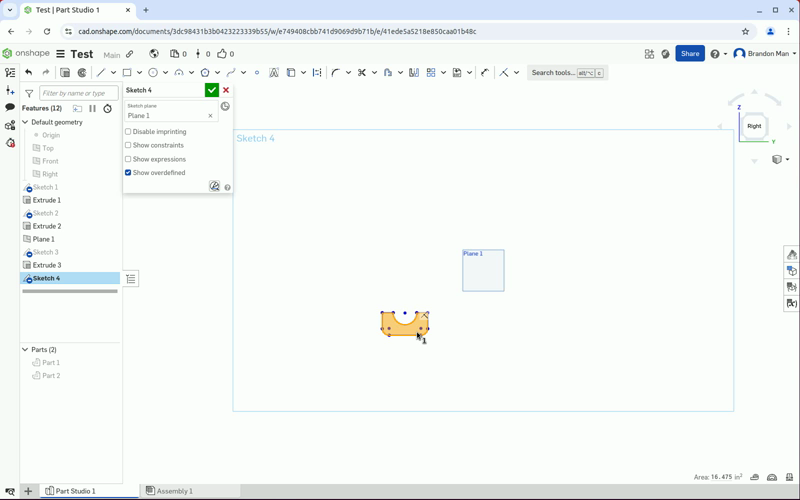
mouse_move(73, 352)
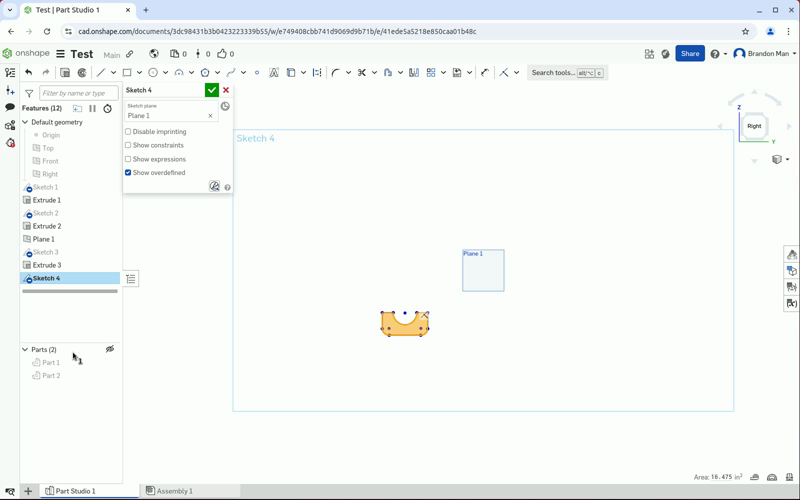
key(shift+y)
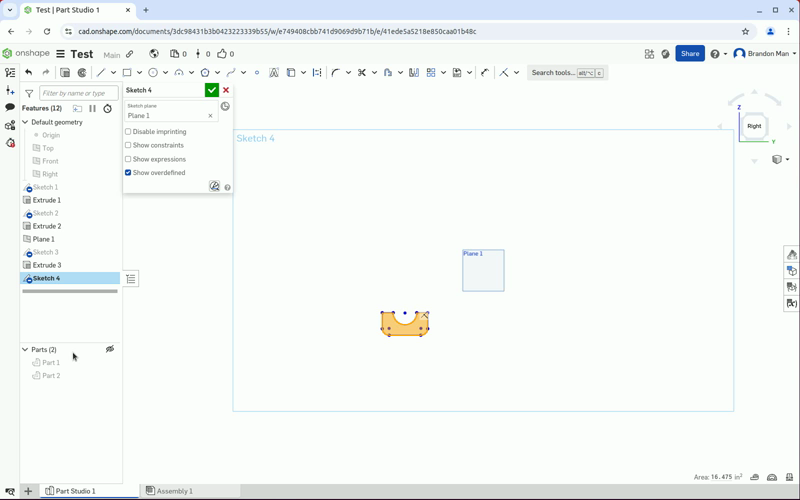
key(shift+e)
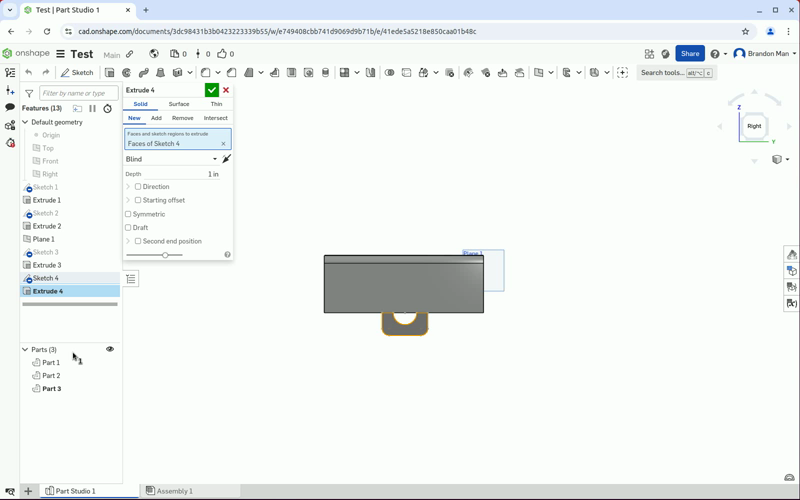
mouse_move(143, 106)
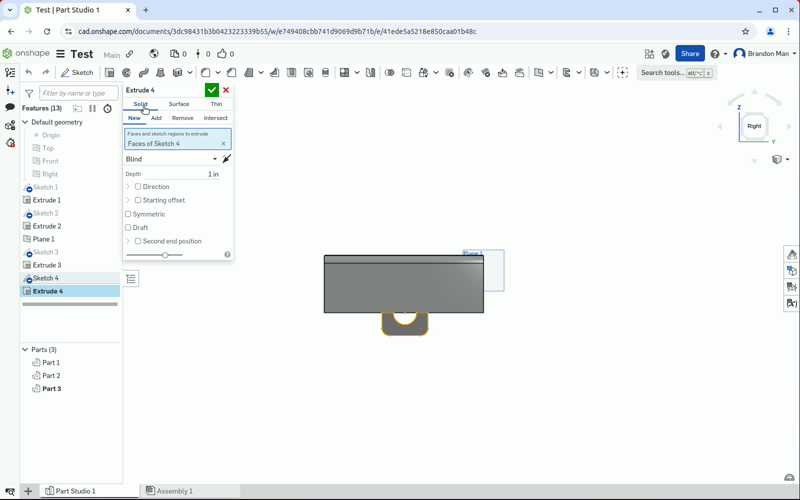
click(143, 106)
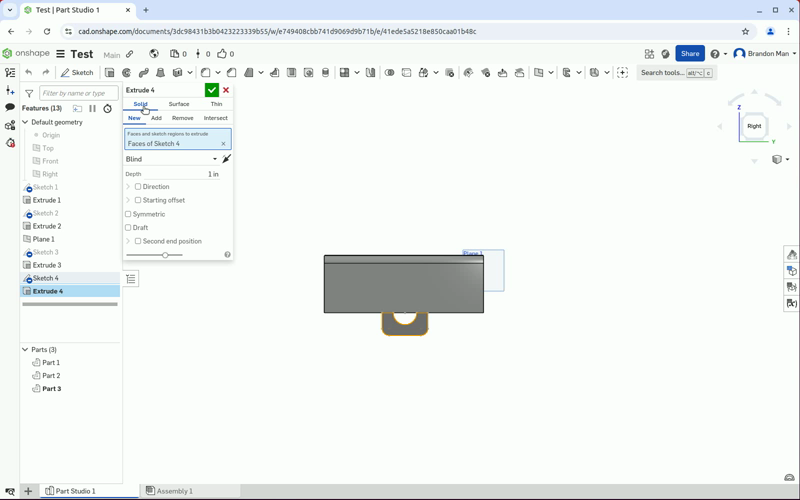
mouse_move(137, 120)
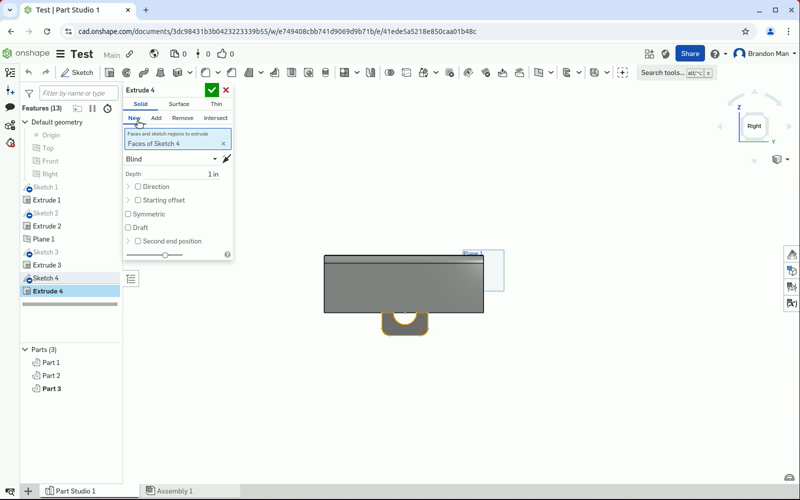
click(137, 120)
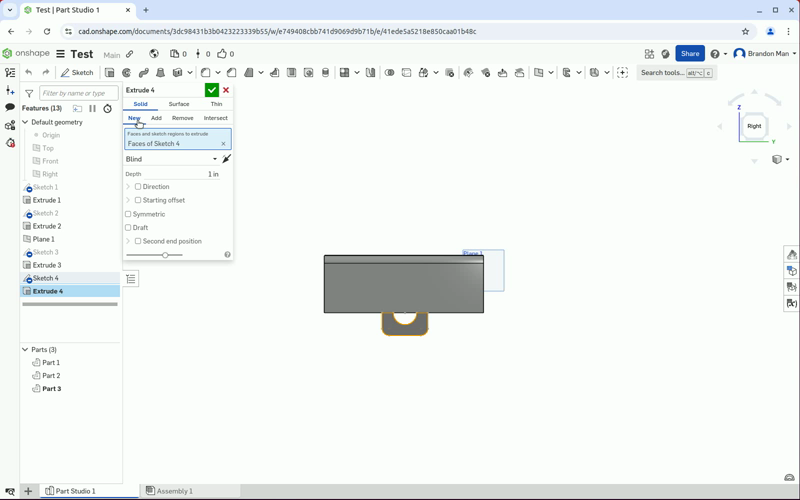
key(tab, 4)
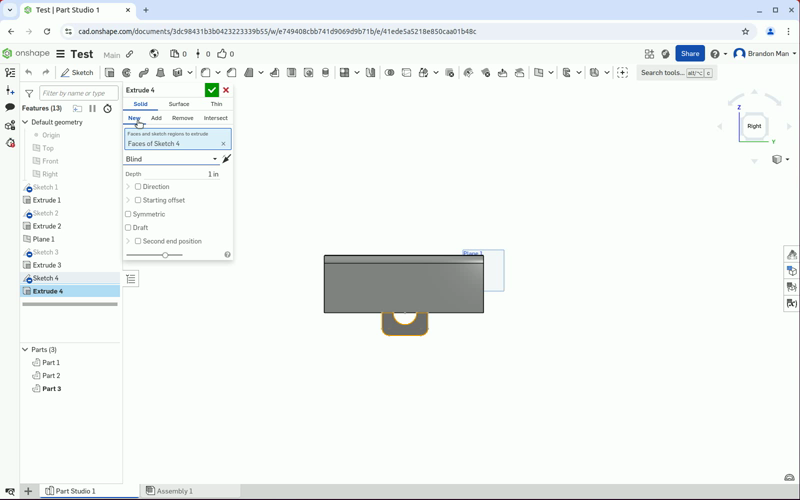
text(-0.722)
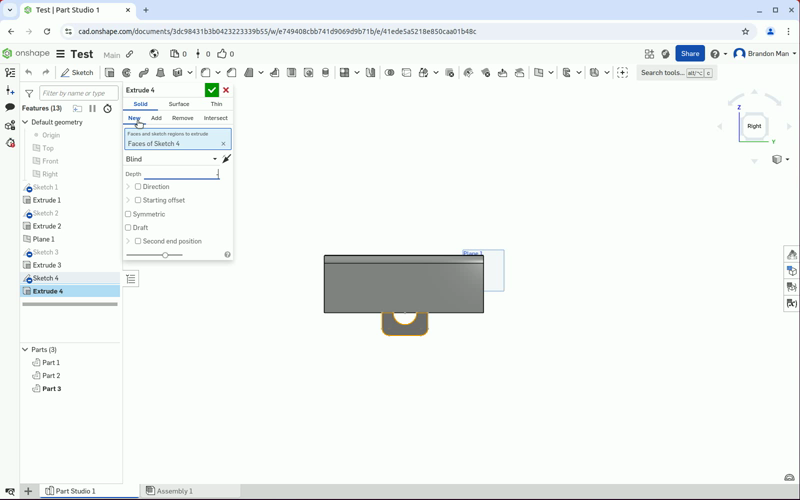
key(enter)
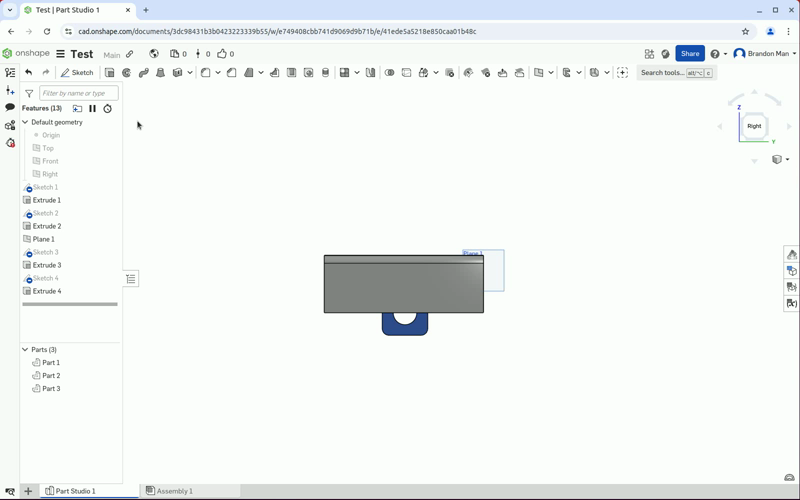
key(shift+h)
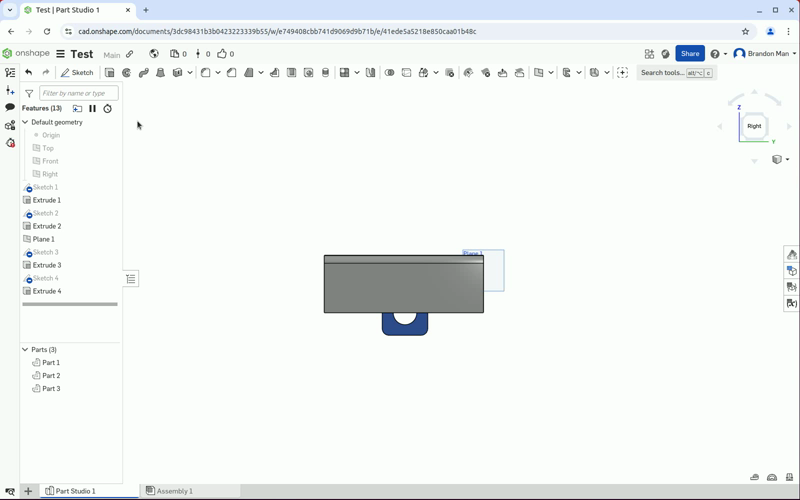
key(shift+h)
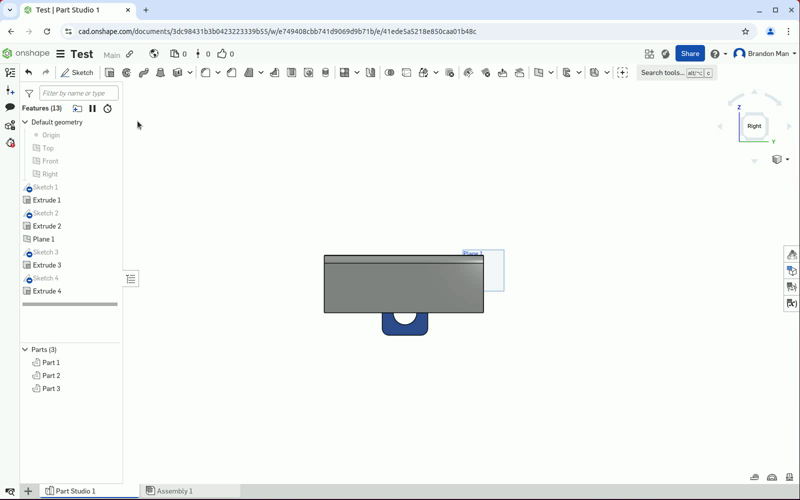
mouse_move(73, 189)
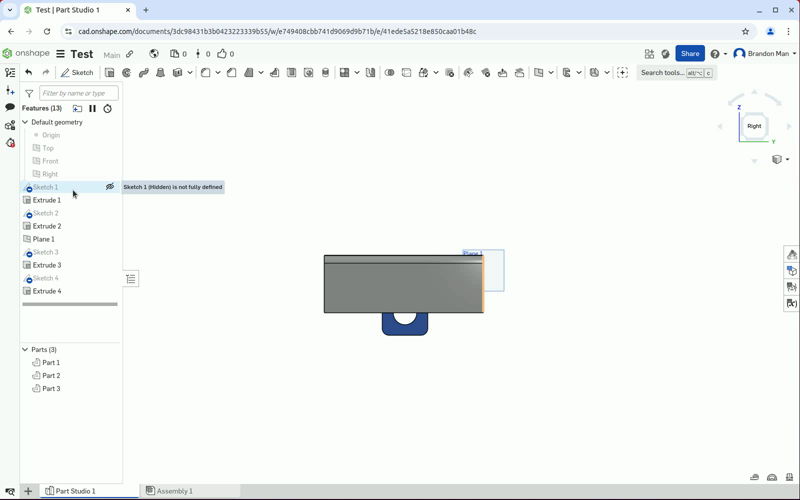
click(73, 189)
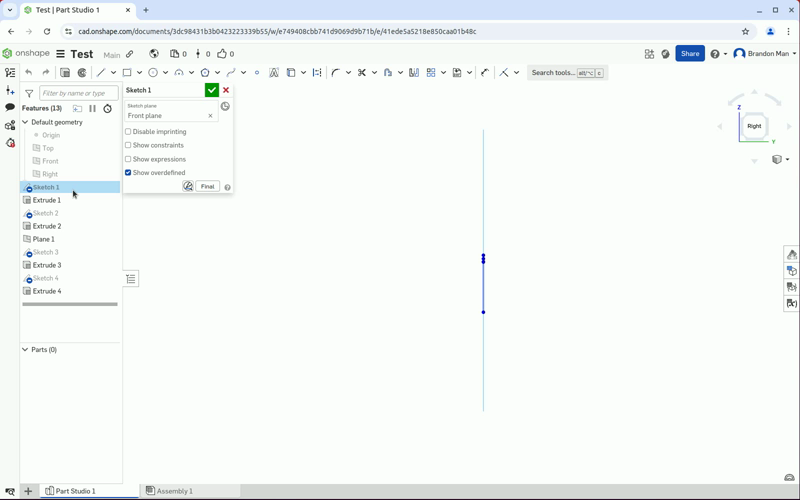
mouse_move(229, 92)
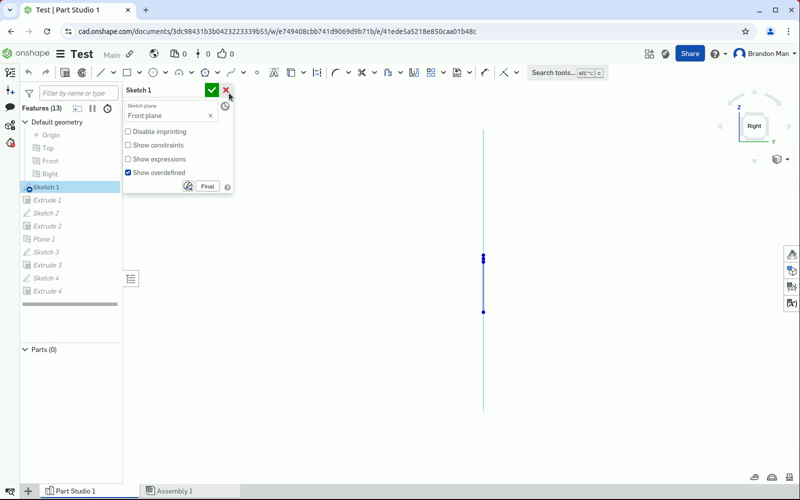
click(229, 92)
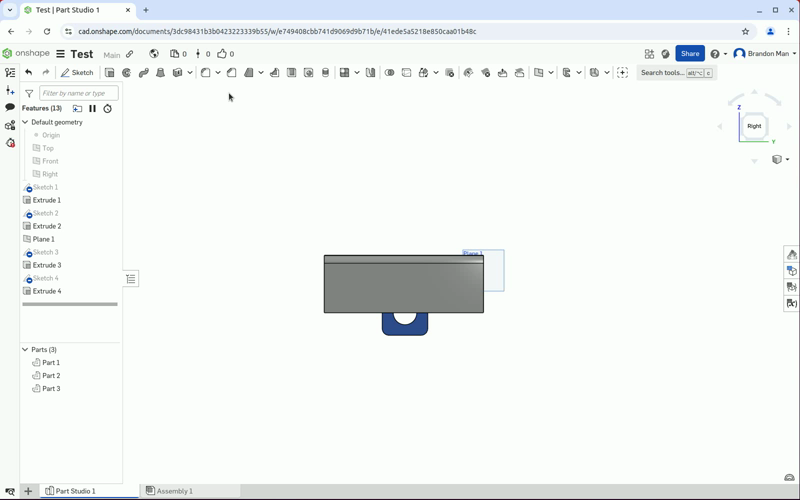
mouse_move(541, 75)
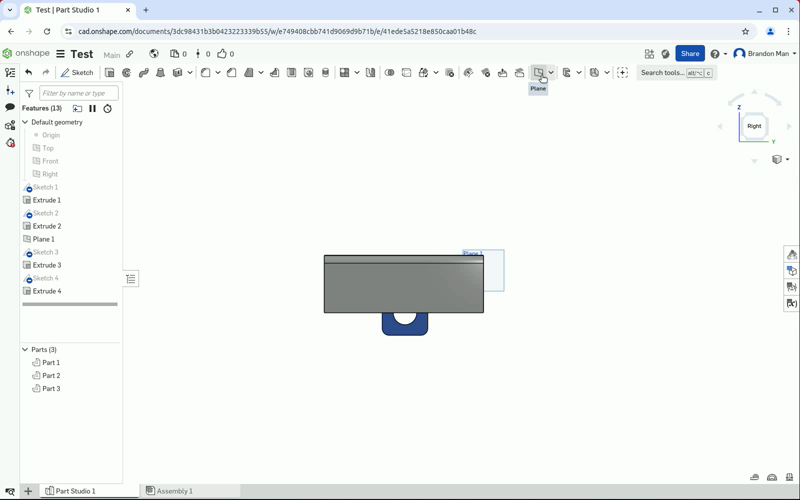
click(541, 75)
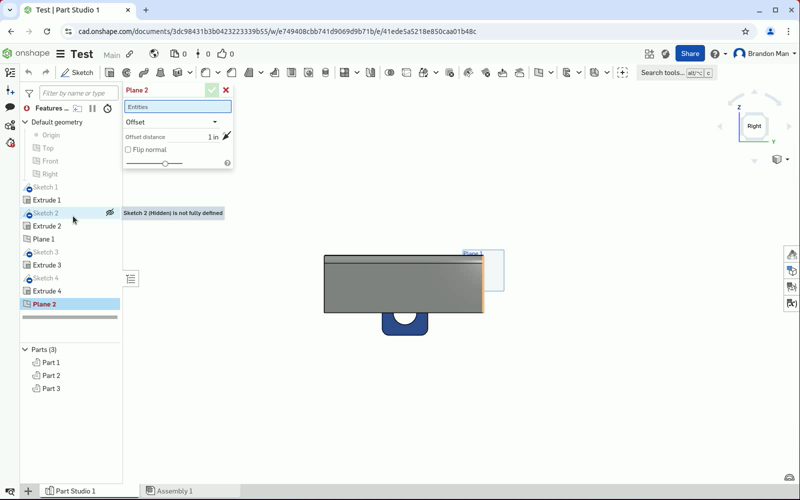
scroll(3)
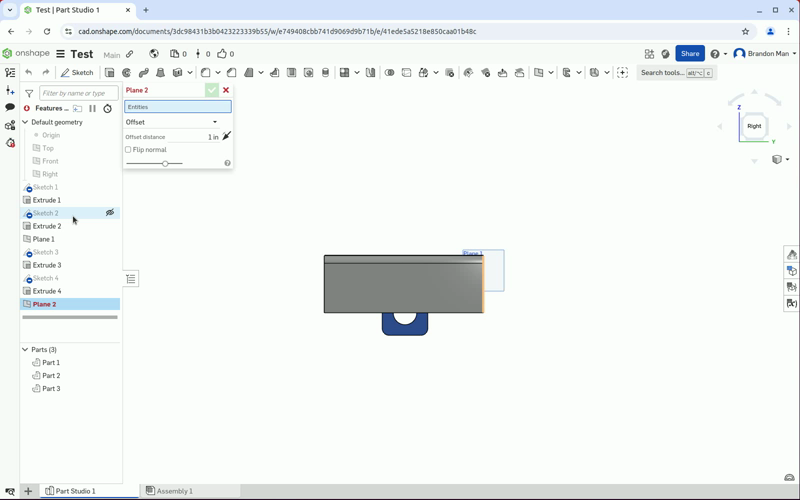
mouse_move(73, 176)
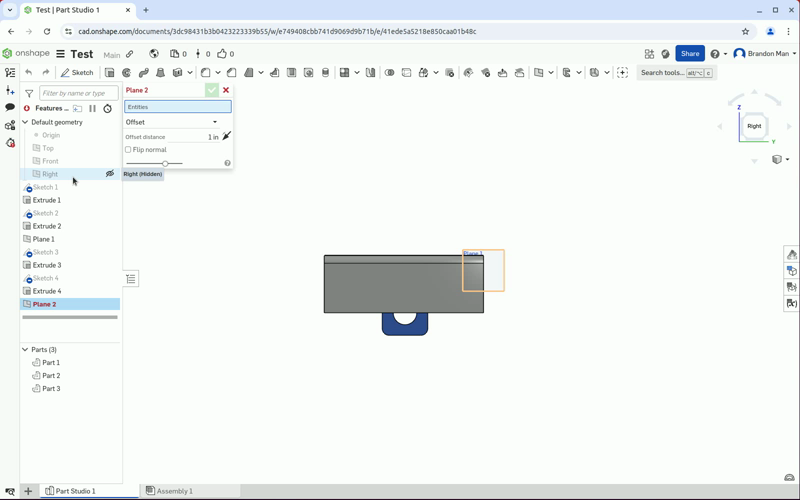
click(73, 176)
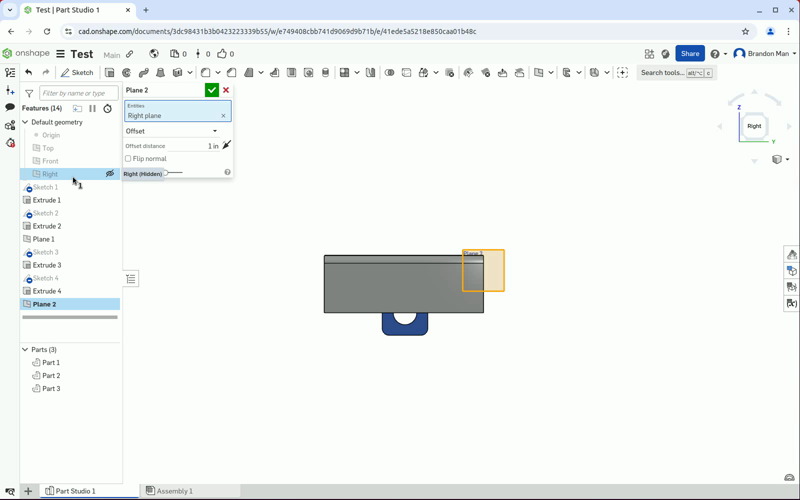
key(tab, 2)
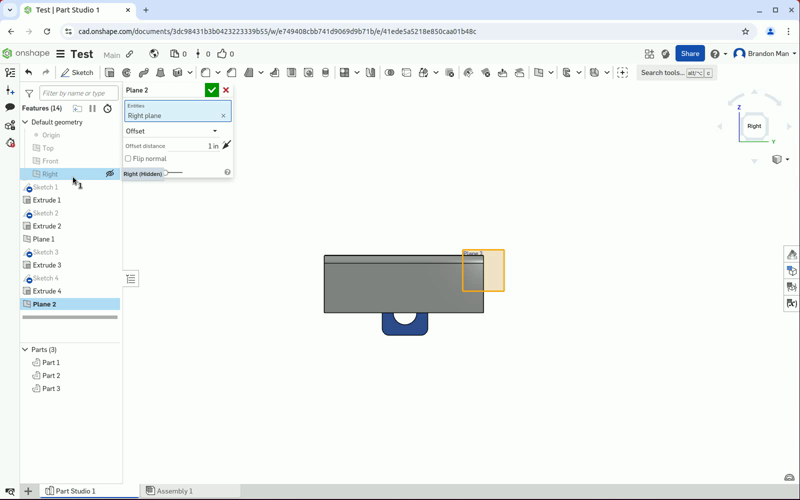
text(11.554)
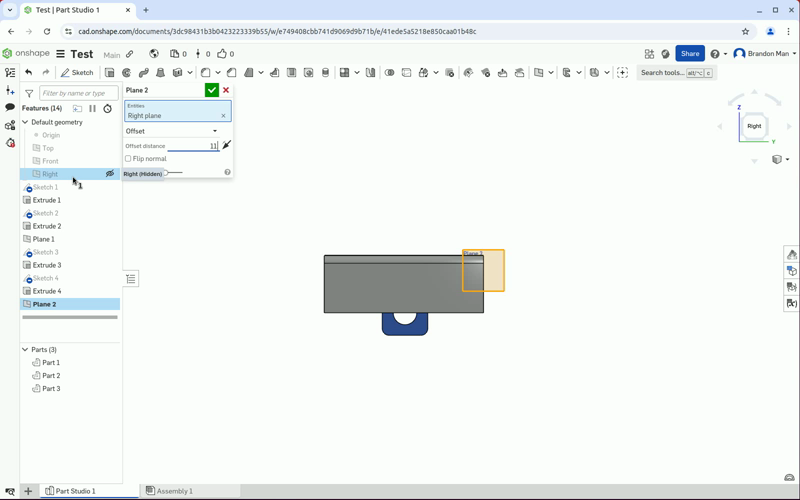
key(enter, 2)
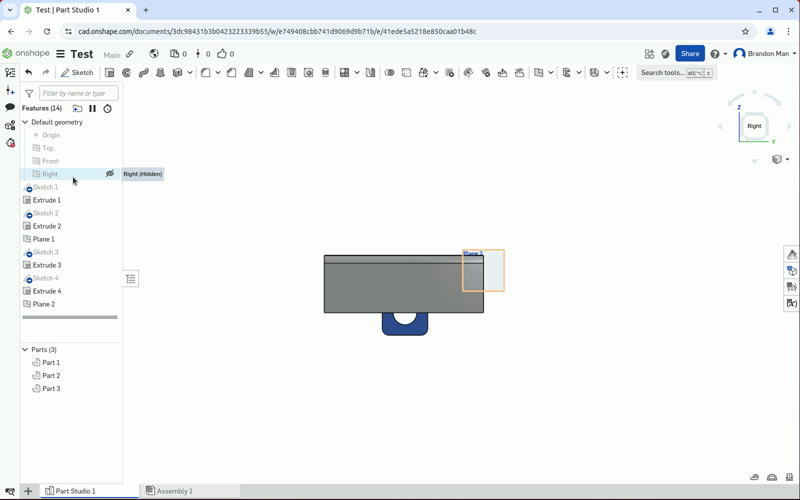
key(shift+s)
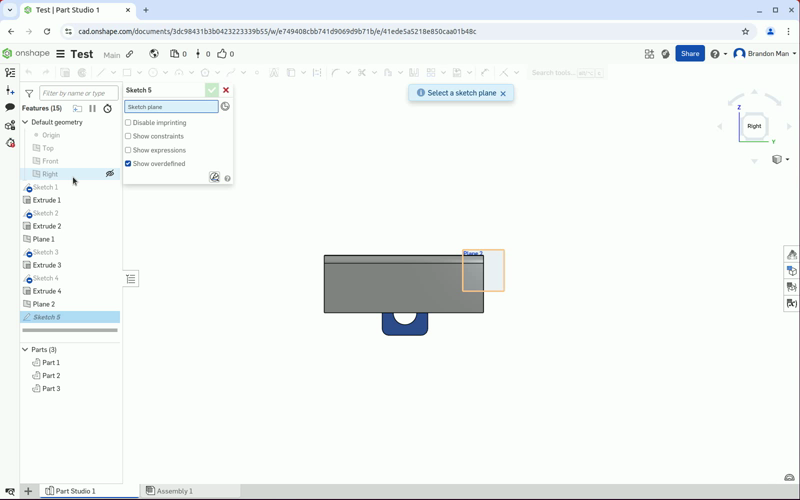
mouse_move(73, 306)
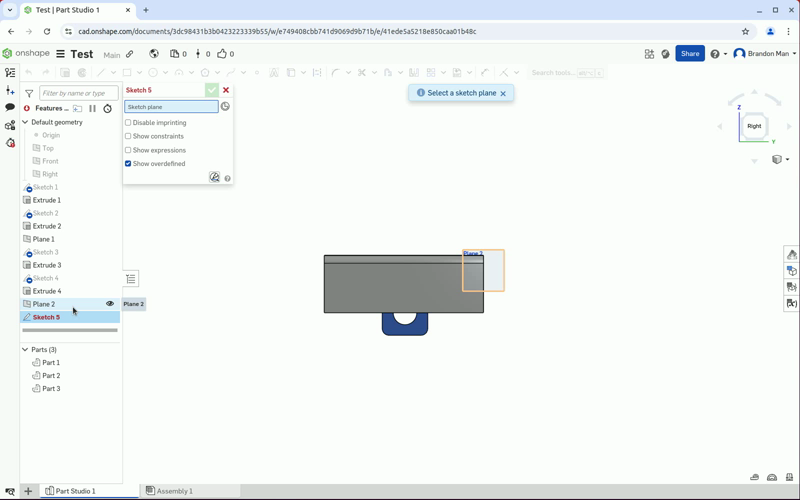
click(73, 306)
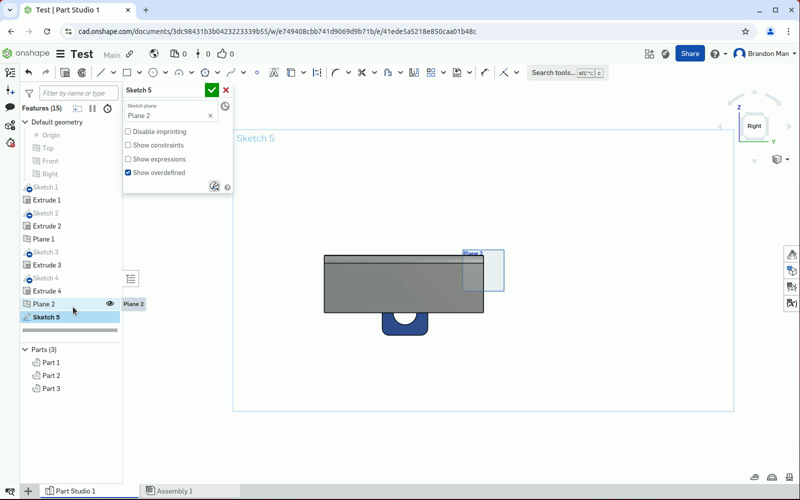
mouse_move(73, 352)
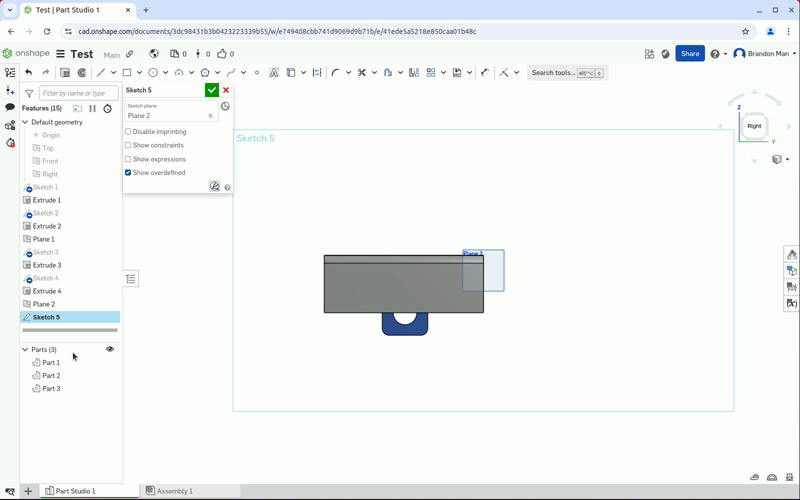
key(y)
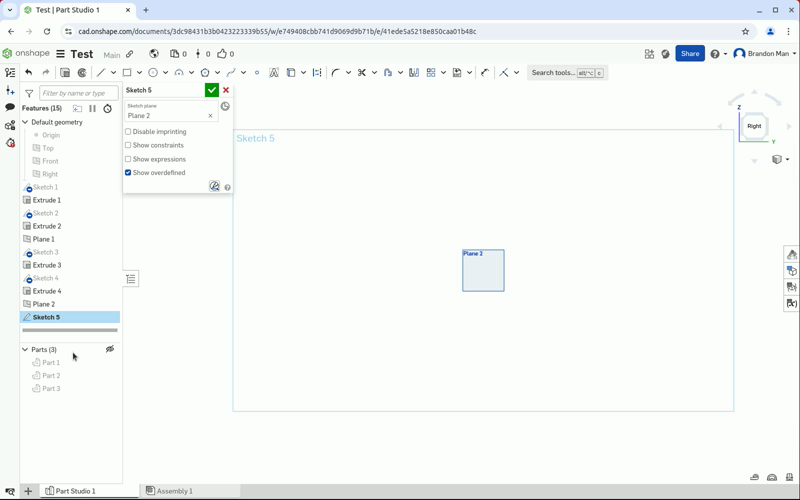
key(a)
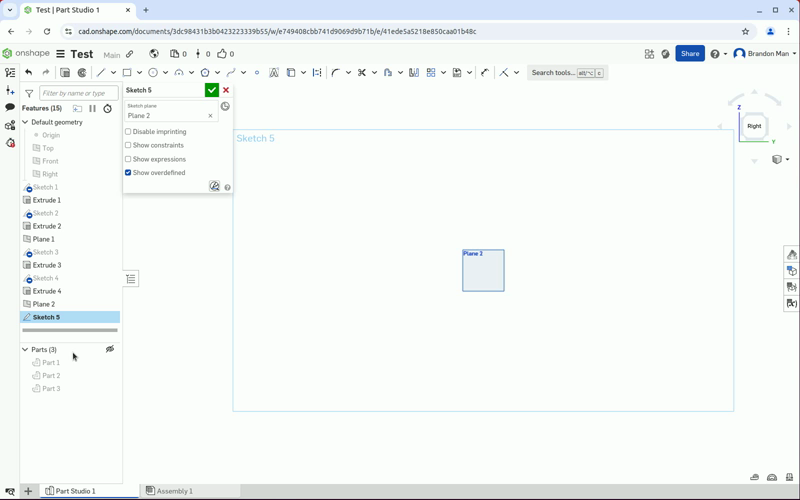
key_down(shift)
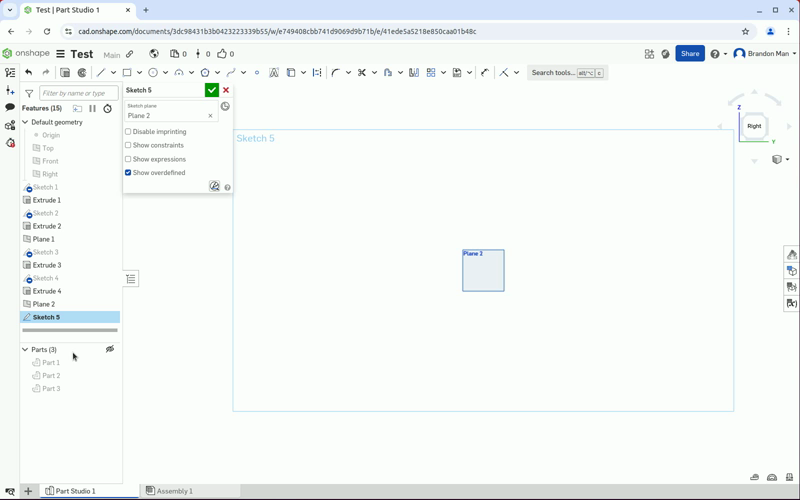
mouse_move(382, 328)
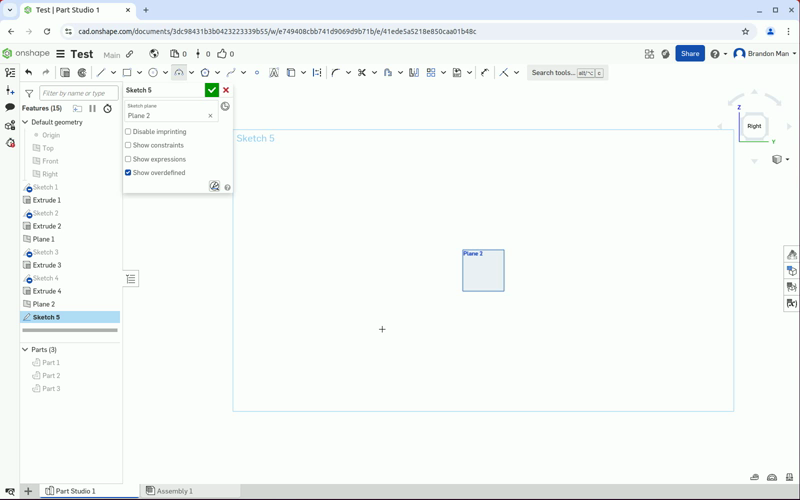
click(382, 328)
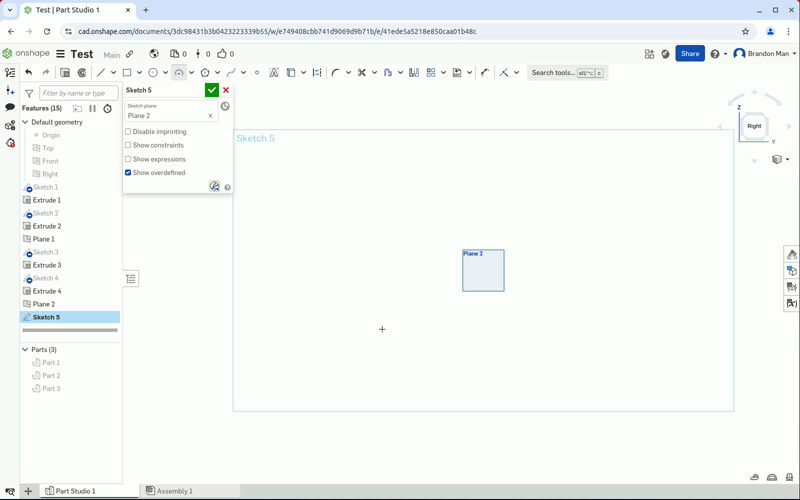
key_up(shift)
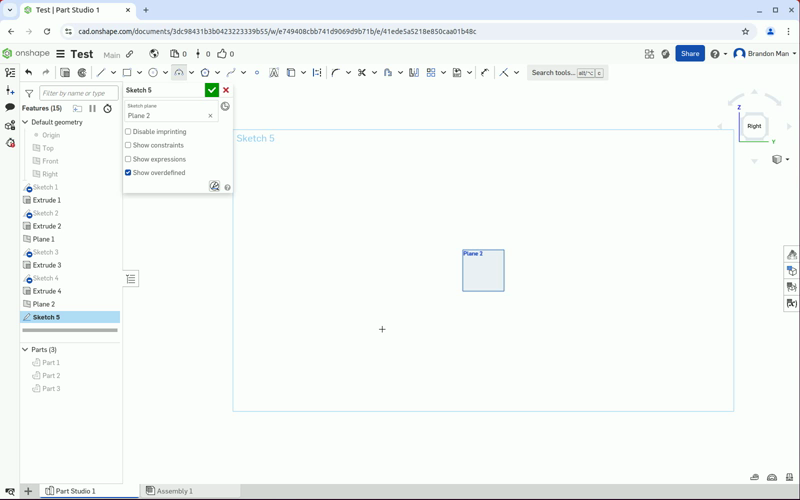
key_down(shift)
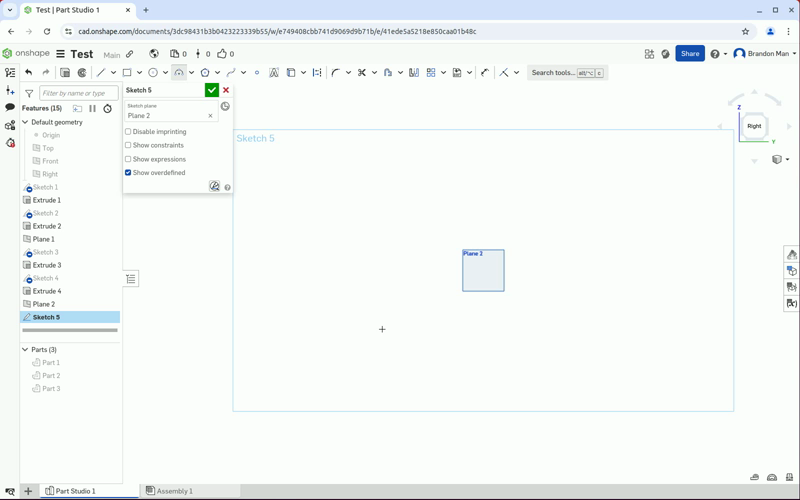
mouse_move(389, 335)
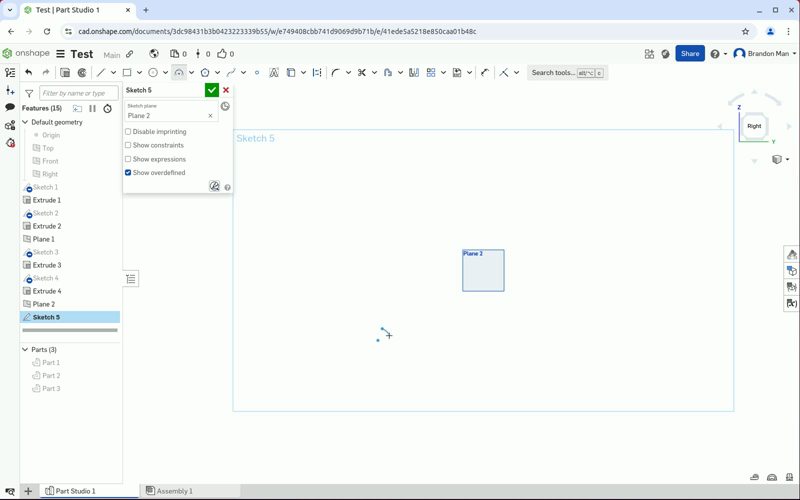
click(389, 335)
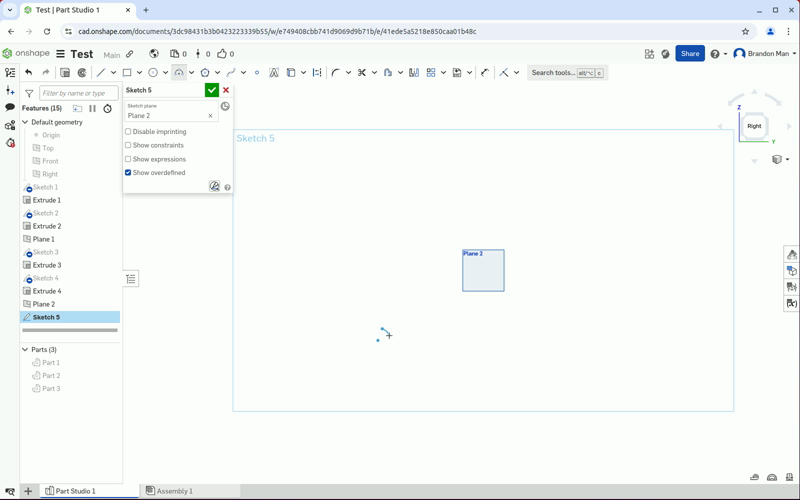
mouse_move(384, 333)
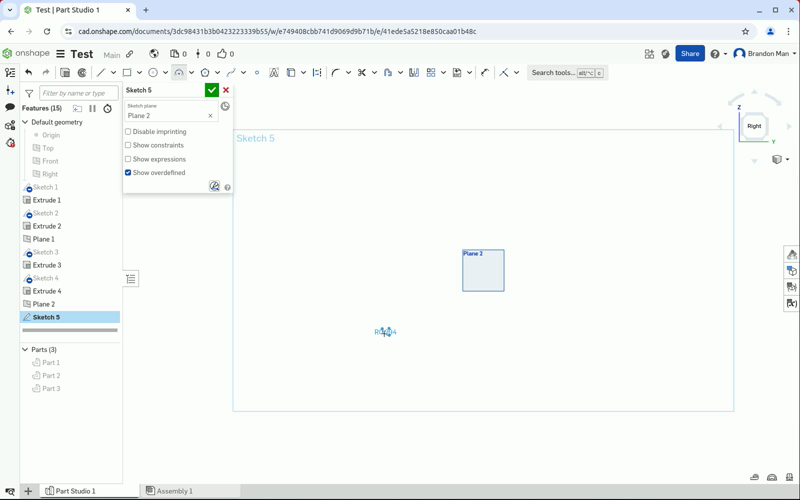
click(384, 333)
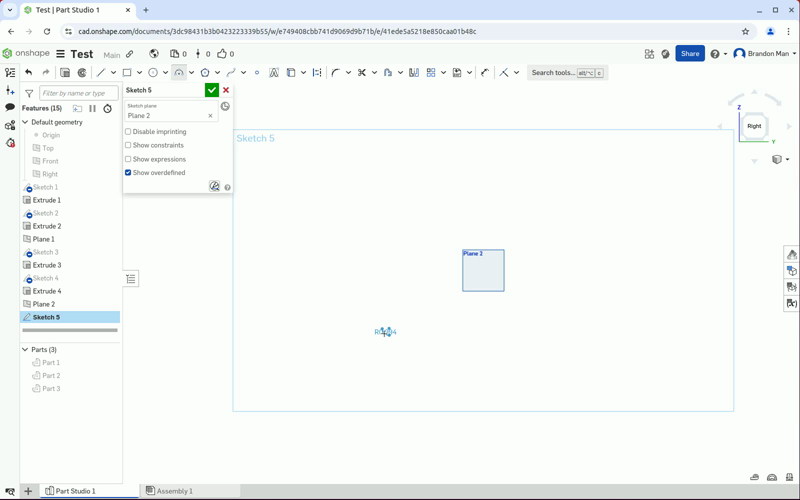
key_up(shift)
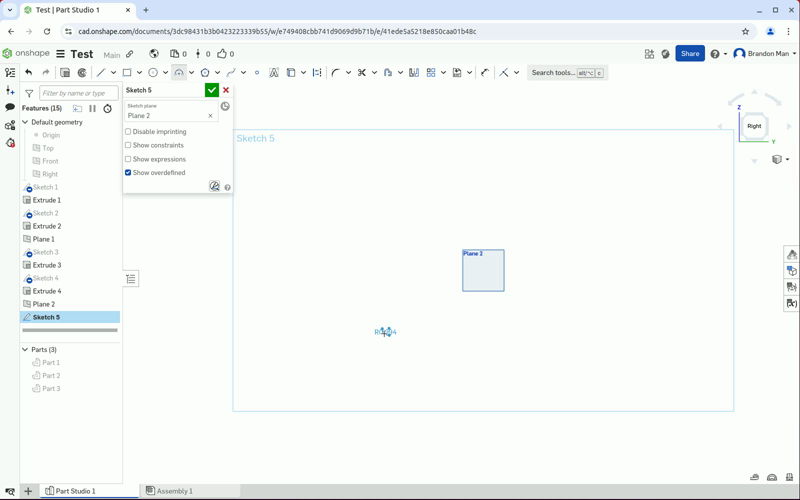
key(esc)
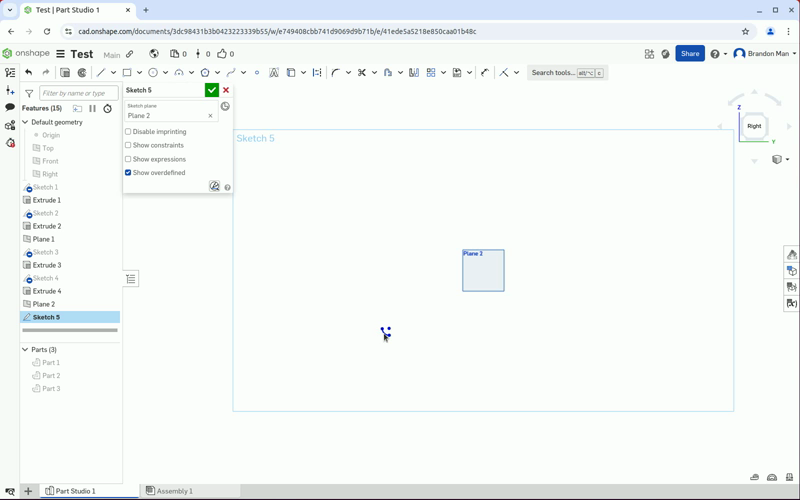
key(l)
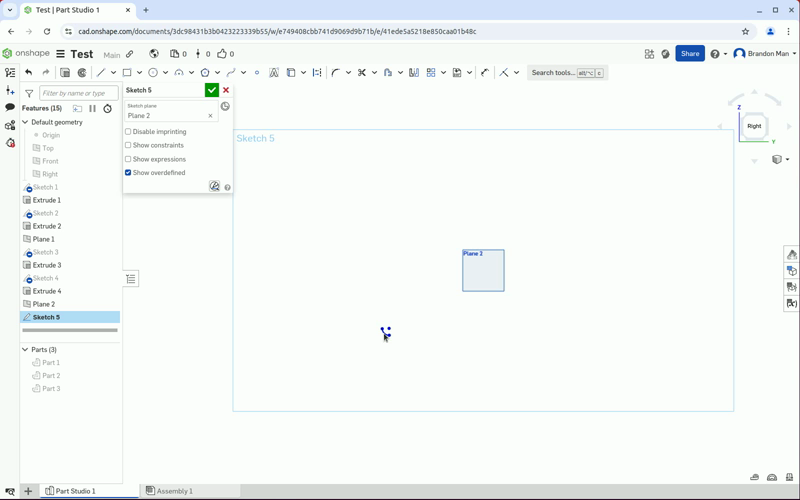
mouse_move(389, 335)
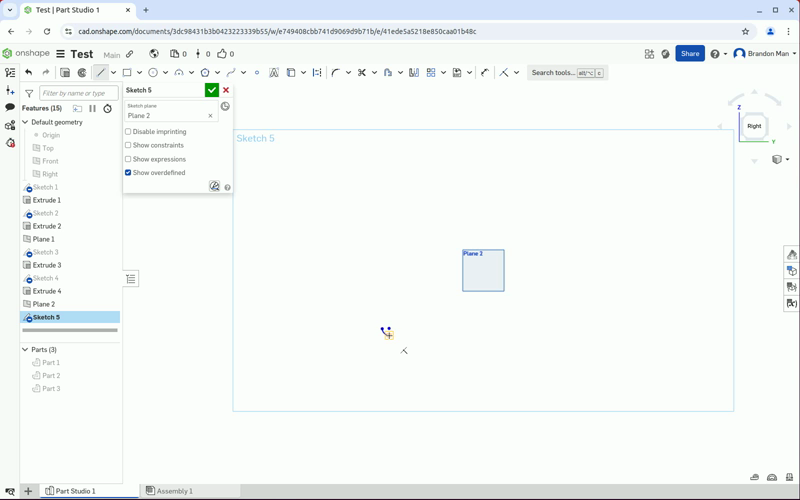
click(389, 335)
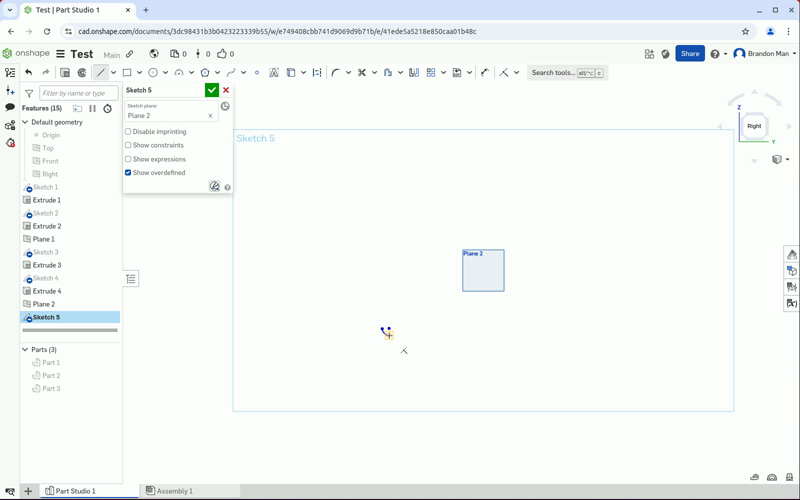
key_down(shift)
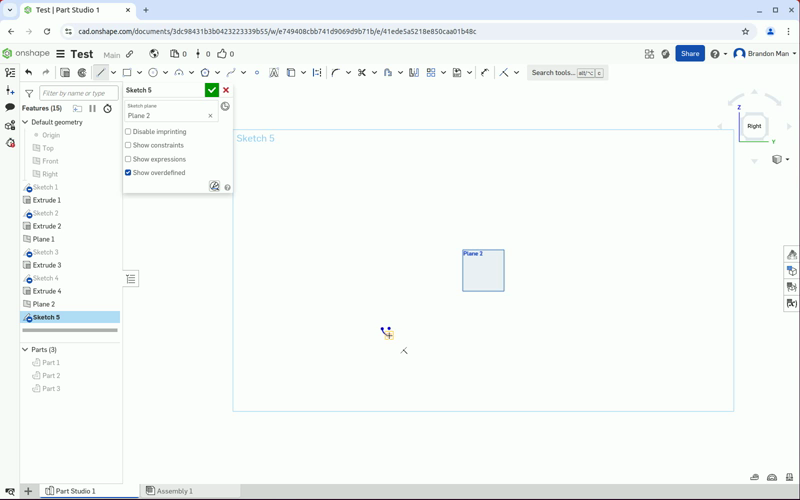
mouse_move(419, 335)
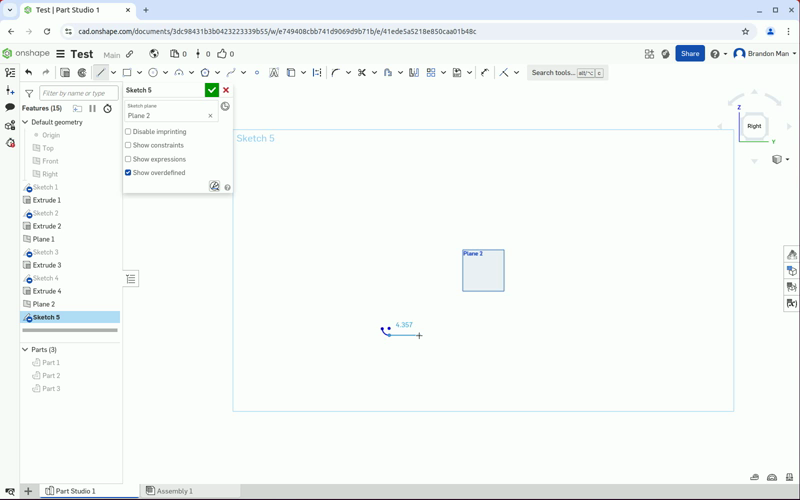
mouse_move(420, 335)
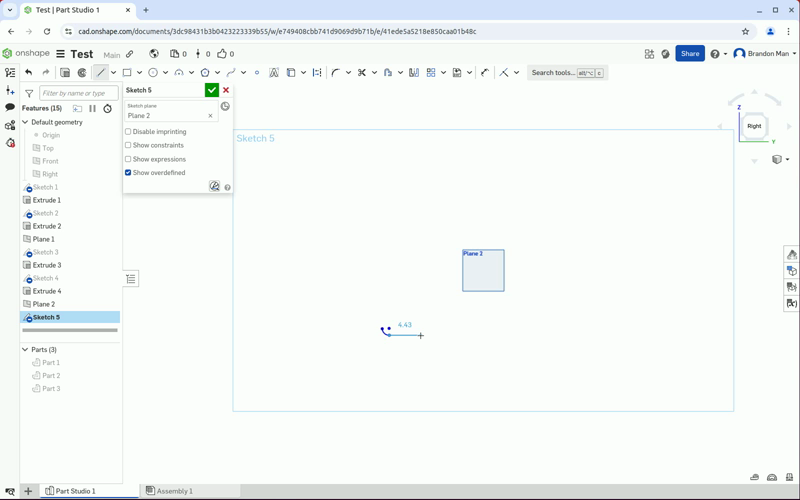
click(420, 335)
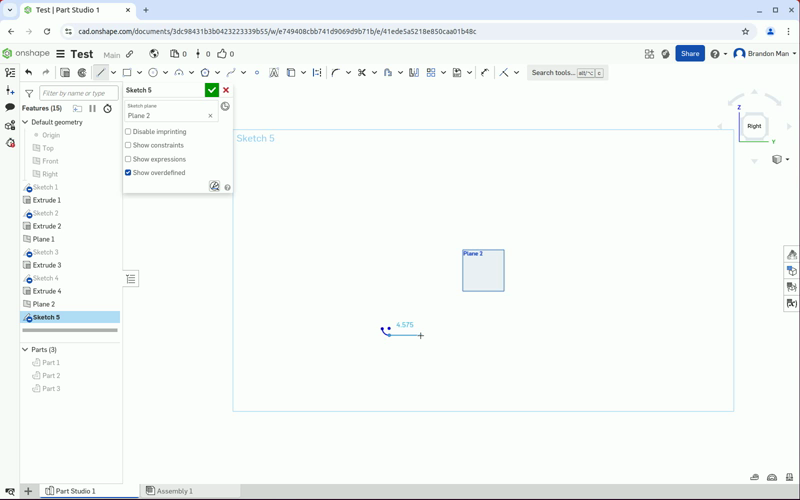
key_up(shift)
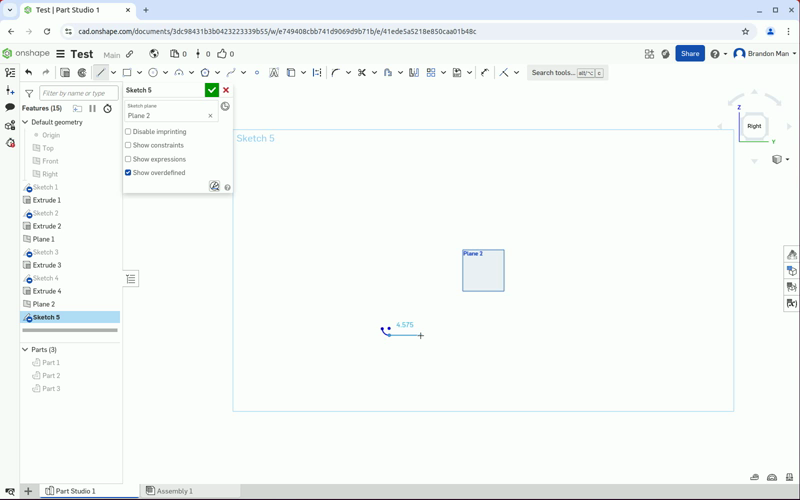
key(esc)
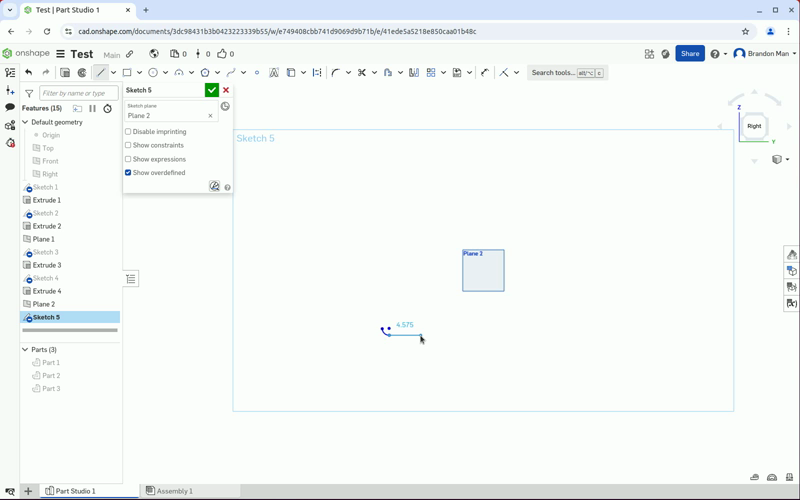
key(a)
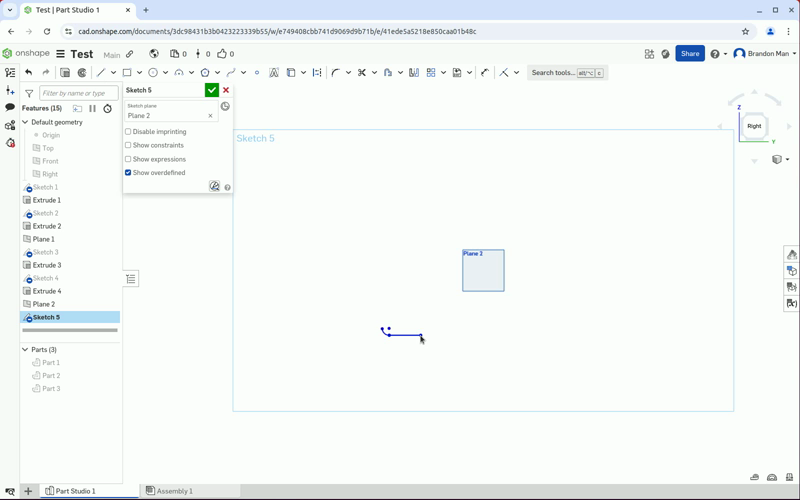
mouse_move(420, 335)
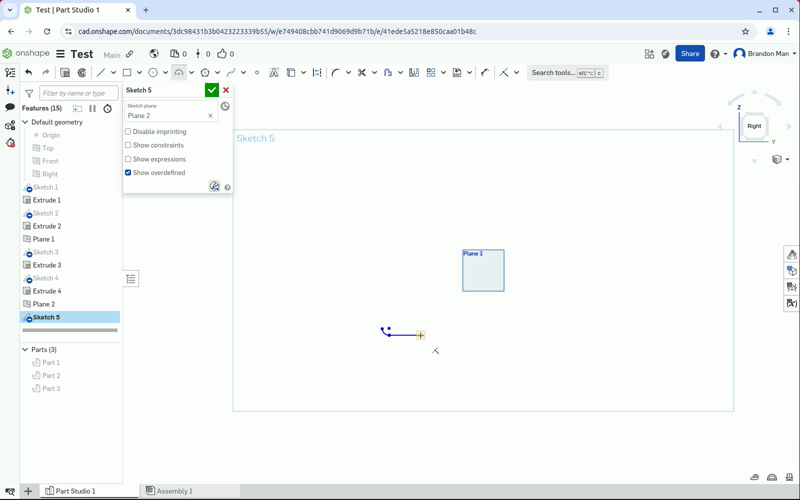
click(420, 335)
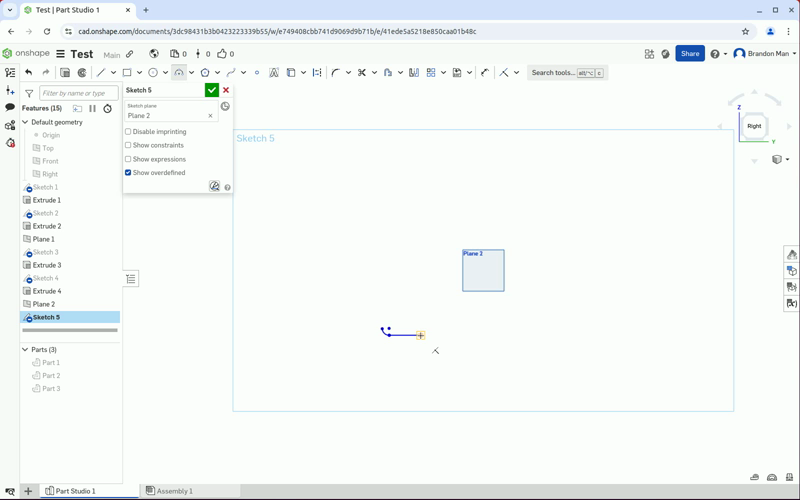
key_down(shift)
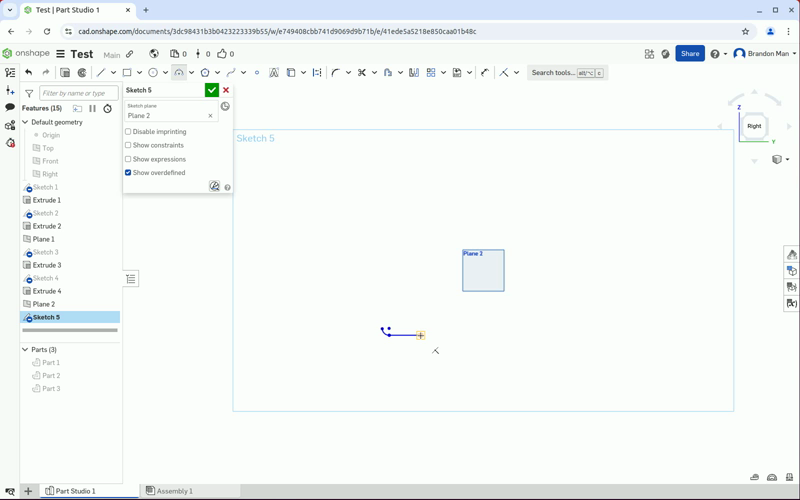
mouse_move(427, 328)
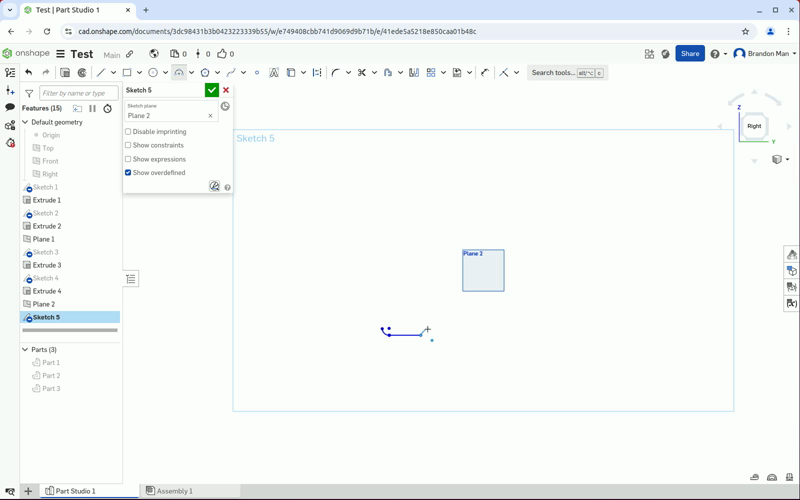
click(427, 328)
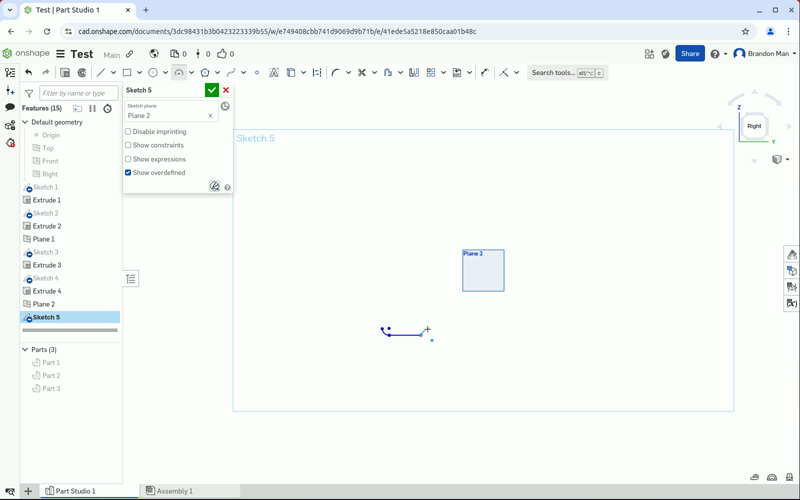
mouse_move(425, 333)
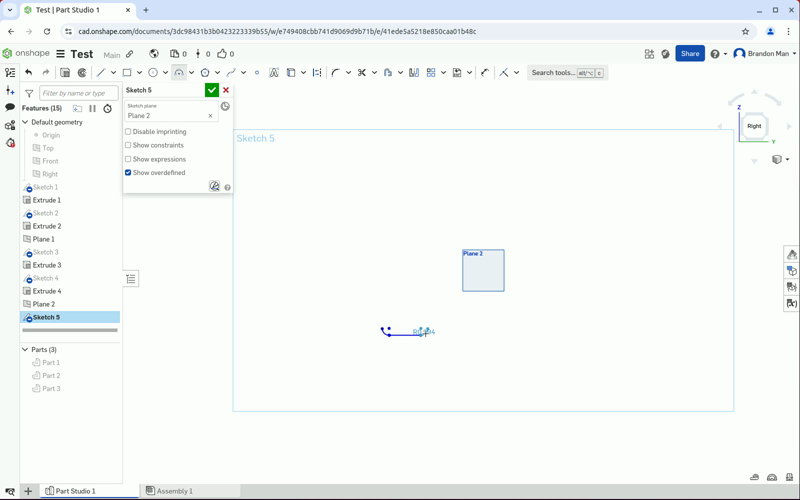
click(425, 333)
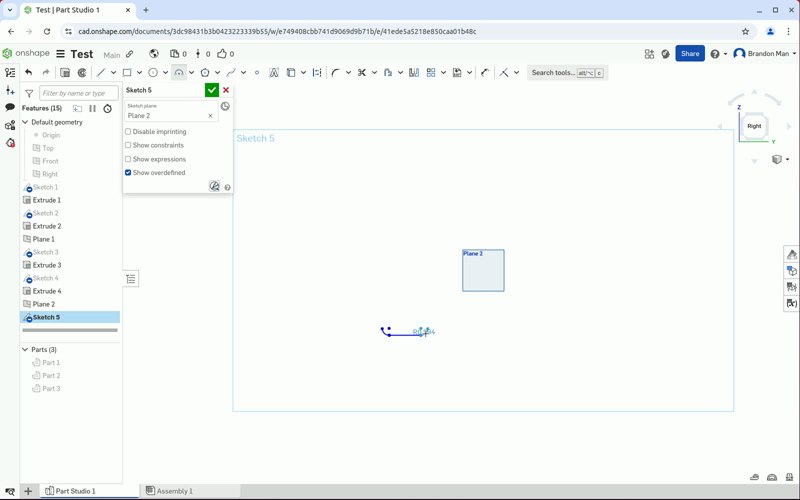
key_up(shift)
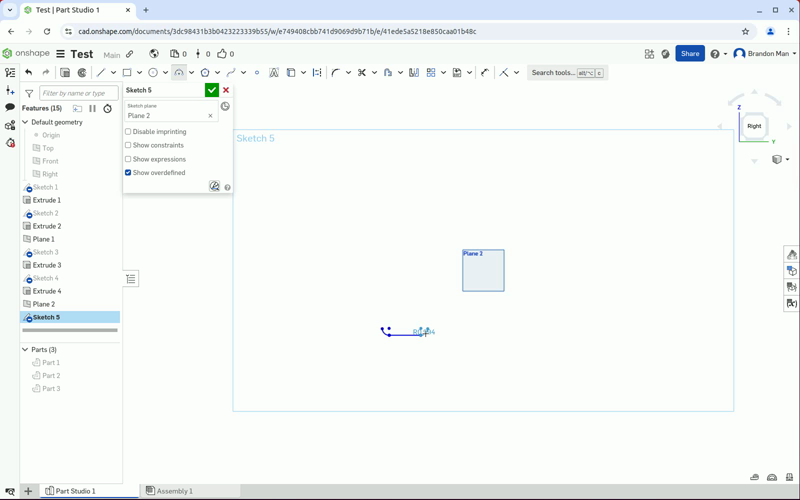
key(esc)
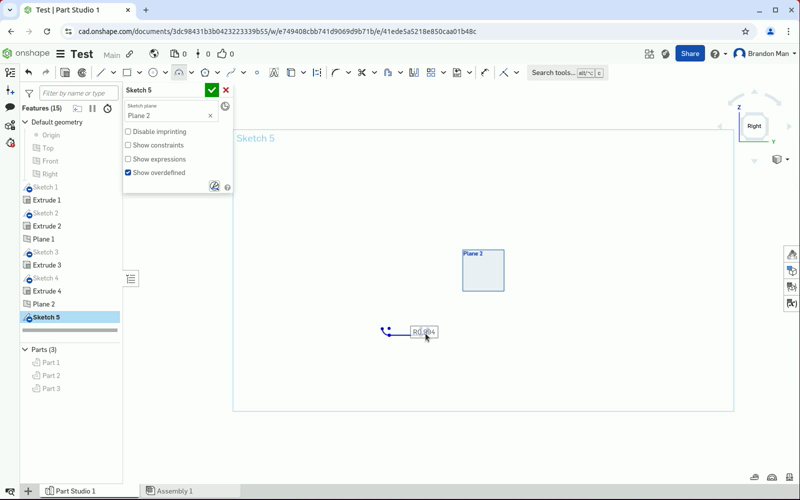
key(l)
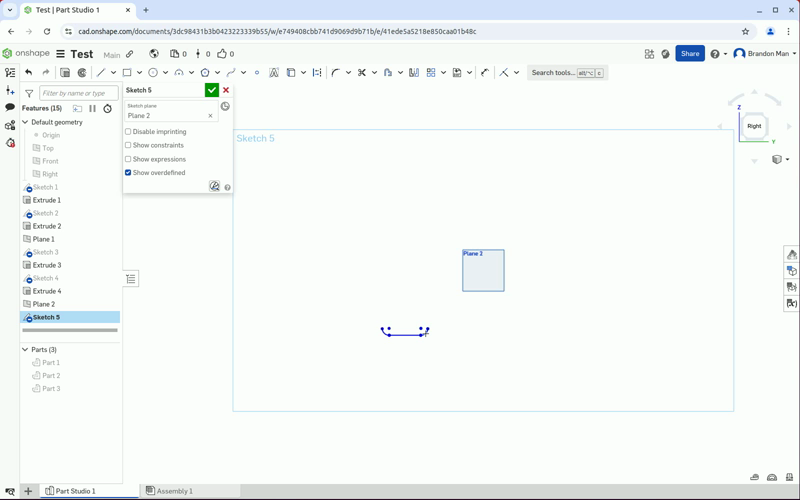
mouse_move(427, 328)
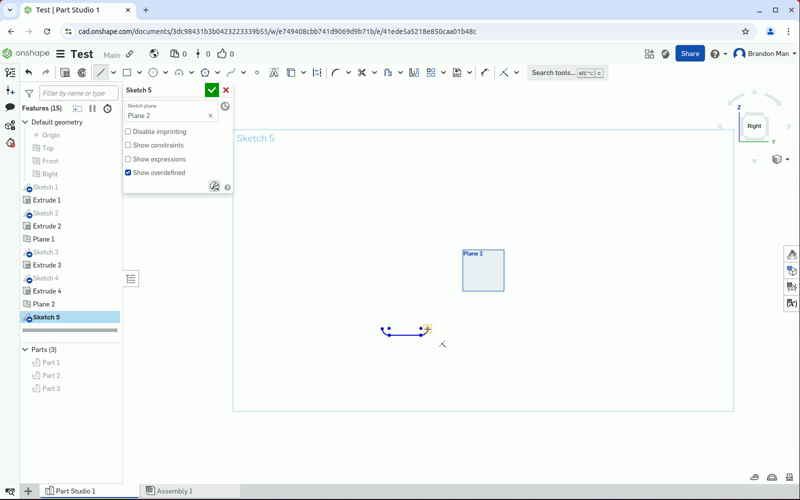
click(427, 328)
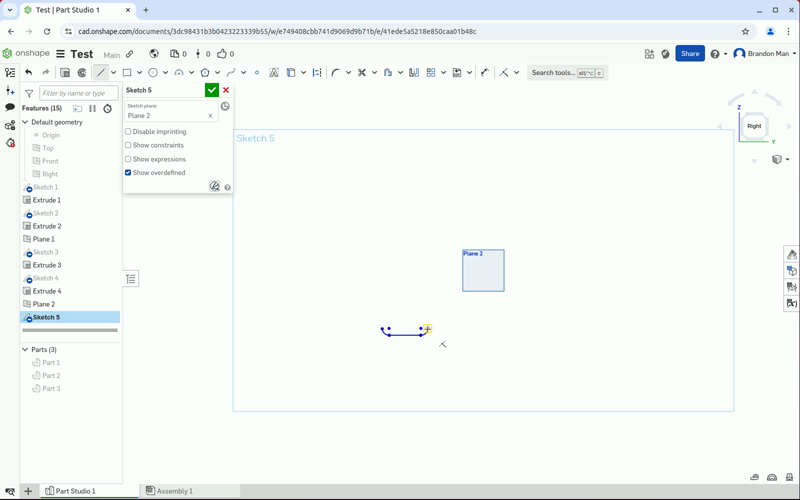
key_down(shift)
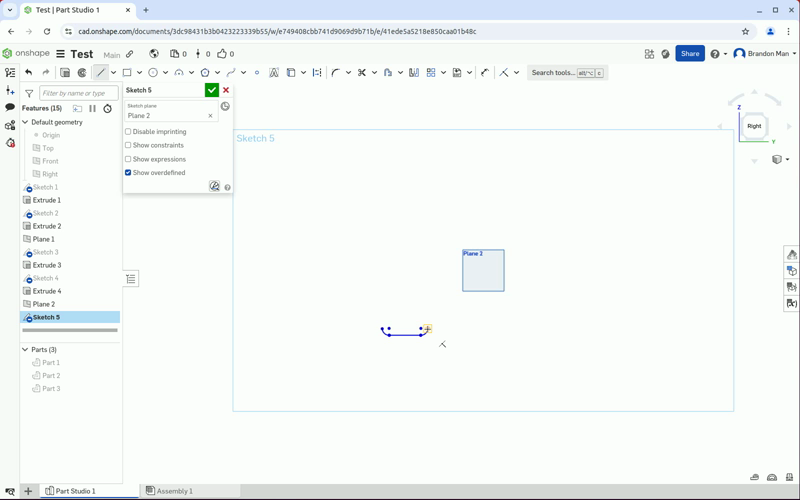
mouse_move(457, 328)
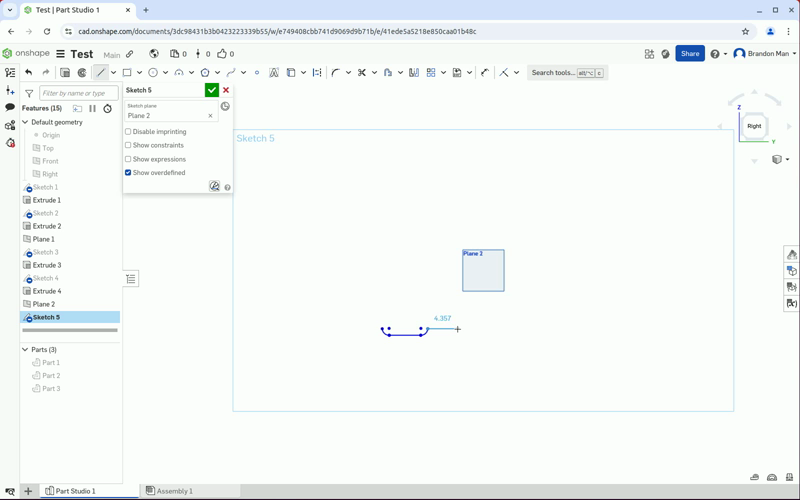
mouse_move(427, 312)
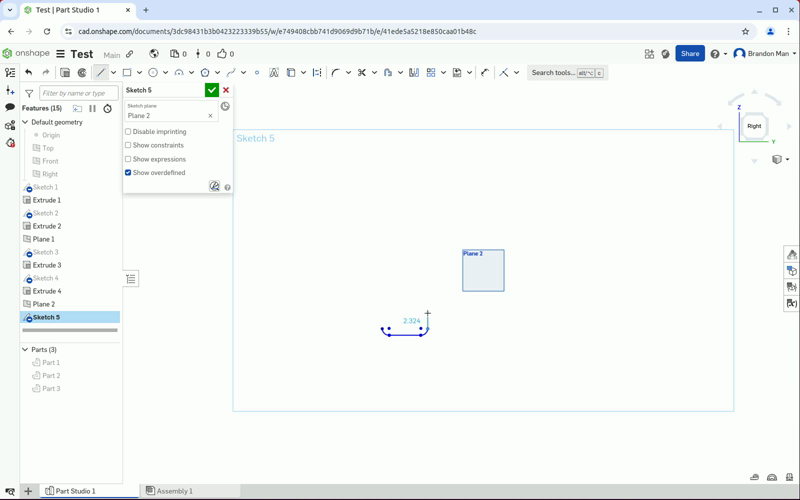
click(427, 312)
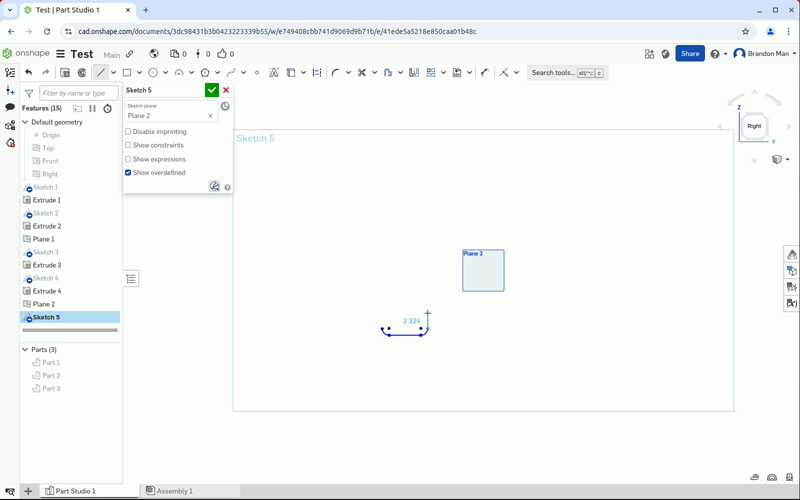
key_up(shift)
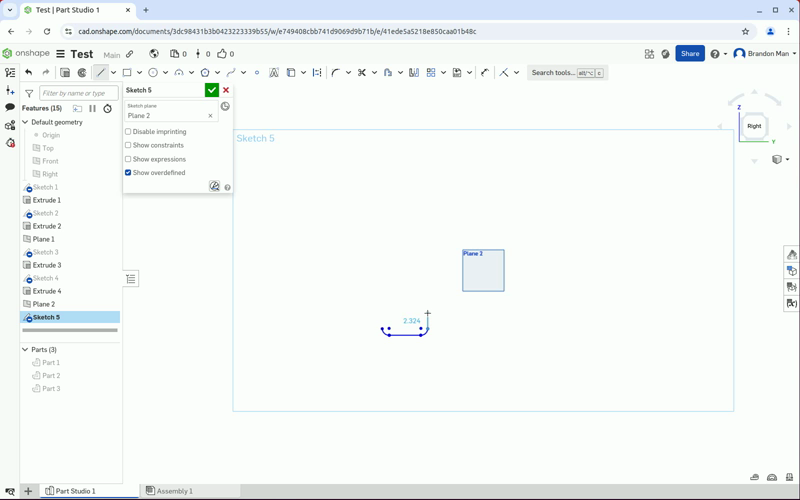
key_down(shift)
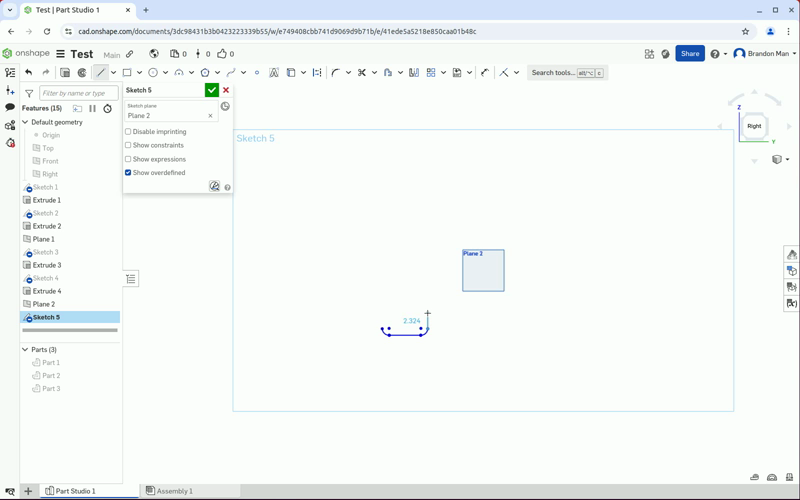
mouse_move(457, 312)
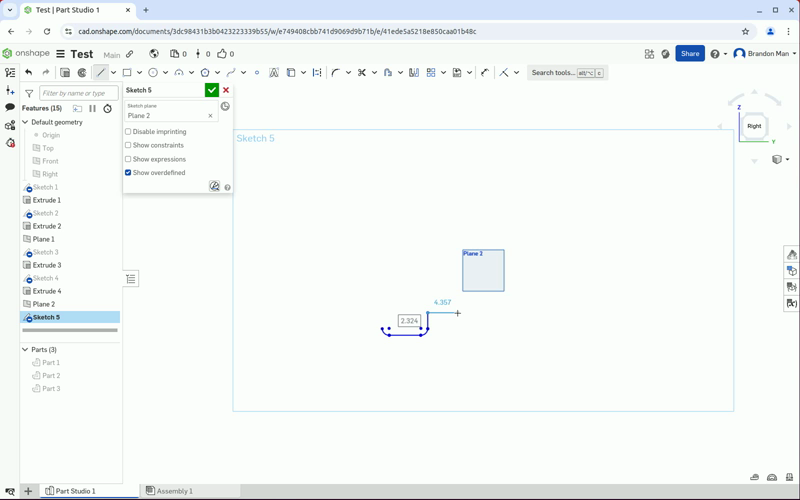
mouse_move(382, 312)
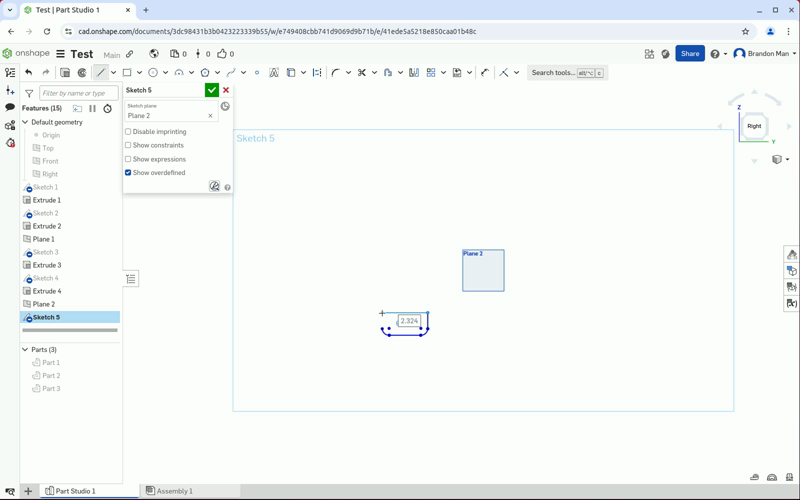
click(382, 312)
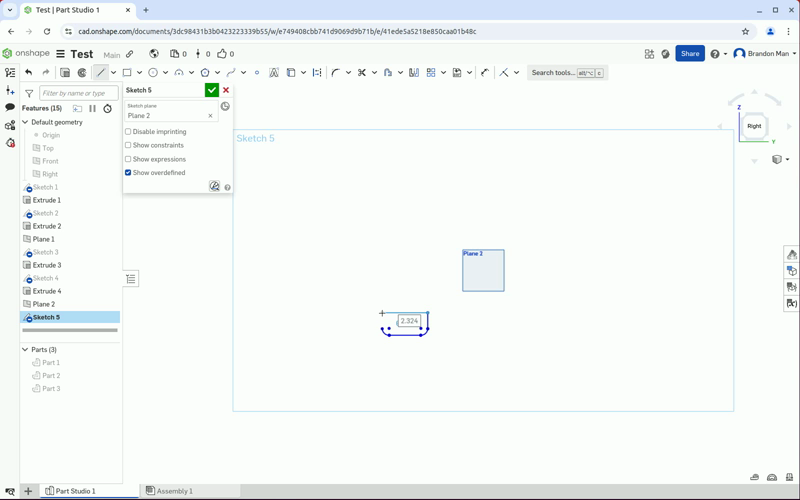
key_up(shift)
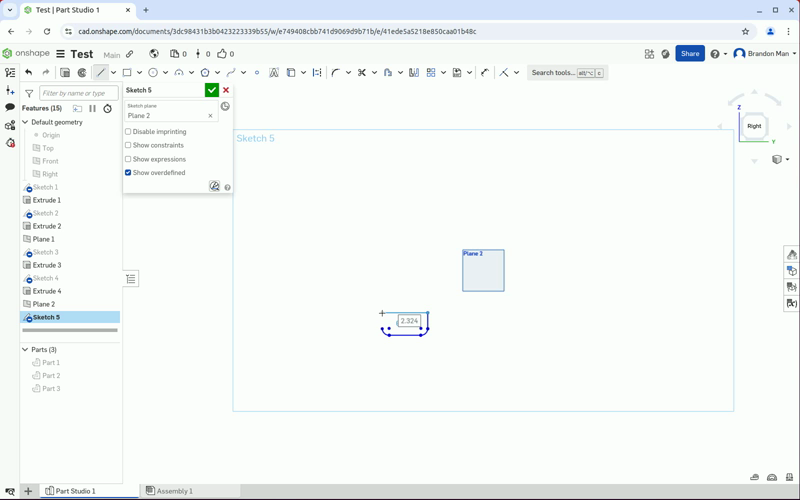
mouse_move(412, 312)
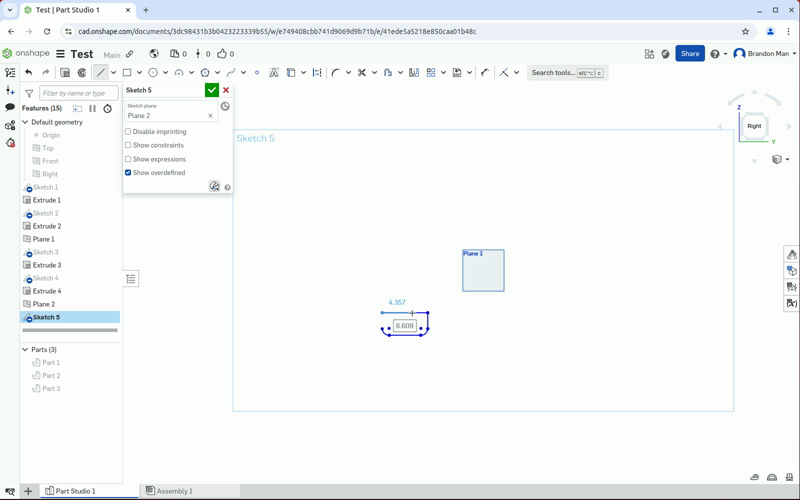
key_down(shift)
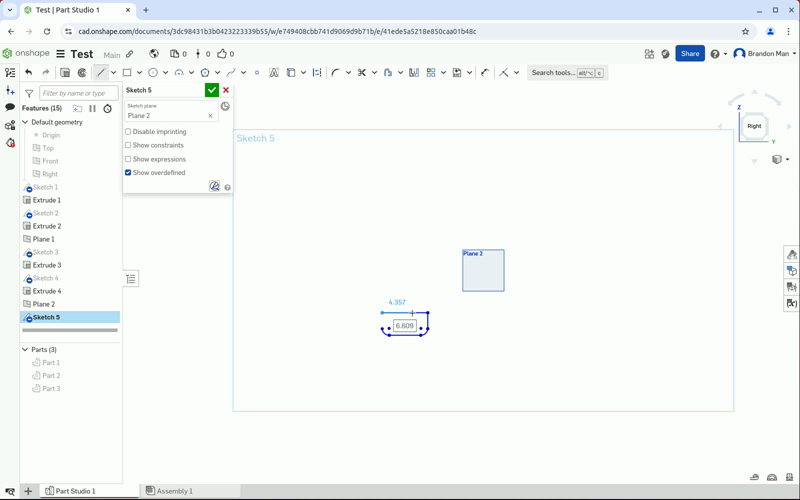
mouse_move(382, 328)
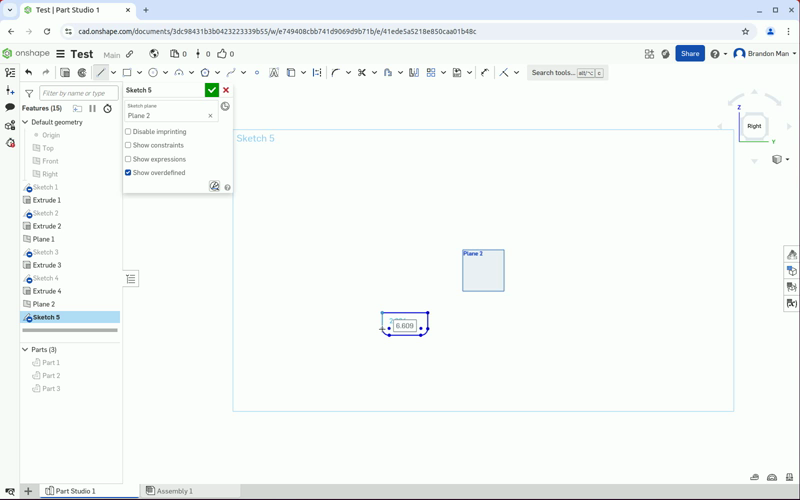
key_up(shift)
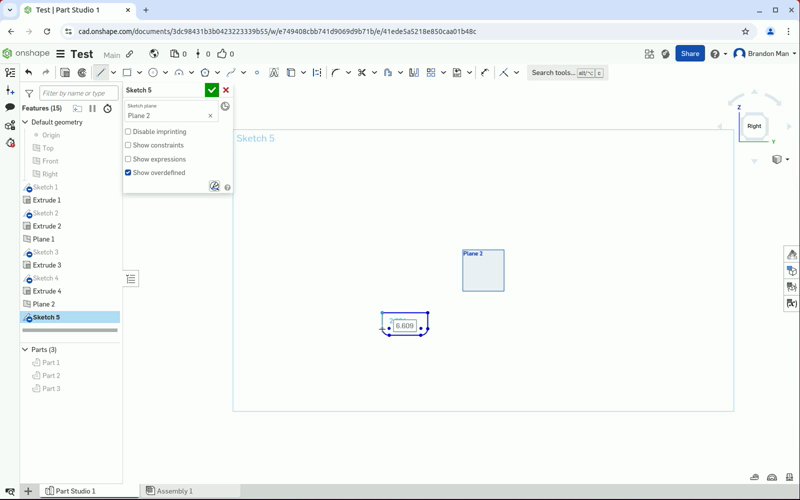
click(382, 328)
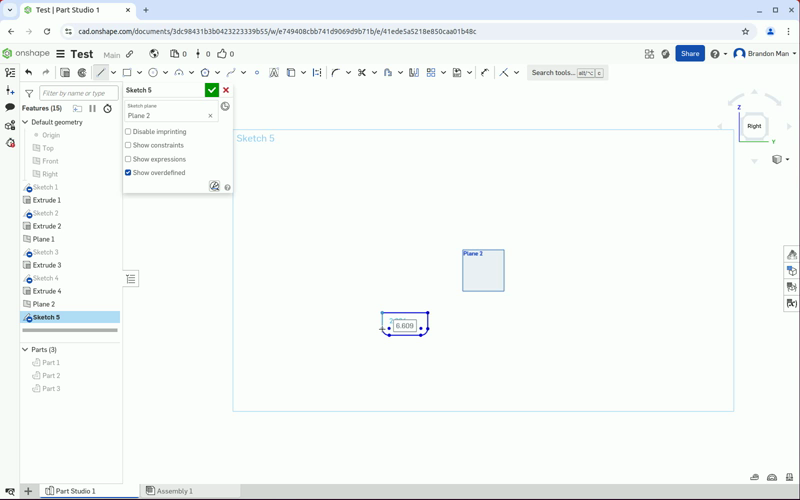
key(esc)
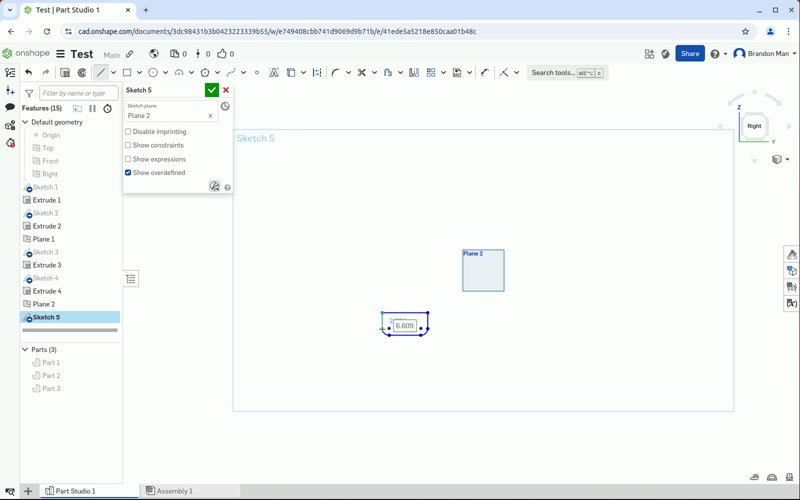
mouse_move(394, 324)
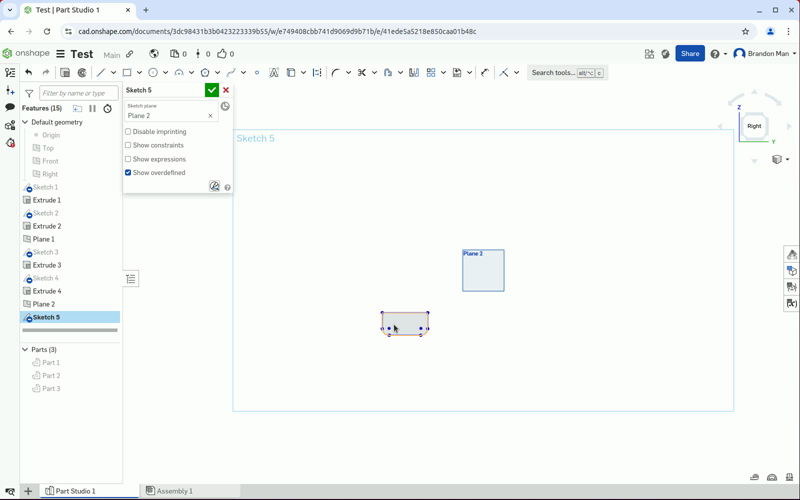
scroll(6)
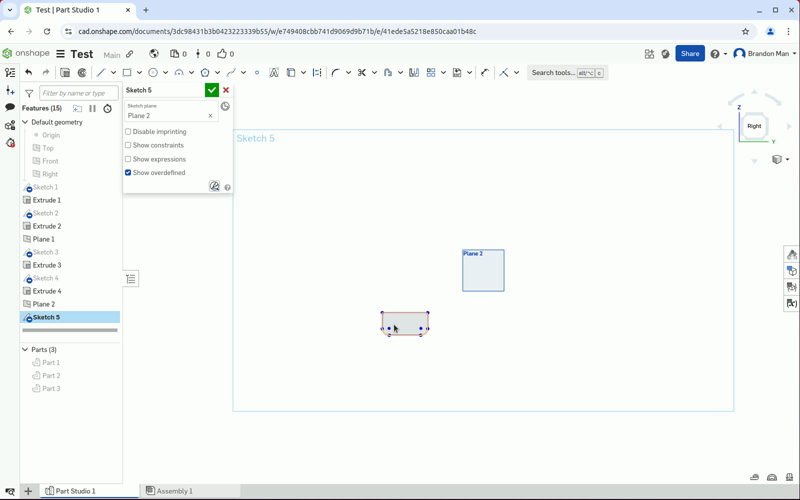
scroll(6)
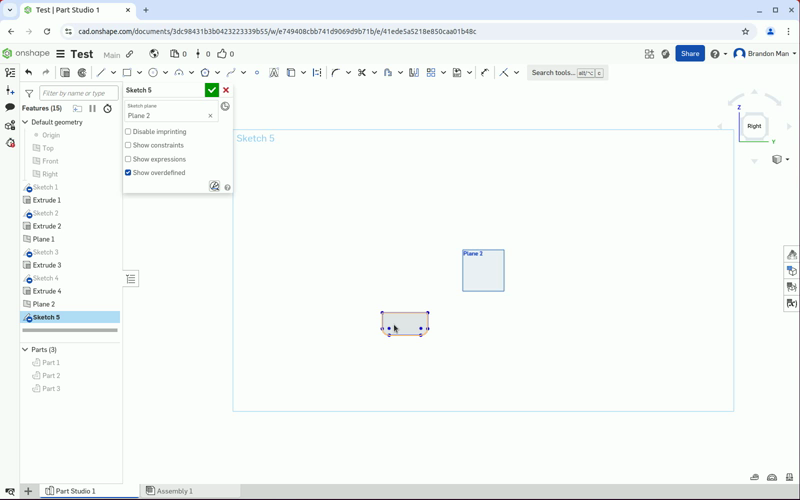
scroll(6)
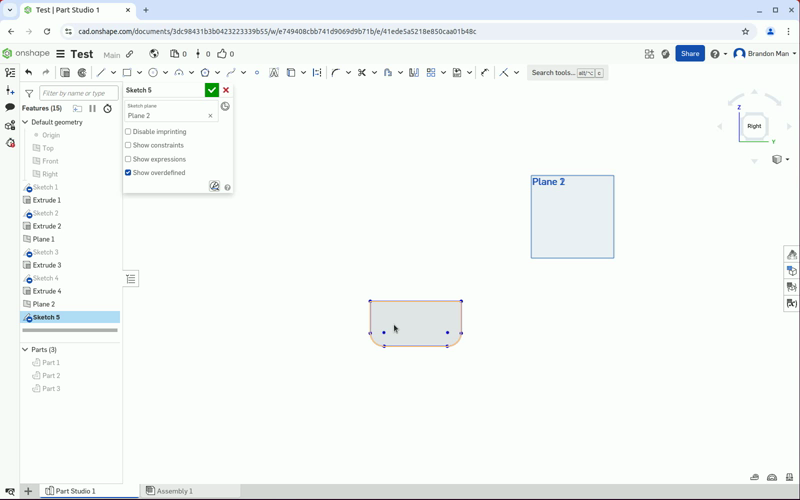
scroll(6)
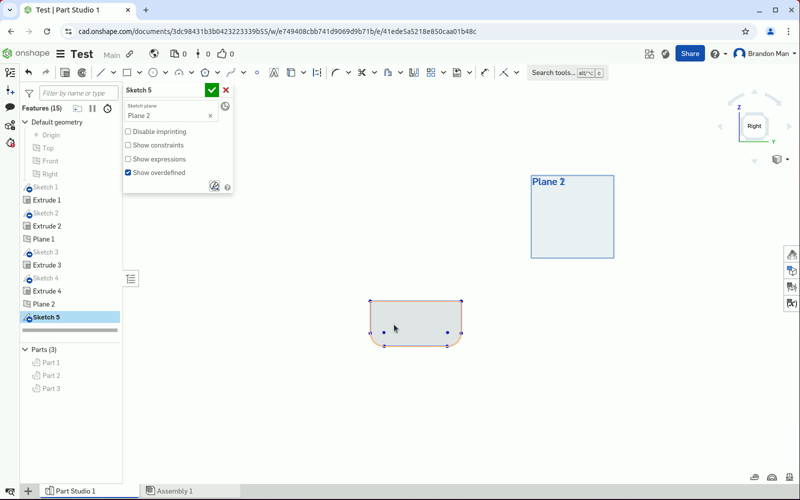
scroll(6)
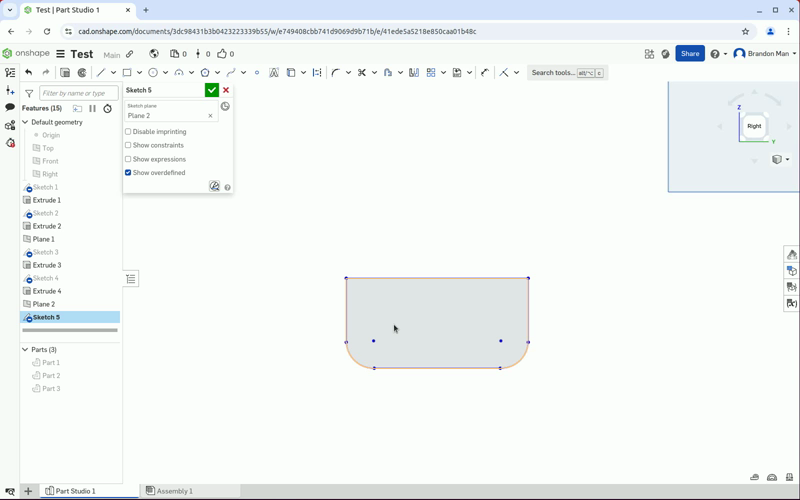
scroll(6)
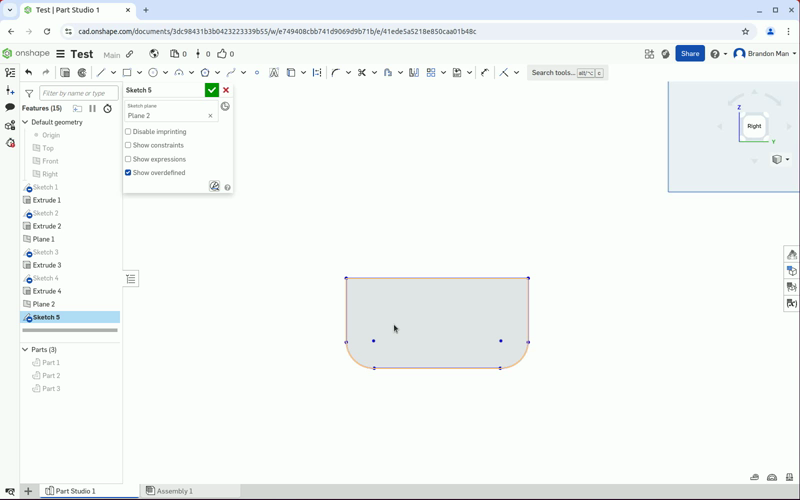
scroll(6)
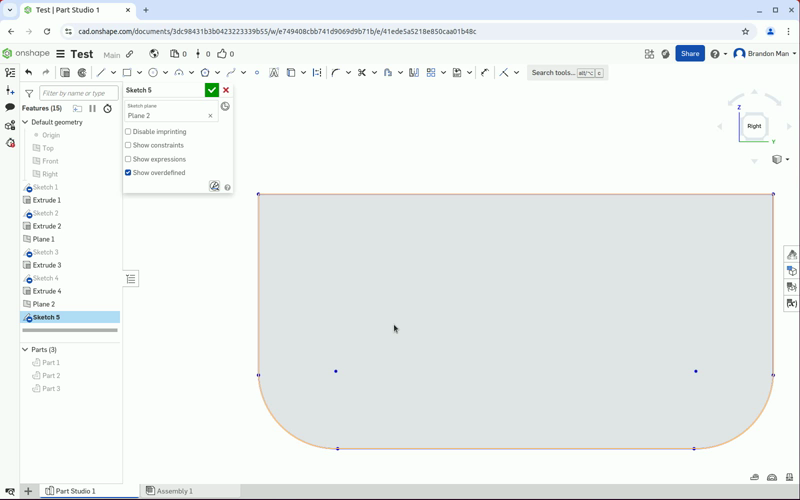
click(394, 324)
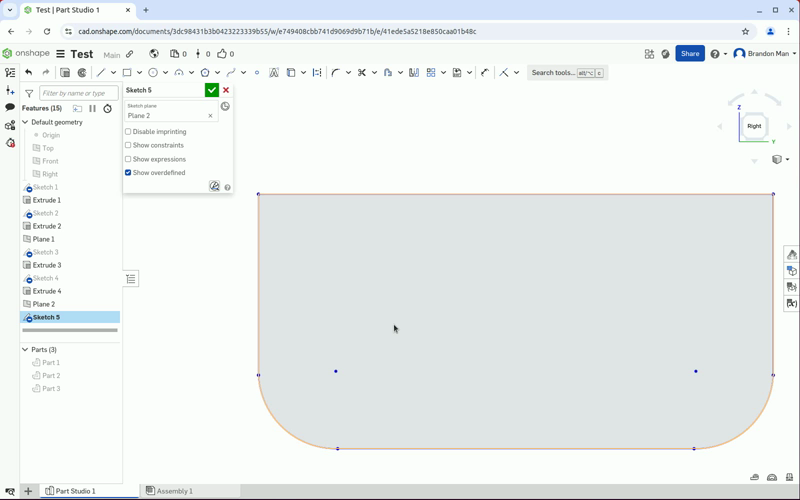
scroll(-6)
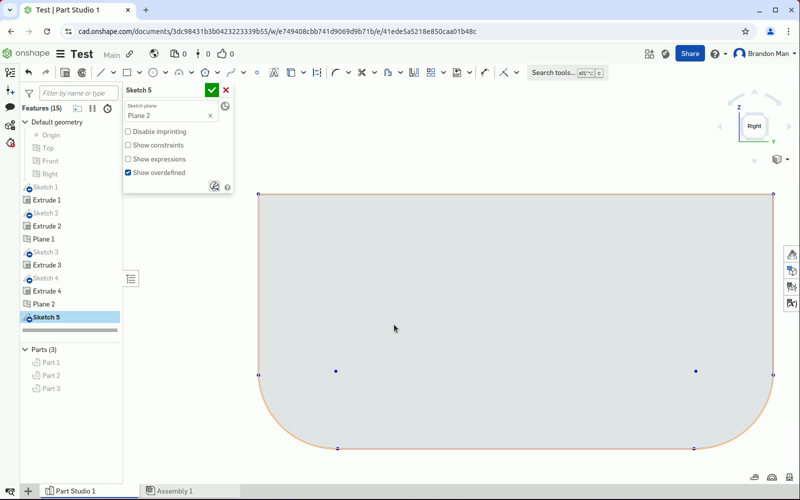
scroll(-6)
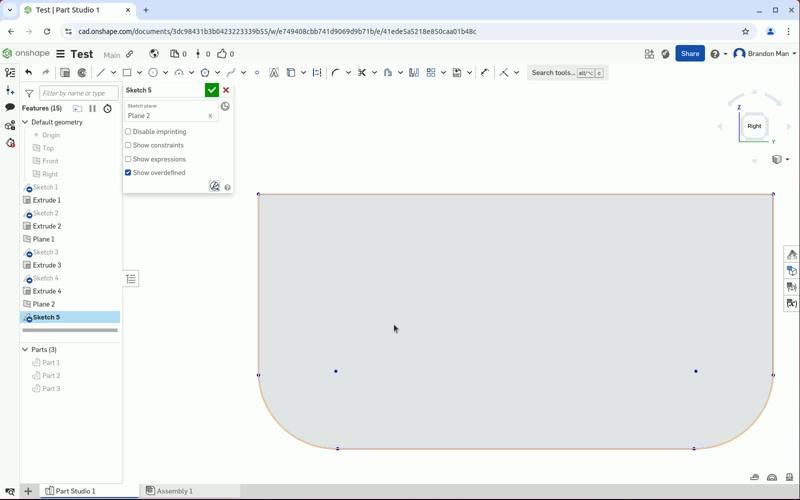
scroll(-6)
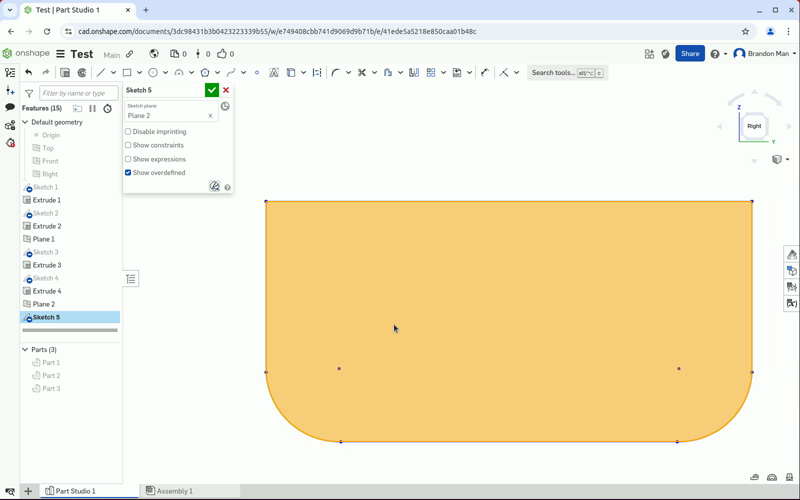
scroll(-6)
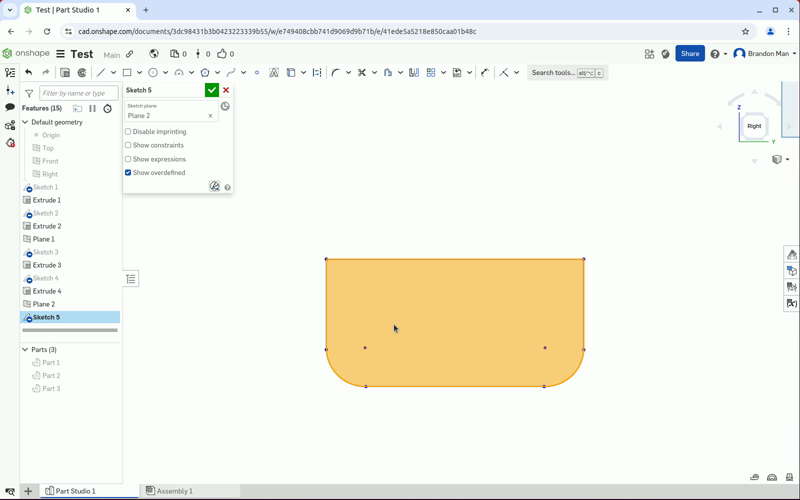
scroll(-6)
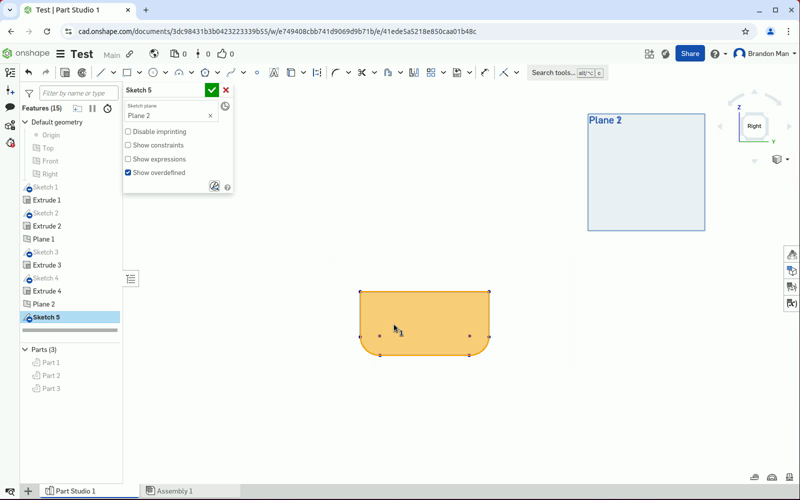
scroll(-6)
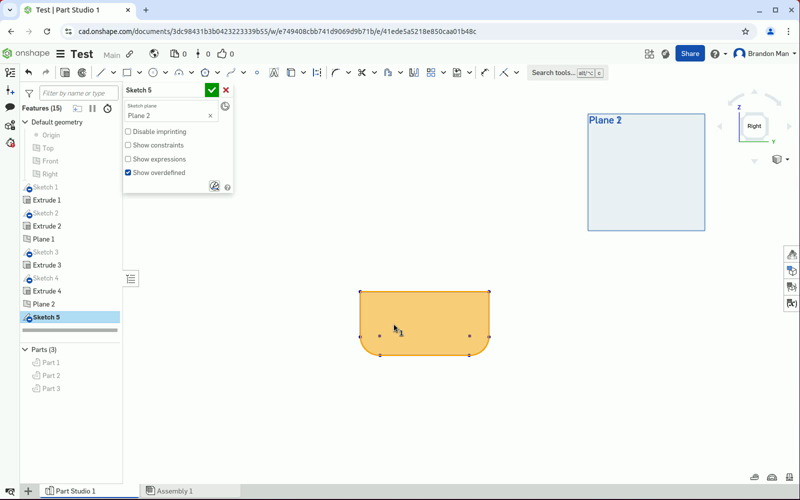
scroll(-6)
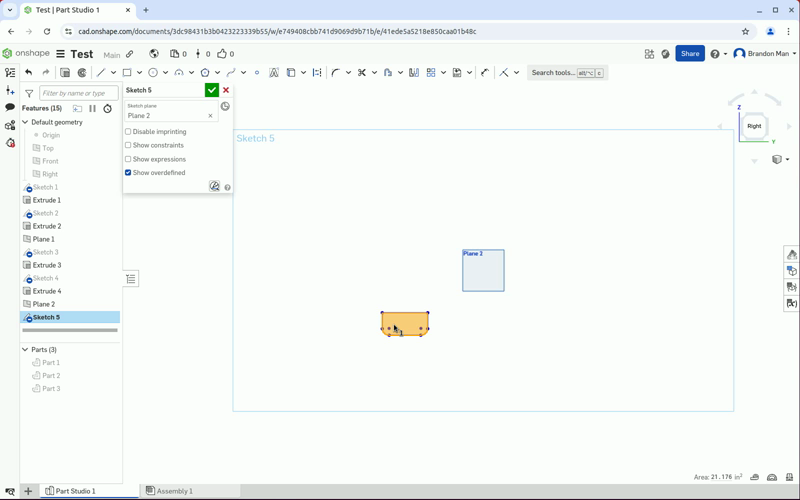
mouse_move(73, 352)
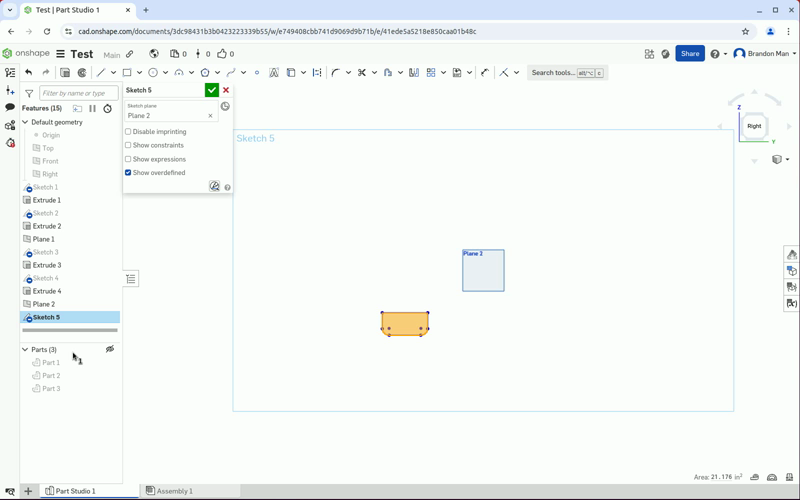
key(shift+y)
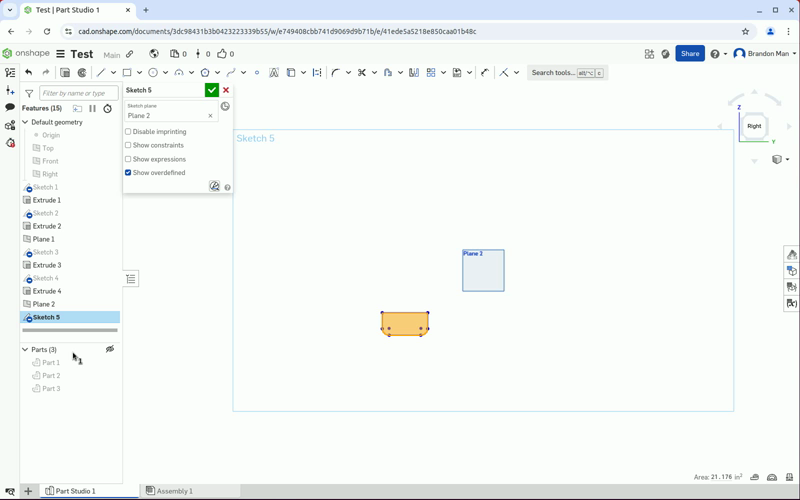
key(shift+e)
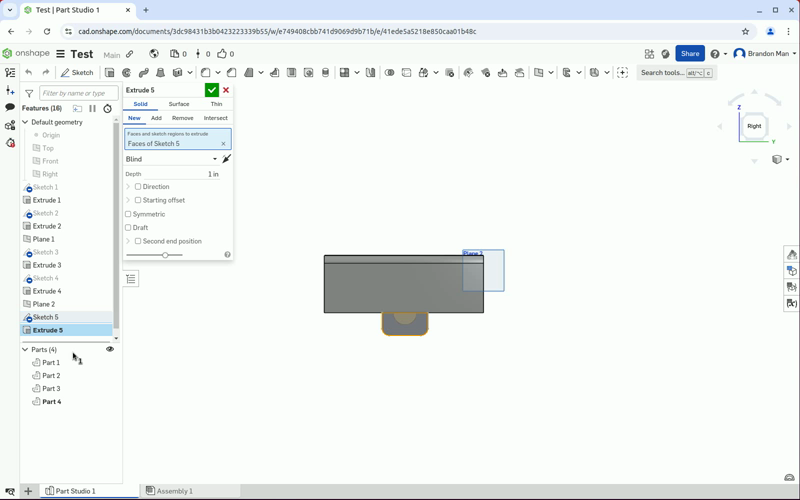
mouse_move(143, 106)
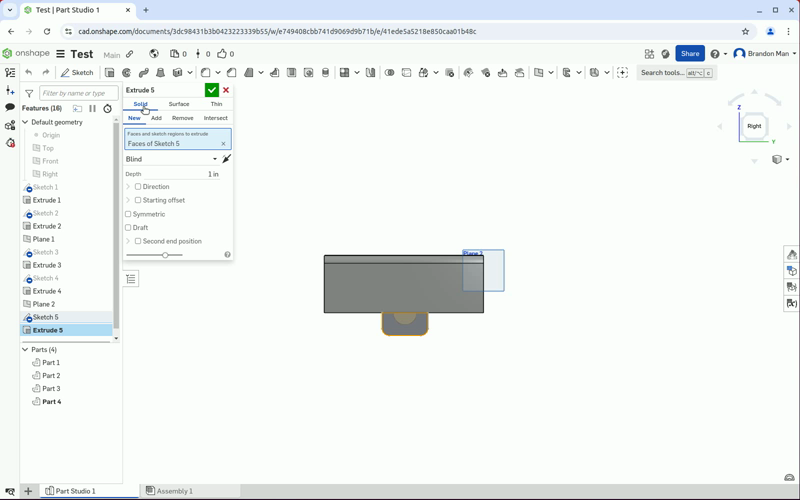
click(143, 106)
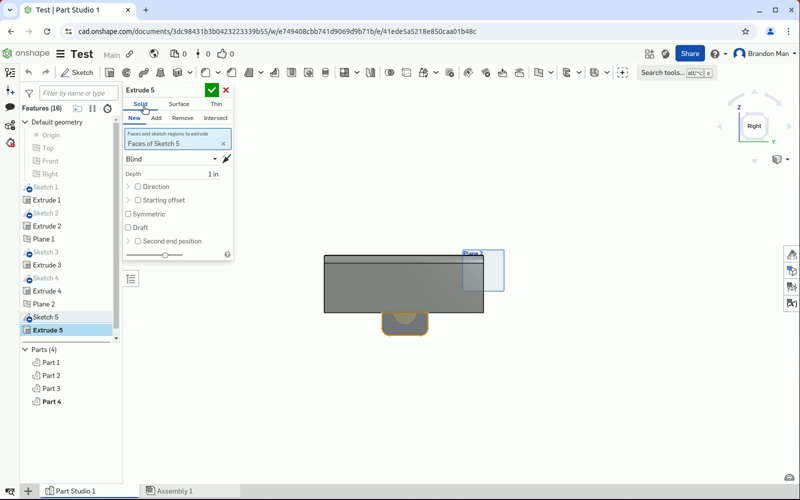
mouse_move(137, 120)
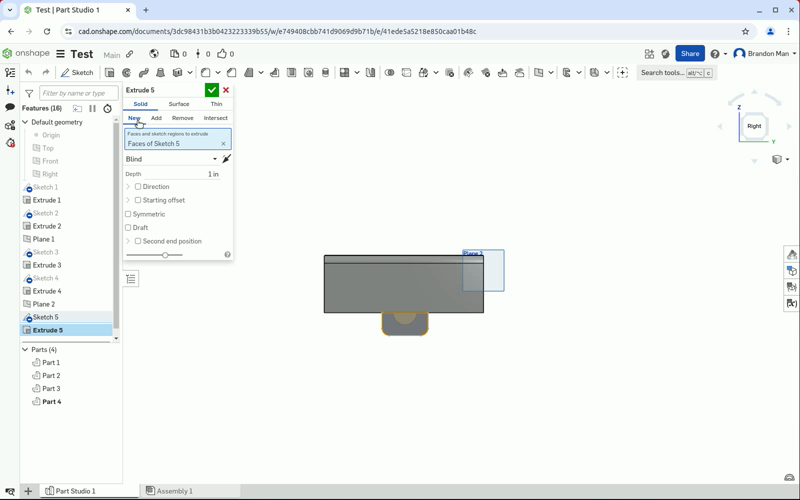
click(137, 120)
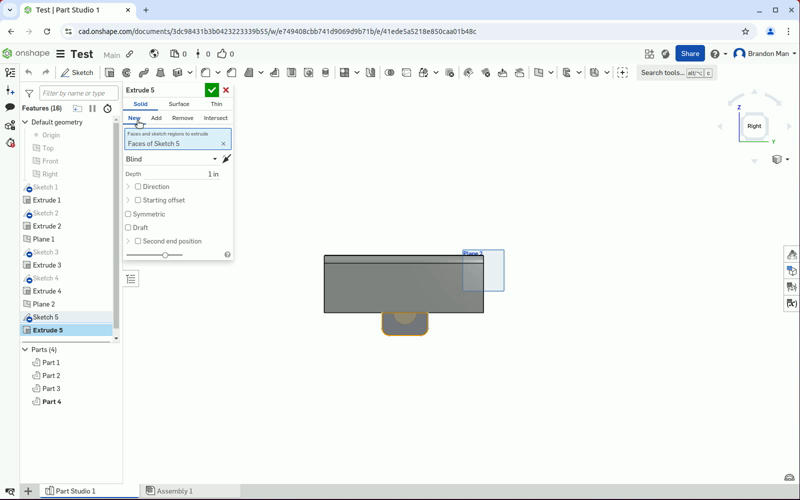
key(tab, 4)
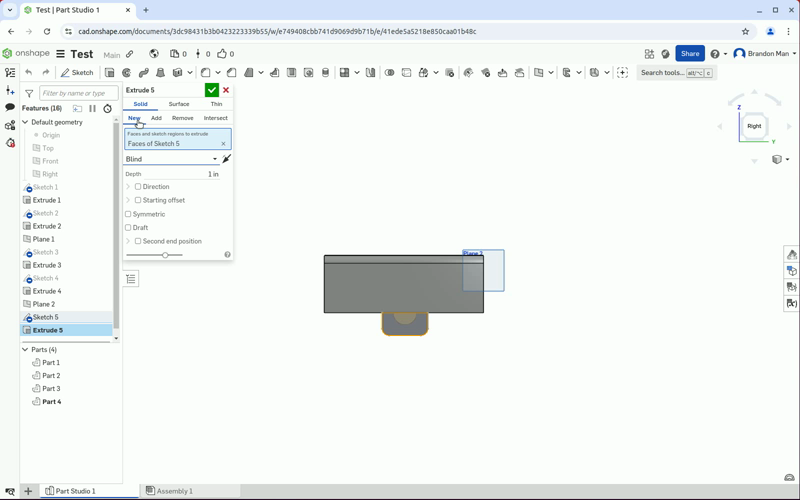
text(-0.722)
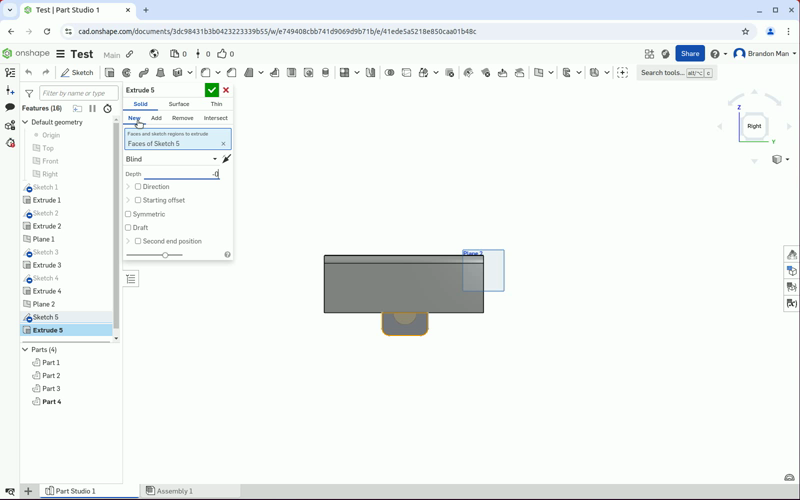
key(enter)
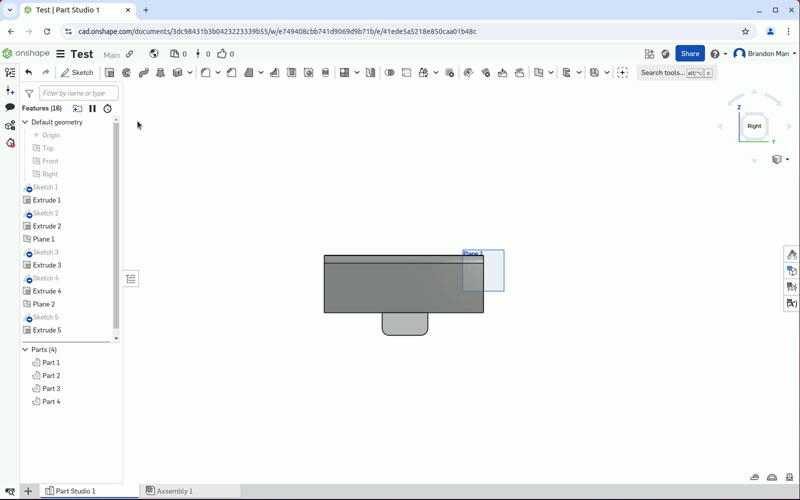
key(shift+h)
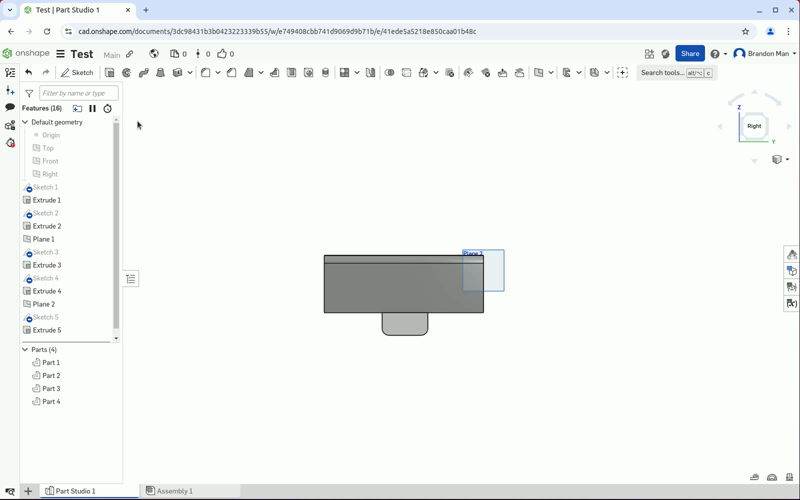
key(shift+h)
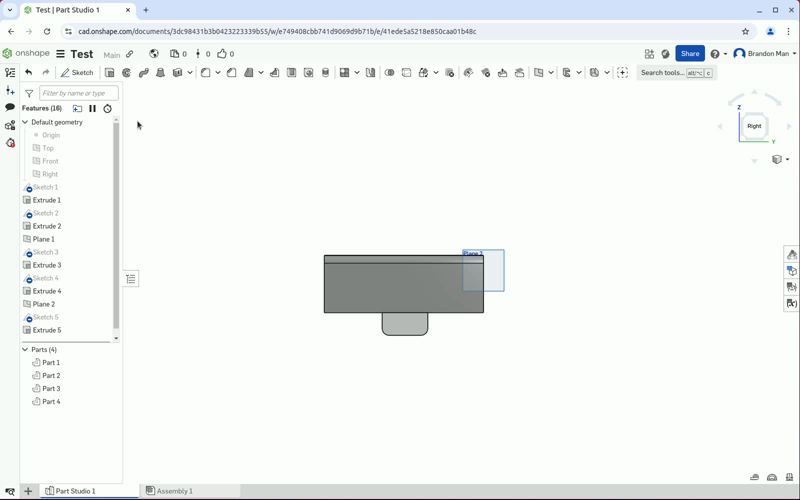
mouse_move(69, 189)
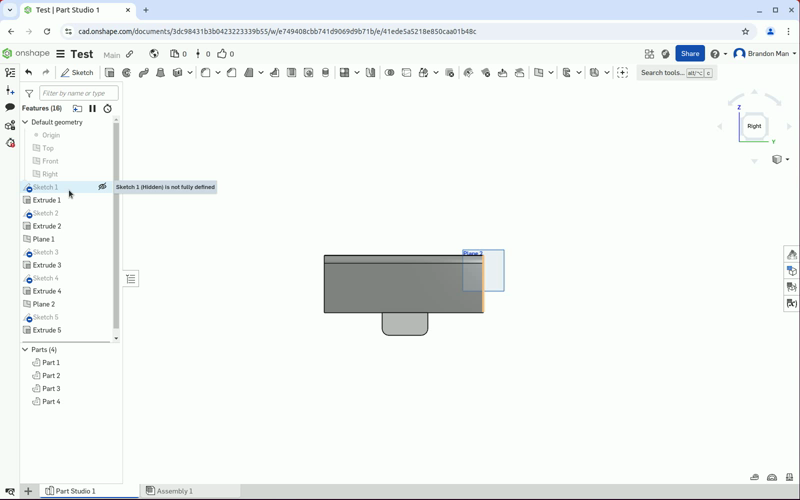
click(69, 189)
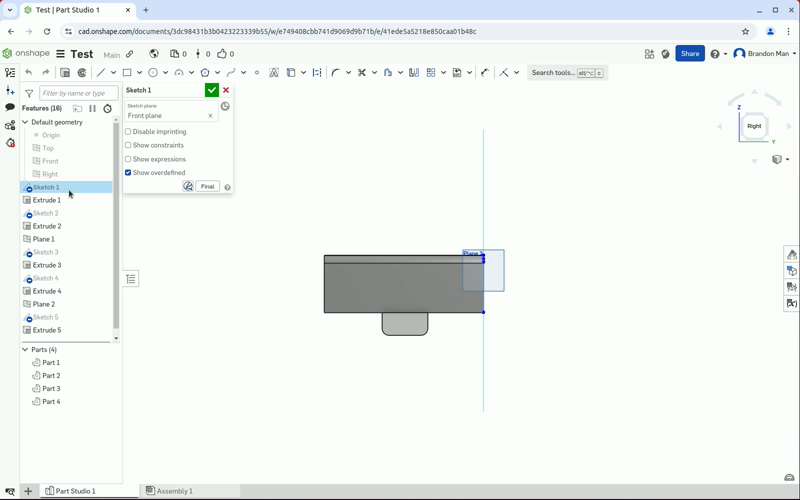
mouse_move(229, 92)
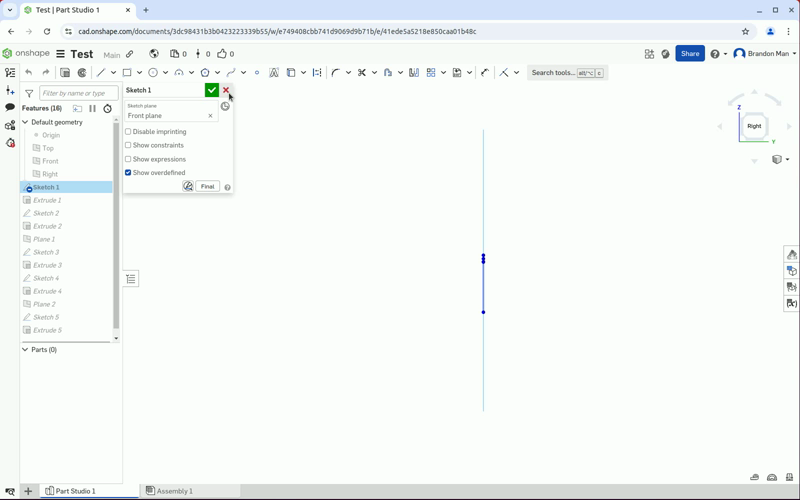
click(229, 92)
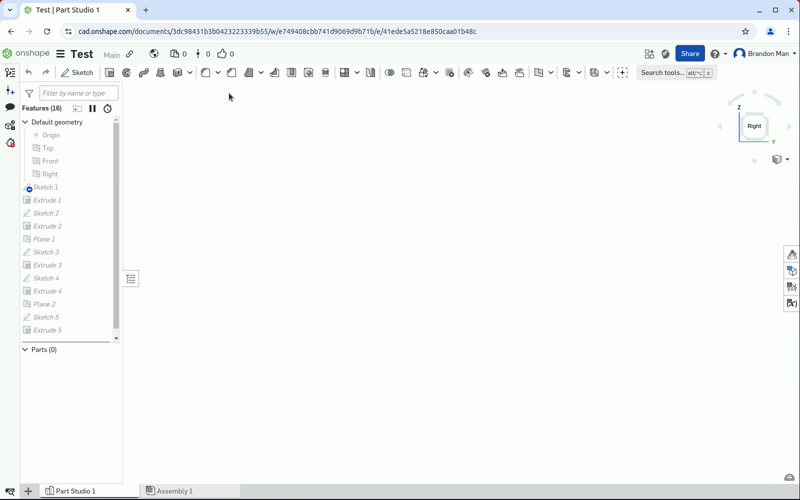
key(shift+s)
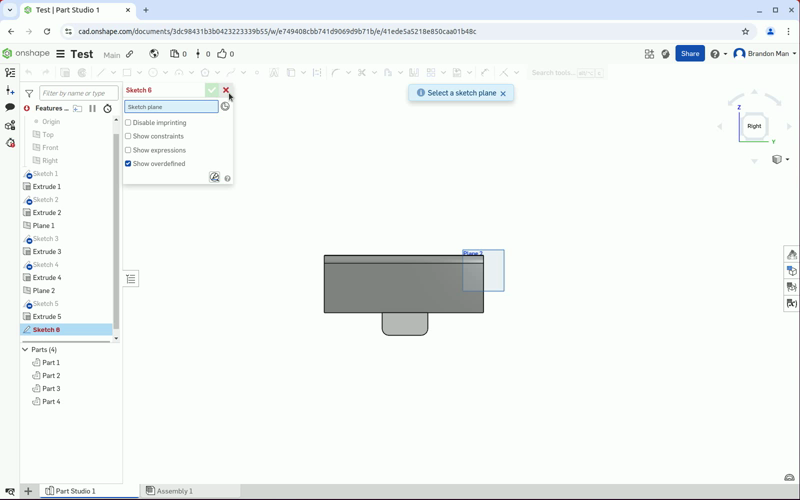
mouse_move(69, 293)
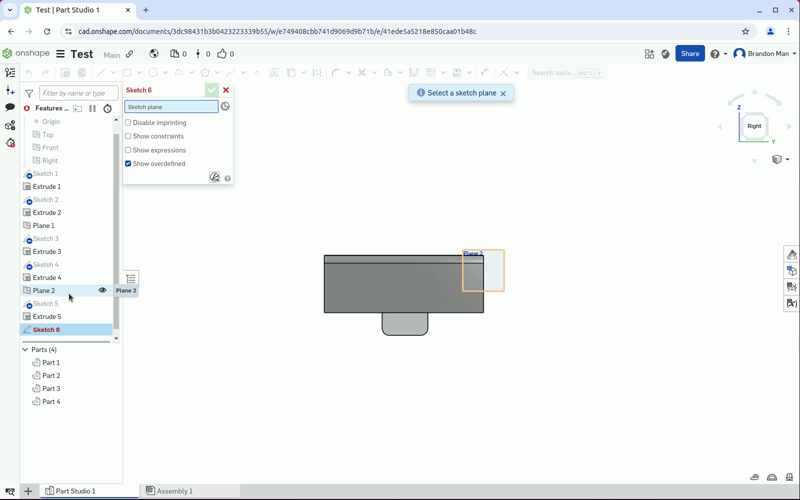
click(69, 293)
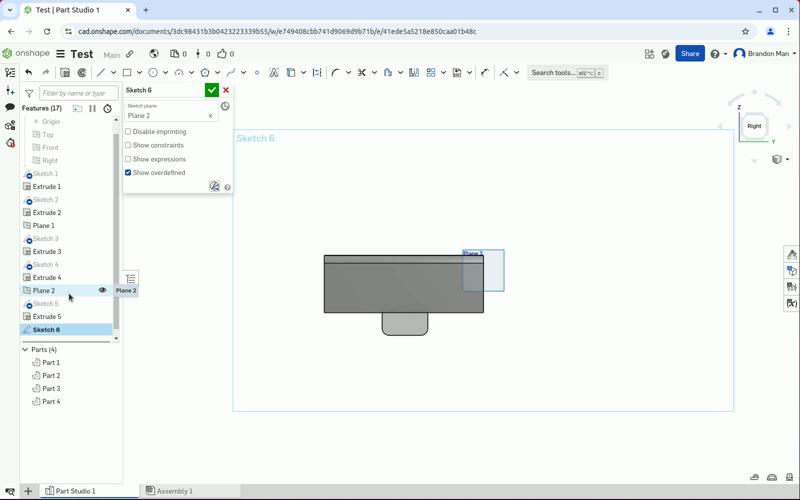
mouse_move(73, 352)
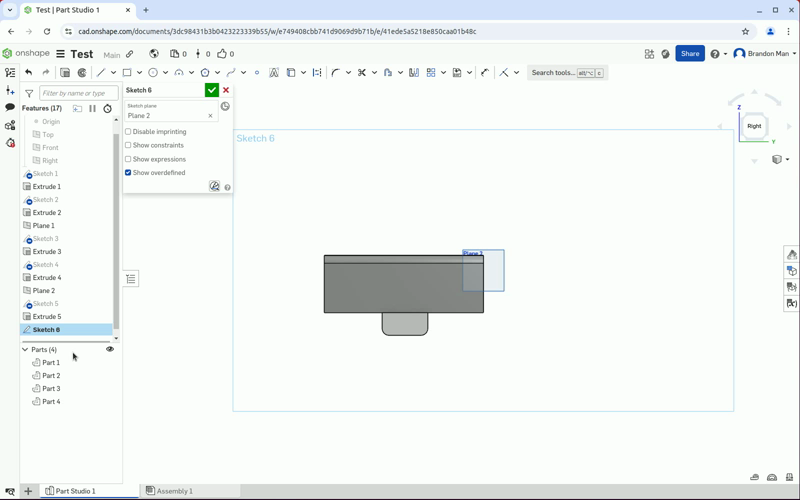
key(y)
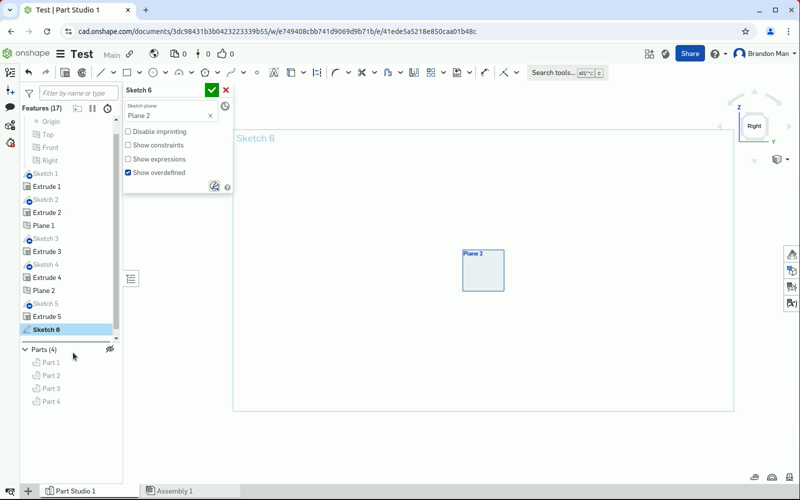
key(c)
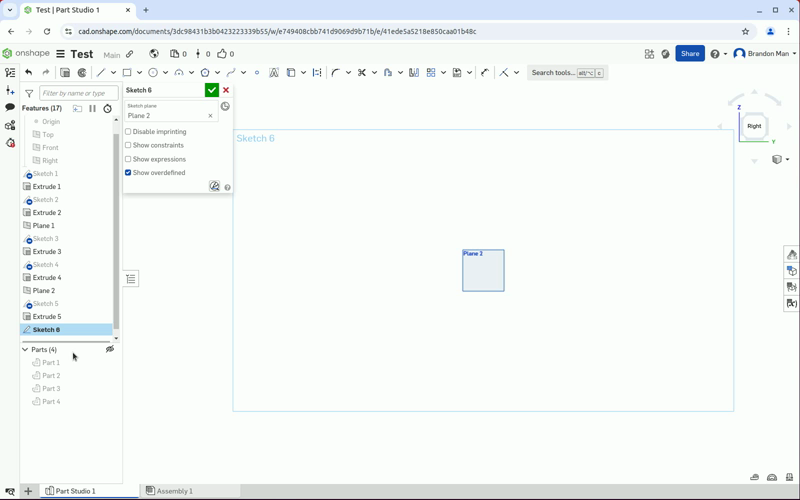
key_down(shift)
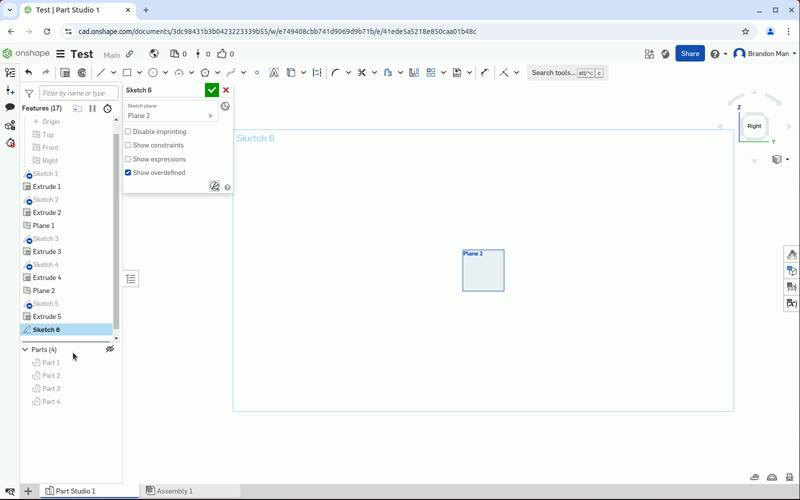
mouse_move(405, 312)
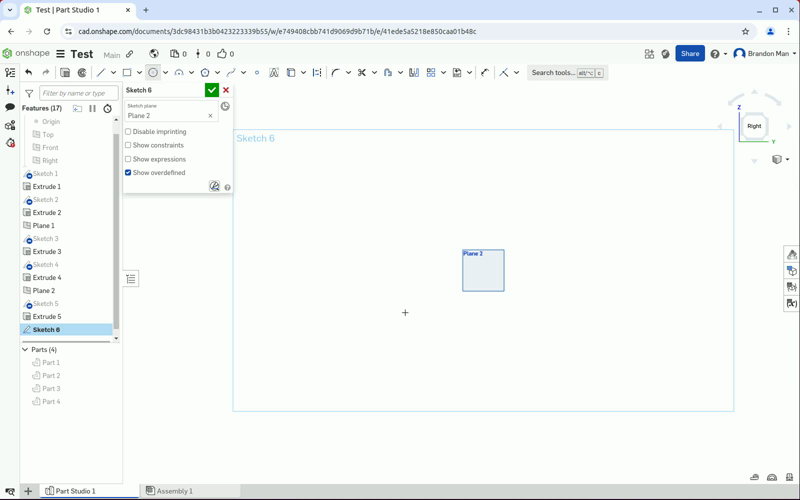
click(405, 312)
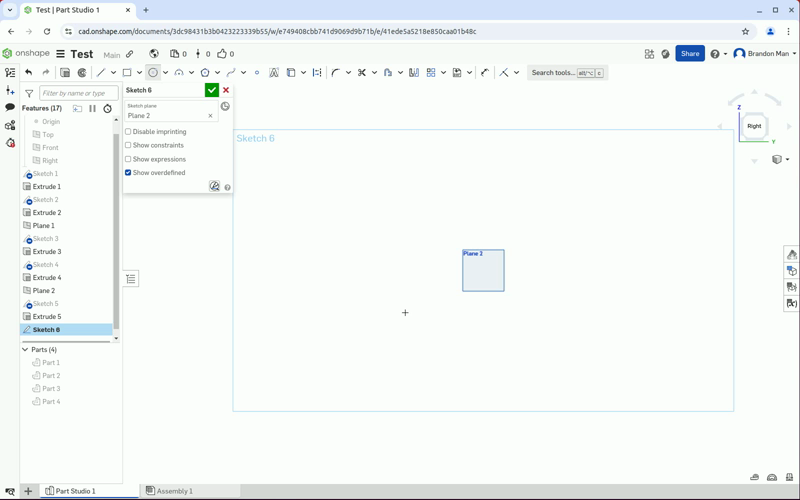
key_up(shift)
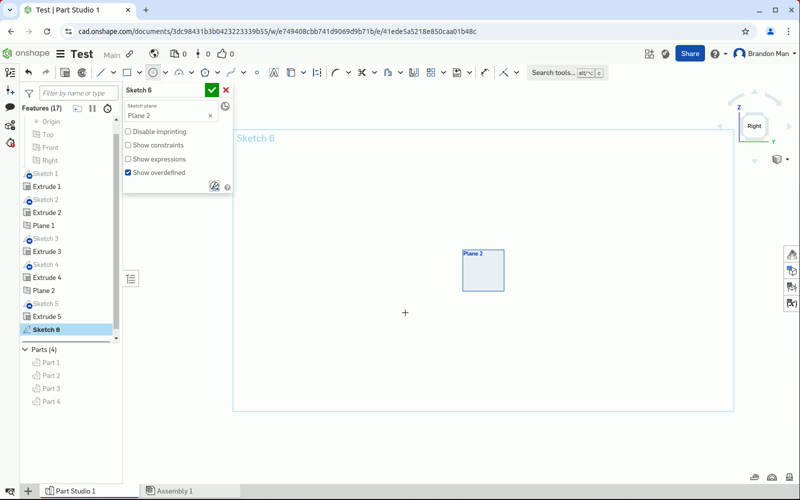
mouse_move(417, 312)
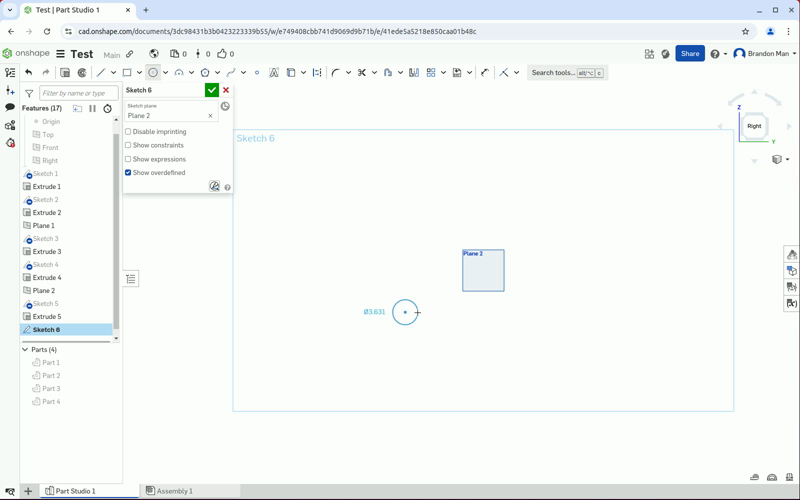
click(417, 312)
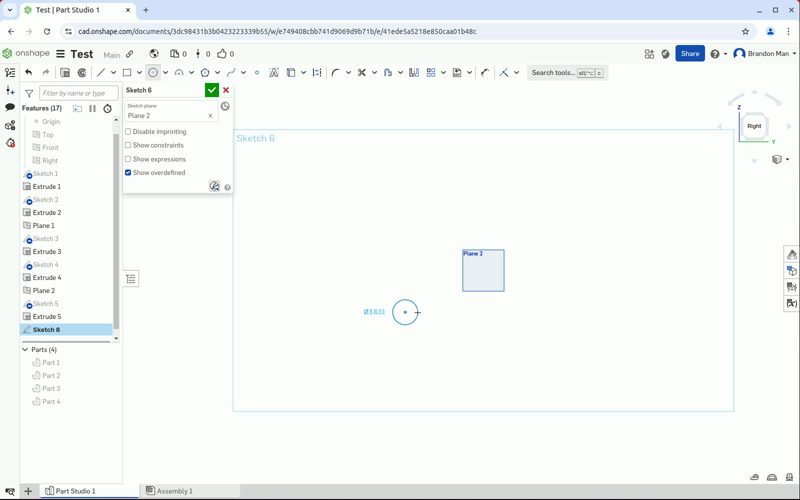
key(esc)
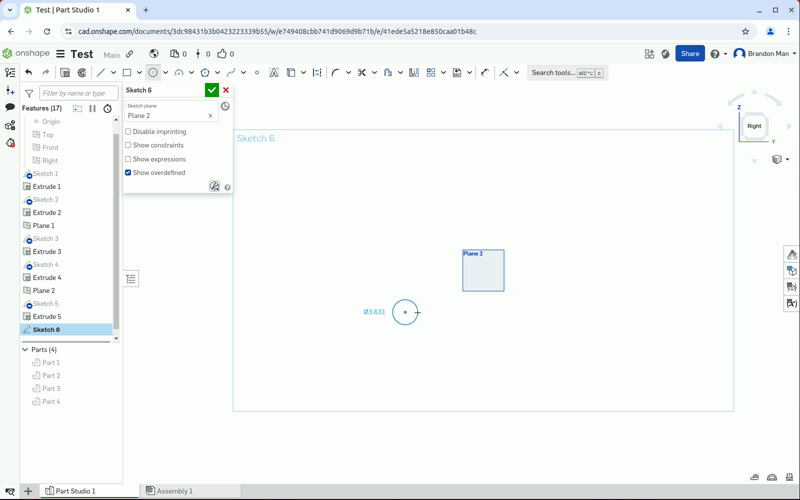
mouse_move(394, 313)
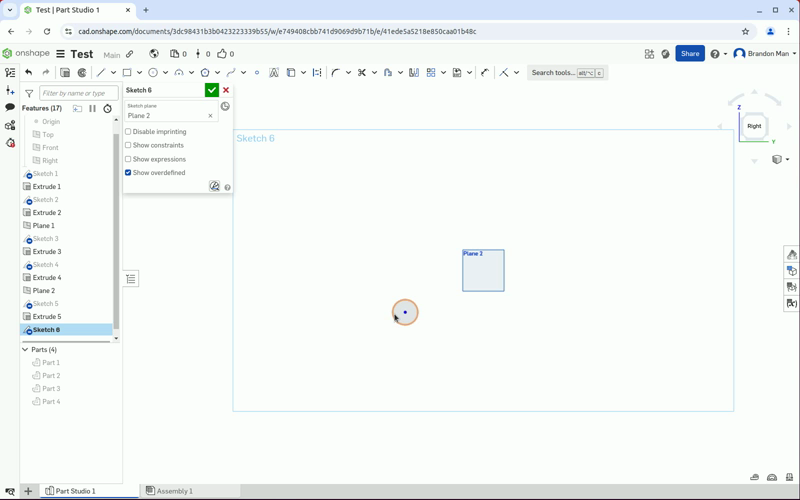
scroll(6)
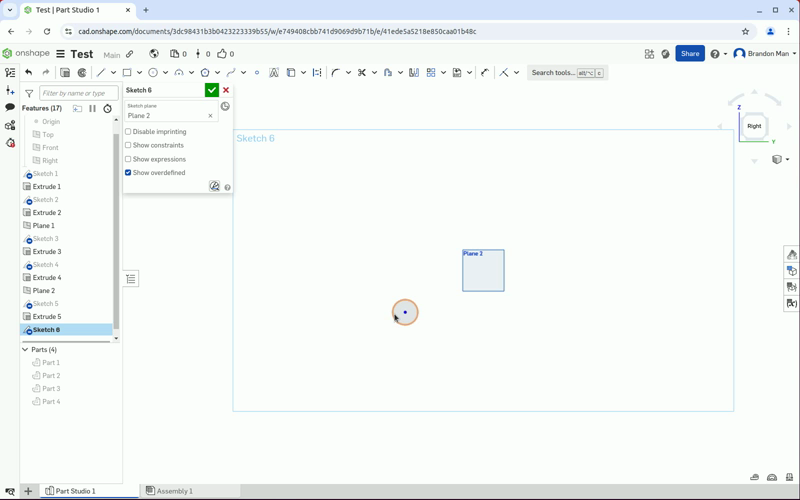
scroll(6)
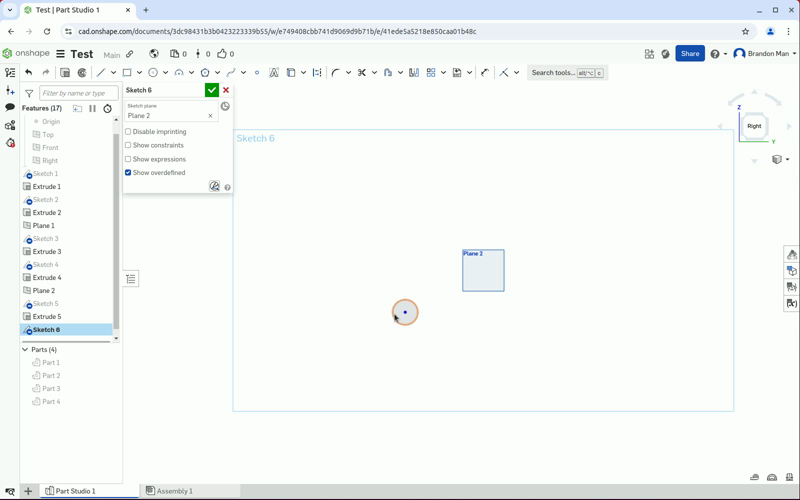
scroll(6)
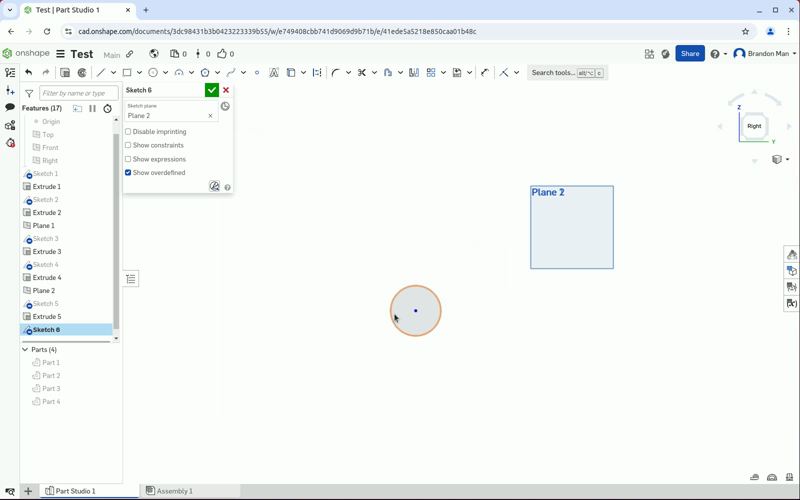
scroll(6)
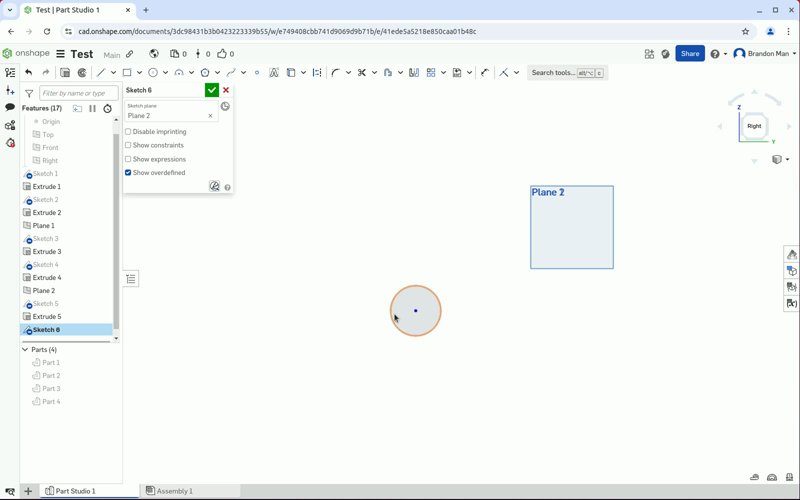
scroll(6)
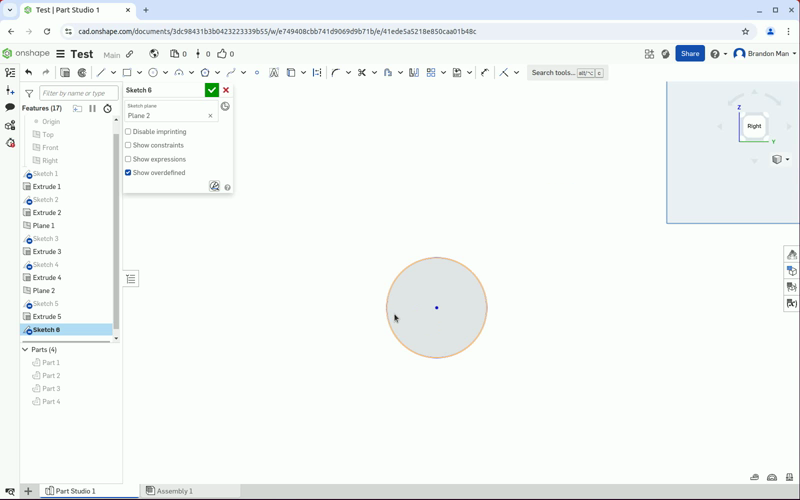
scroll(6)
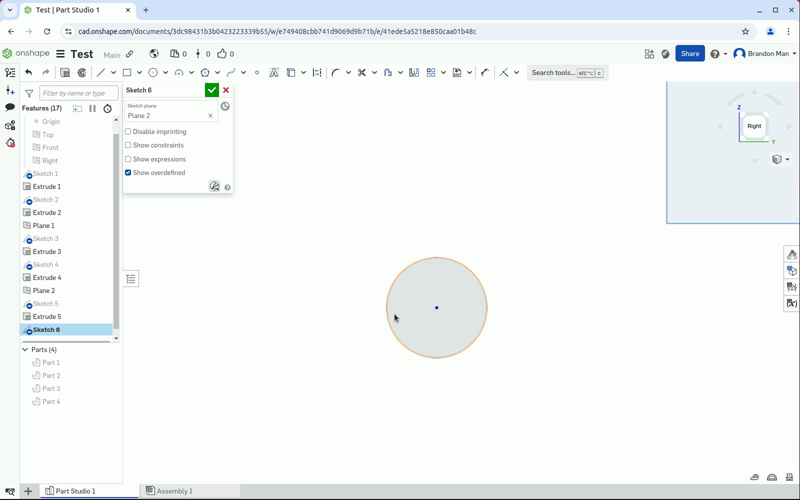
scroll(6)
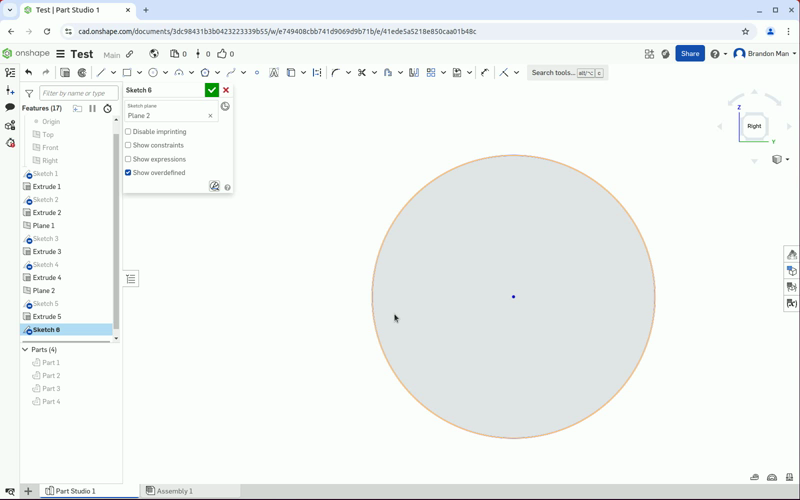
click(394, 313)
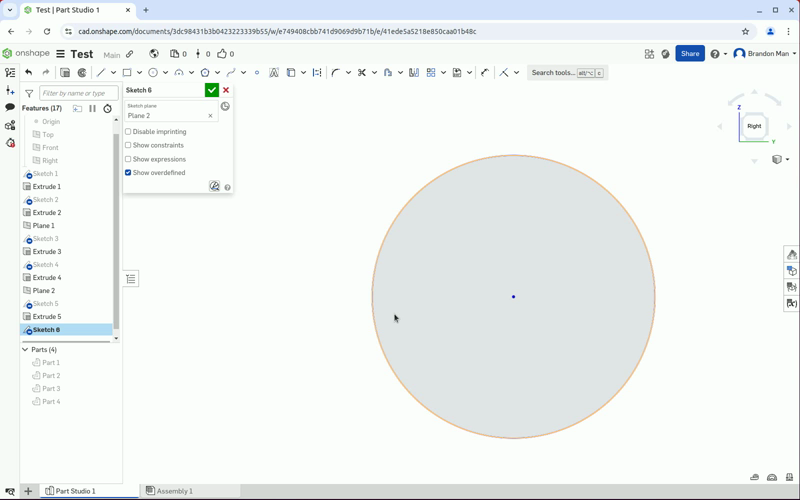
scroll(-6)
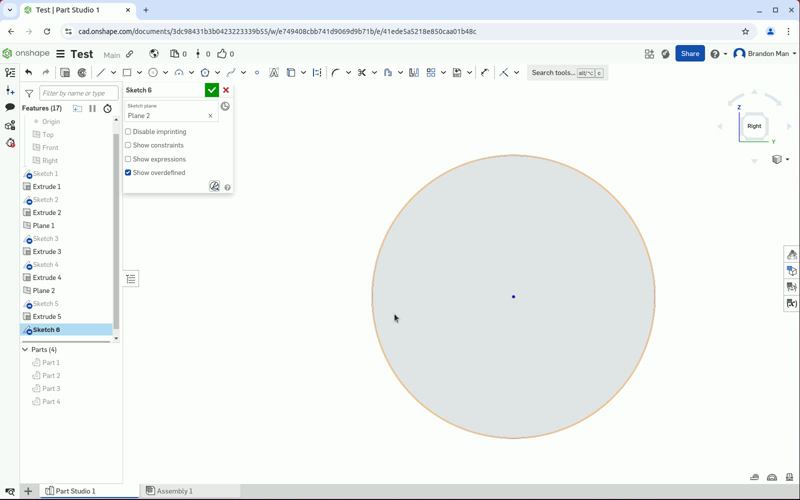
scroll(-6)
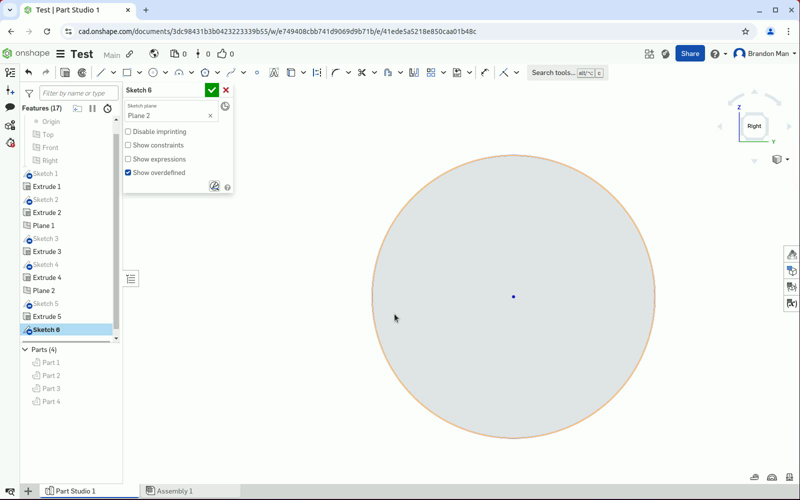
scroll(-6)
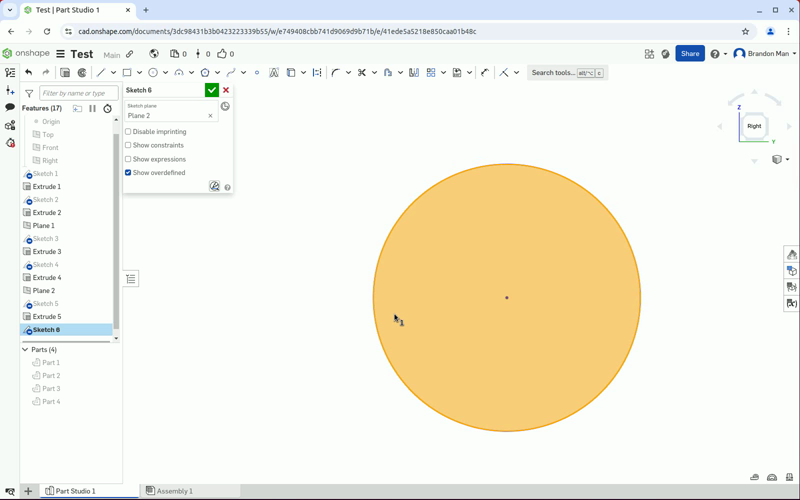
scroll(-6)
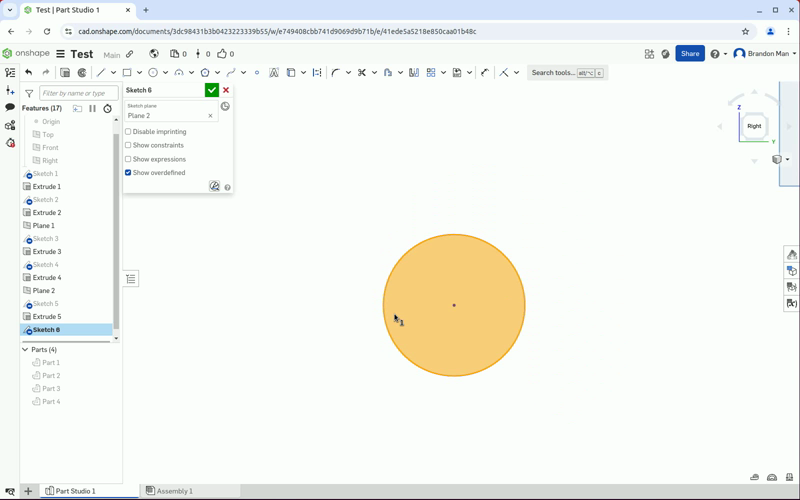
scroll(-6)
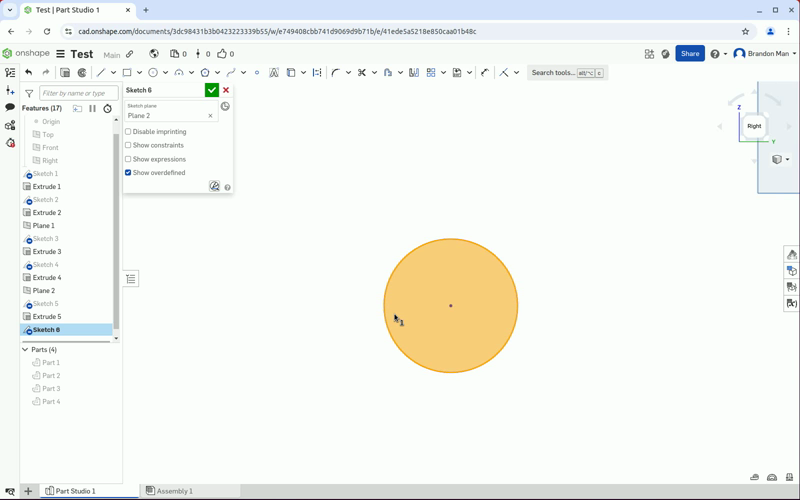
scroll(-6)
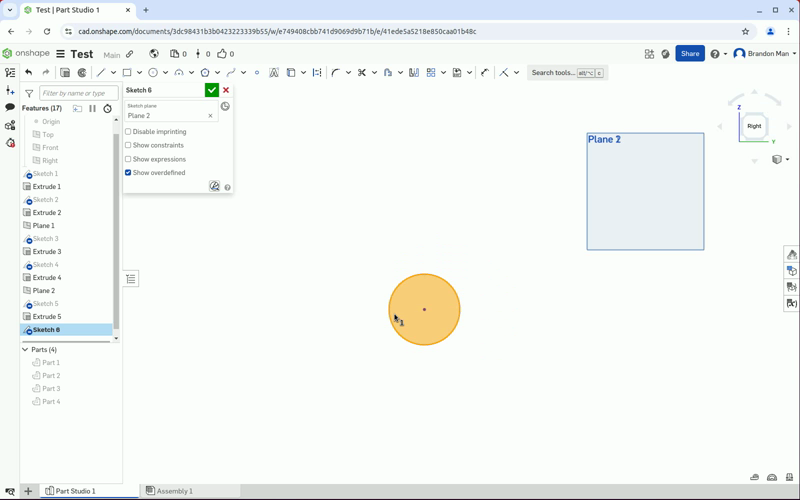
scroll(-6)
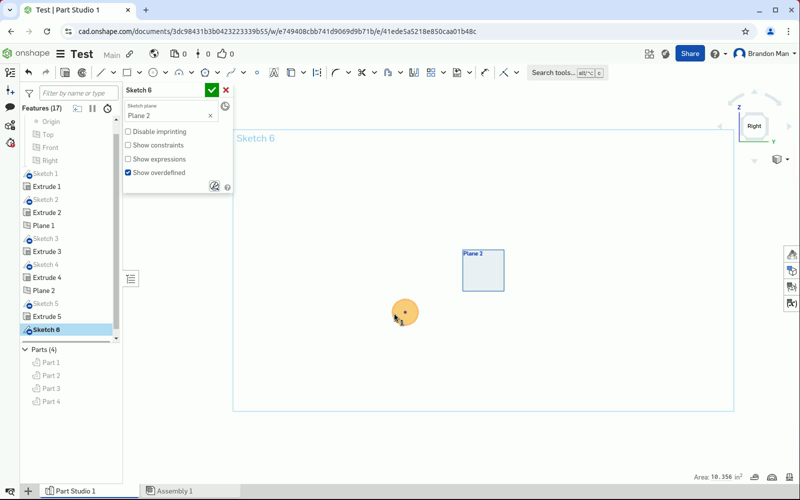
mouse_move(73, 352)
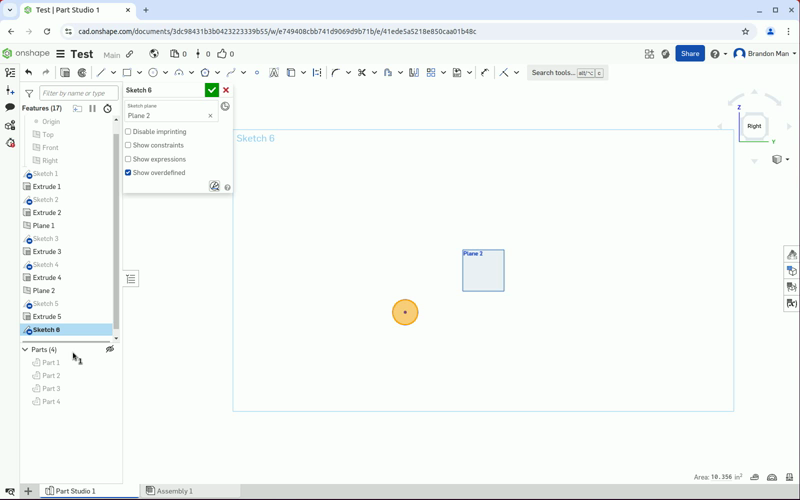
key(shift+y)
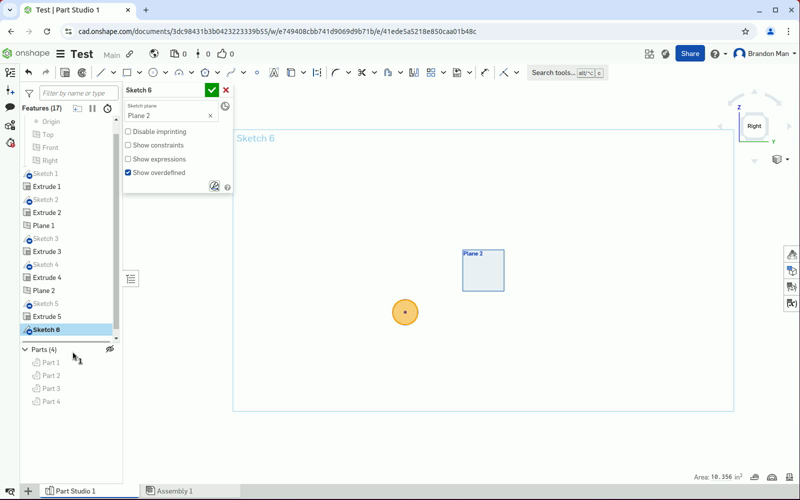
key(shift+e)
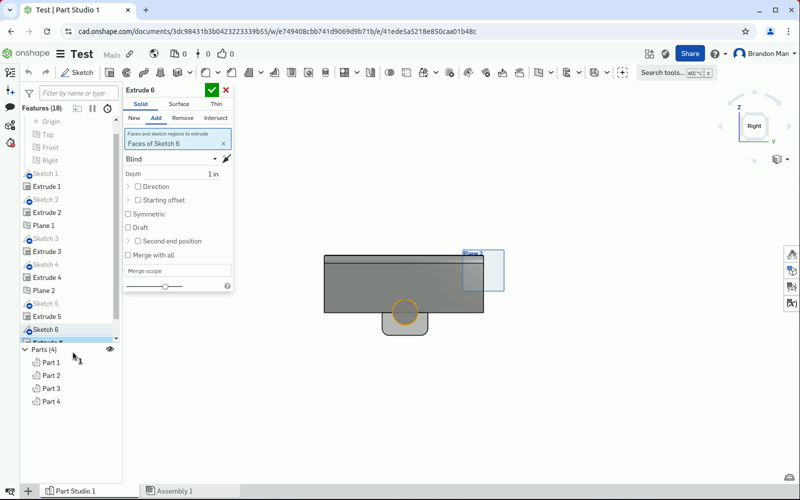
mouse_move(143, 106)
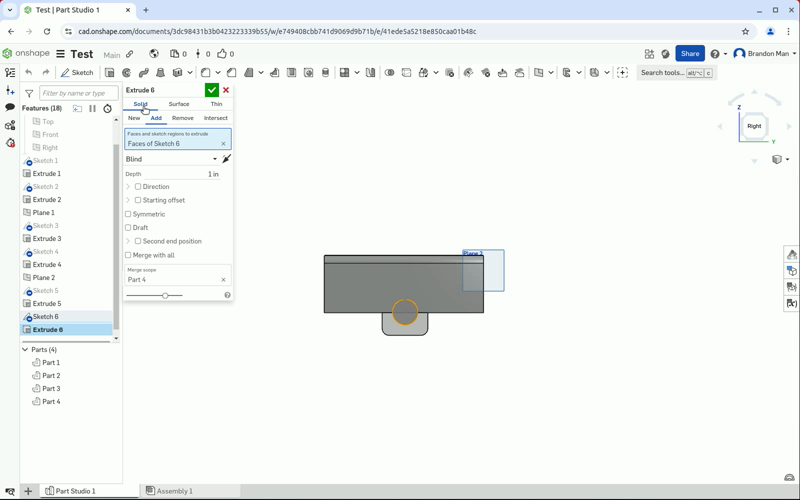
click(143, 106)
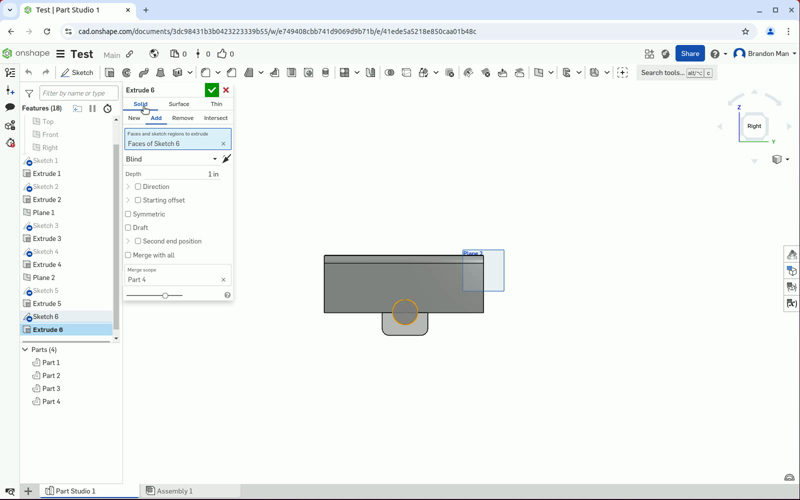
mouse_move(186, 120)
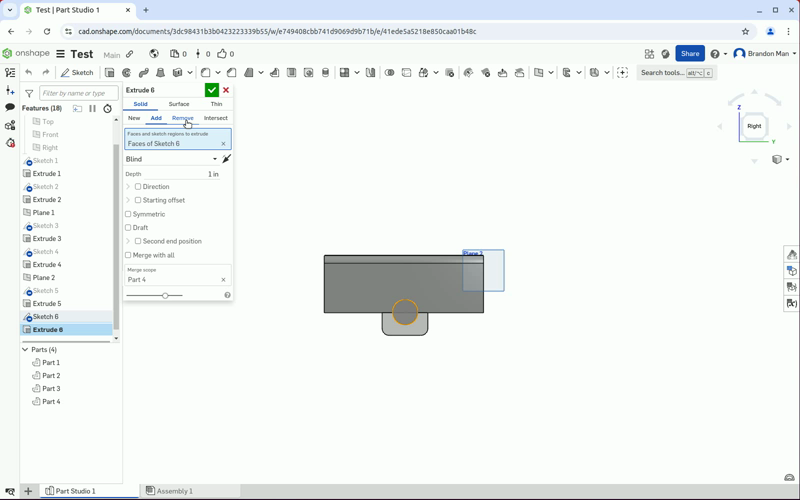
click(186, 120)
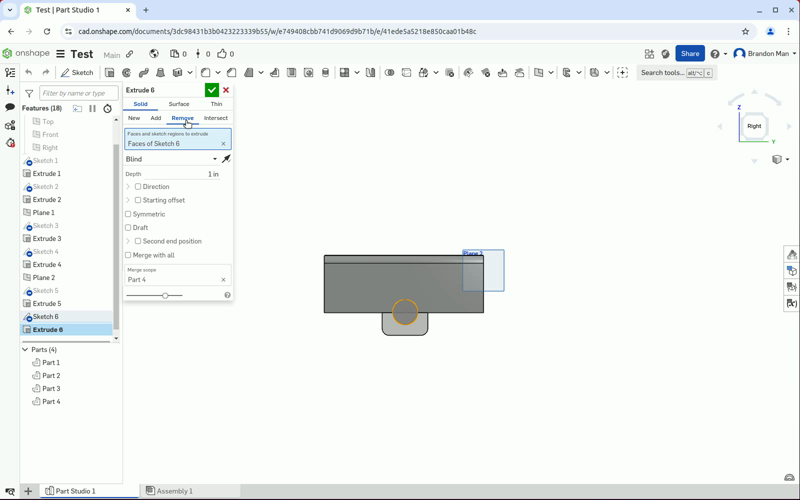
key(tab, 4)
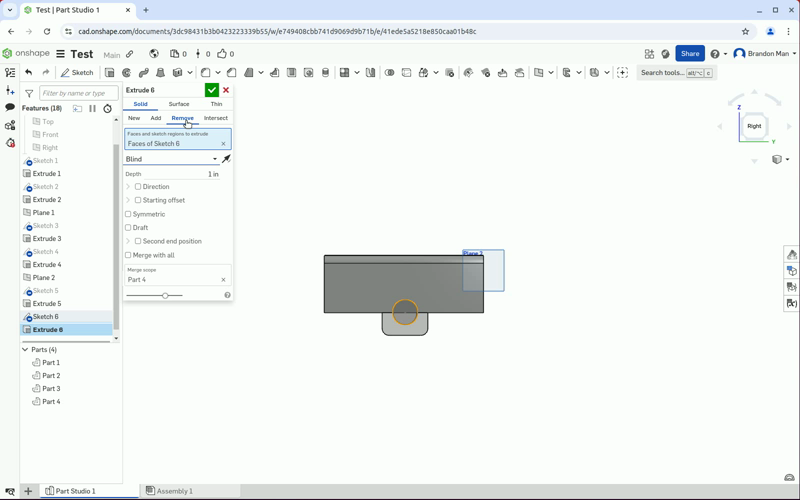
text(0.722)
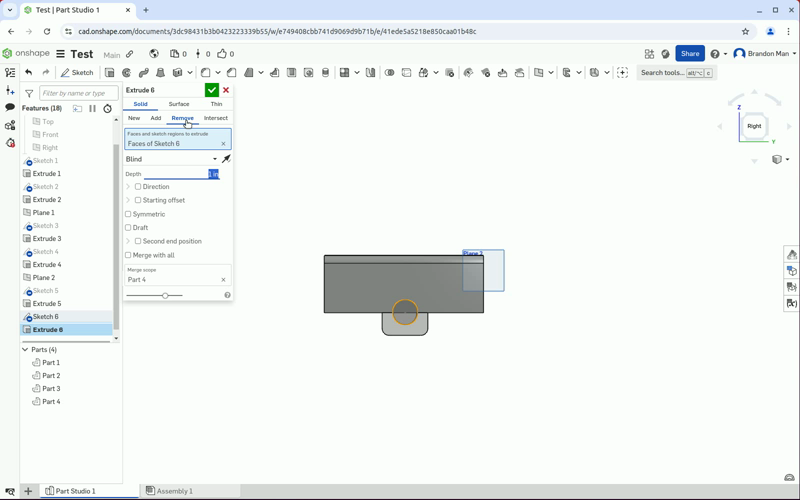
key(tab, 6)
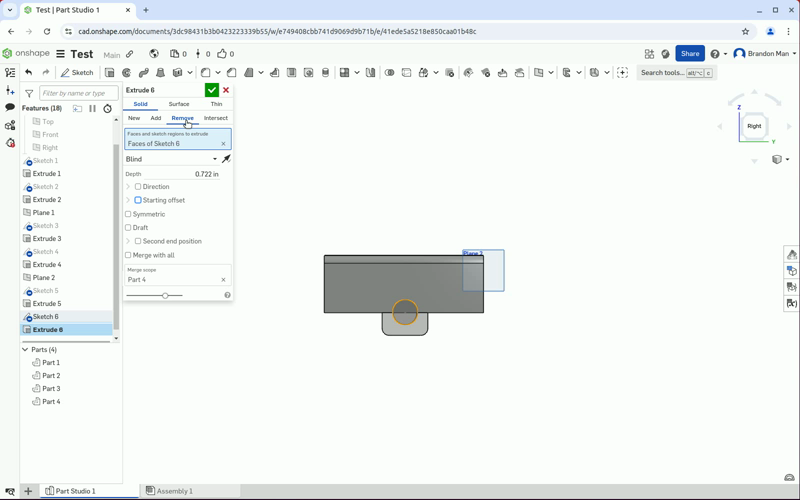
key(space)
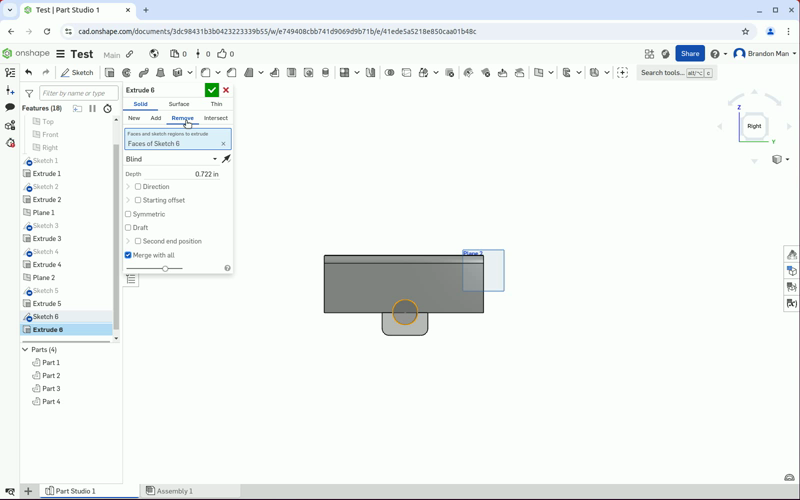
key(enter)
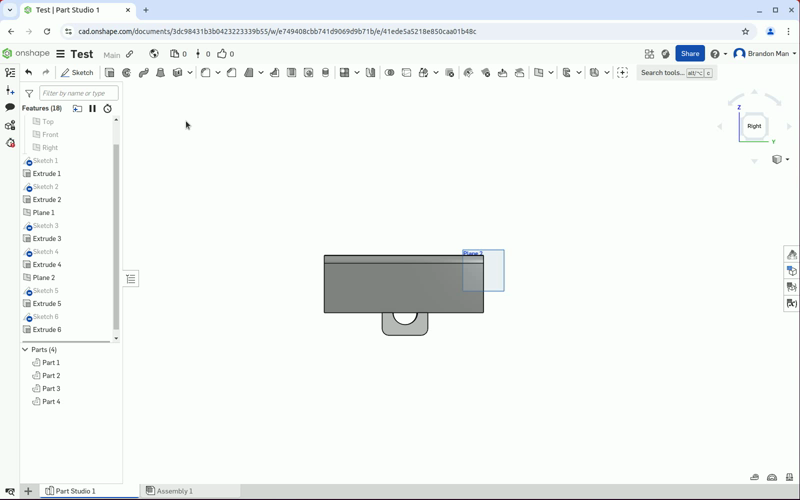
key(shift+h)
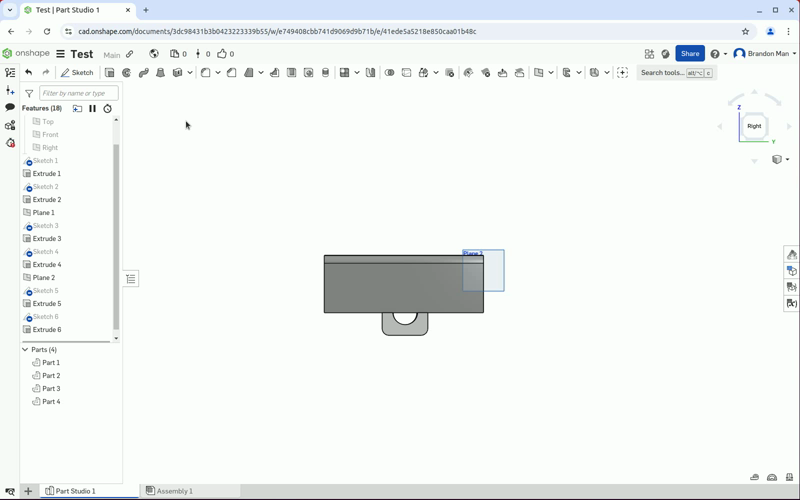
key(shift+h)
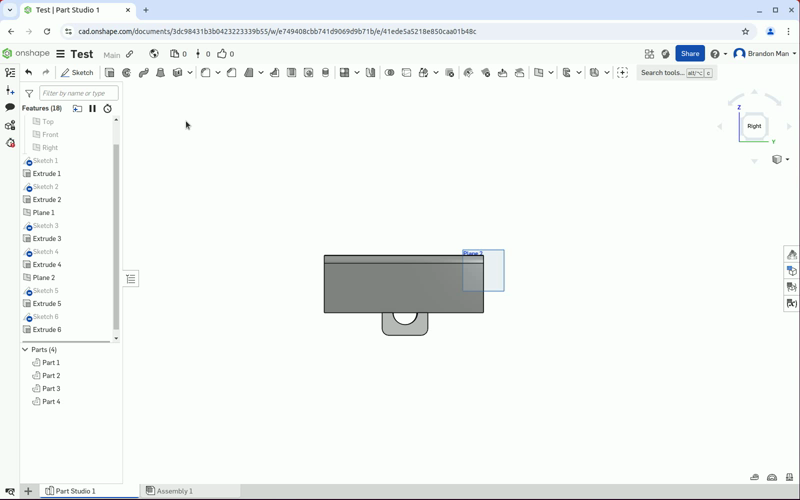
key(shift+7)
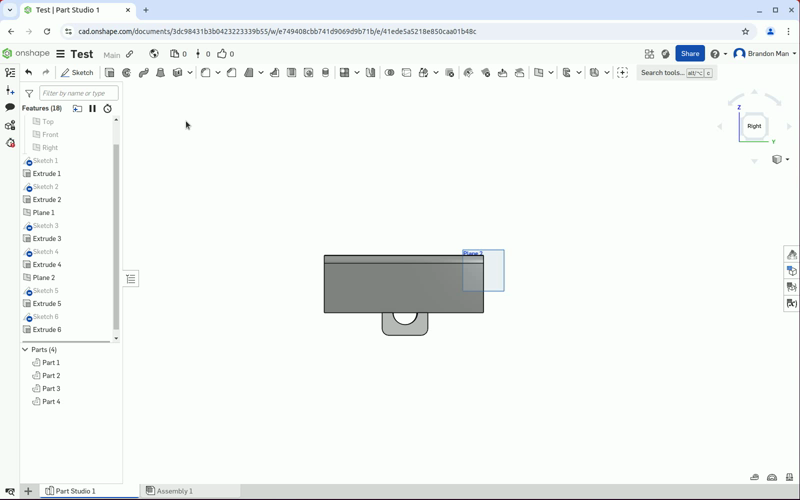
key(right, 2)
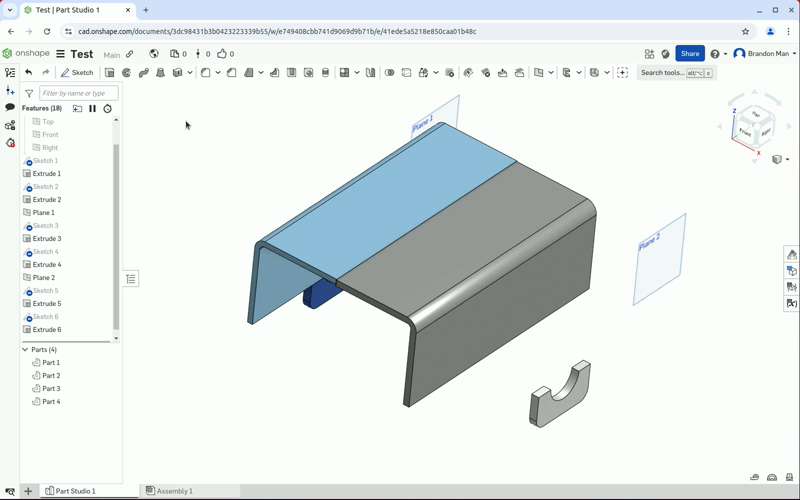
key(down, 2)
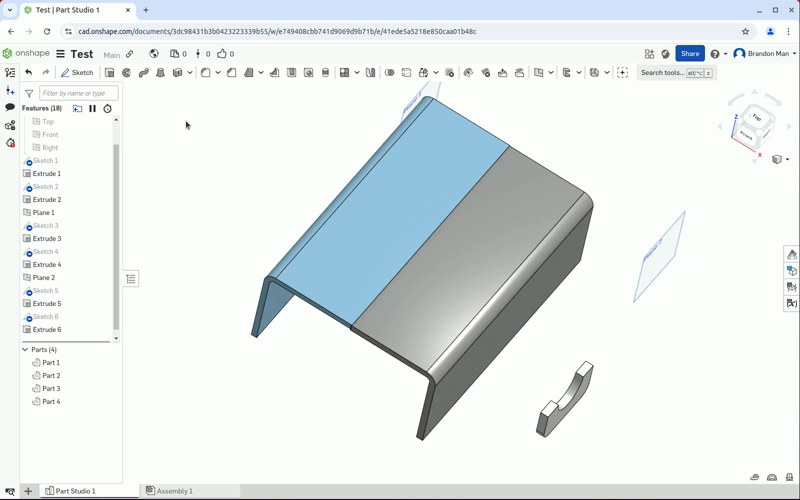
key(up, 2)
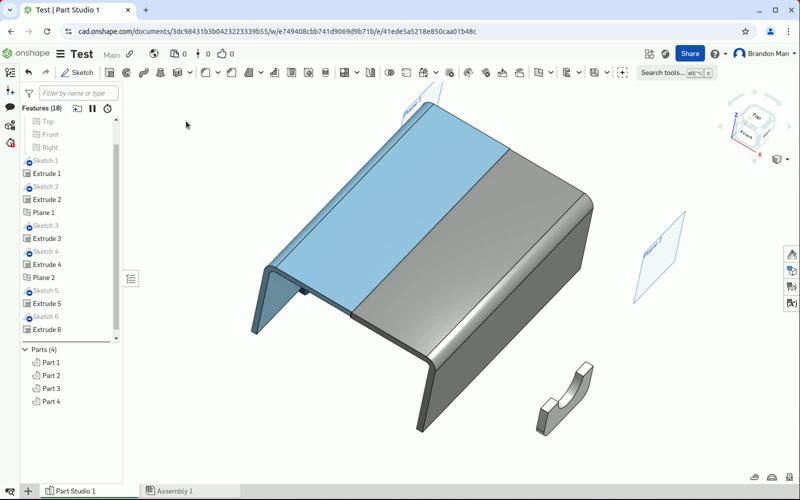
key(left, 2)
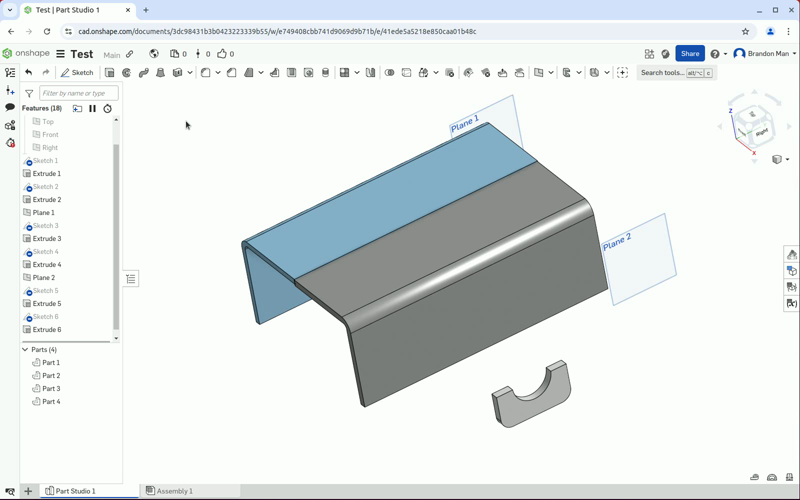
mouse_move(69, 163)
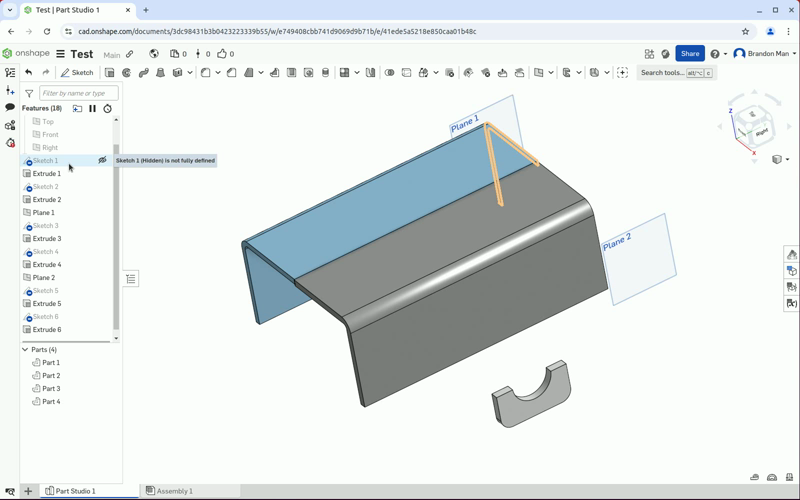
click(69, 163)